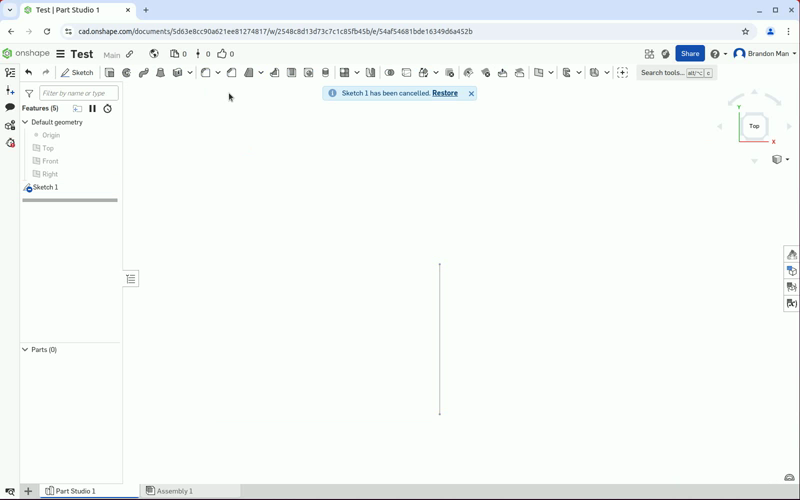
key(shift+h)
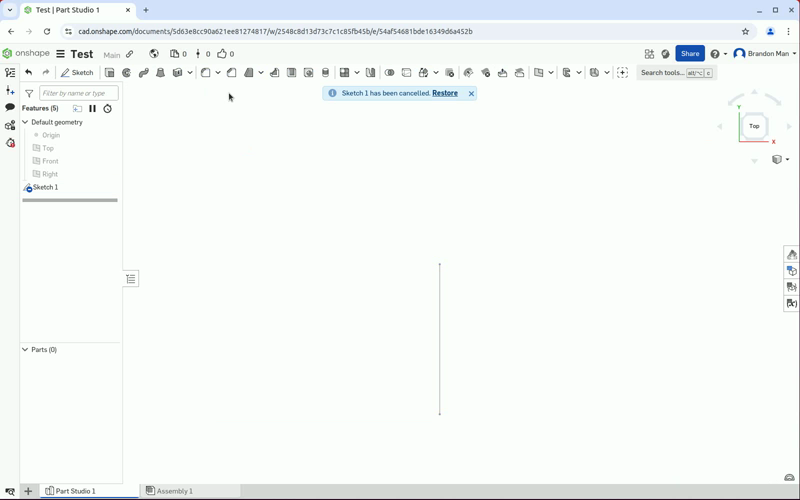
key(shift+s)
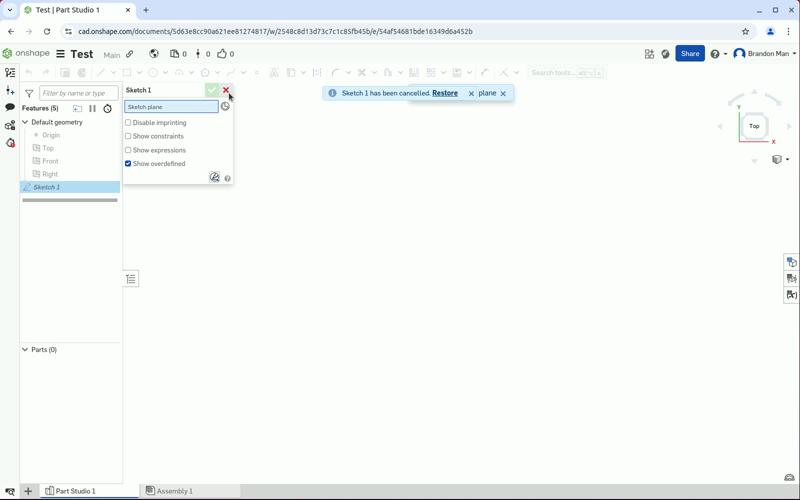
mouse_move(73, 150)
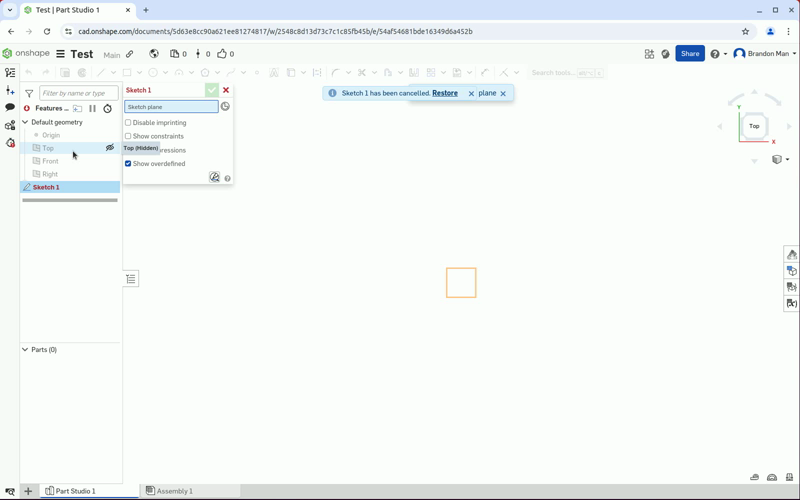
click(73, 150)
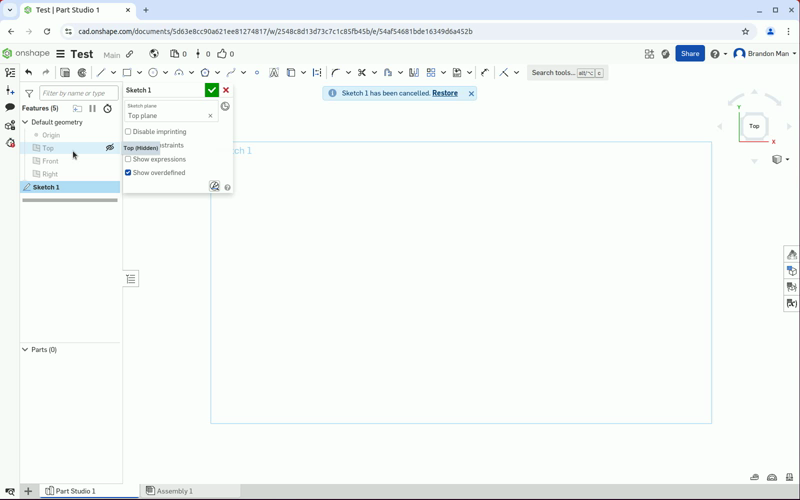
mouse_move(73, 352)
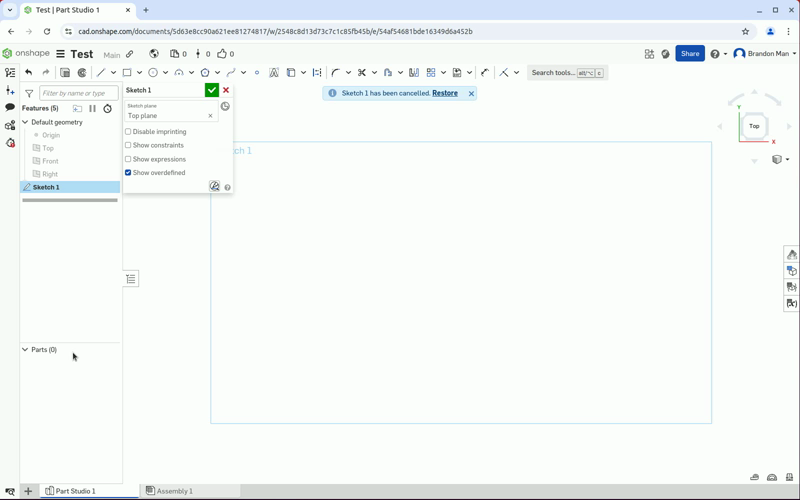
key(y)
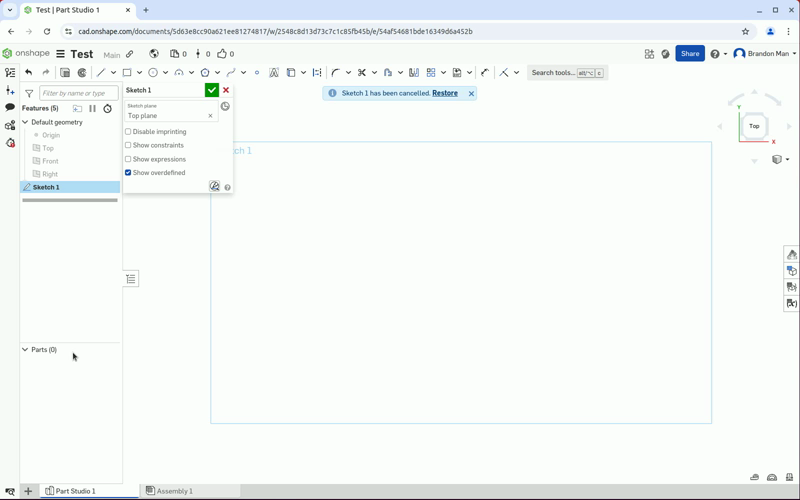
key(a)
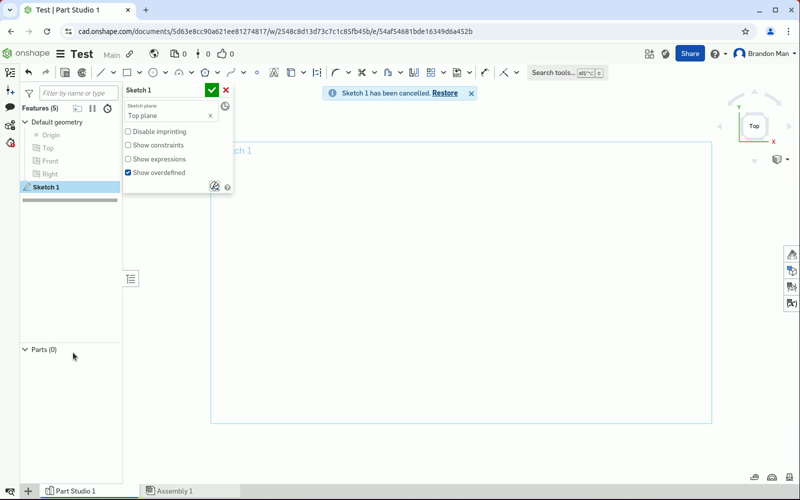
key_down(shift)
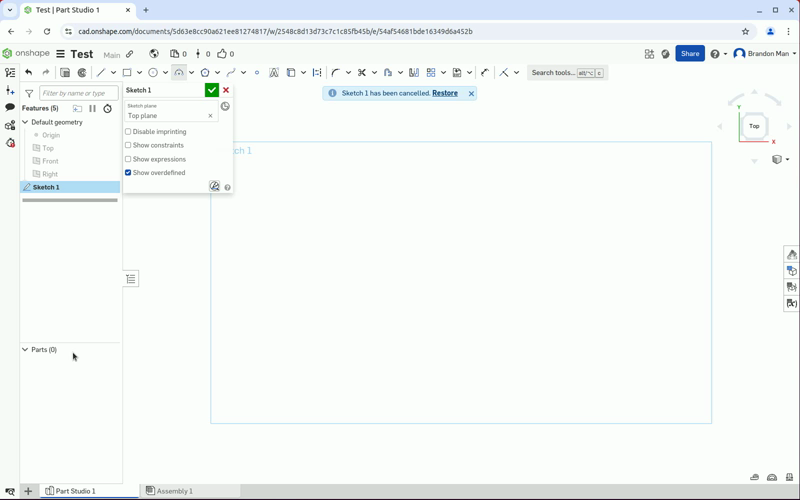
mouse_move(460, 279)
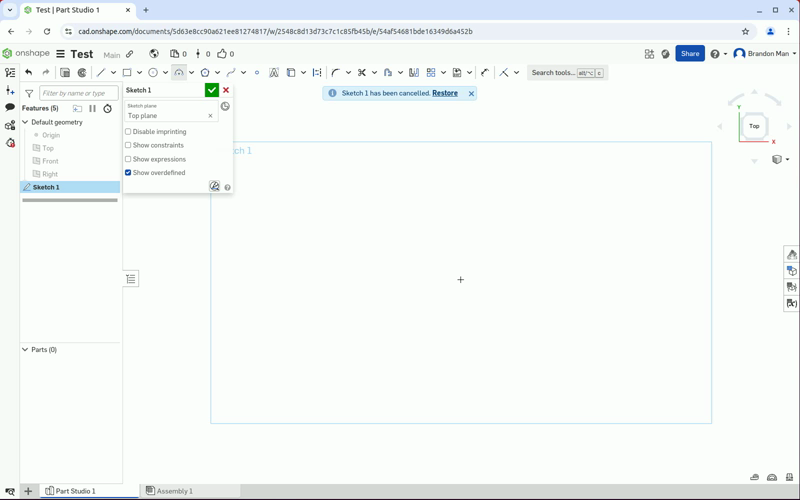
click(460, 279)
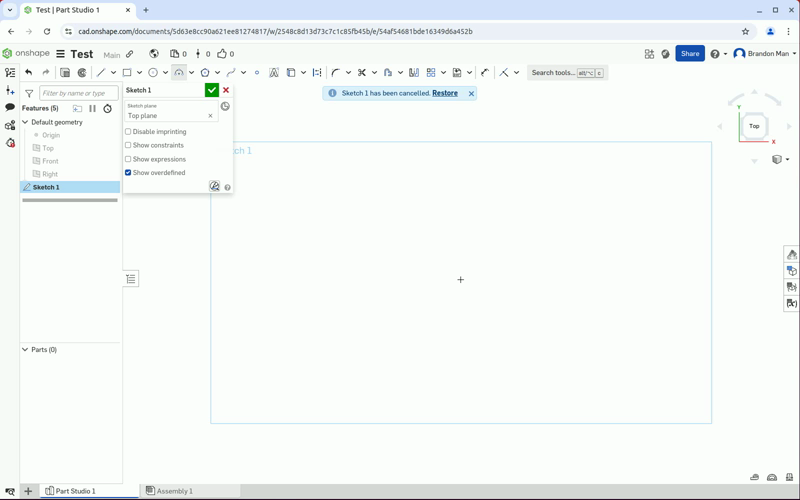
key_up(shift)
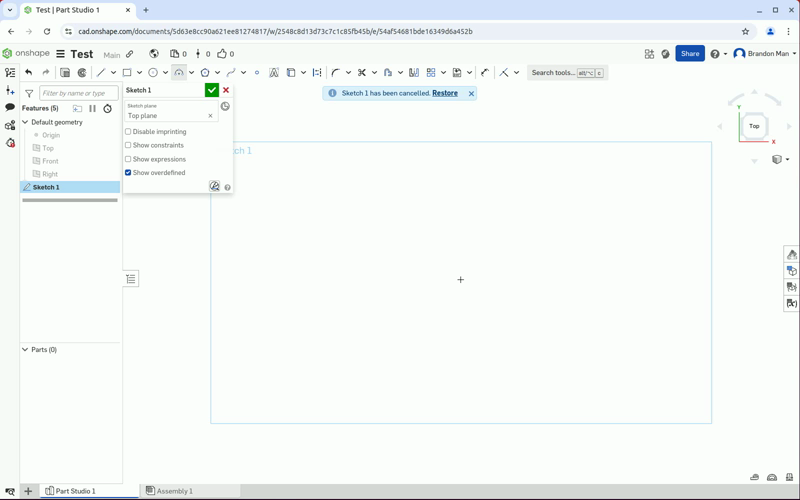
key_down(shift)
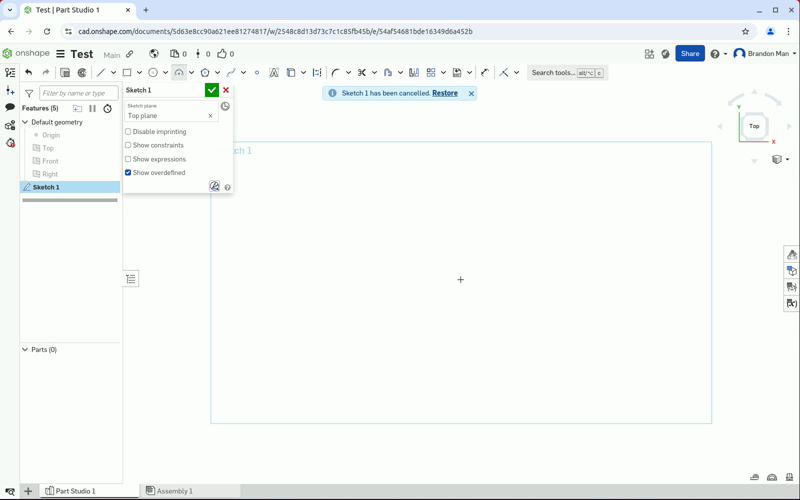
mouse_move(463, 282)
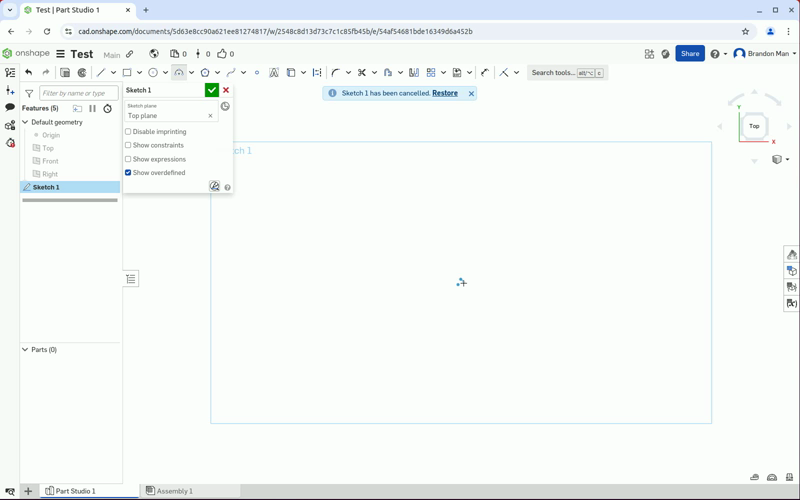
scroll(6)
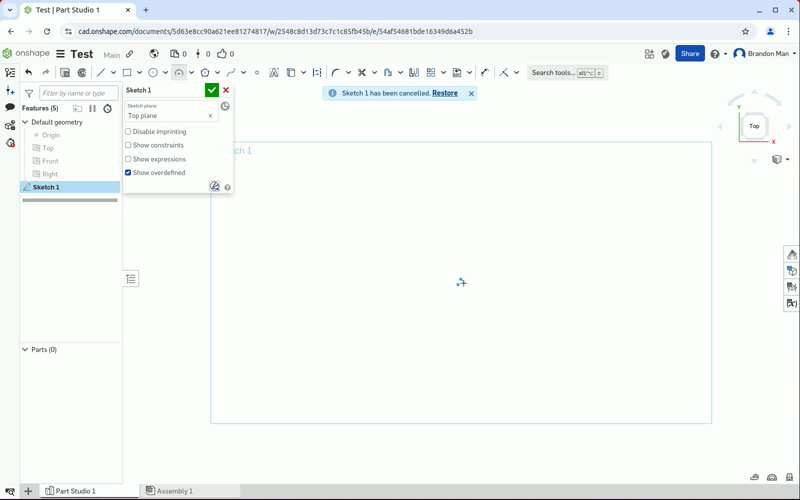
scroll(6)
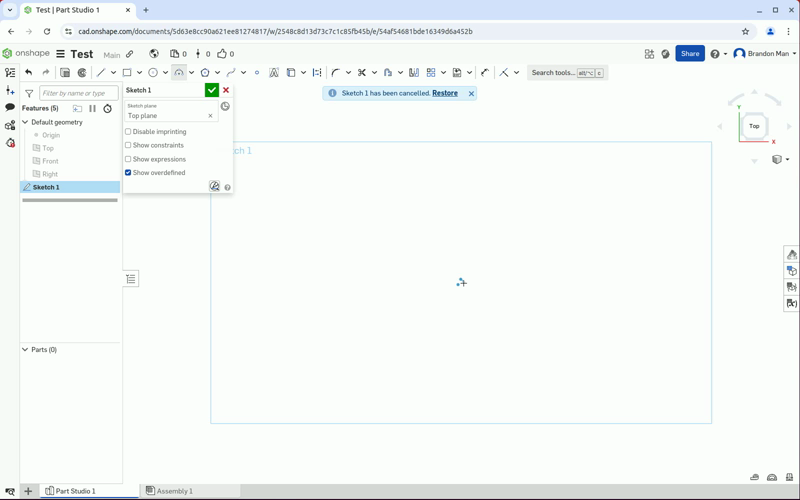
scroll(6)
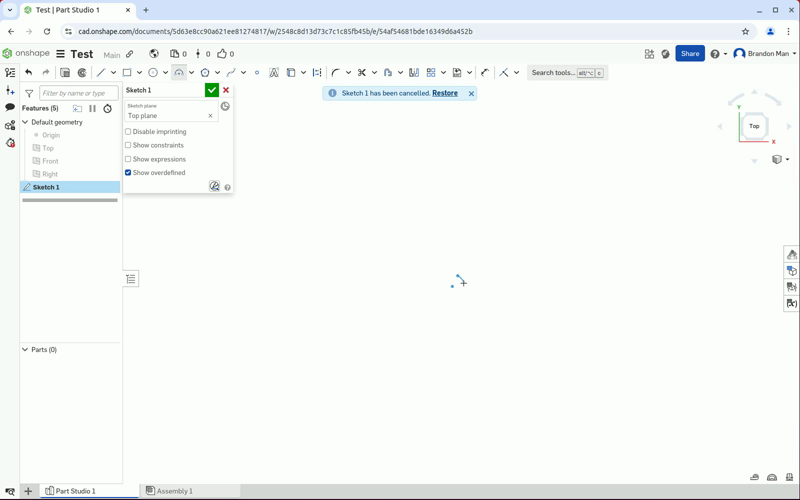
scroll(6)
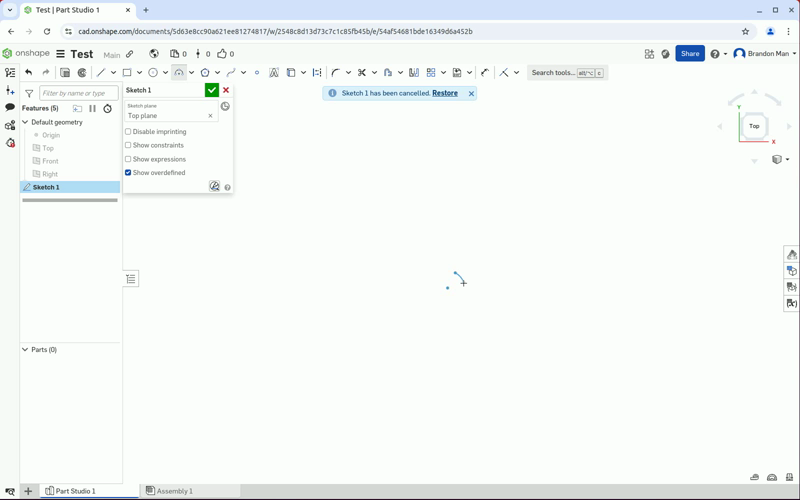
scroll(6)
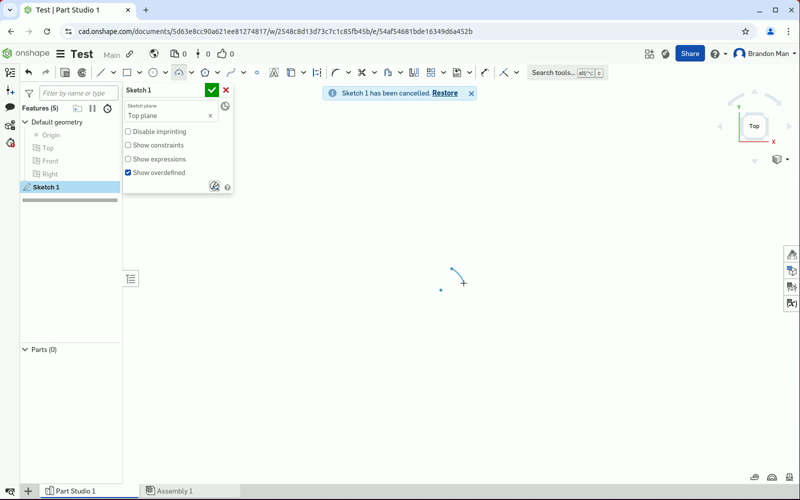
scroll(6)
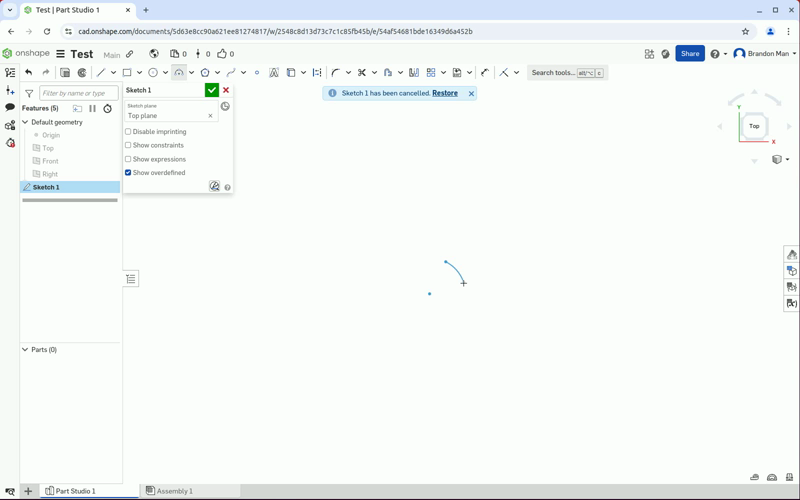
scroll(6)
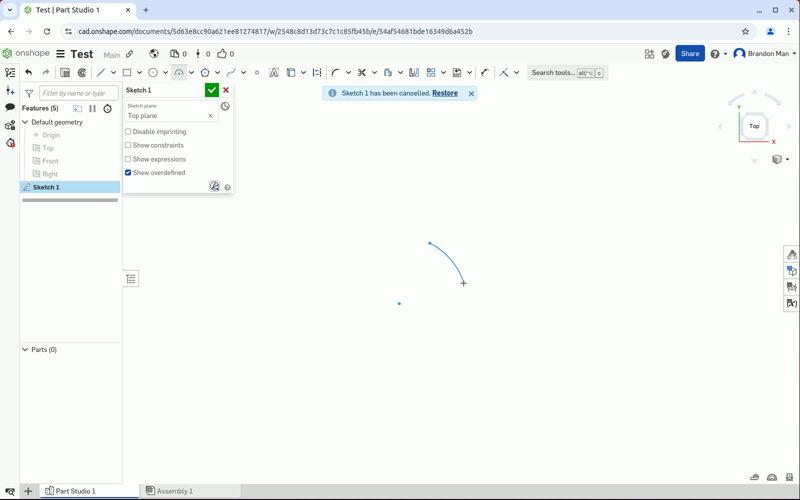
click(463, 282)
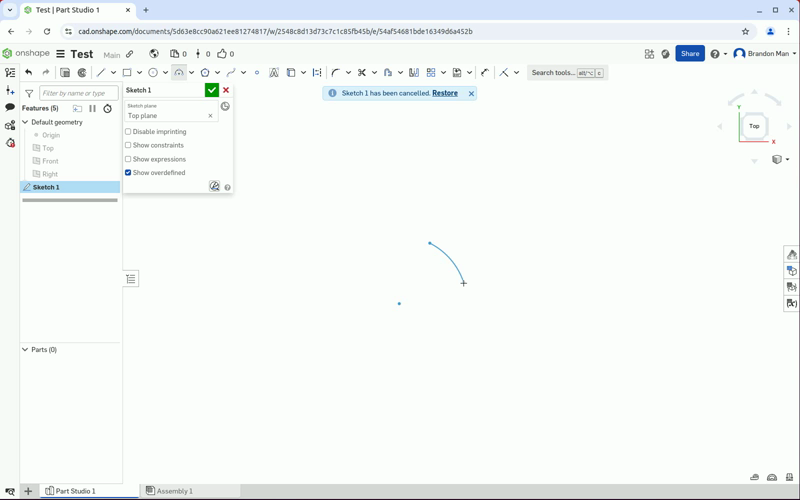
scroll(-6)
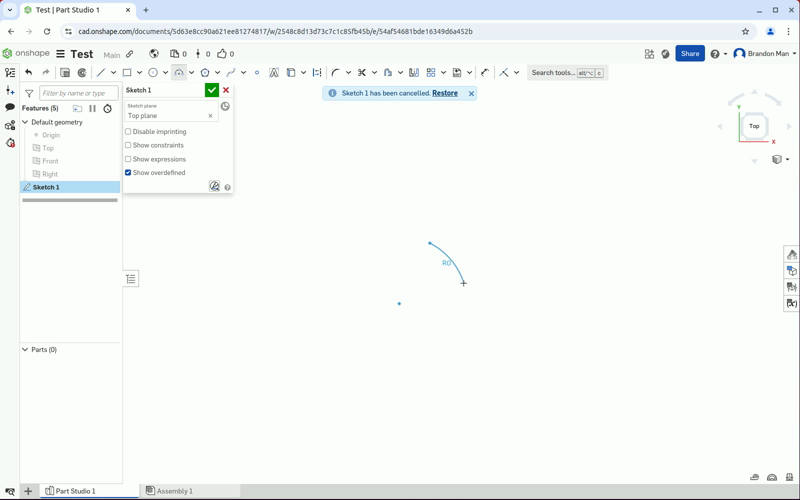
scroll(-6)
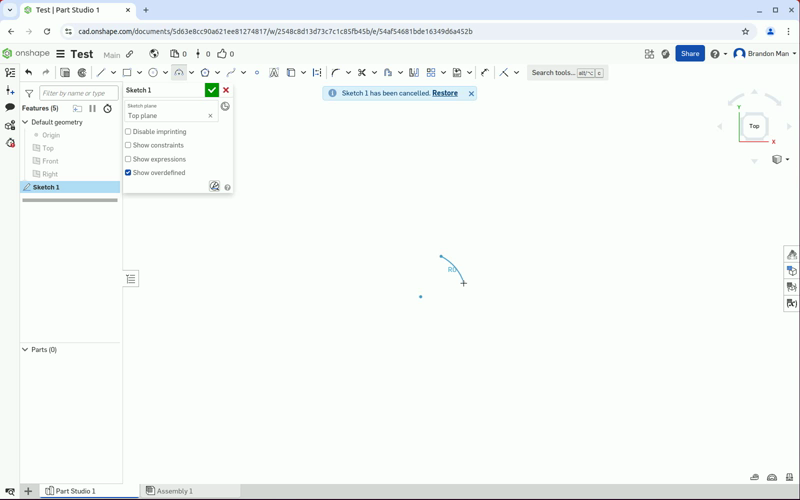
scroll(-6)
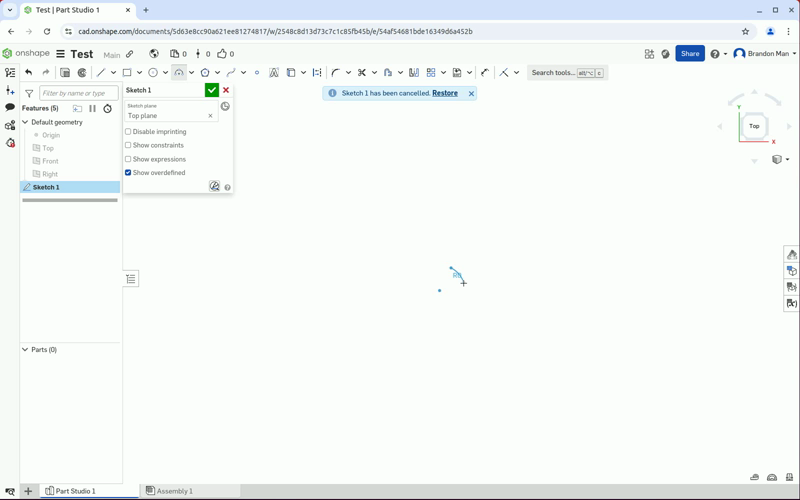
scroll(-6)
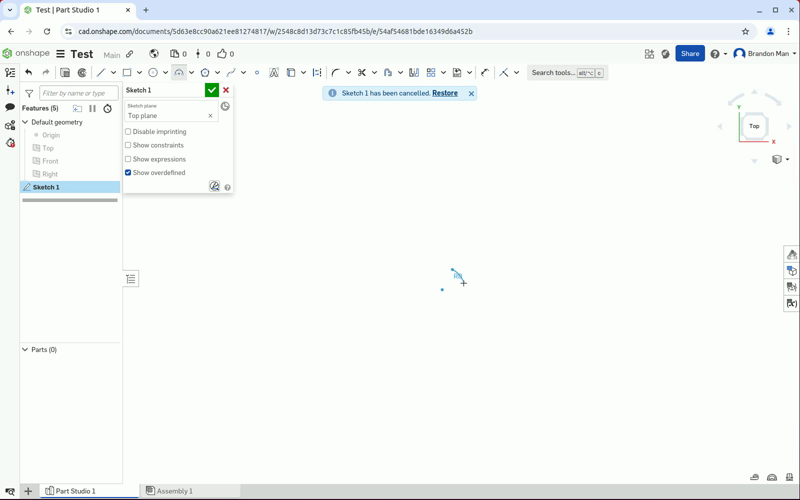
scroll(-6)
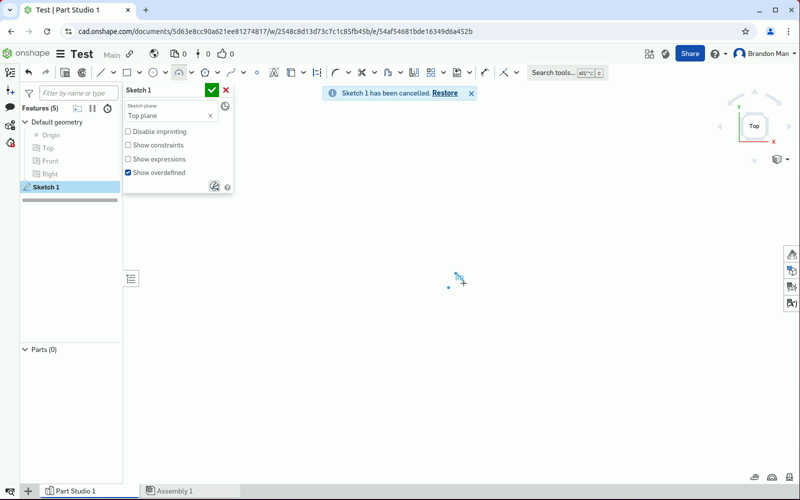
scroll(-6)
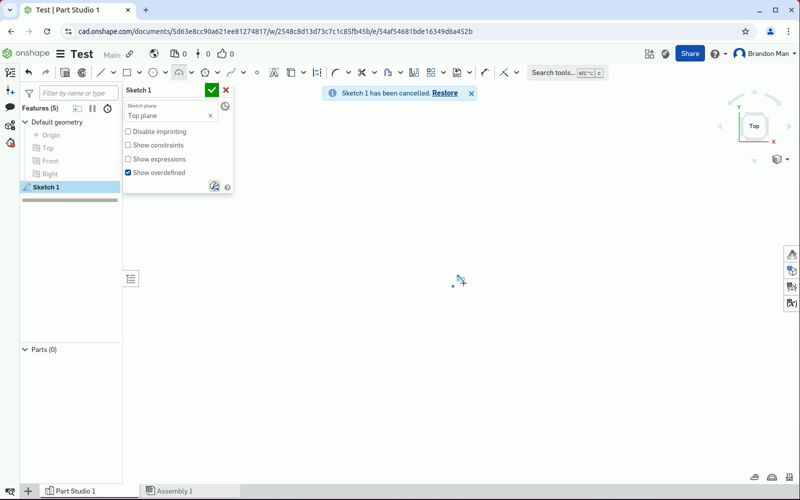
scroll(-6)
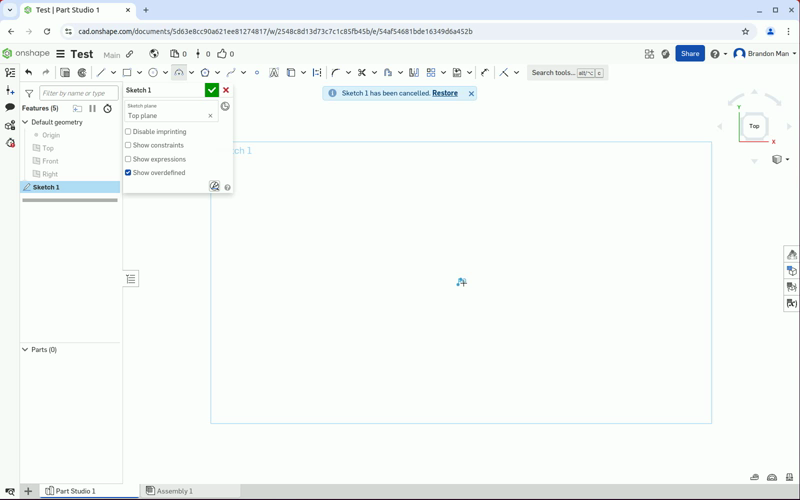
mouse_move(461, 281)
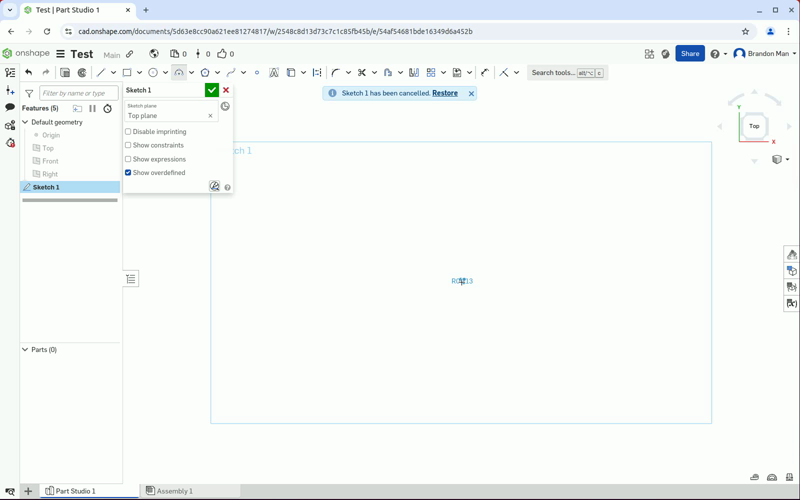
scroll(6)
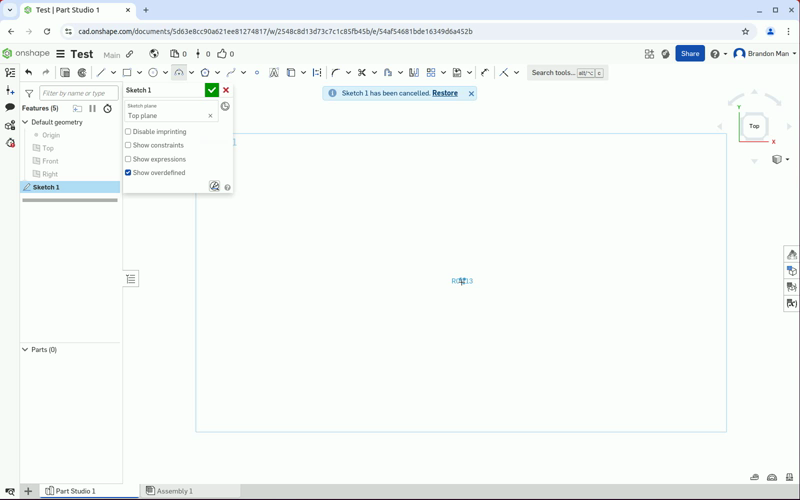
scroll(6)
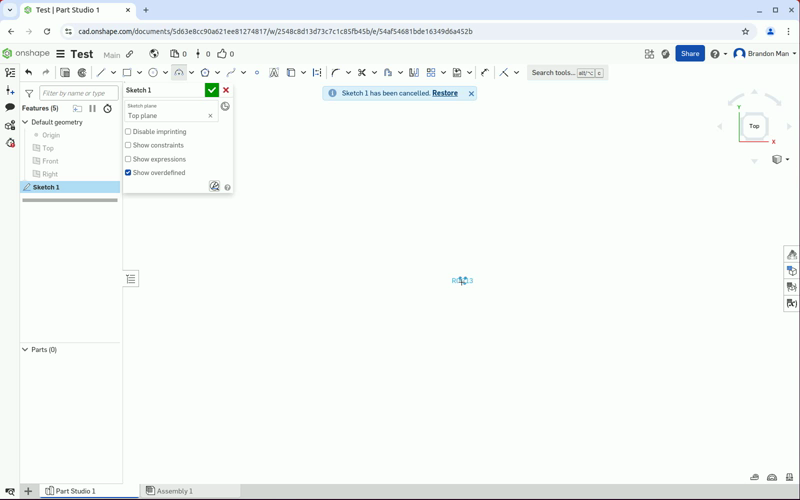
scroll(6)
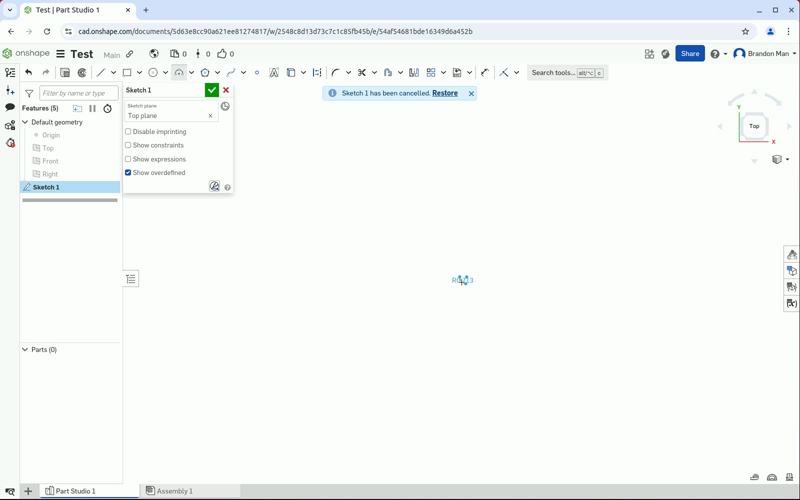
scroll(6)
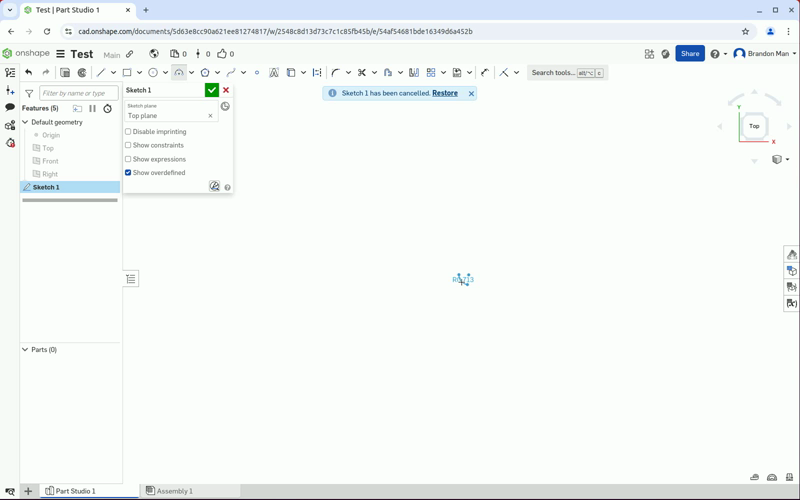
scroll(6)
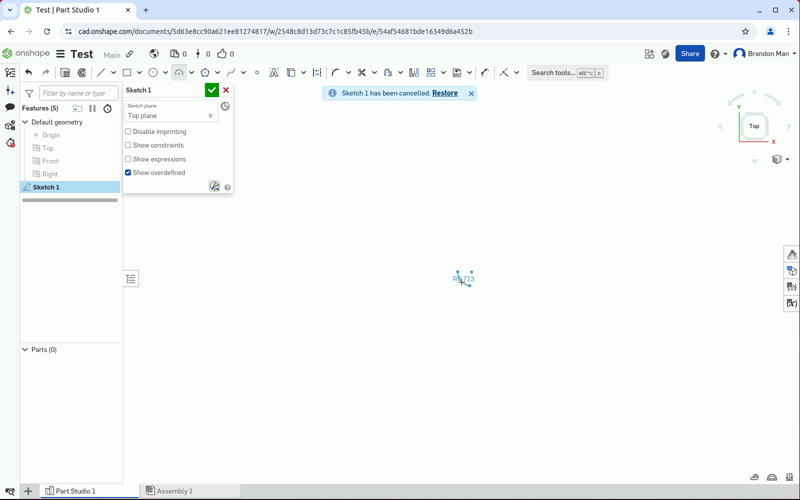
scroll(6)
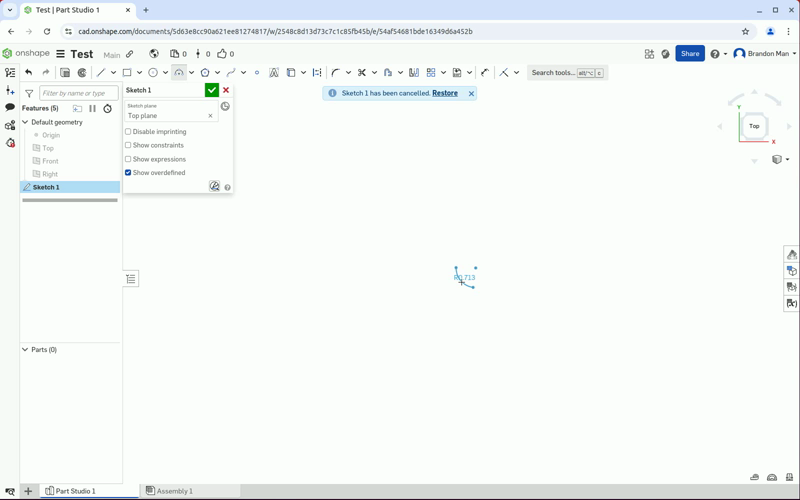
scroll(6)
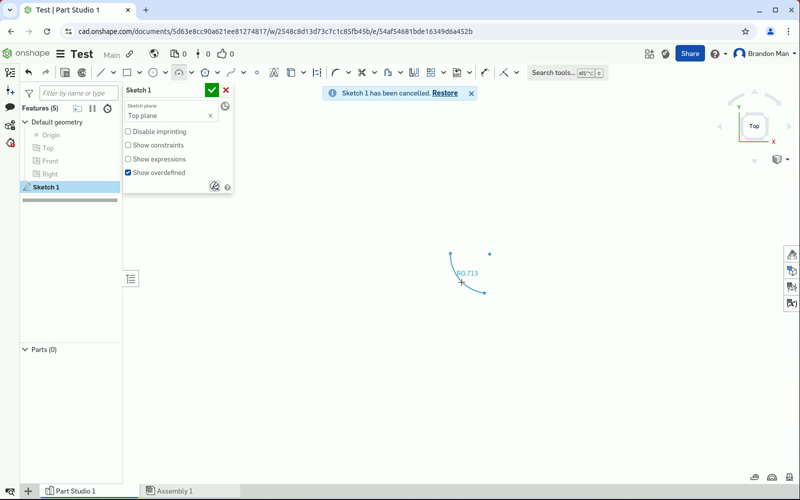
click(461, 281)
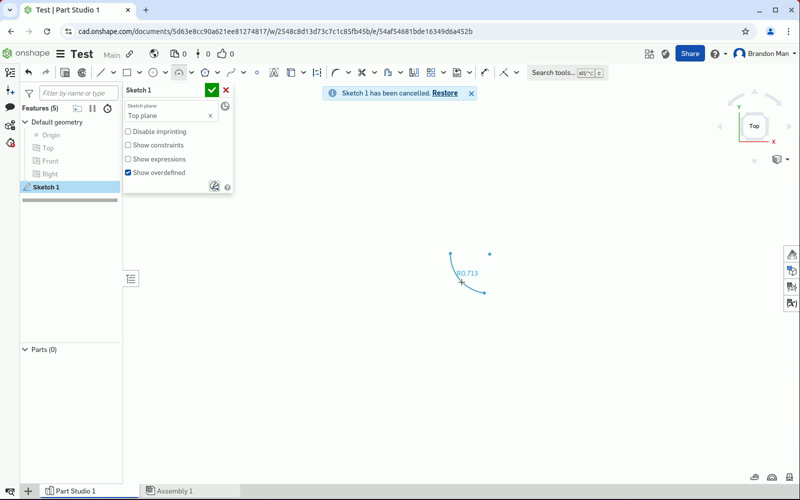
scroll(-6)
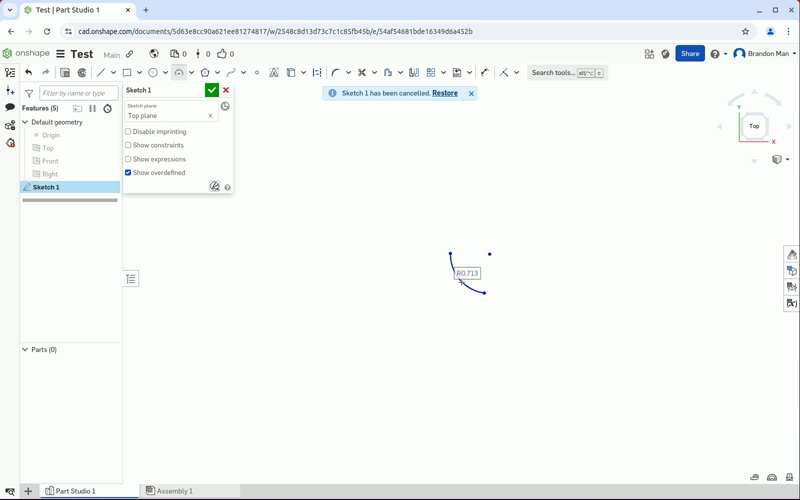
scroll(-6)
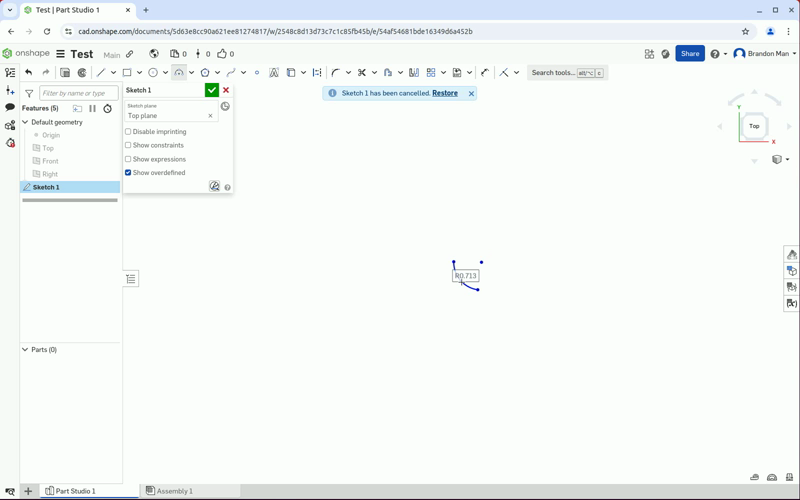
scroll(-6)
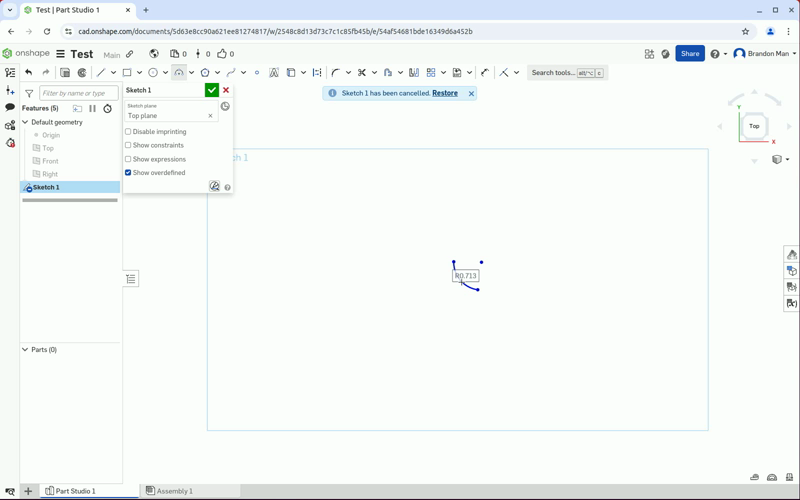
scroll(-6)
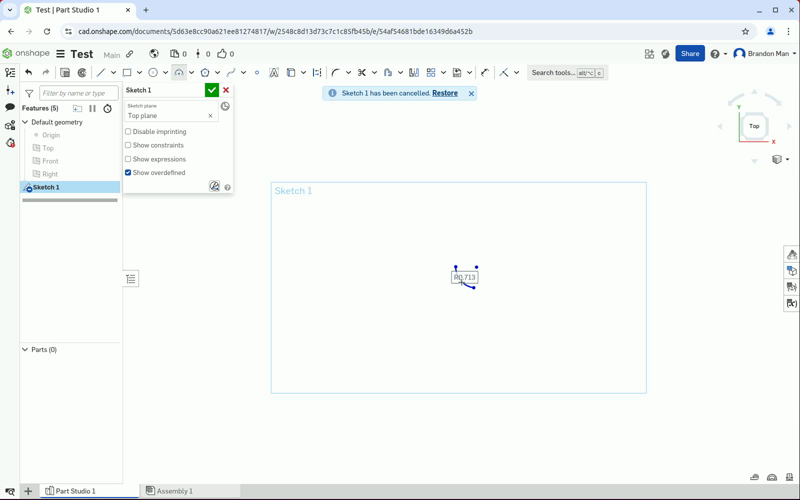
scroll(-6)
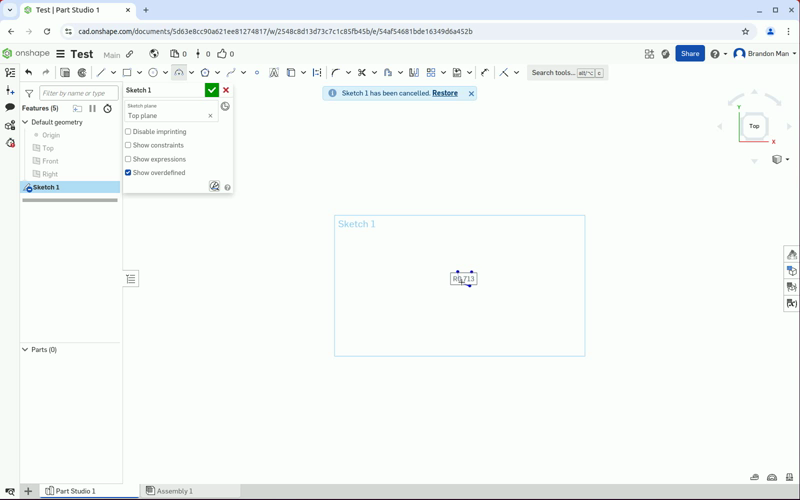
scroll(-6)
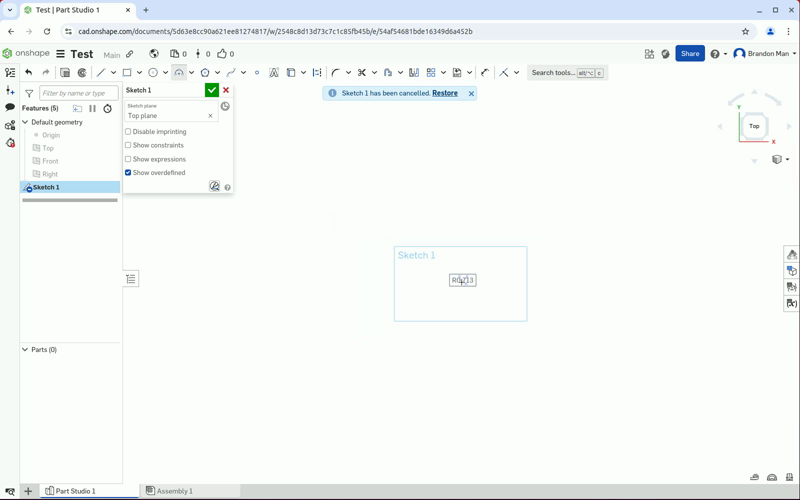
scroll(-6)
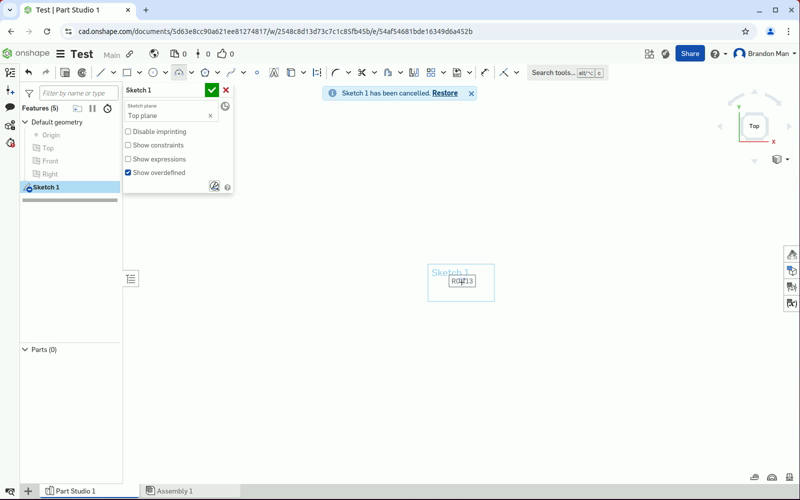
key_up(shift)
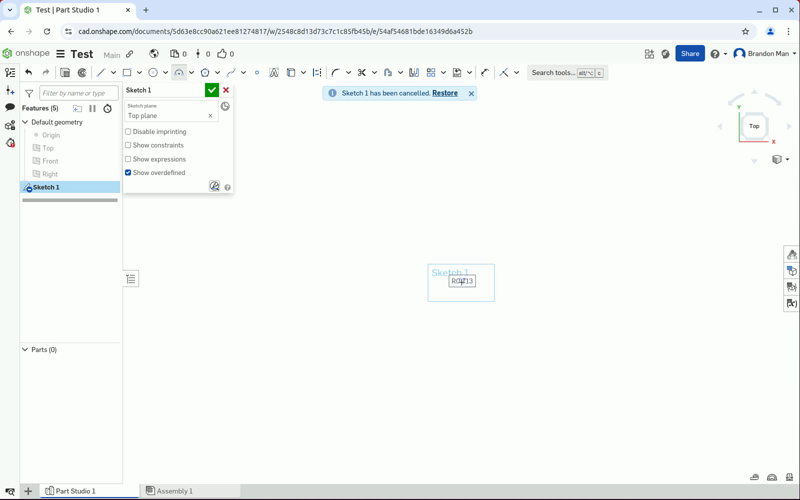
key(esc)
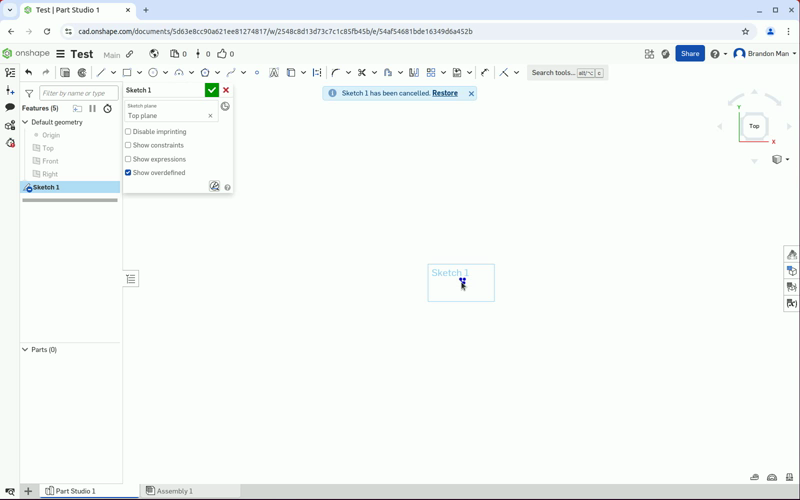
key(l)
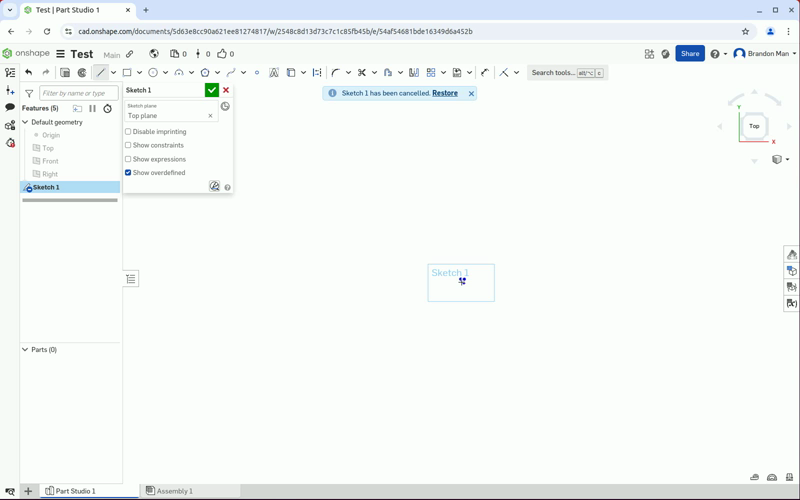
mouse_move(463, 282)
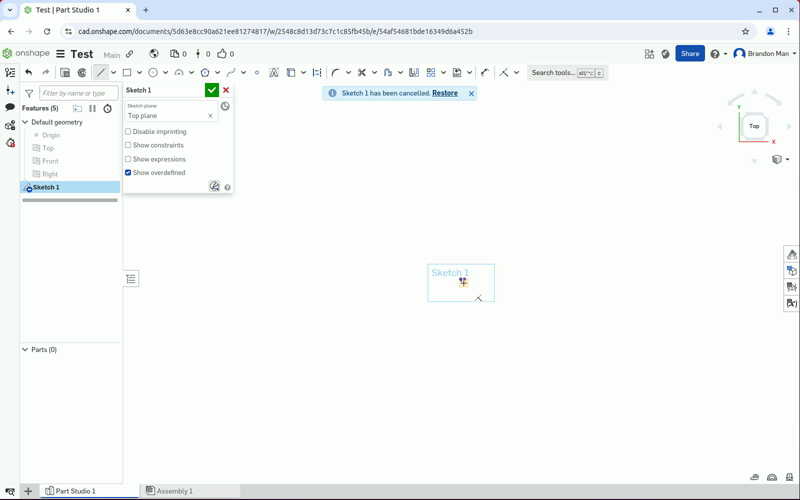
scroll(6)
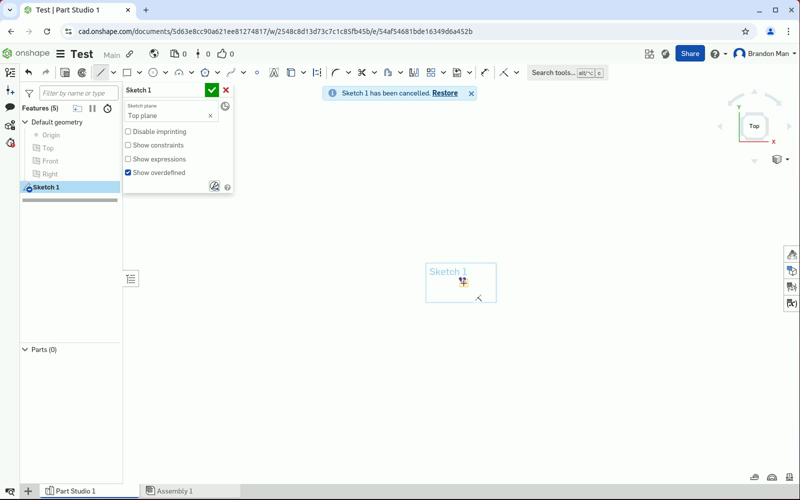
scroll(6)
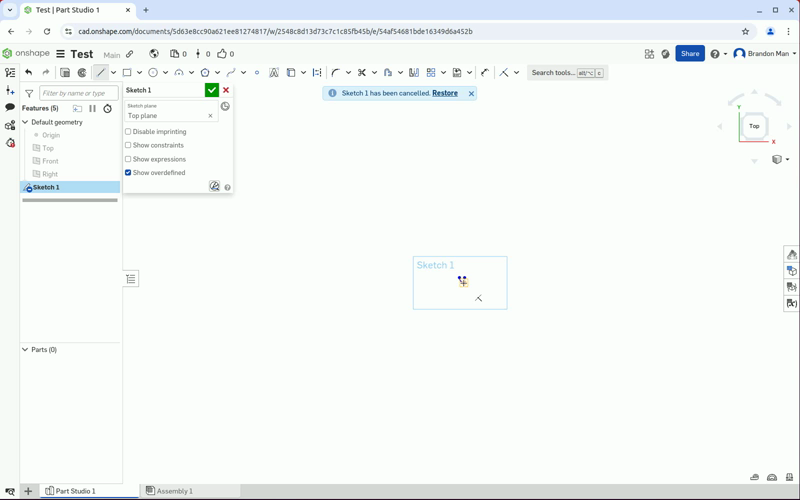
scroll(6)
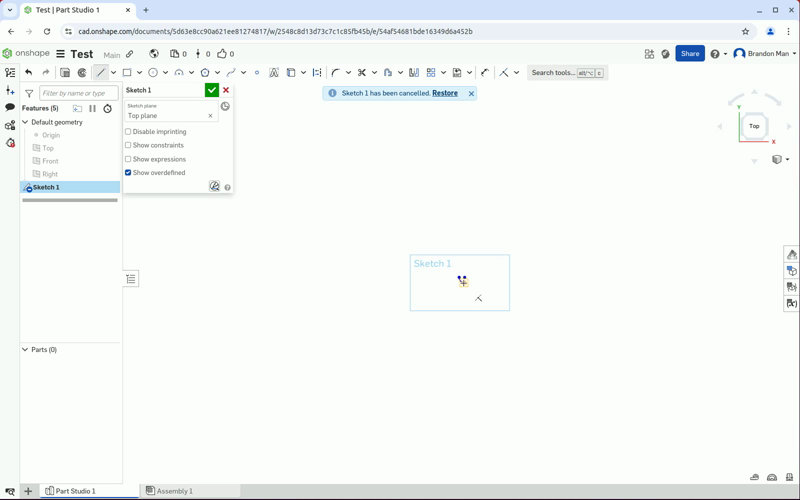
scroll(6)
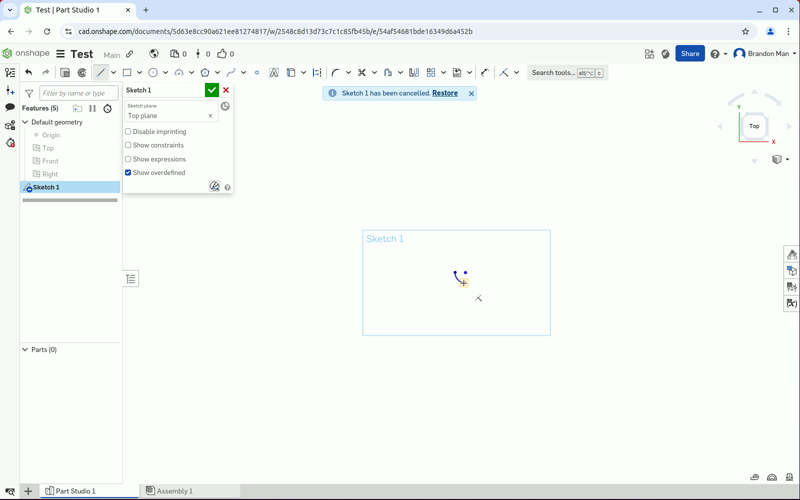
scroll(6)
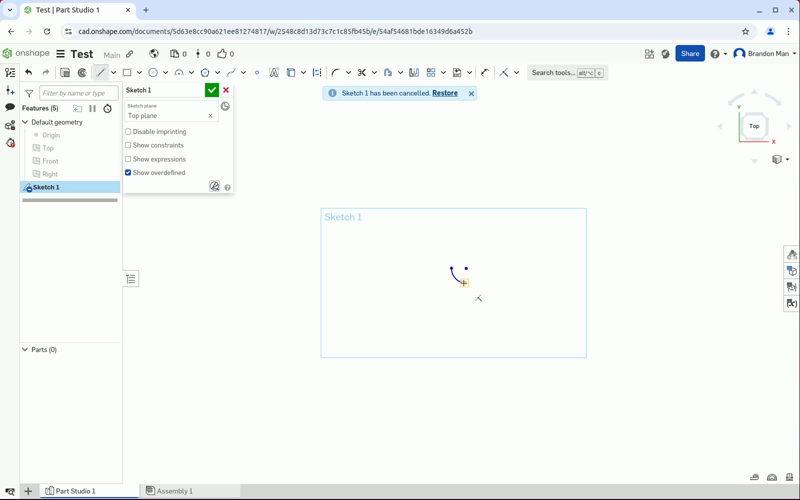
scroll(6)
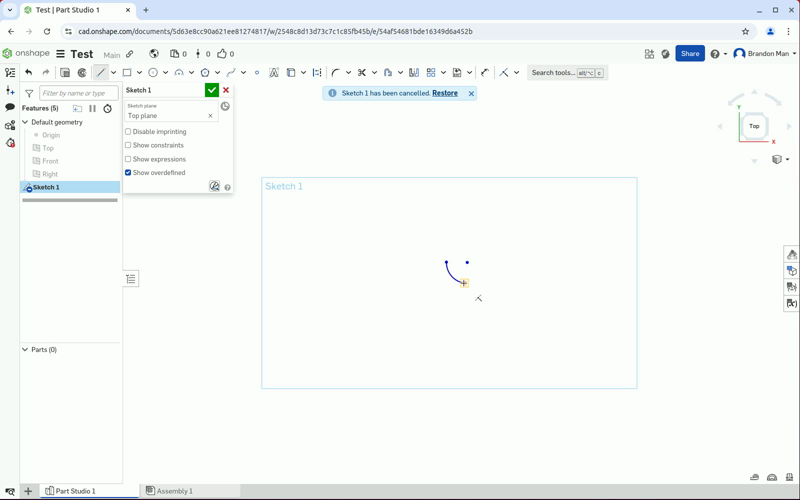
scroll(6)
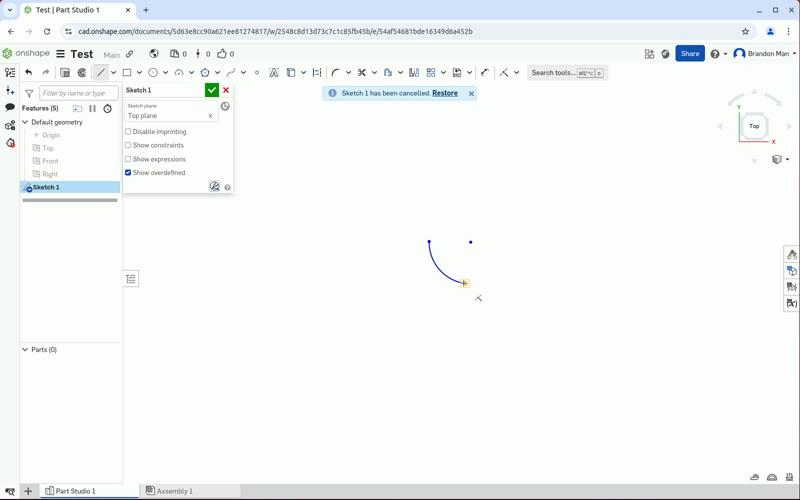
click(463, 282)
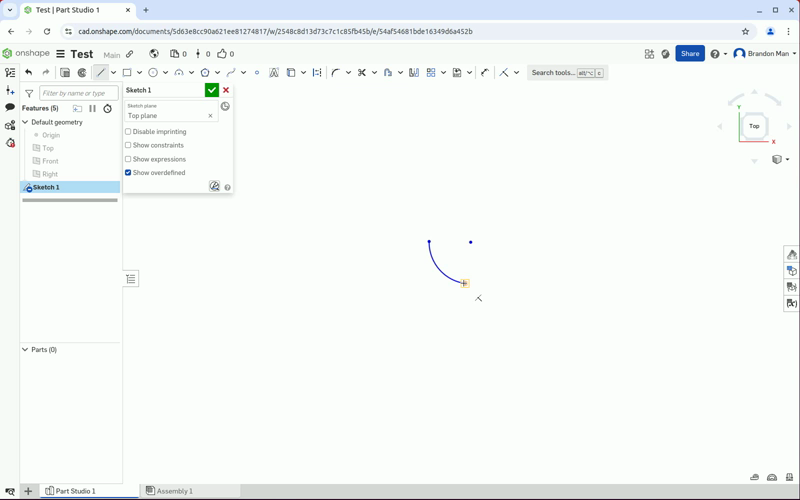
scroll(-6)
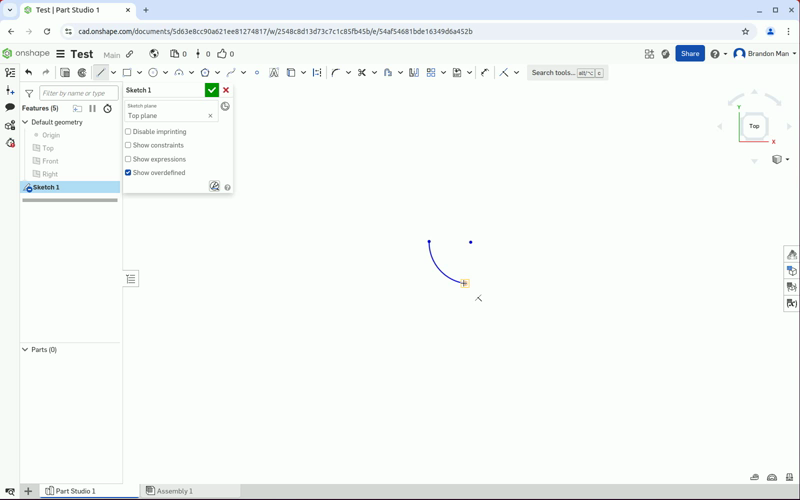
scroll(-6)
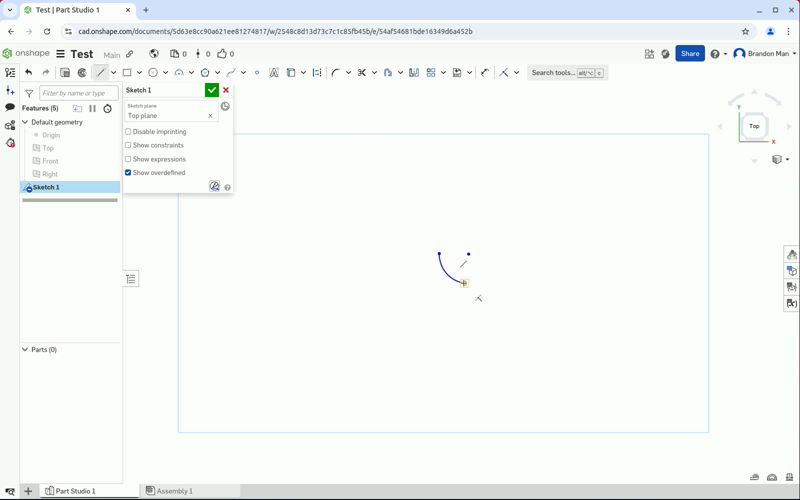
scroll(-6)
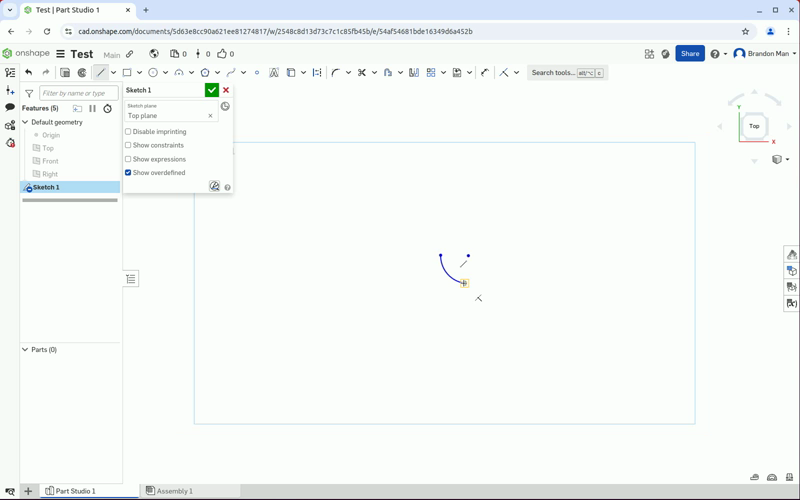
scroll(-6)
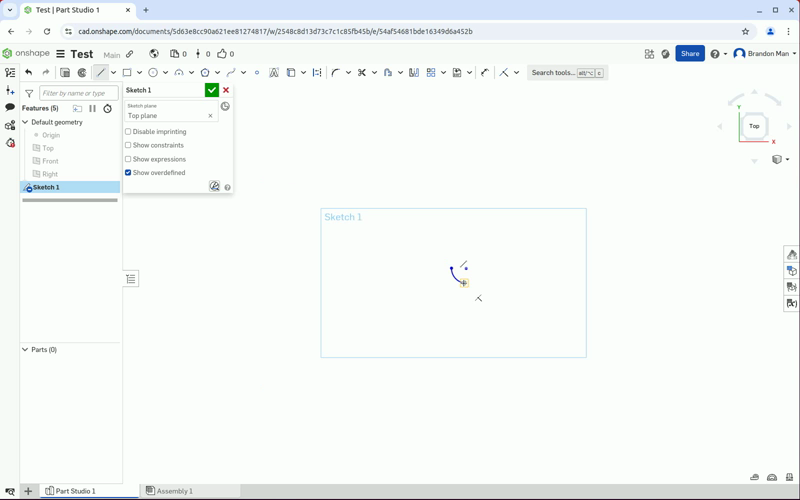
scroll(-6)
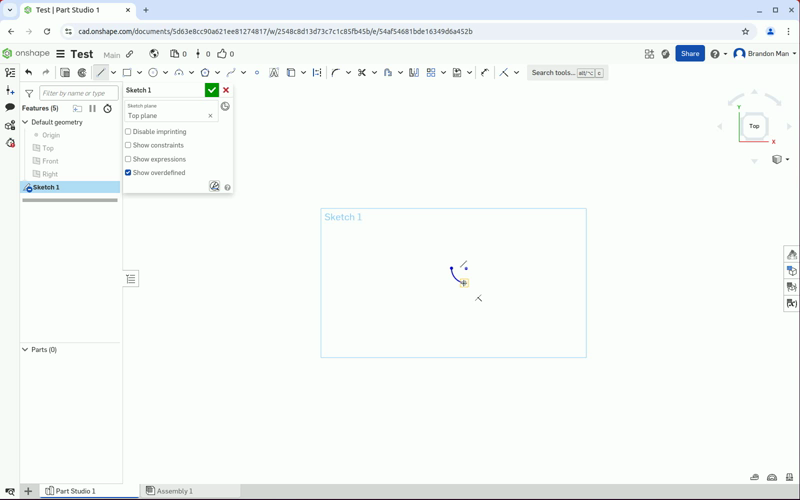
scroll(-6)
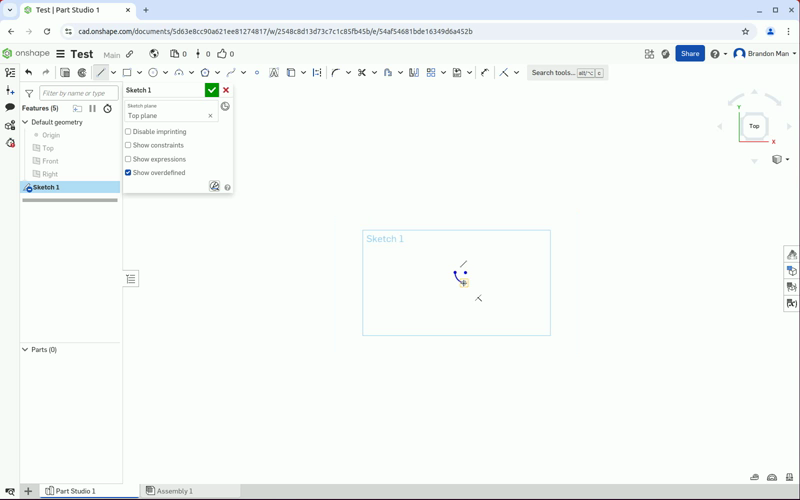
scroll(-6)
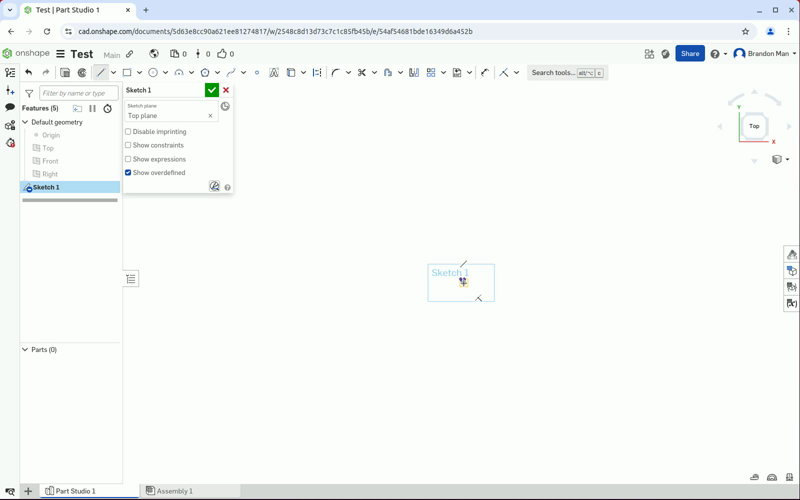
key_down(shift)
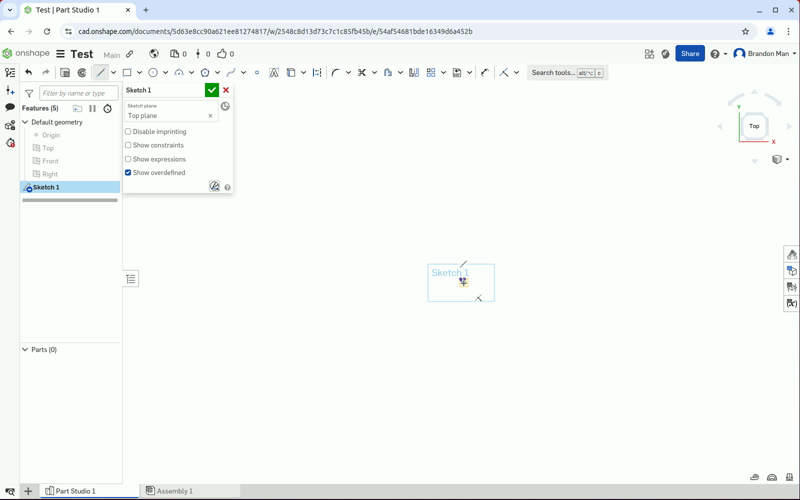
mouse_move(529, 282)
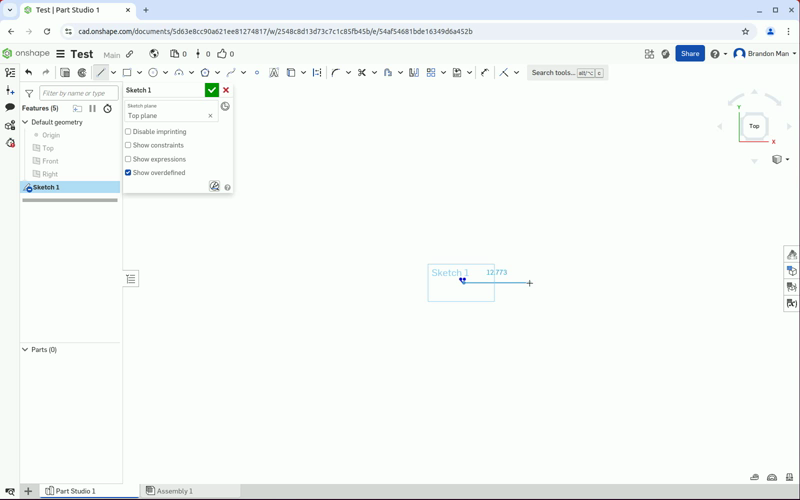
click(529, 282)
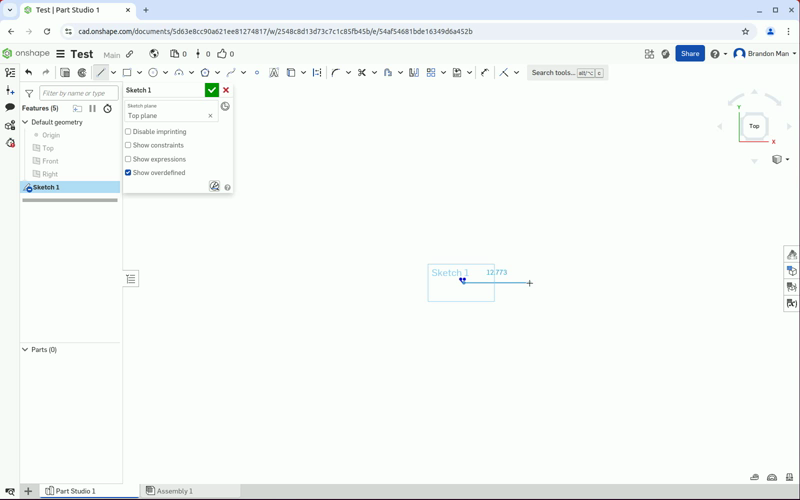
key_up(shift)
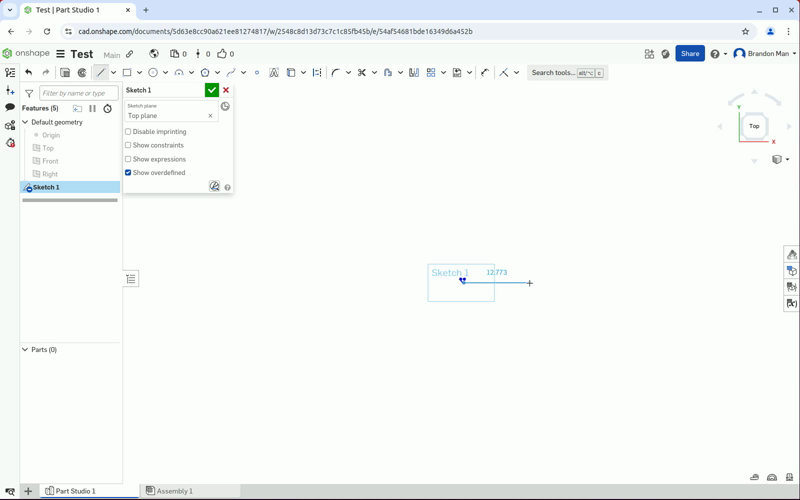
key_down(shift)
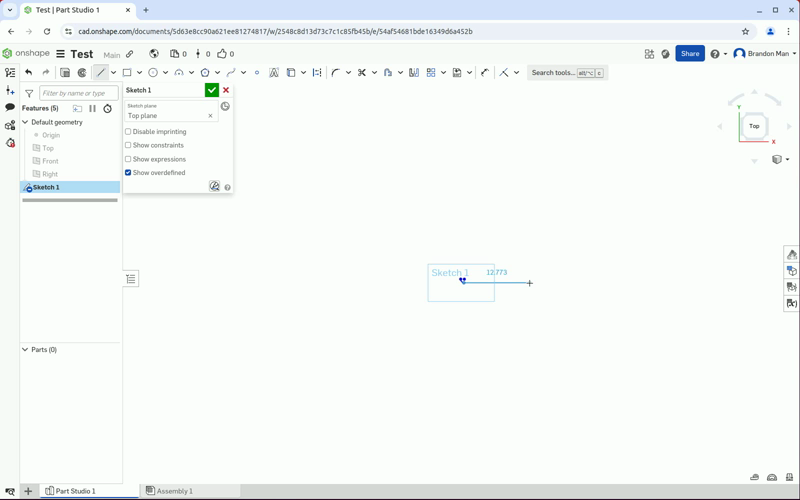
mouse_move(559, 282)
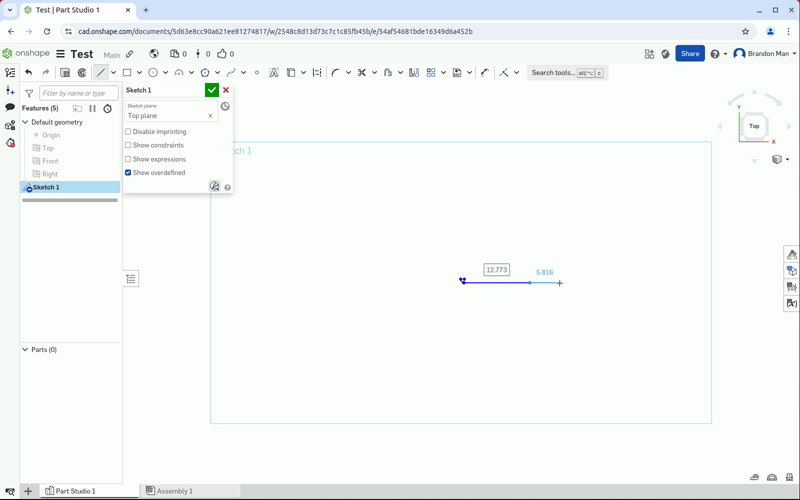
mouse_move(527, 276)
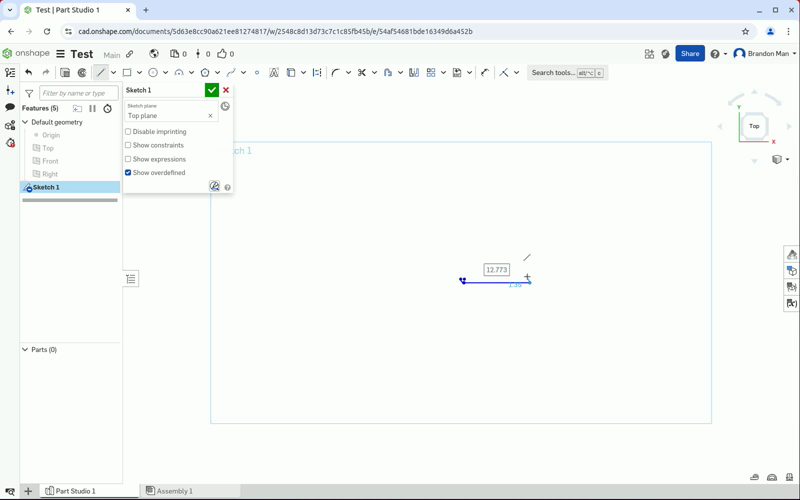
scroll(6)
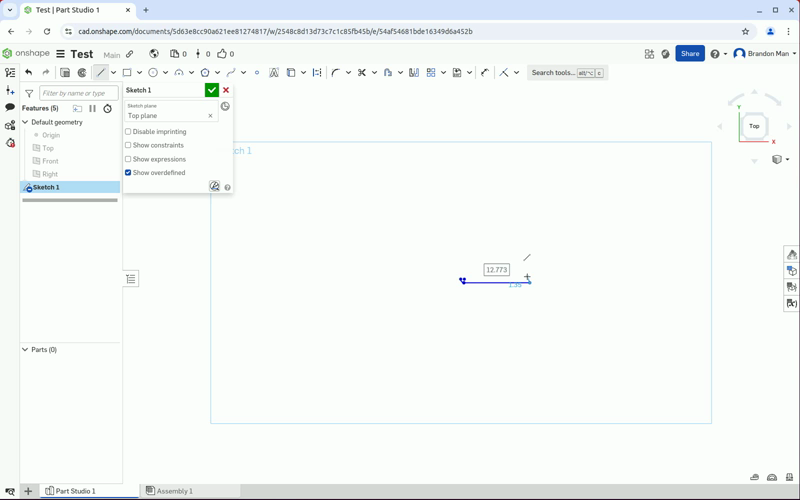
scroll(6)
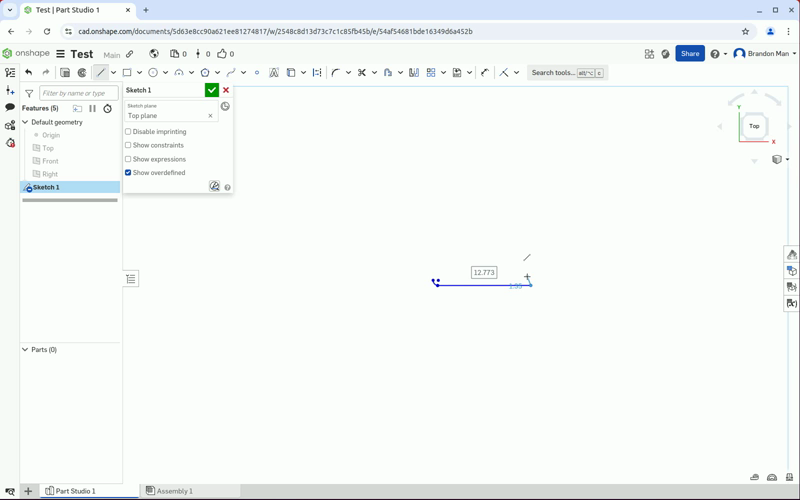
scroll(6)
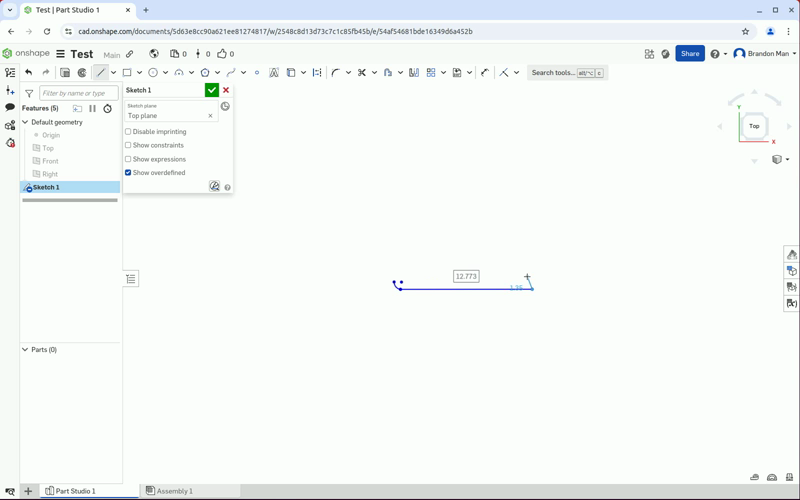
scroll(6)
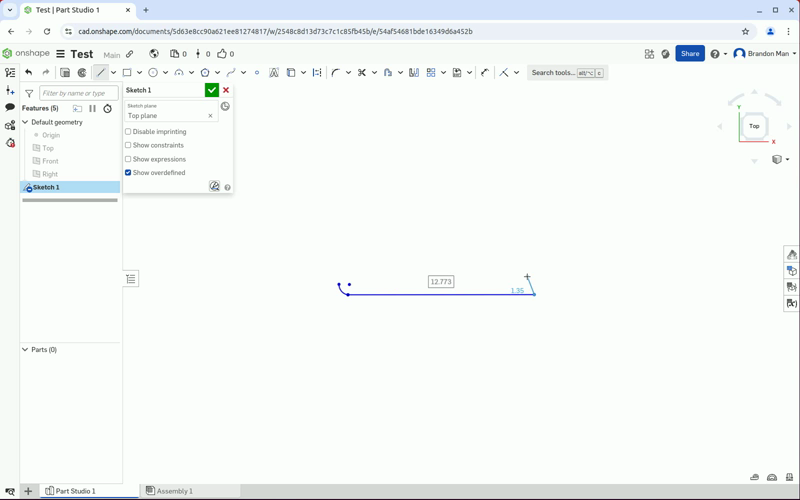
scroll(6)
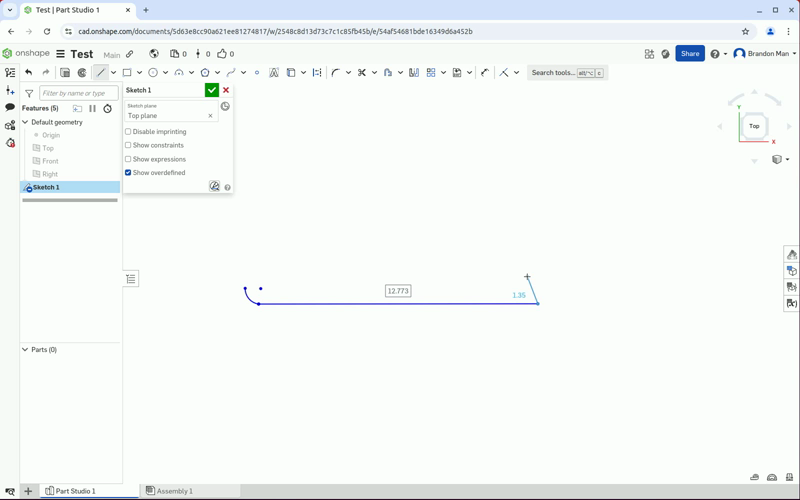
scroll(6)
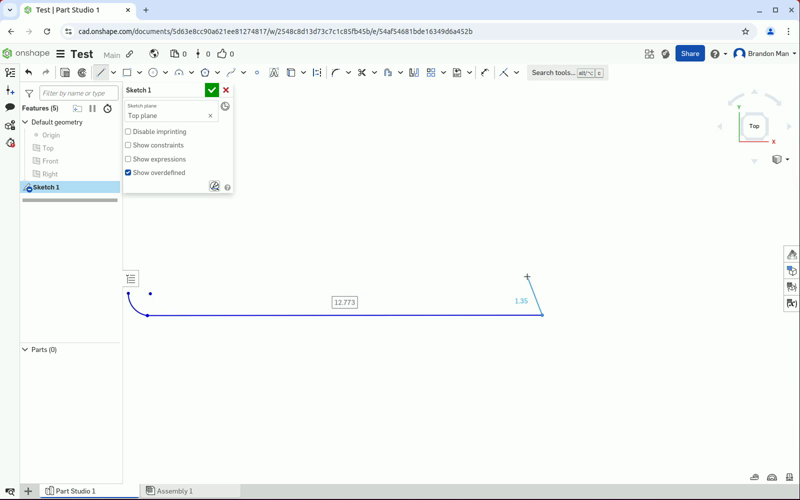
scroll(6)
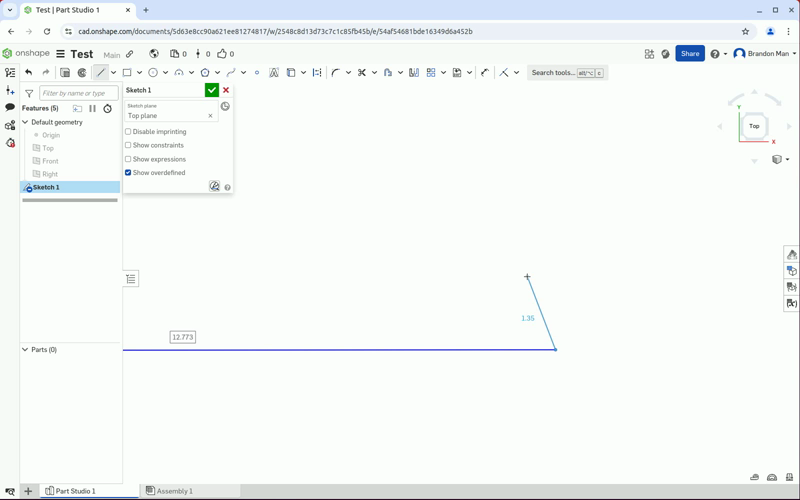
click(527, 276)
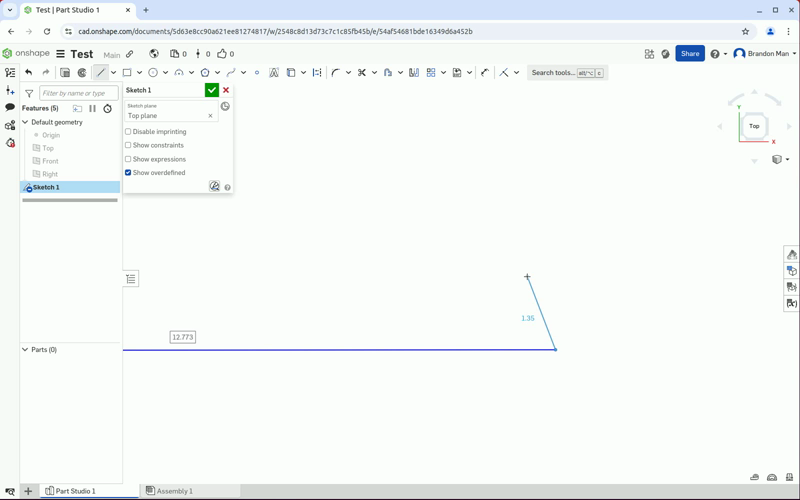
scroll(-6)
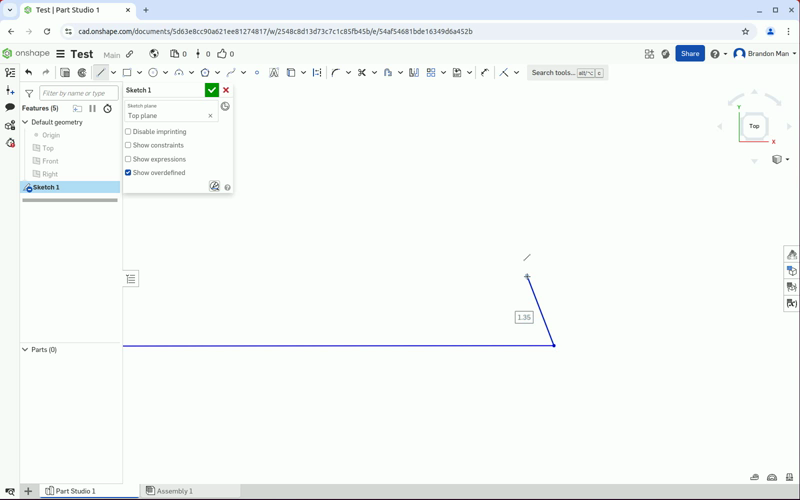
scroll(-6)
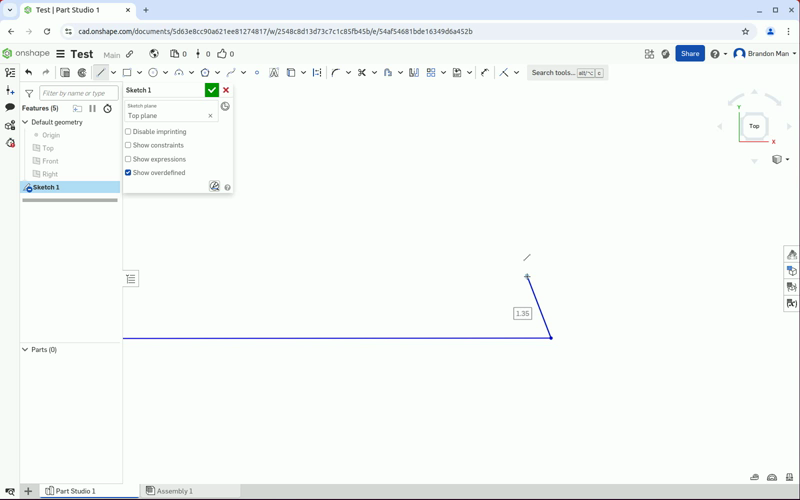
scroll(-6)
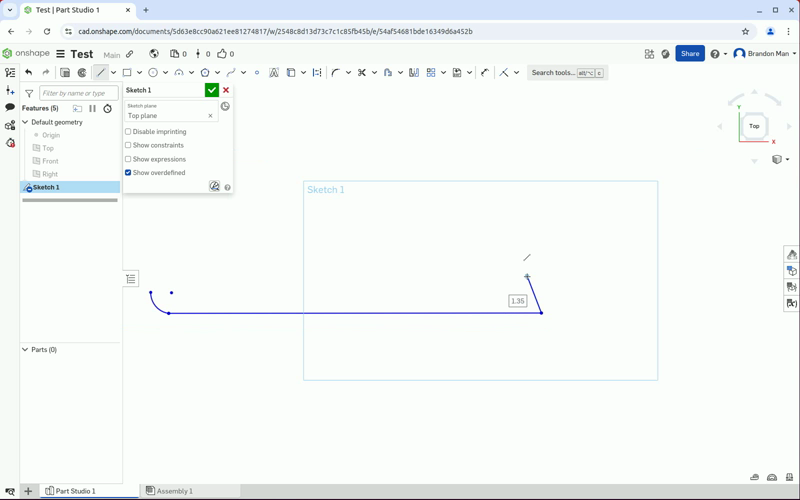
scroll(-6)
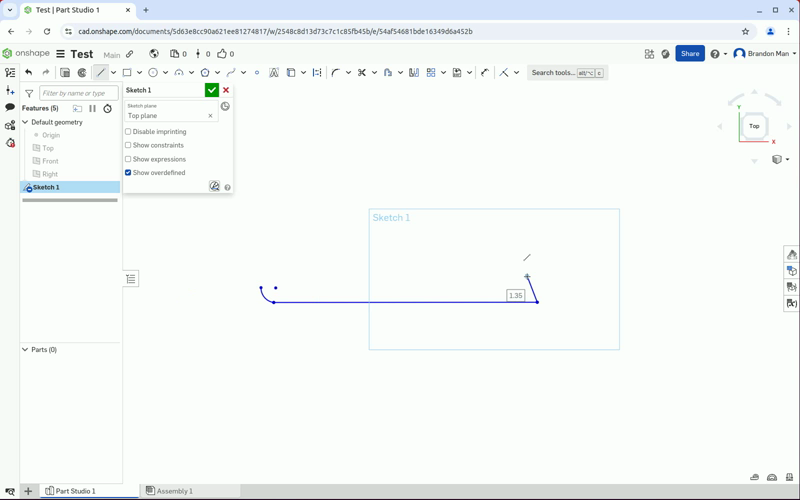
scroll(-6)
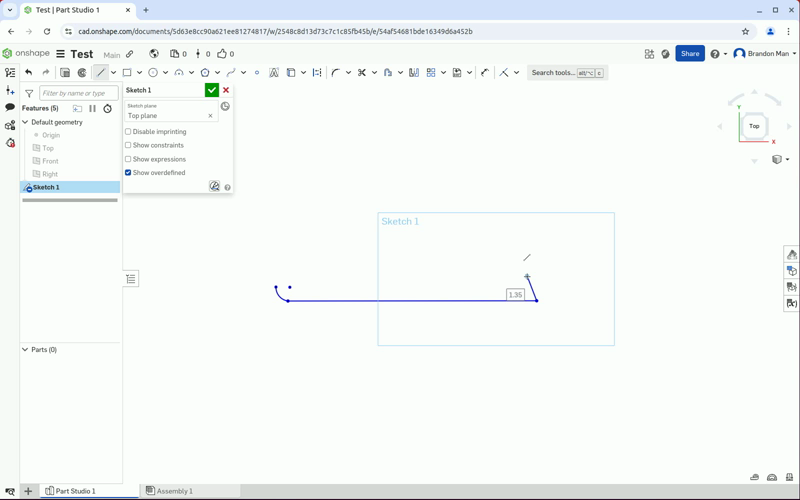
scroll(-6)
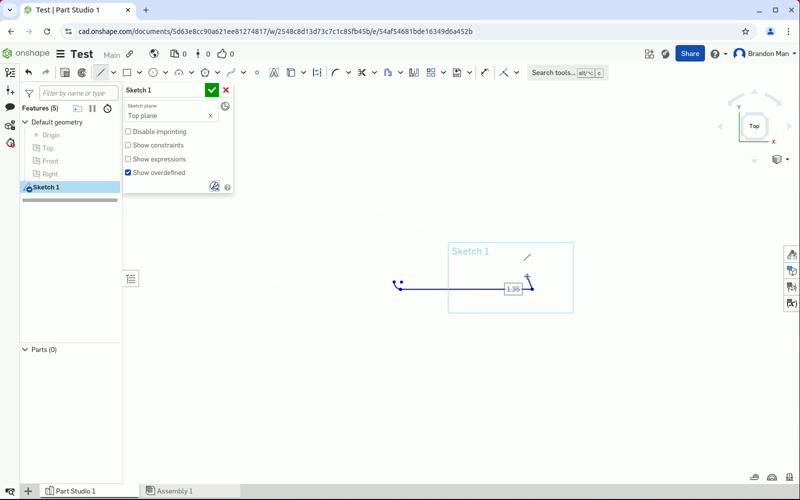
scroll(-6)
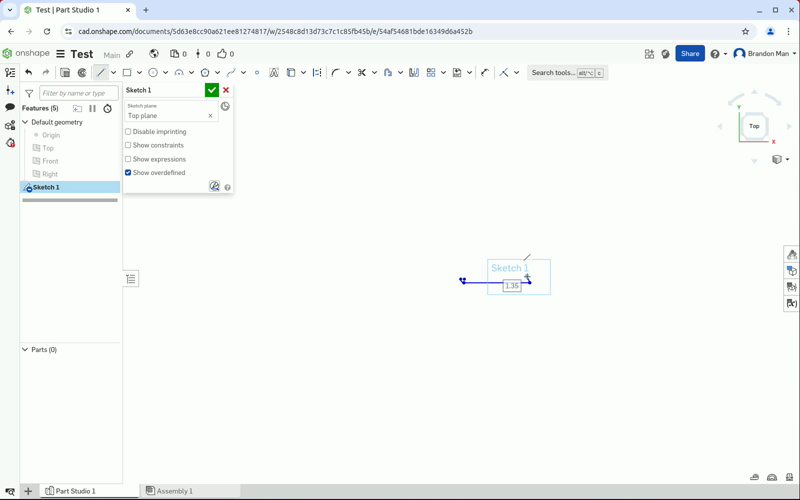
key_up(shift)
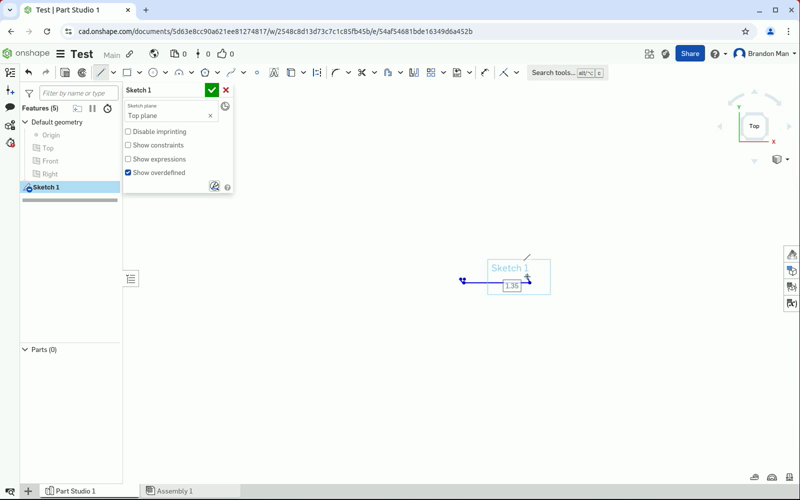
key_down(shift)
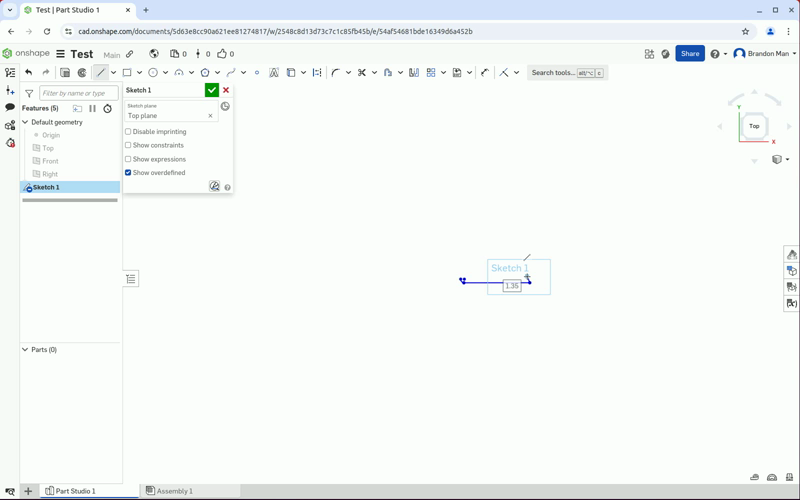
mouse_move(486, 184)
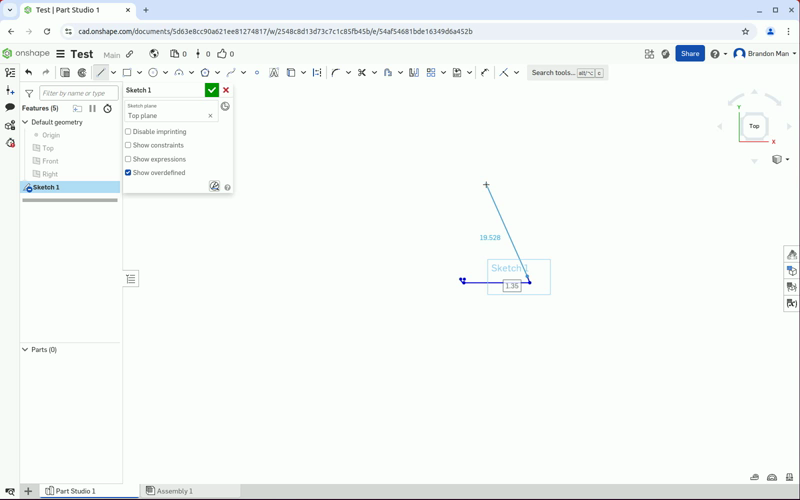
click(486, 184)
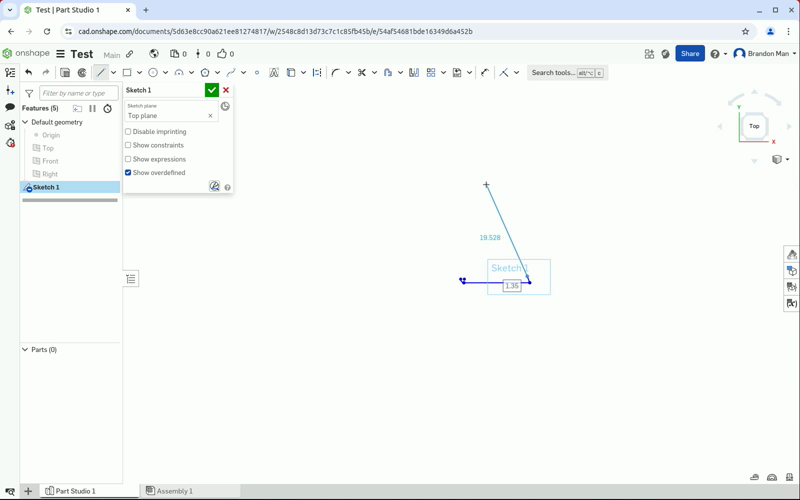
key_up(shift)
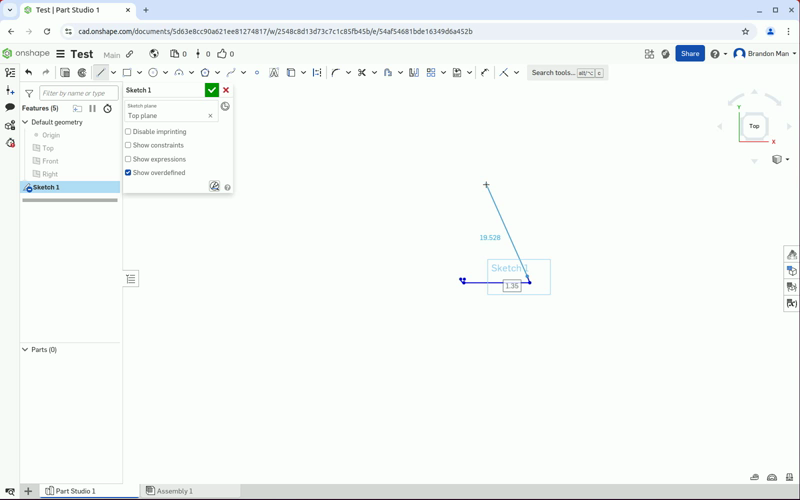
key(esc)
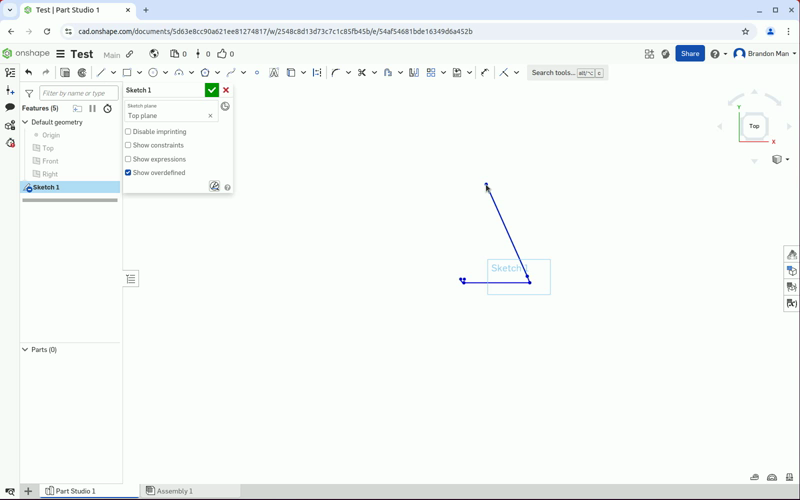
key(a)
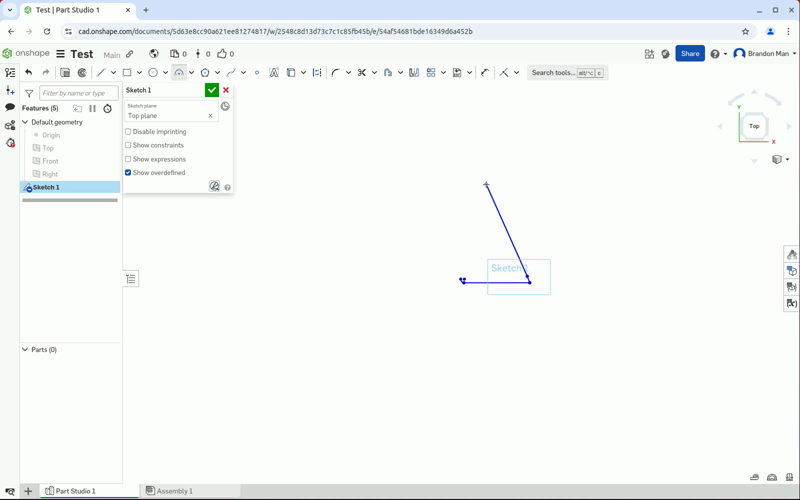
mouse_move(486, 184)
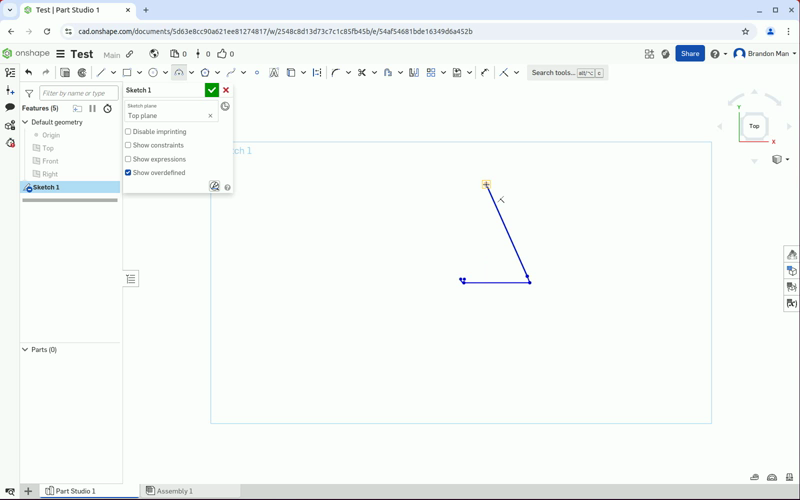
click(486, 184)
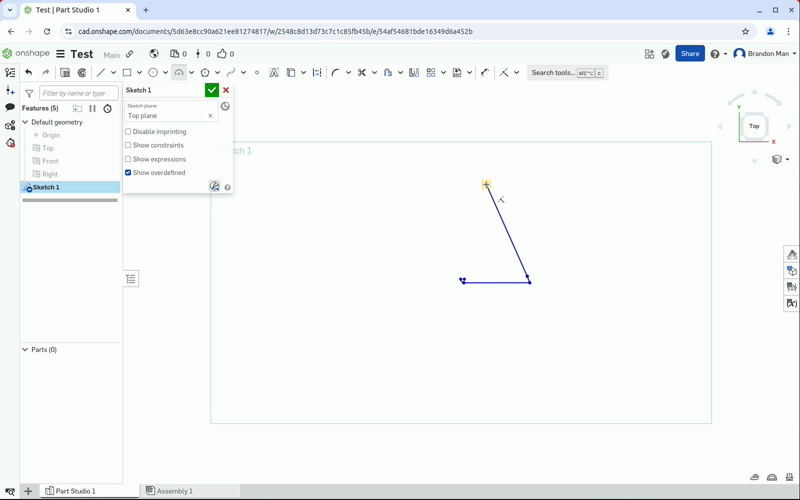
key_down(shift)
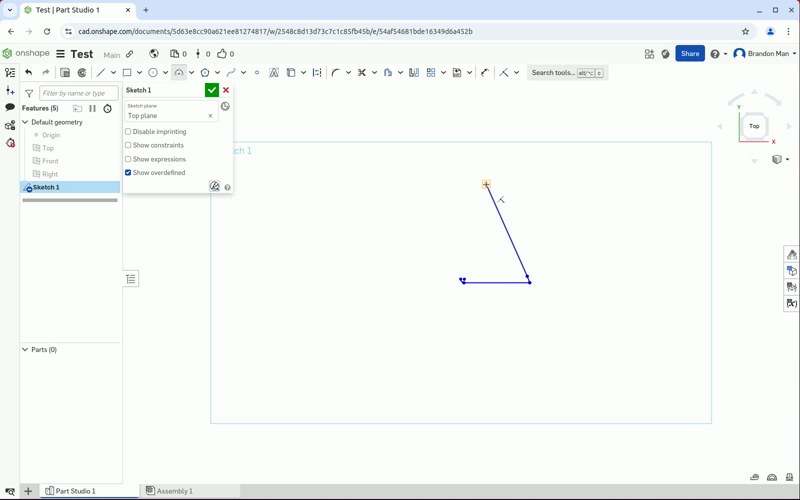
mouse_move(484, 182)
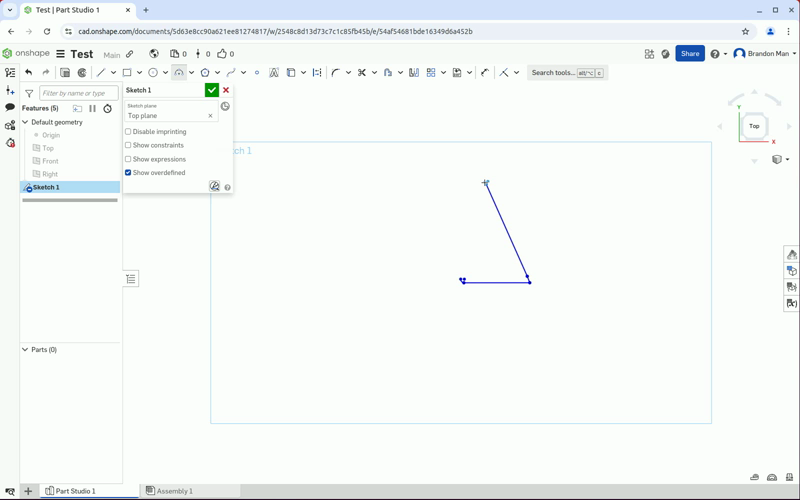
scroll(6)
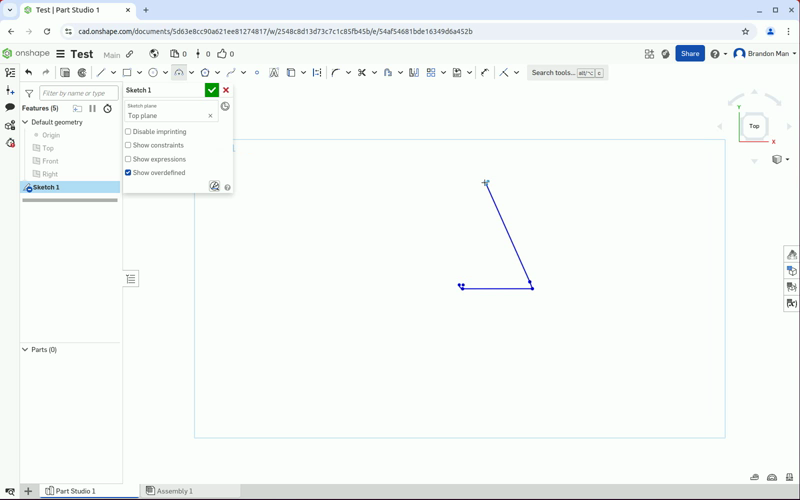
scroll(6)
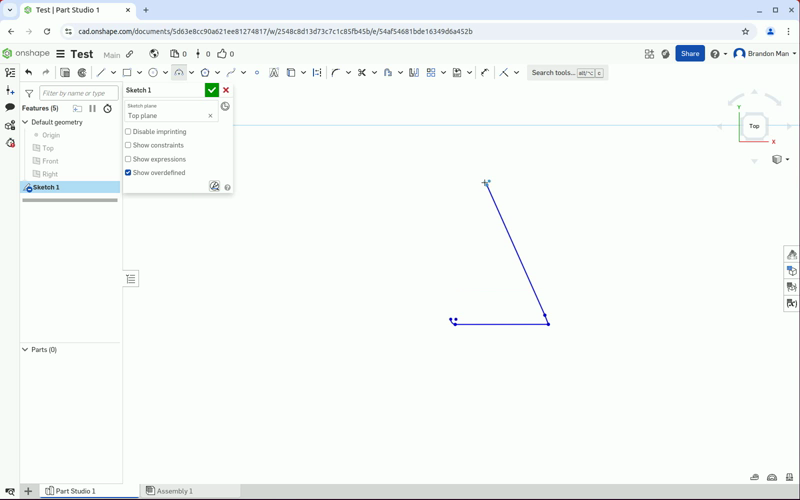
scroll(6)
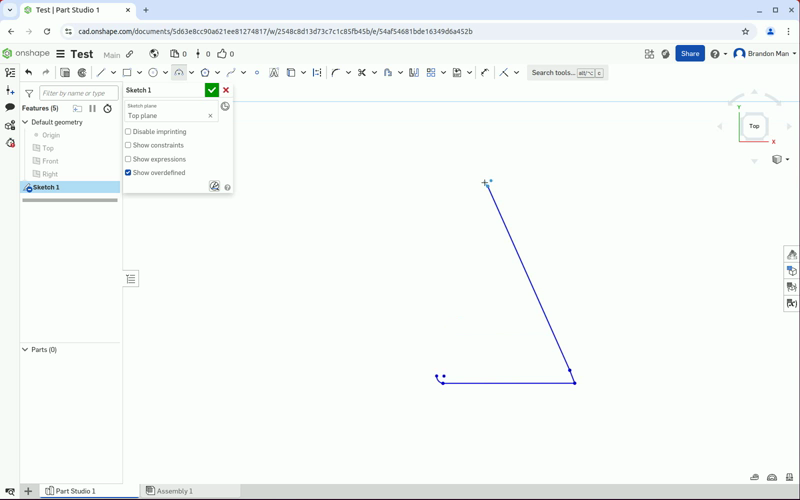
scroll(6)
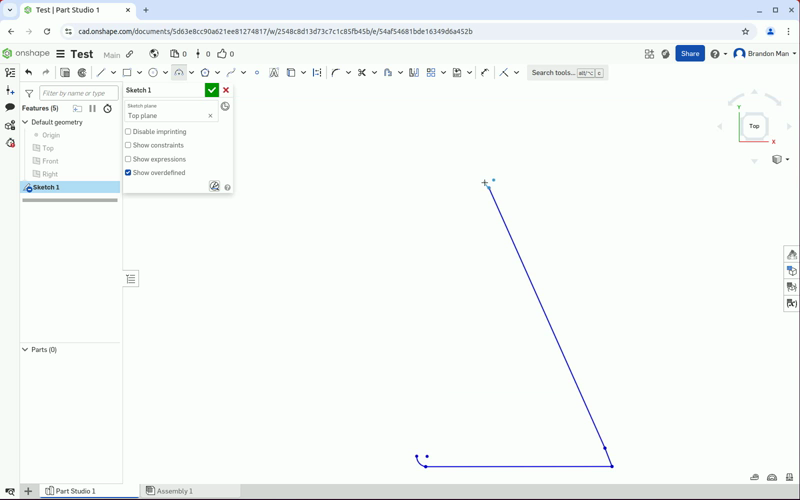
scroll(6)
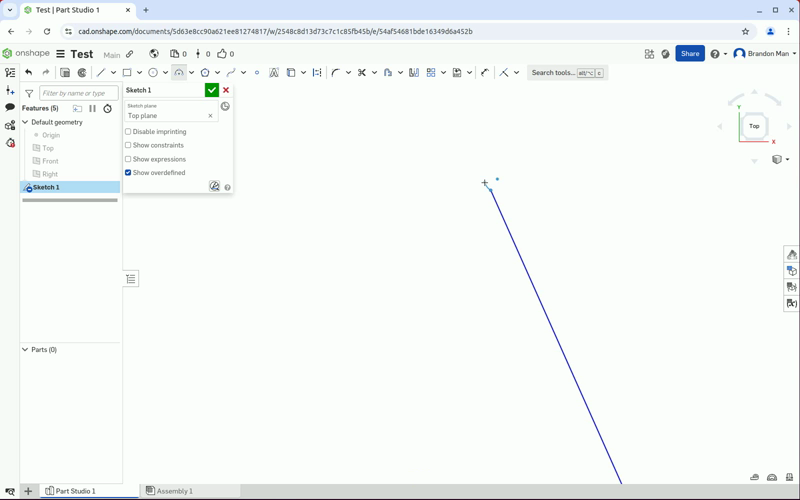
scroll(6)
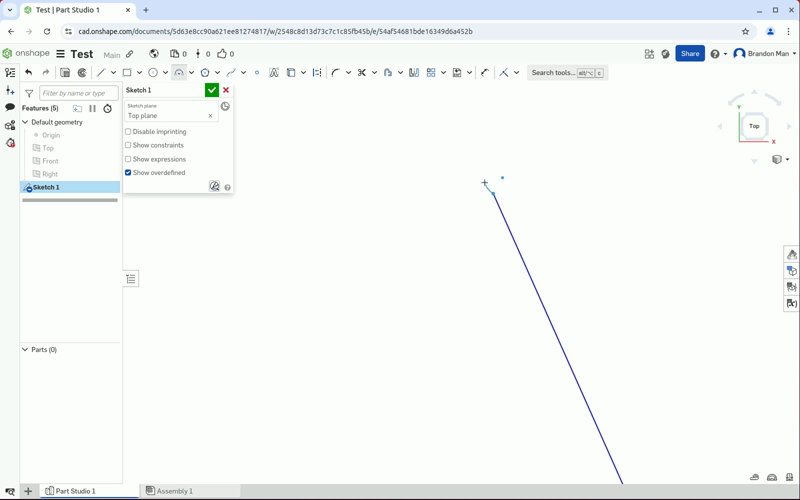
scroll(6)
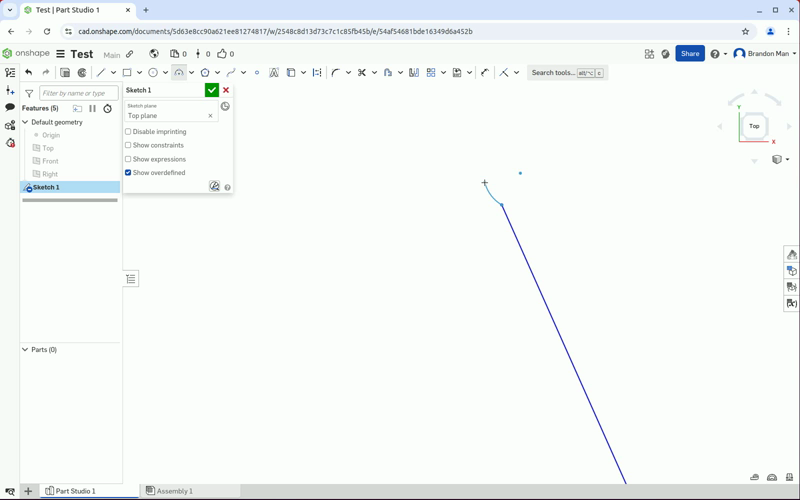
click(484, 182)
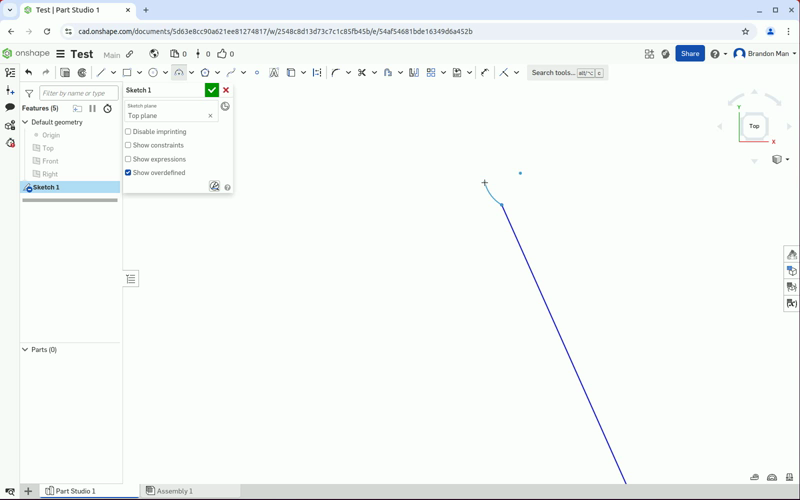
scroll(-6)
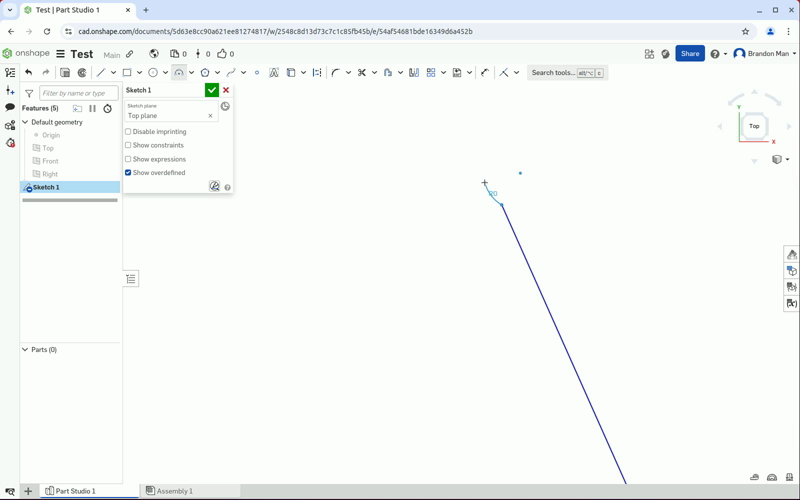
scroll(-6)
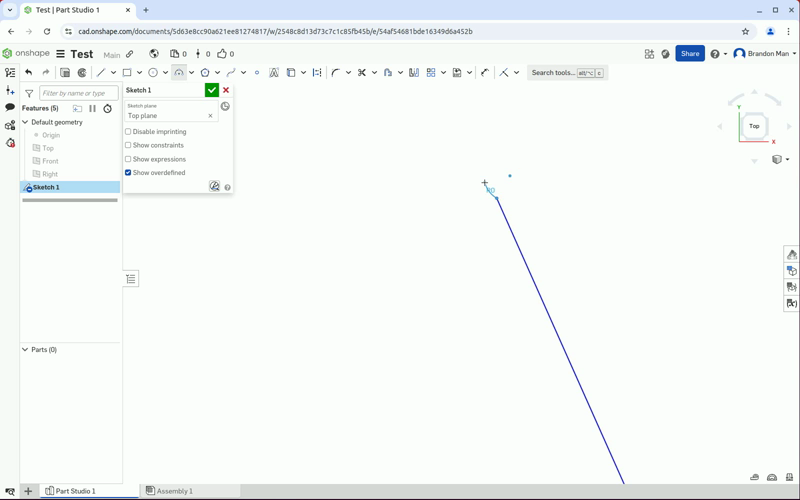
scroll(-6)
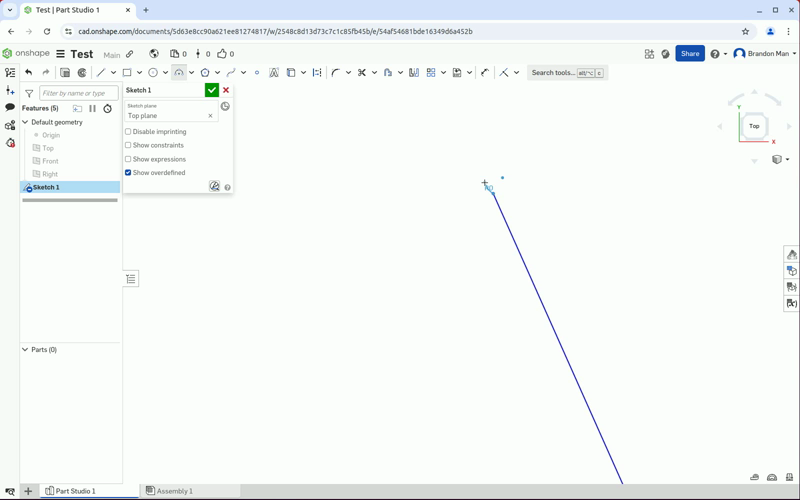
scroll(-6)
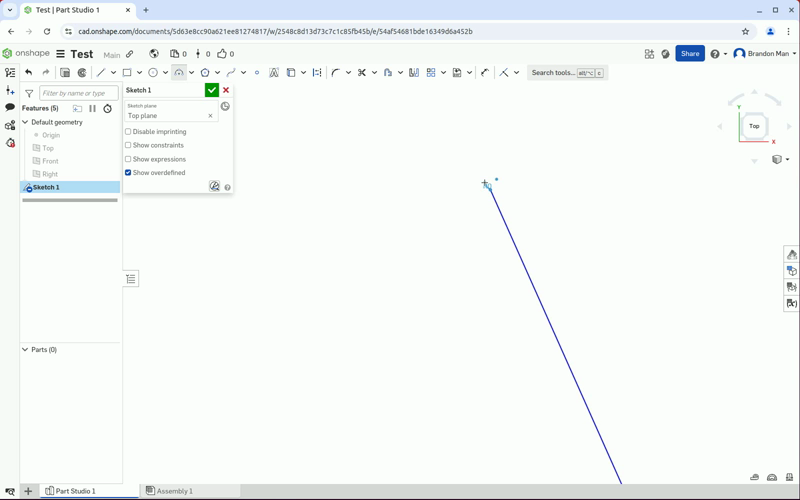
scroll(-6)
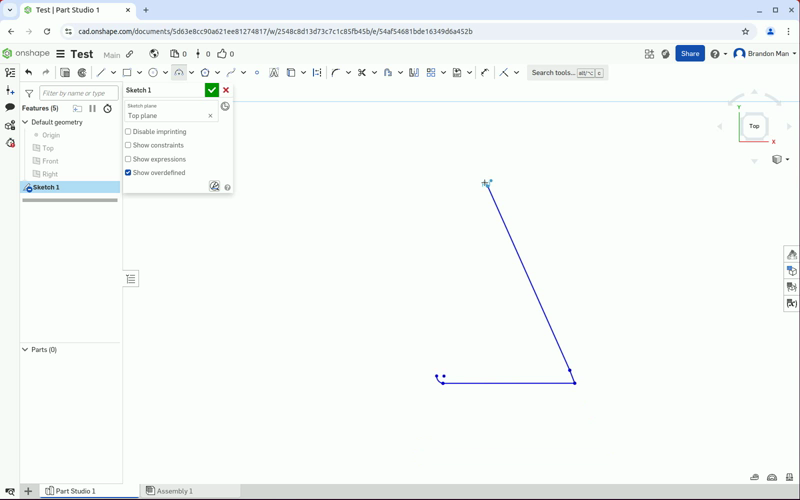
scroll(-6)
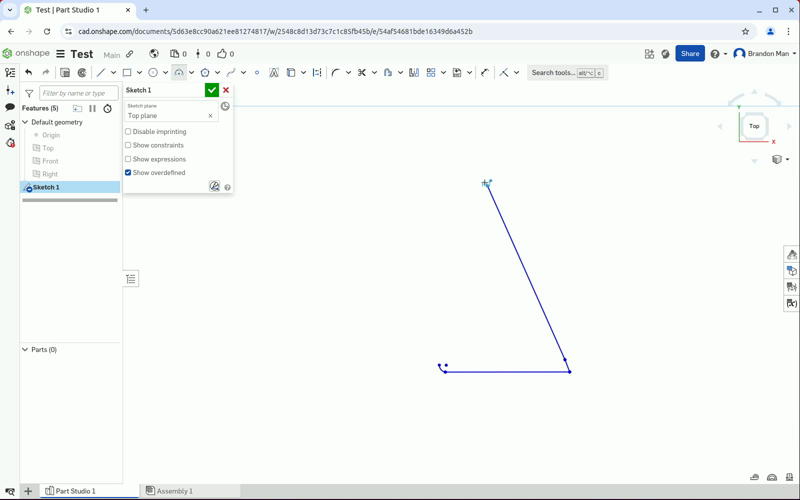
scroll(-6)
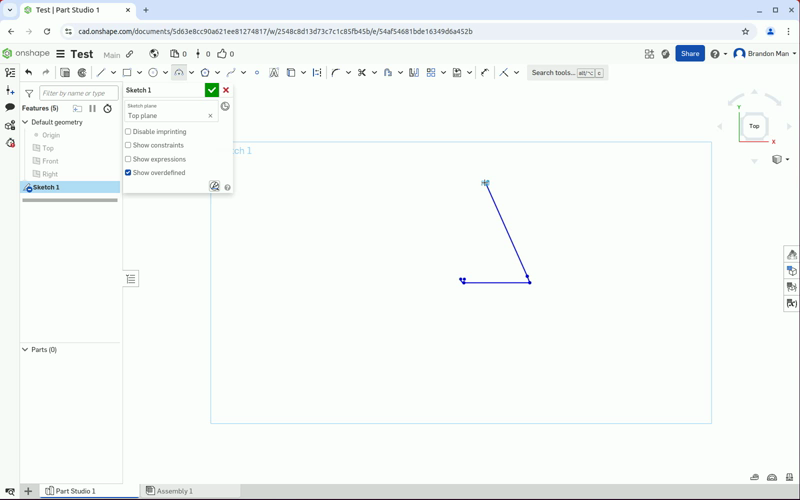
mouse_move(485, 182)
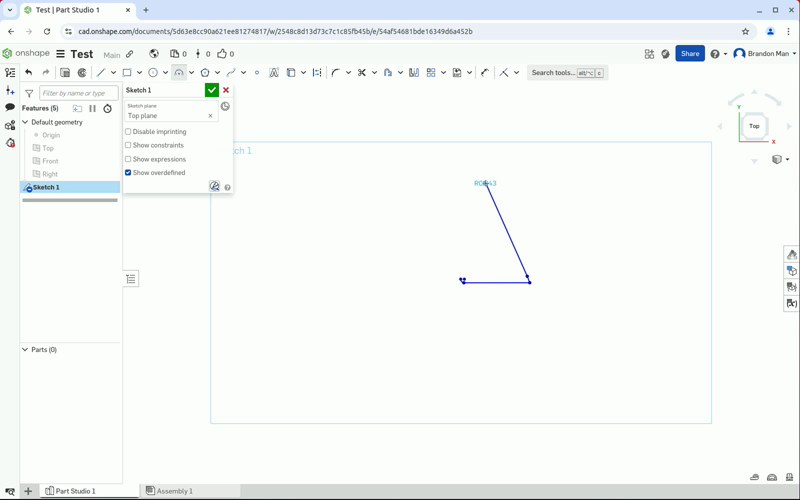
scroll(6)
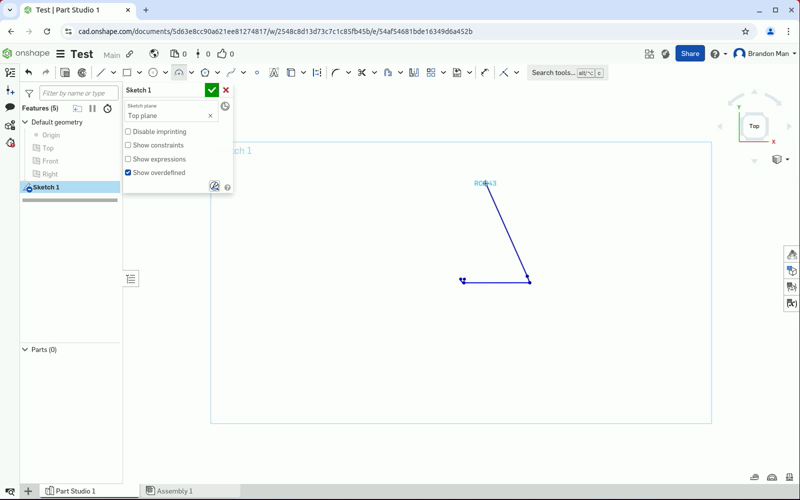
scroll(6)
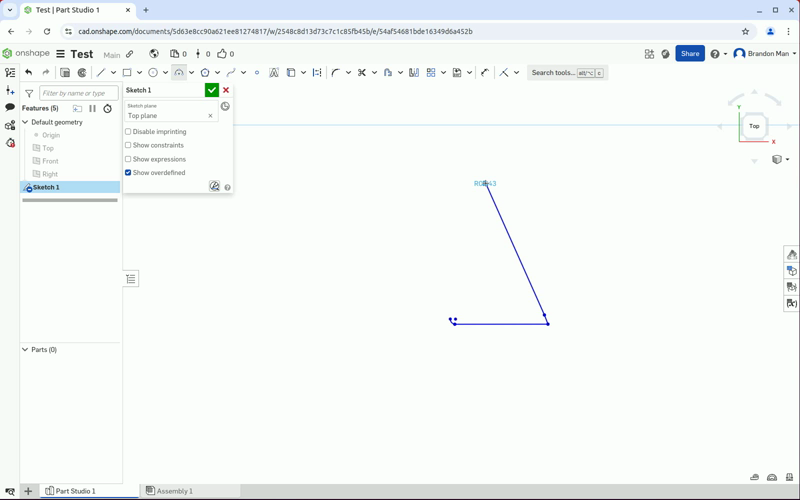
scroll(6)
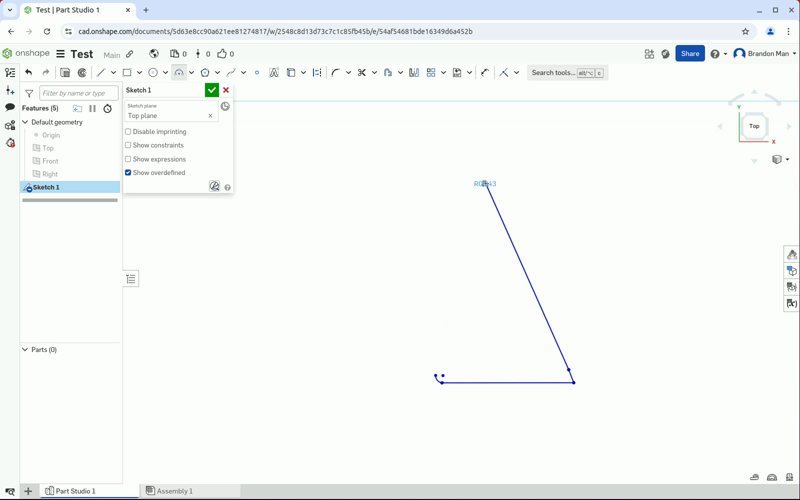
scroll(6)
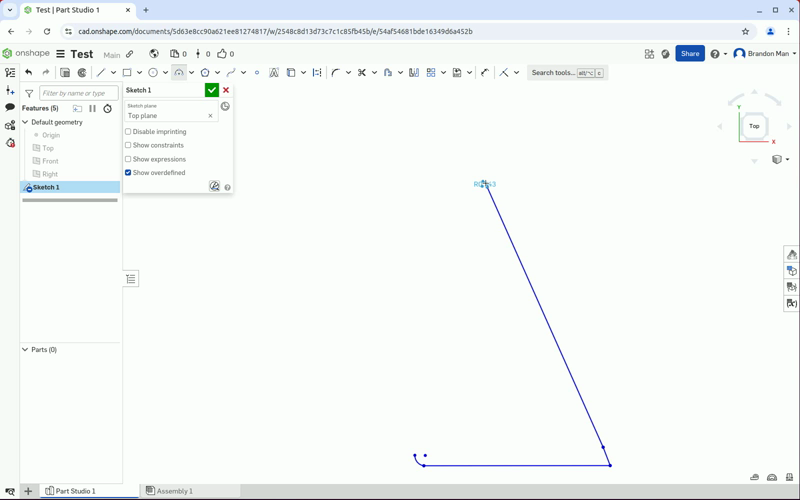
scroll(6)
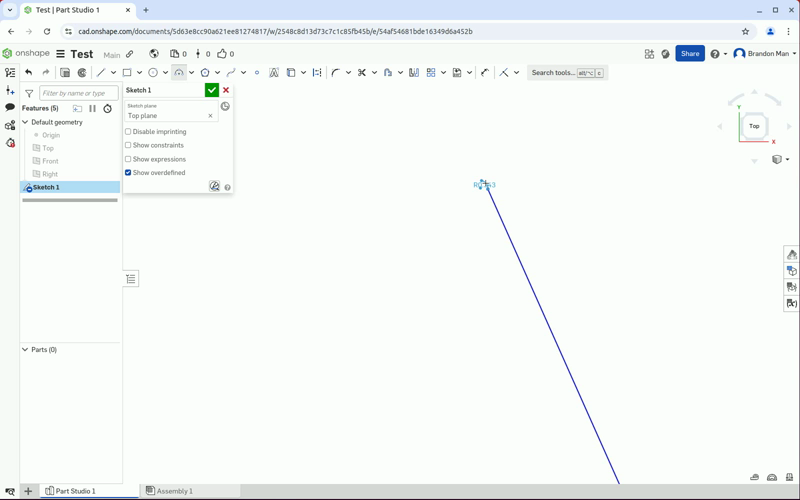
scroll(6)
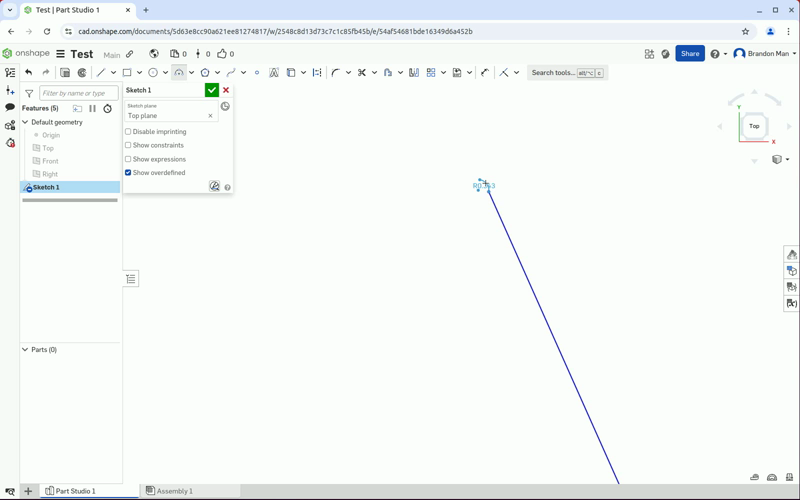
scroll(6)
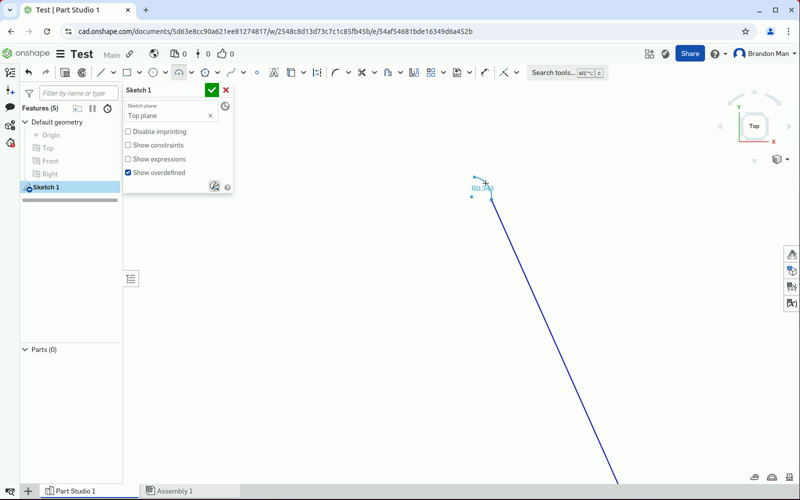
click(485, 182)
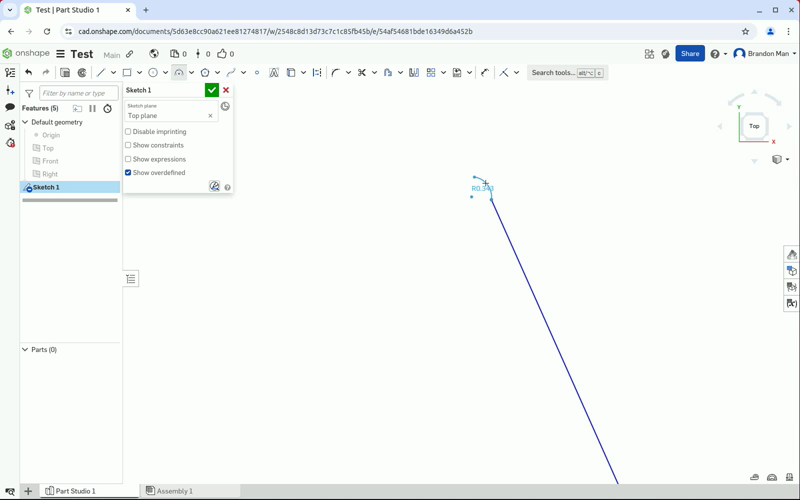
scroll(-6)
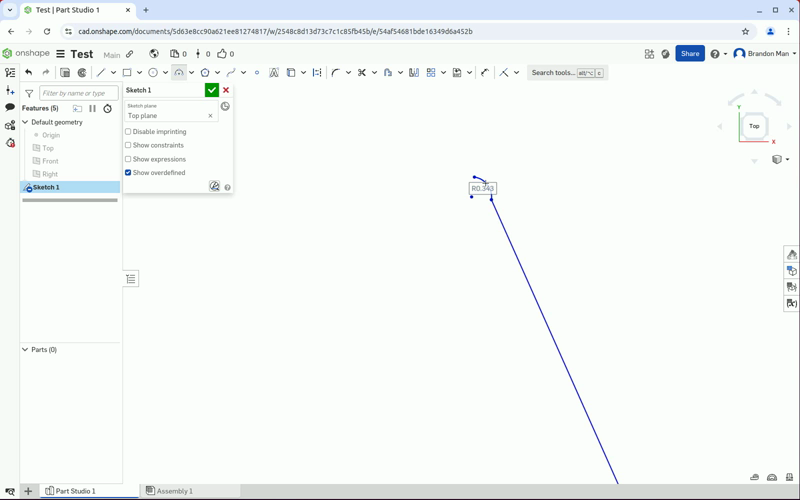
scroll(-6)
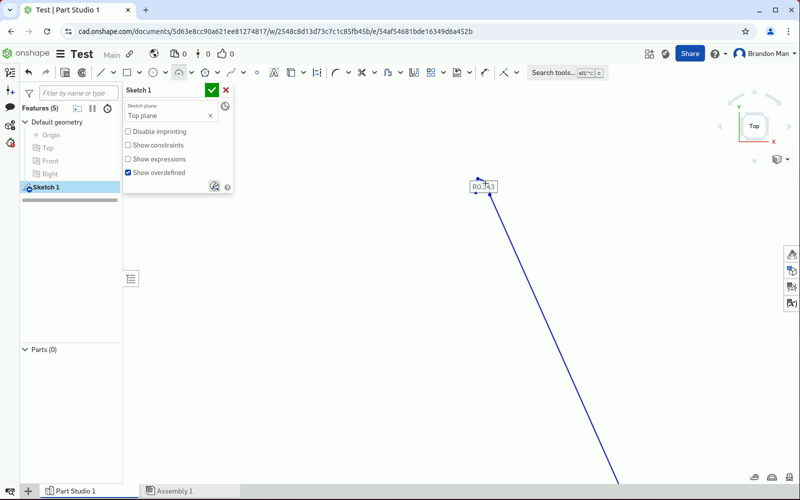
scroll(-6)
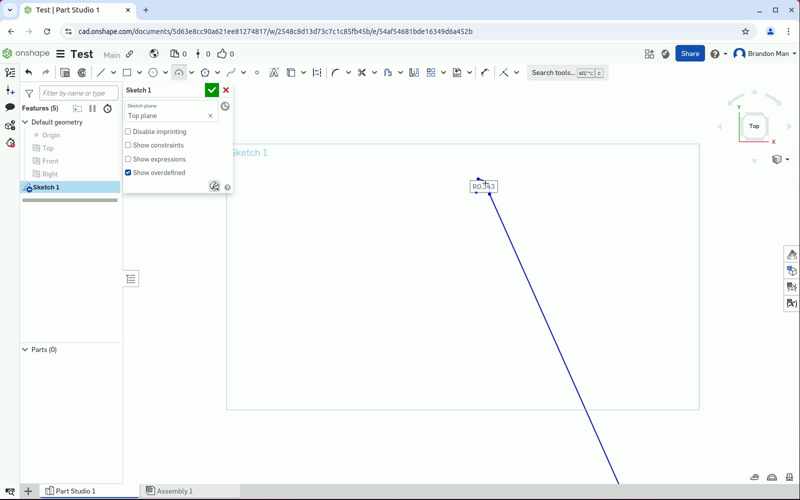
scroll(-6)
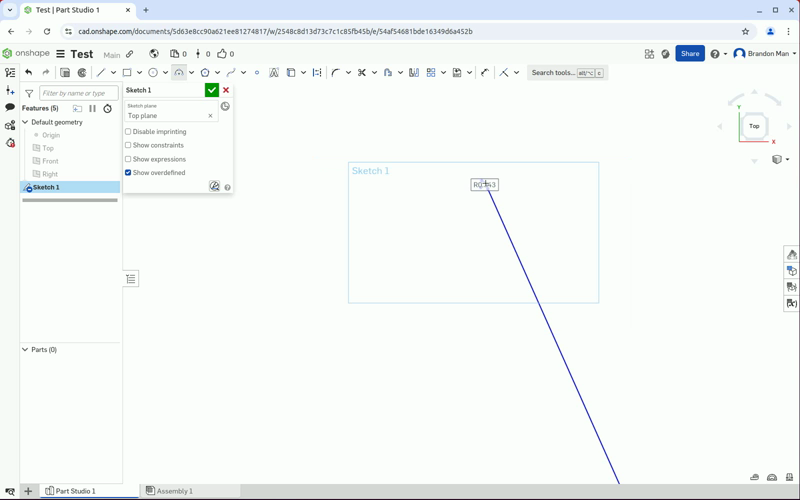
scroll(-6)
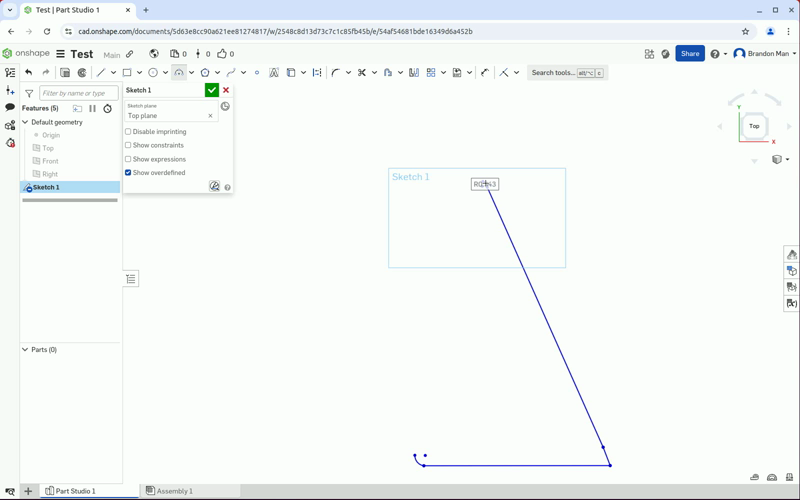
scroll(-6)
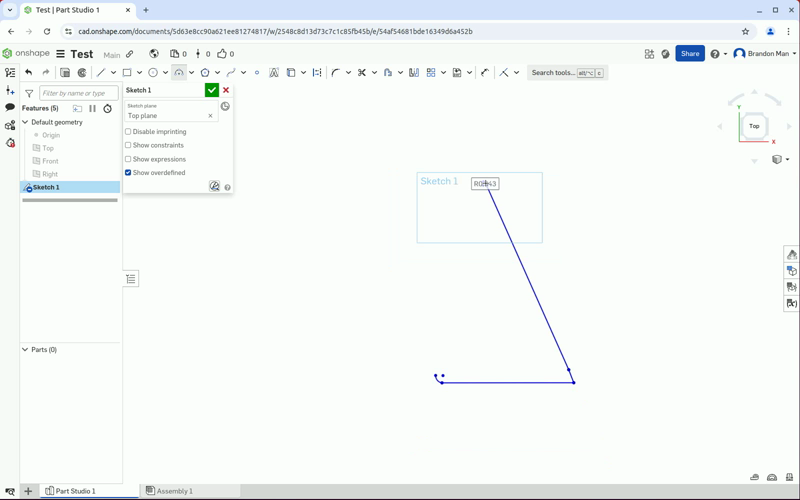
scroll(-6)
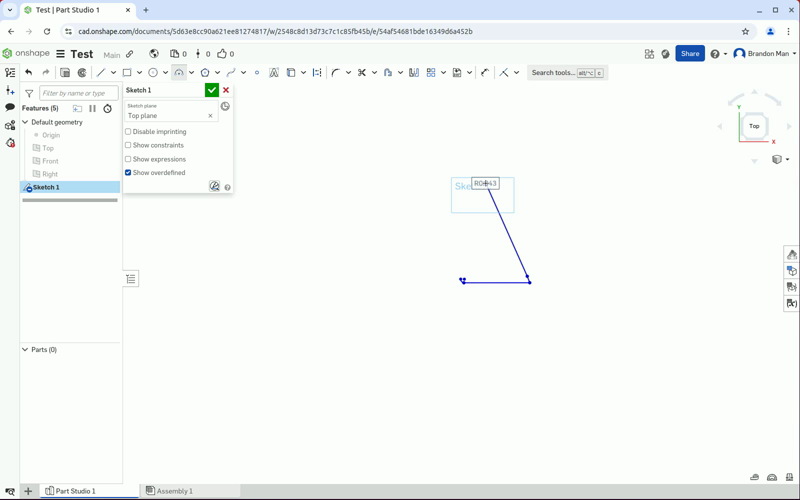
key_up(shift)
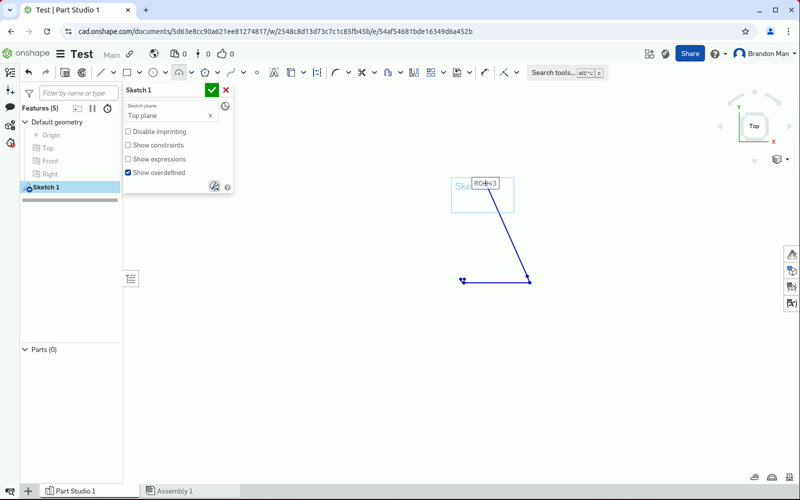
key(esc)
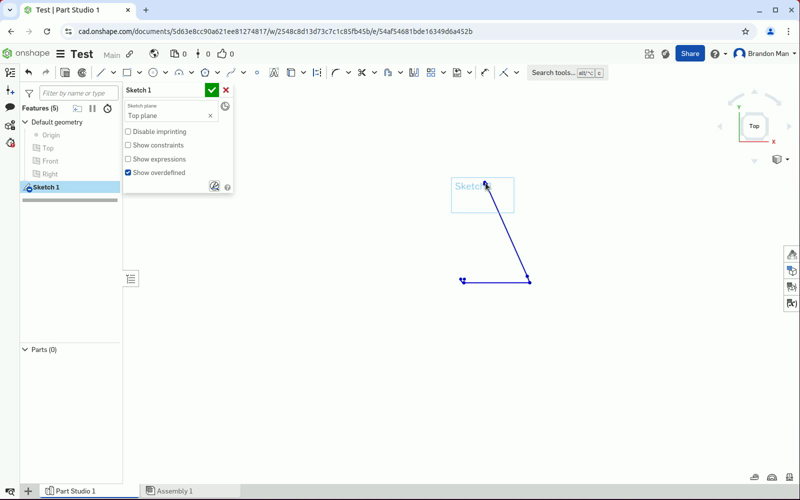
key(l)
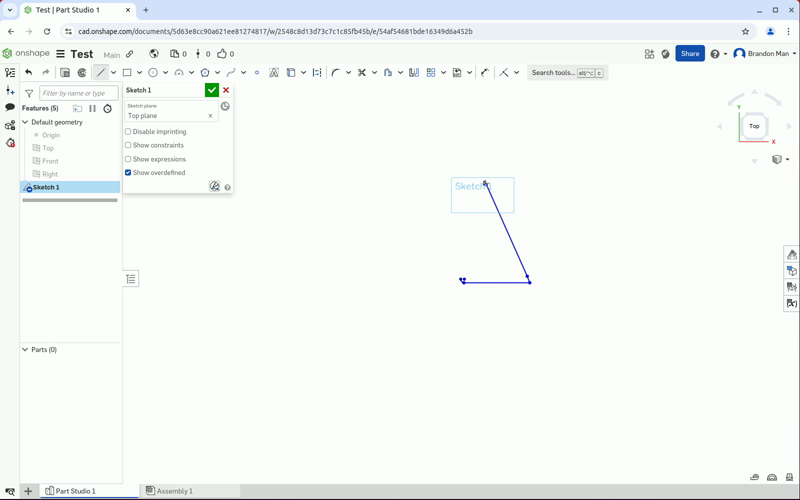
mouse_move(484, 182)
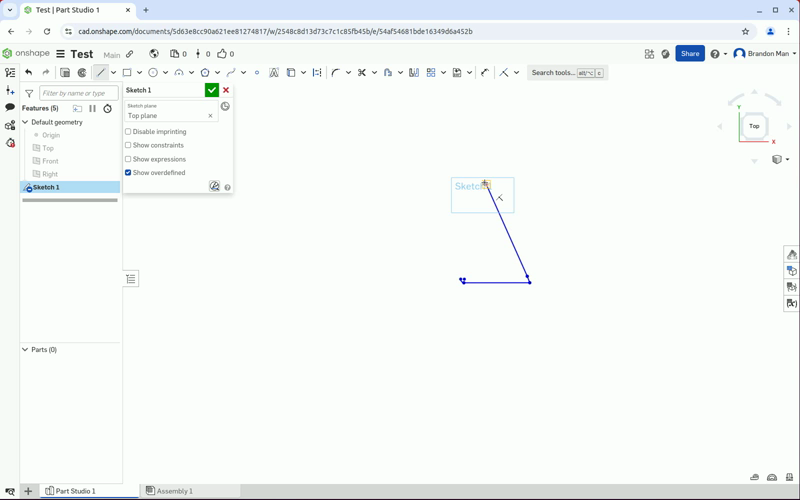
scroll(6)
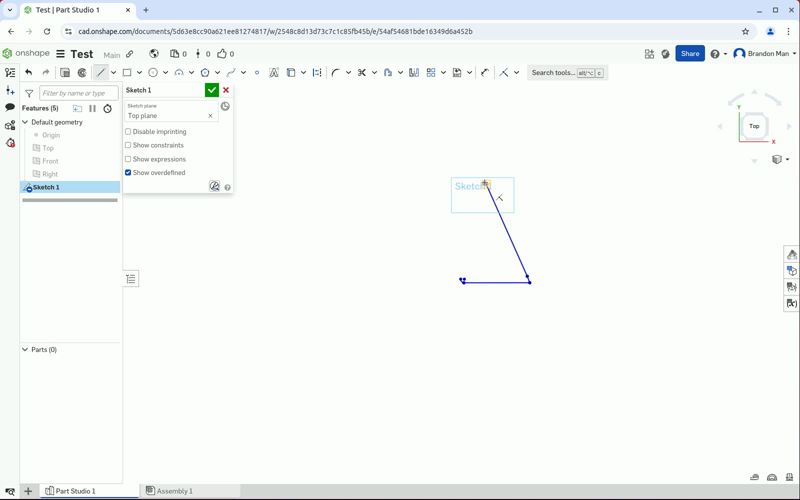
scroll(6)
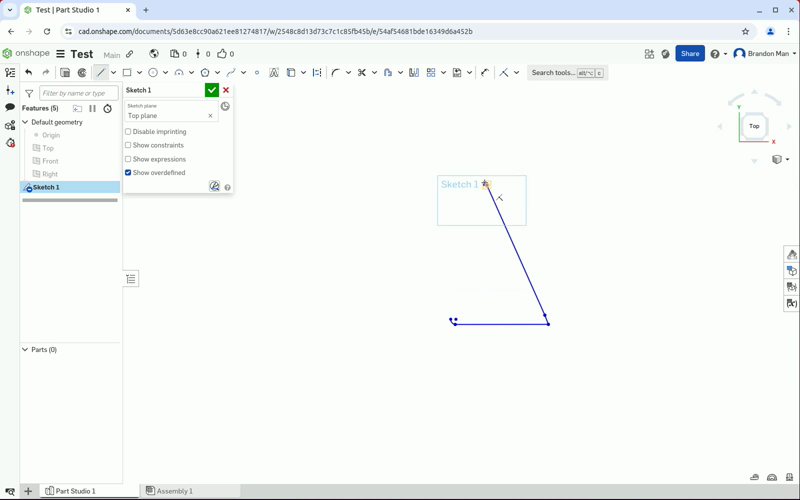
scroll(6)
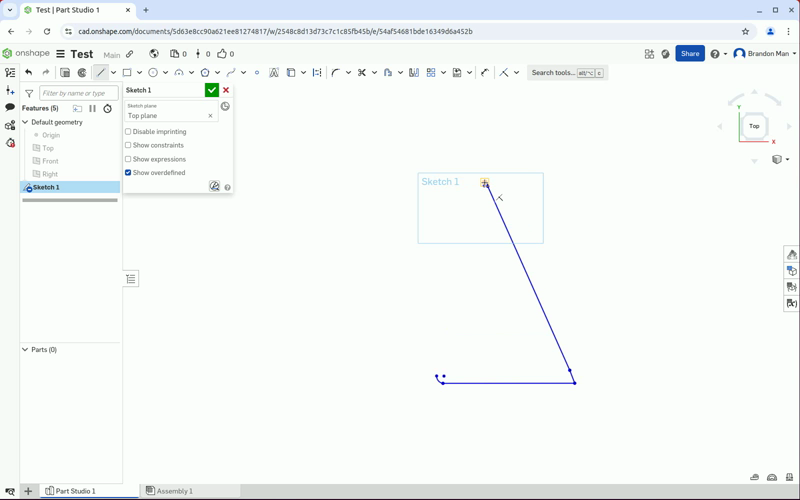
scroll(6)
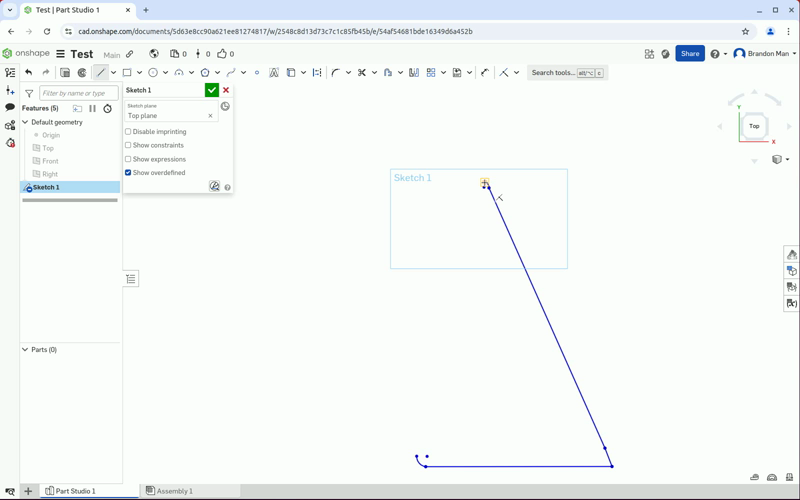
scroll(6)
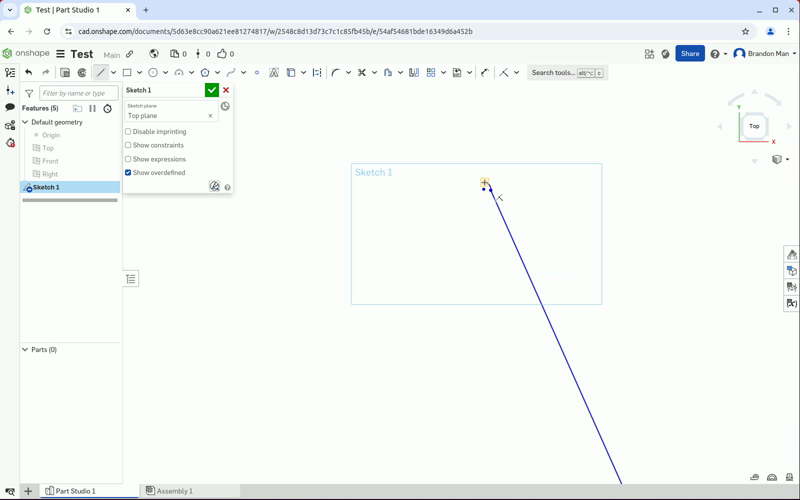
scroll(6)
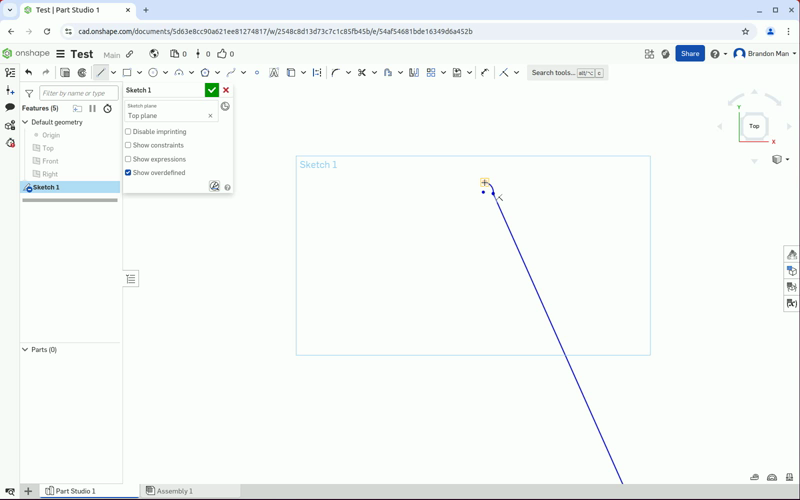
scroll(6)
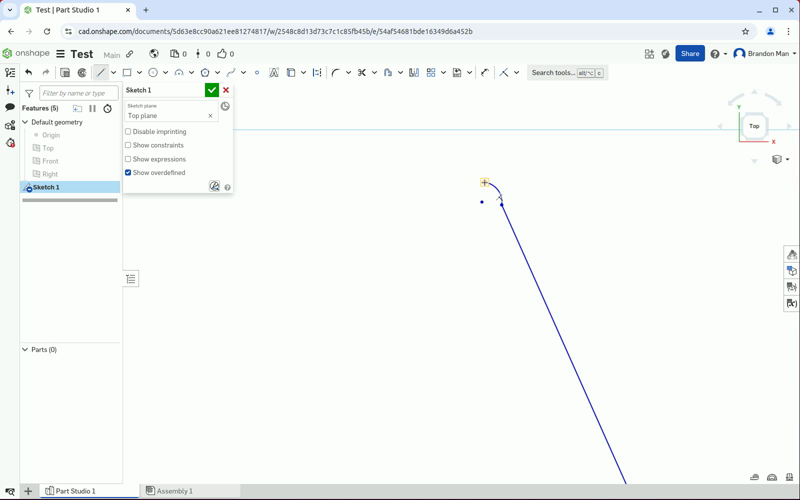
click(484, 182)
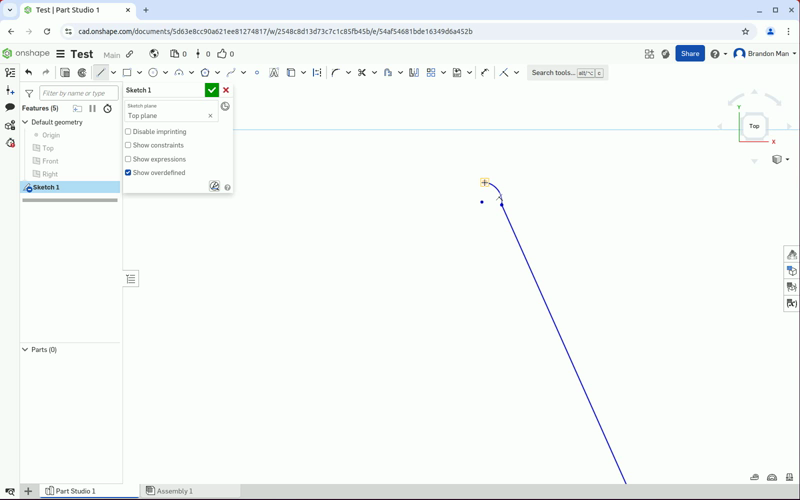
scroll(-6)
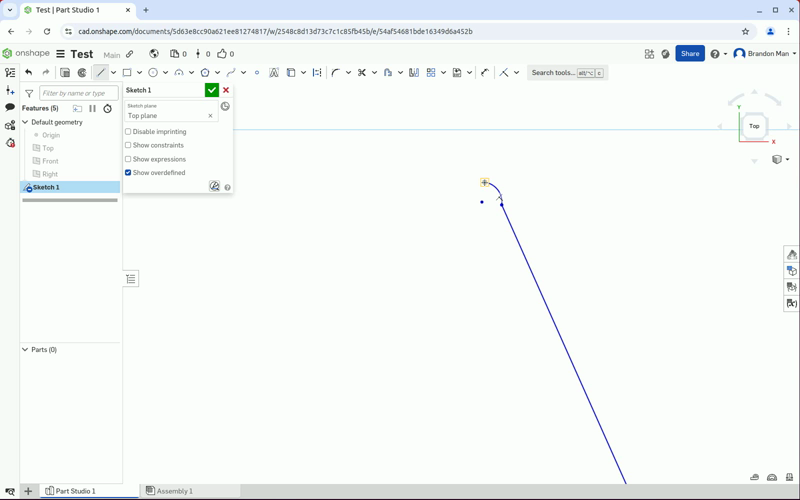
scroll(-6)
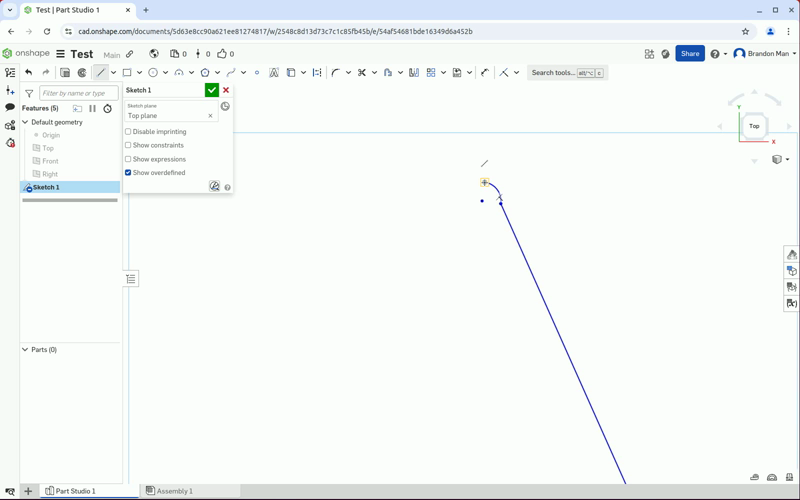
scroll(-6)
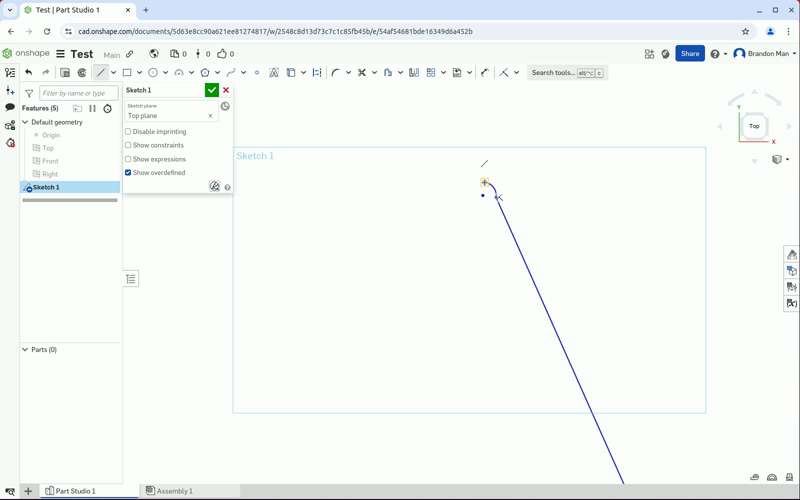
scroll(-6)
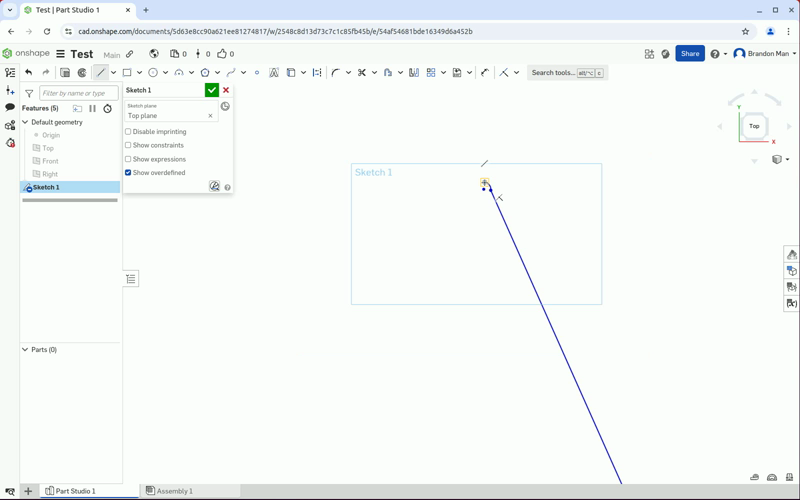
scroll(-6)
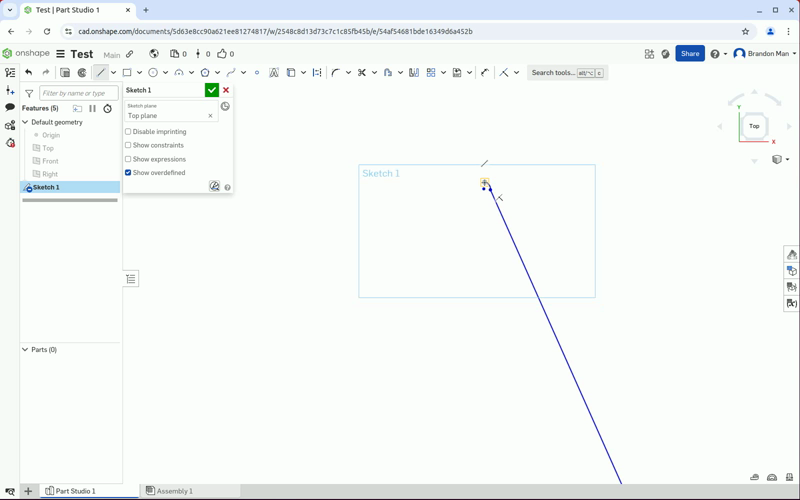
scroll(-6)
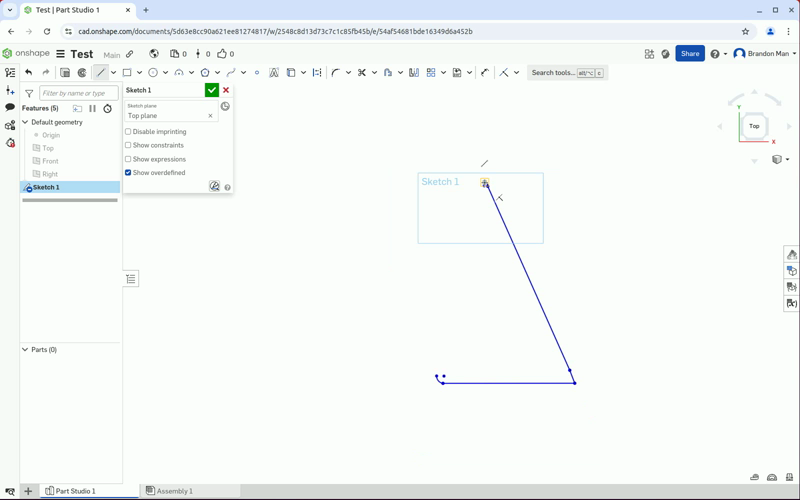
scroll(-6)
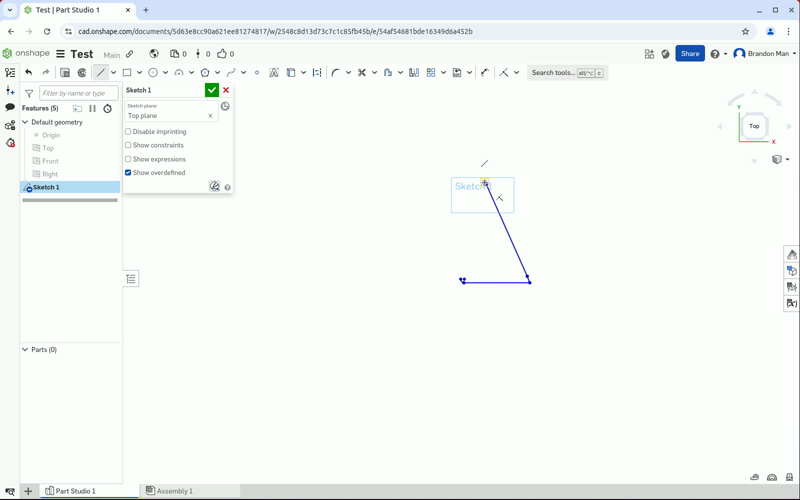
key_down(shift)
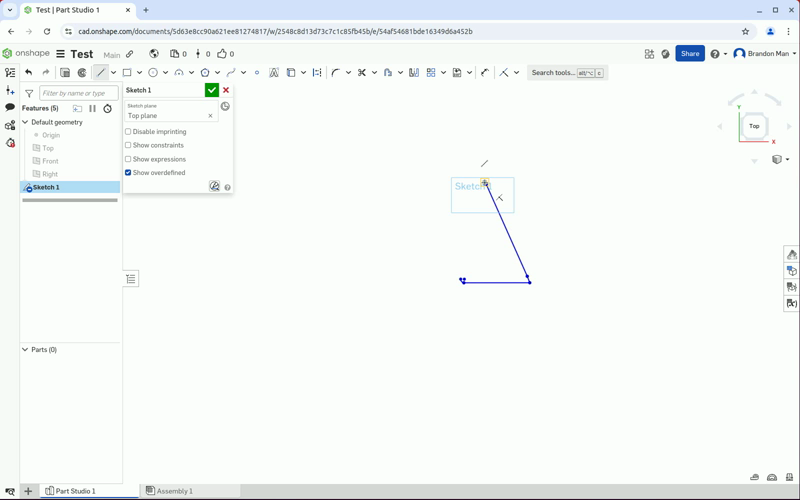
mouse_move(514, 182)
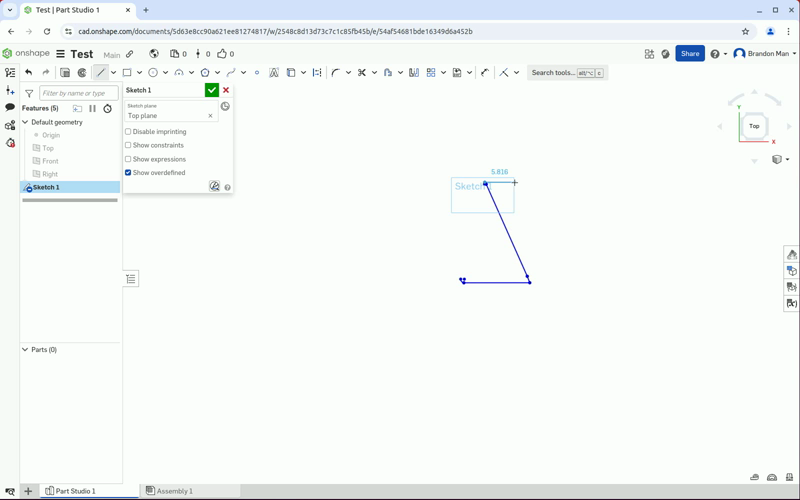
mouse_move(463, 182)
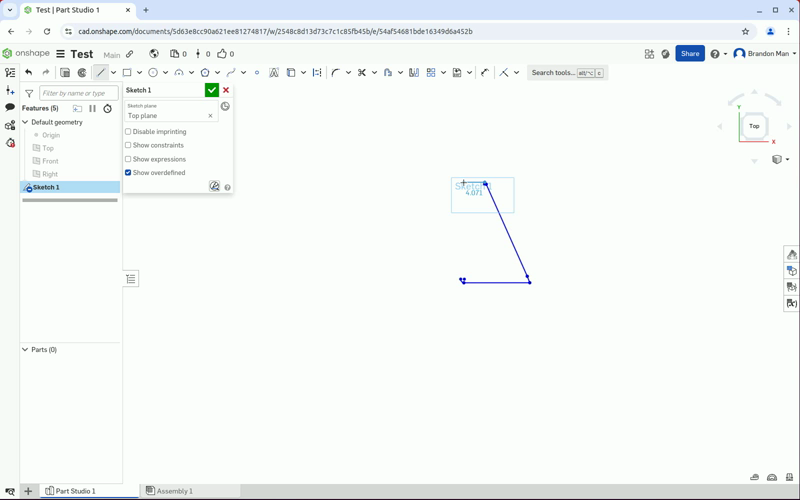
click(463, 182)
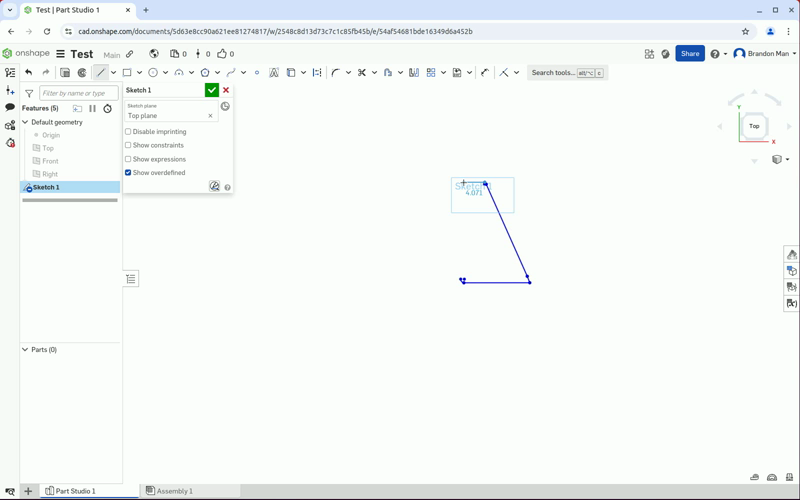
key_up(shift)
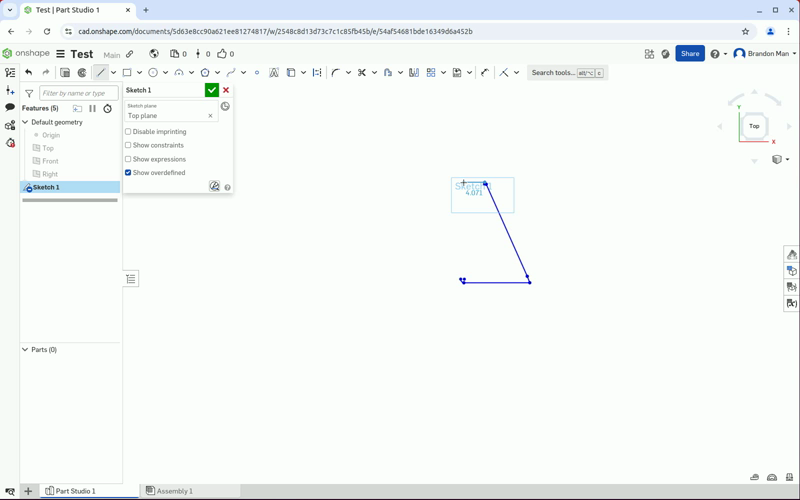
key(esc)
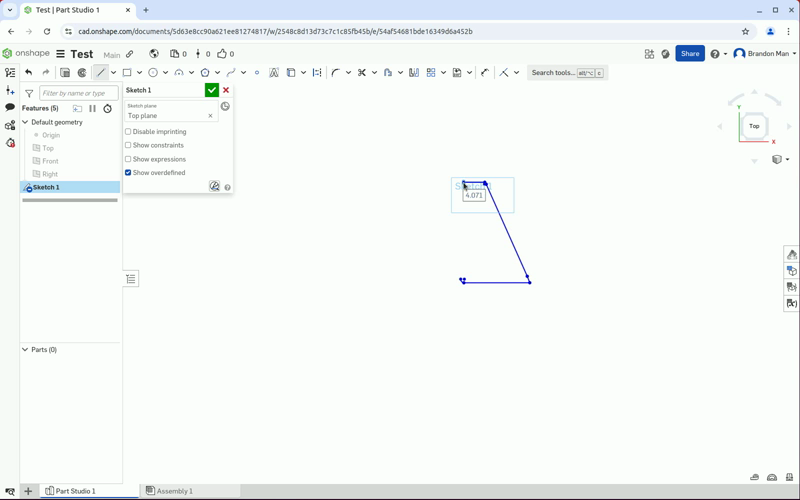
key(a)
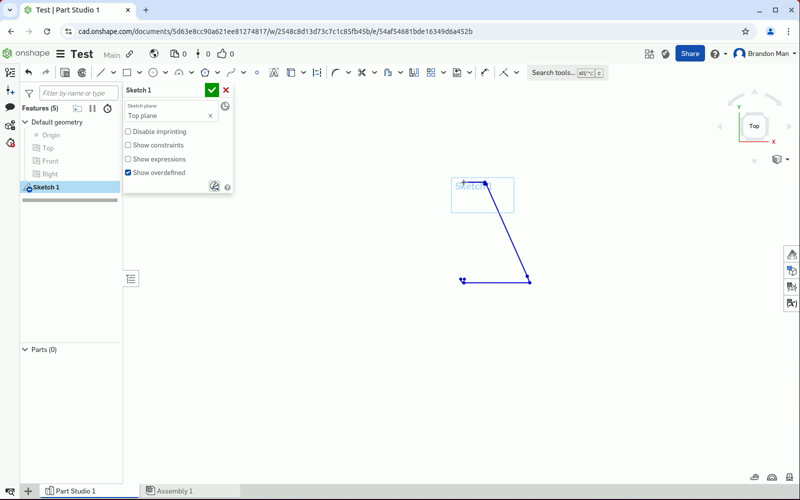
mouse_move(463, 182)
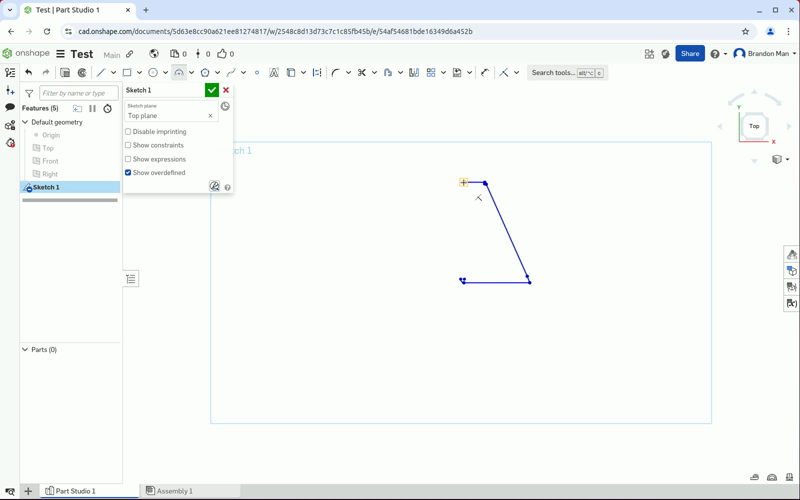
click(463, 182)
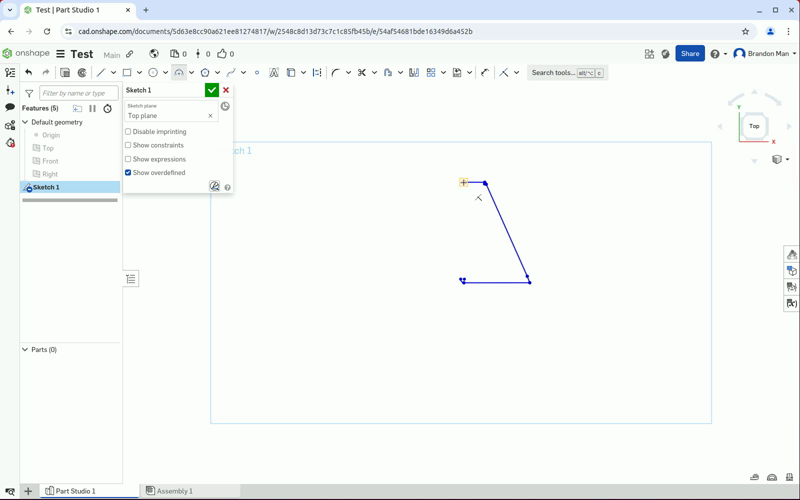
key_down(shift)
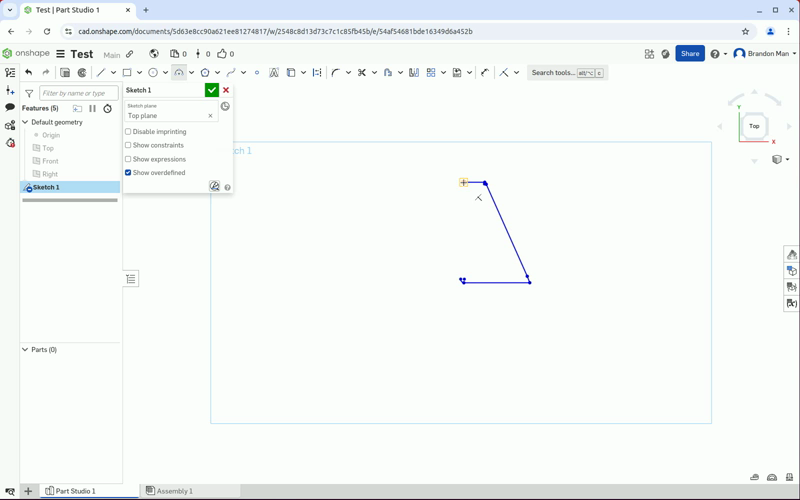
mouse_move(460, 185)
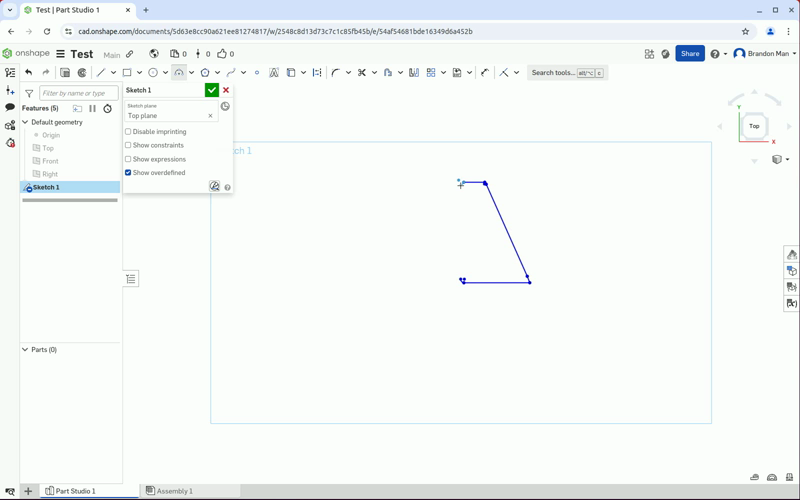
scroll(6)
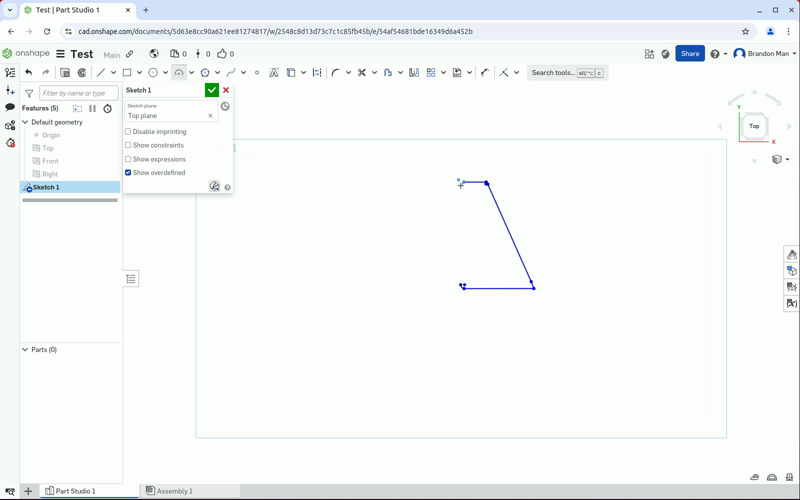
scroll(6)
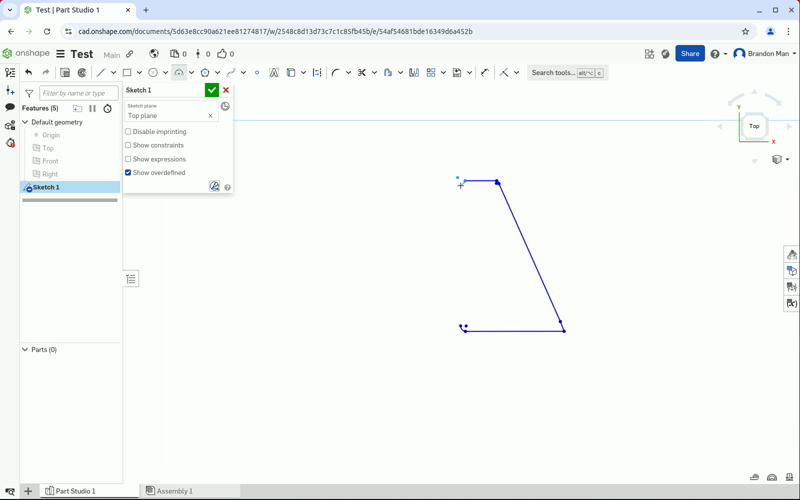
scroll(6)
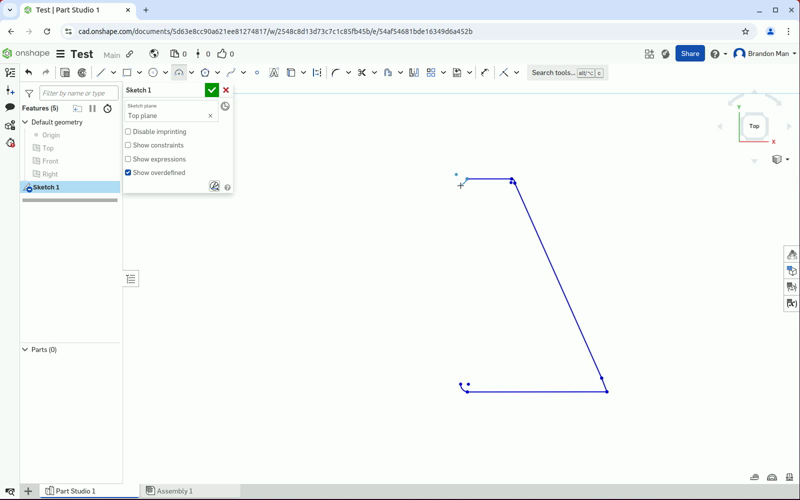
scroll(6)
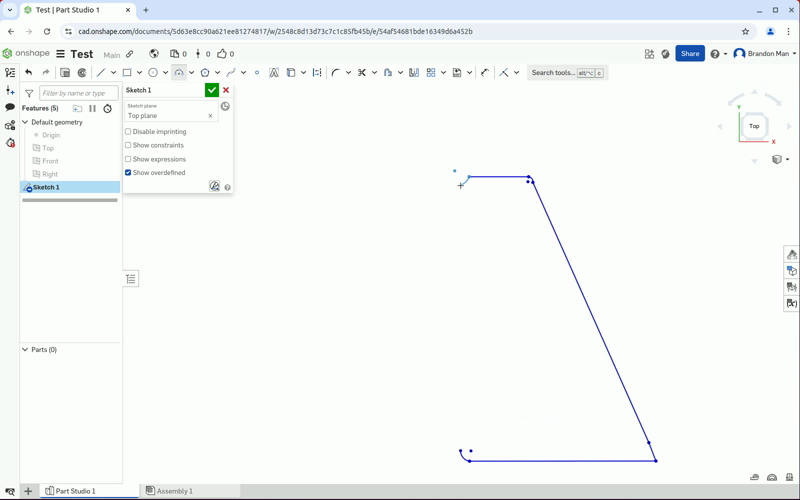
scroll(6)
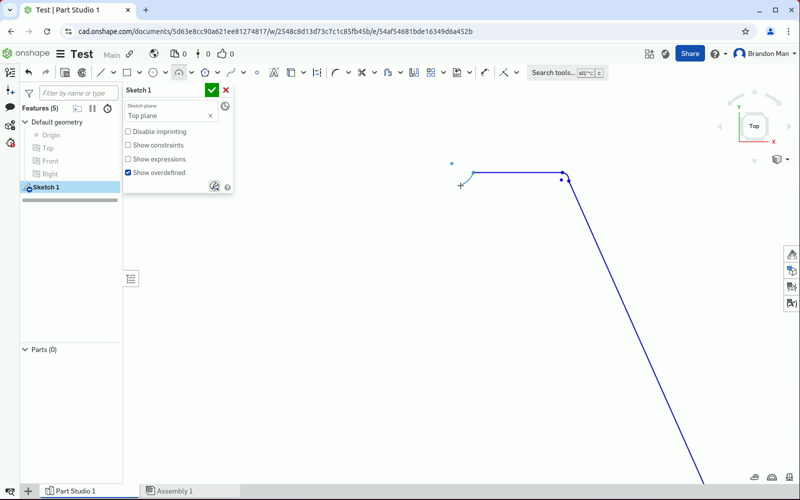
scroll(6)
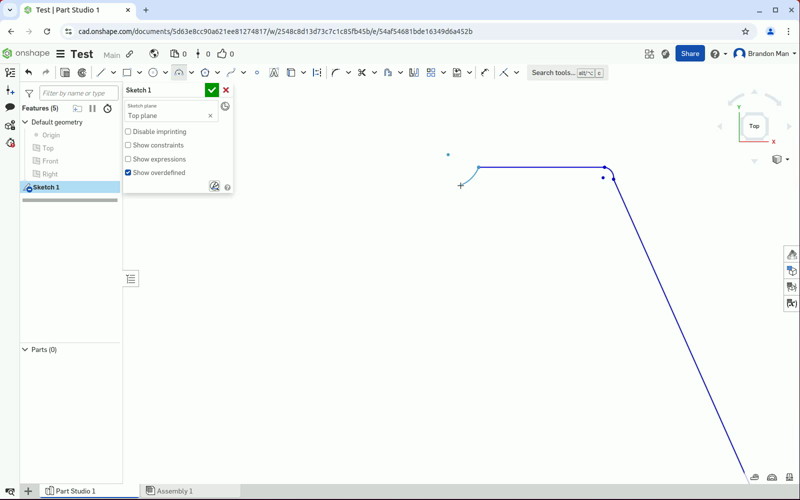
scroll(6)
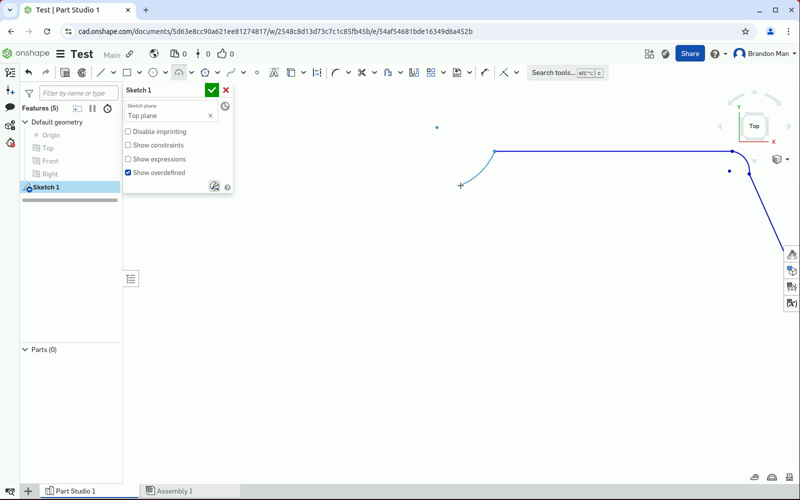
click(460, 185)
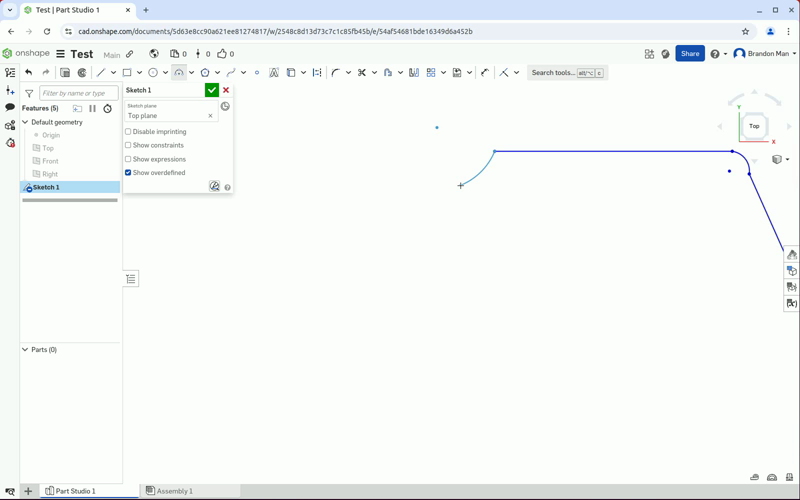
scroll(-6)
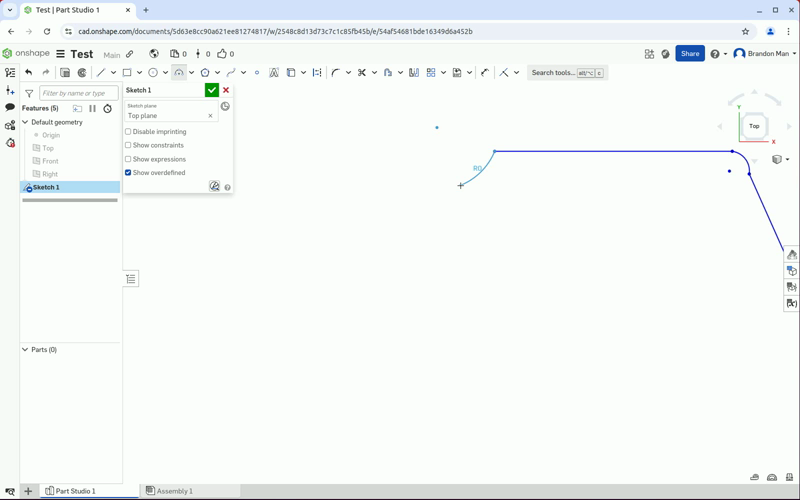
scroll(-6)
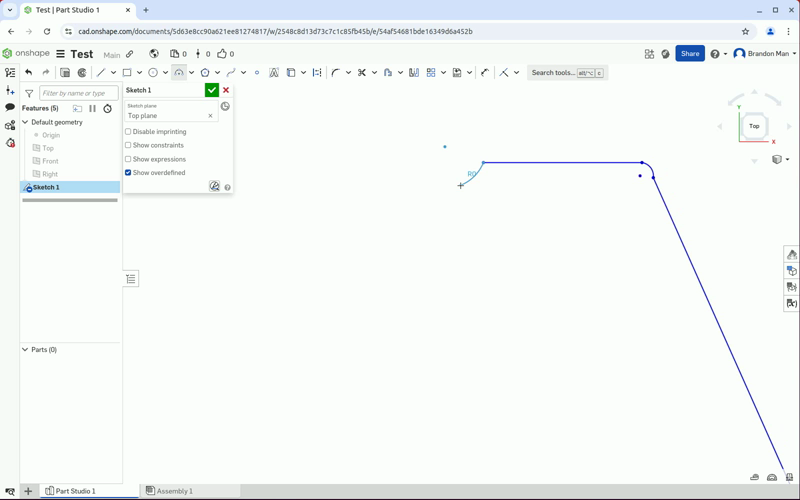
scroll(-6)
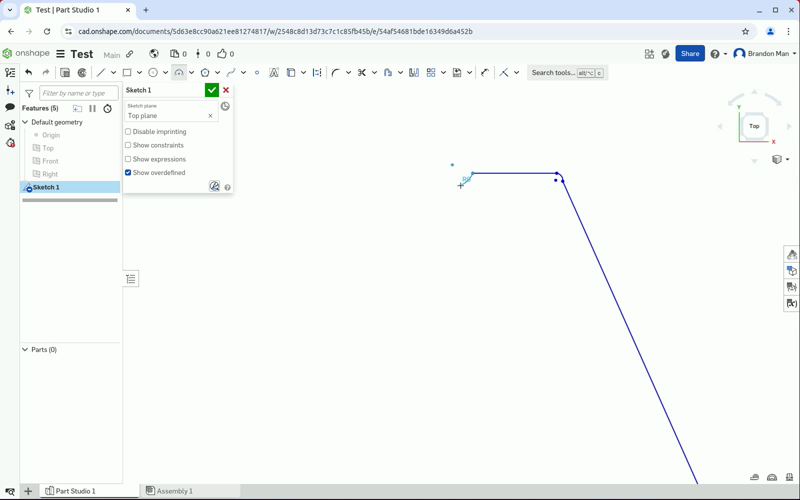
scroll(-6)
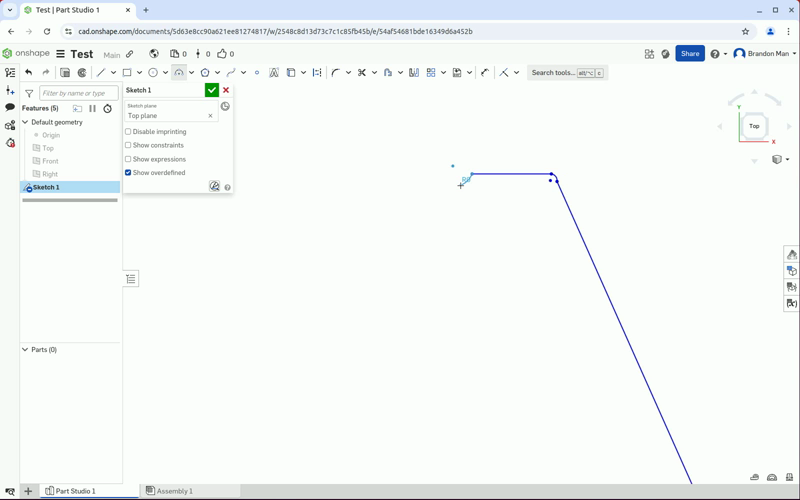
scroll(-6)
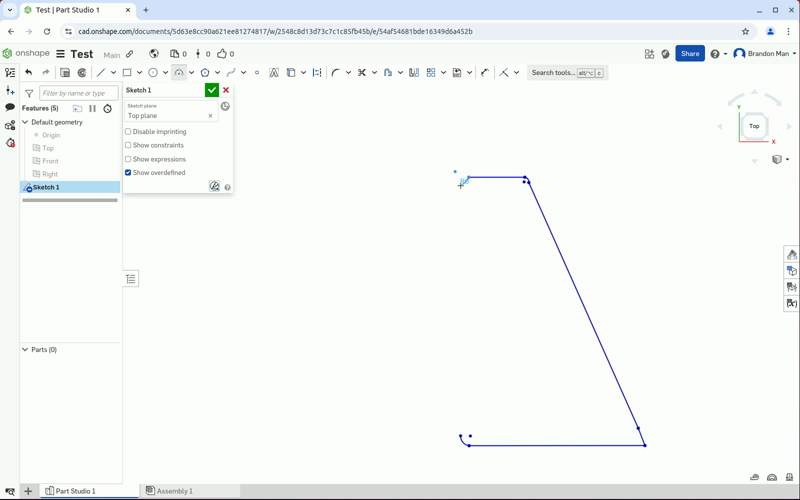
scroll(-6)
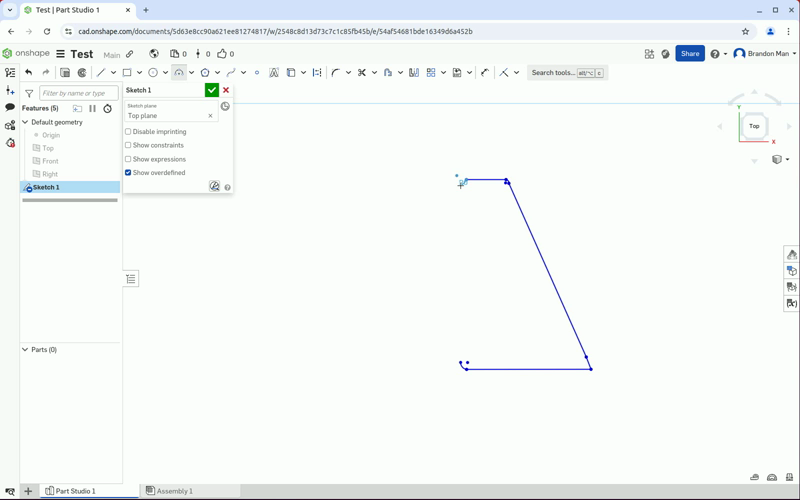
scroll(-6)
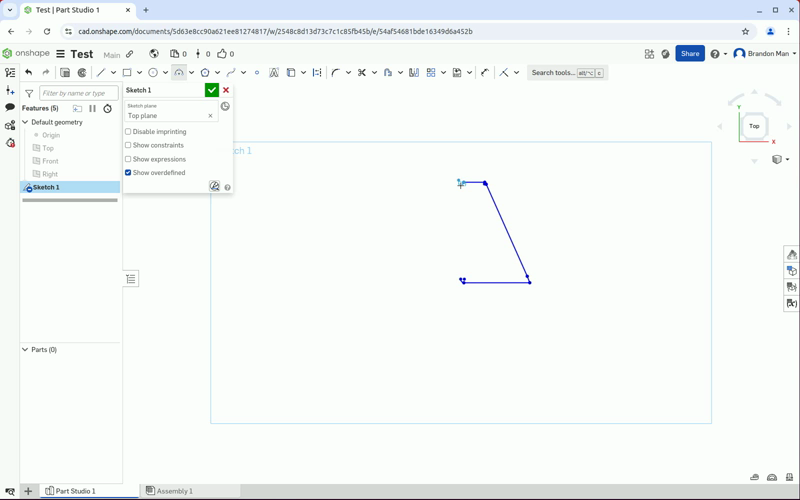
mouse_move(461, 183)
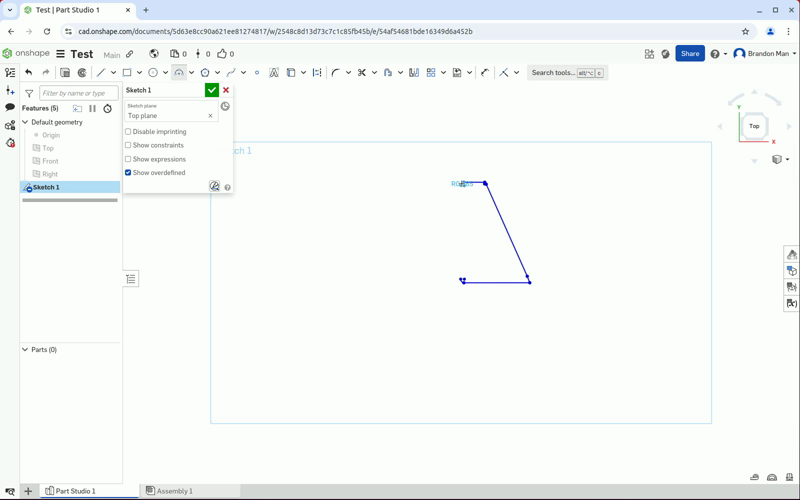
scroll(6)
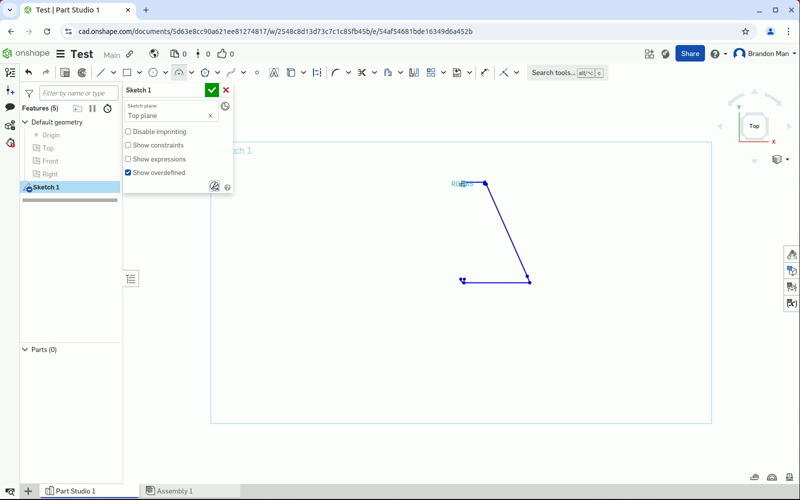
scroll(6)
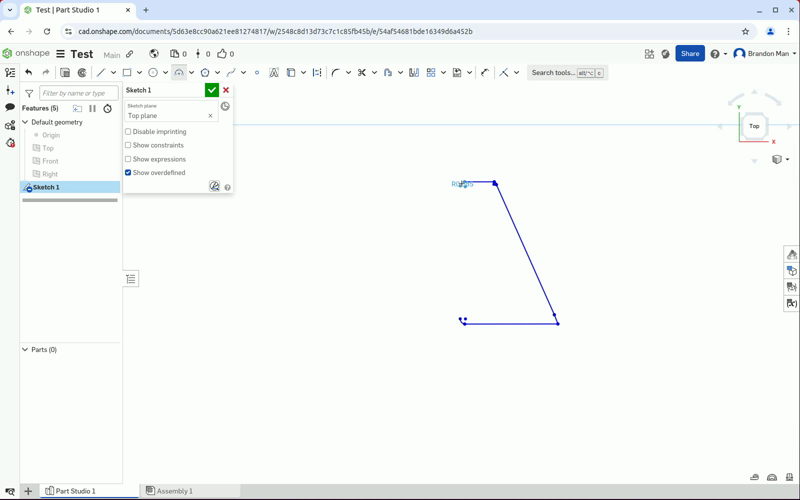
scroll(6)
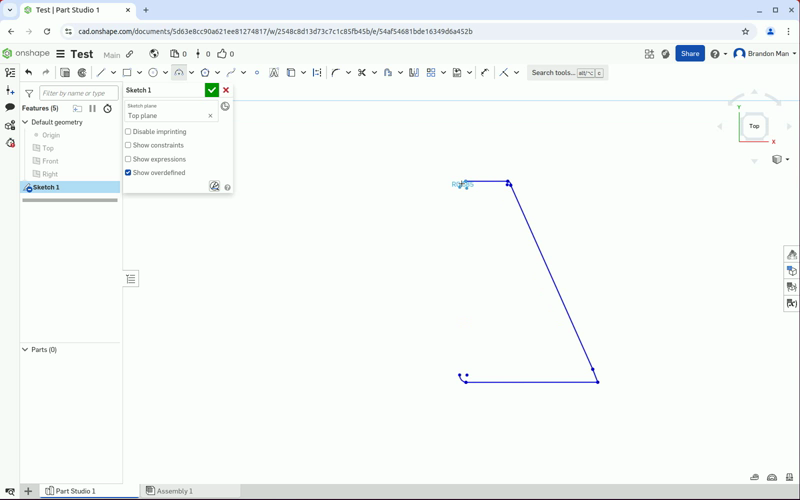
scroll(6)
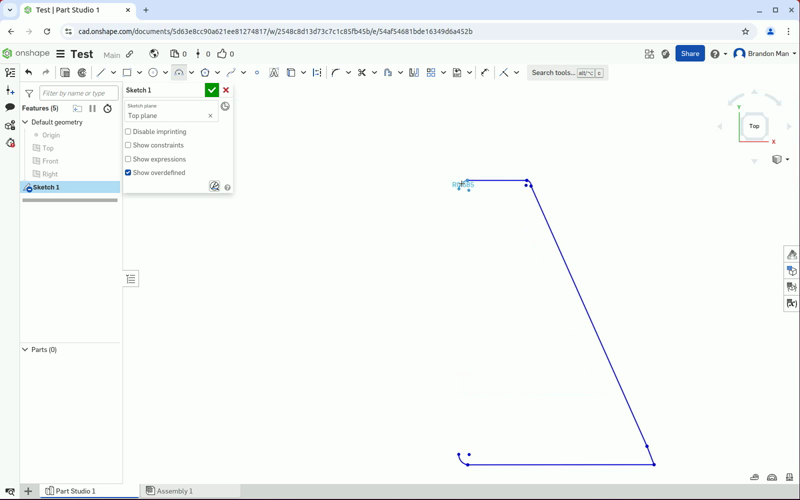
scroll(6)
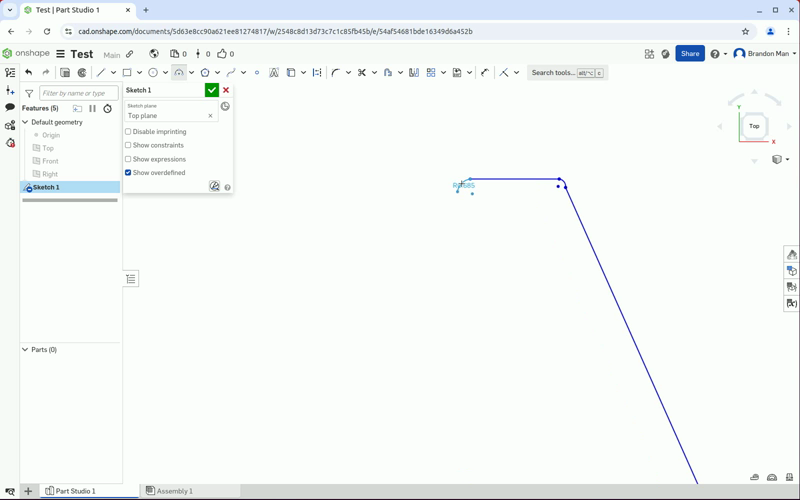
scroll(6)
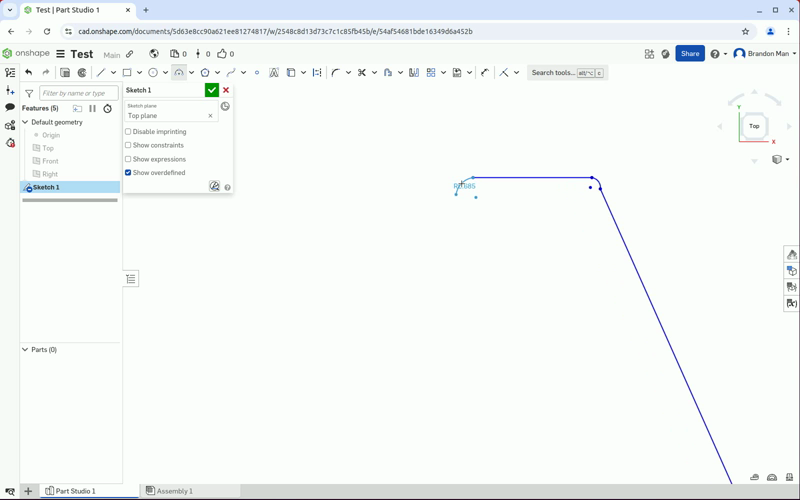
scroll(6)
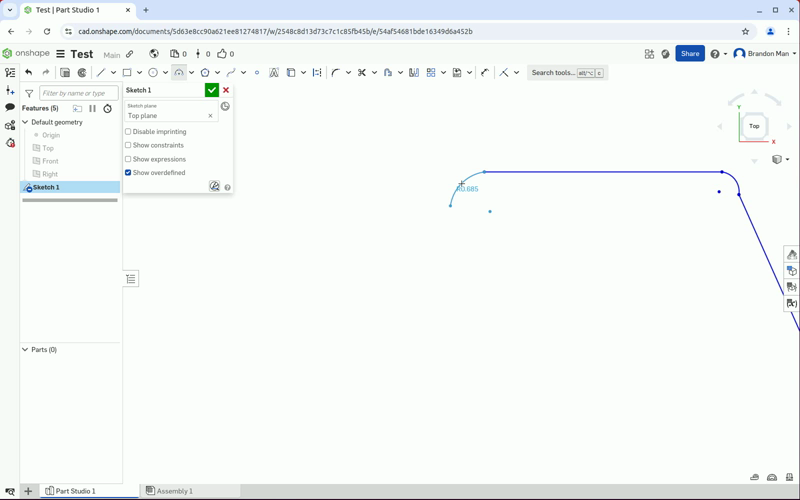
click(461, 183)
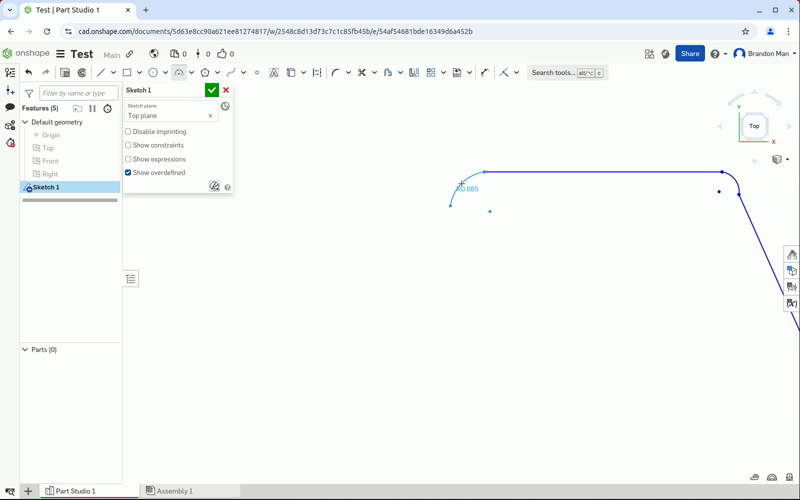
scroll(-6)
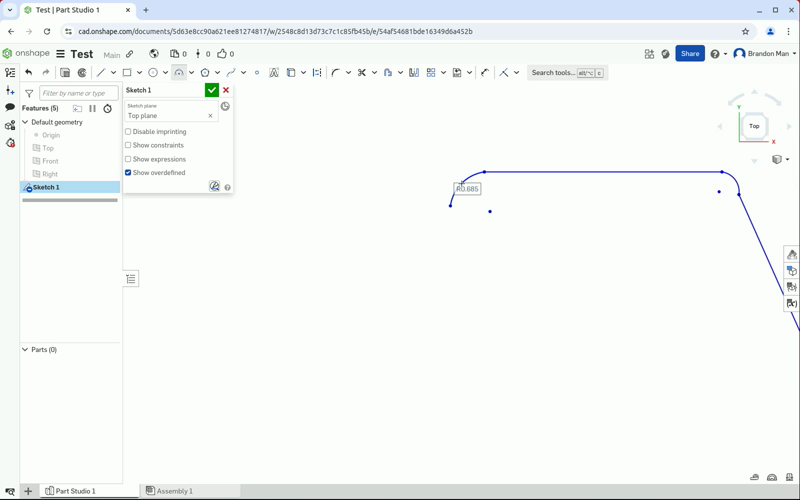
scroll(-6)
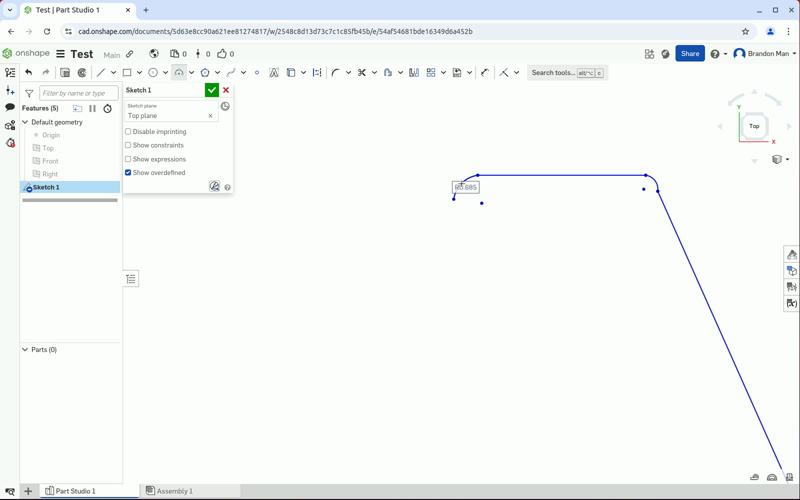
scroll(-6)
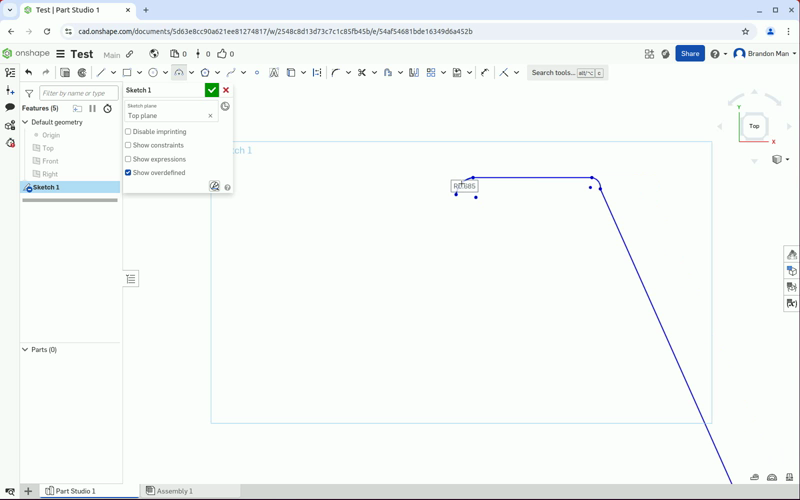
scroll(-6)
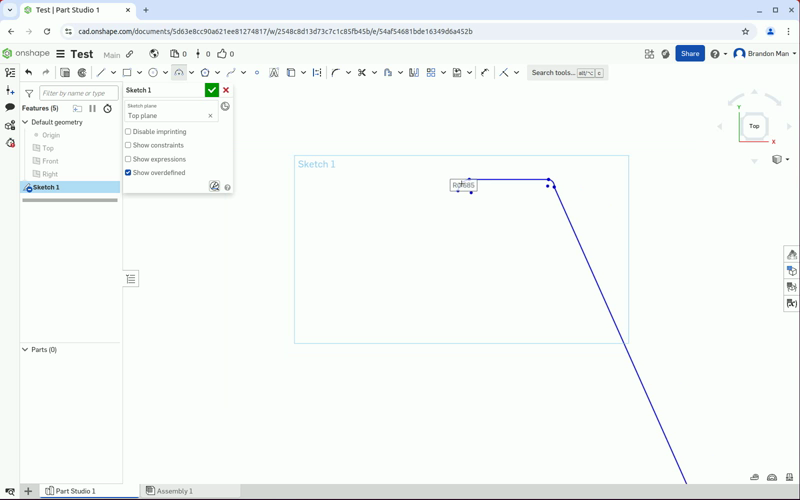
scroll(-6)
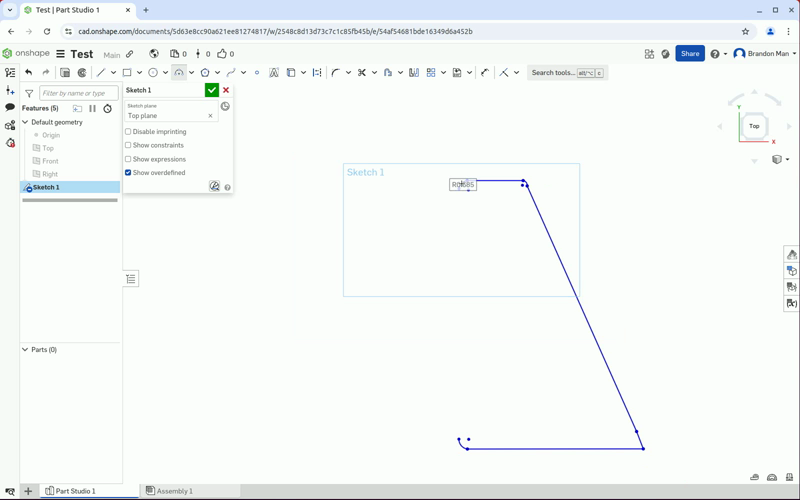
scroll(-6)
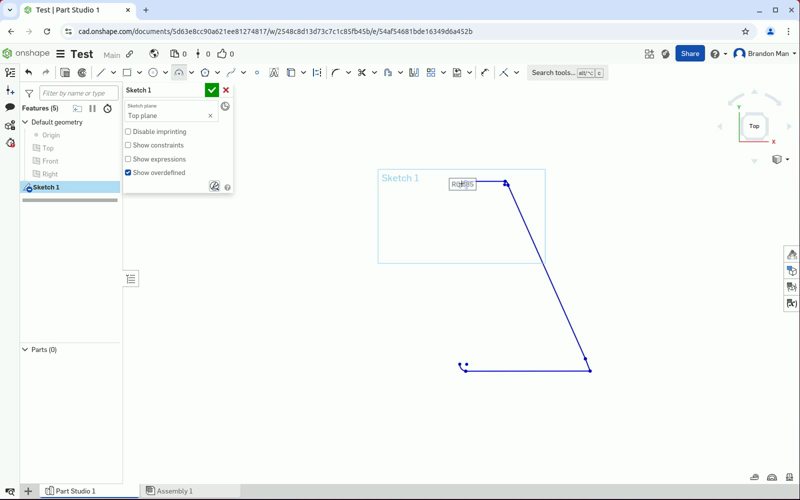
scroll(-6)
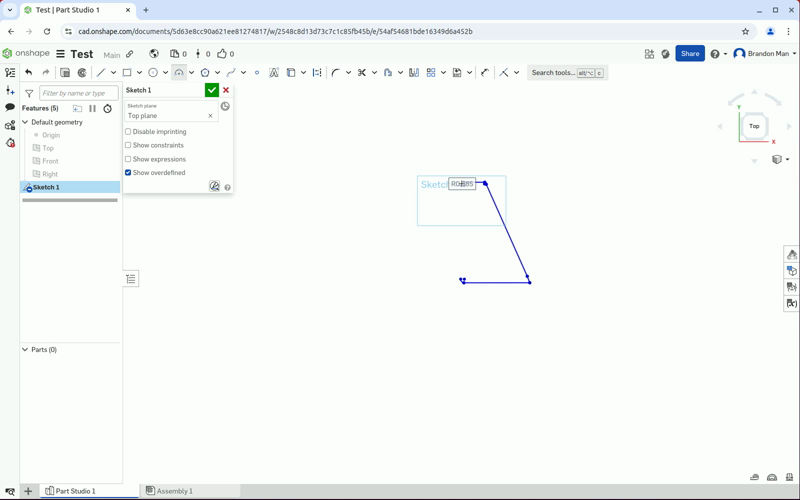
key_up(shift)
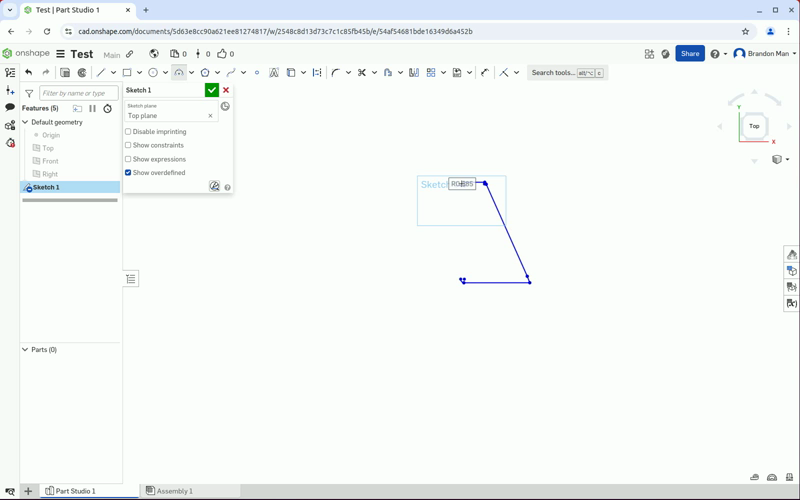
key(esc)
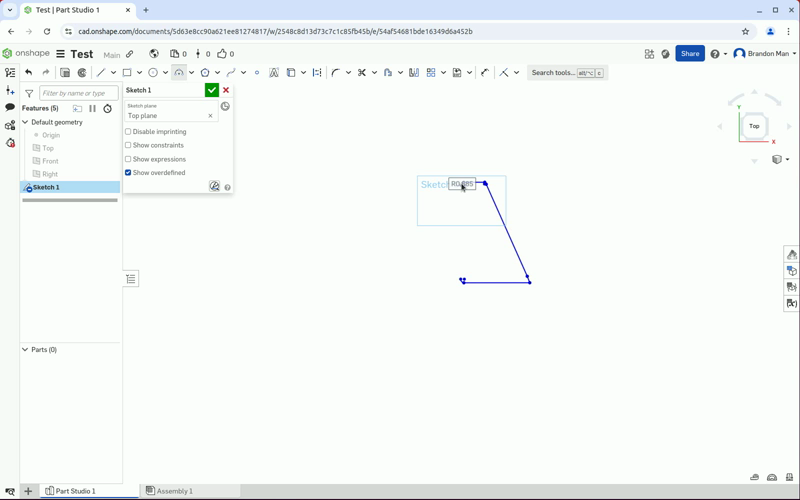
key(l)
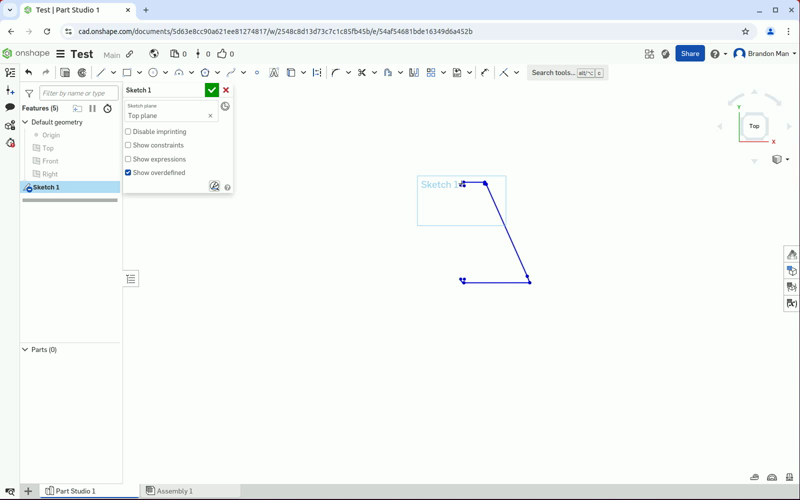
mouse_move(460, 185)
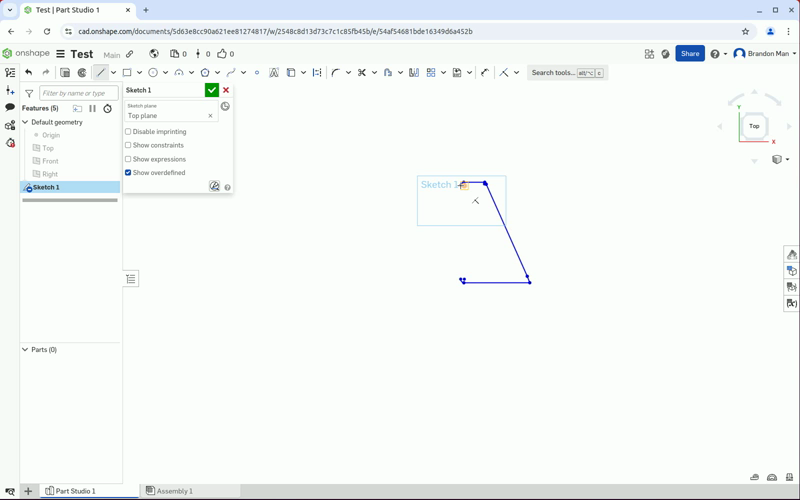
scroll(6)
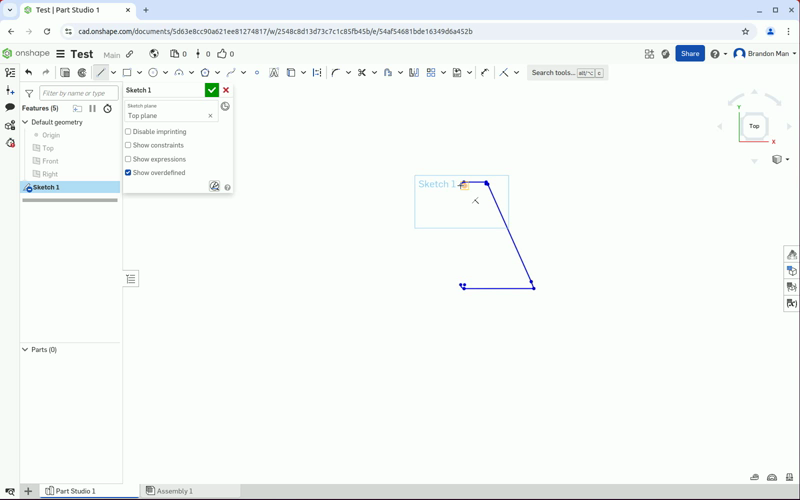
scroll(6)
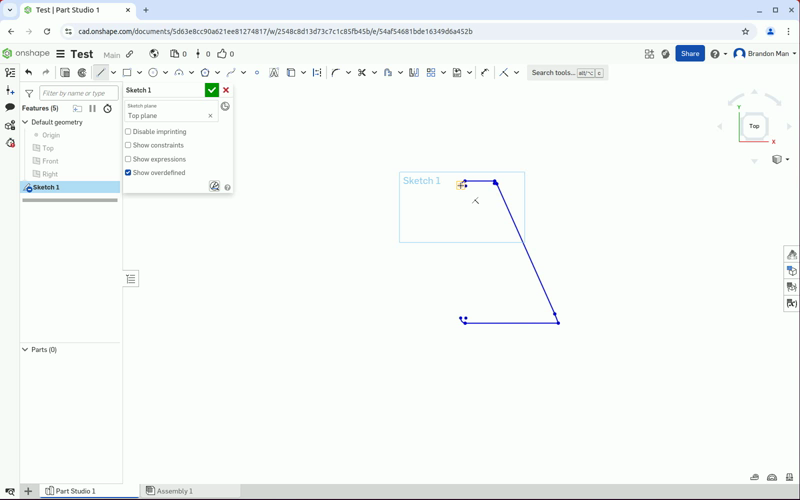
scroll(6)
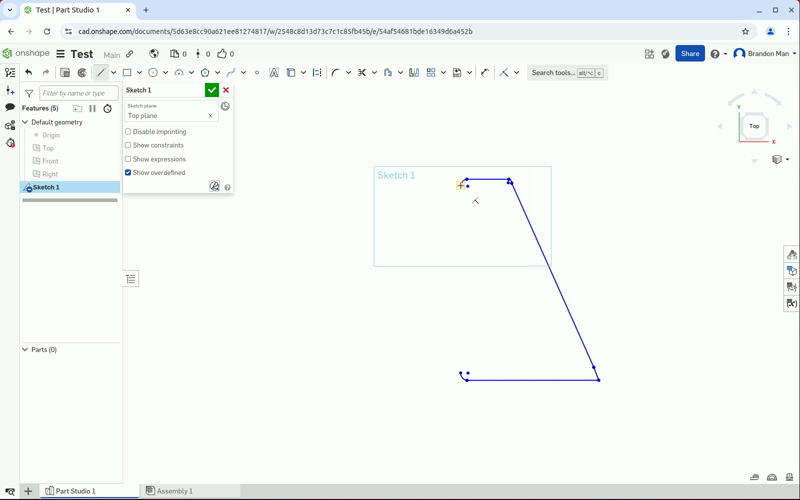
scroll(6)
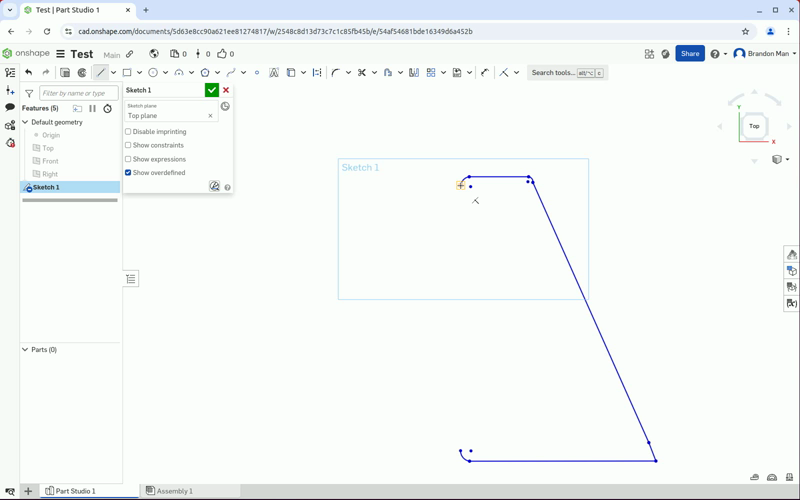
scroll(6)
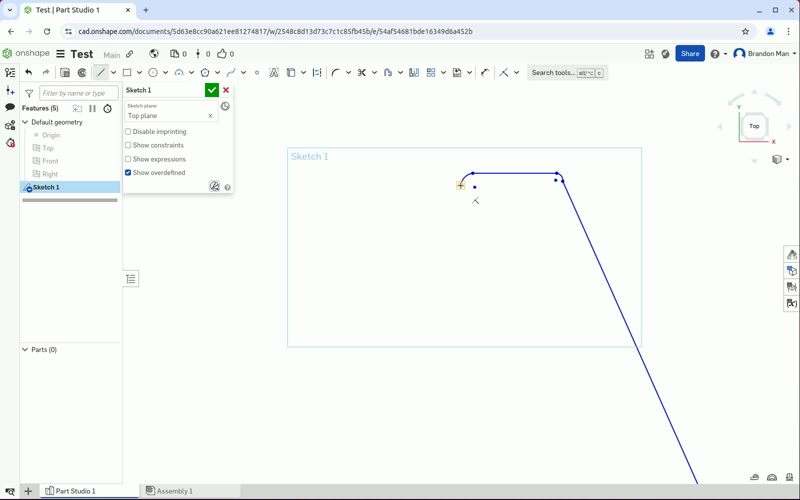
scroll(6)
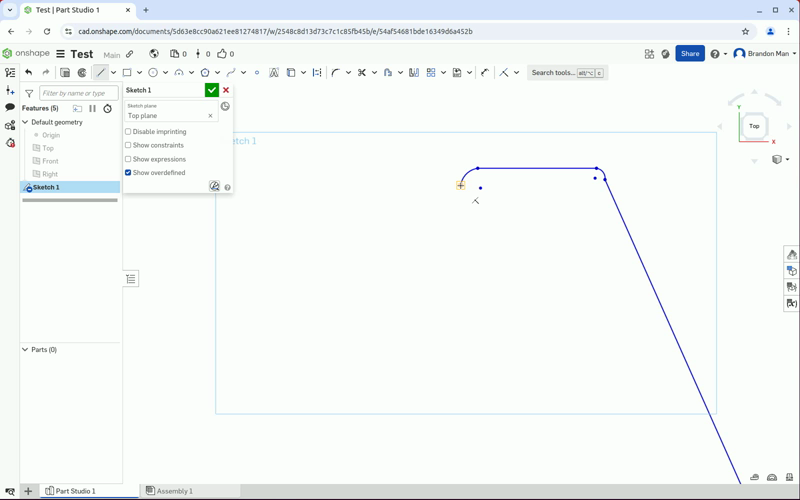
scroll(6)
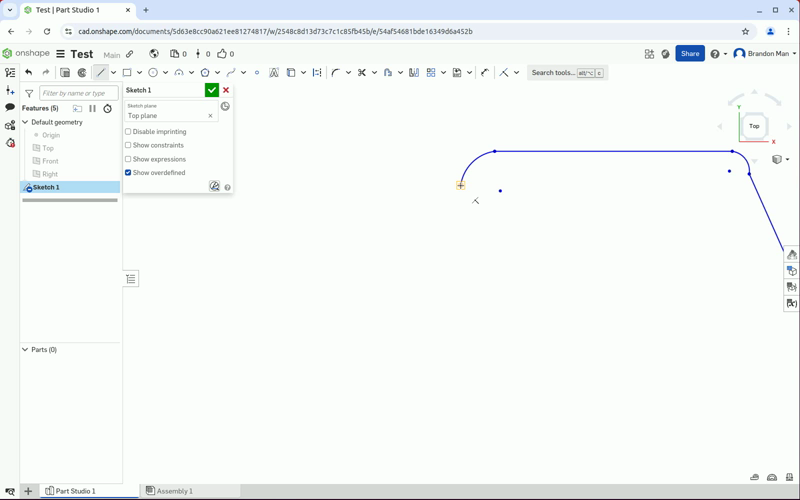
click(460, 185)
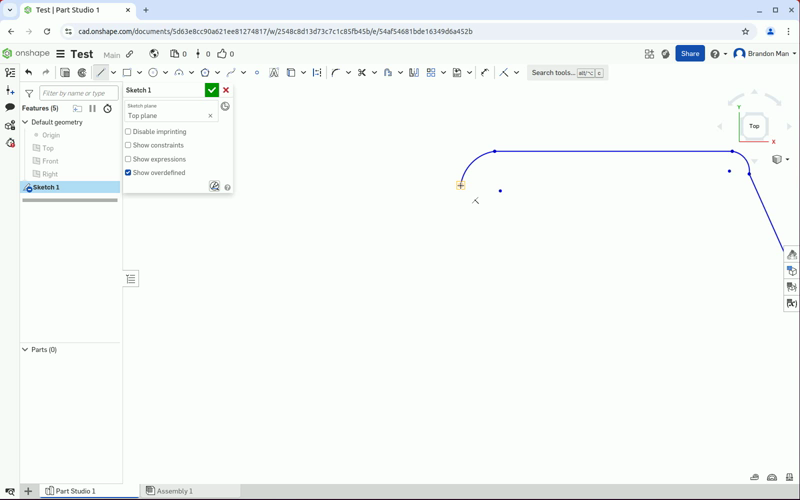
scroll(-6)
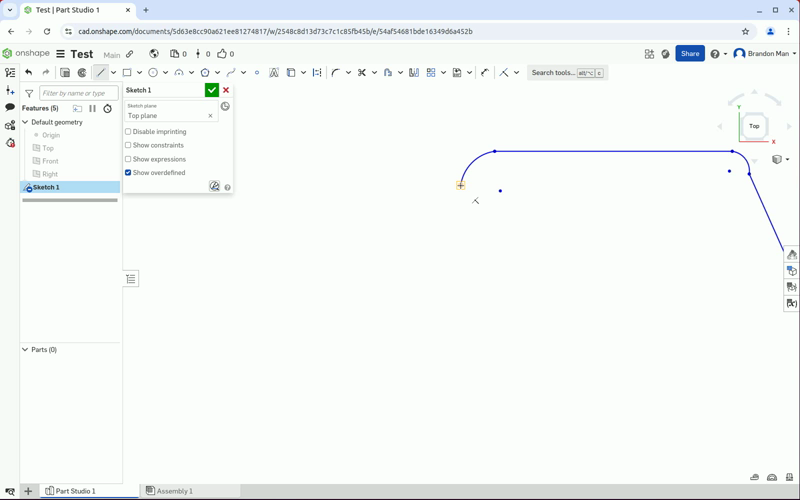
scroll(-6)
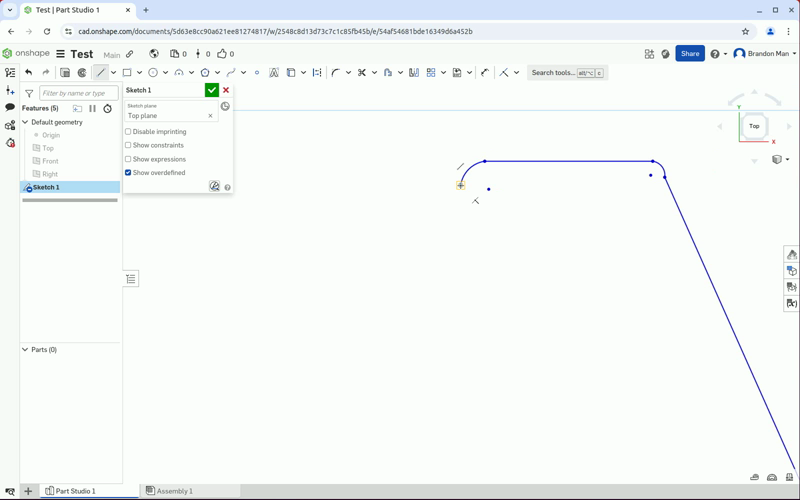
scroll(-6)
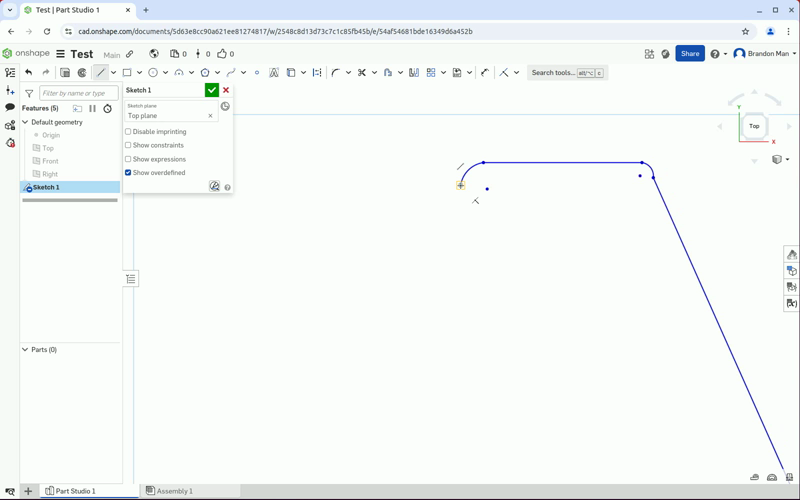
scroll(-6)
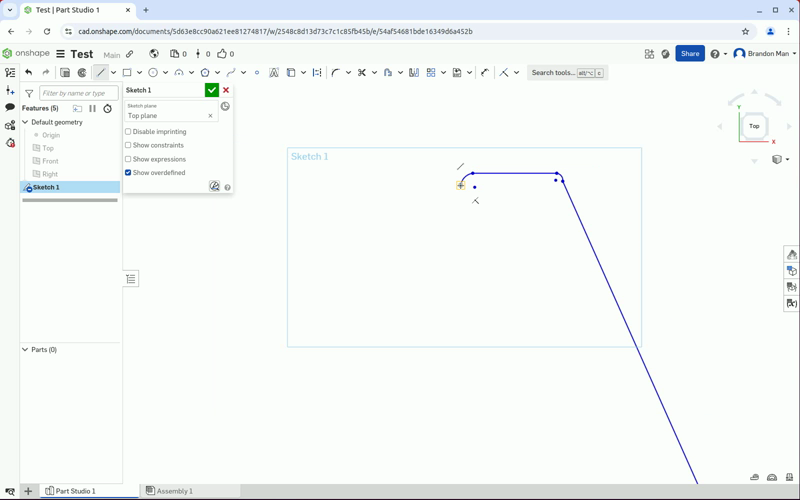
scroll(-6)
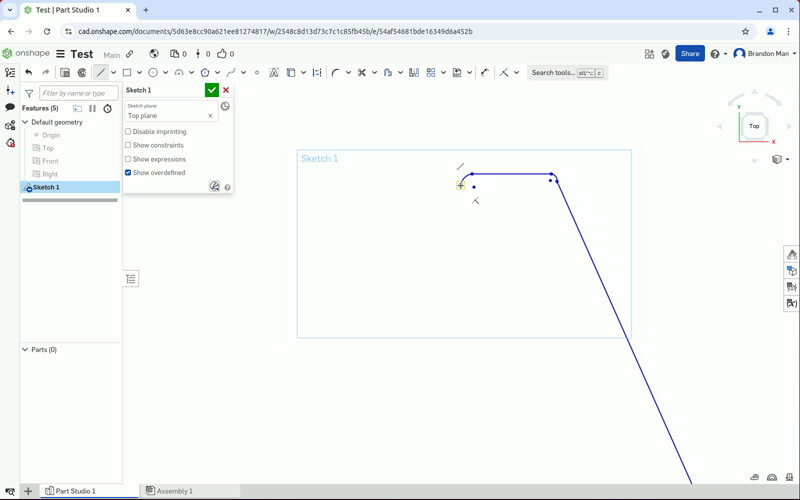
scroll(-6)
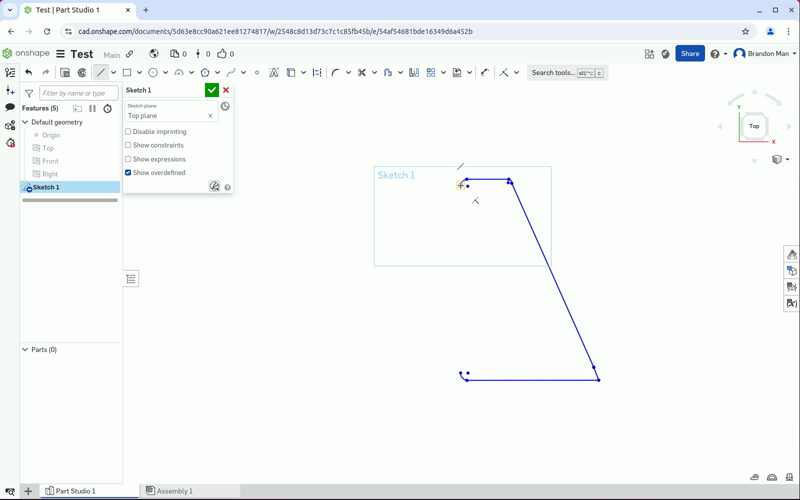
scroll(-6)
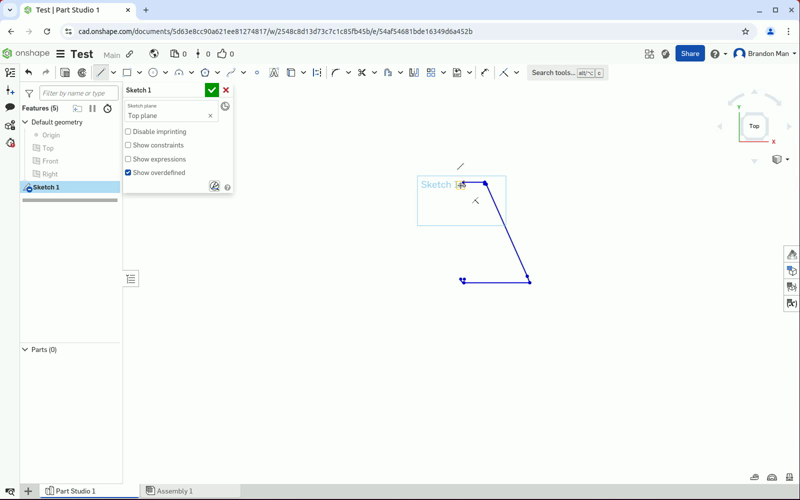
key_down(shift)
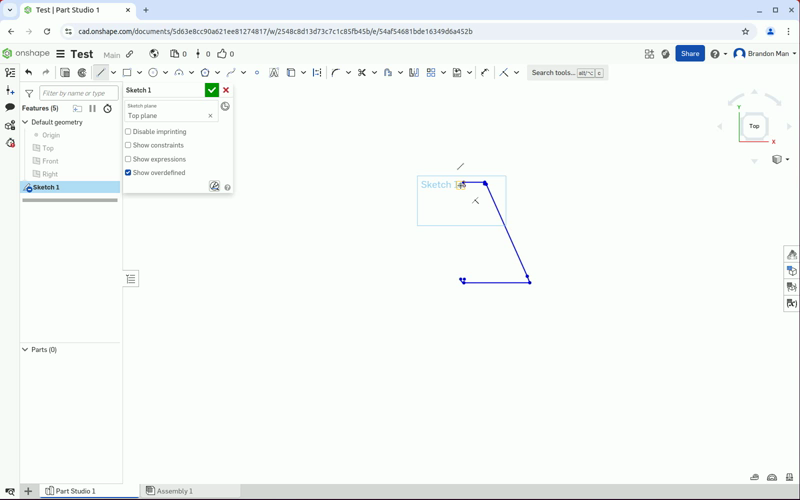
mouse_move(460, 279)
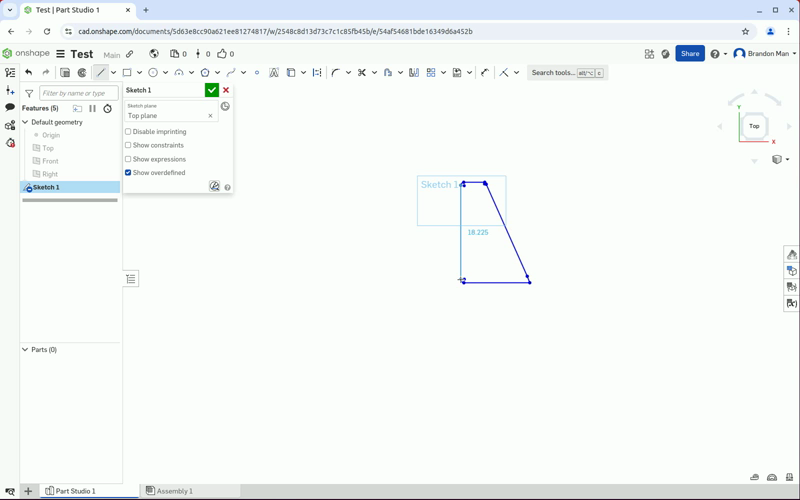
scroll(6)
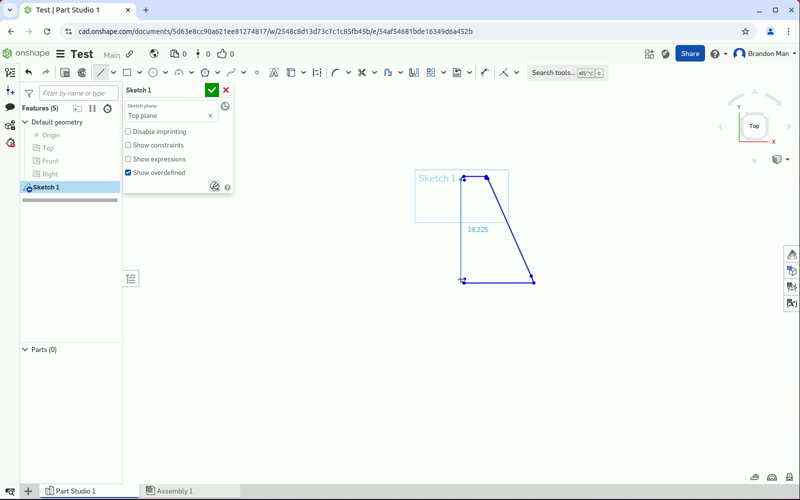
scroll(6)
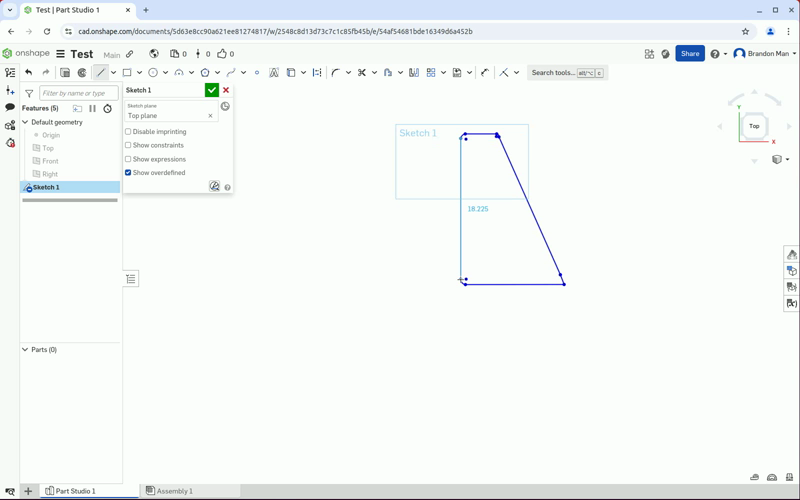
scroll(6)
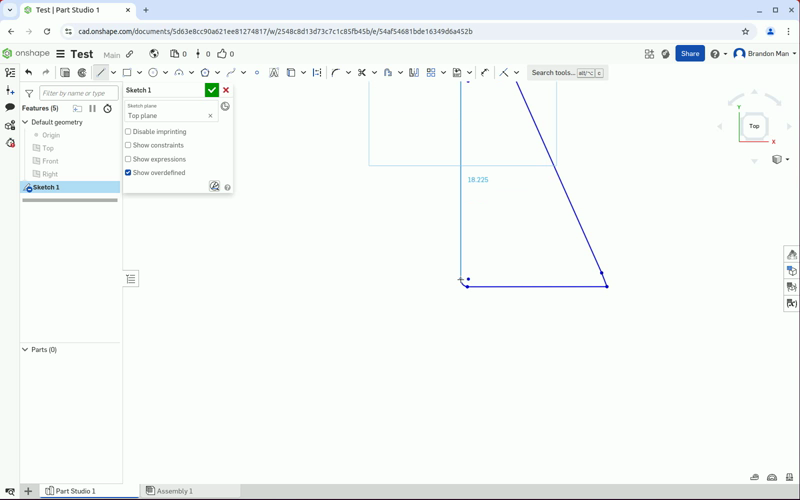
scroll(6)
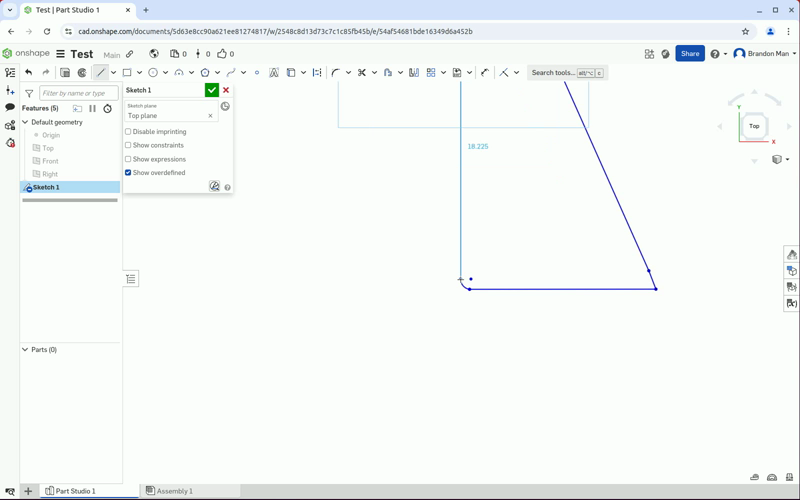
scroll(6)
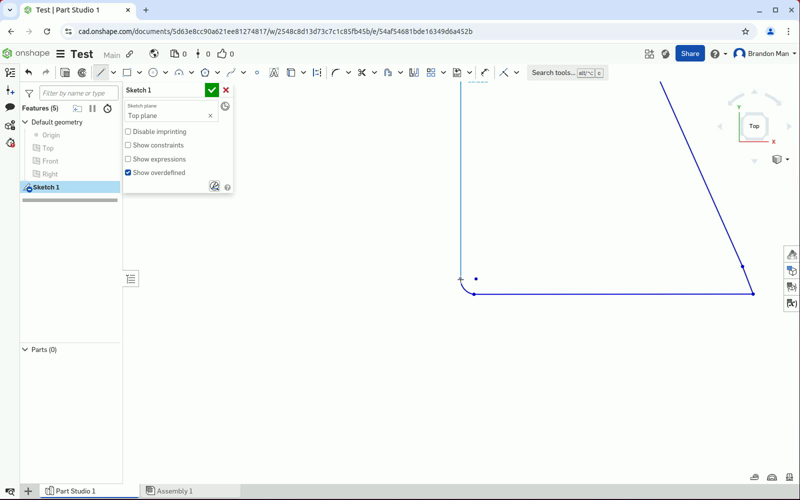
scroll(6)
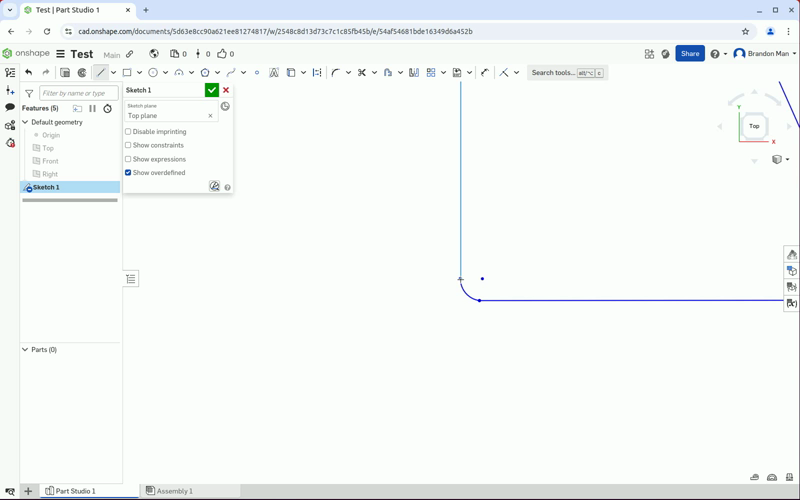
scroll(6)
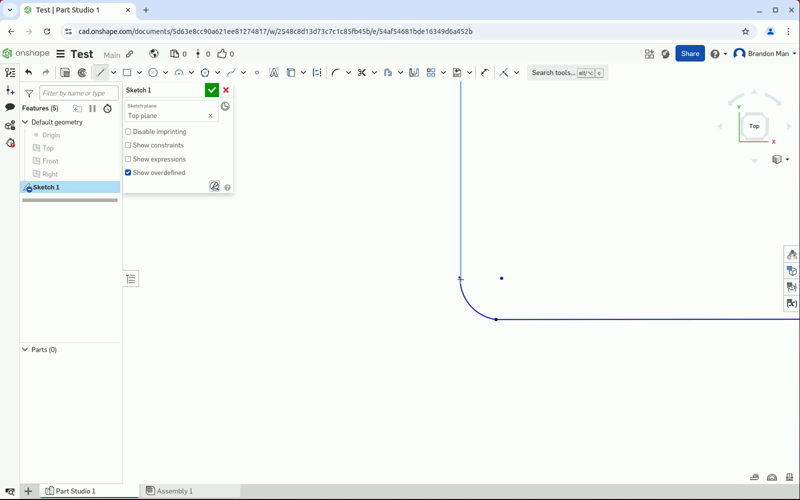
key_up(shift)
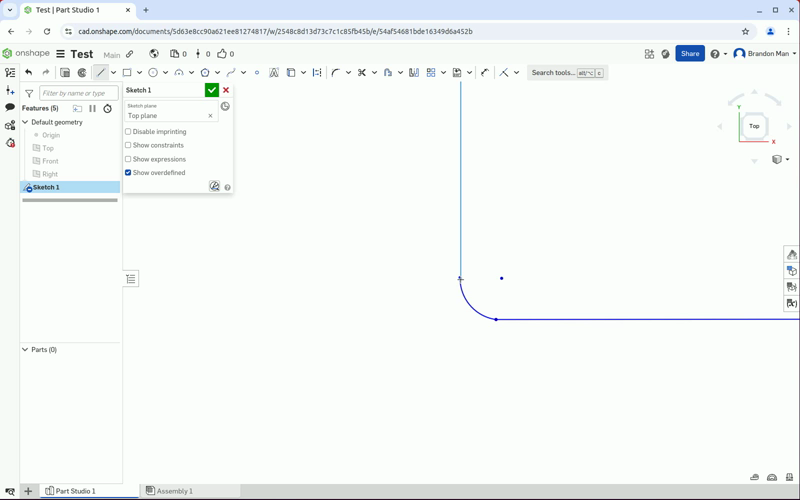
click(460, 279)
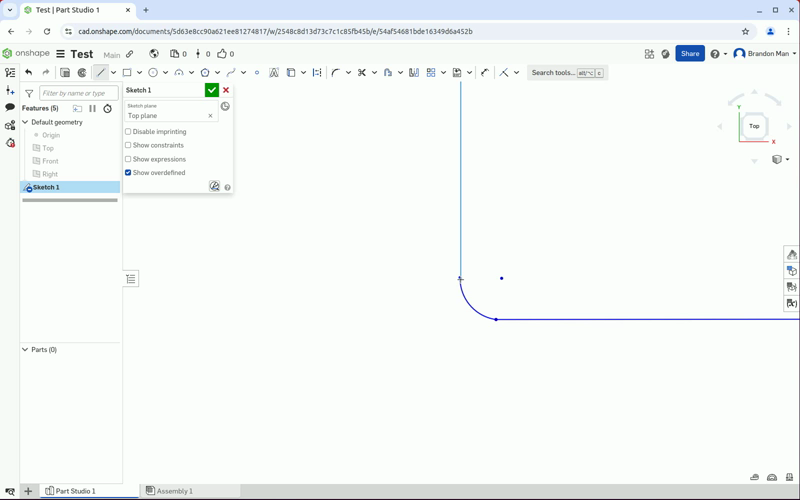
scroll(-6)
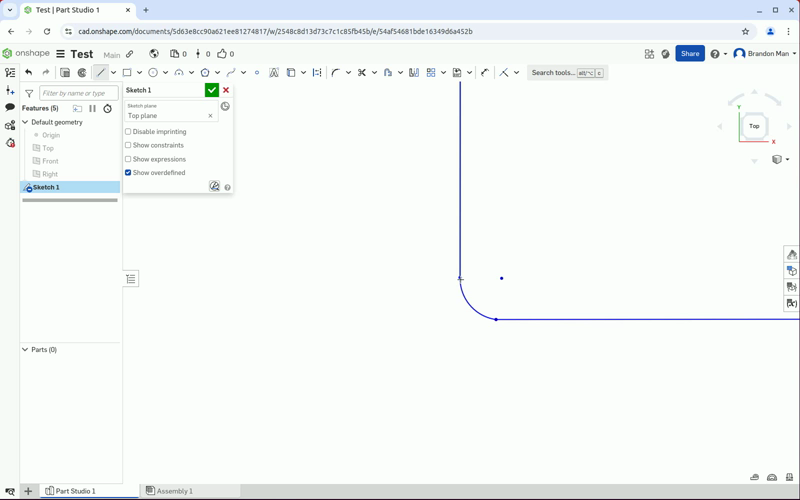
scroll(-6)
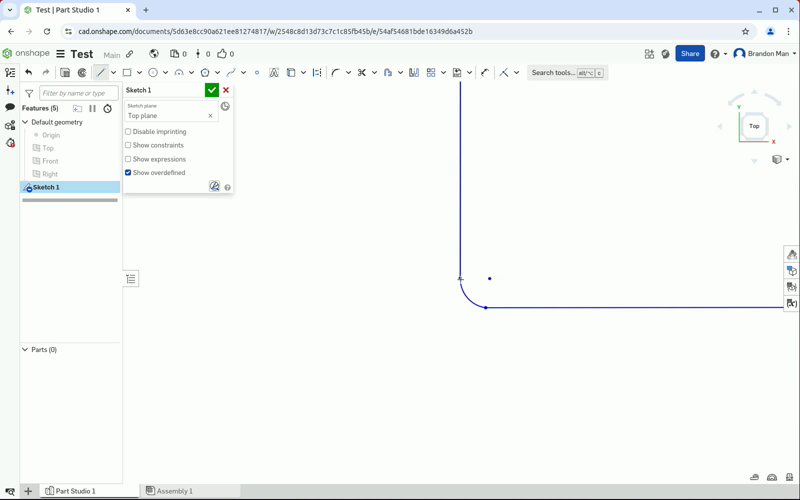
scroll(-6)
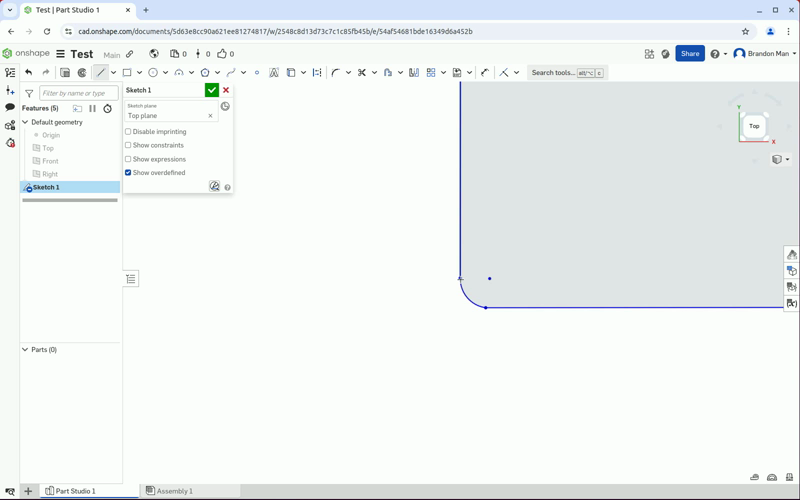
scroll(-6)
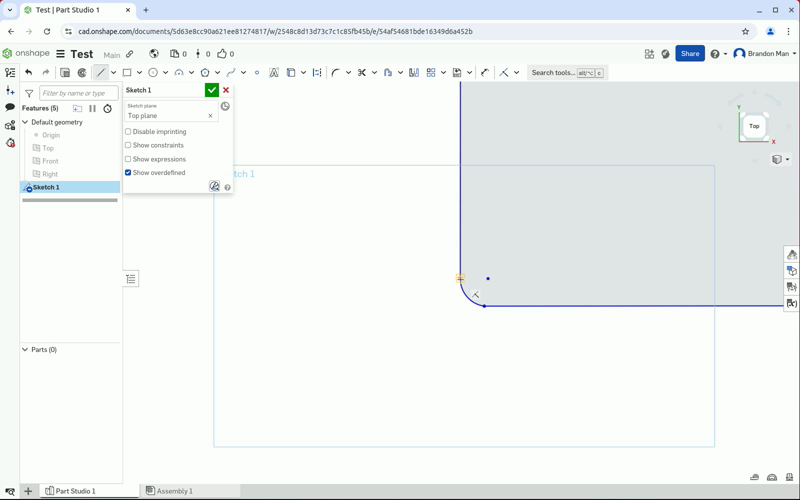
scroll(-6)
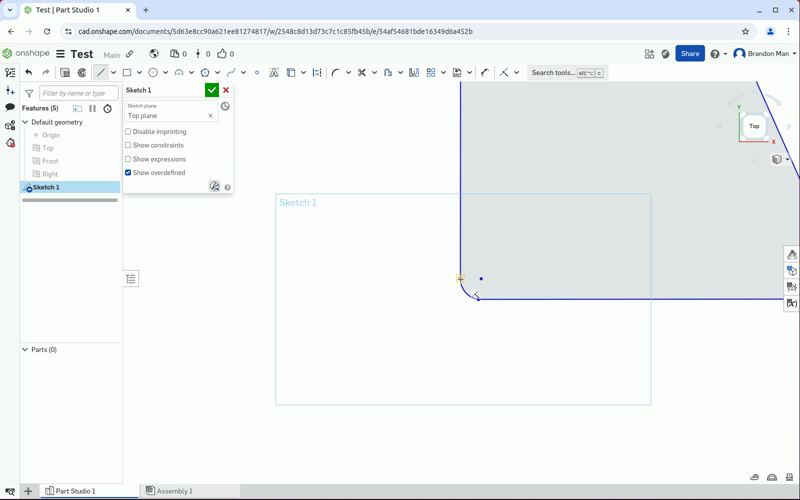
scroll(-6)
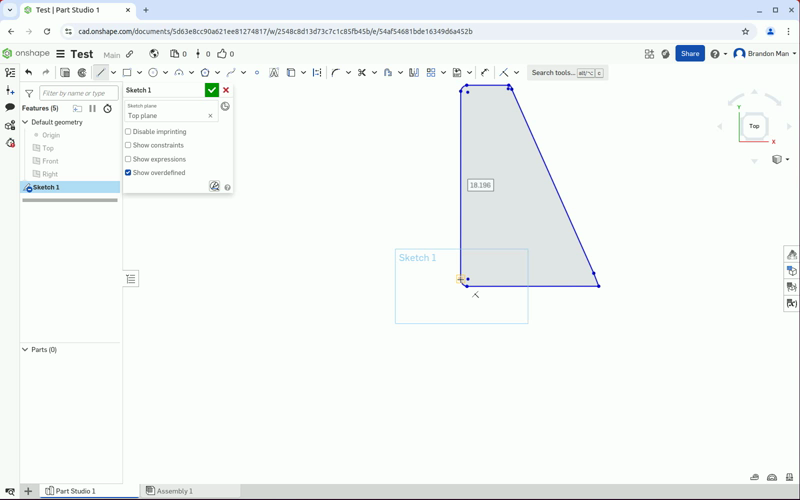
scroll(-6)
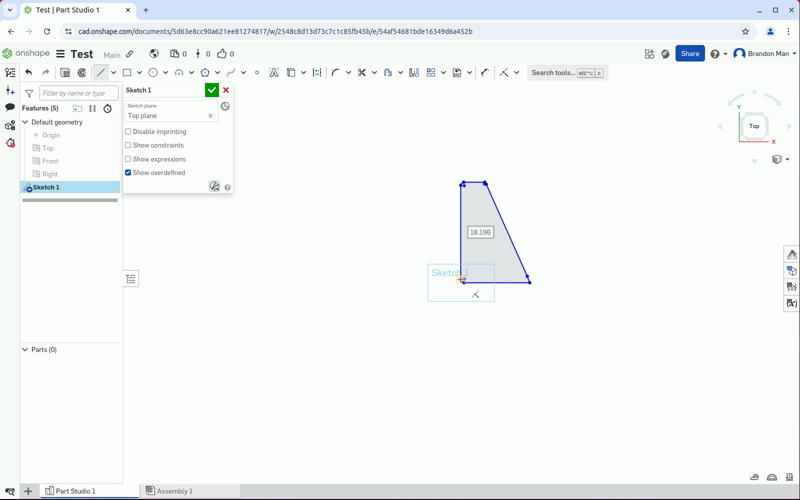
key(esc)
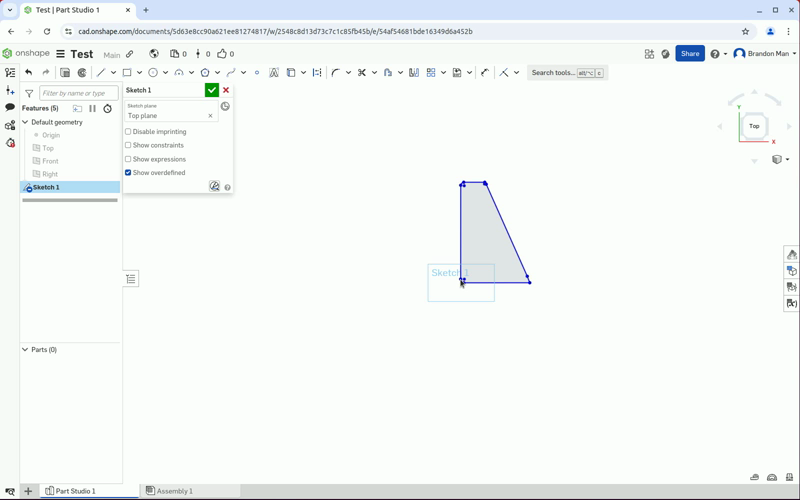
key(a)
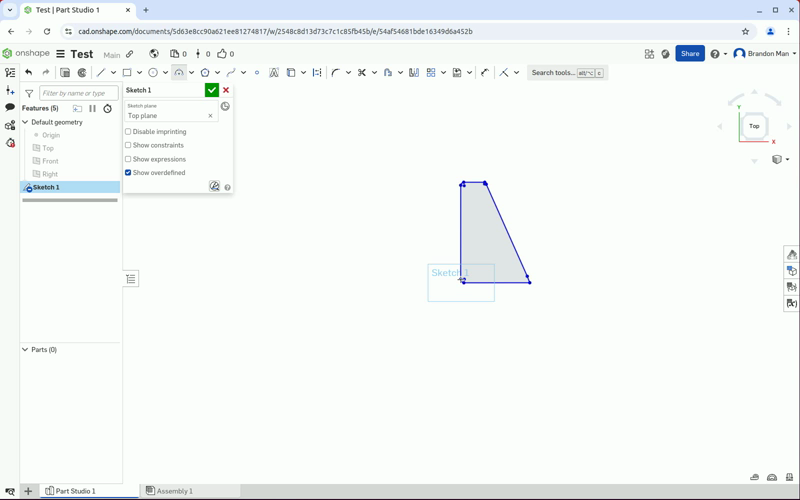
key_down(shift)
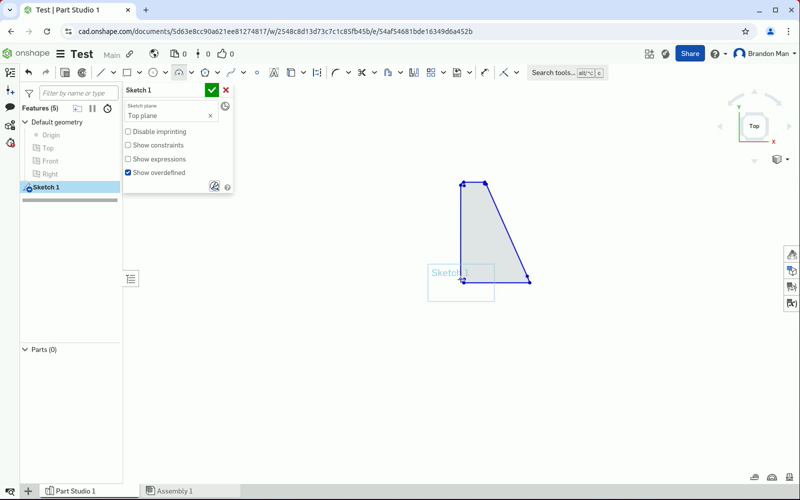
mouse_move(467, 273)
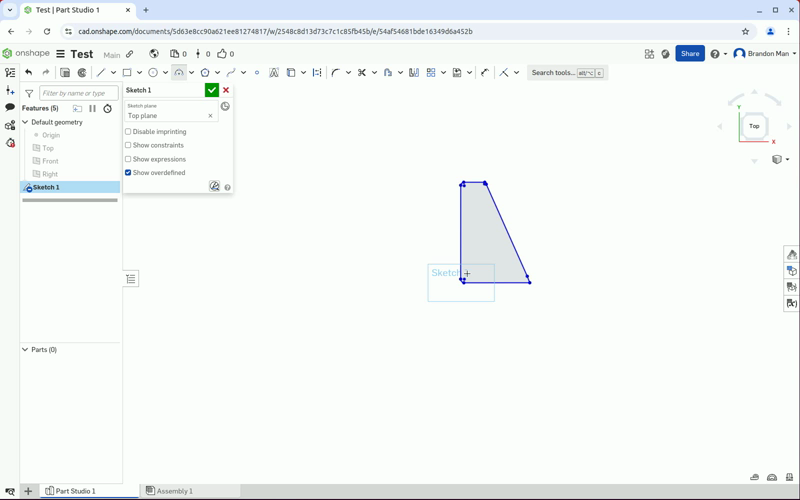
click(467, 273)
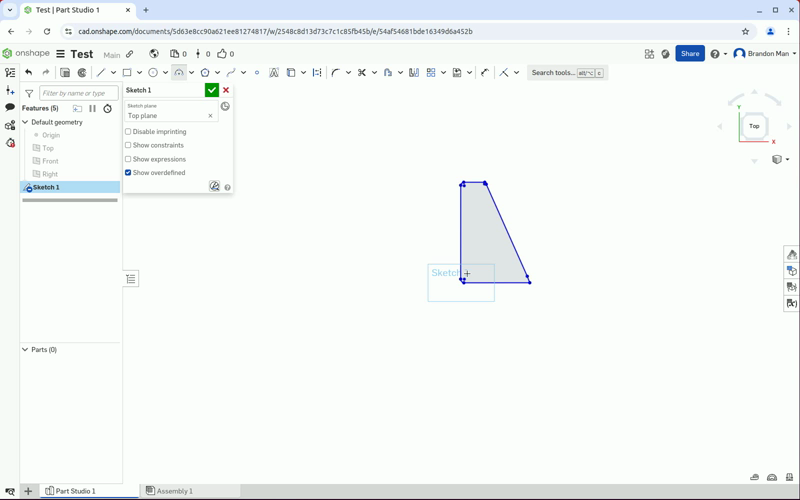
key_up(shift)
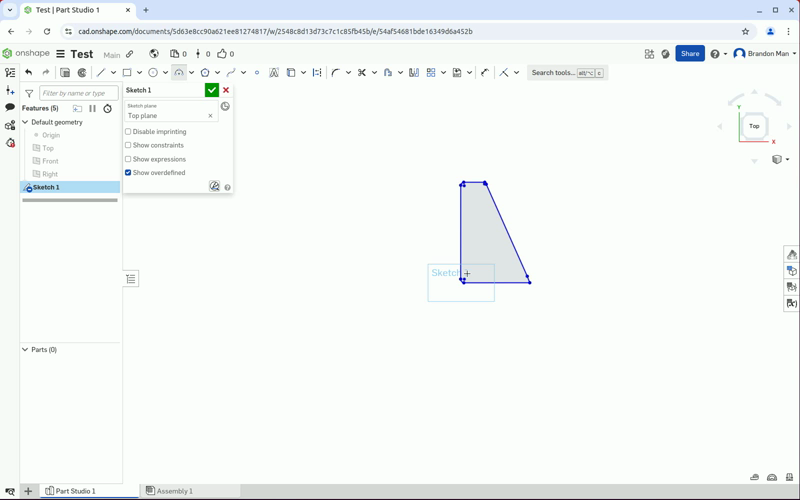
key_down(shift)
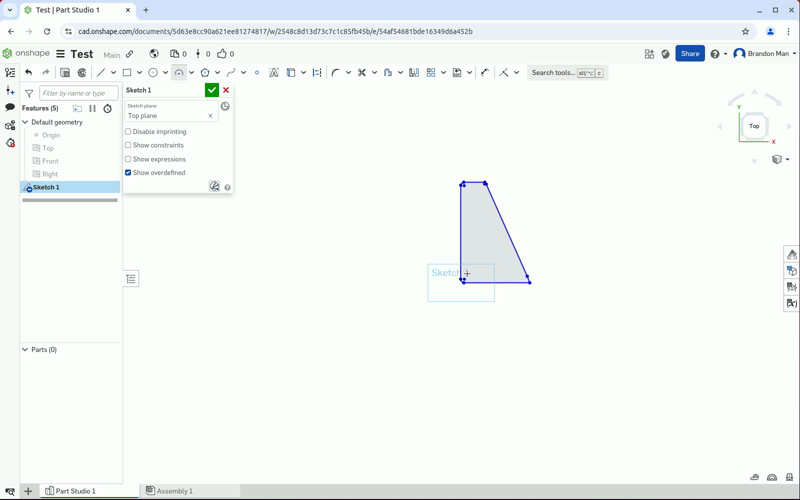
mouse_move(470, 276)
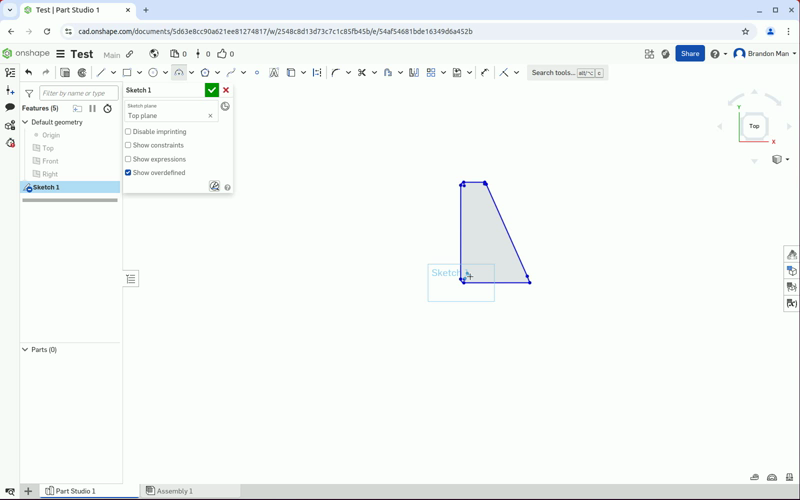
scroll(6)
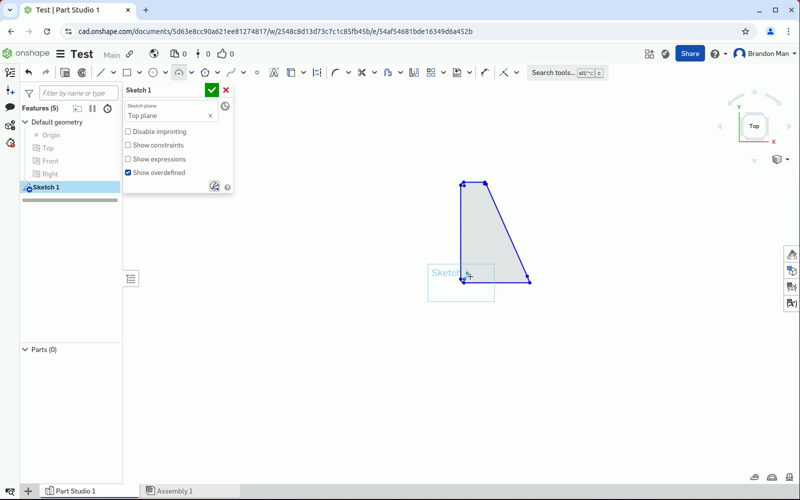
scroll(6)
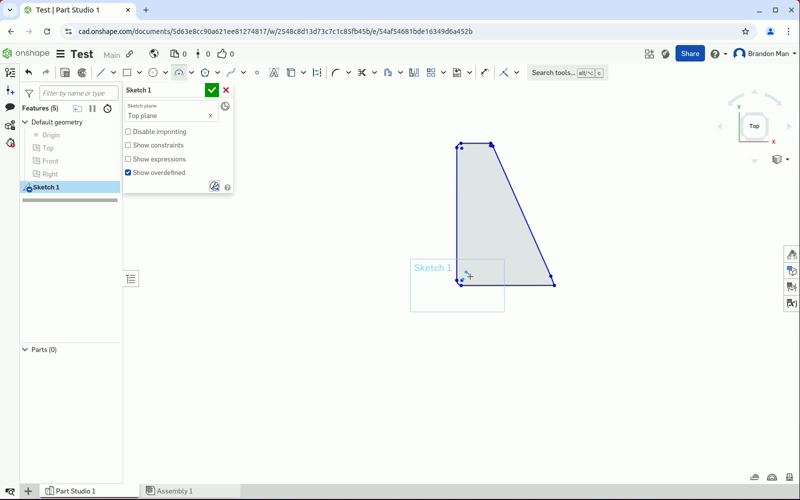
scroll(6)
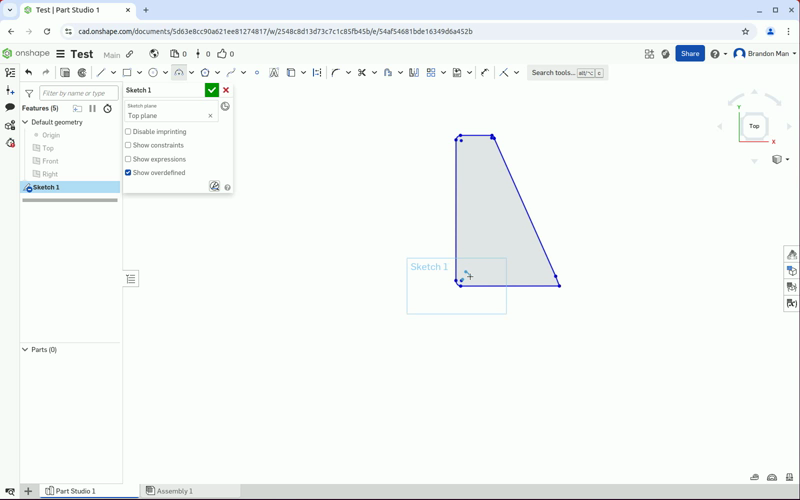
scroll(6)
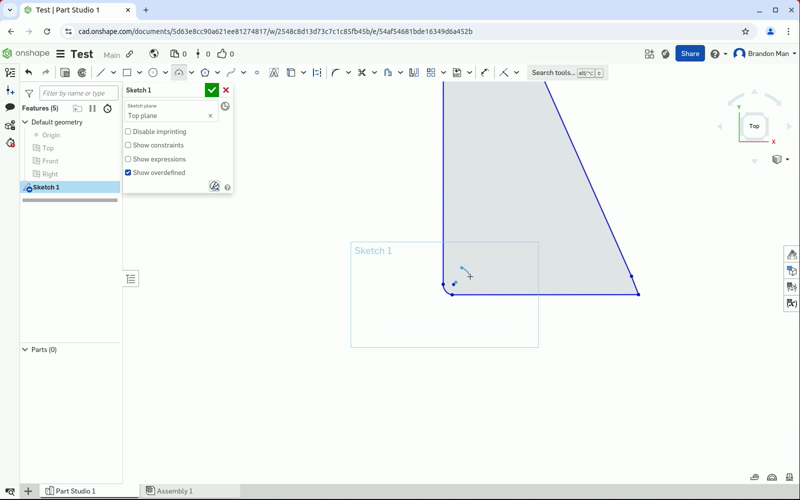
scroll(6)
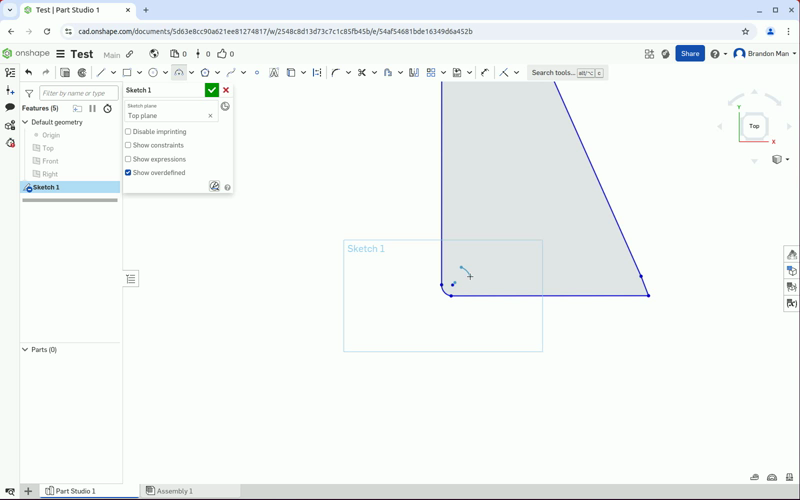
scroll(6)
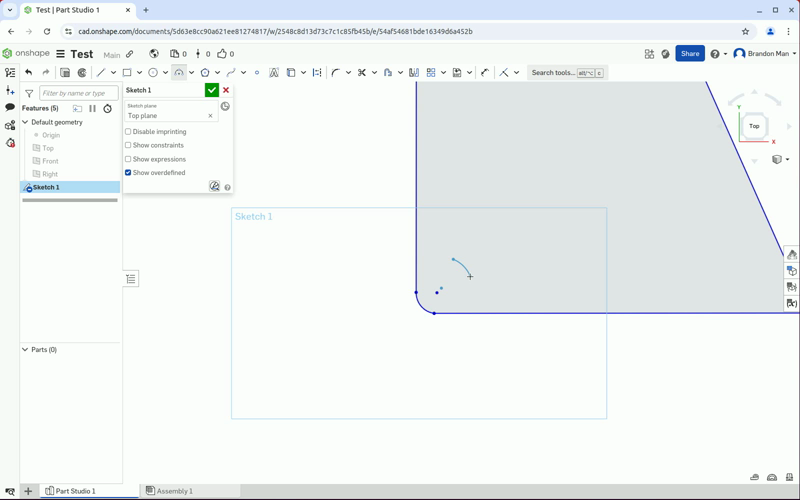
scroll(6)
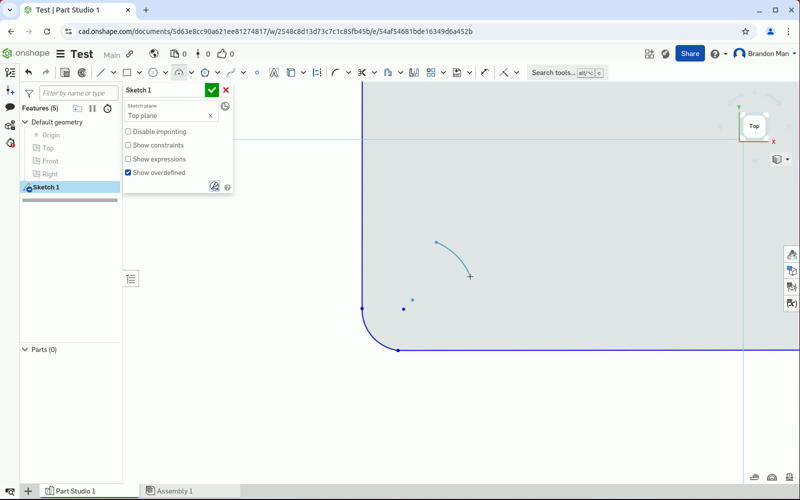
click(470, 276)
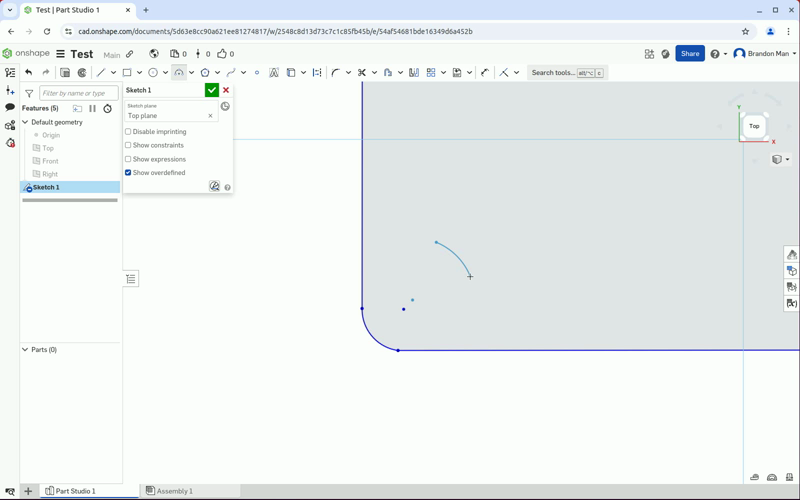
scroll(-6)
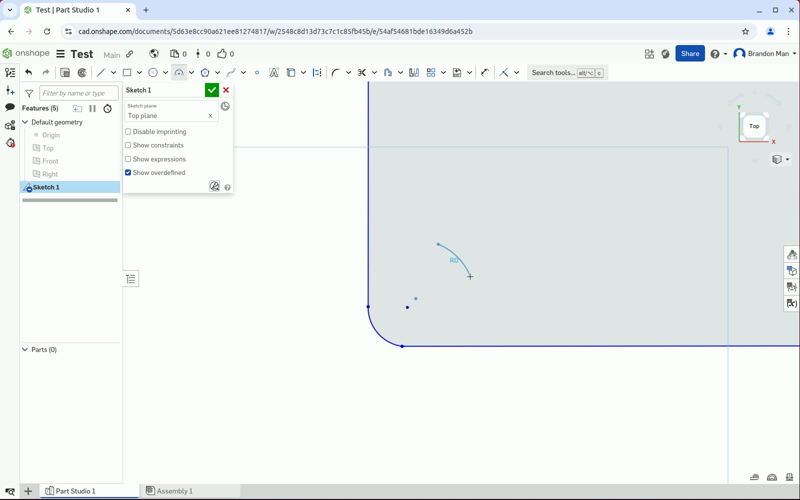
scroll(-6)
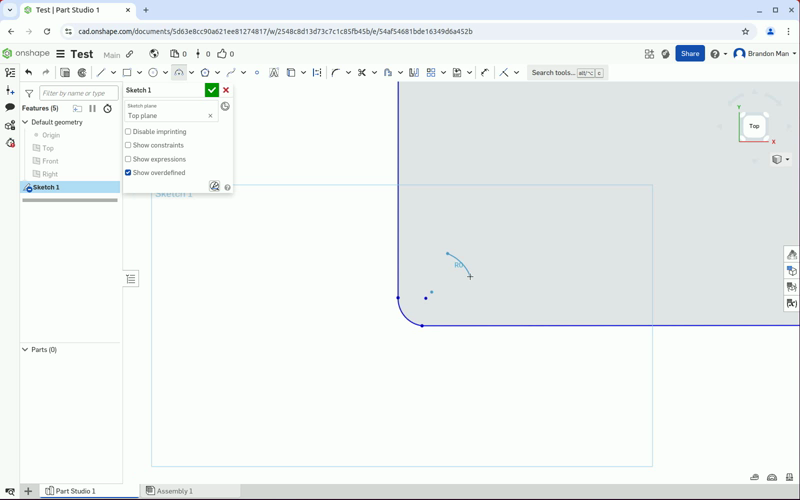
scroll(-6)
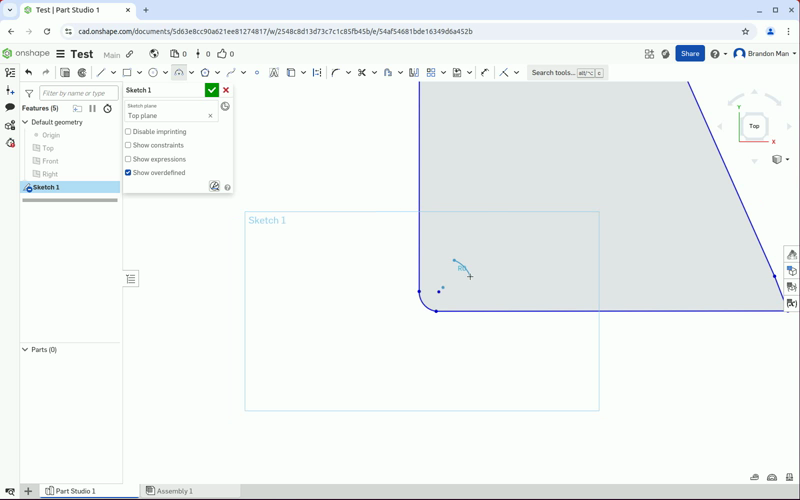
scroll(-6)
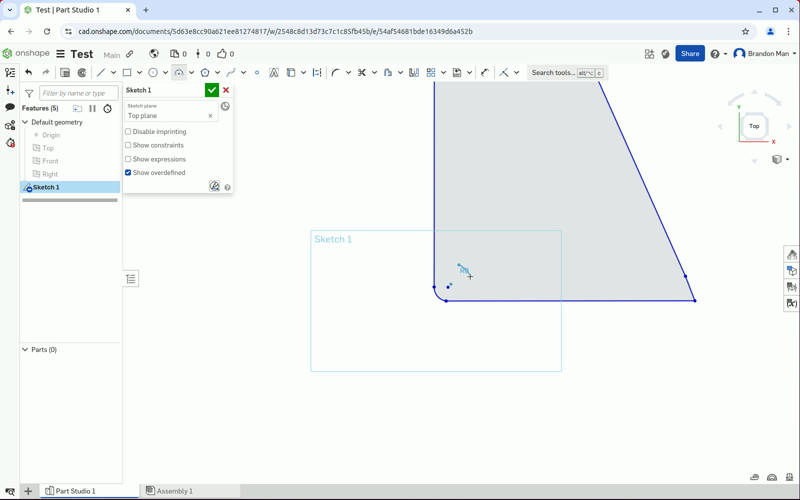
scroll(-6)
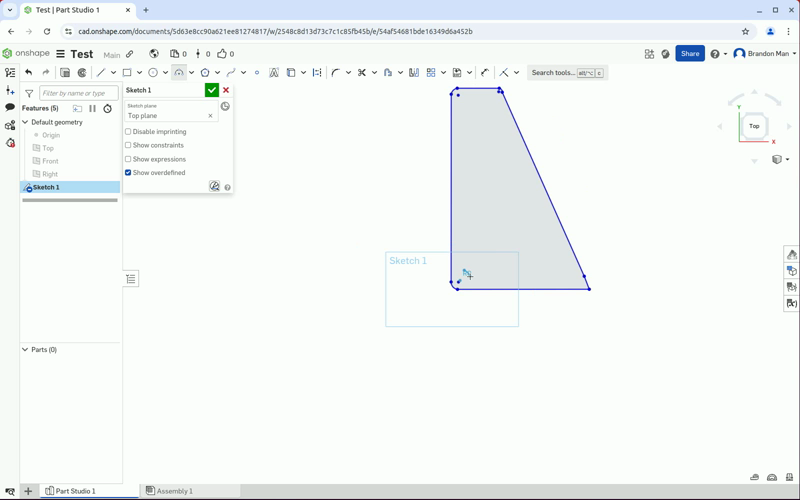
scroll(-6)
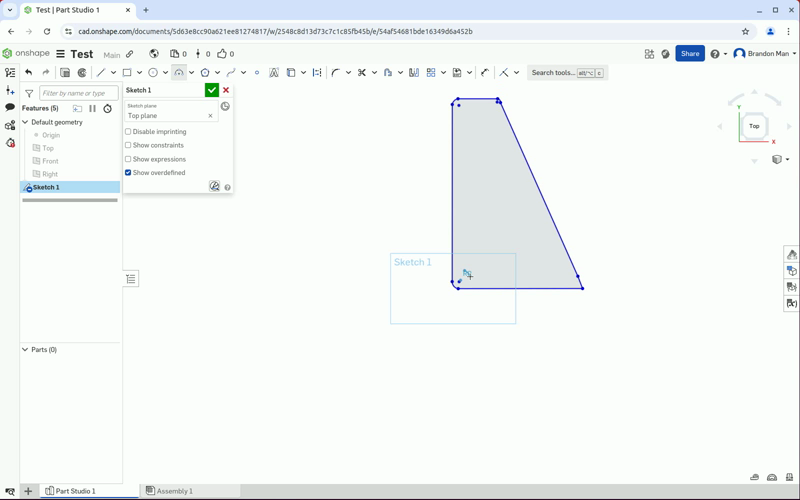
scroll(-6)
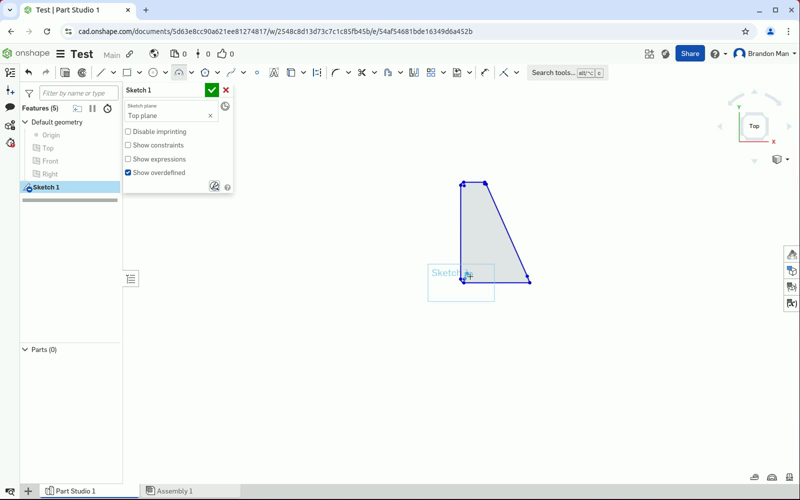
mouse_move(467, 275)
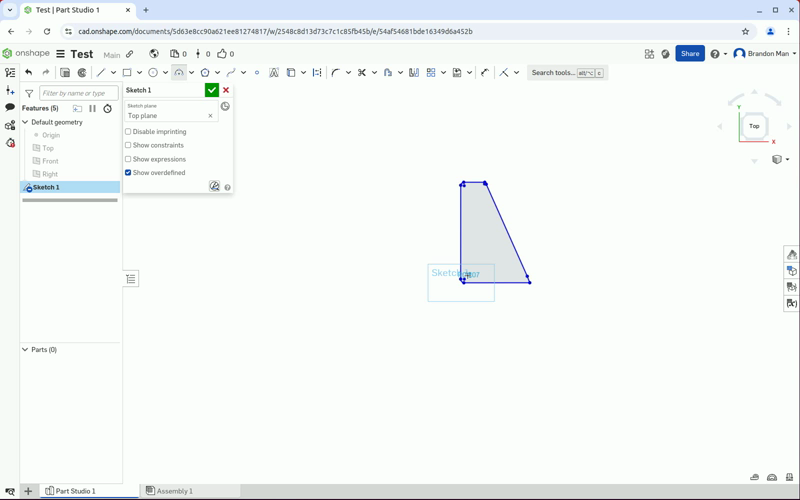
scroll(6)
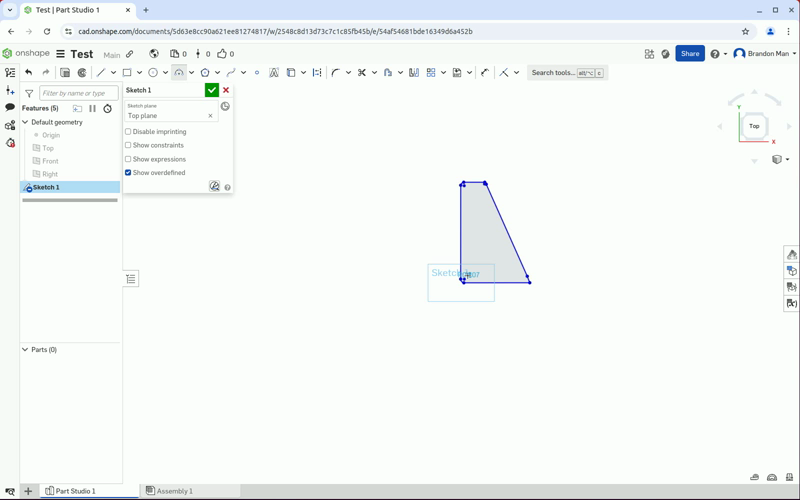
scroll(6)
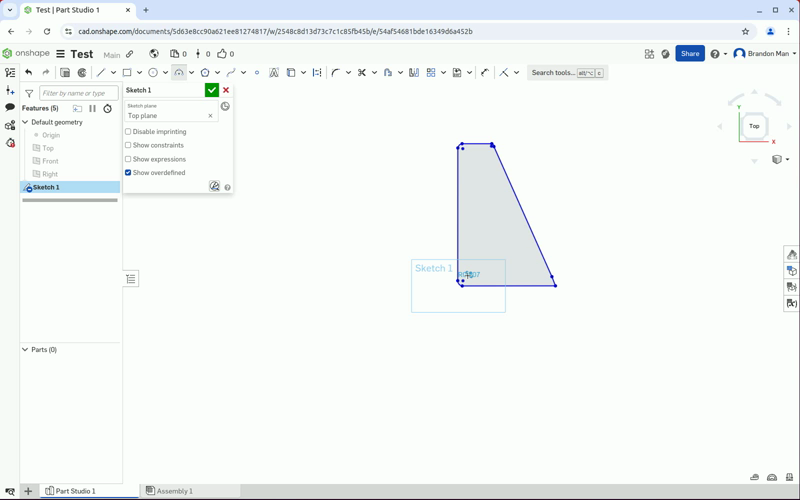
scroll(6)
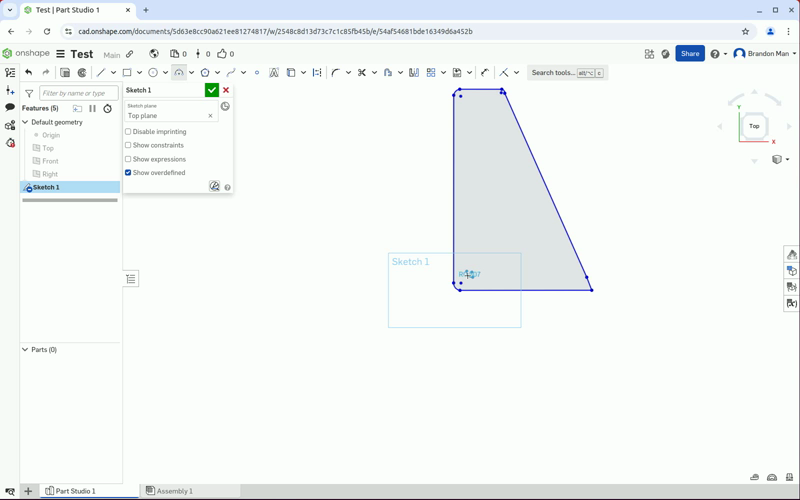
scroll(6)
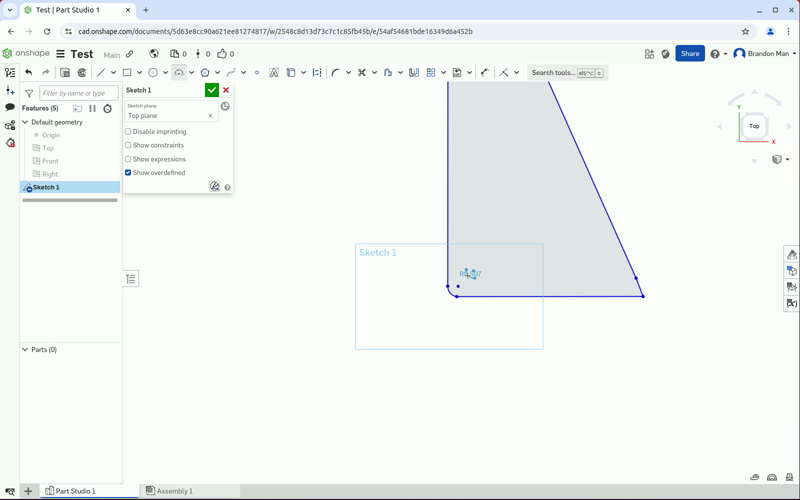
scroll(6)
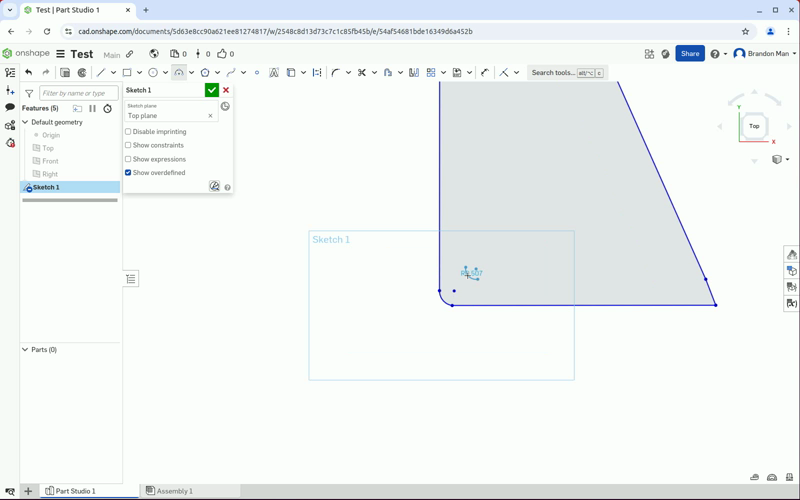
scroll(6)
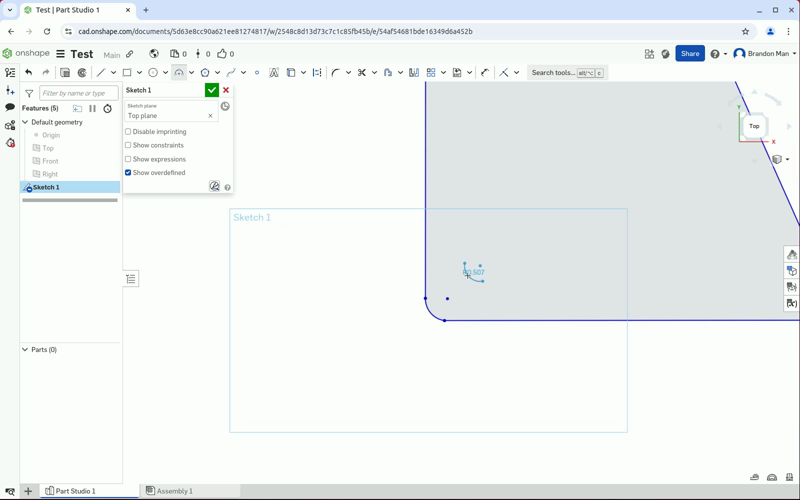
scroll(6)
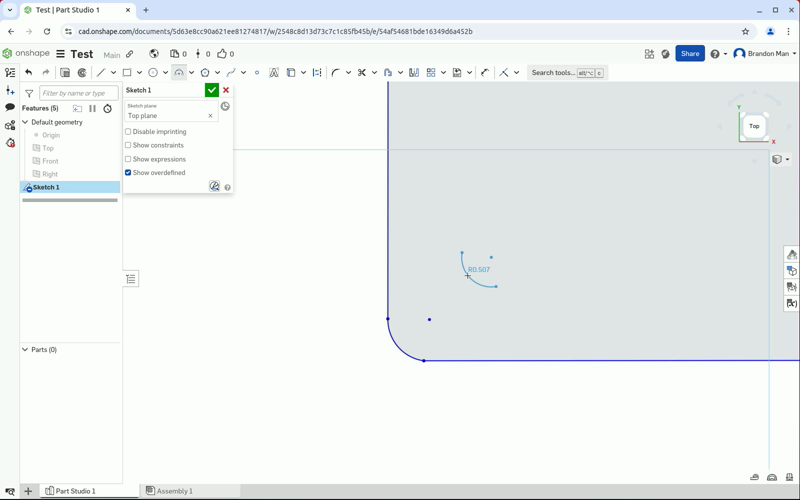
click(467, 275)
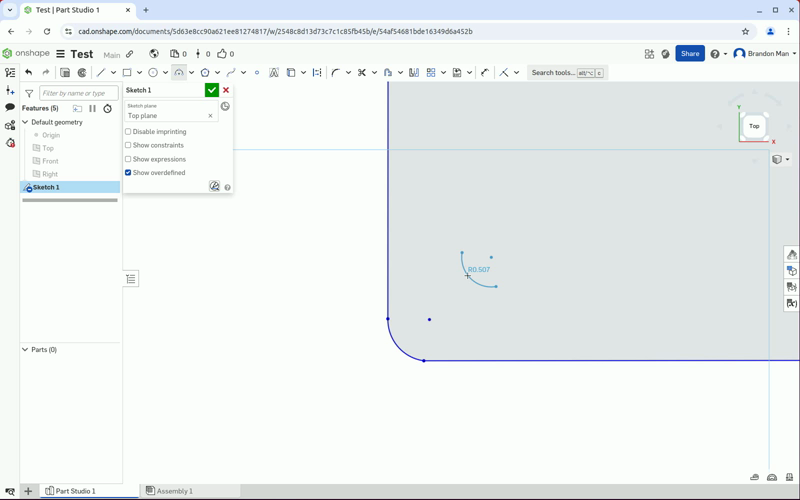
scroll(-6)
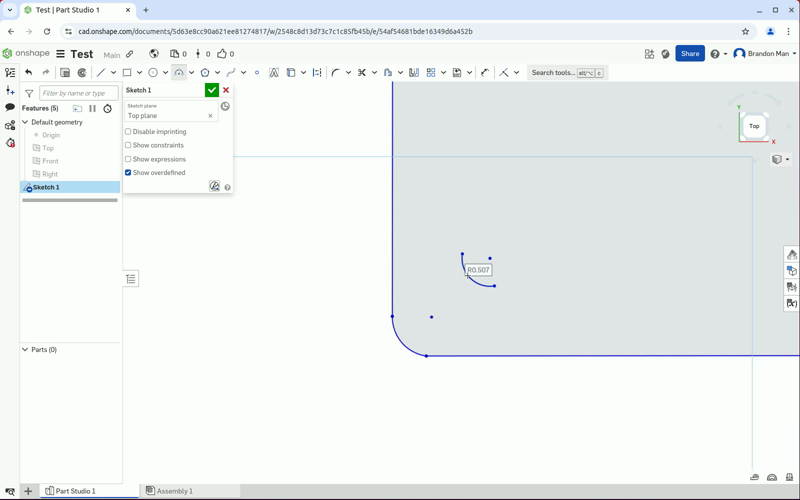
scroll(-6)
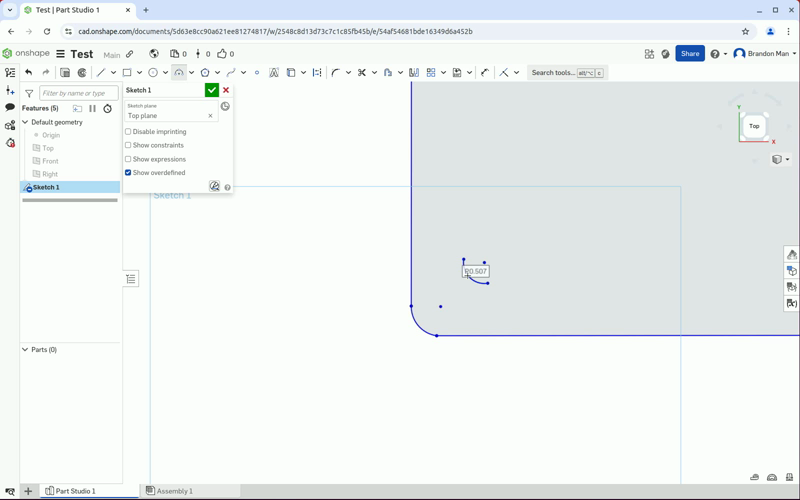
scroll(-6)
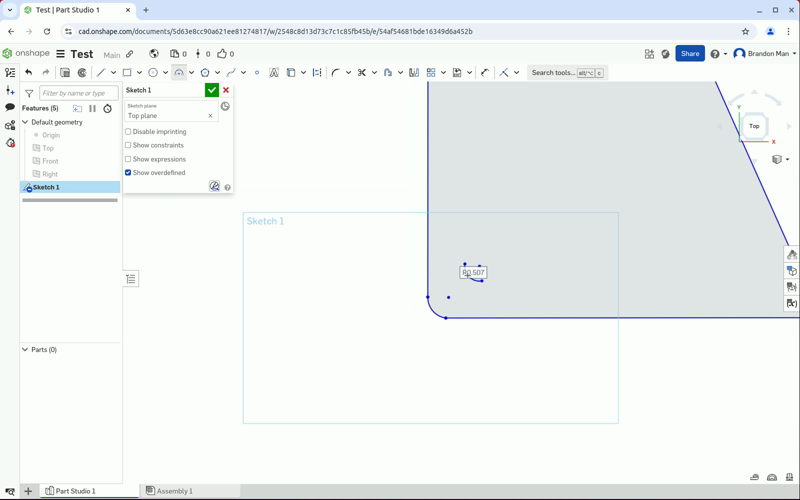
scroll(-6)
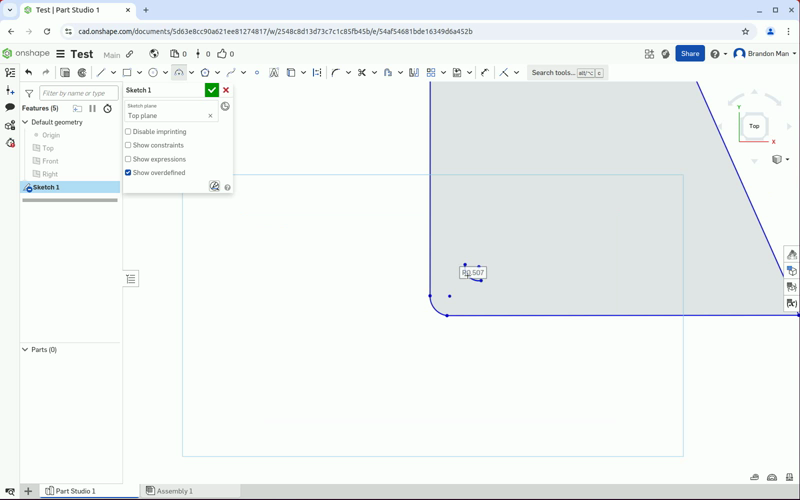
scroll(-6)
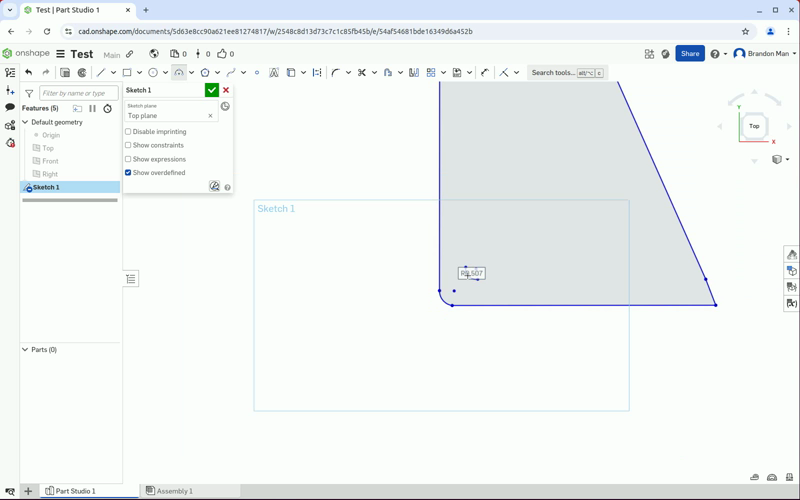
scroll(-6)
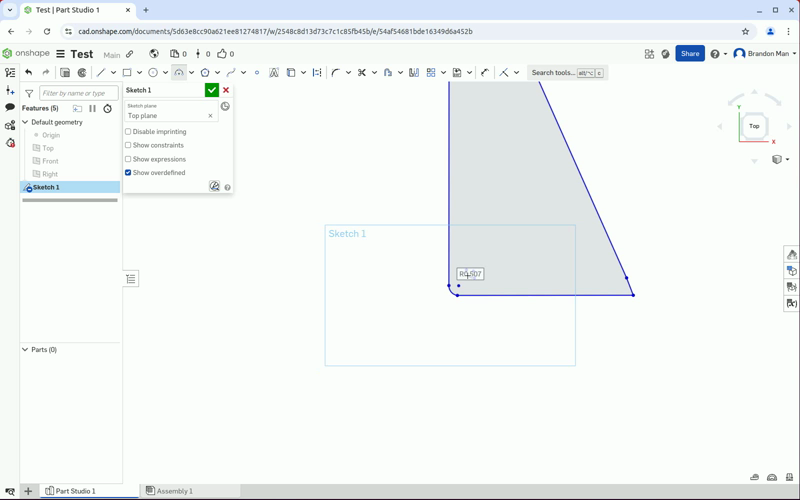
scroll(-6)
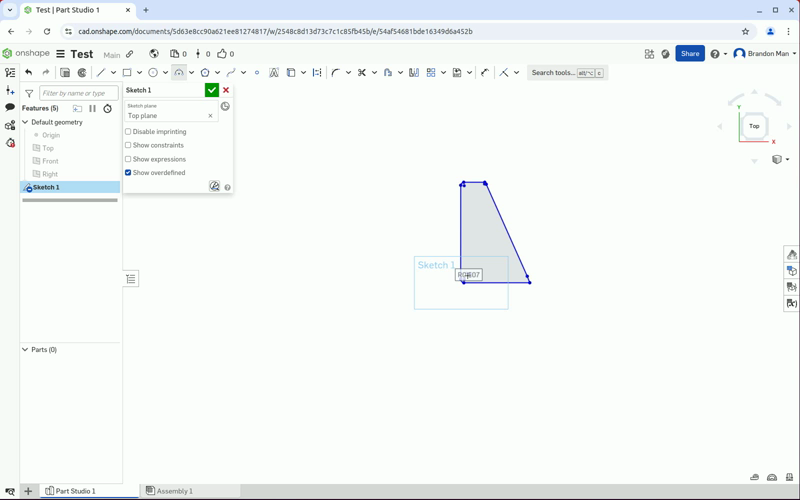
key_up(shift)
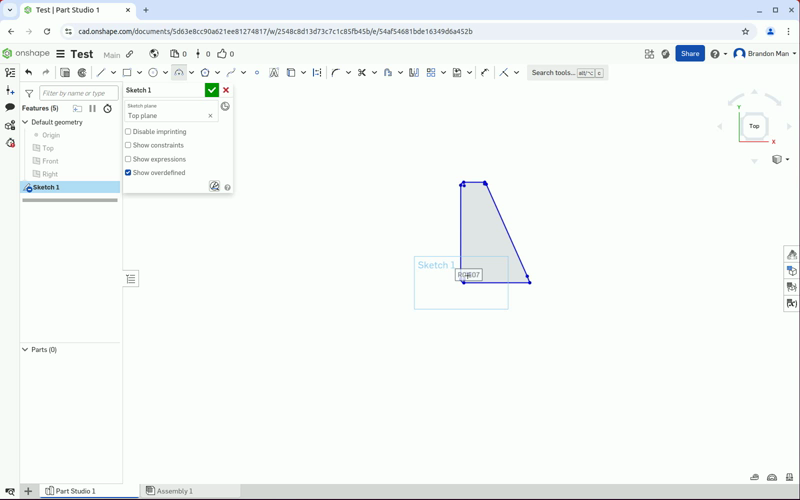
key(esc)
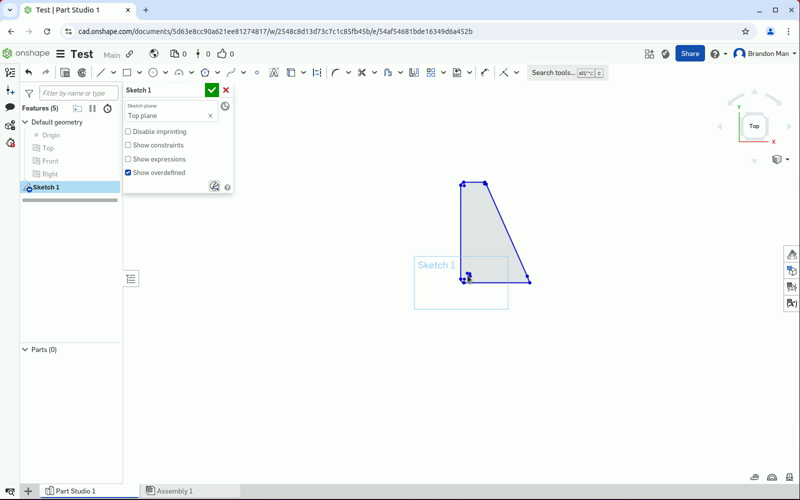
key(l)
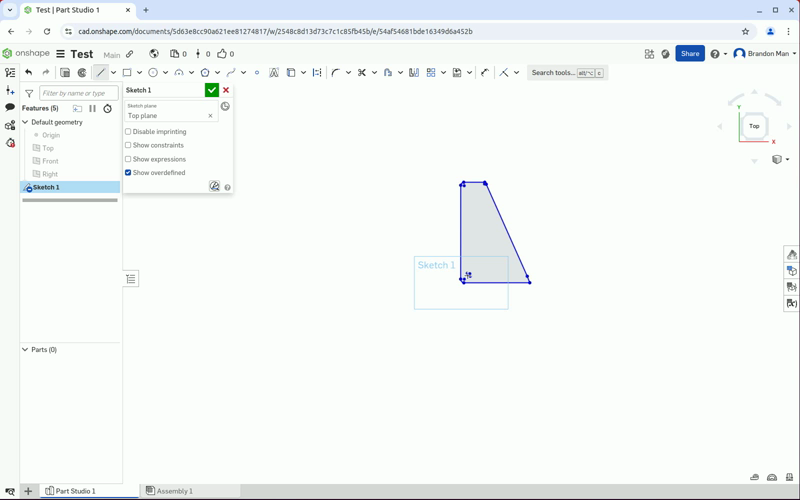
mouse_move(470, 276)
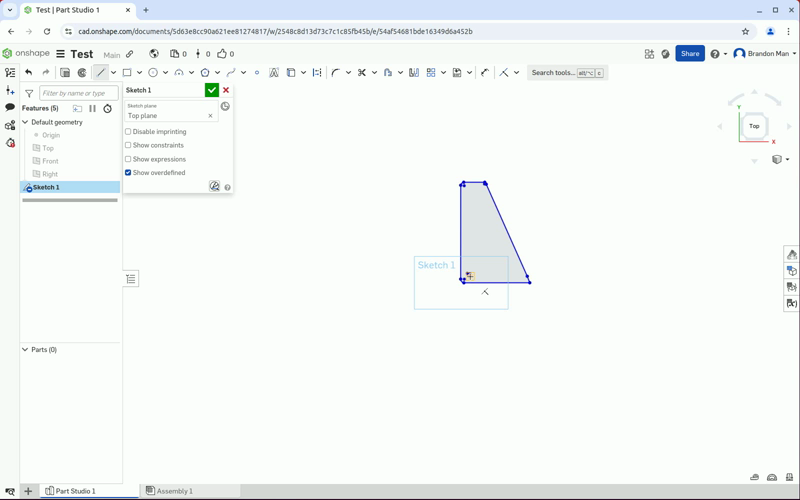
scroll(6)
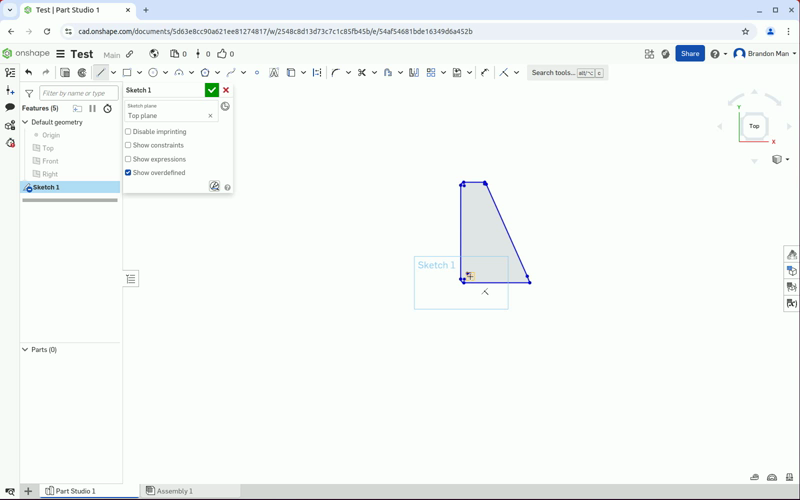
scroll(6)
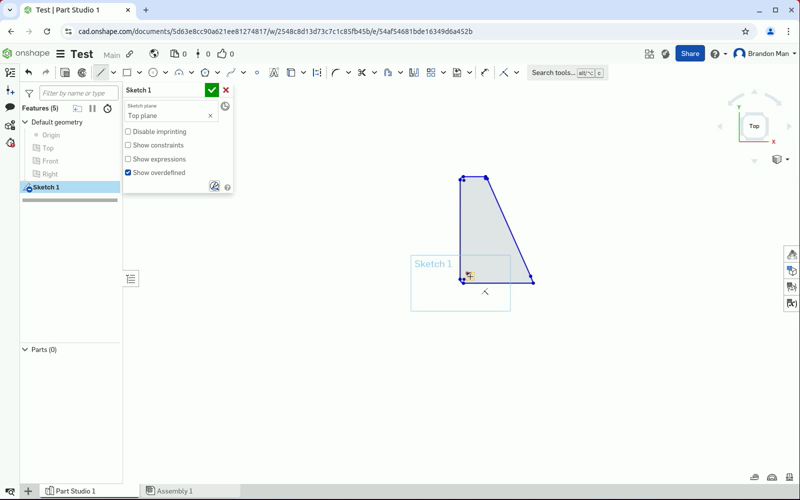
scroll(6)
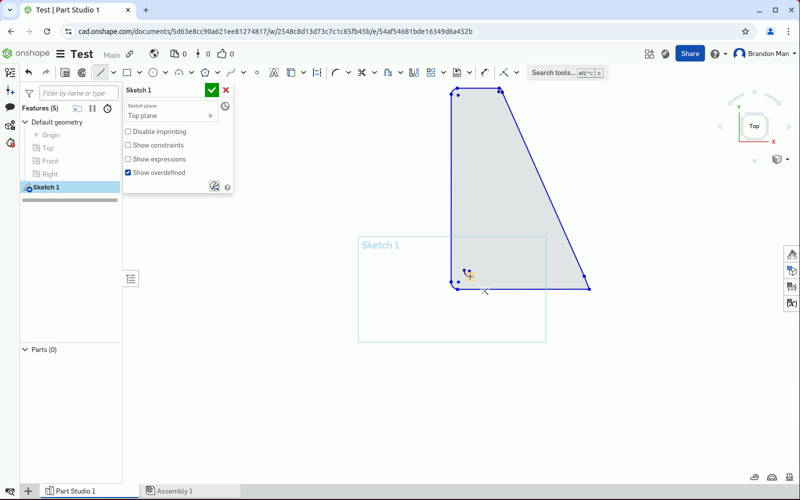
scroll(6)
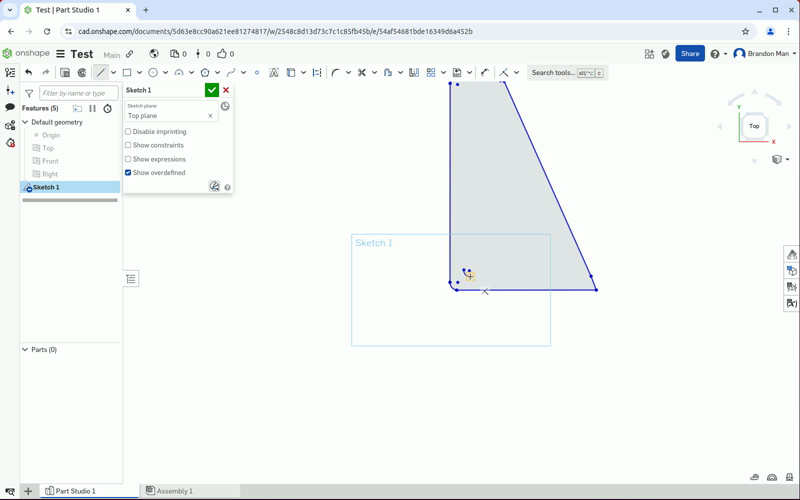
scroll(6)
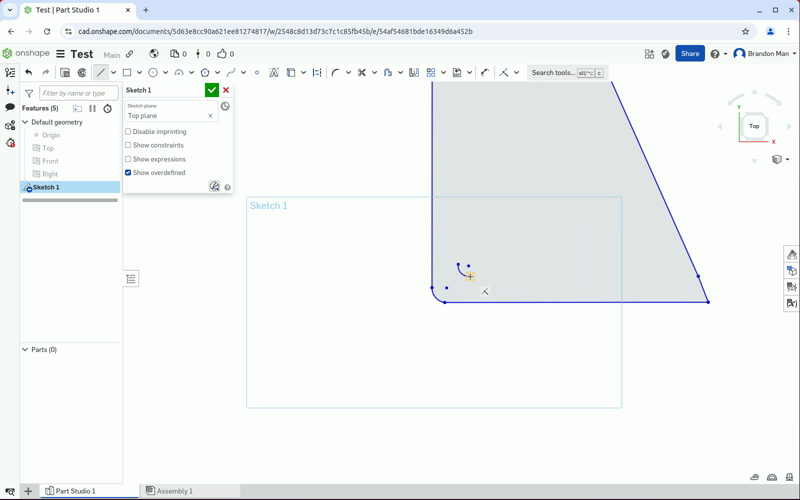
scroll(6)
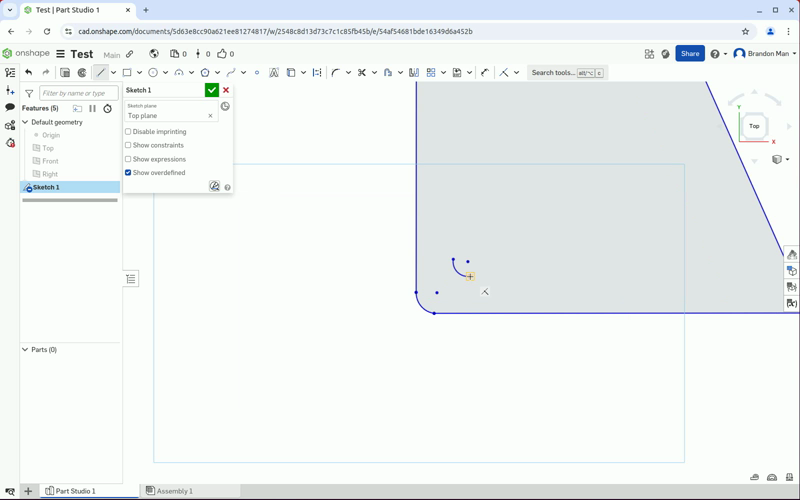
scroll(6)
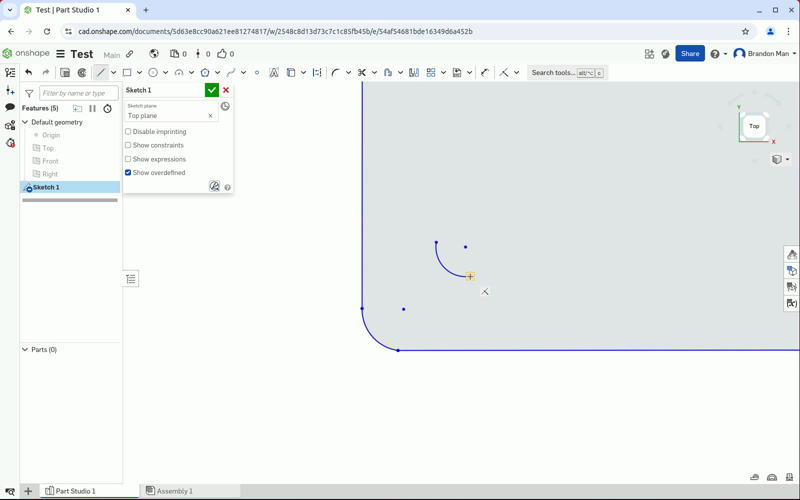
click(470, 276)
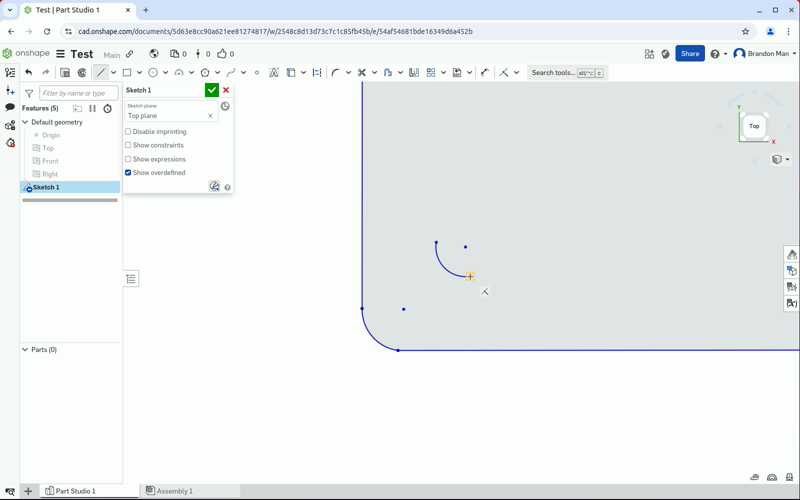
scroll(-6)
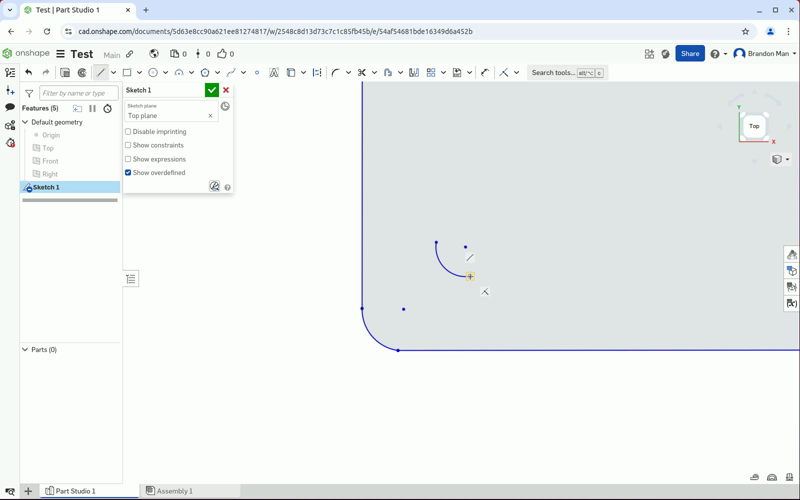
scroll(-6)
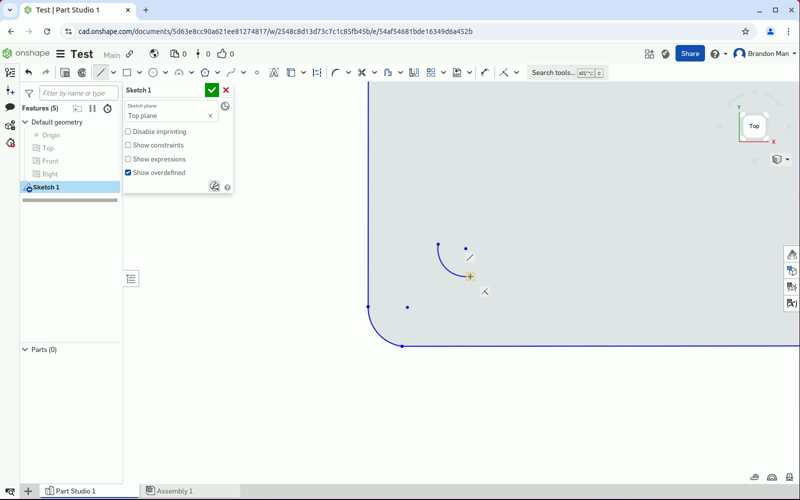
scroll(-6)
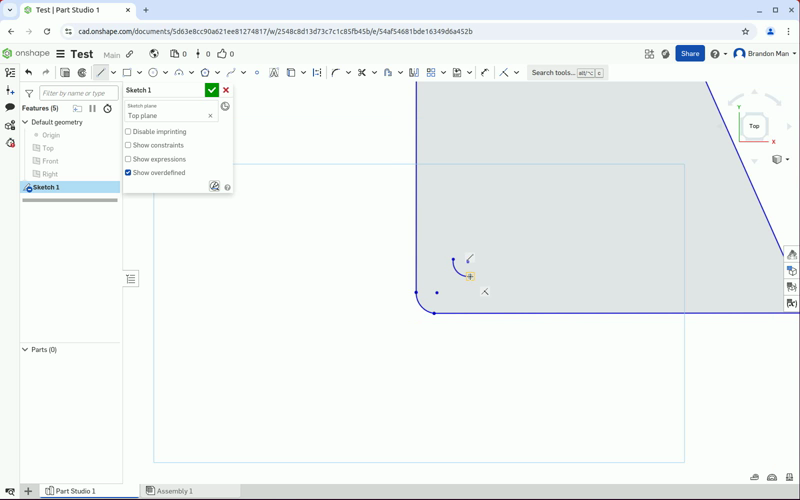
scroll(-6)
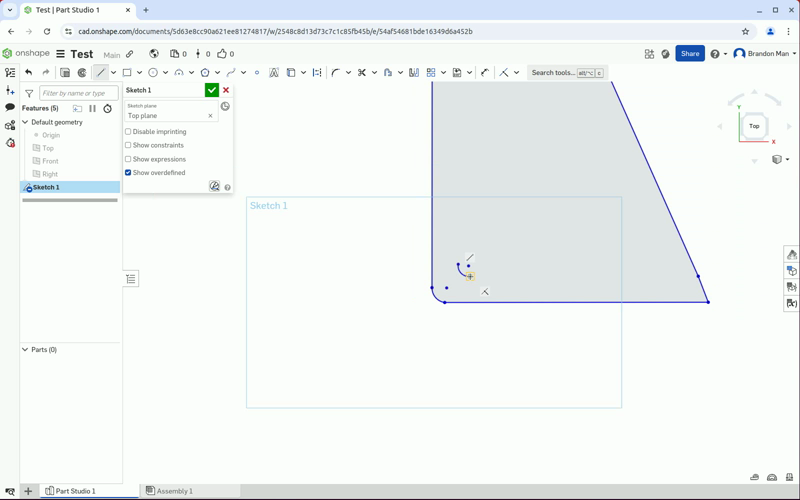
scroll(-6)
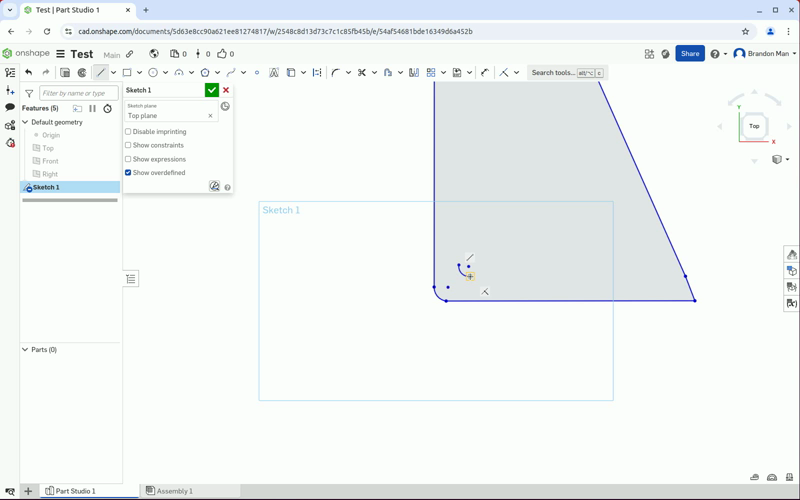
scroll(-6)
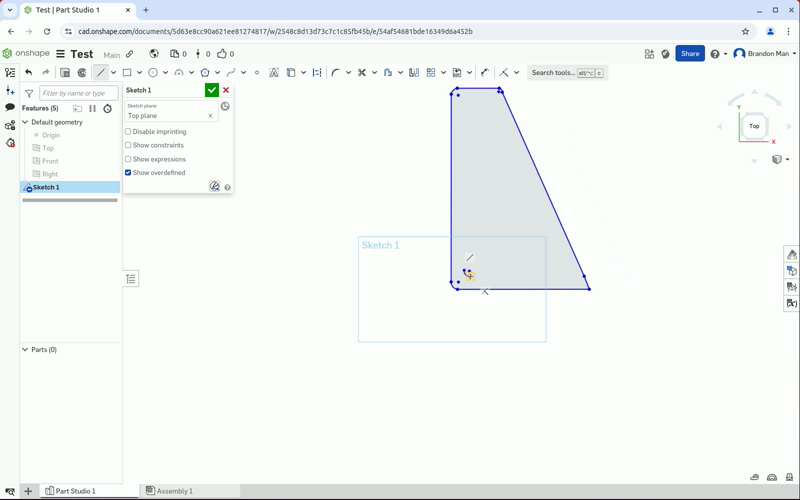
scroll(-6)
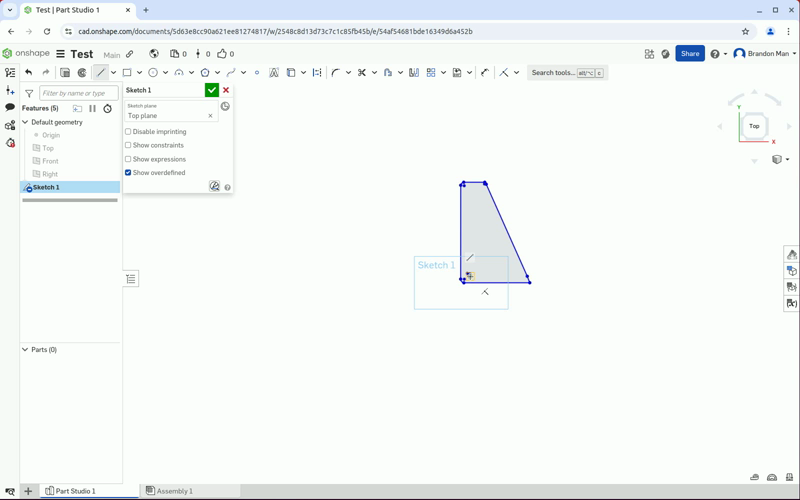
key_down(shift)
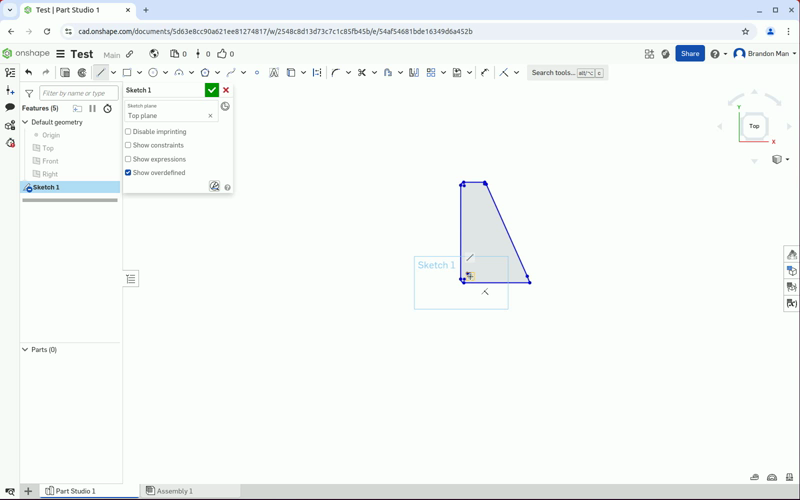
mouse_move(500, 276)
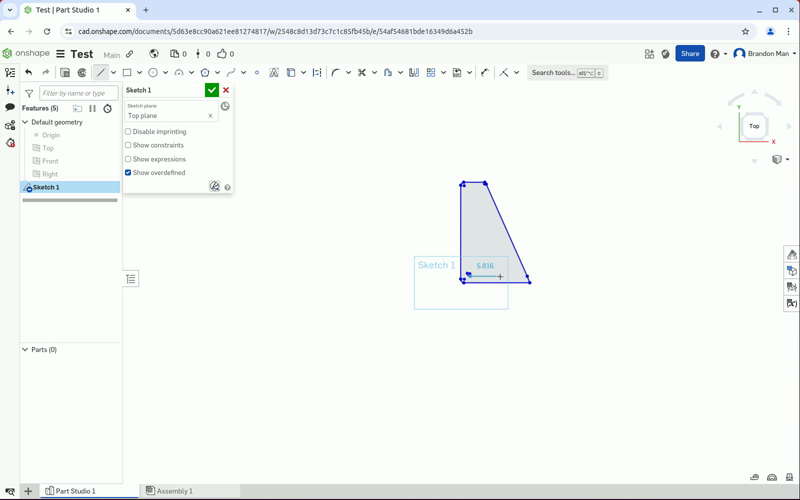
mouse_move(515, 276)
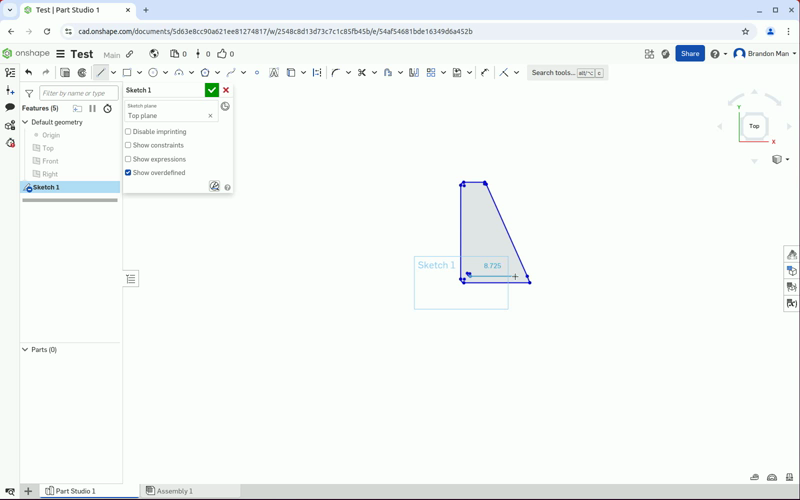
click(515, 276)
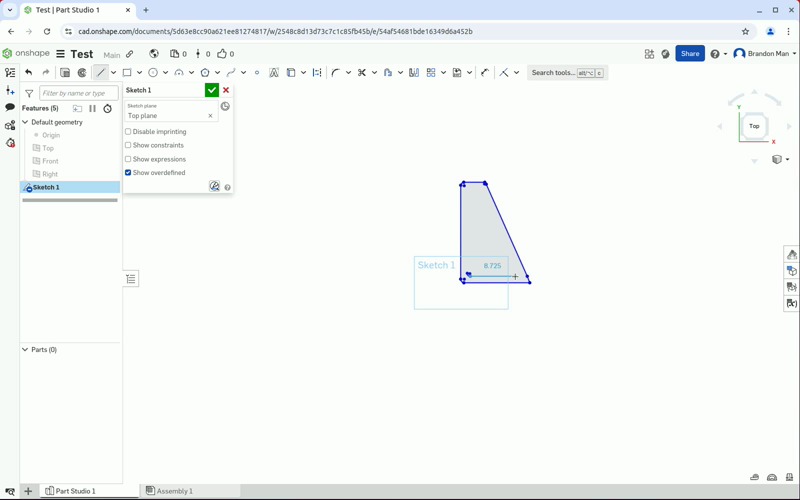
key_up(shift)
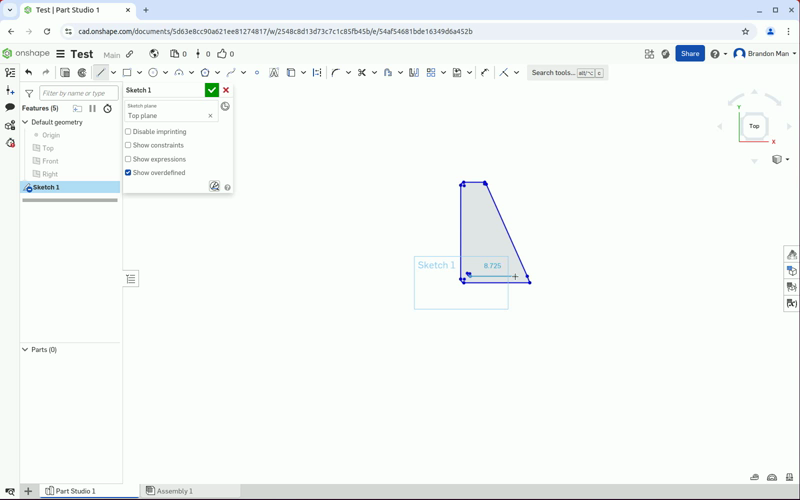
key(esc)
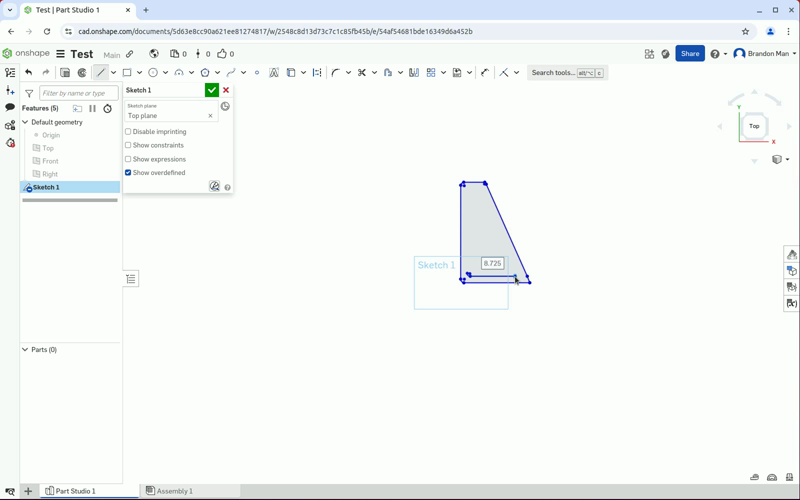
key(a)
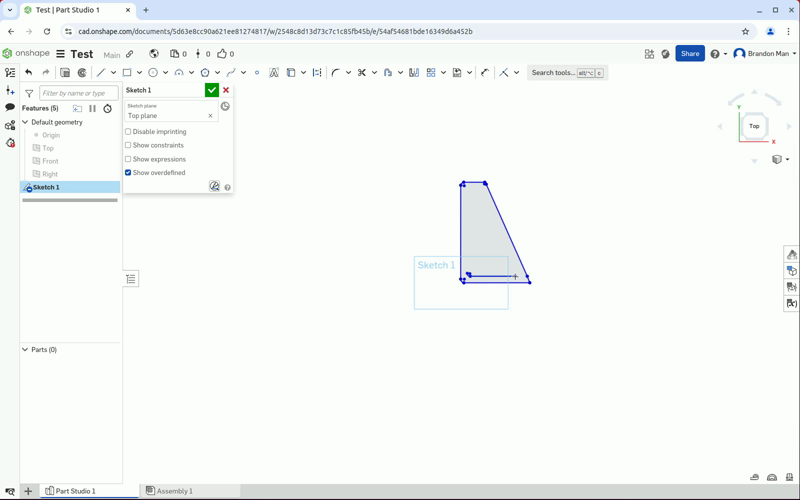
mouse_move(515, 276)
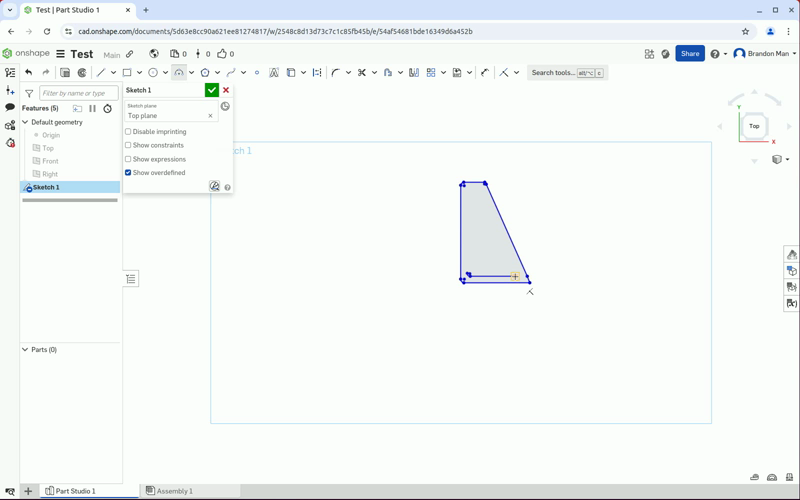
click(515, 276)
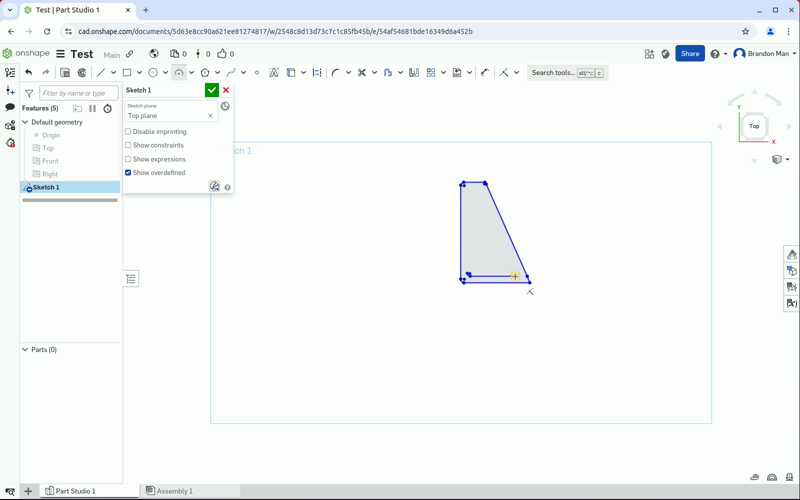
key_down(shift)
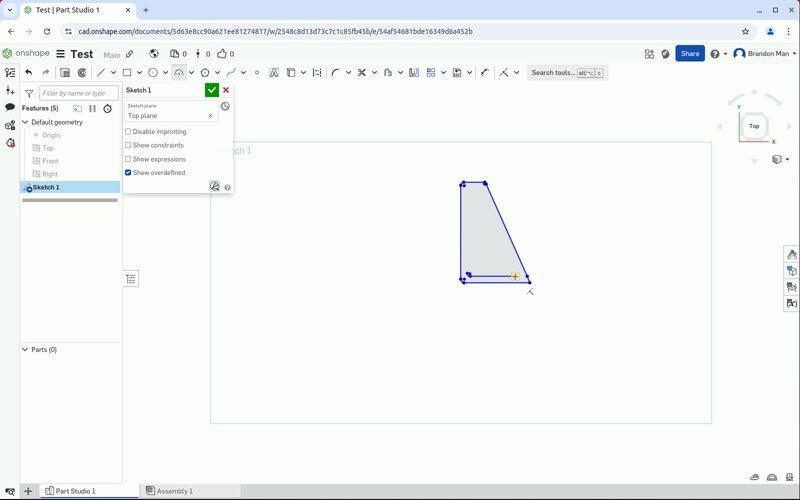
mouse_move(518, 272)
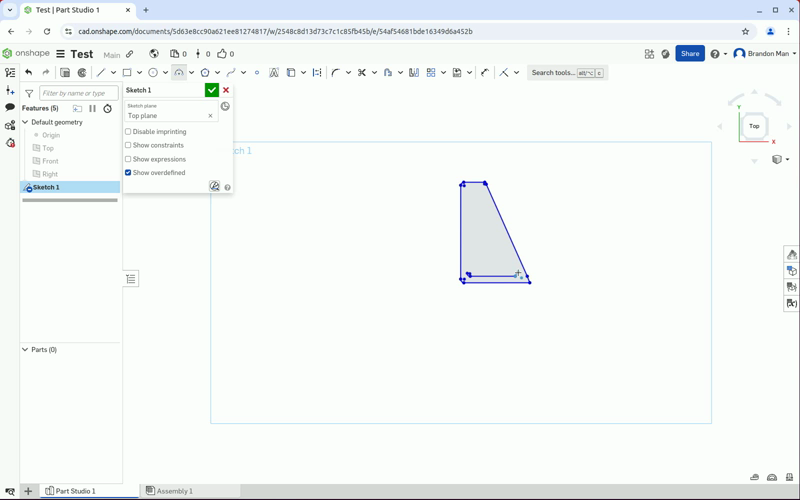
scroll(6)
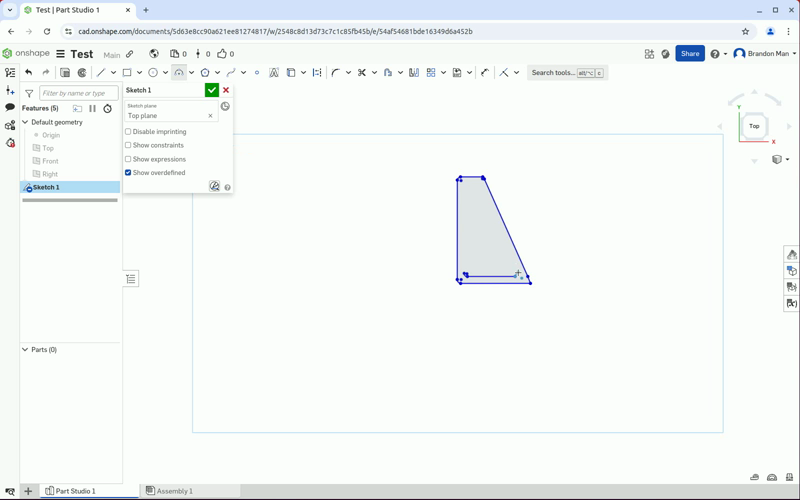
scroll(6)
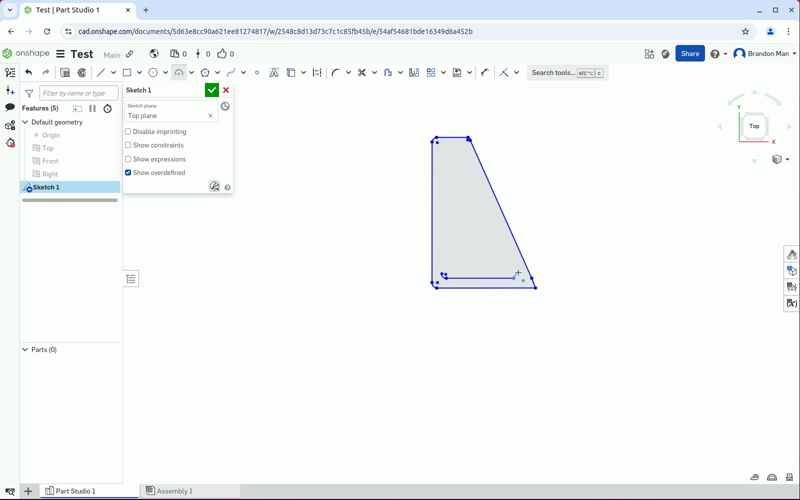
scroll(6)
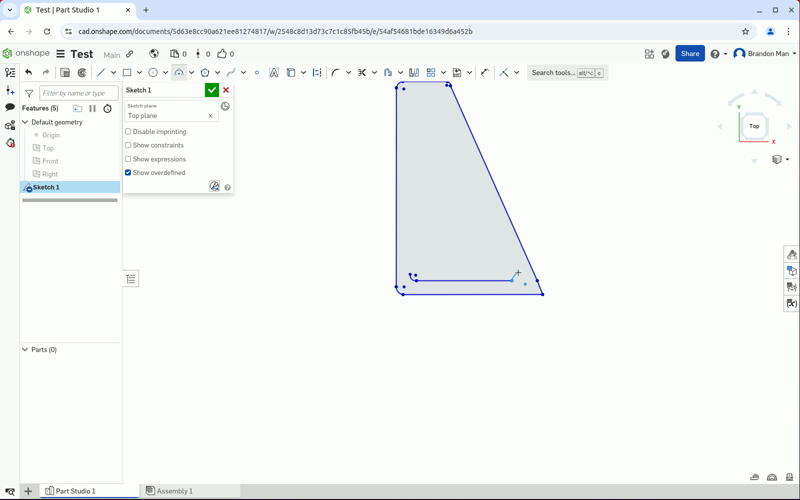
scroll(6)
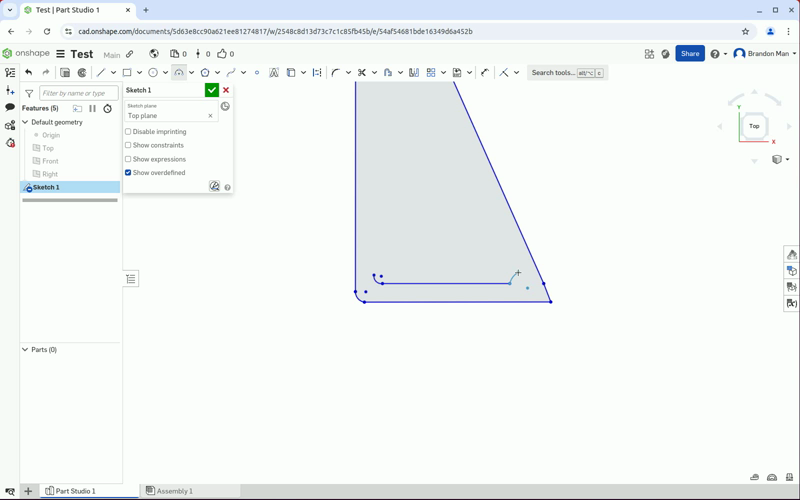
scroll(6)
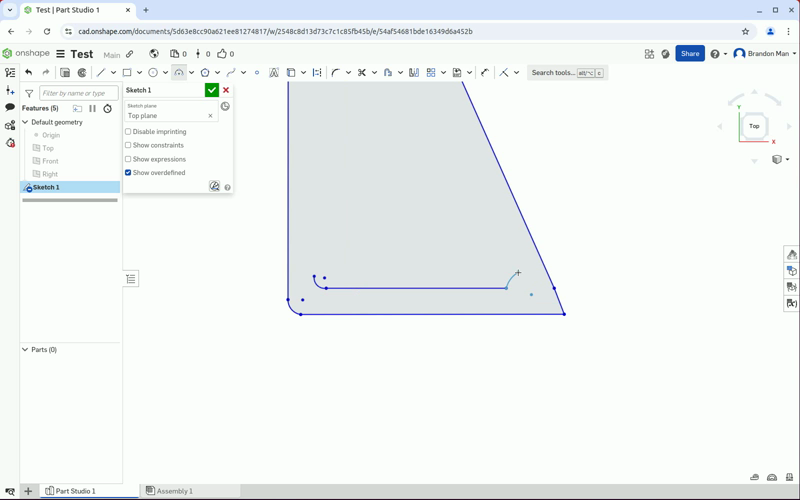
scroll(6)
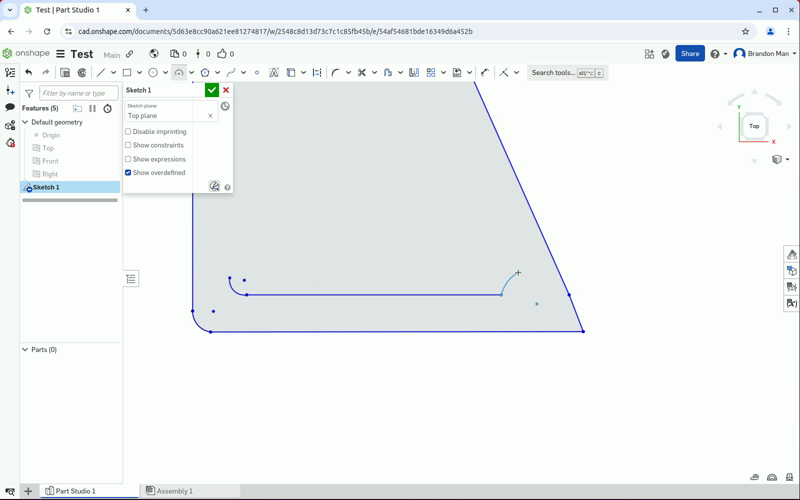
scroll(6)
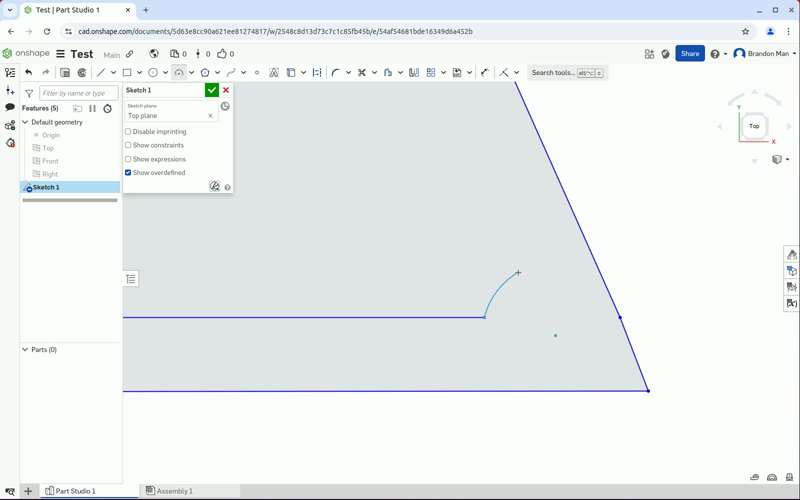
click(518, 272)
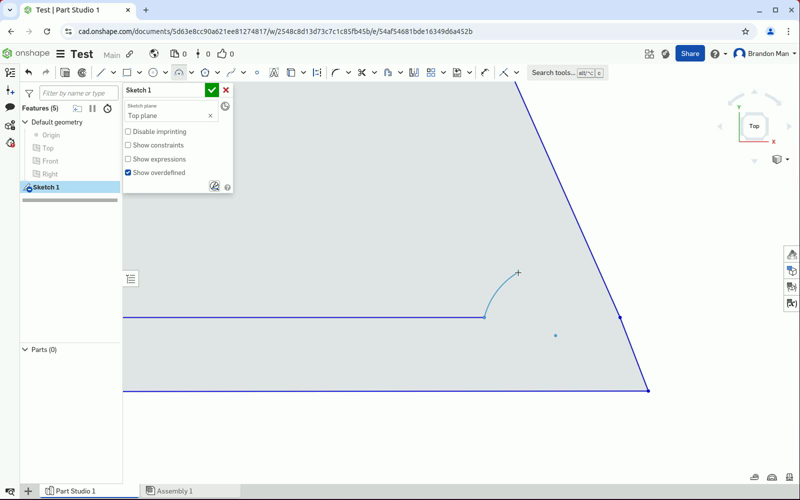
scroll(-6)
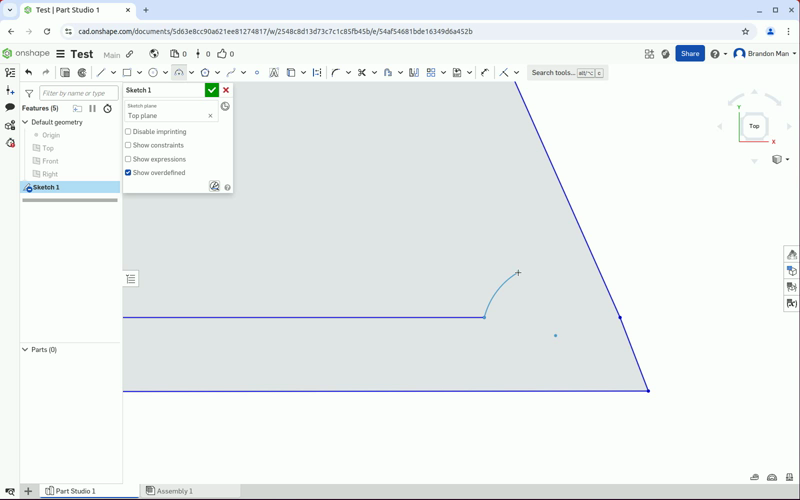
scroll(-6)
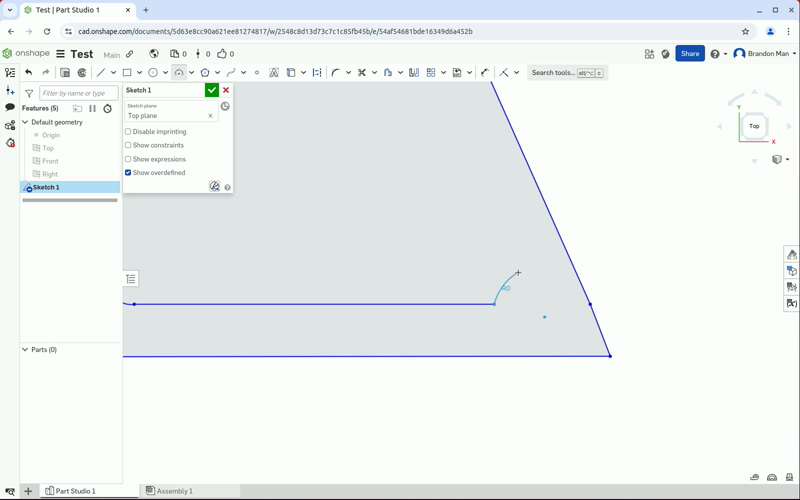
scroll(-6)
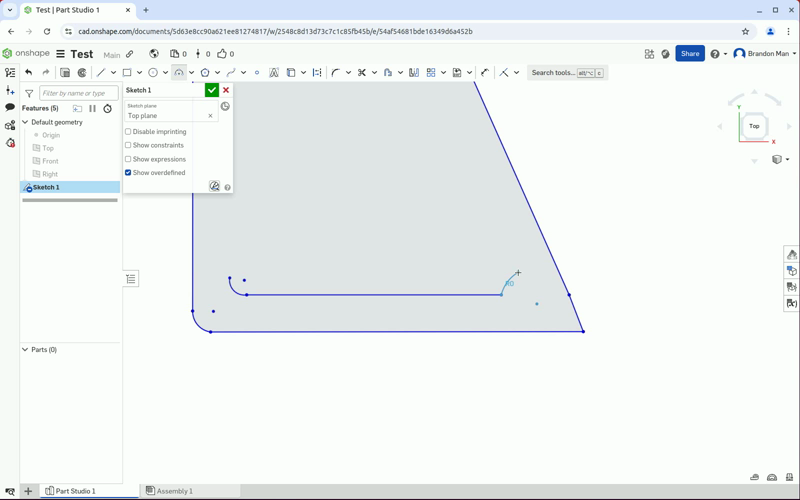
scroll(-6)
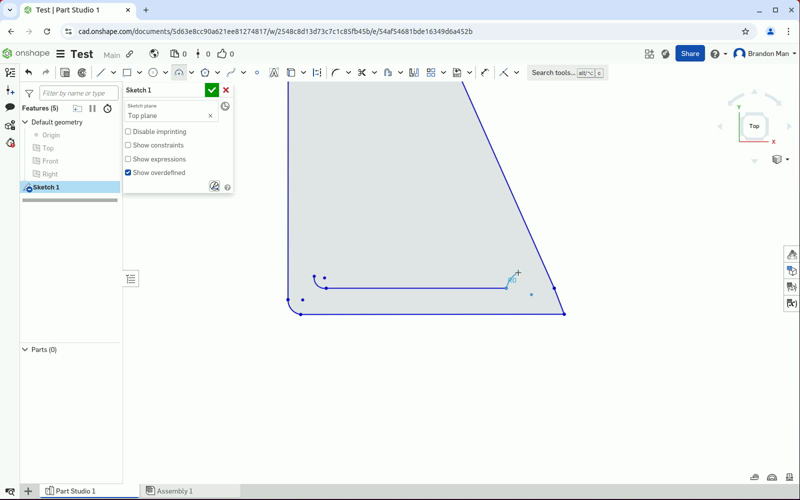
scroll(-6)
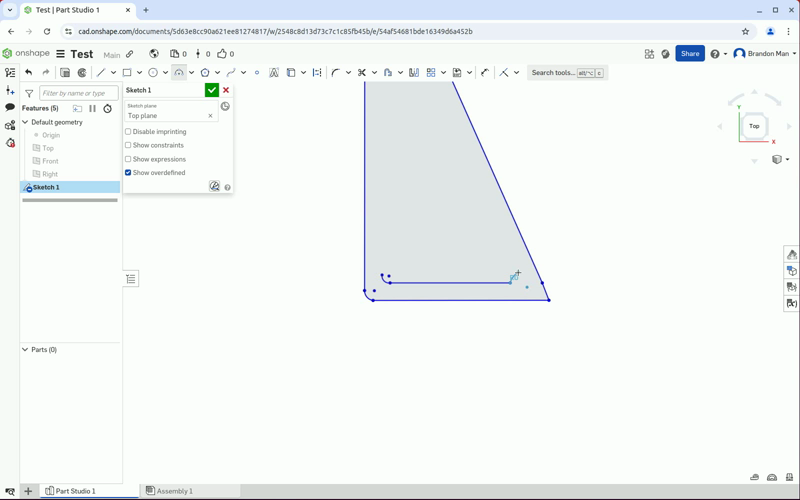
scroll(-6)
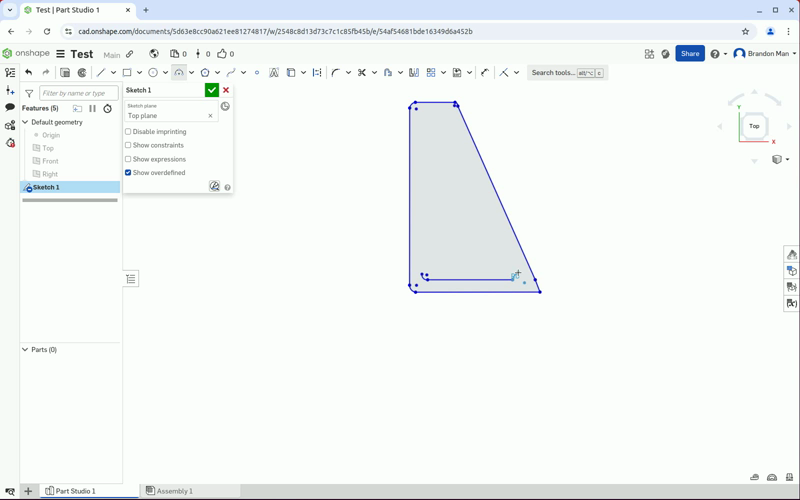
scroll(-6)
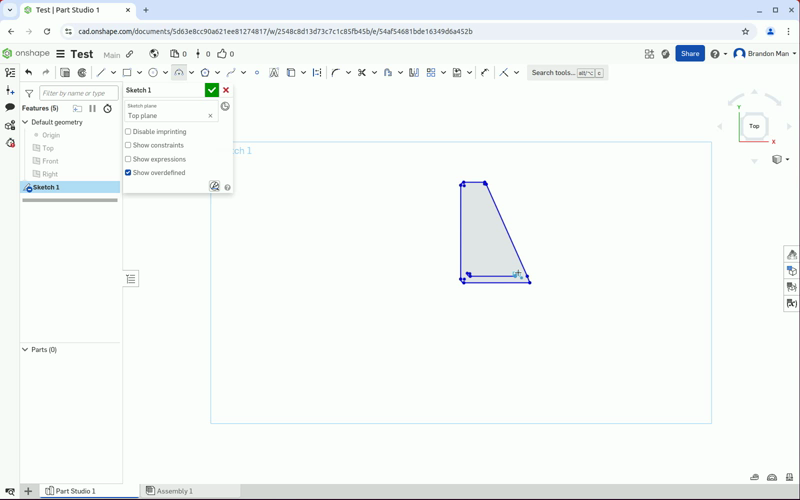
mouse_move(518, 275)
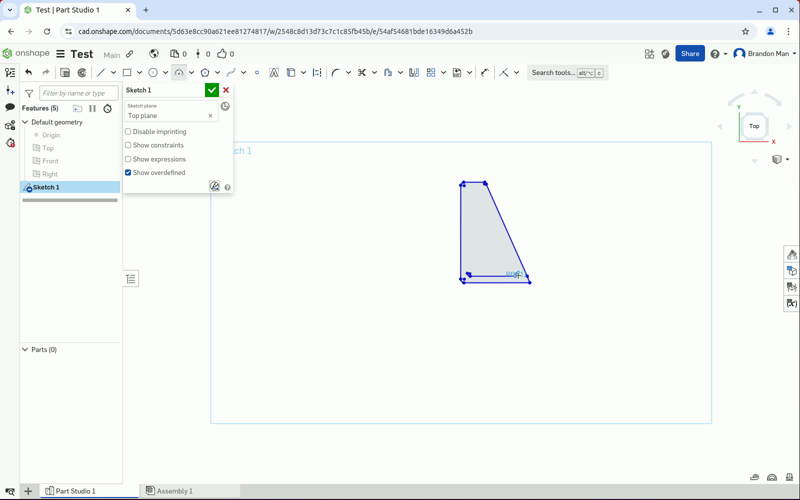
scroll(6)
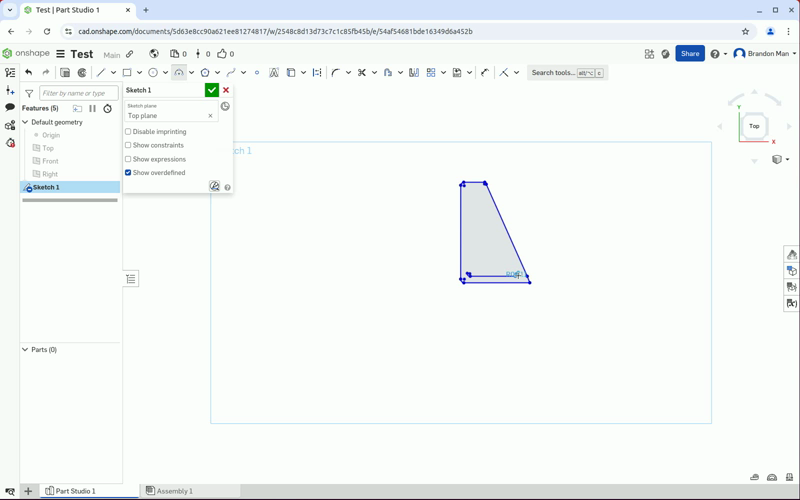
scroll(6)
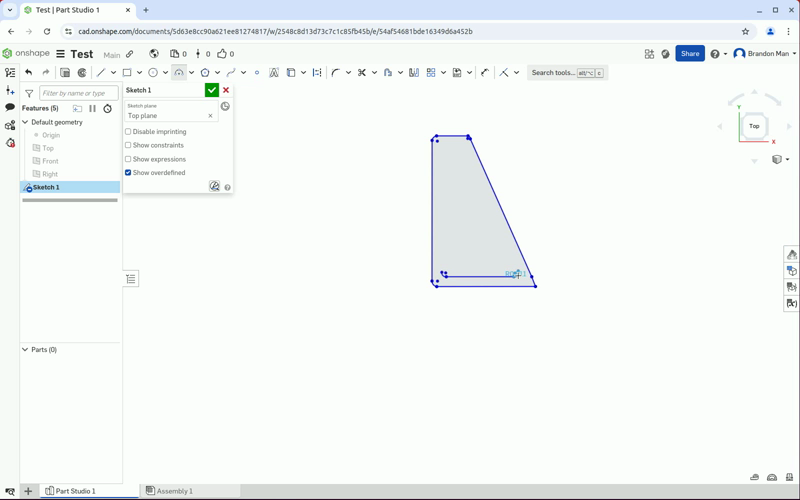
scroll(6)
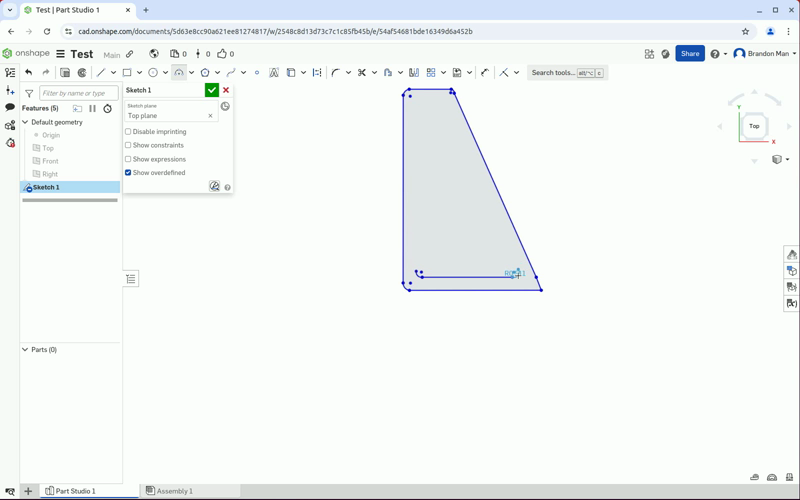
scroll(6)
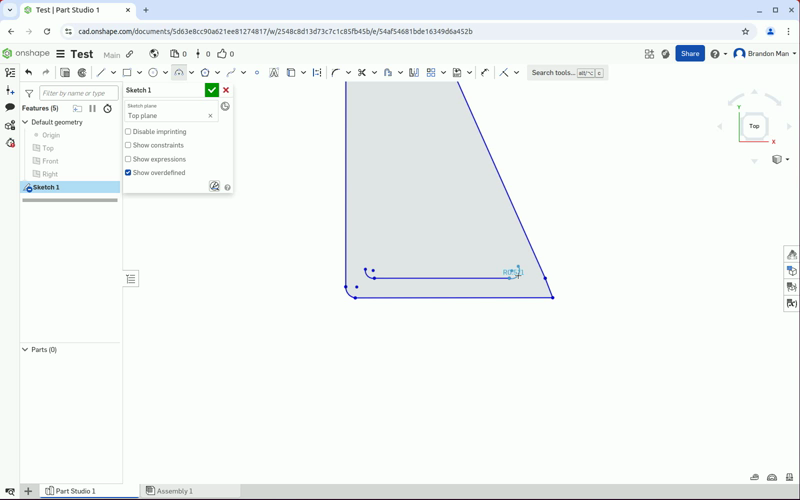
scroll(6)
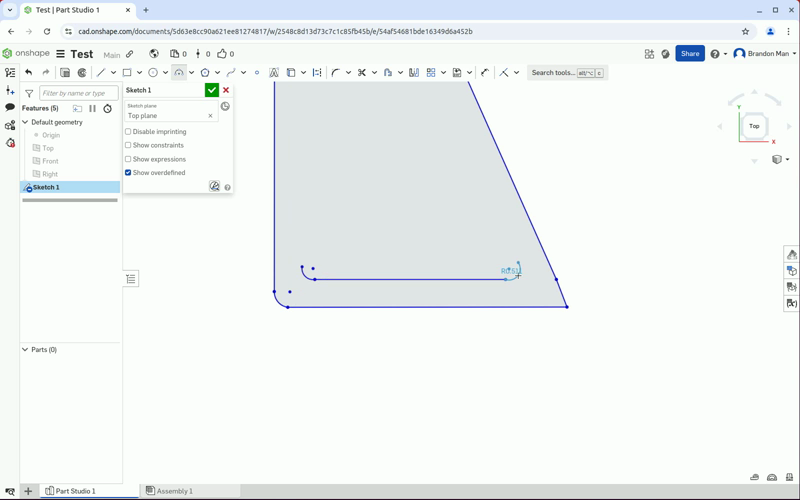
scroll(6)
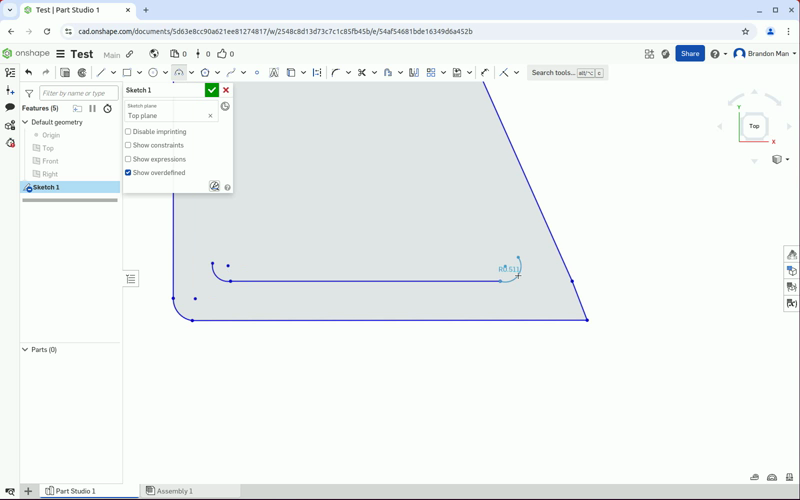
scroll(6)
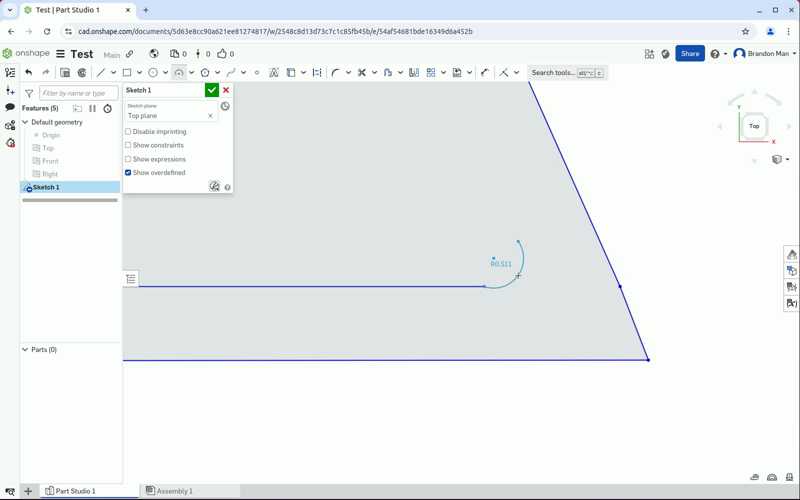
click(518, 275)
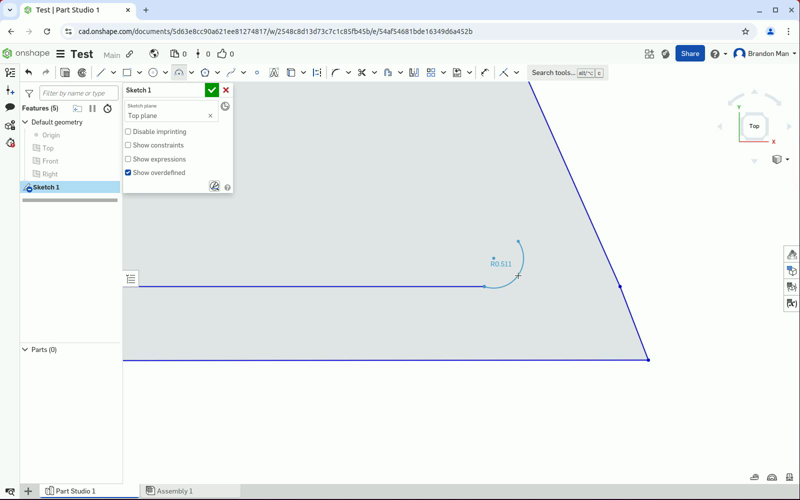
scroll(-6)
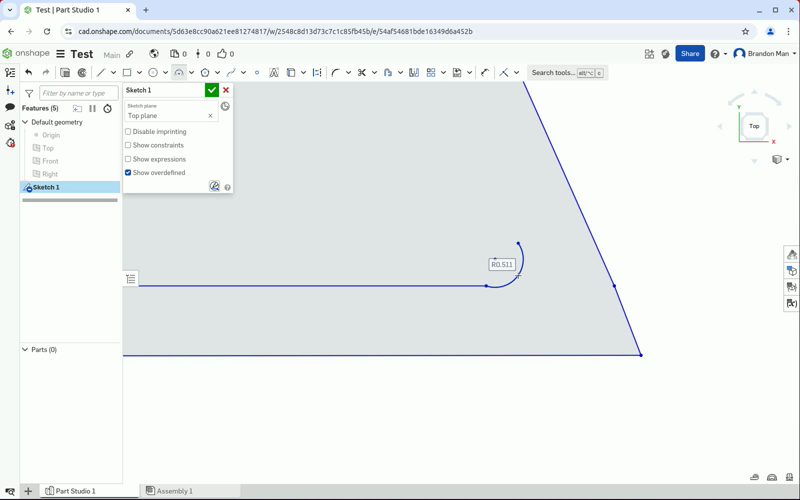
scroll(-6)
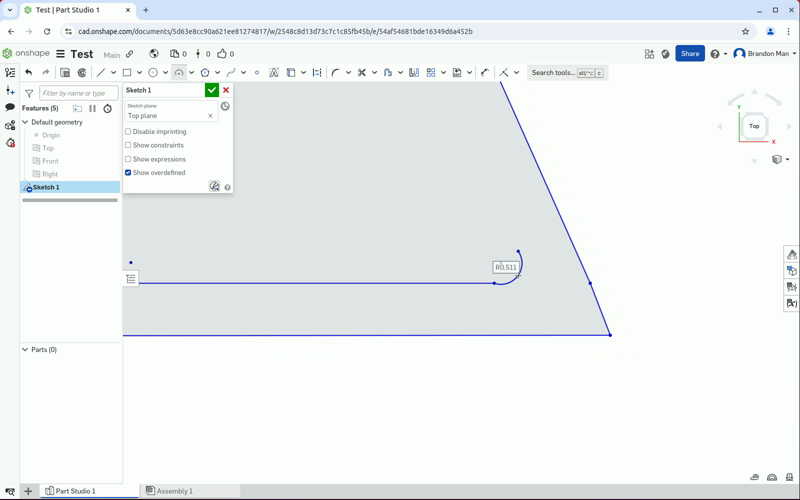
scroll(-6)
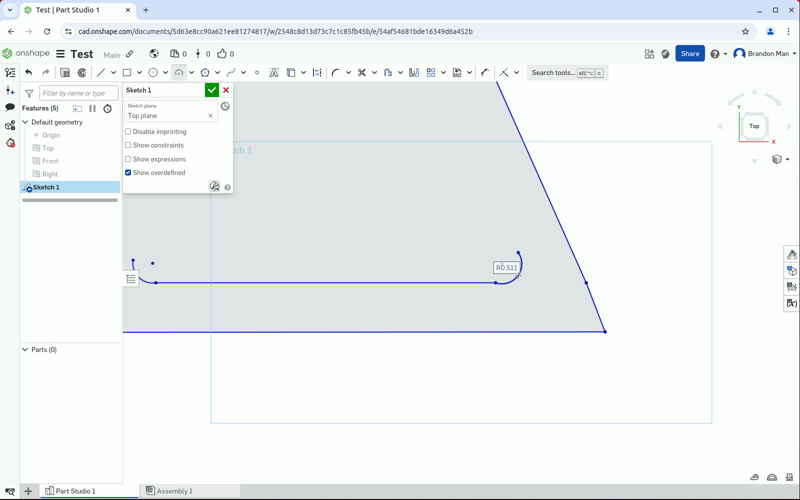
scroll(-6)
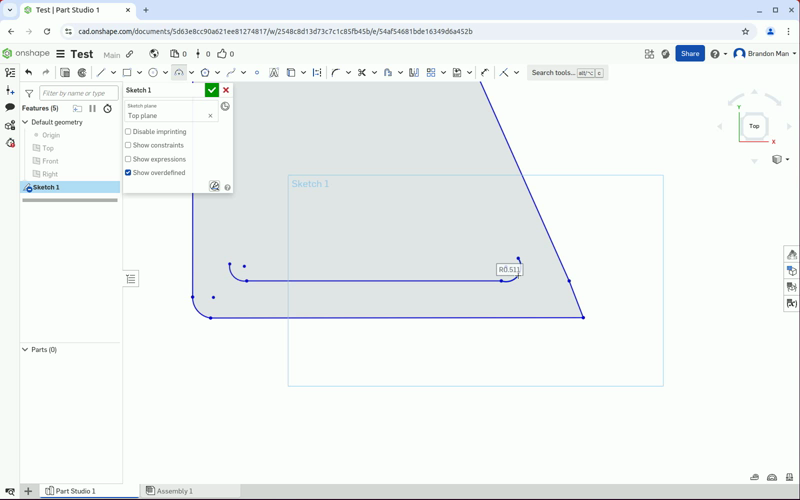
scroll(-6)
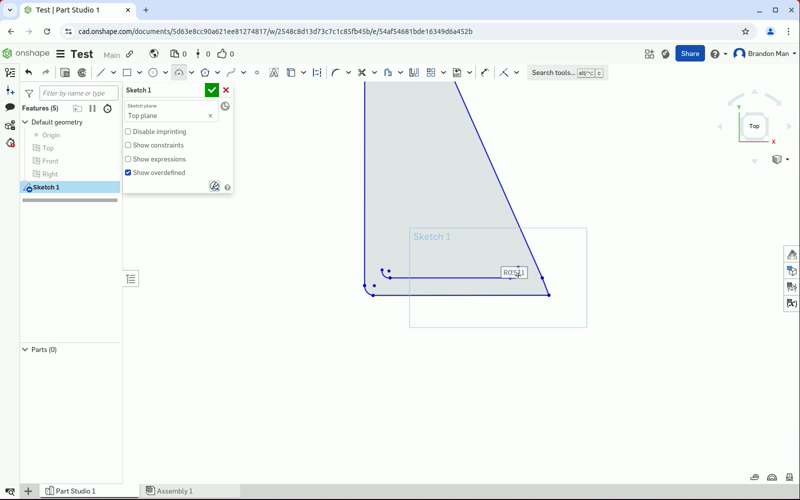
scroll(-6)
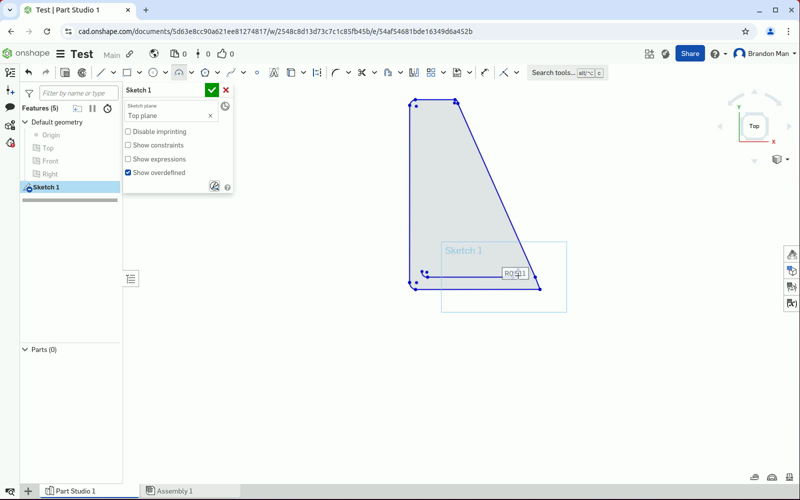
scroll(-6)
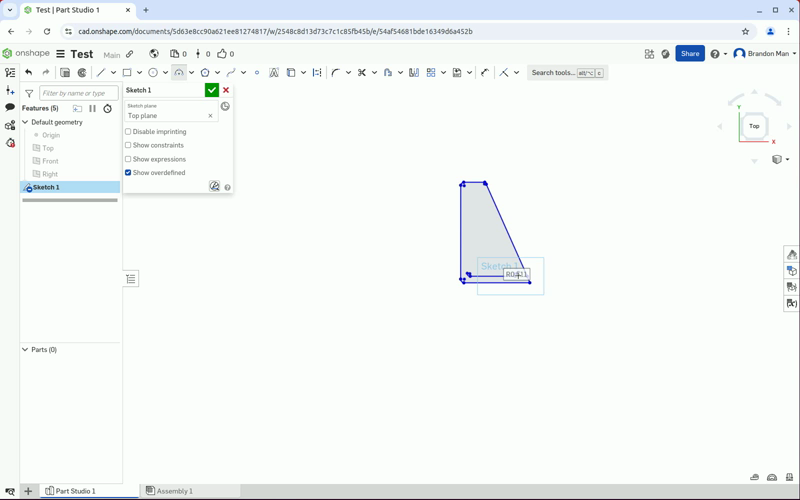
key_up(shift)
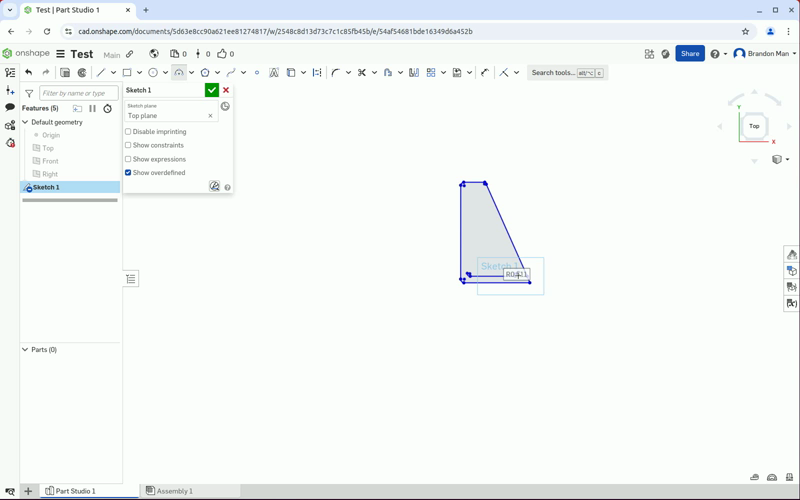
key(esc)
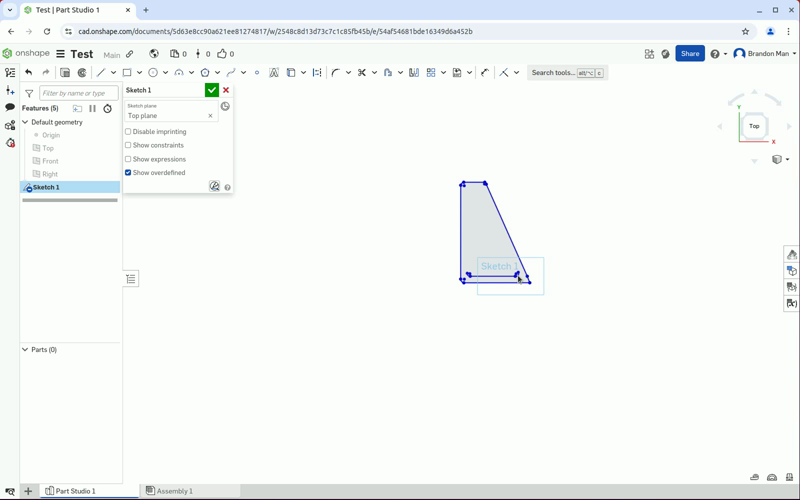
key(l)
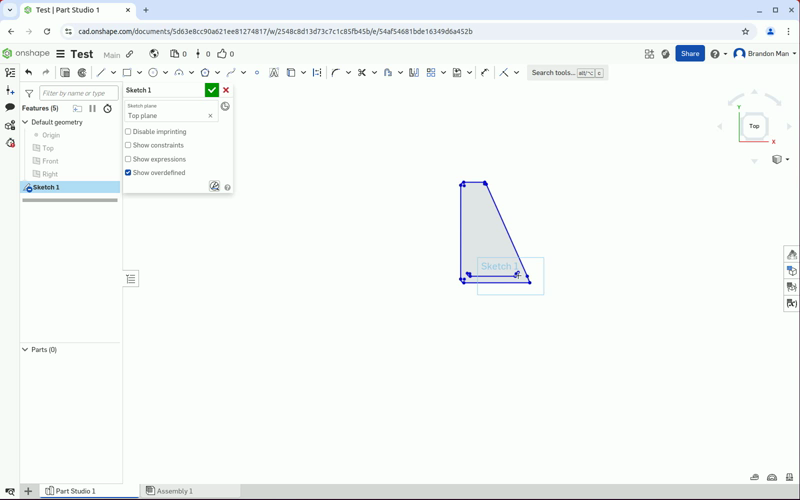
mouse_move(518, 272)
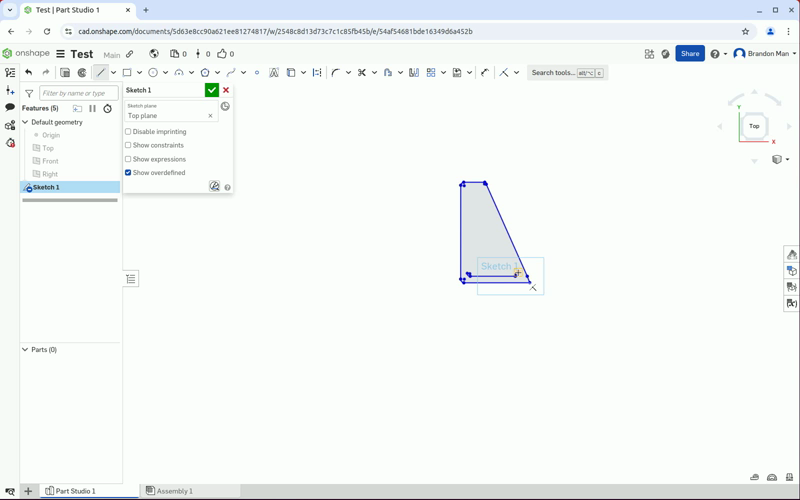
scroll(6)
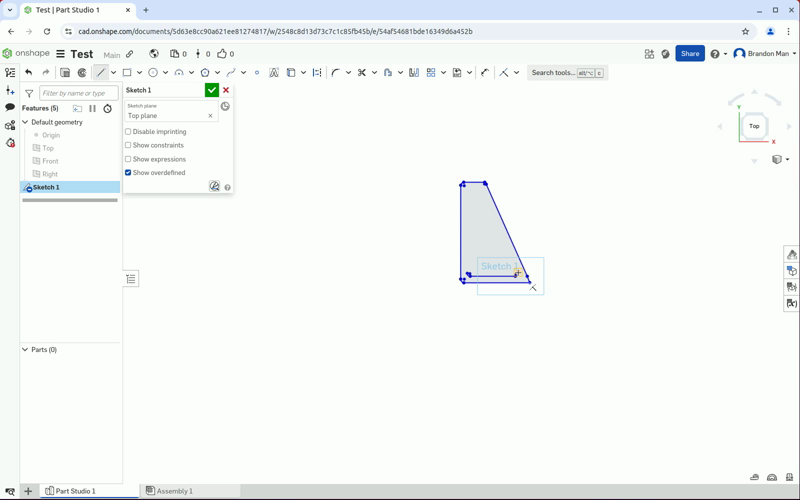
scroll(6)
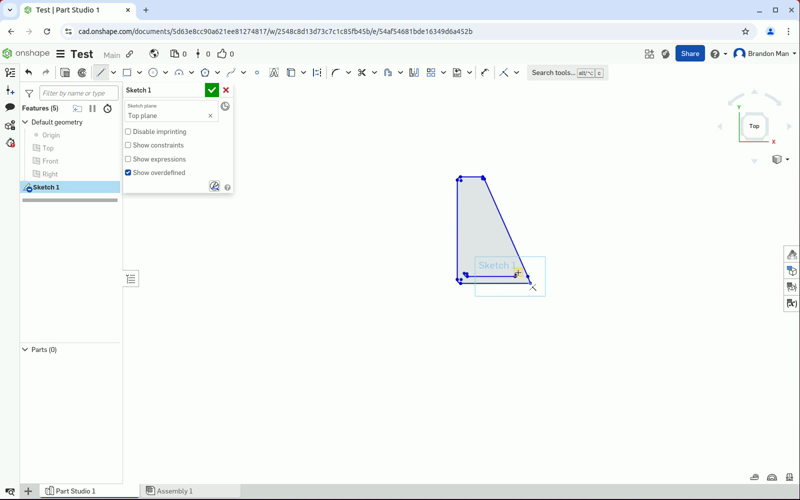
scroll(6)
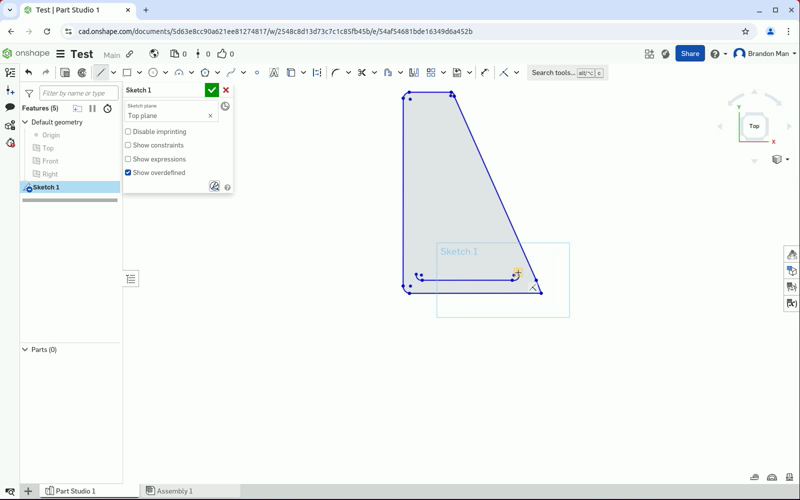
scroll(6)
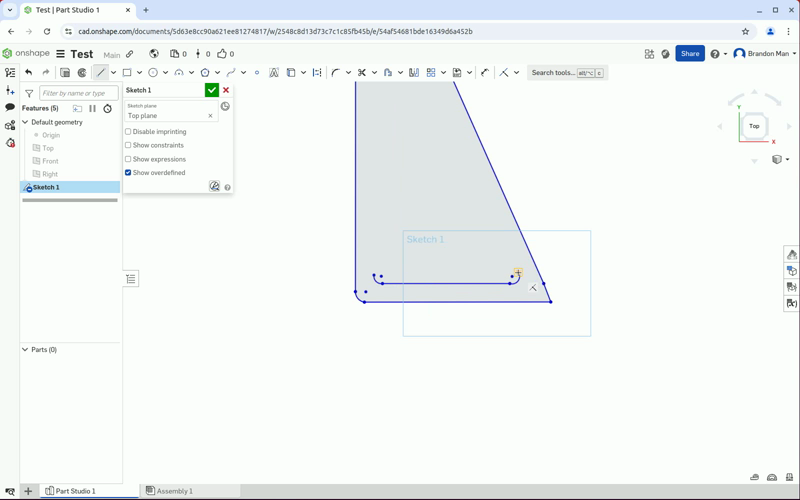
scroll(6)
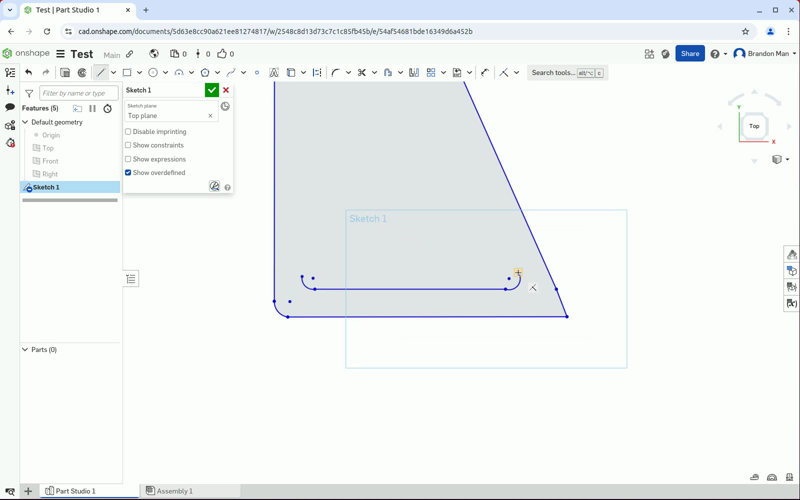
scroll(6)
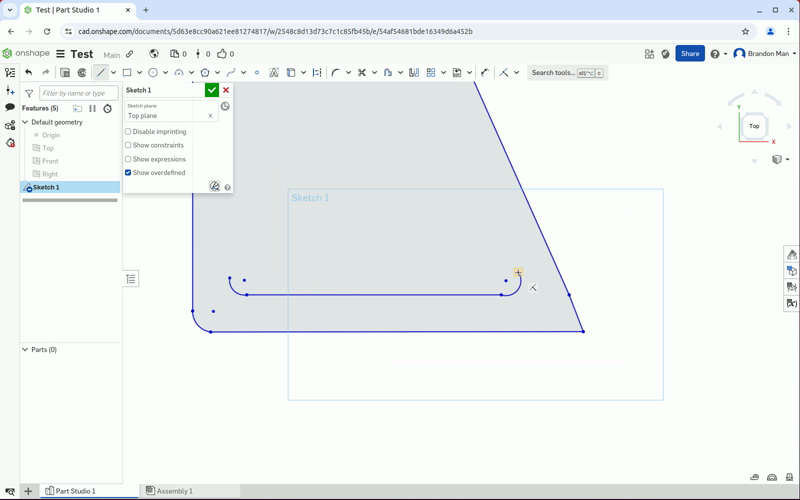
scroll(6)
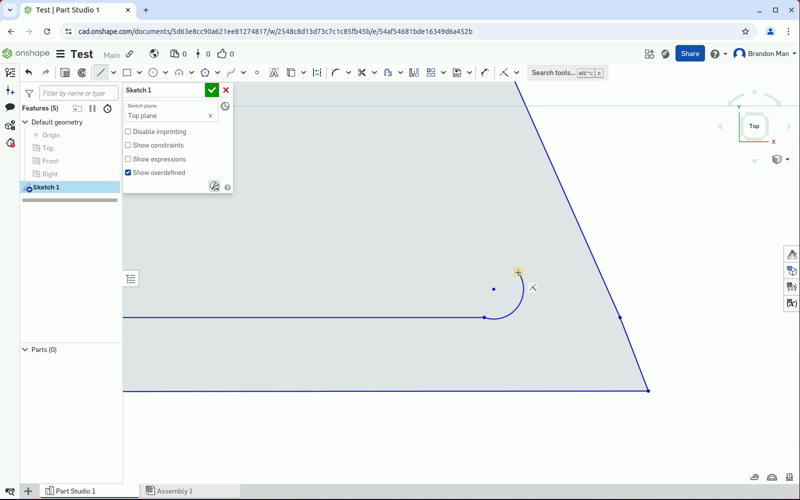
click(518, 272)
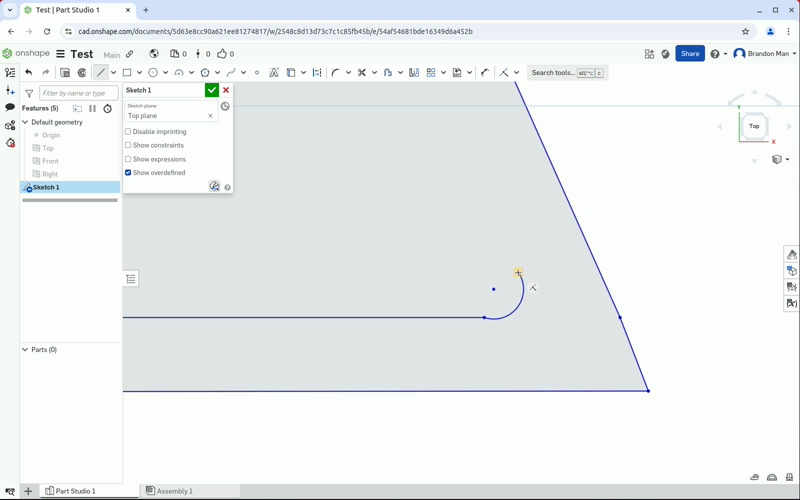
scroll(-6)
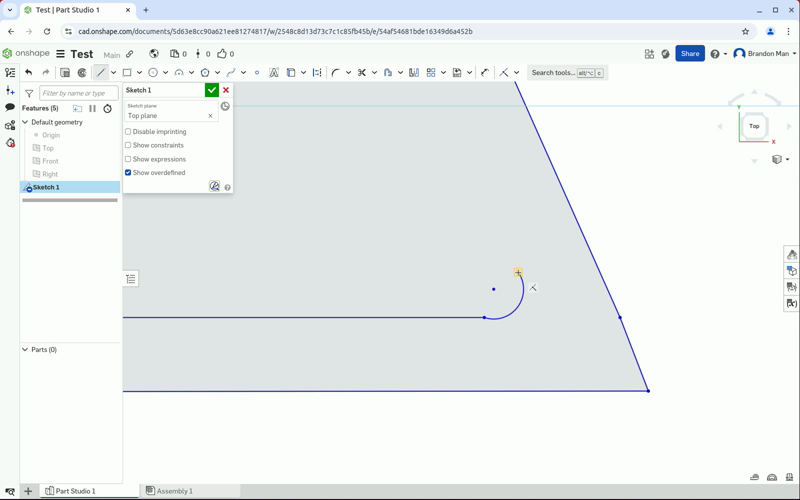
scroll(-6)
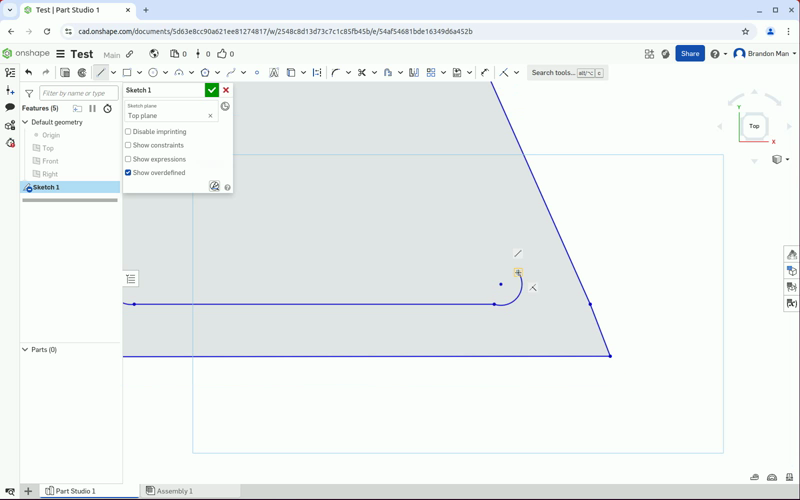
scroll(-6)
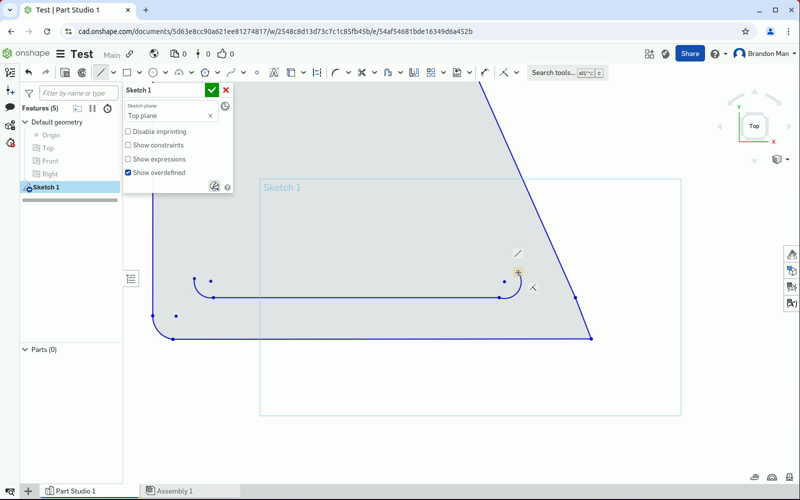
scroll(-6)
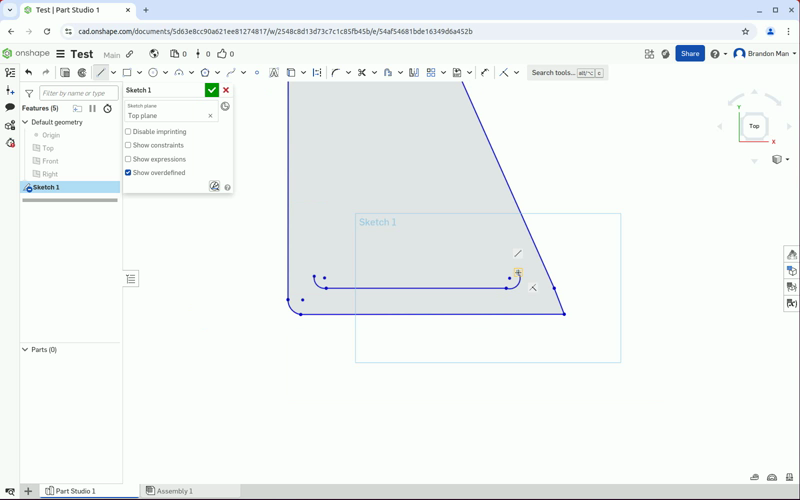
scroll(-6)
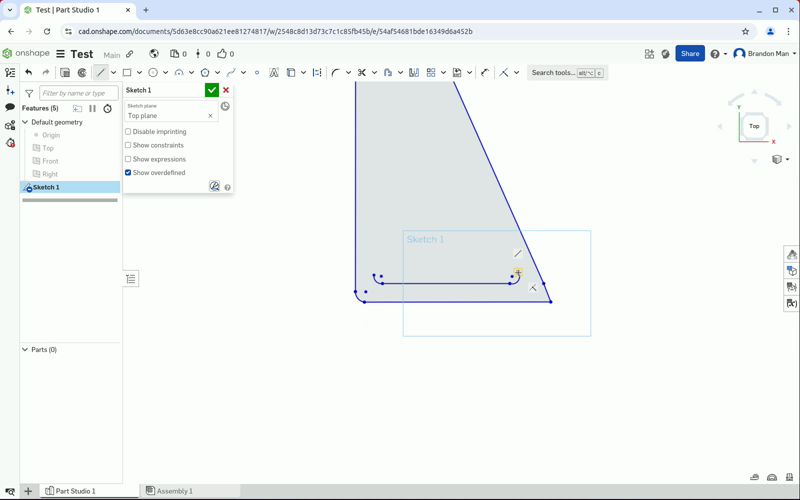
scroll(-6)
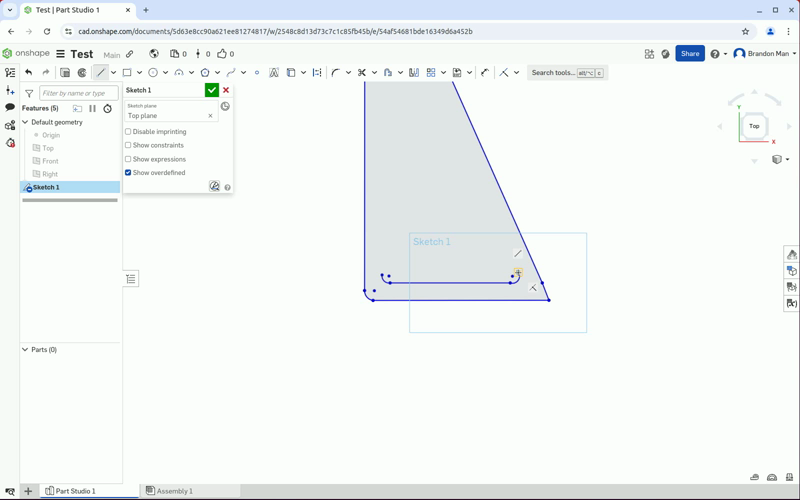
scroll(-6)
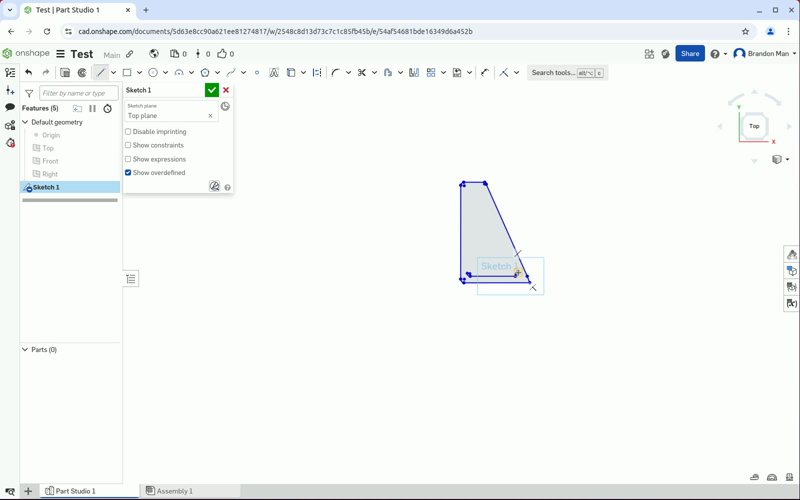
key_down(shift)
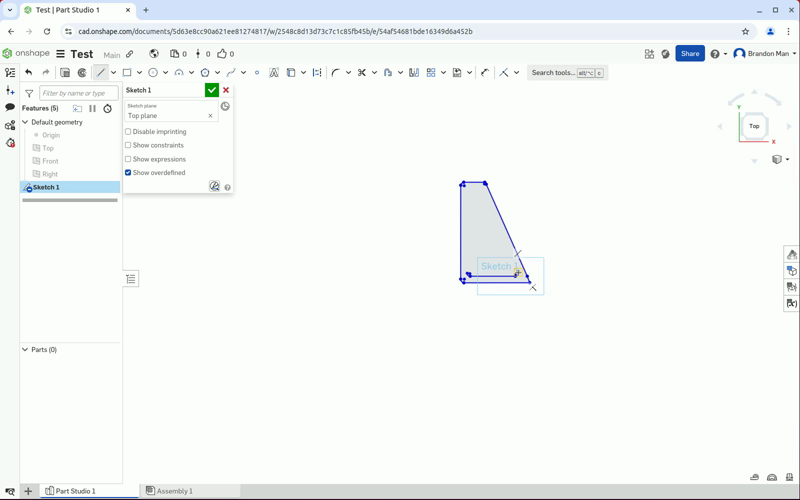
mouse_move(482, 190)
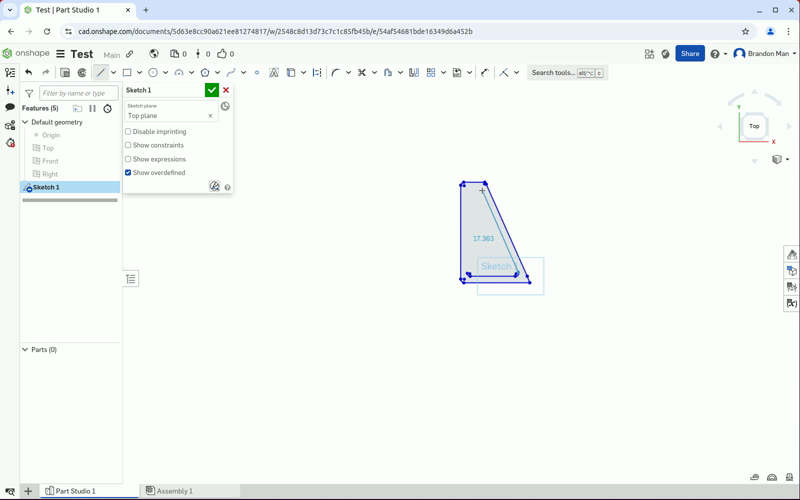
click(482, 190)
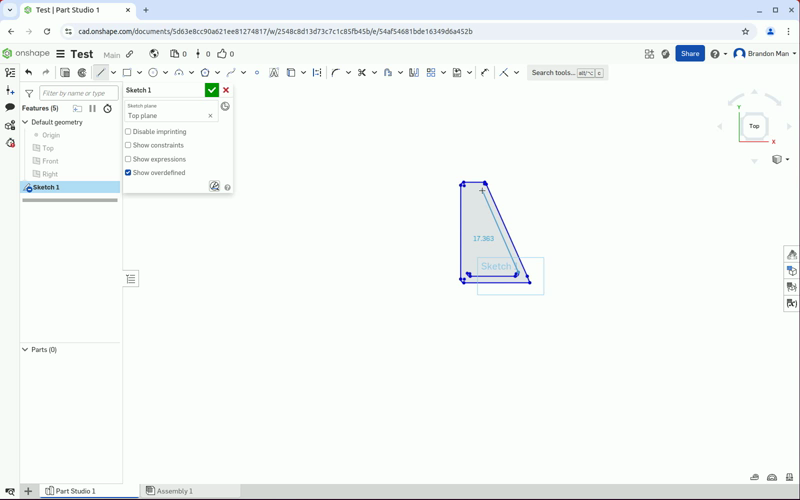
key_up(shift)
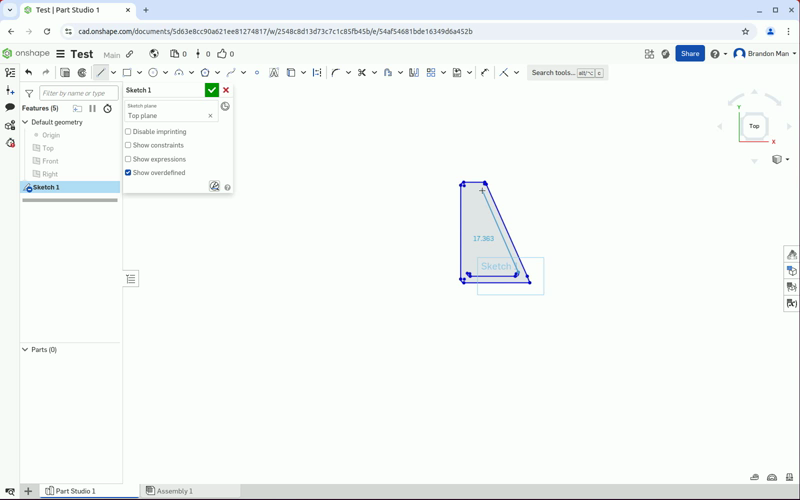
key(esc)
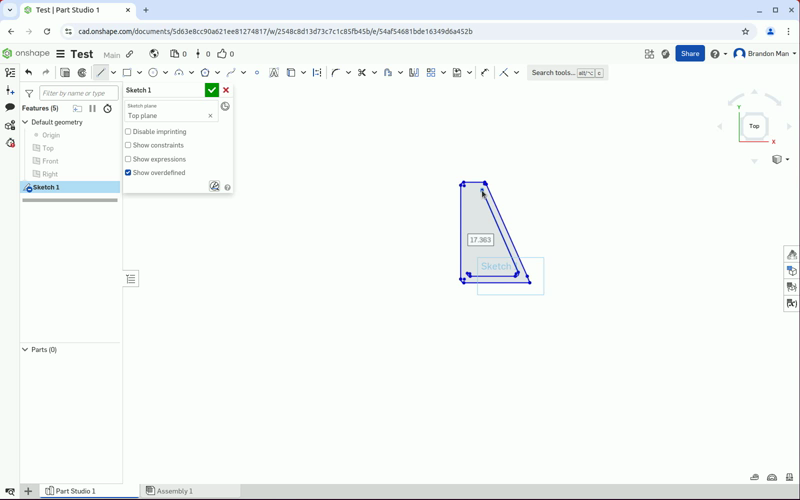
key(a)
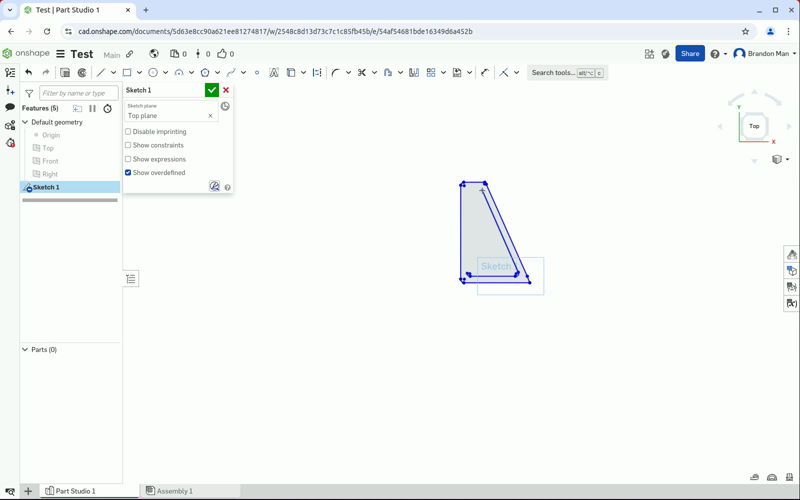
mouse_move(482, 190)
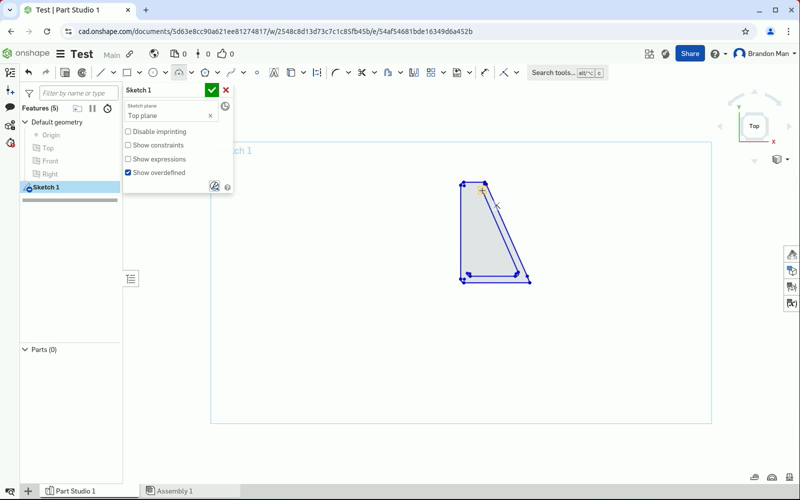
click(482, 190)
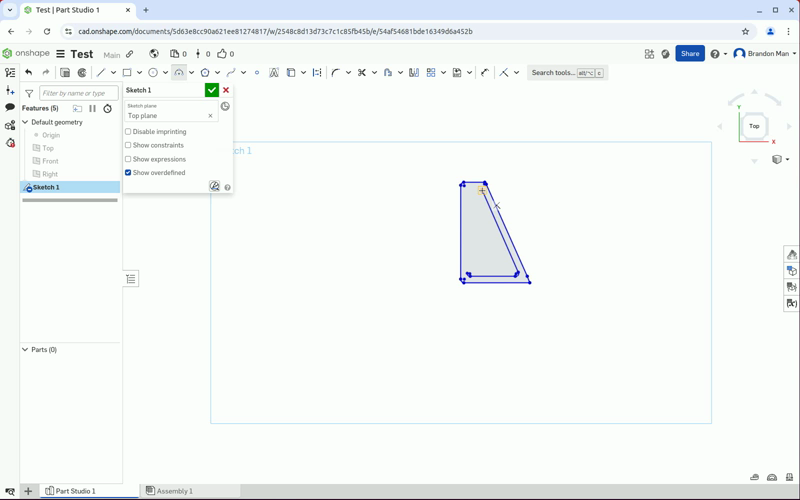
key_down(shift)
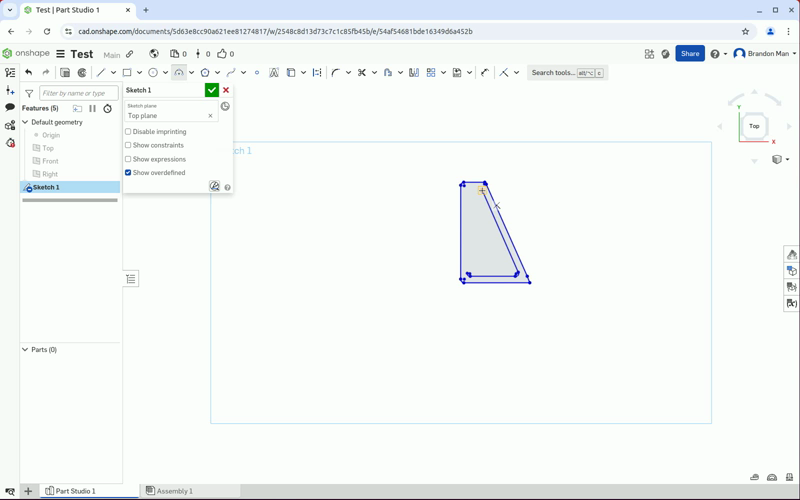
mouse_move(480, 188)
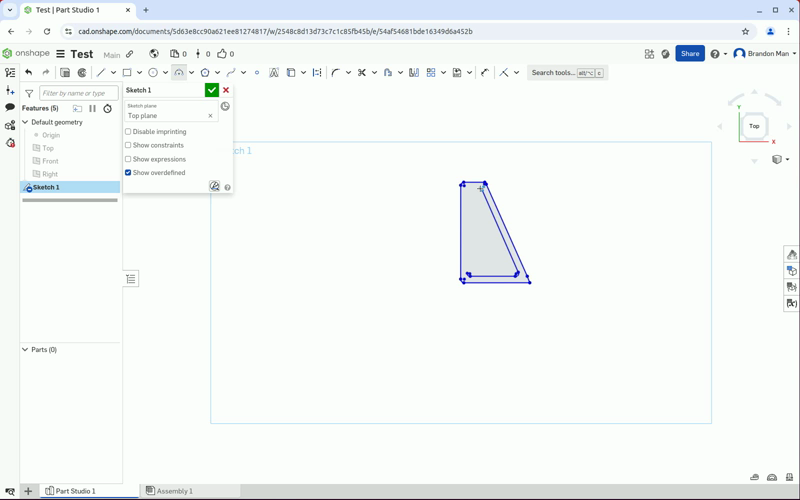
scroll(6)
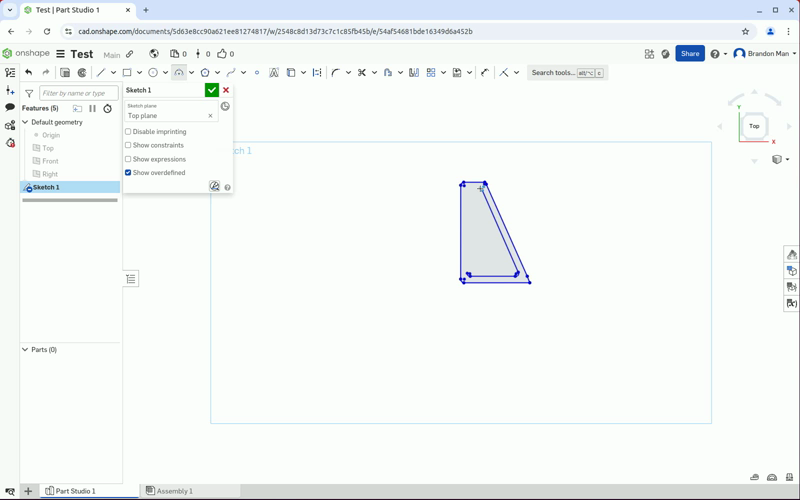
scroll(6)
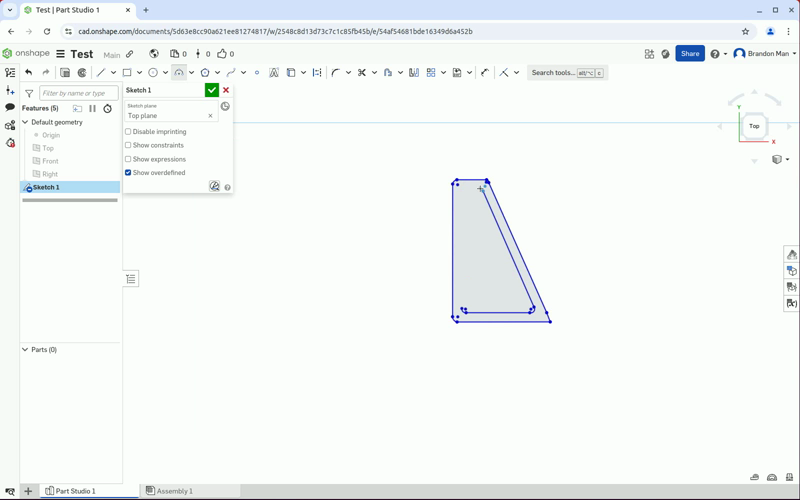
scroll(6)
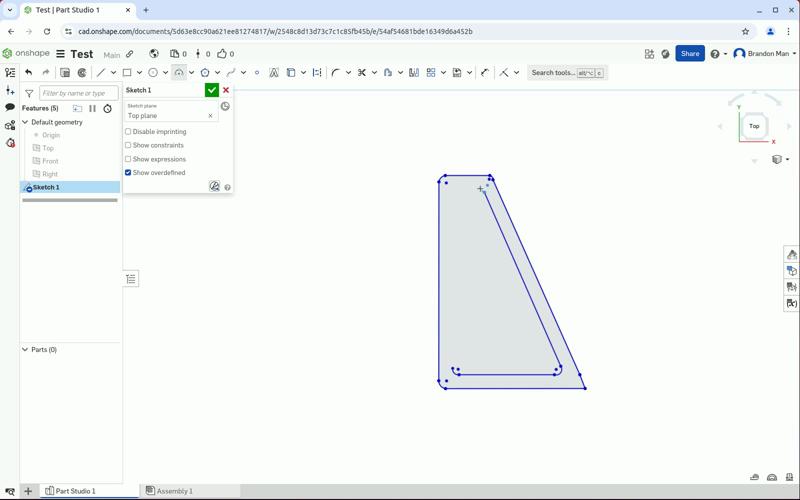
scroll(6)
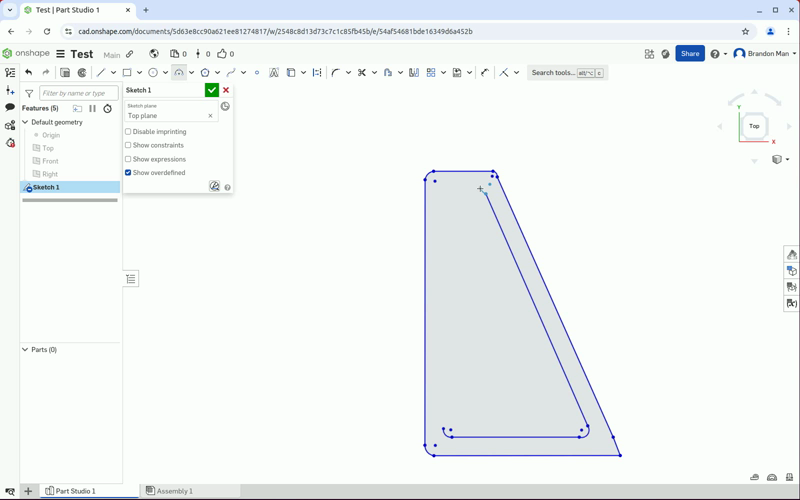
scroll(6)
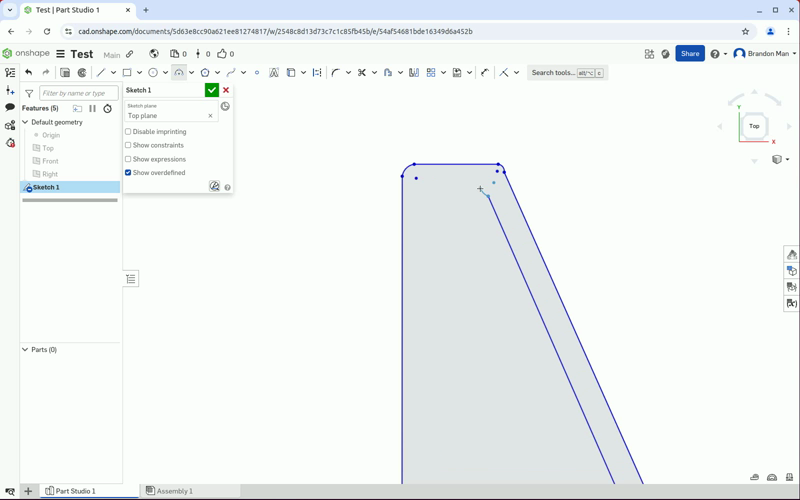
scroll(6)
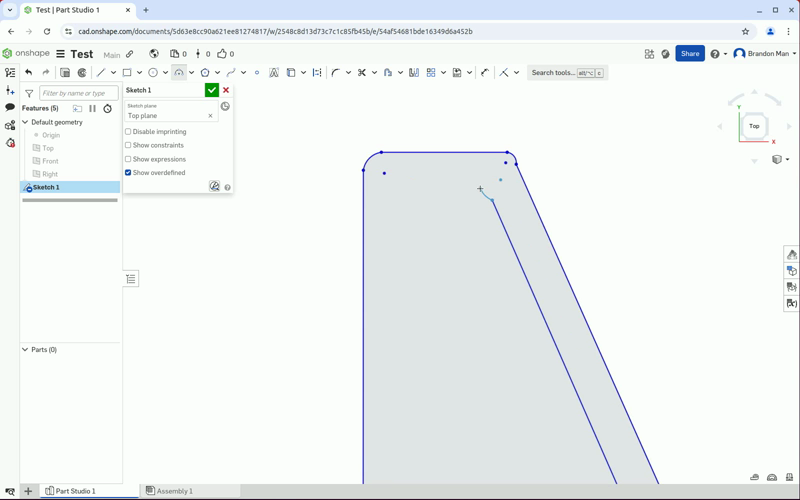
scroll(6)
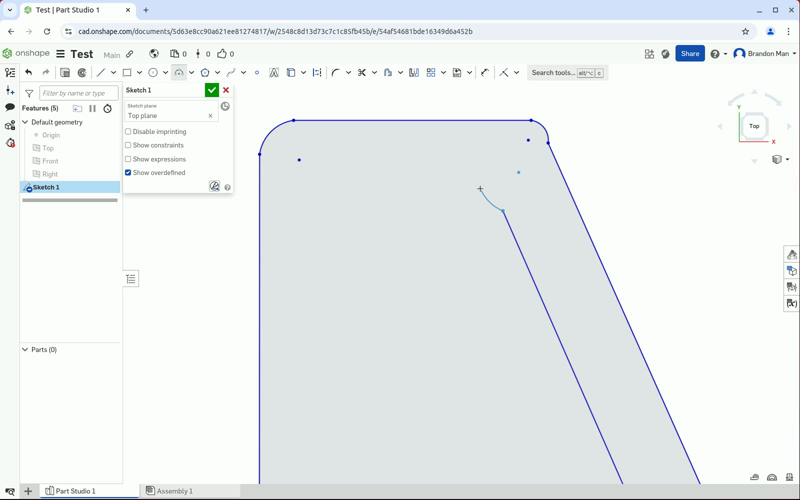
click(480, 188)
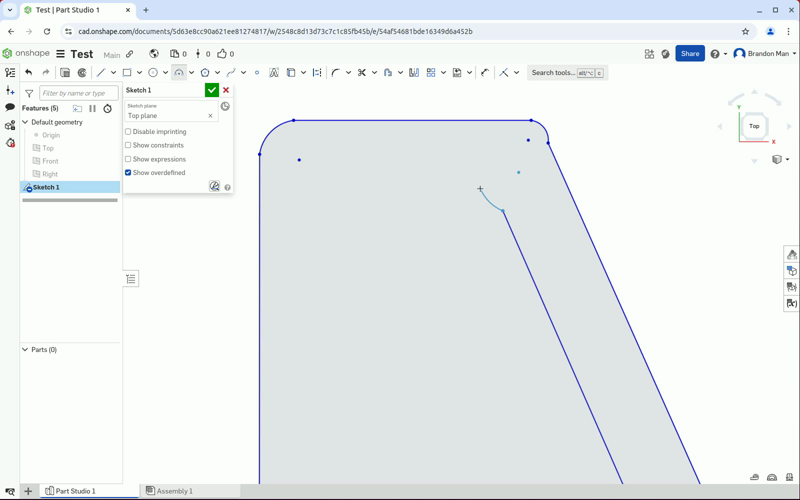
scroll(-6)
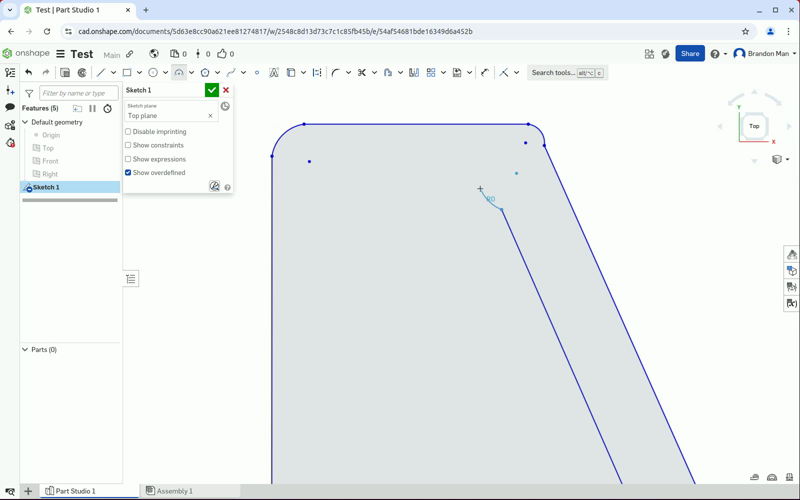
scroll(-6)
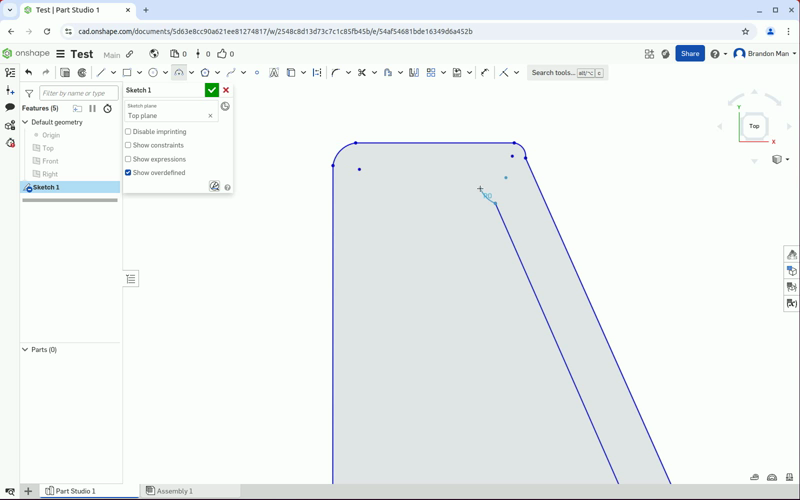
scroll(-6)
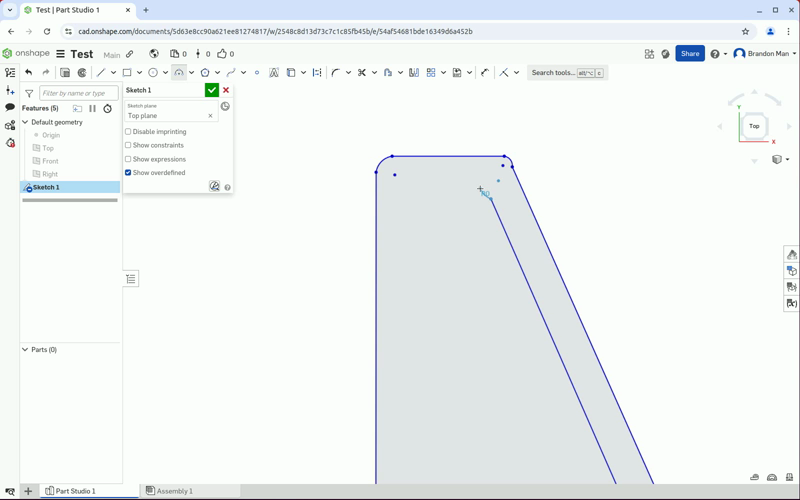
scroll(-6)
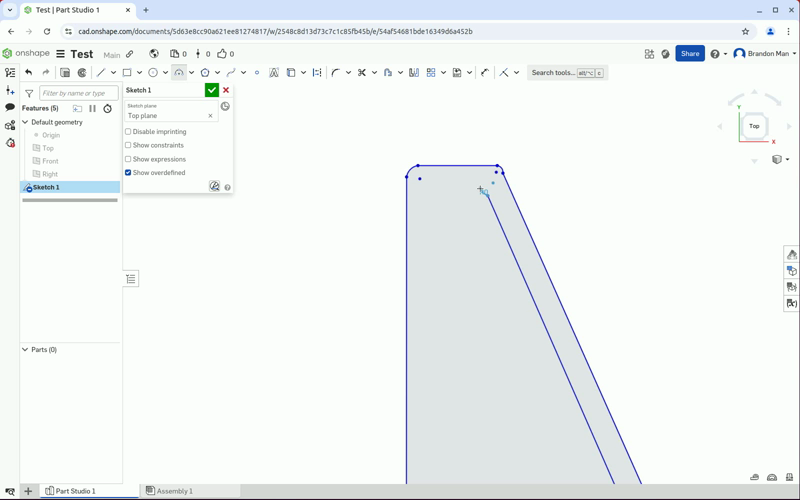
scroll(-6)
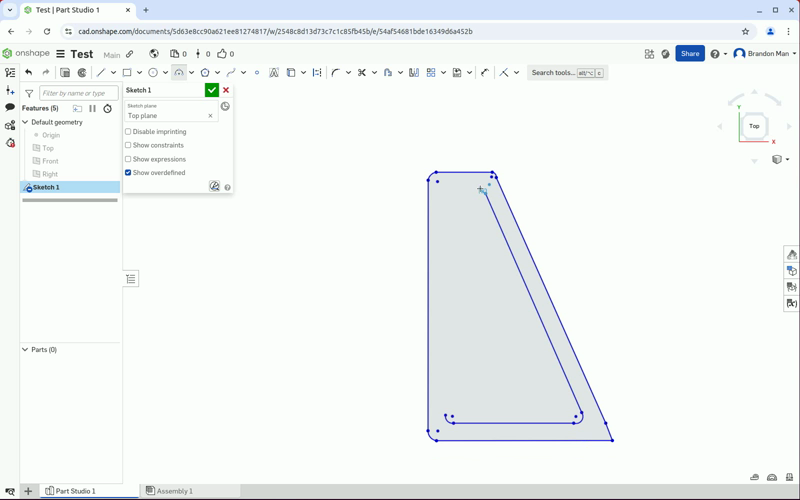
scroll(-6)
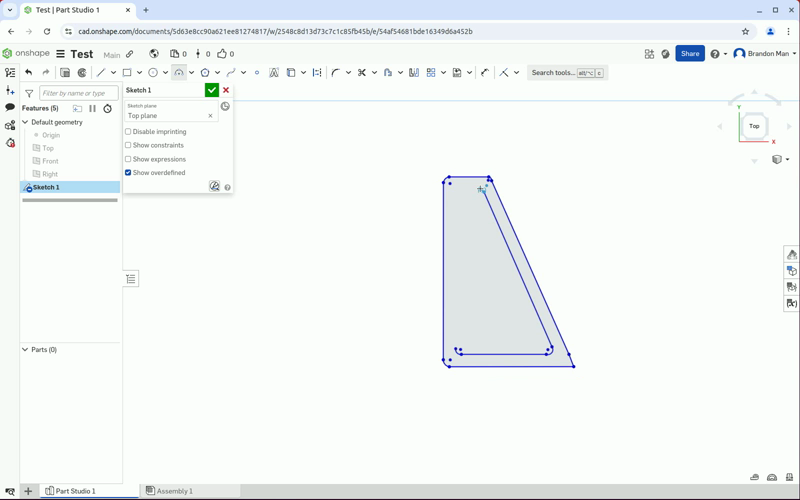
scroll(-6)
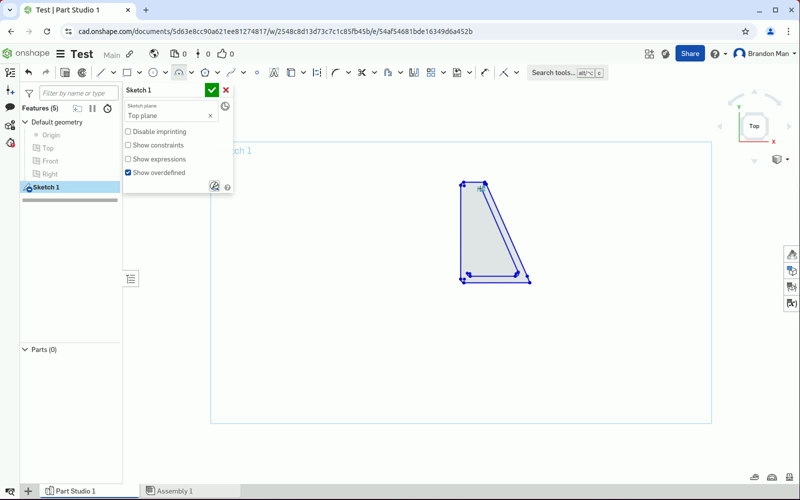
mouse_move(481, 189)
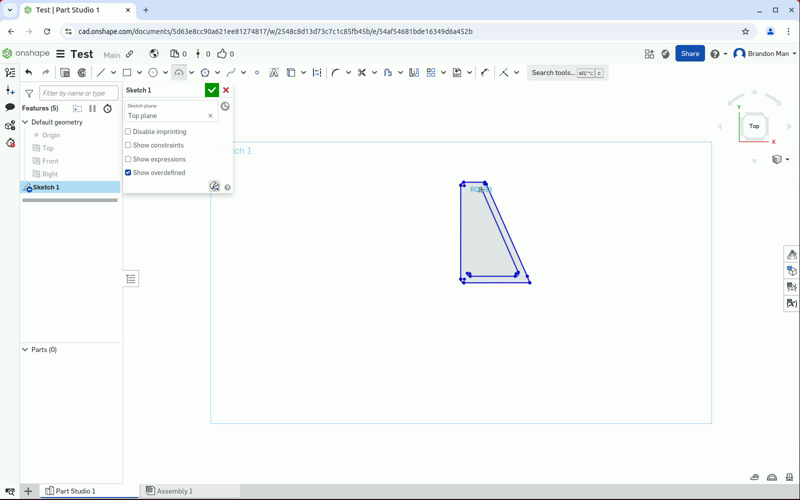
scroll(6)
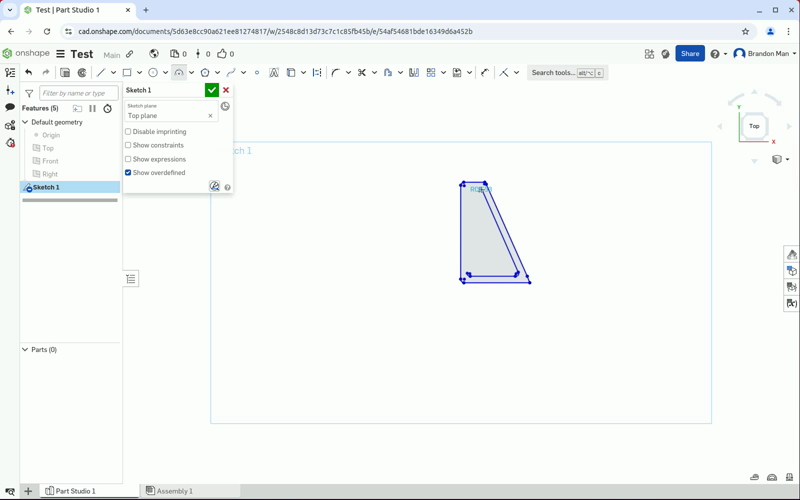
scroll(6)
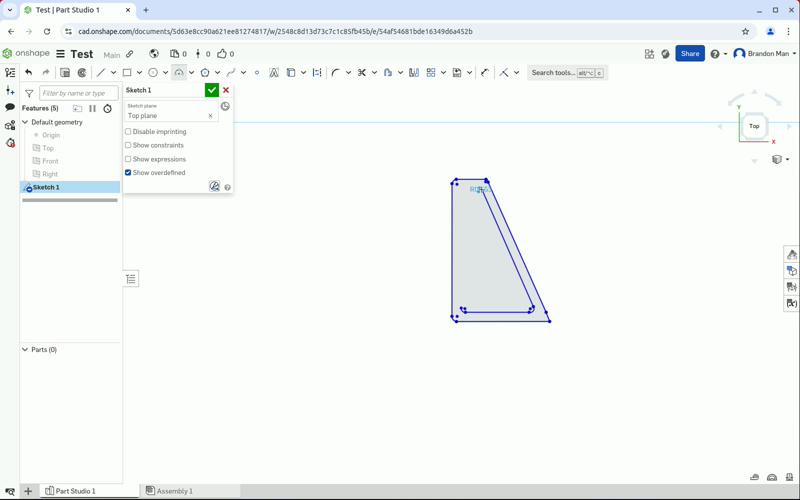
scroll(6)
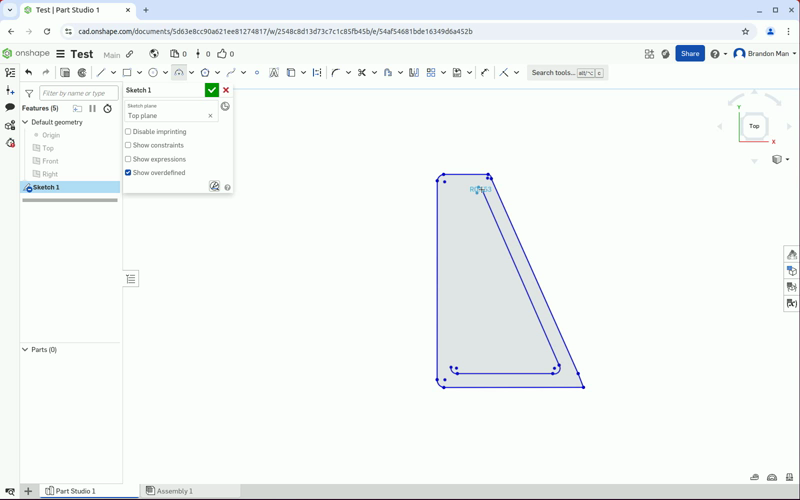
scroll(6)
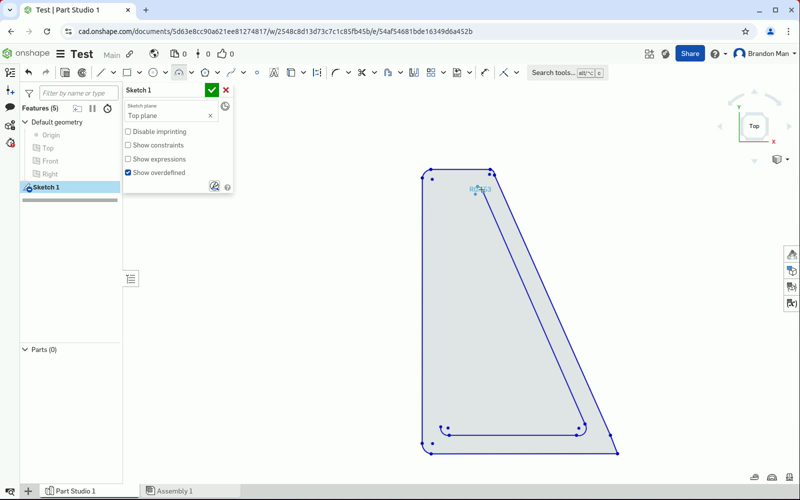
scroll(6)
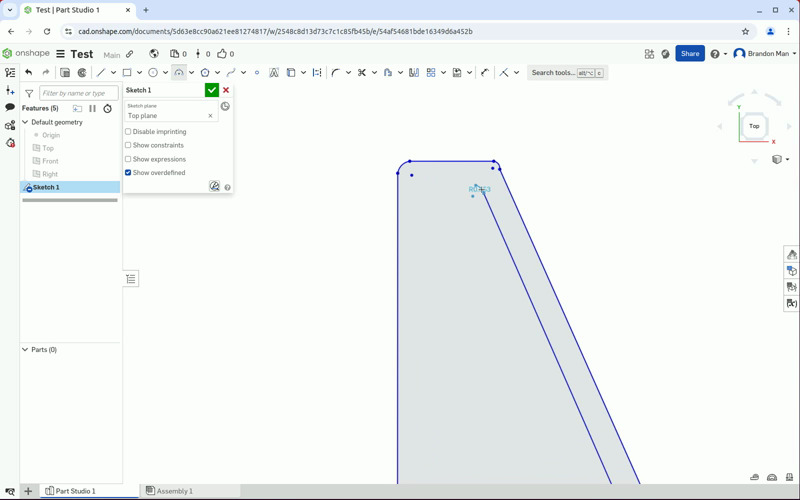
scroll(6)
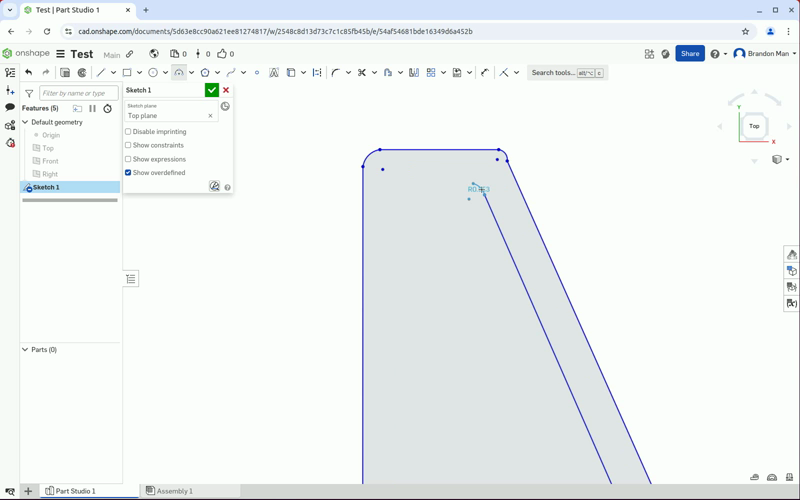
scroll(6)
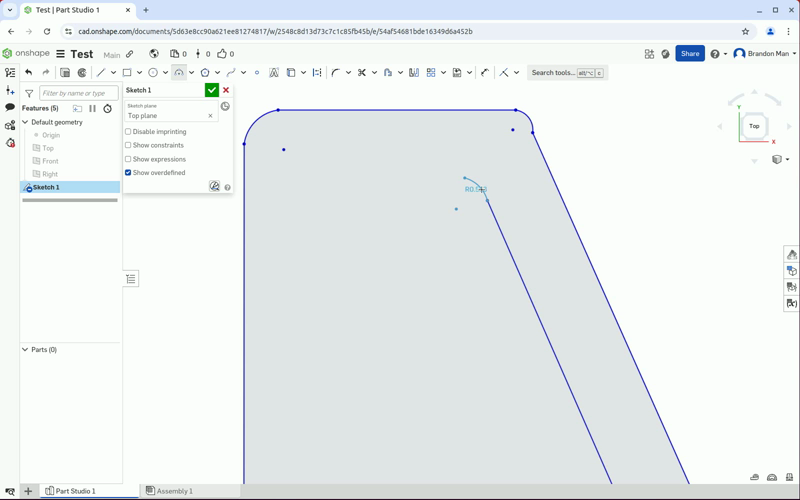
click(481, 189)
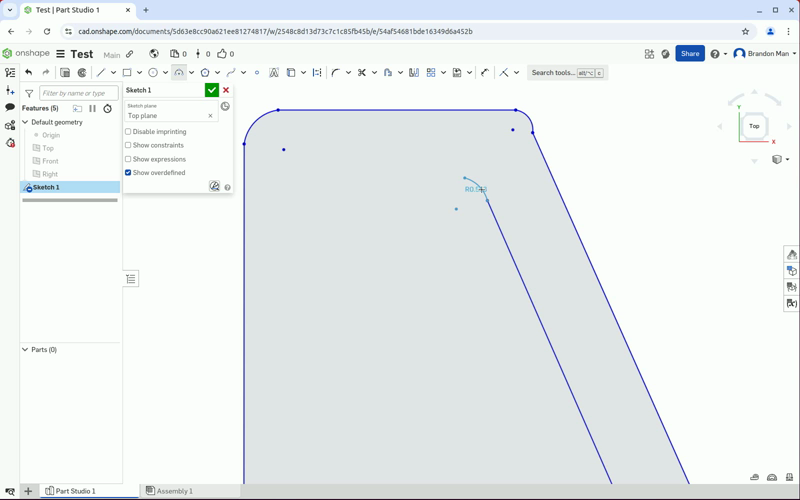
scroll(-6)
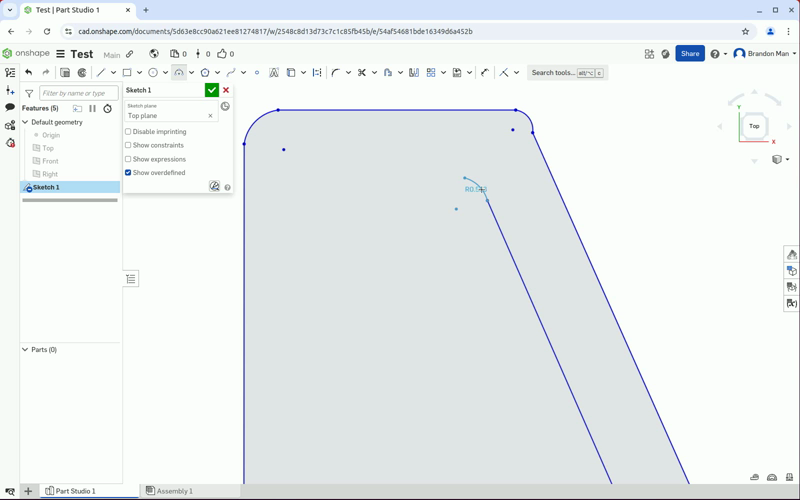
scroll(-6)
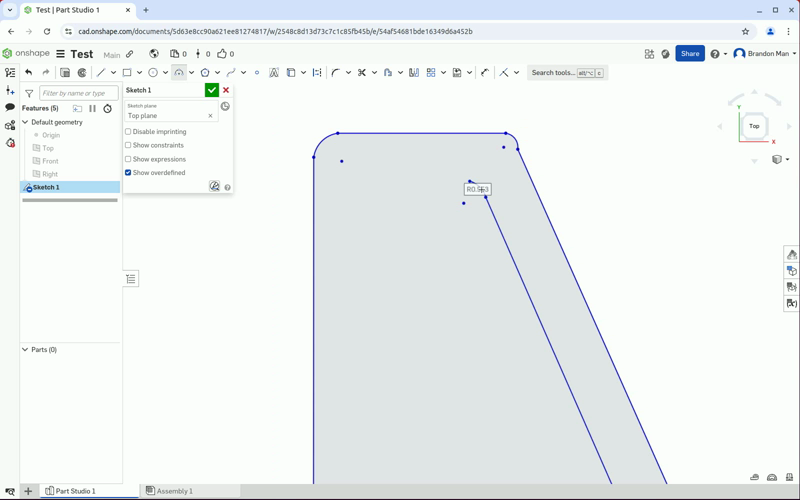
scroll(-6)
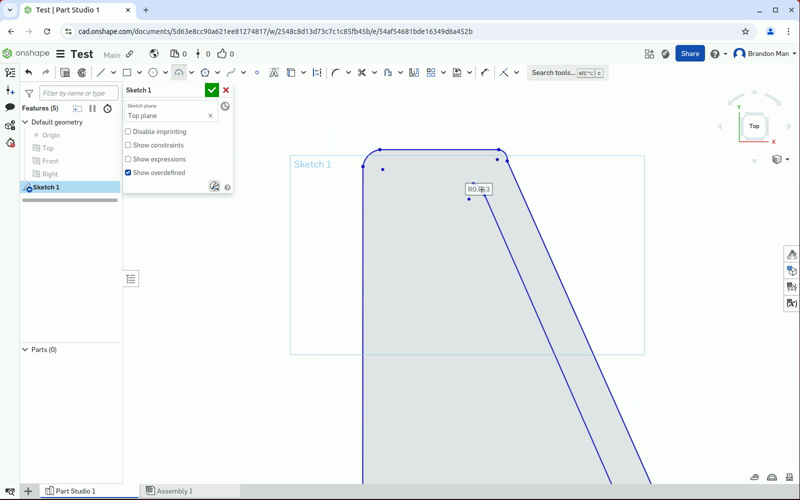
scroll(-6)
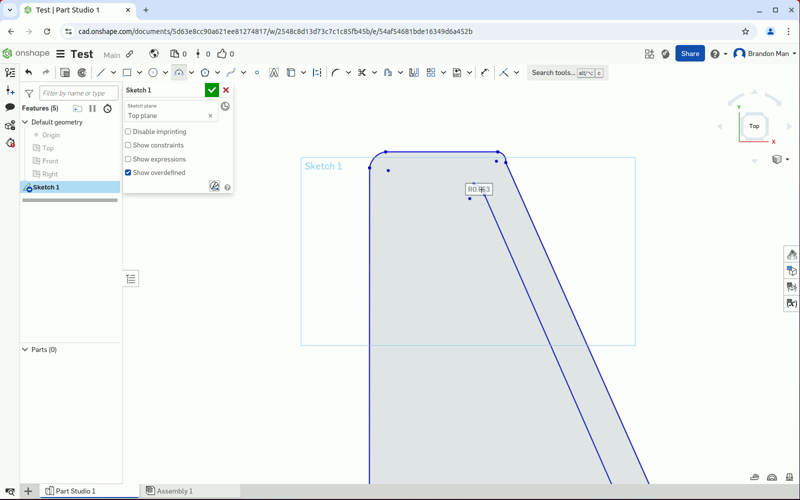
scroll(-6)
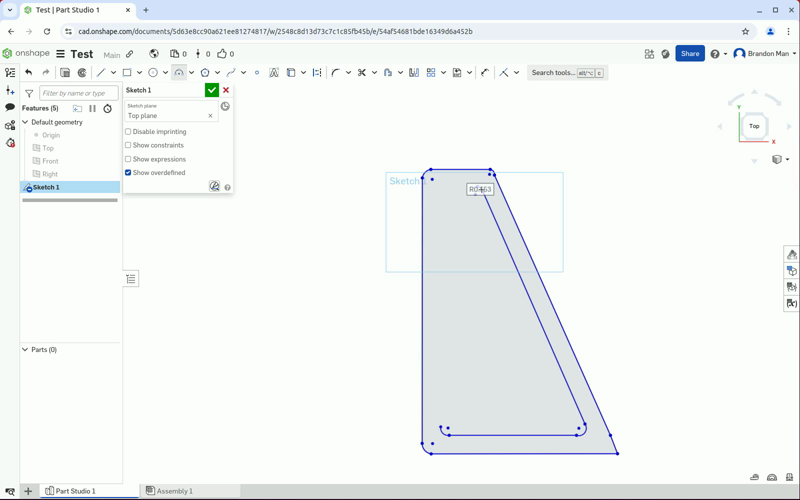
scroll(-6)
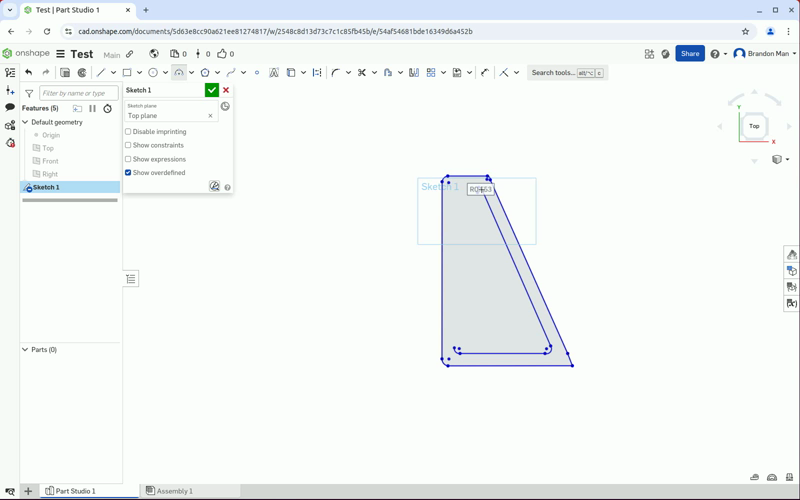
scroll(-6)
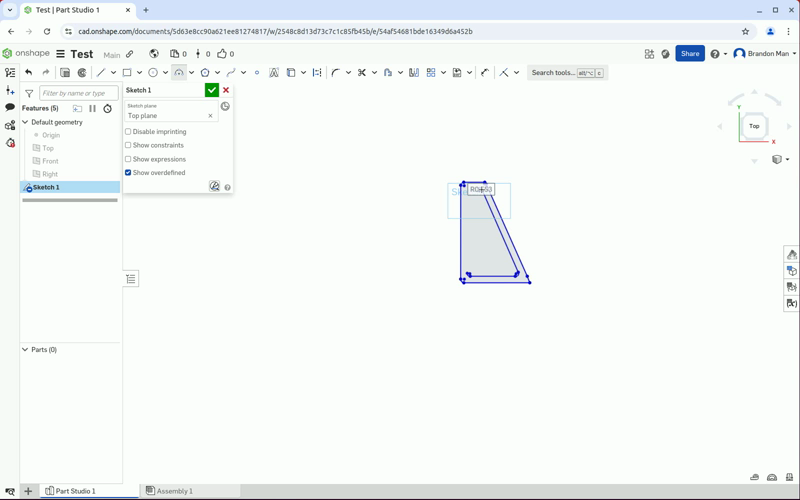
key_up(shift)
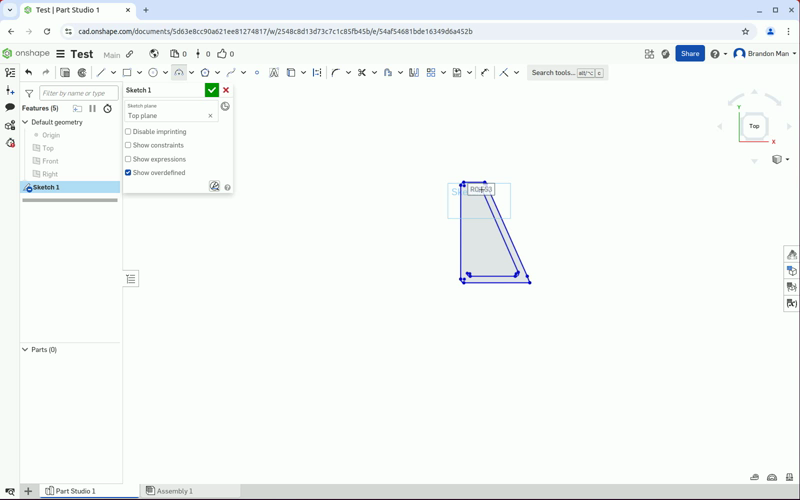
key(esc)
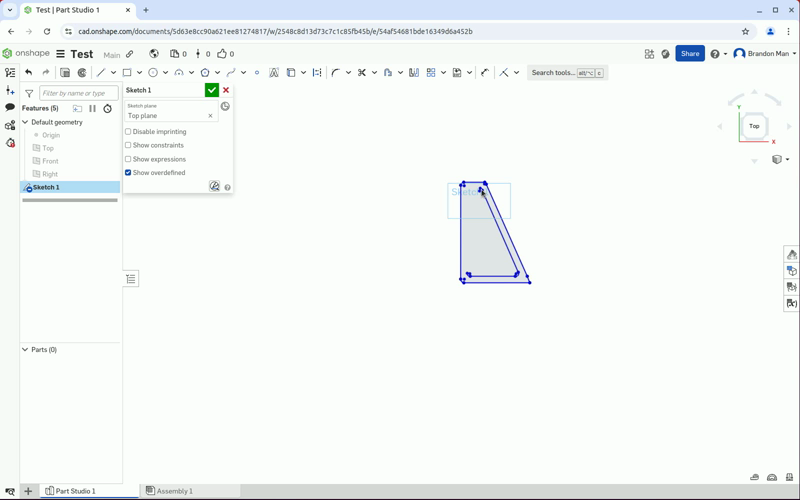
key(l)
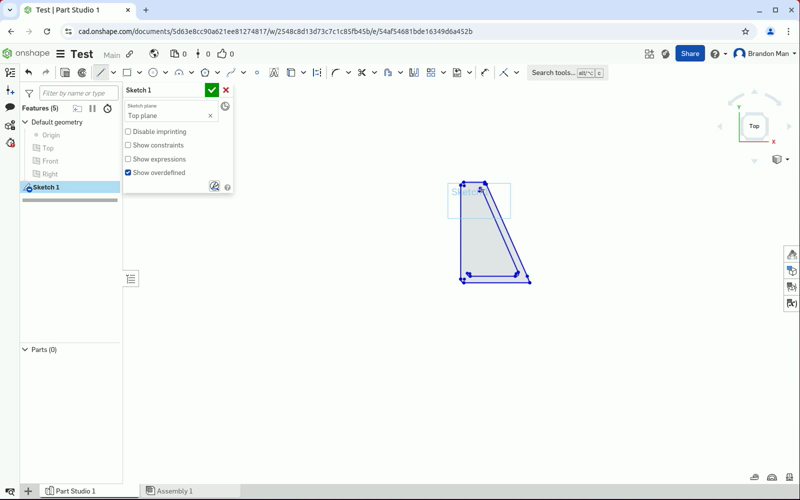
mouse_move(480, 188)
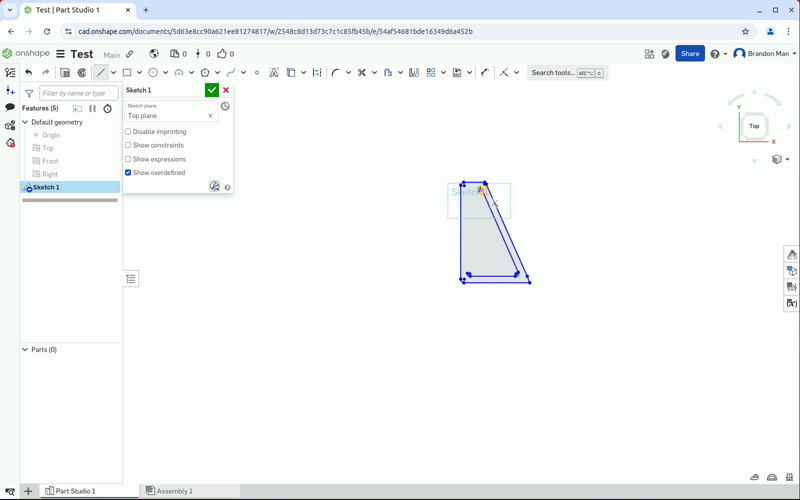
scroll(6)
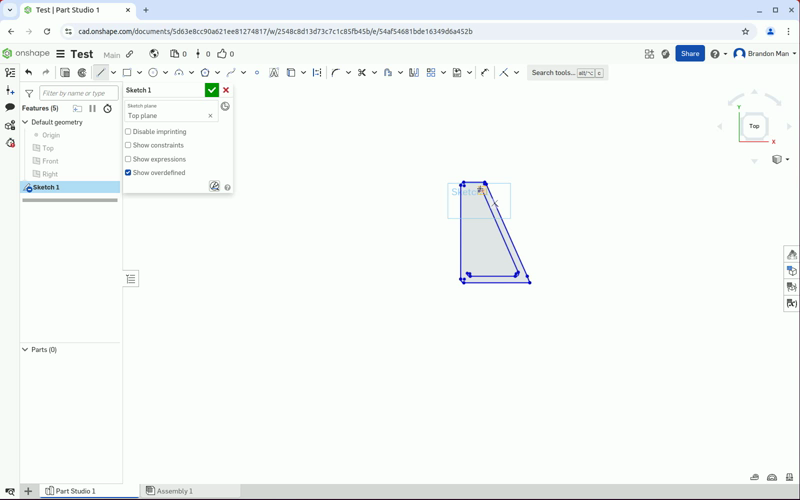
scroll(6)
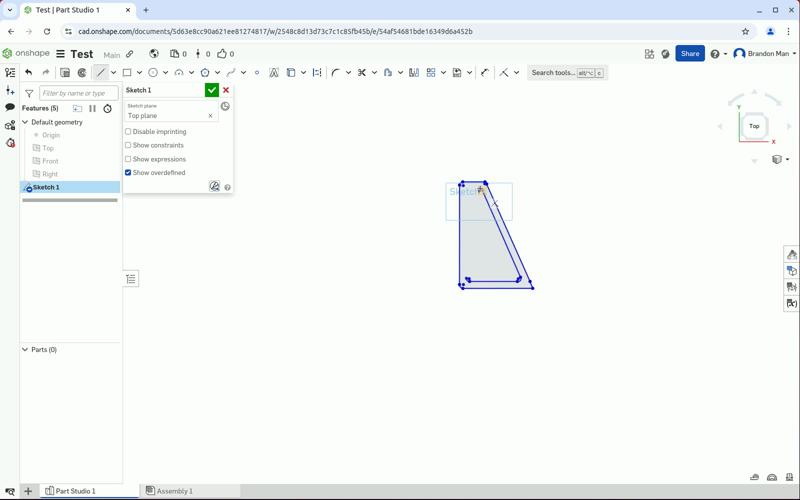
scroll(6)
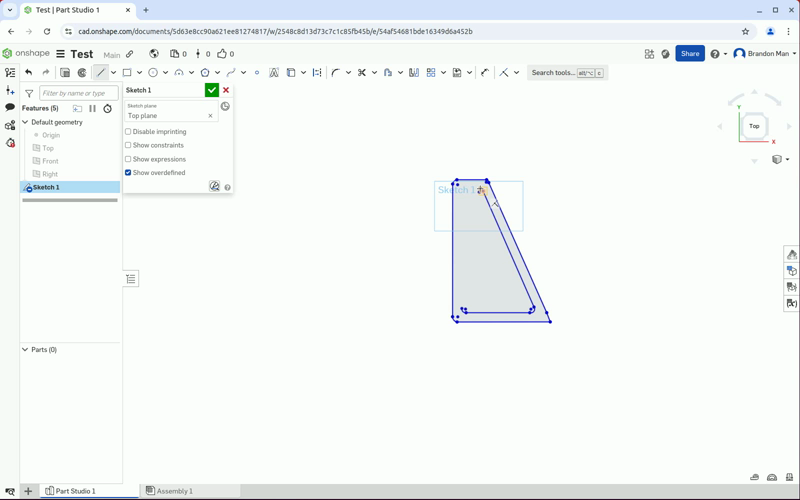
scroll(6)
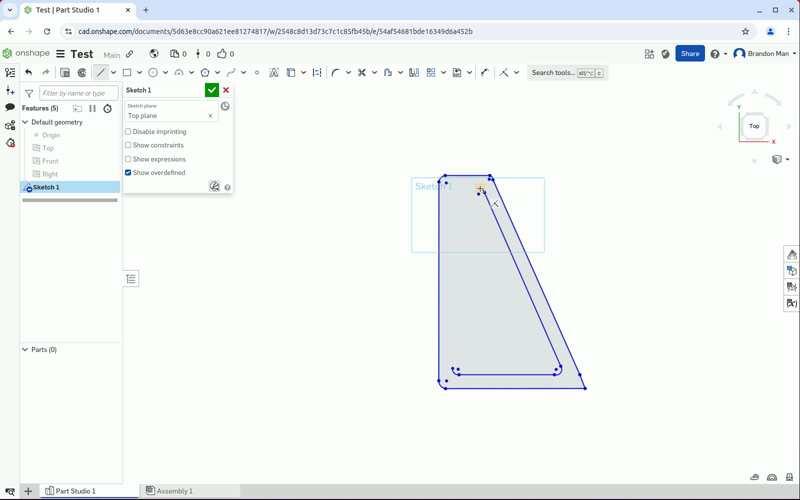
scroll(6)
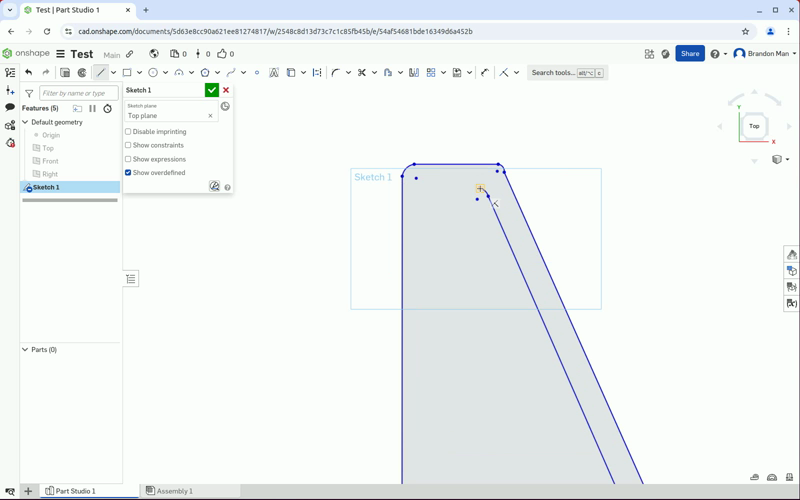
scroll(6)
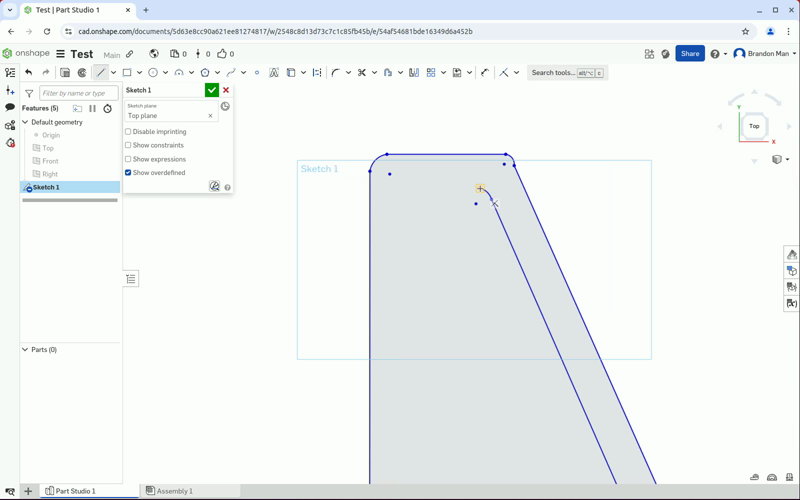
scroll(6)
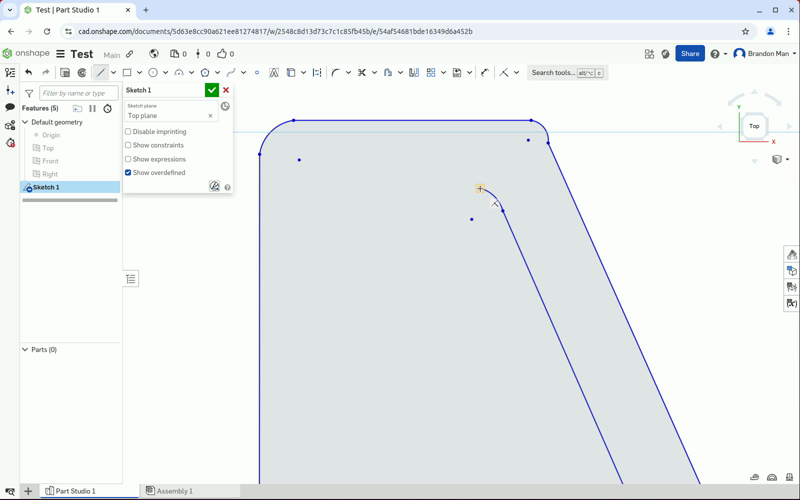
click(480, 188)
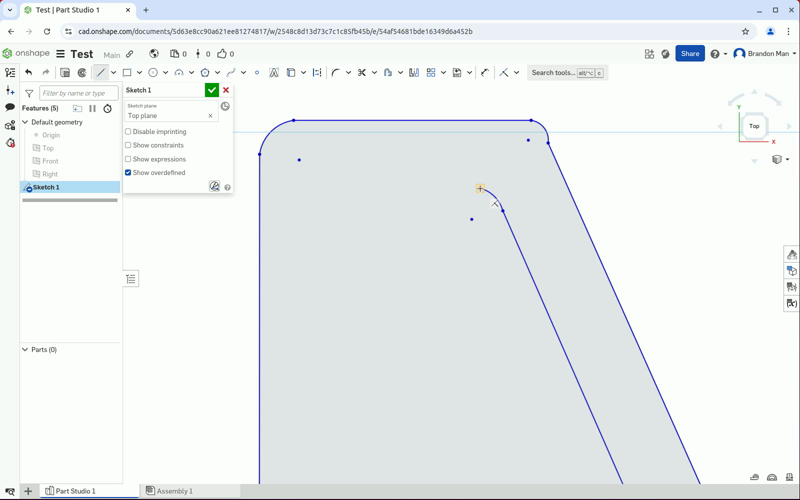
scroll(-6)
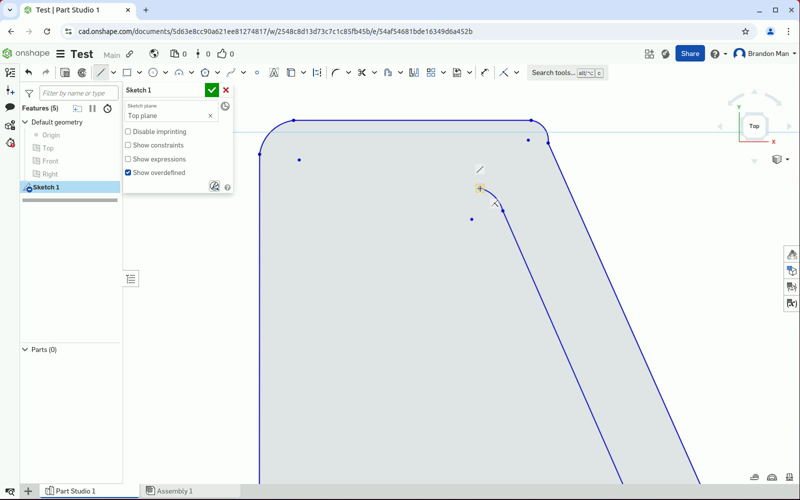
scroll(-6)
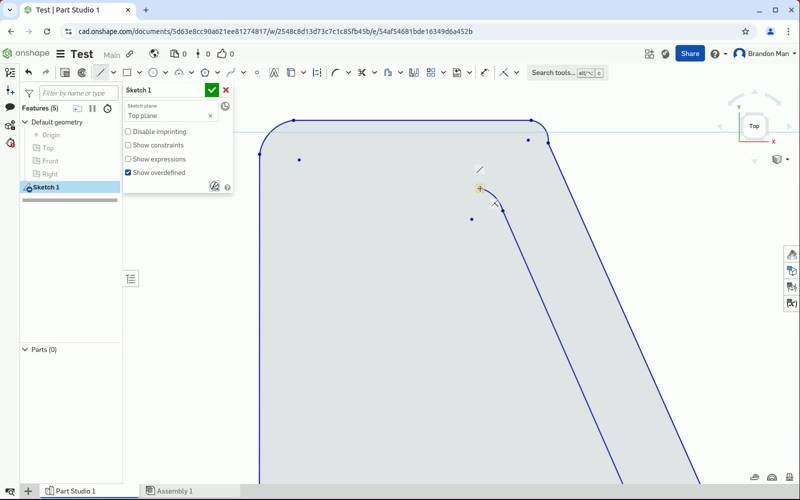
scroll(-6)
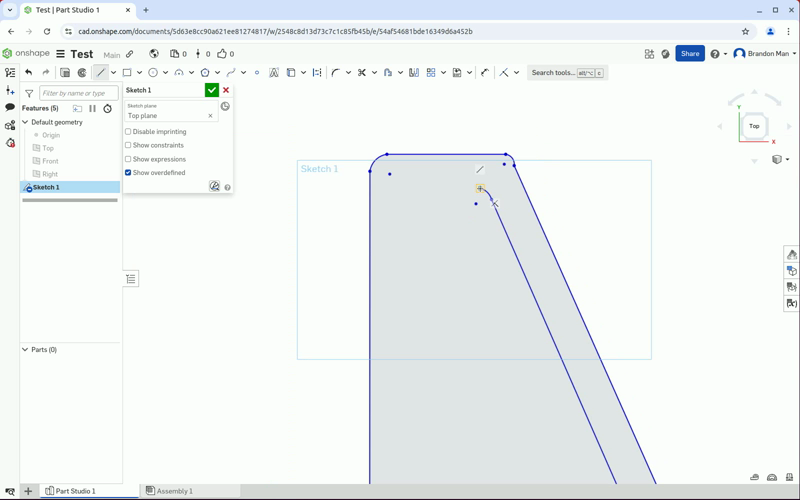
scroll(-6)
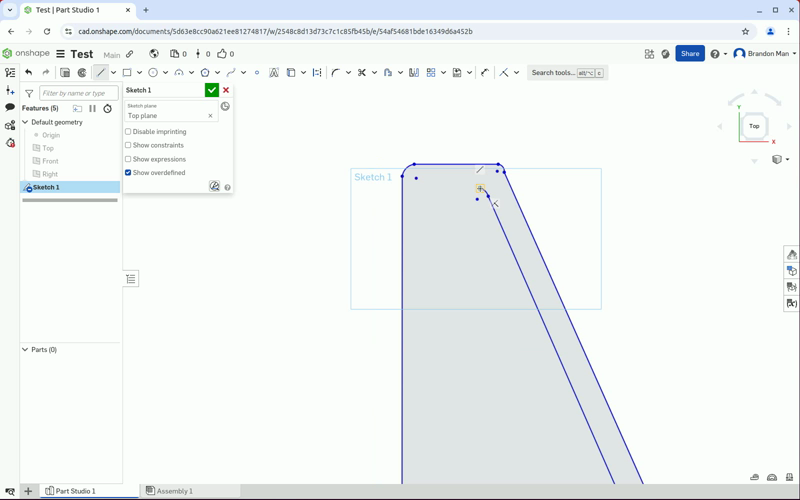
scroll(-6)
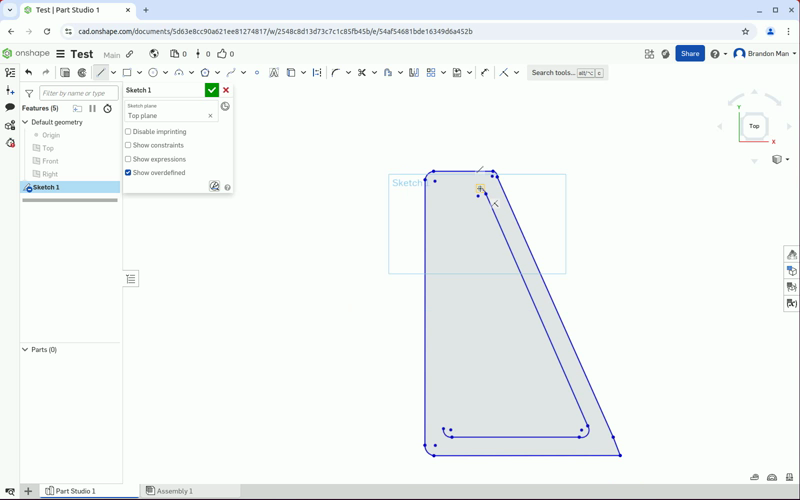
scroll(-6)
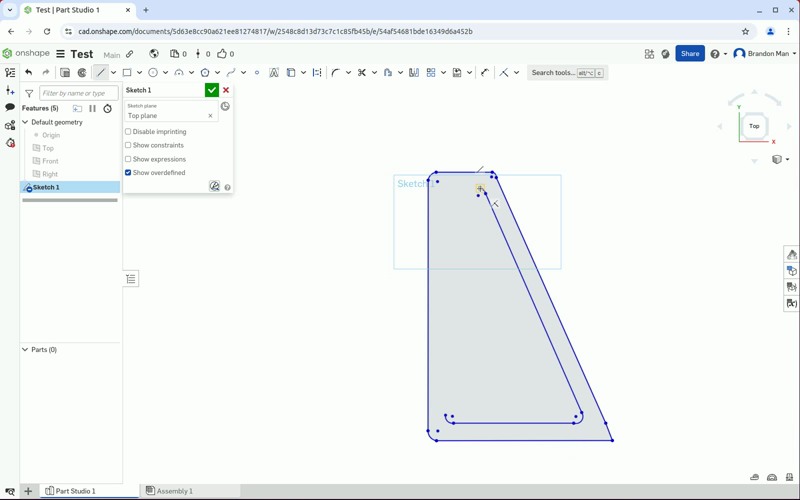
scroll(-6)
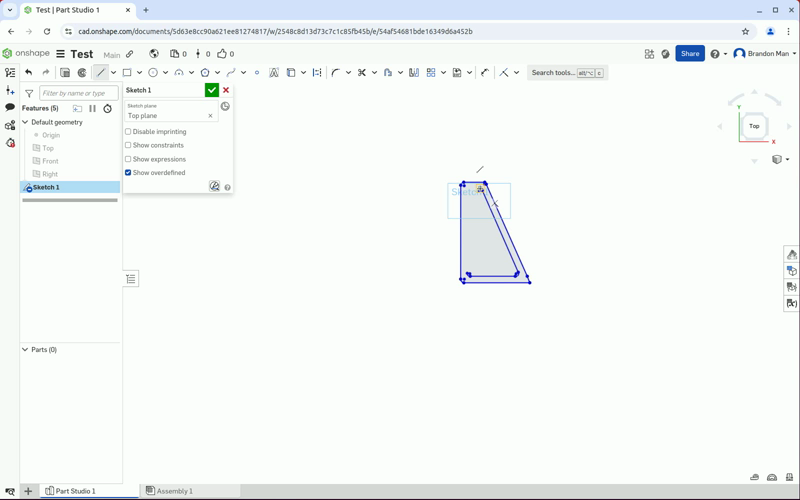
key_down(shift)
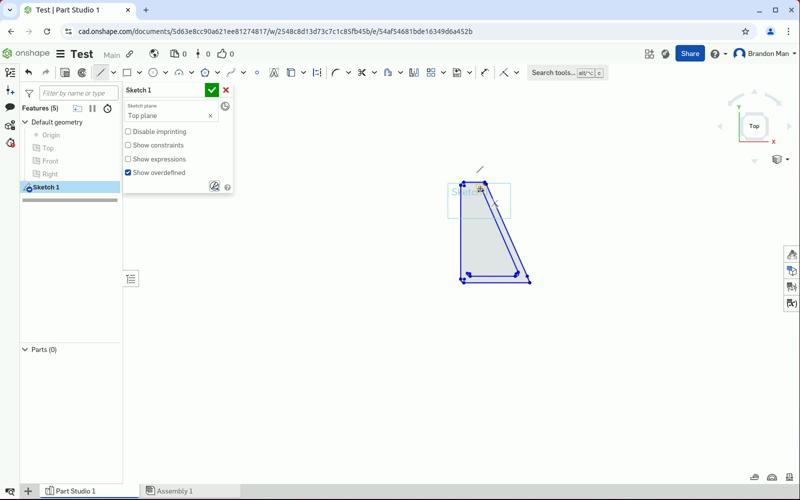
mouse_move(510, 188)
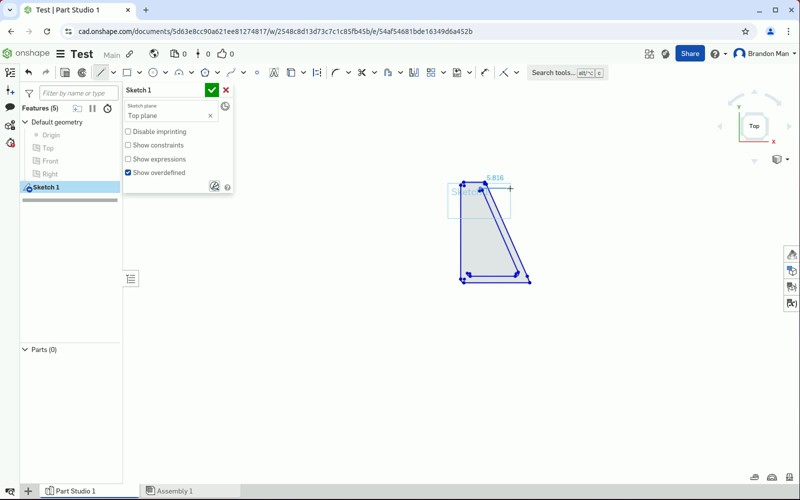
mouse_move(470, 188)
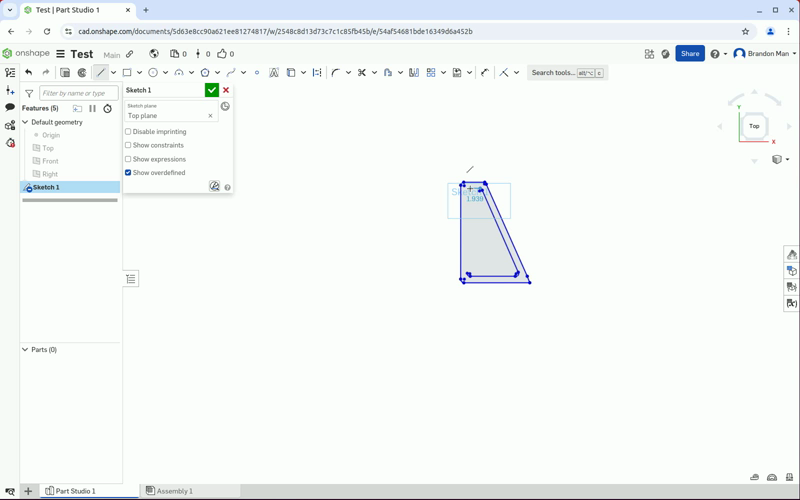
click(470, 188)
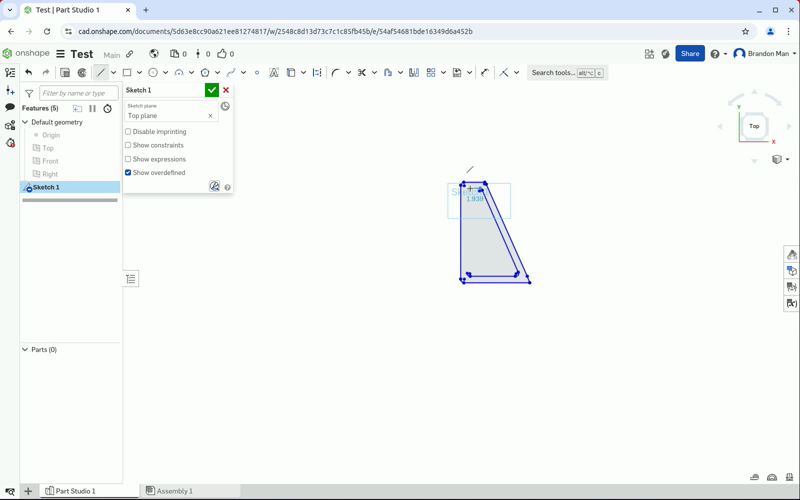
key_up(shift)
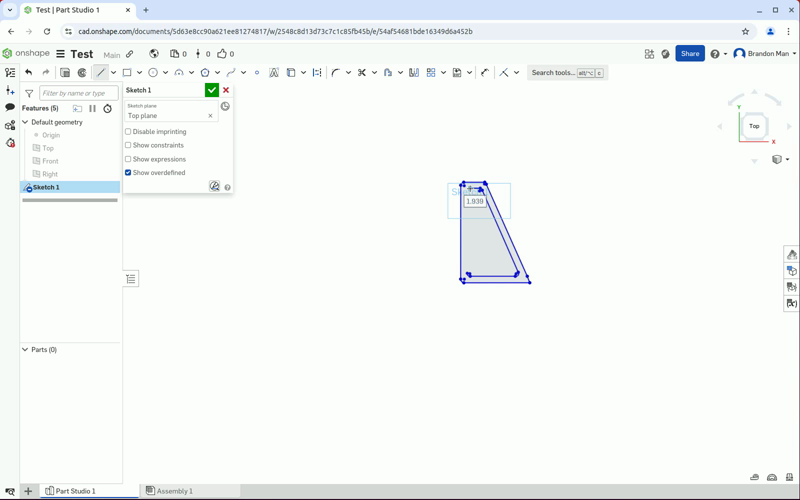
key(esc)
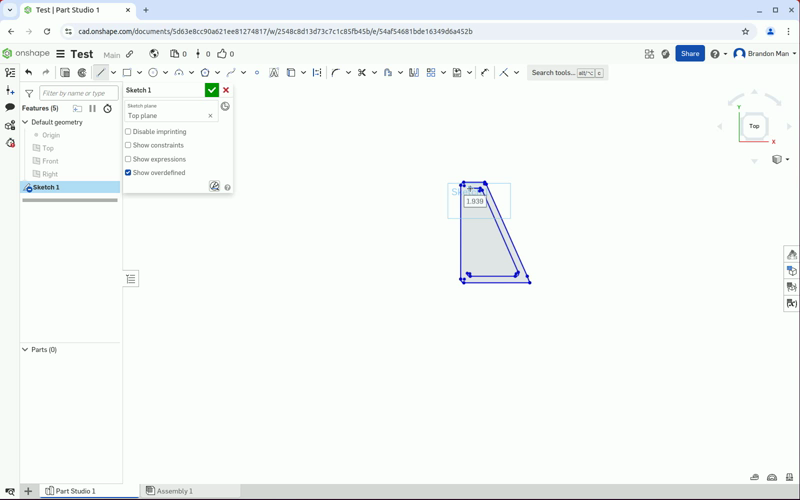
key(a)
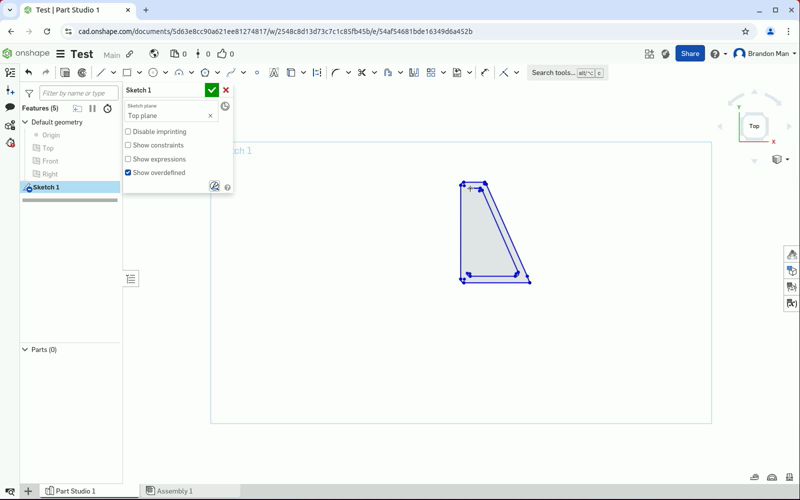
mouse_move(470, 188)
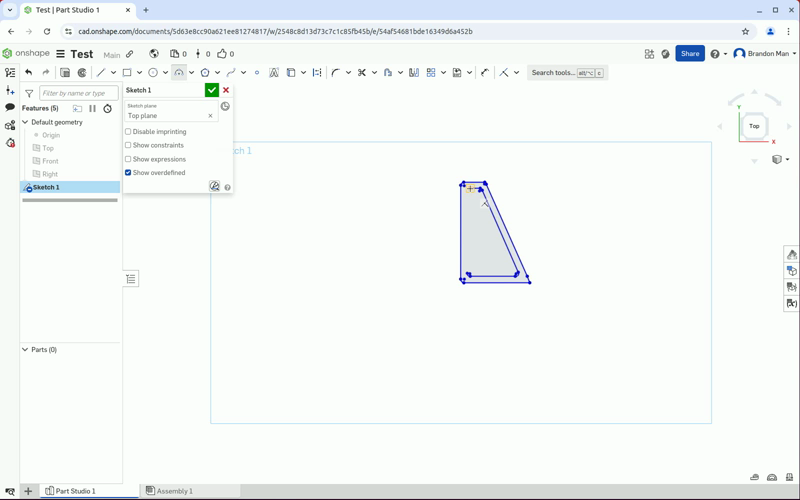
click(470, 188)
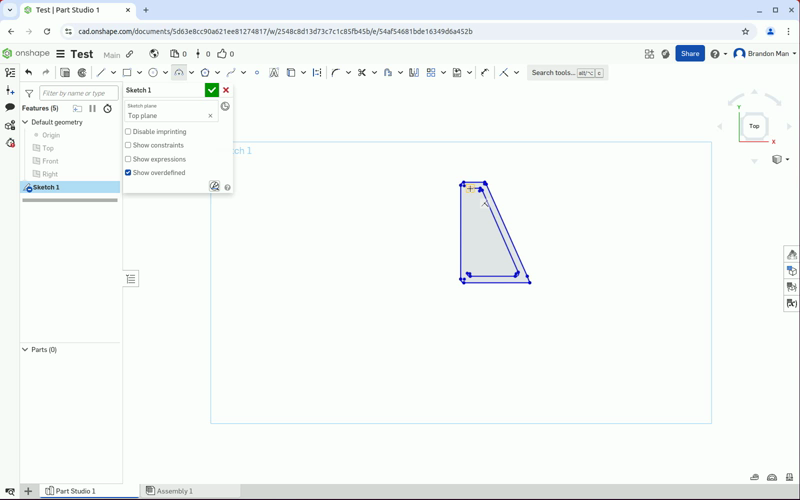
key_down(shift)
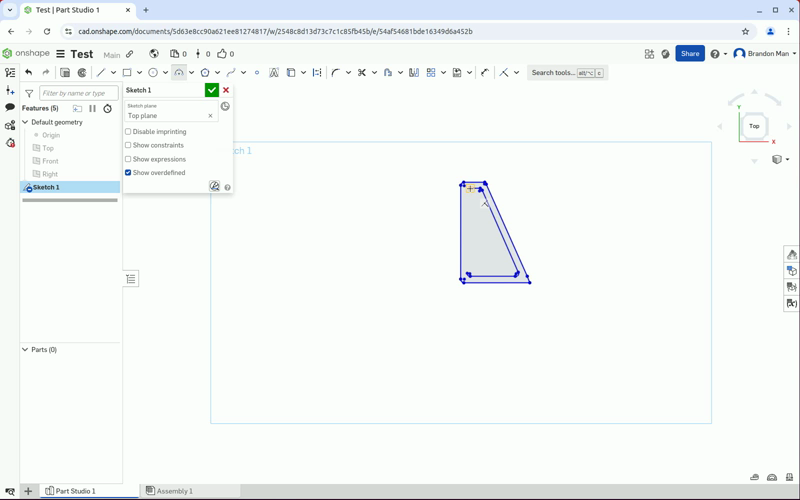
mouse_move(467, 191)
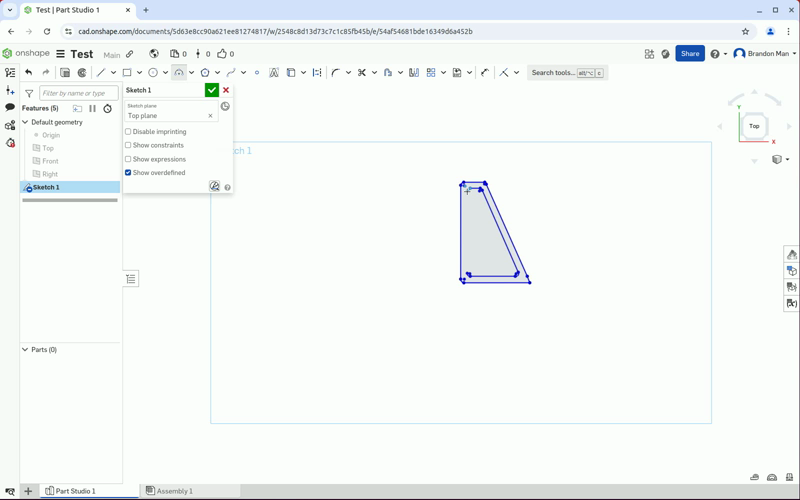
scroll(6)
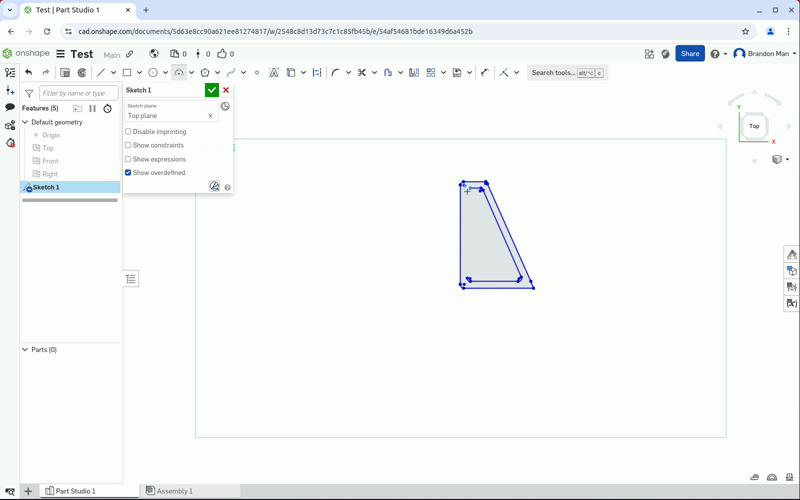
scroll(6)
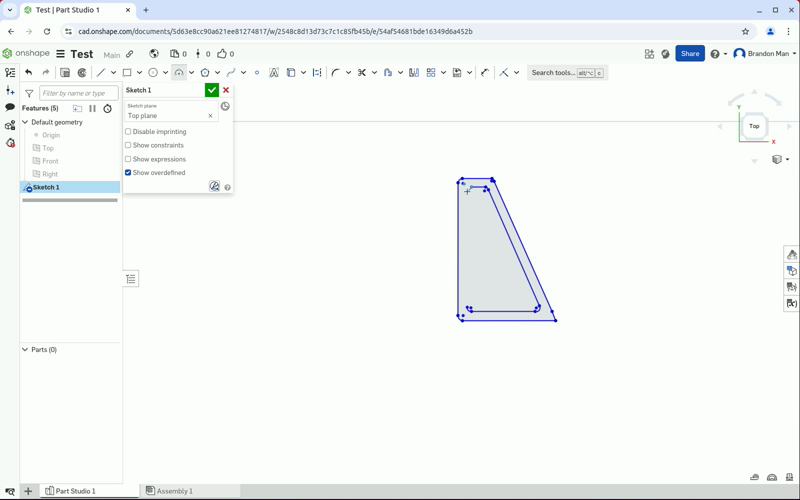
scroll(6)
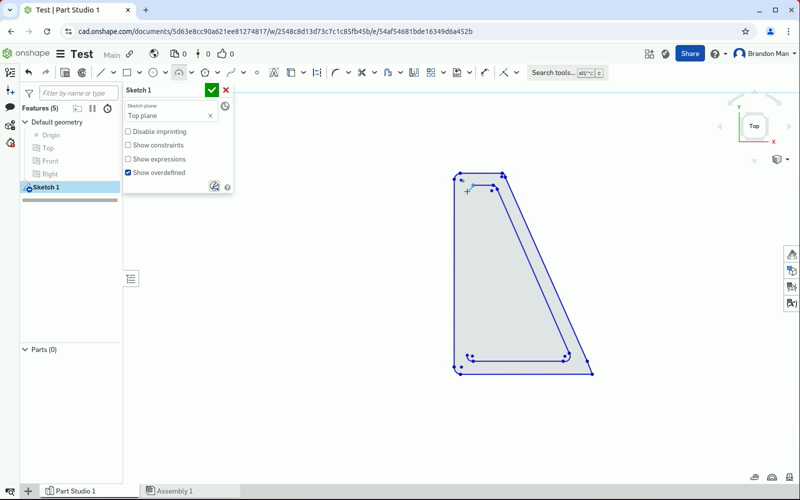
scroll(6)
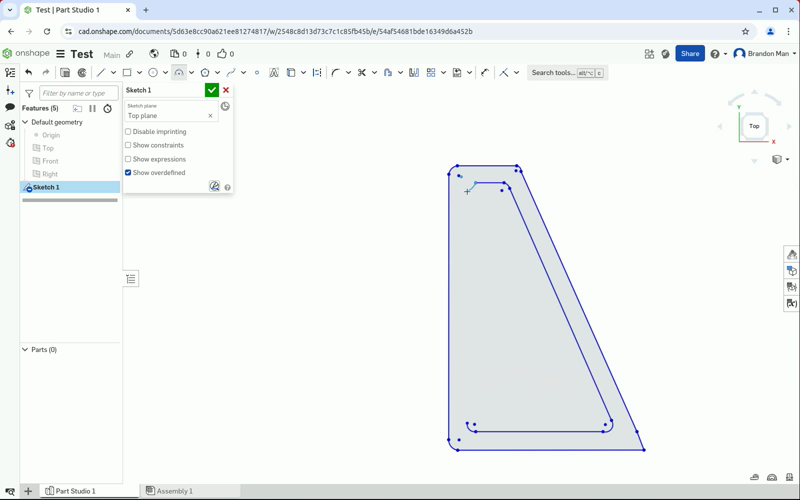
scroll(6)
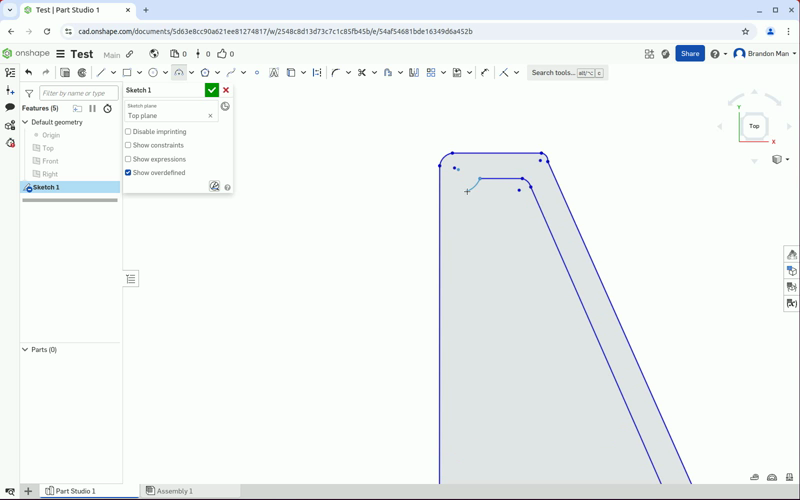
scroll(6)
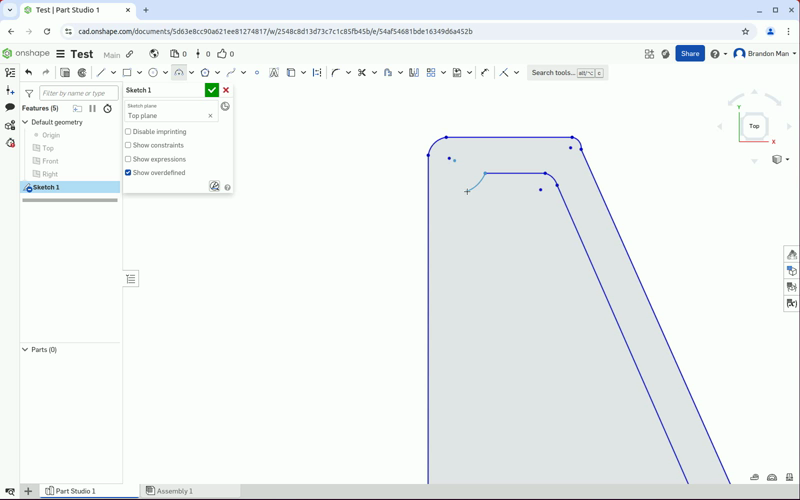
scroll(6)
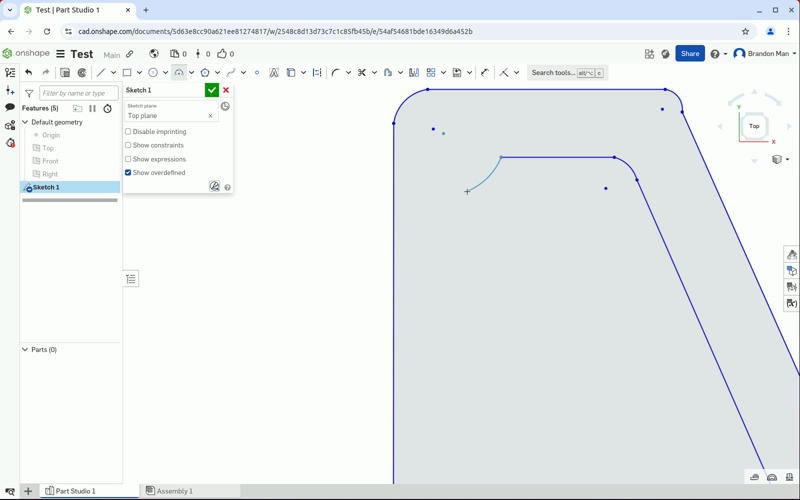
click(467, 191)
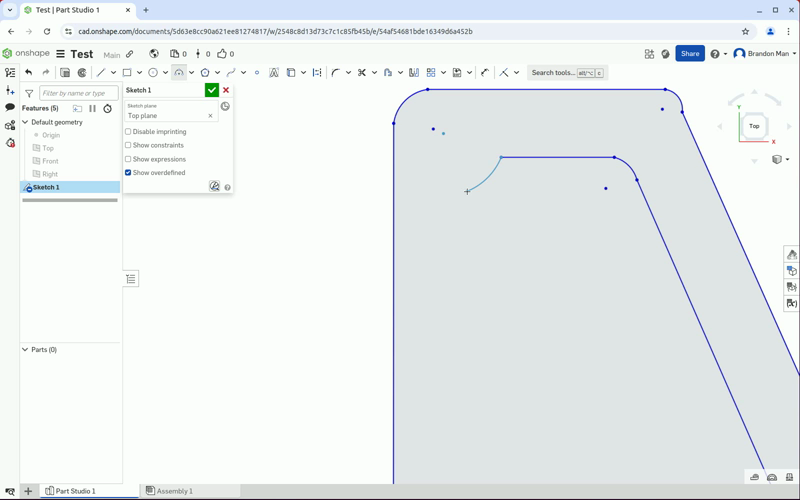
scroll(-6)
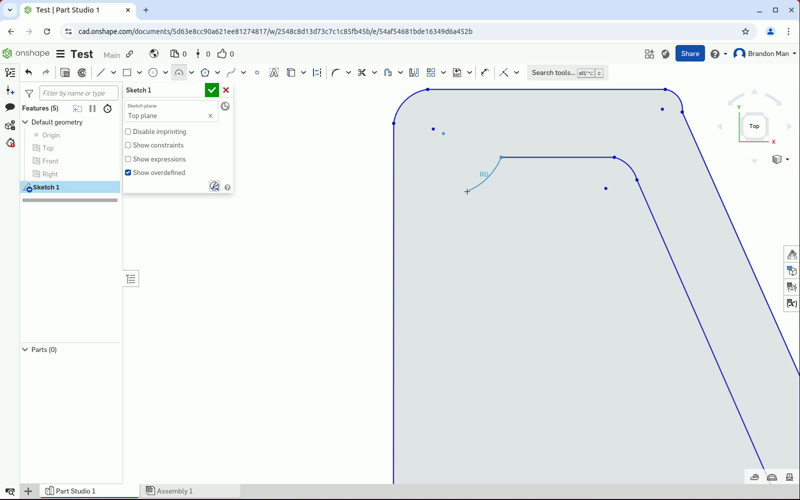
scroll(-6)
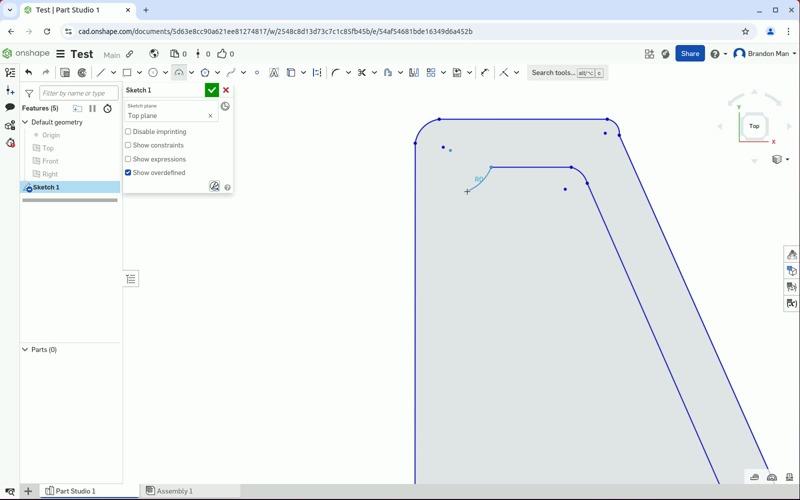
scroll(-6)
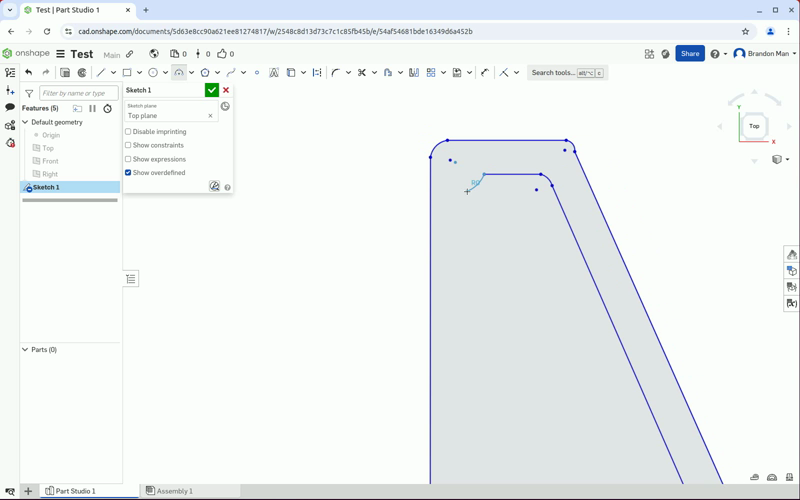
scroll(-6)
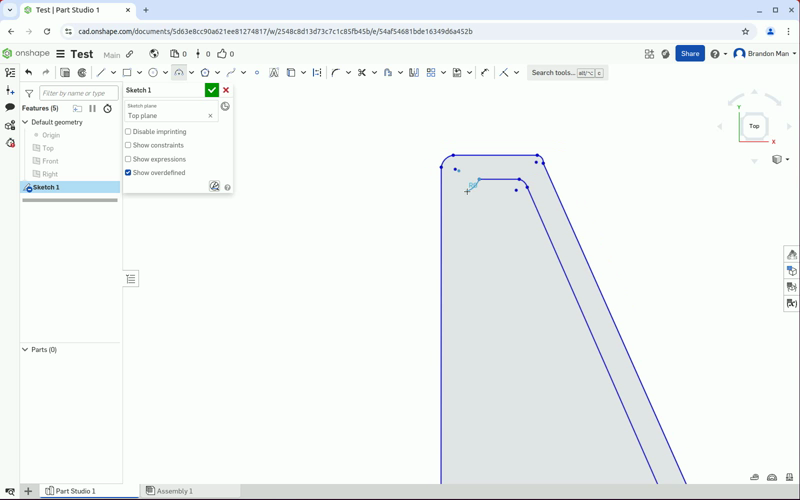
scroll(-6)
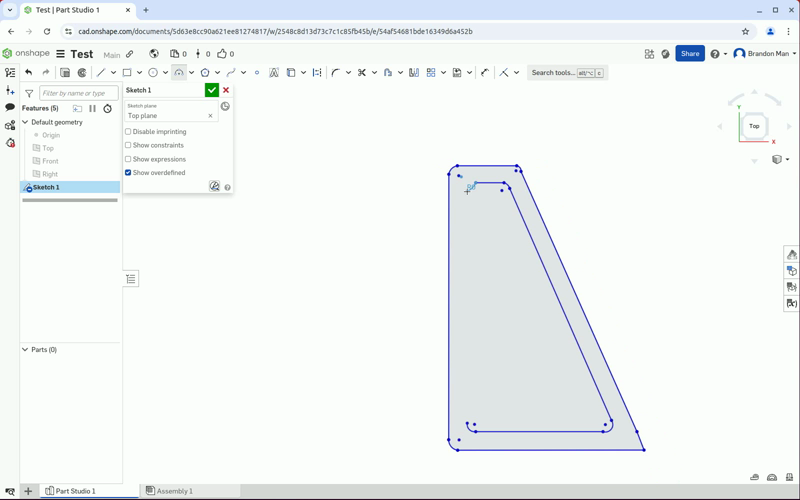
scroll(-6)
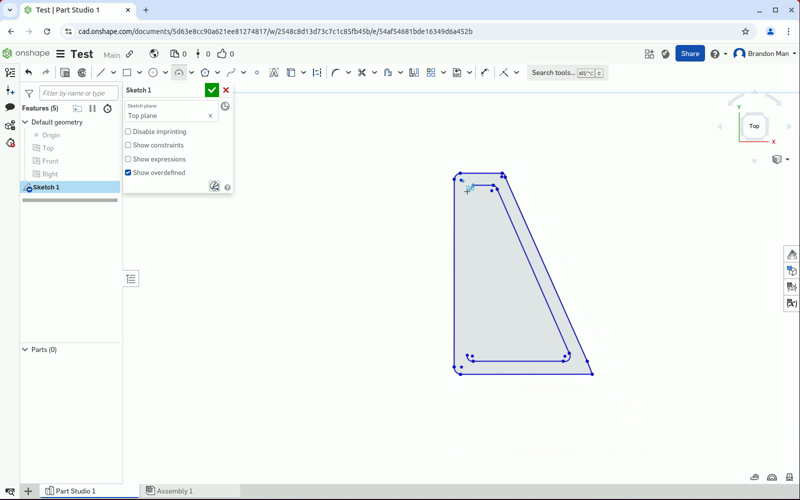
scroll(-6)
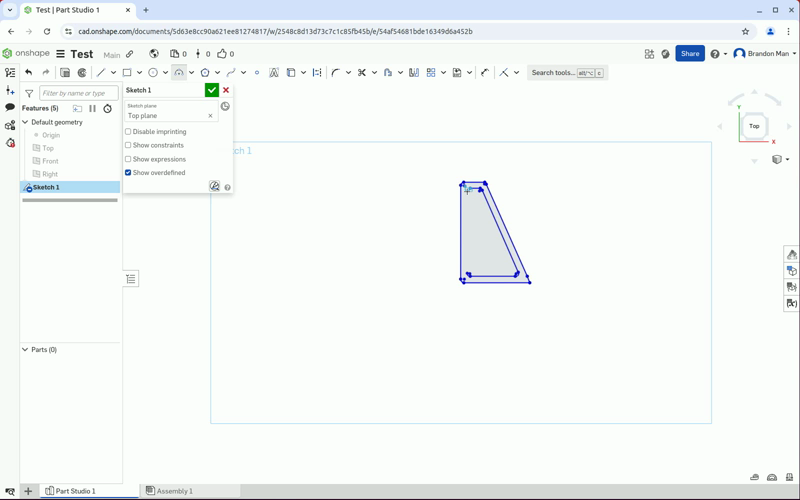
mouse_move(467, 189)
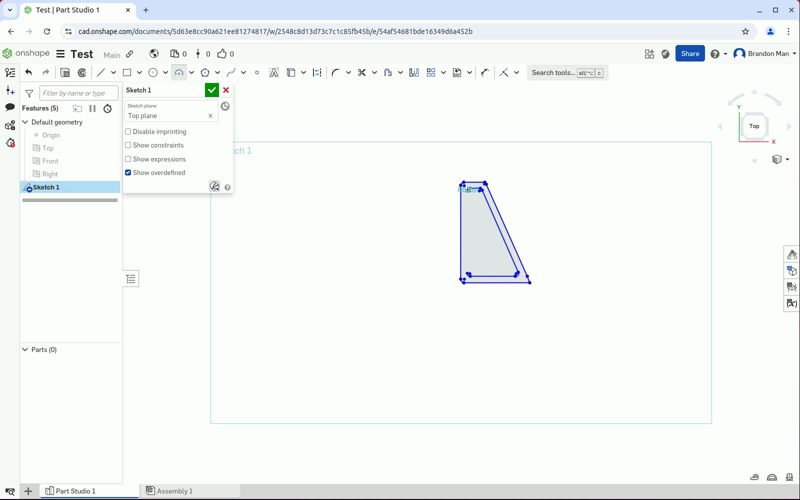
scroll(6)
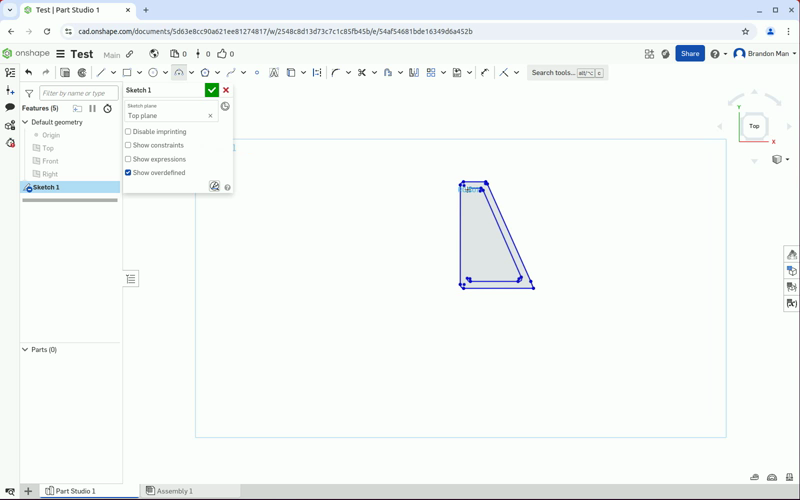
scroll(6)
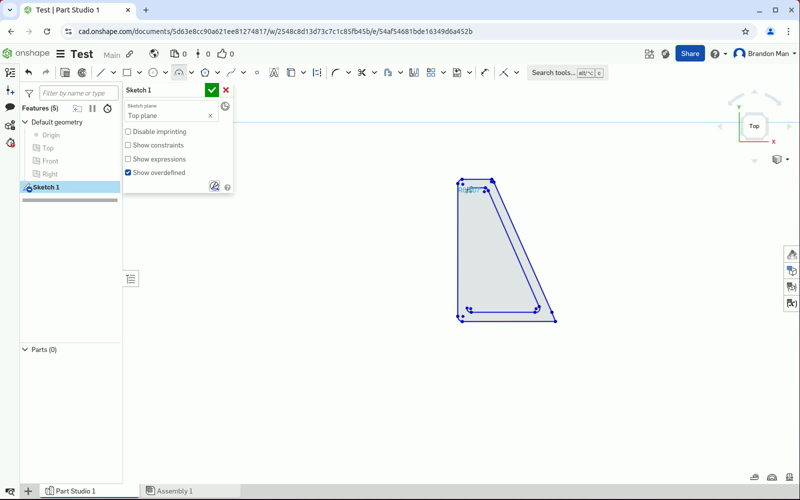
scroll(6)
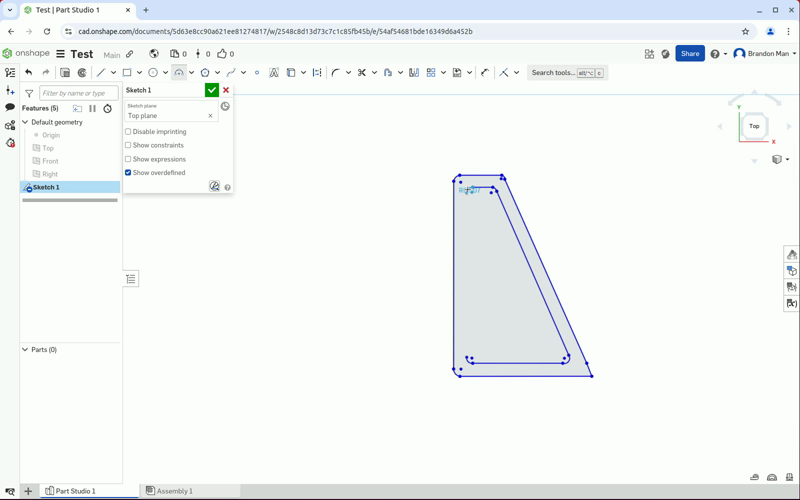
scroll(6)
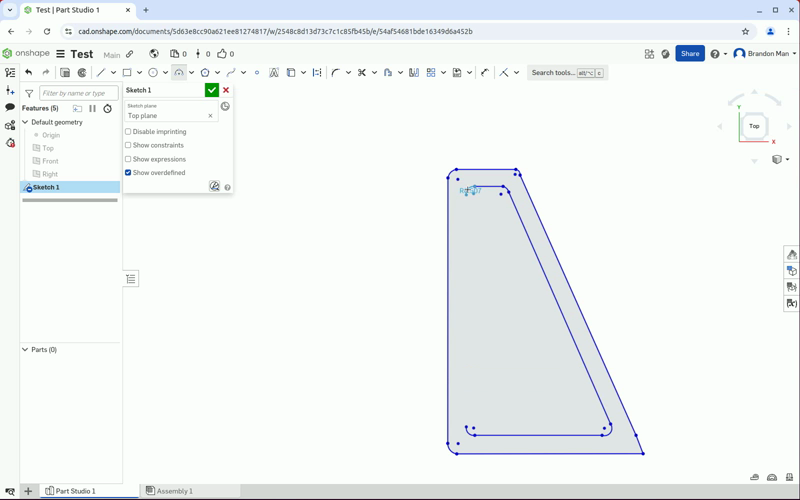
scroll(6)
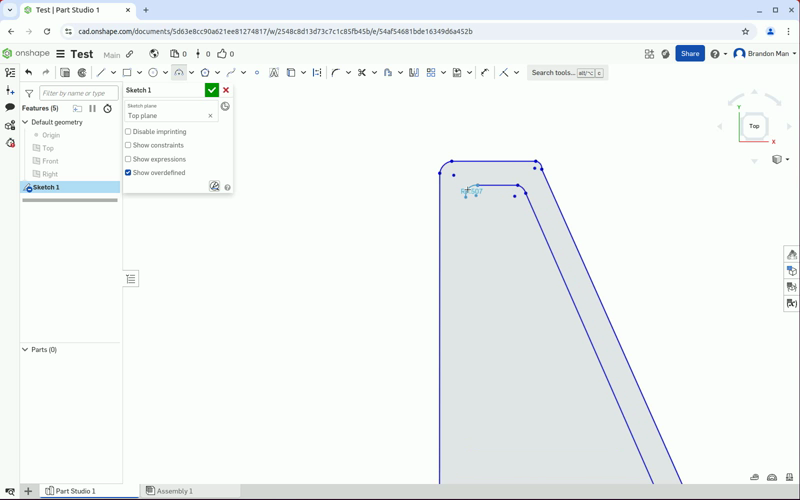
scroll(6)
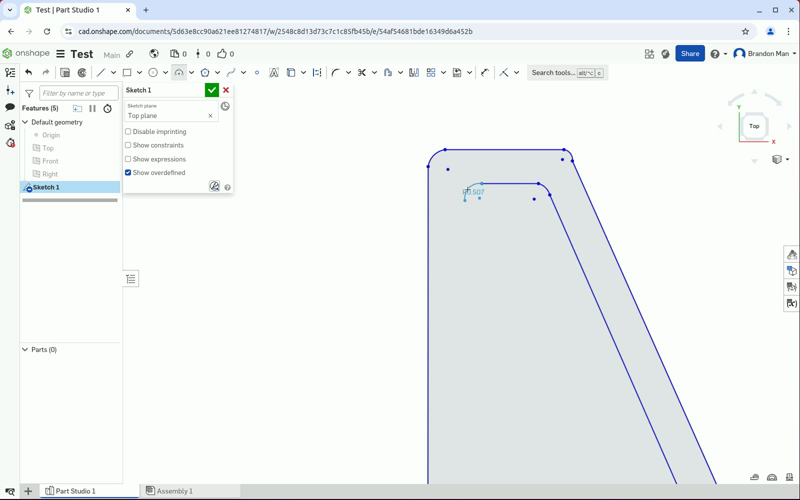
scroll(6)
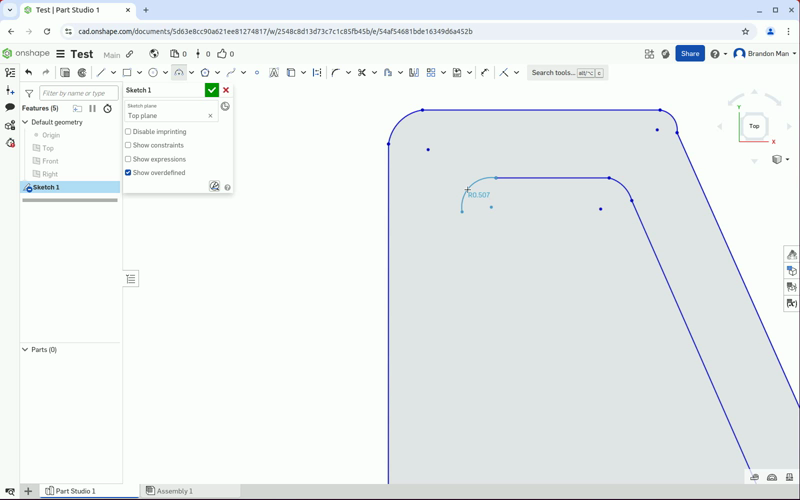
click(467, 189)
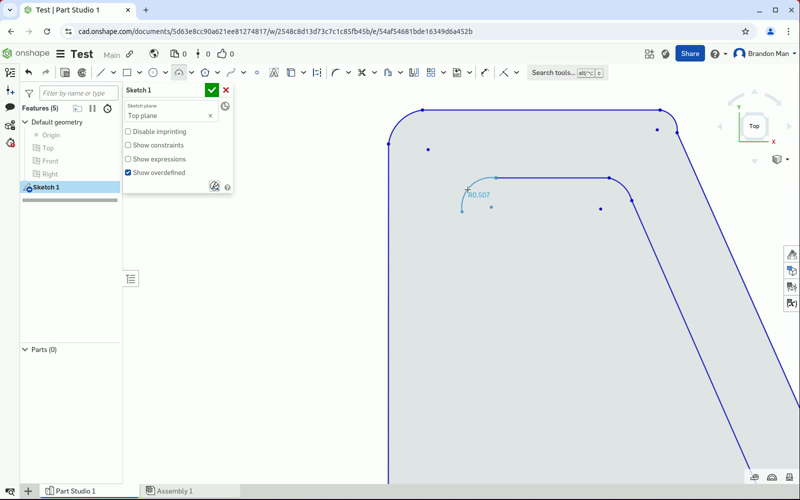
scroll(-6)
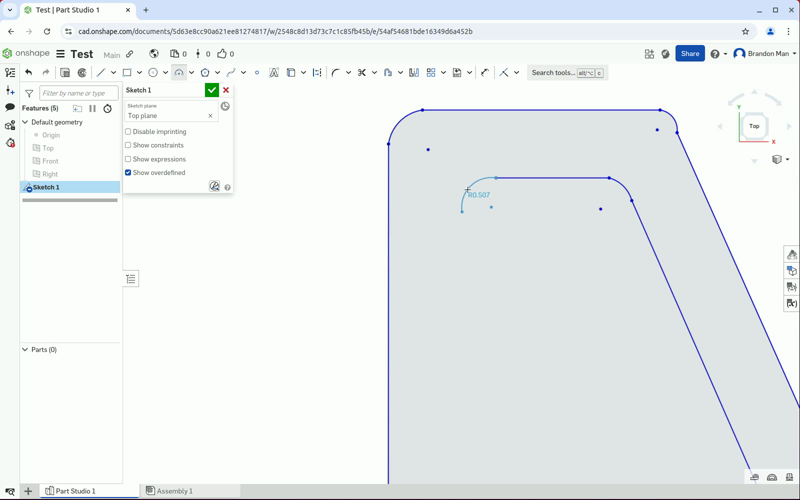
scroll(-6)
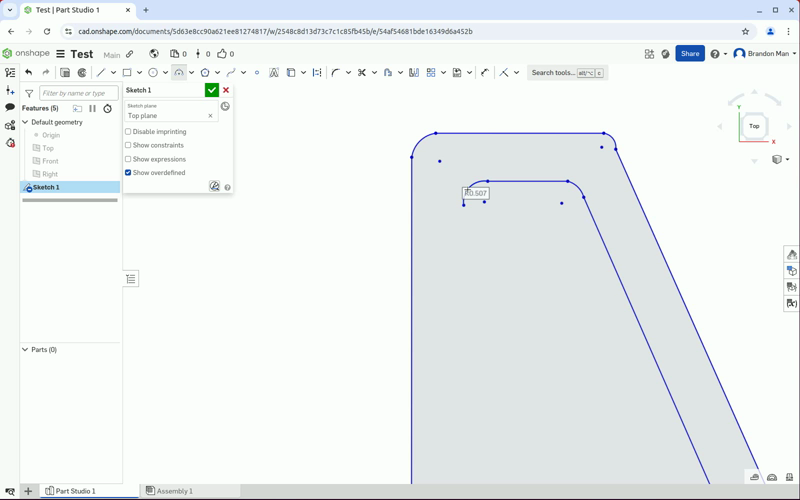
scroll(-6)
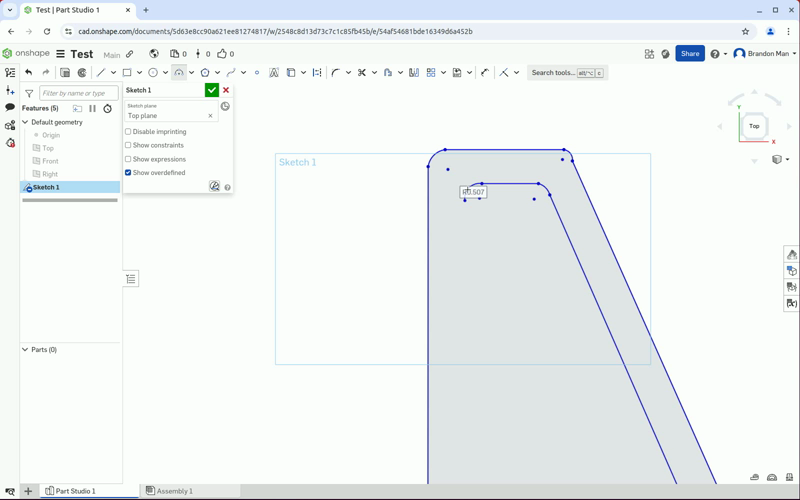
scroll(-6)
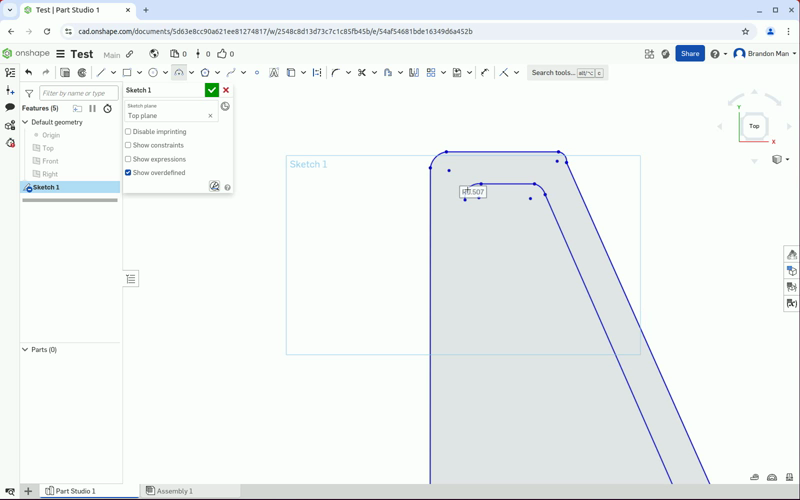
scroll(-6)
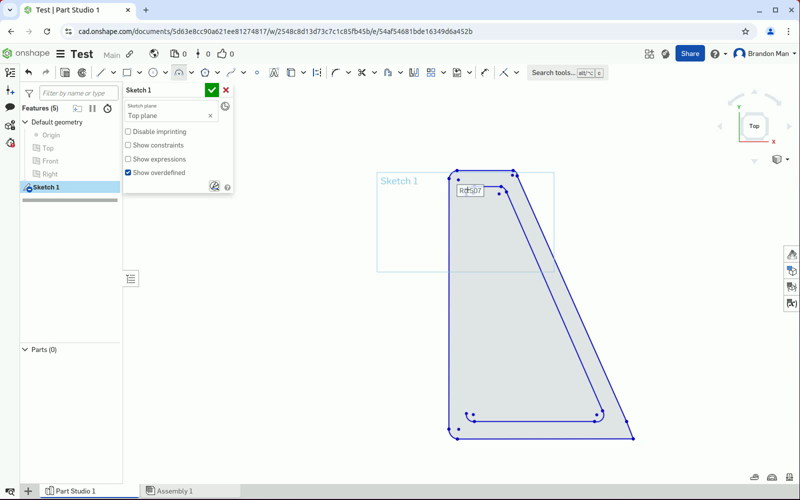
scroll(-6)
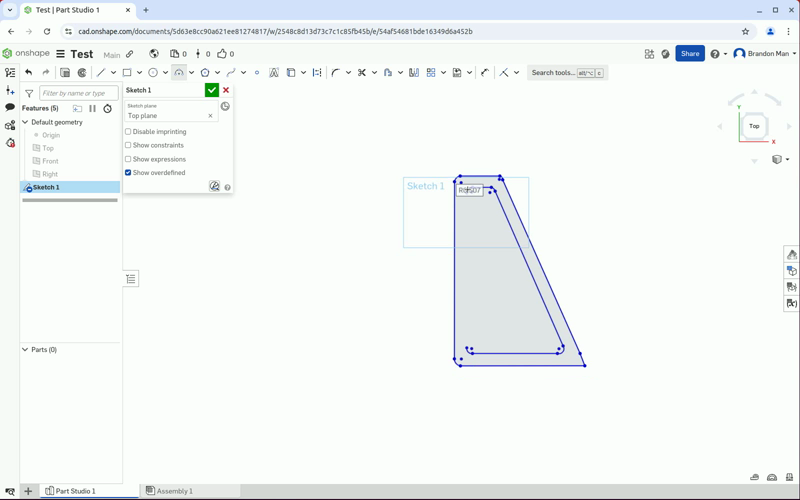
scroll(-6)
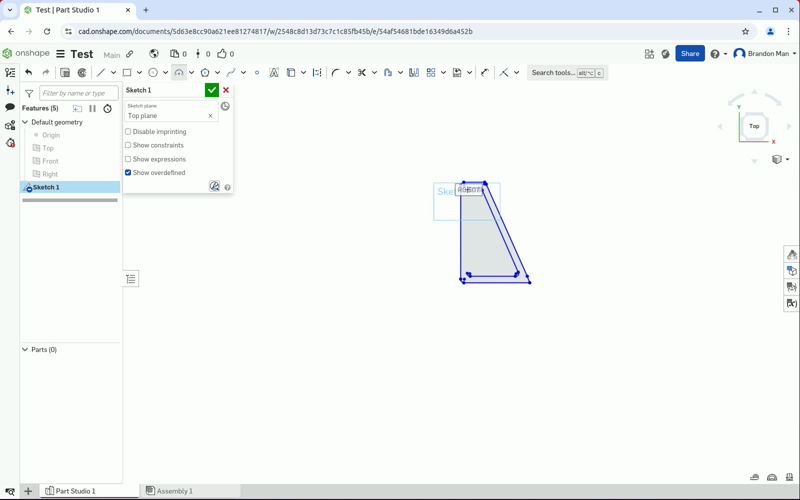
key_up(shift)
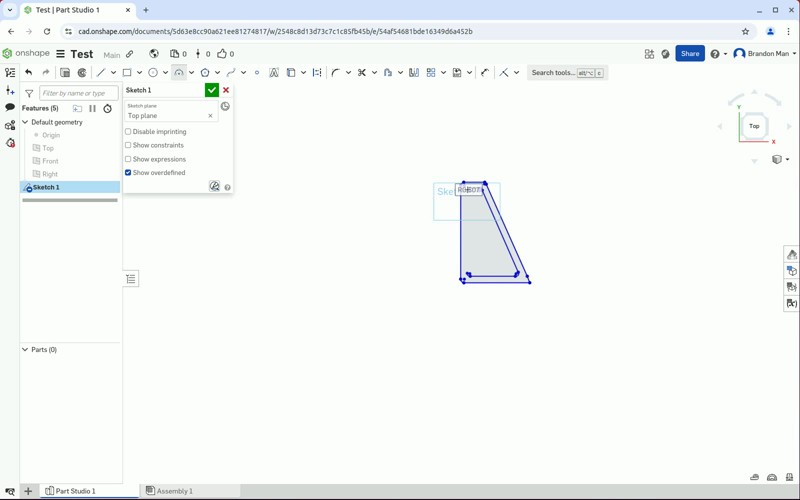
key(esc)
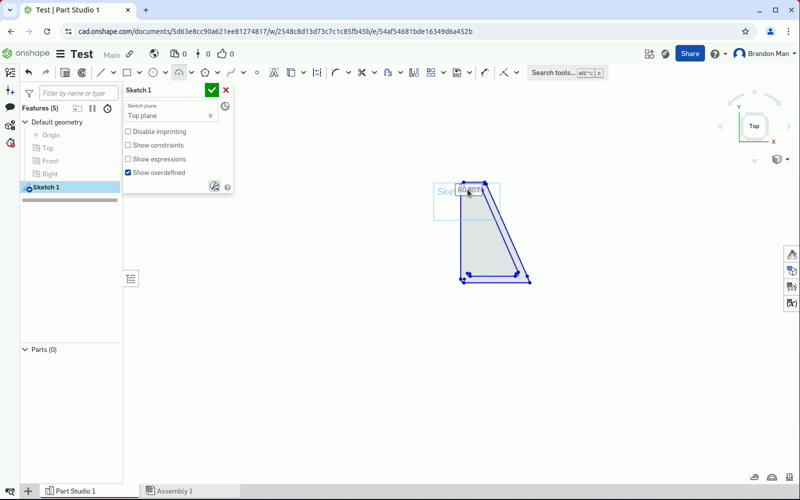
key(l)
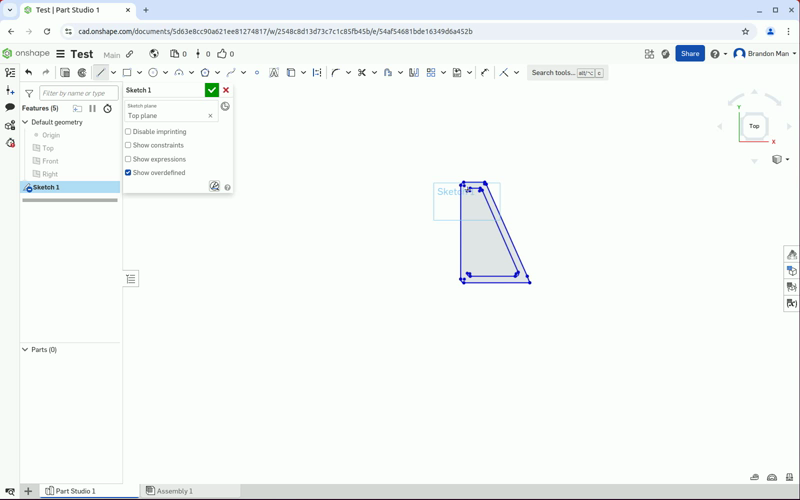
mouse_move(467, 191)
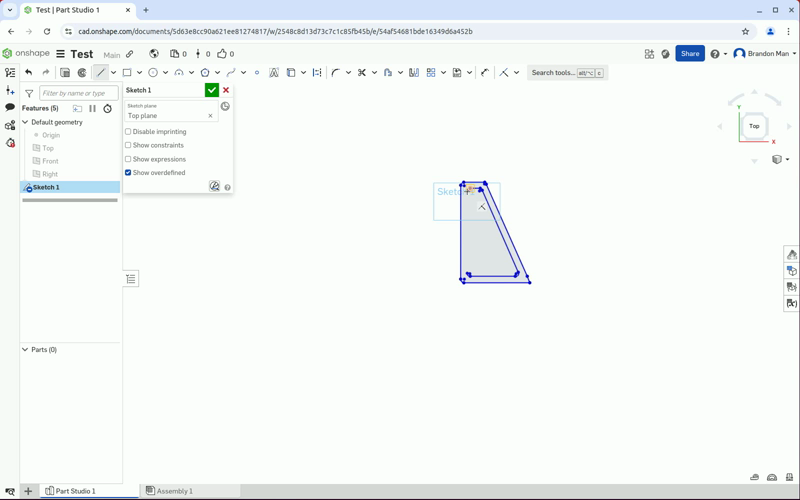
scroll(6)
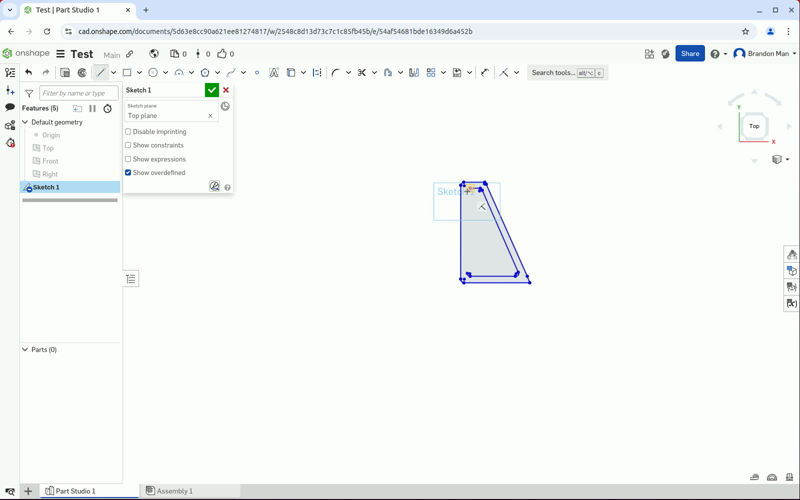
scroll(6)
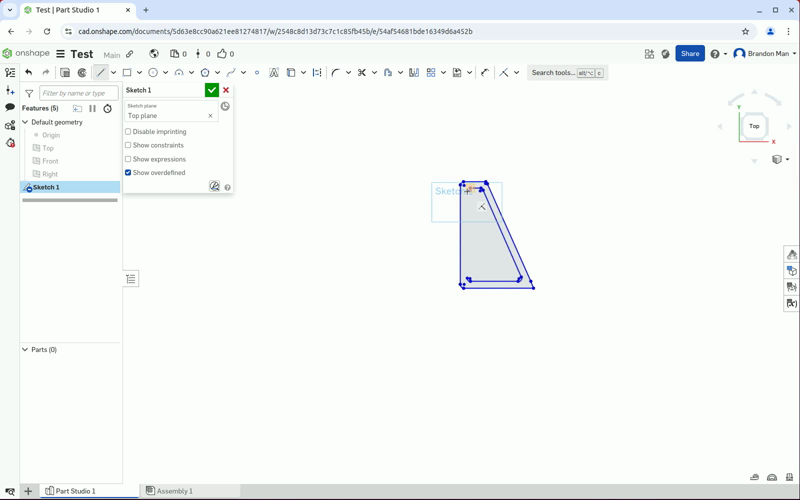
scroll(6)
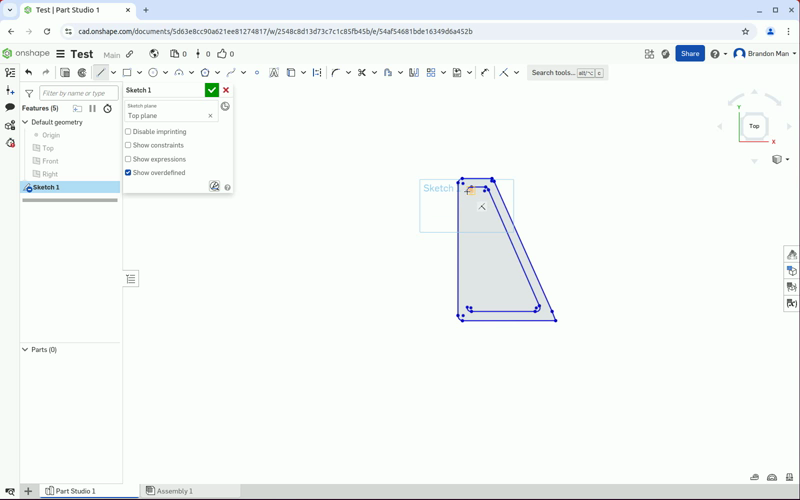
scroll(6)
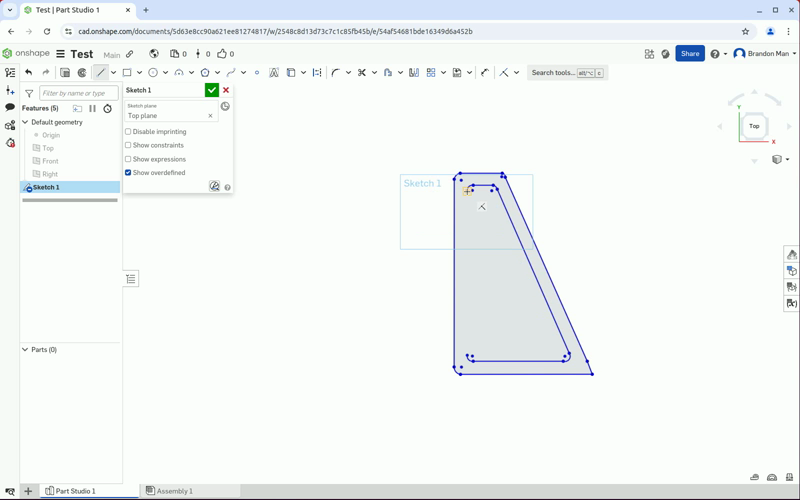
scroll(6)
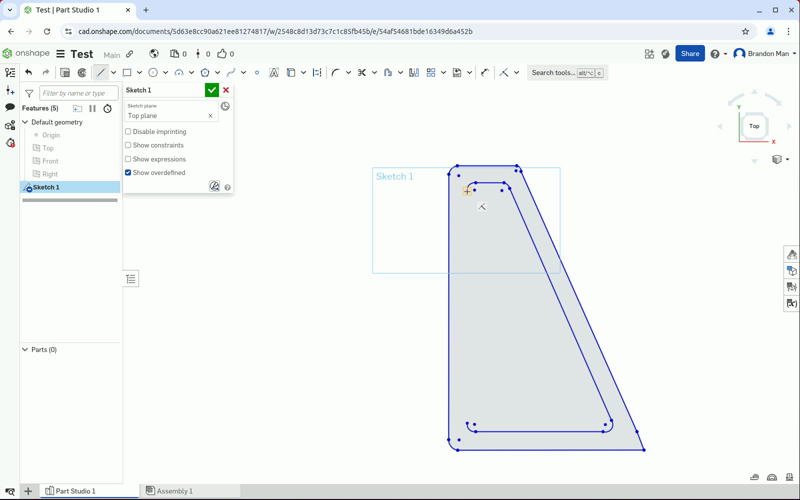
scroll(6)
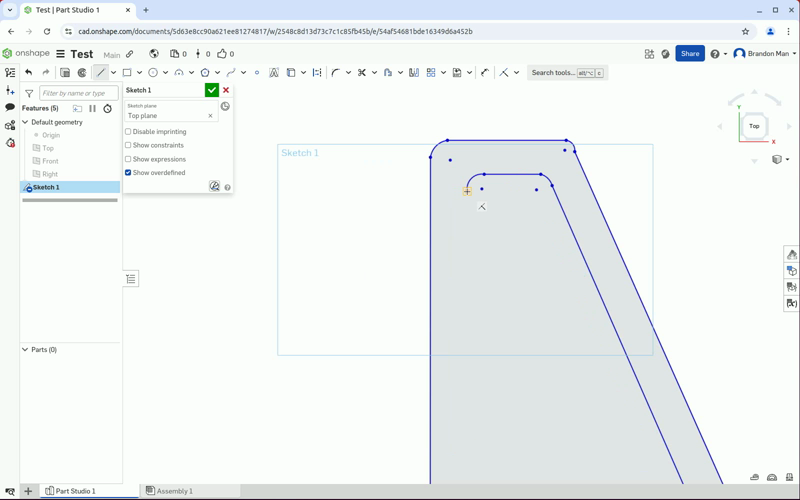
scroll(6)
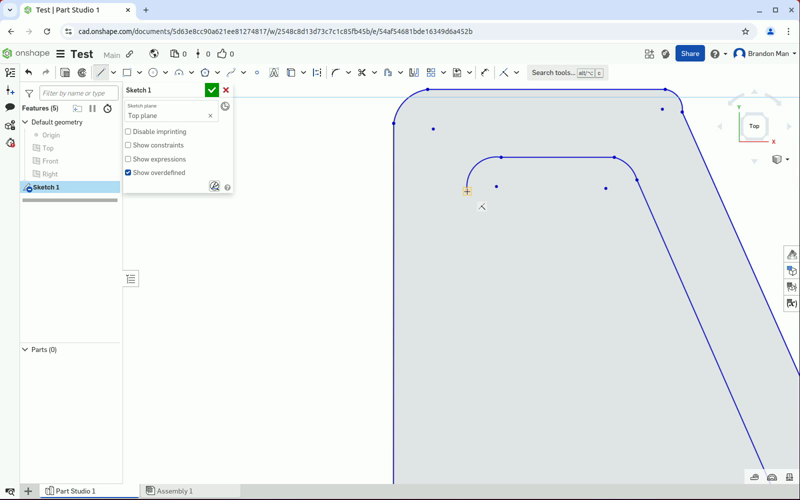
click(467, 191)
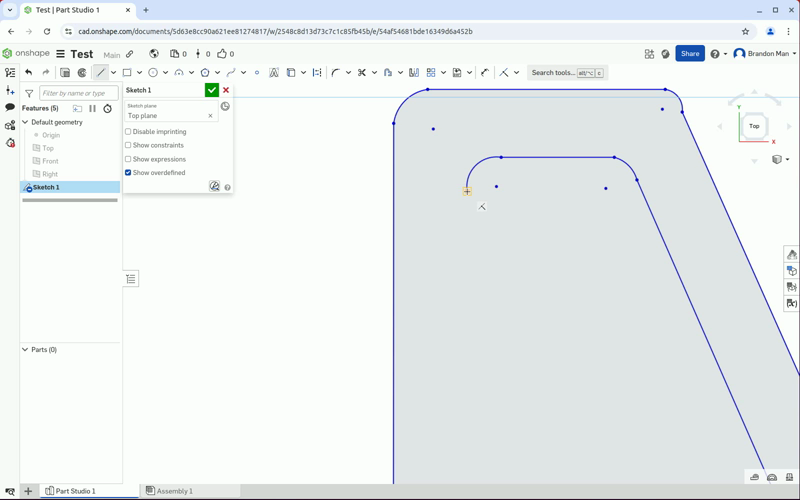
scroll(-6)
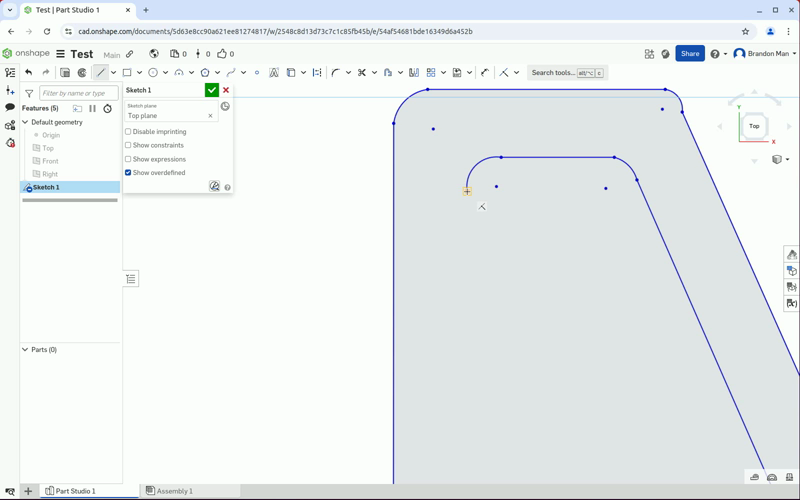
scroll(-6)
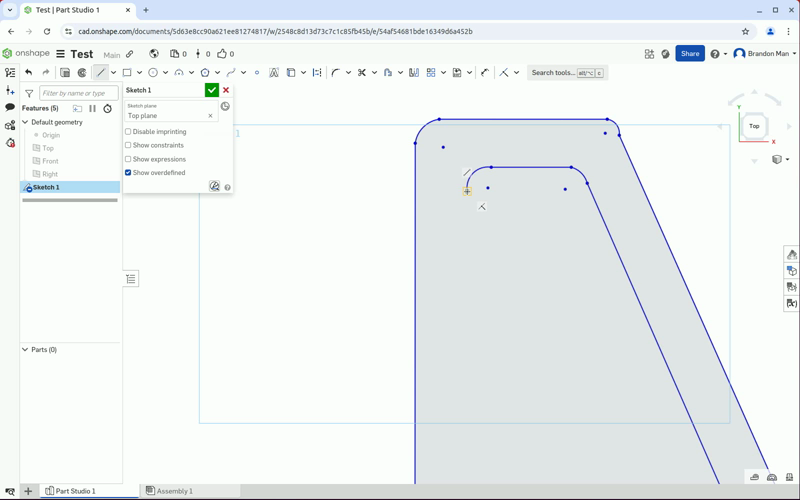
scroll(-6)
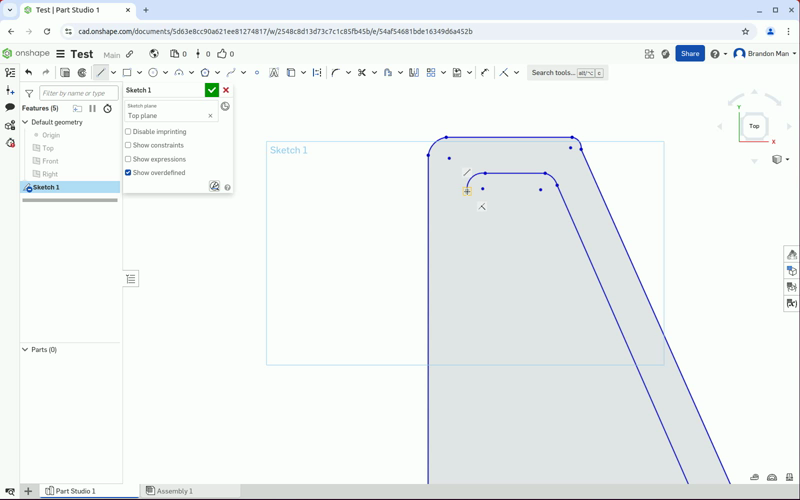
scroll(-6)
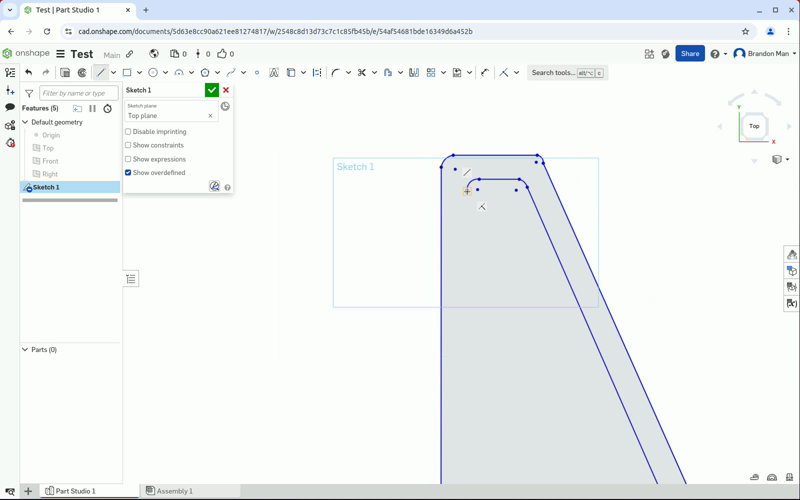
scroll(-6)
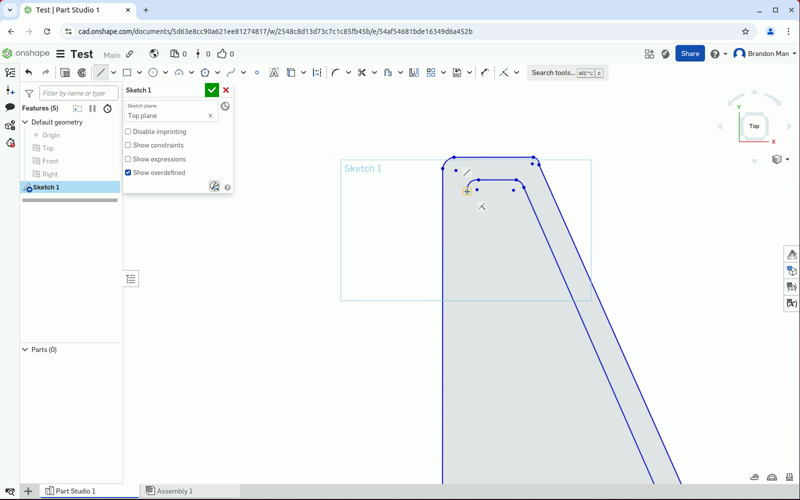
scroll(-6)
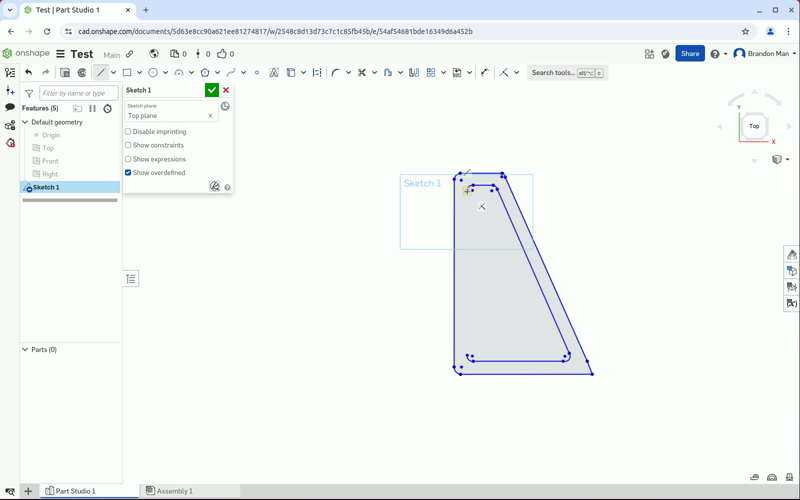
scroll(-6)
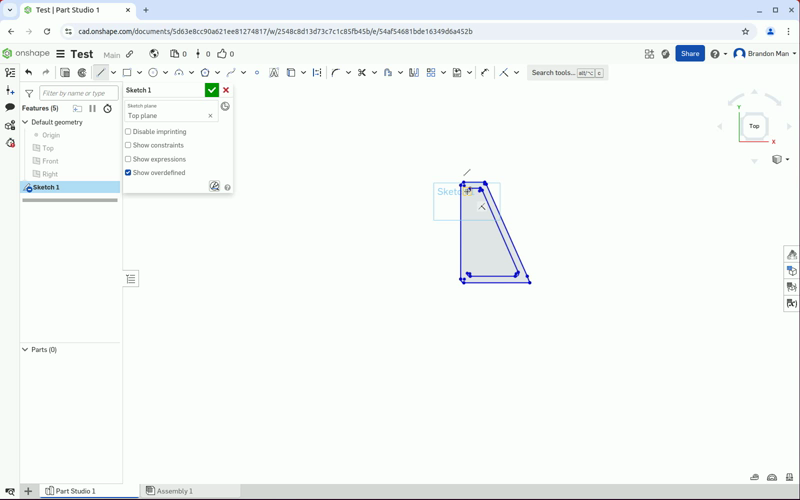
key_down(shift)
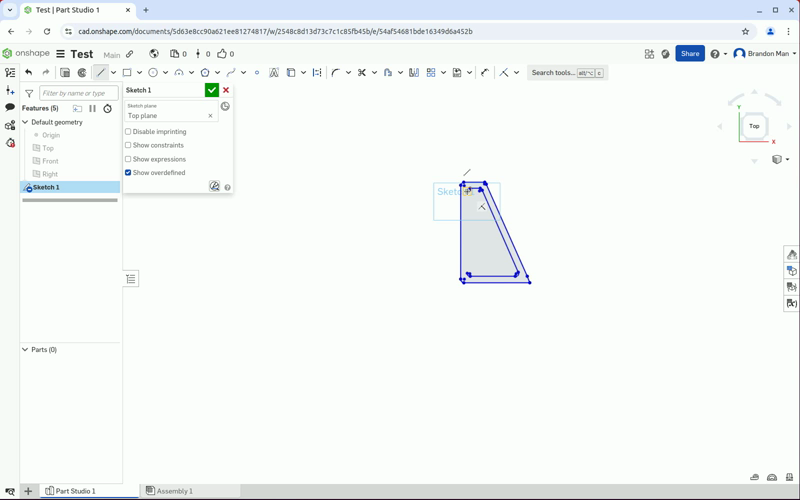
mouse_move(467, 273)
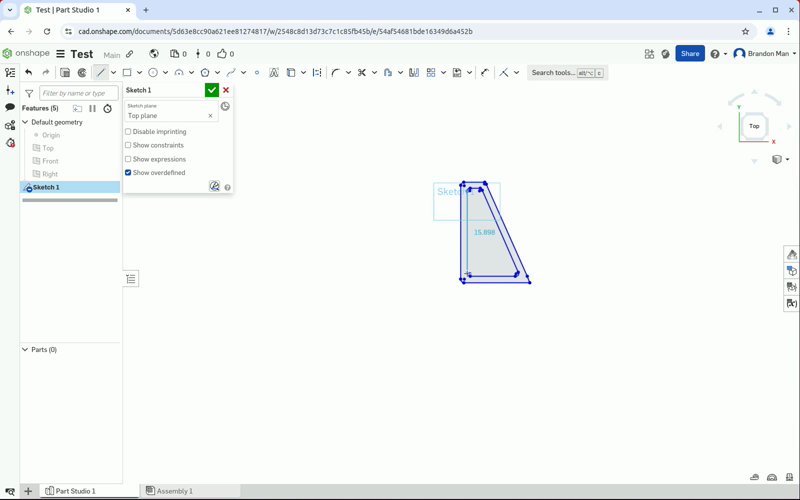
scroll(6)
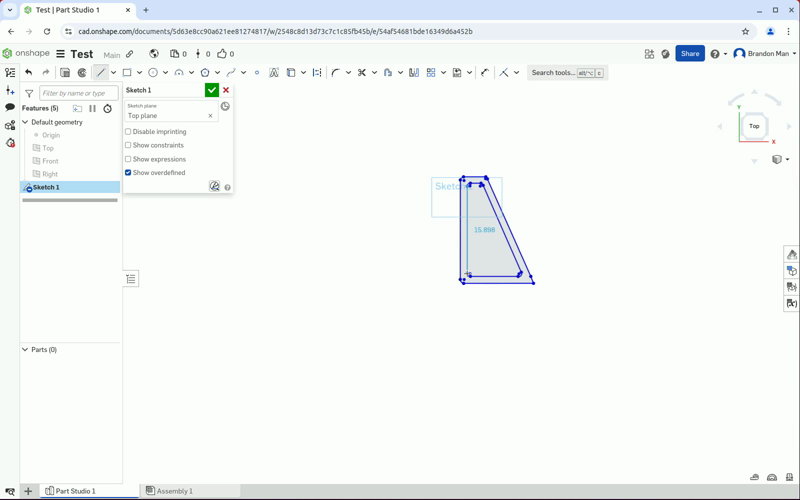
scroll(6)
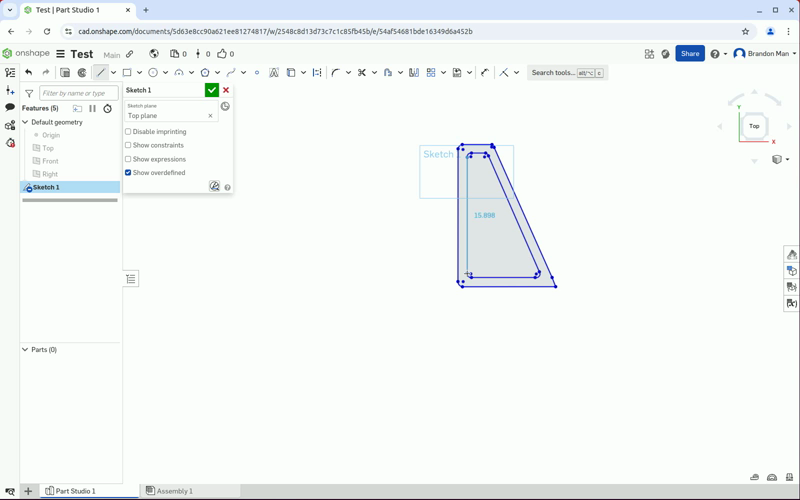
scroll(6)
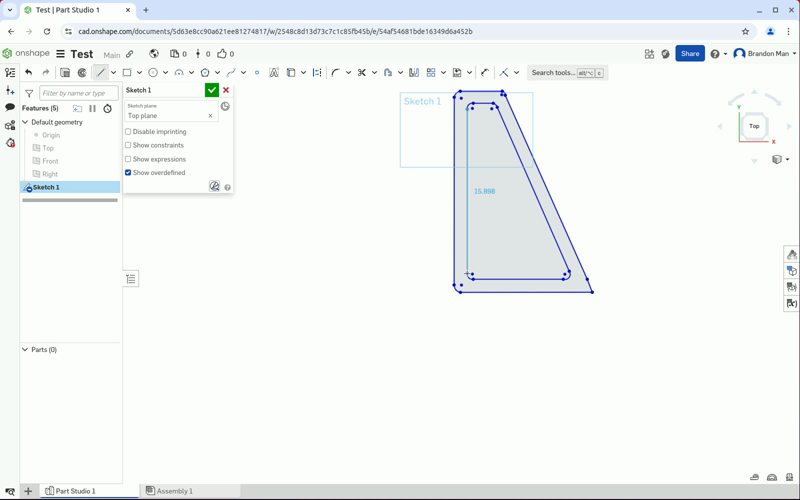
scroll(6)
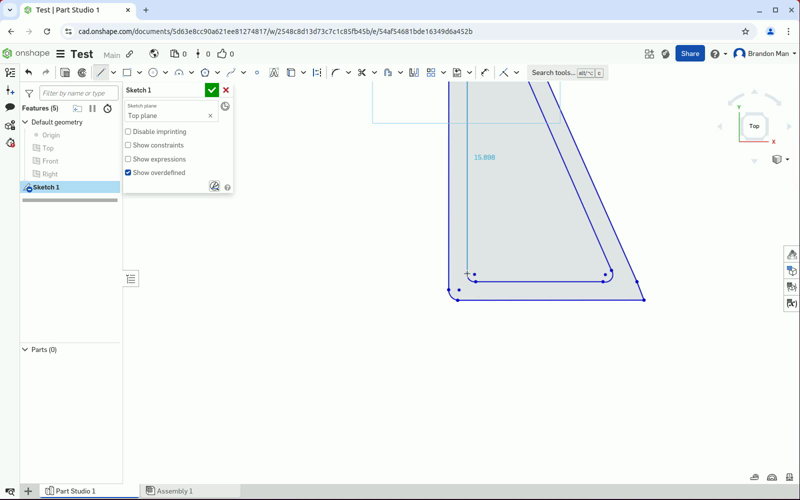
scroll(6)
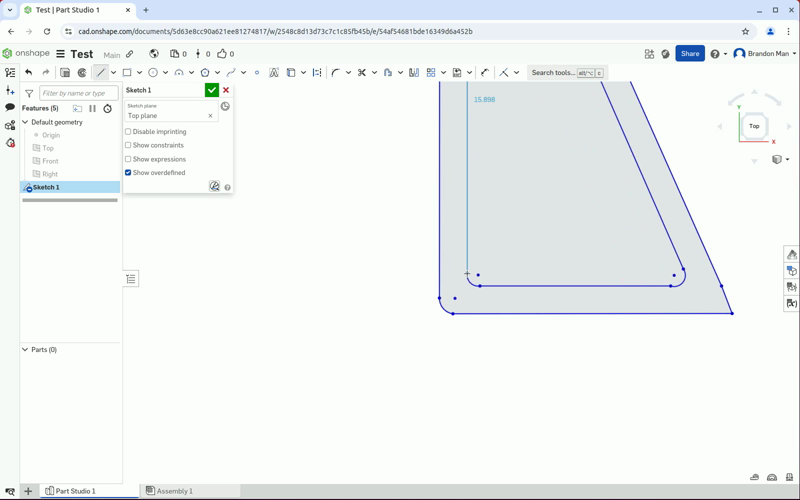
scroll(6)
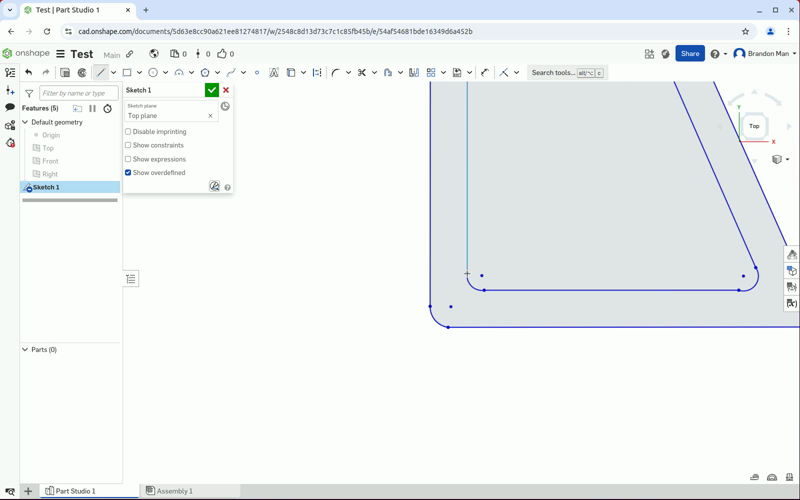
scroll(6)
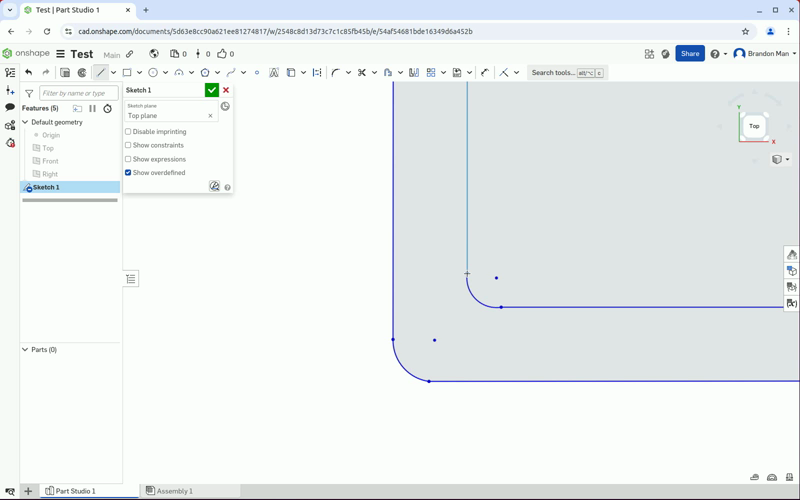
key_up(shift)
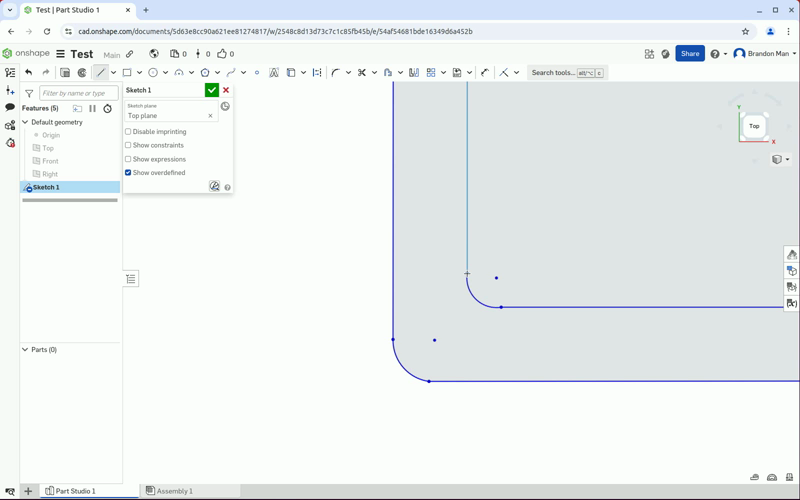
click(467, 273)
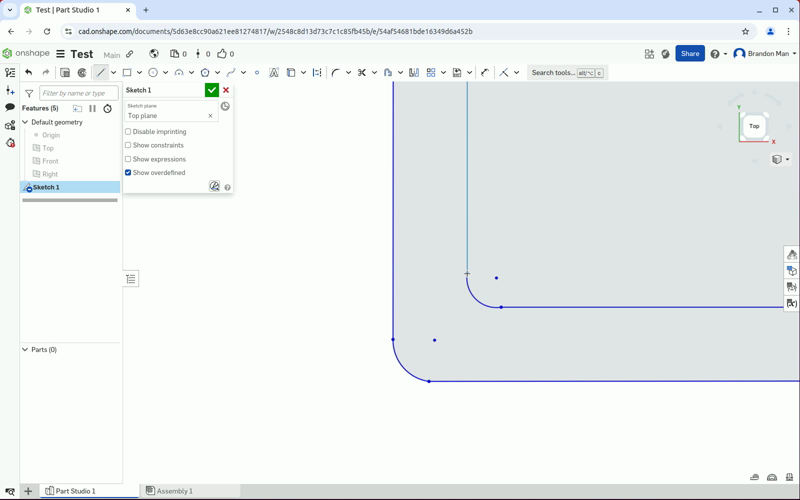
scroll(-6)
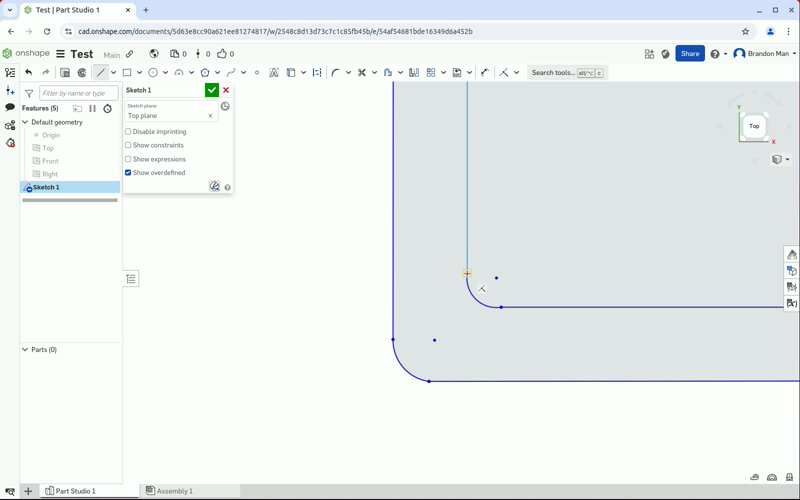
scroll(-6)
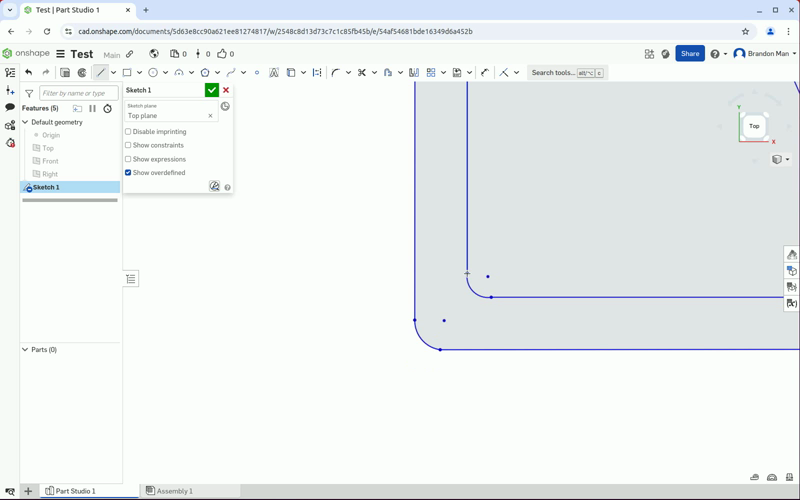
scroll(-6)
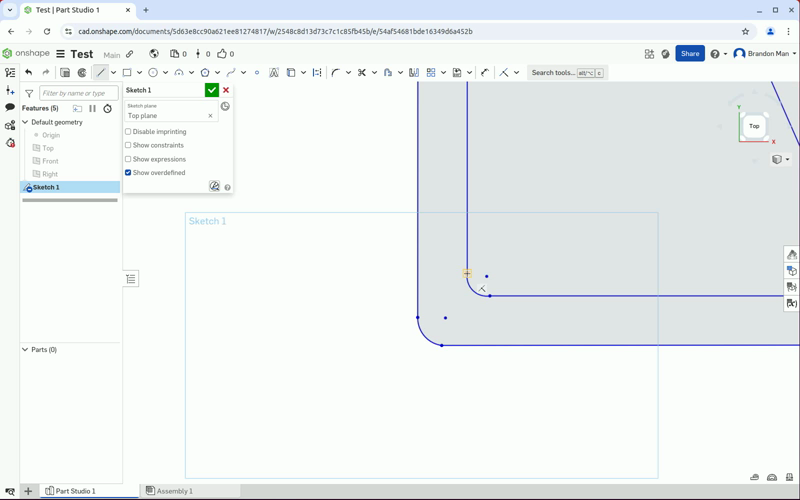
scroll(-6)
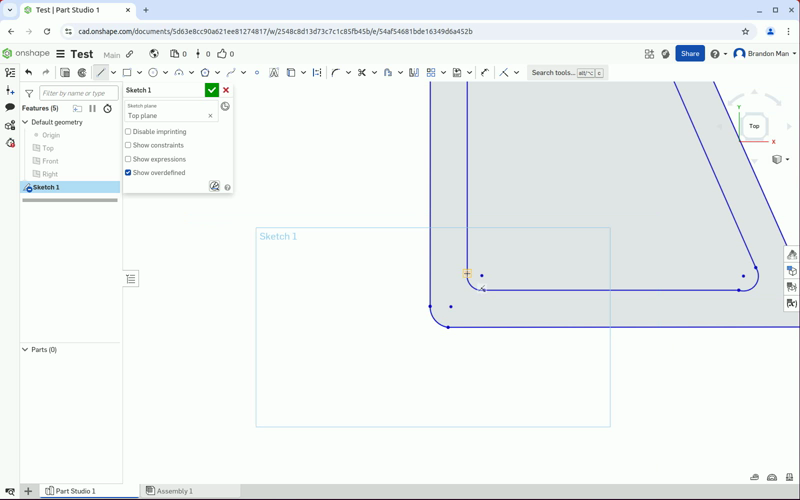
scroll(-6)
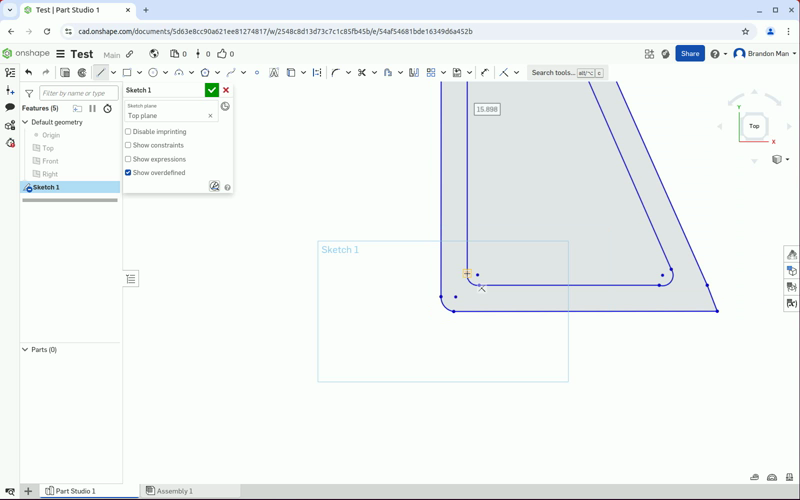
scroll(-6)
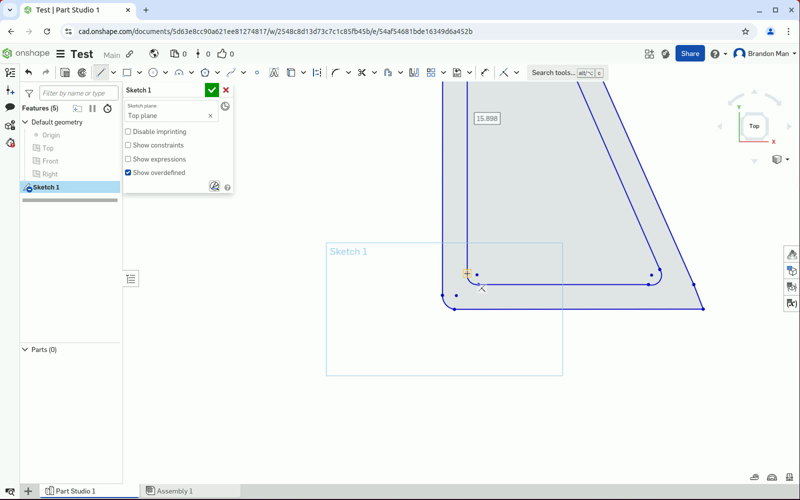
scroll(-6)
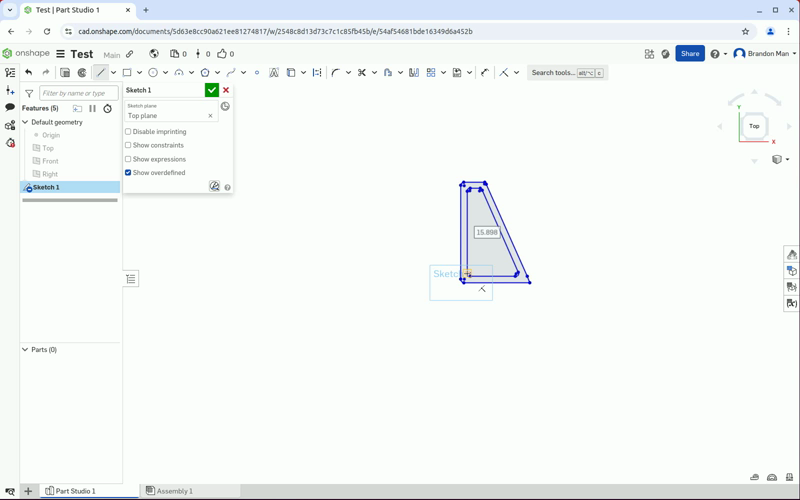
key(esc)
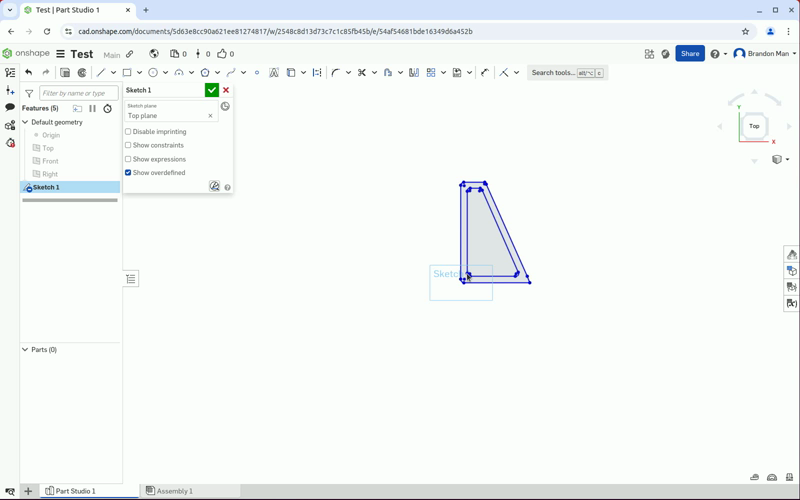
mouse_move(463, 272)
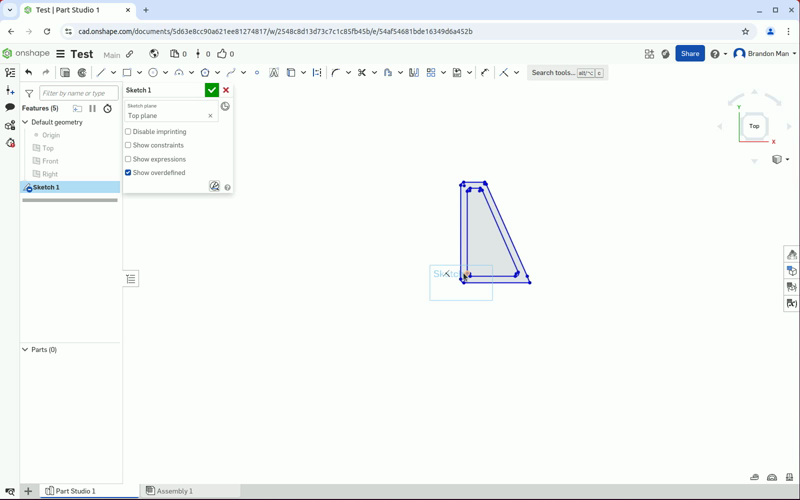
scroll(6)
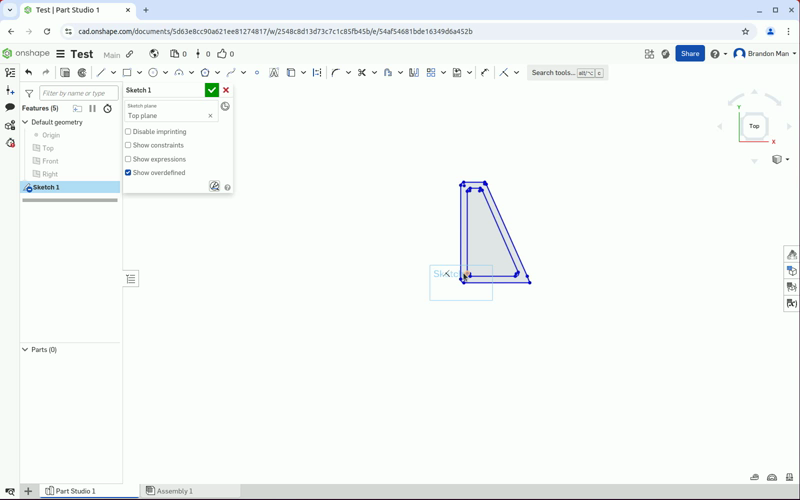
scroll(6)
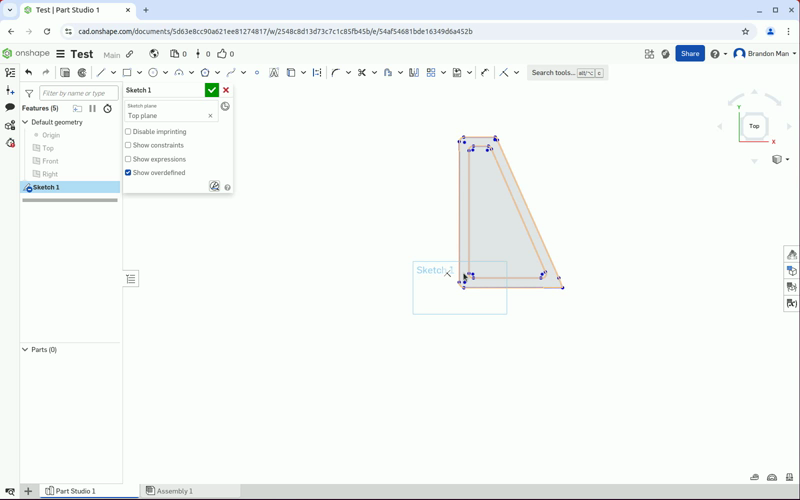
scroll(6)
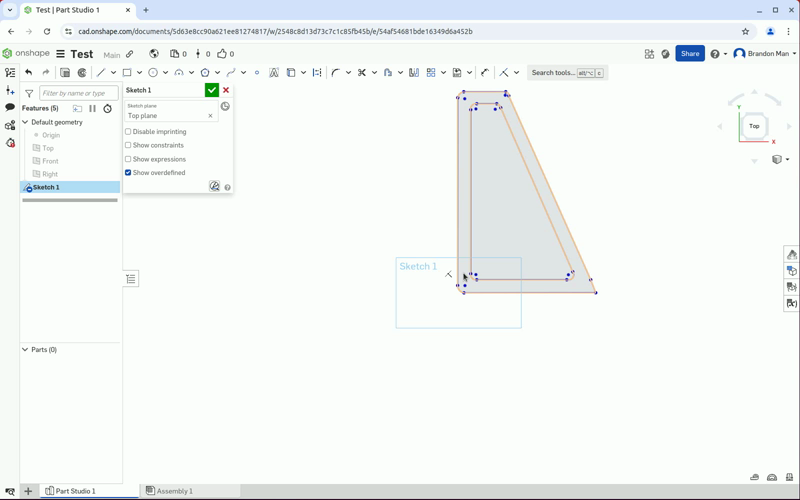
scroll(6)
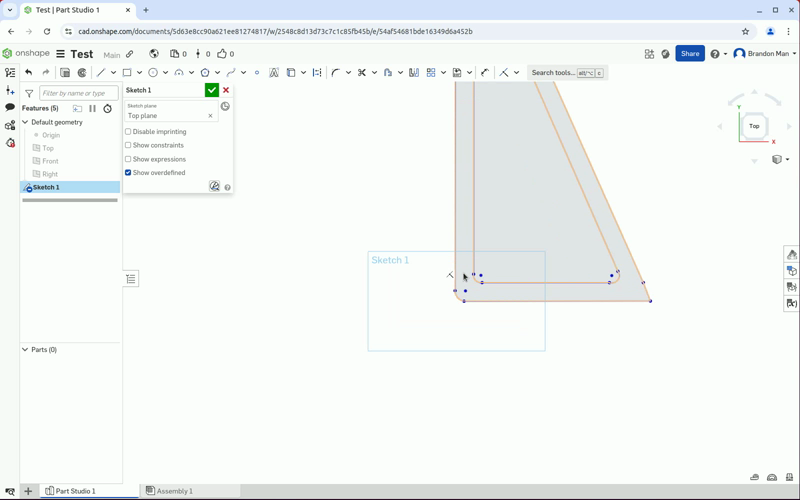
scroll(6)
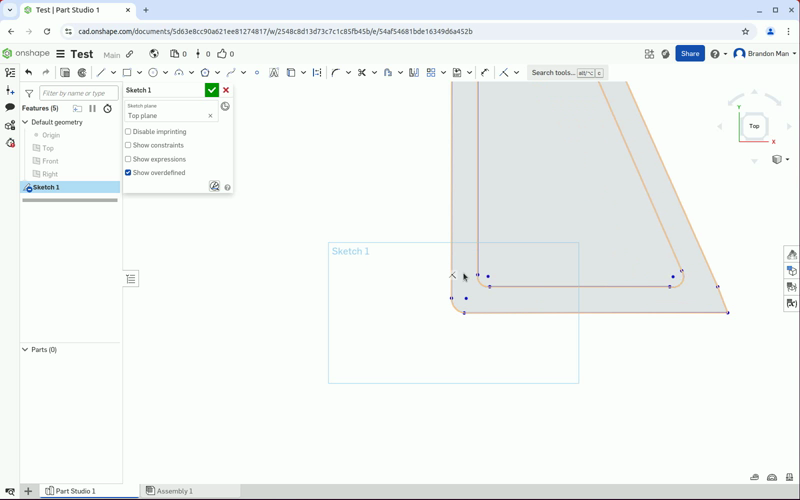
scroll(6)
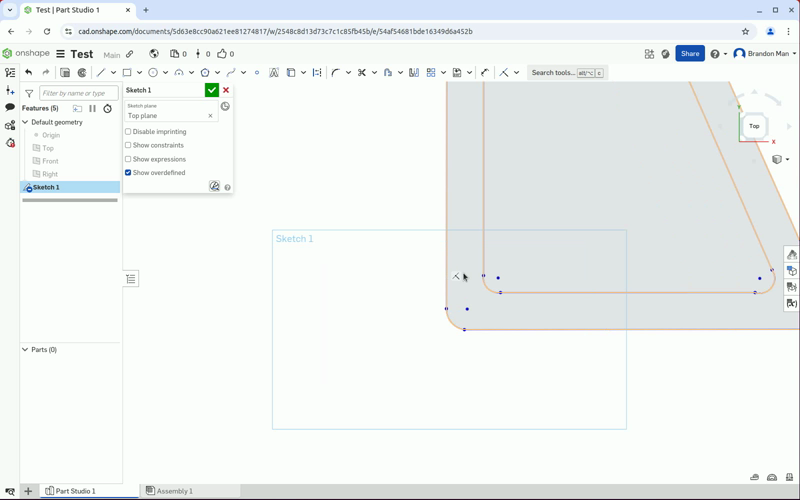
scroll(6)
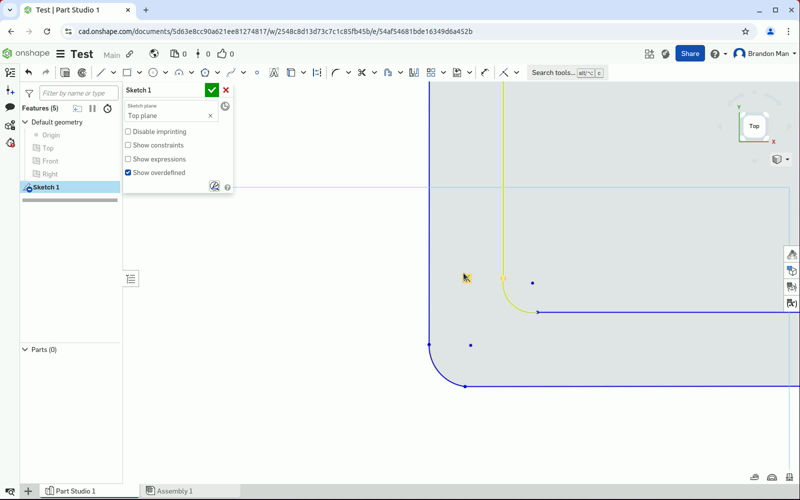
click(463, 272)
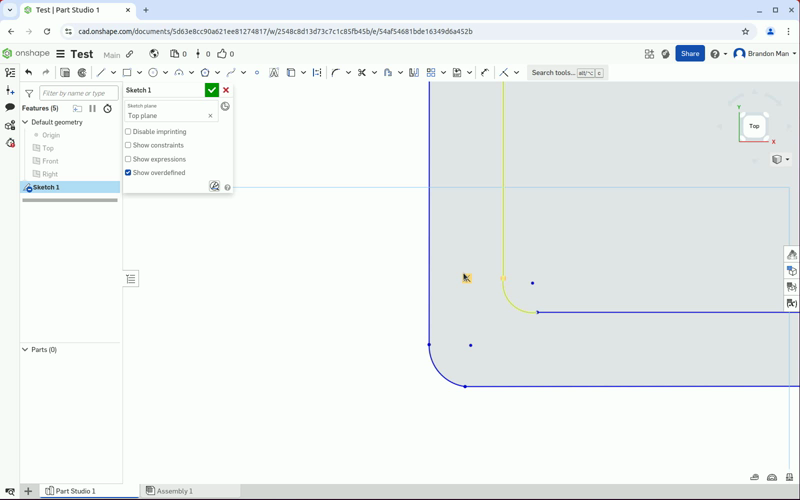
scroll(-6)
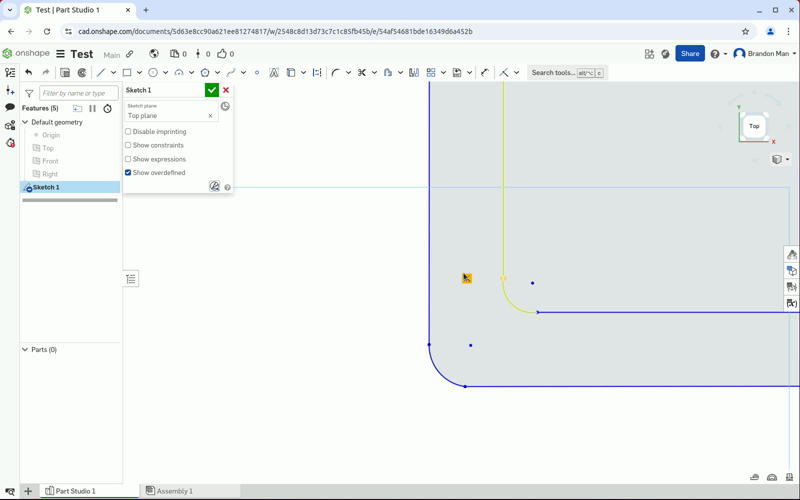
scroll(-6)
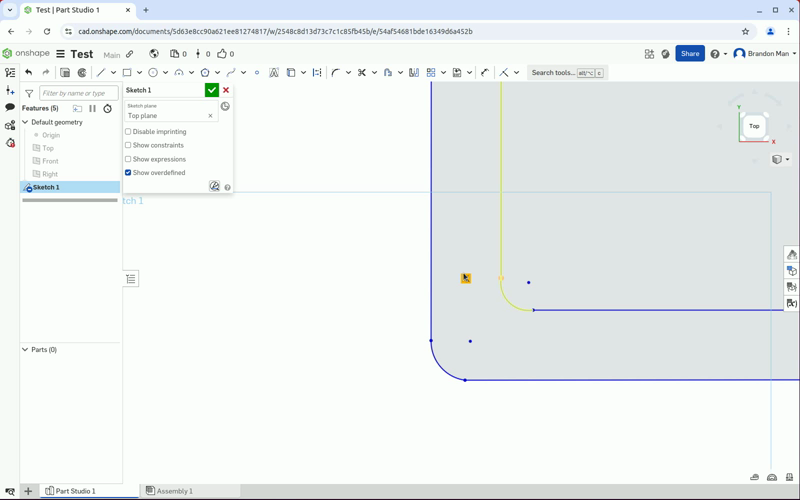
scroll(-6)
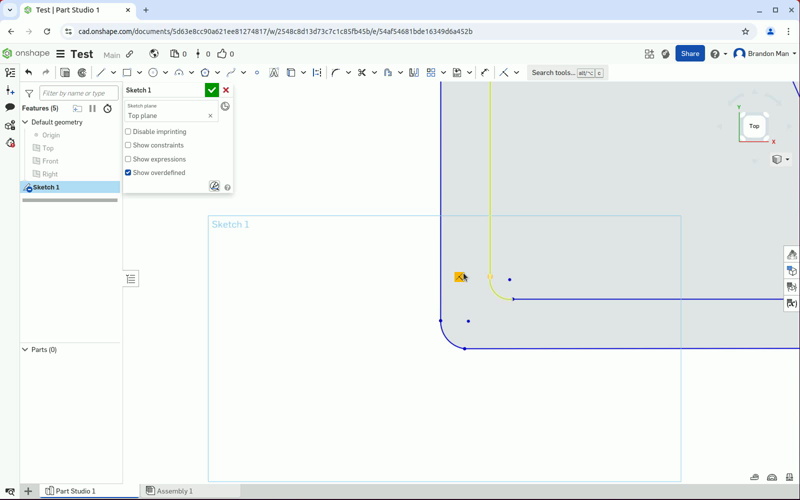
scroll(-6)
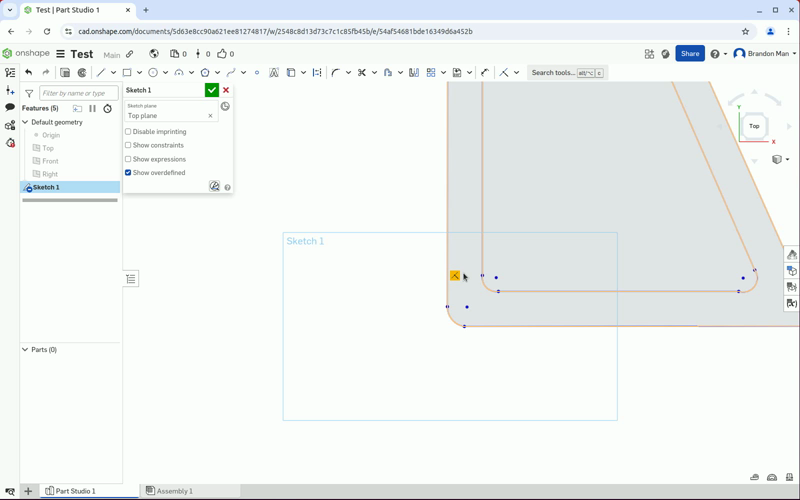
scroll(-6)
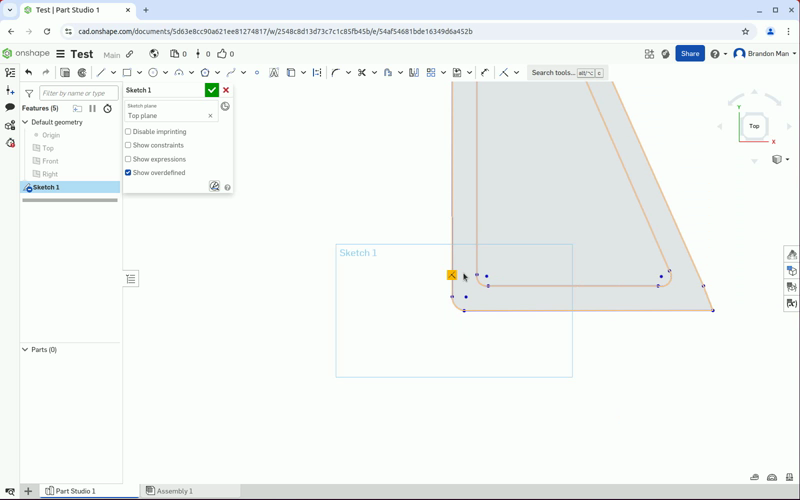
scroll(-6)
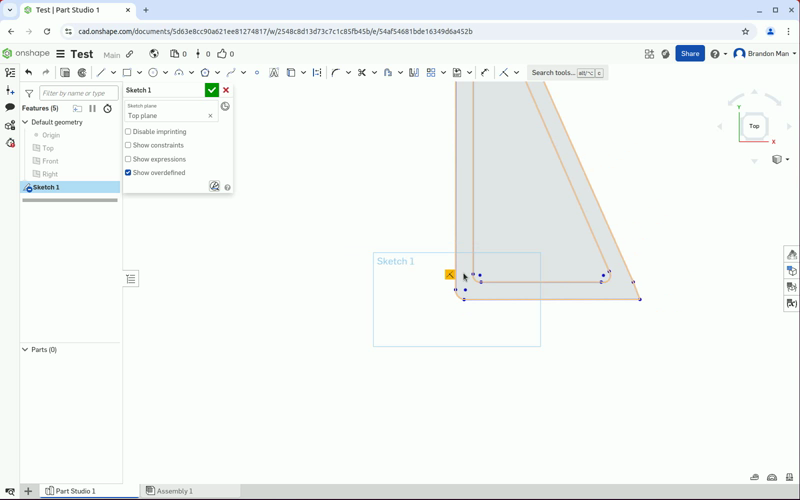
scroll(-6)
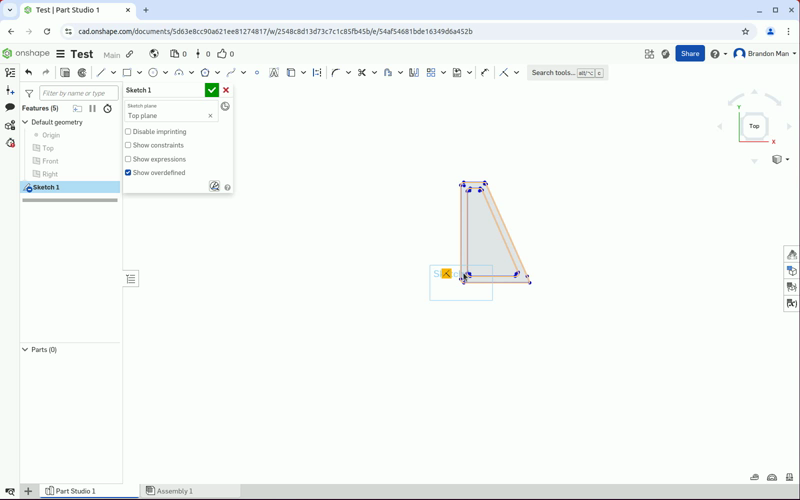
mouse_move(73, 352)
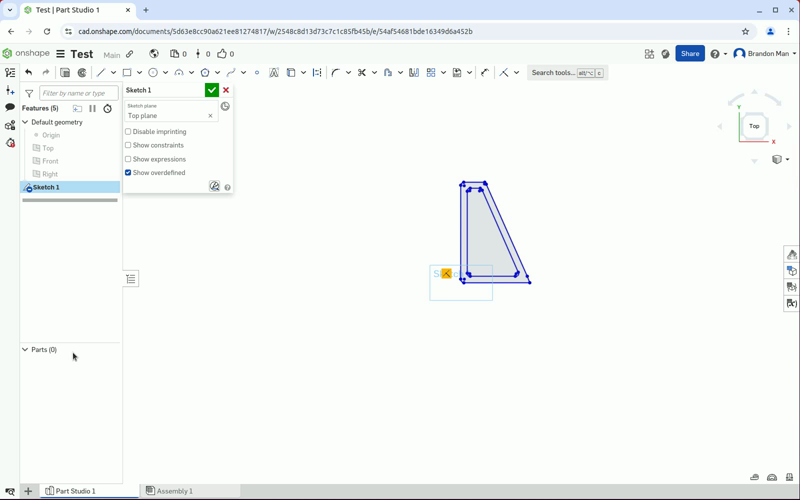
key(shift+y)
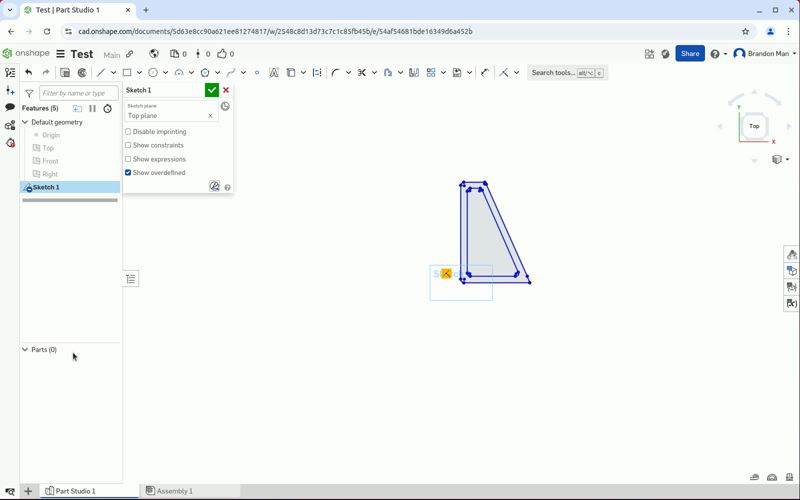
key(shift+e)
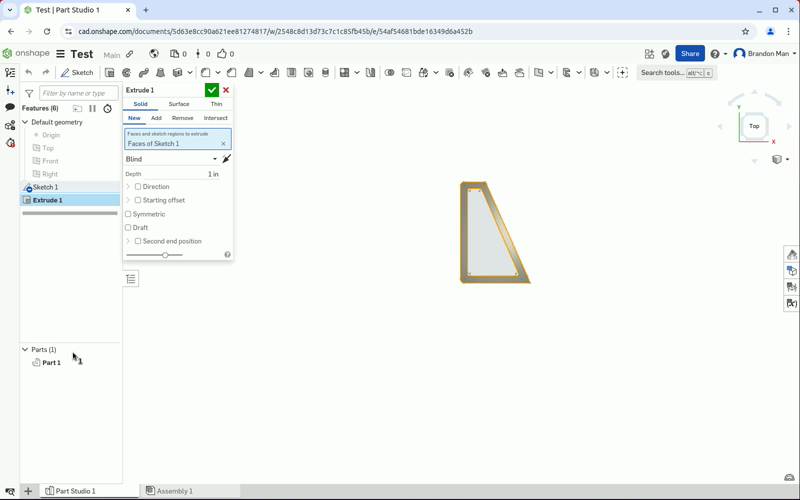
mouse_move(143, 106)
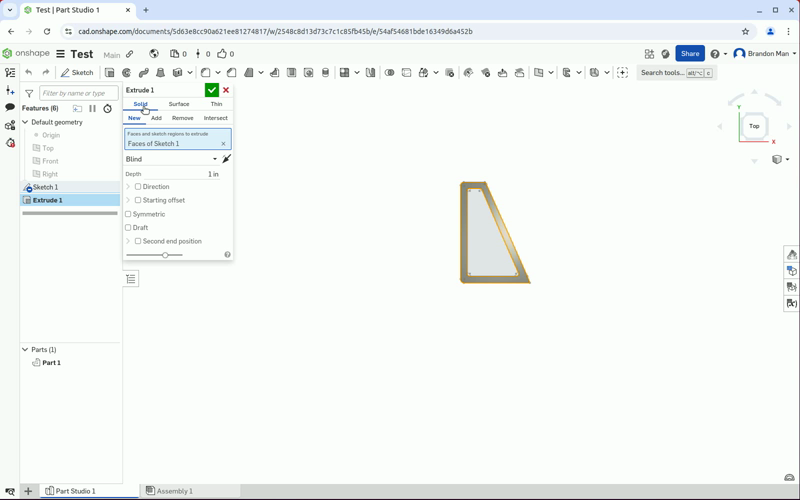
click(143, 106)
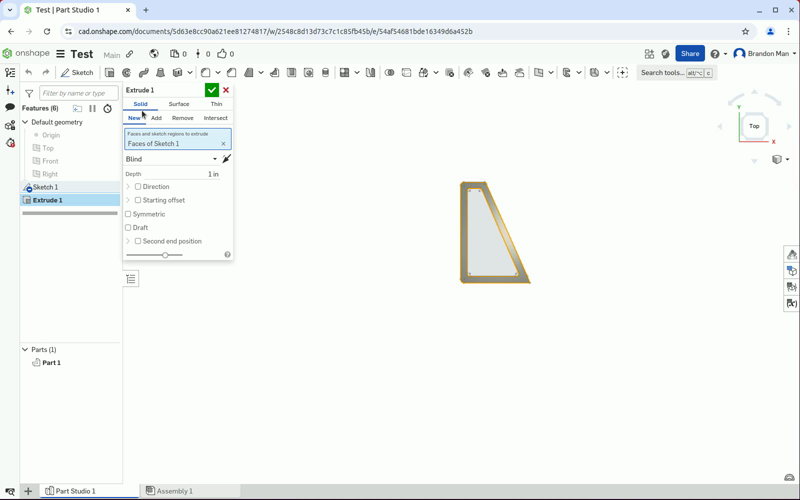
mouse_move(137, 120)
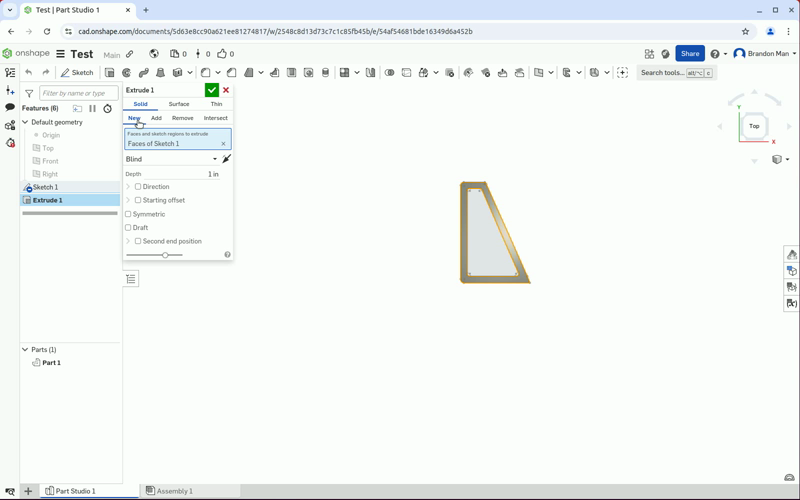
click(137, 120)
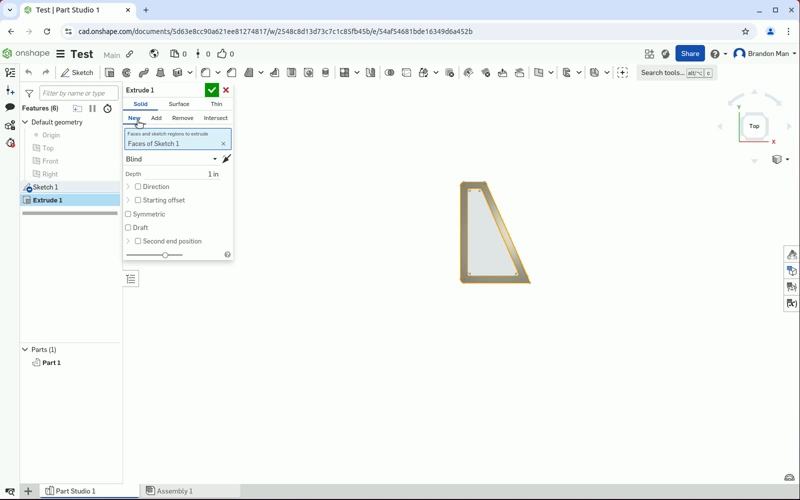
key(tab, 4)
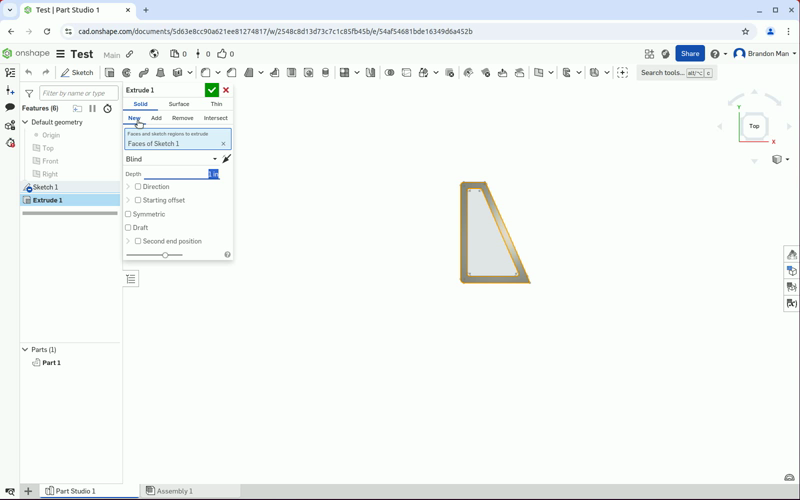
text(23.108)
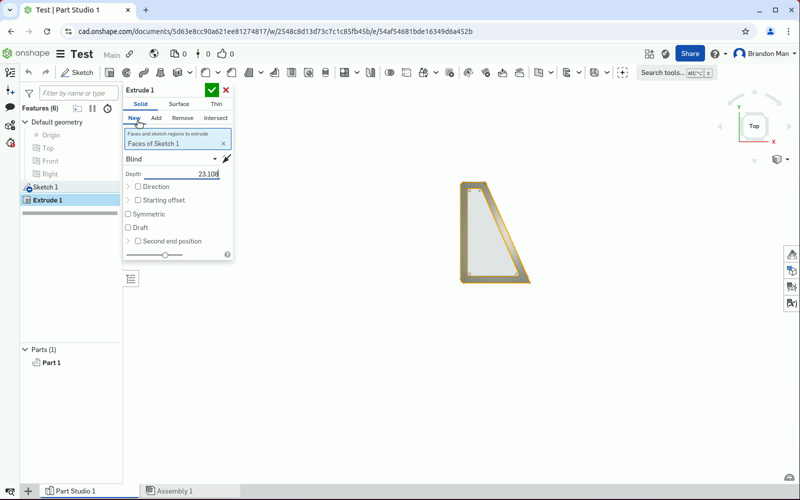
key(enter)
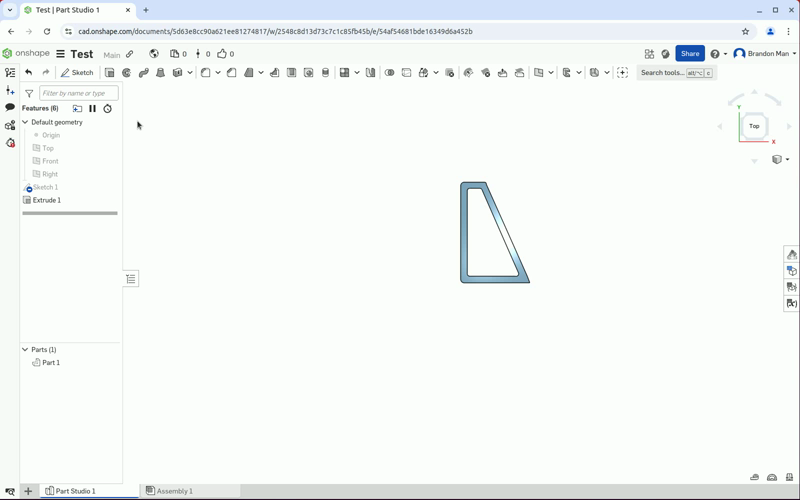
key(shift+h)
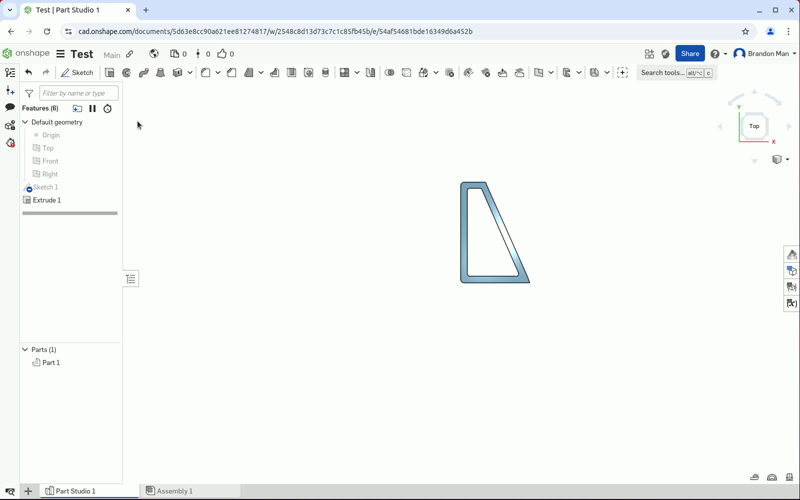
key(shift+h)
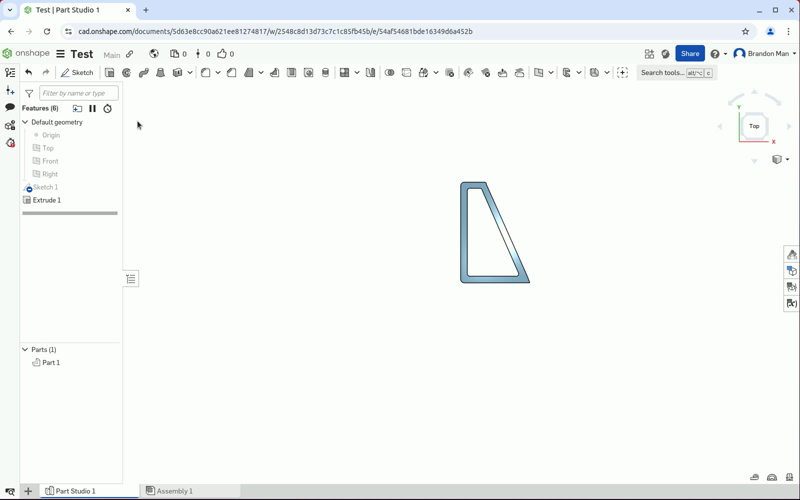
mouse_move(73, 189)
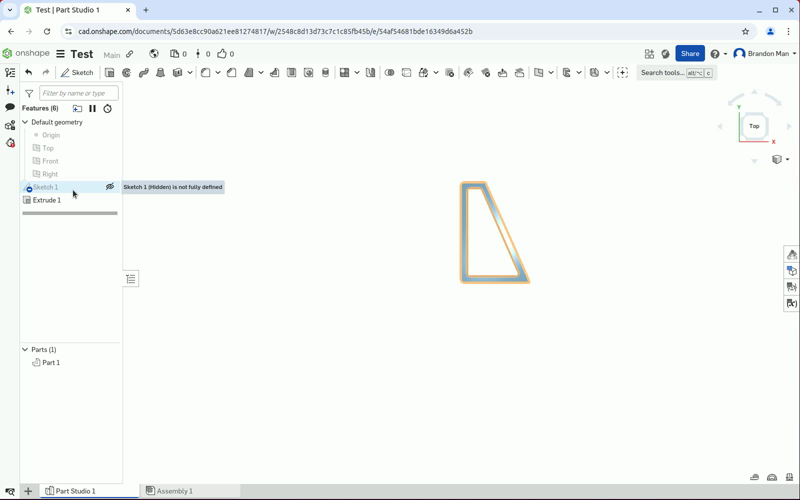
click(73, 189)
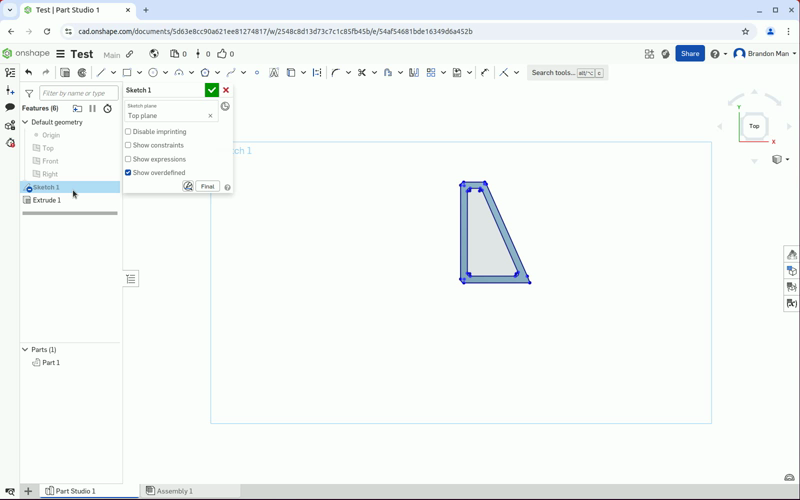
mouse_move(229, 92)
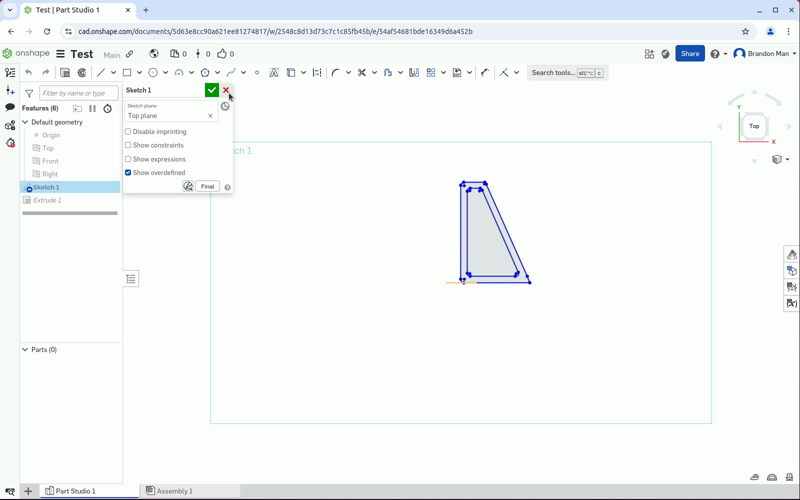
click(229, 92)
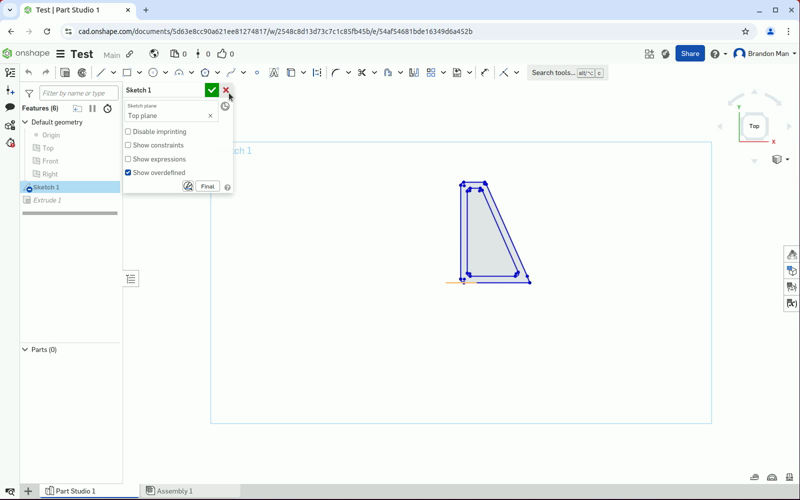
key(shift+s)
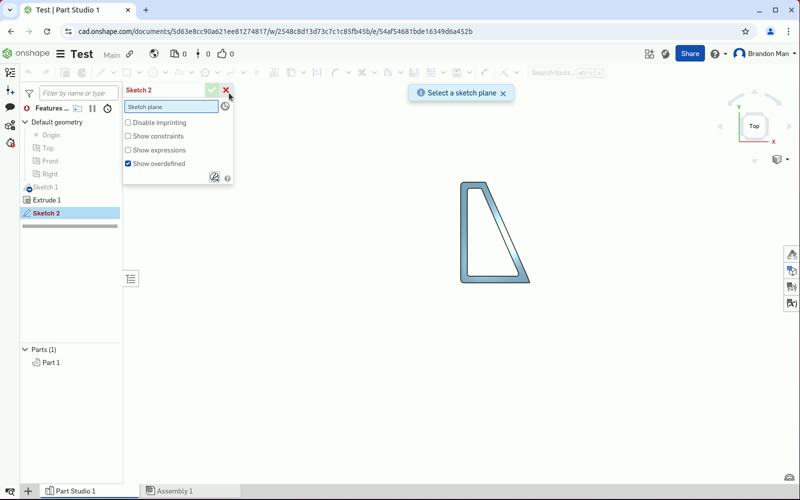
mouse_move(73, 150)
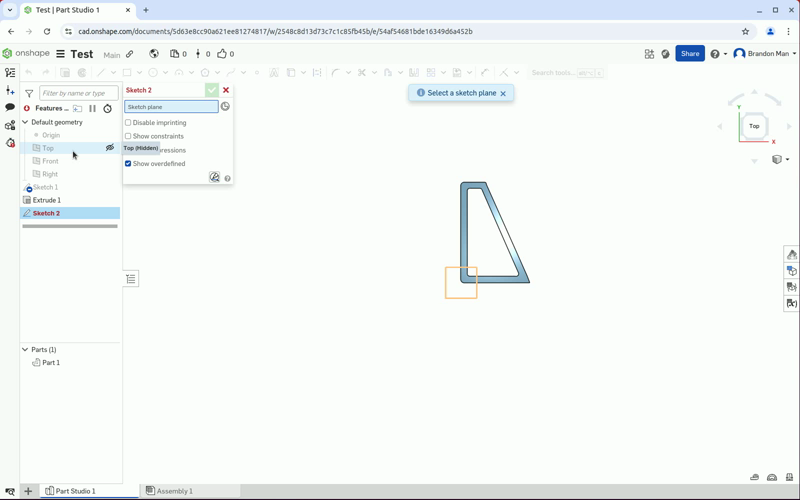
click(73, 150)
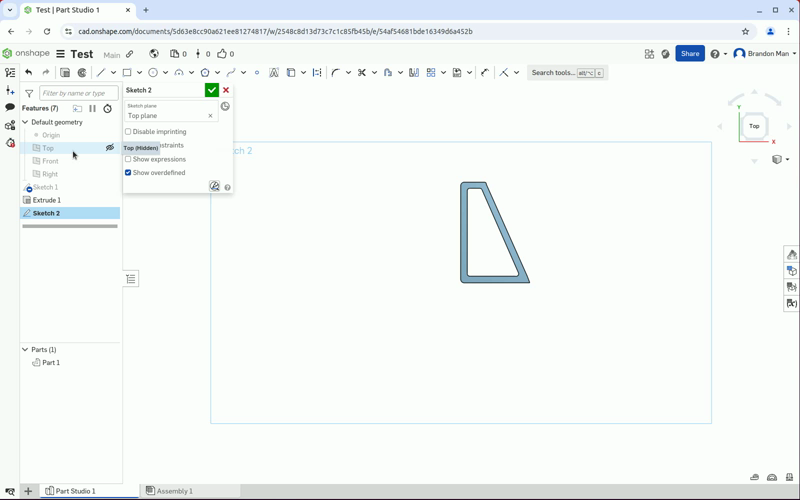
mouse_move(73, 352)
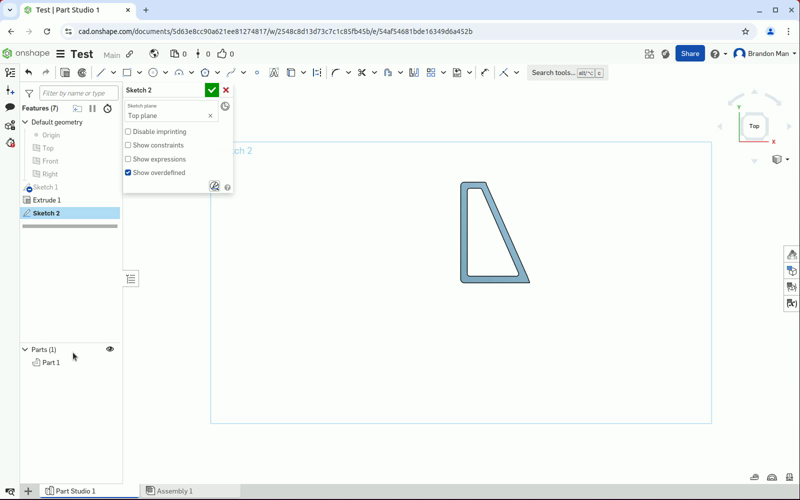
key(y)
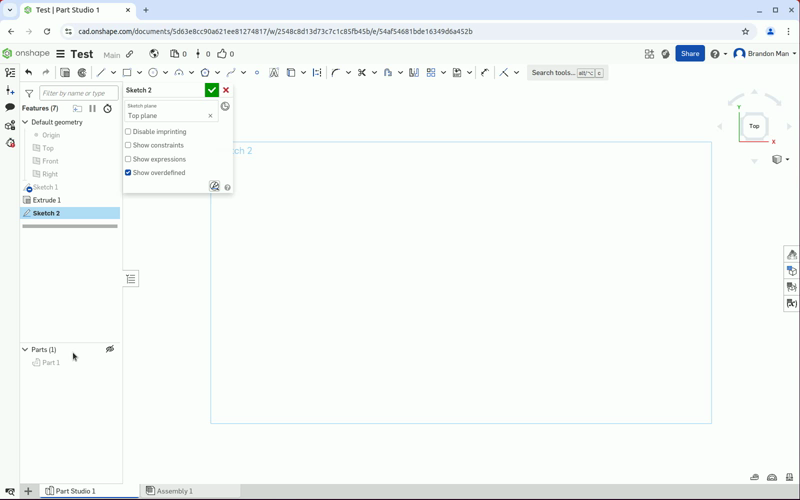
key(l)
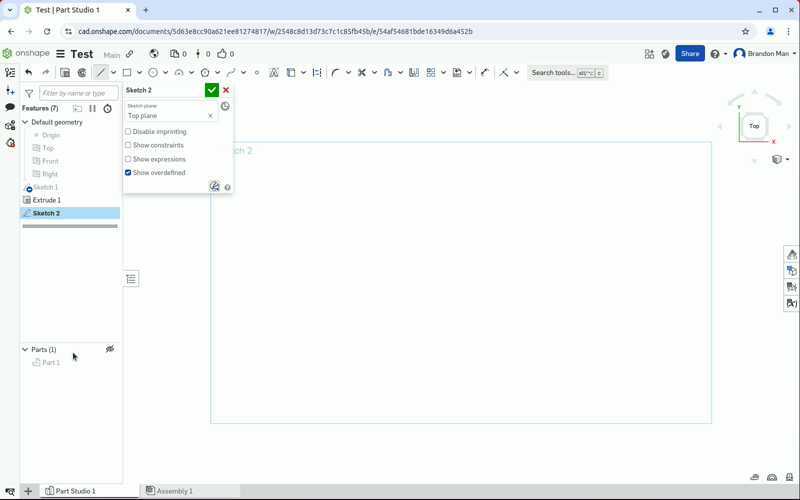
key_down(shift)
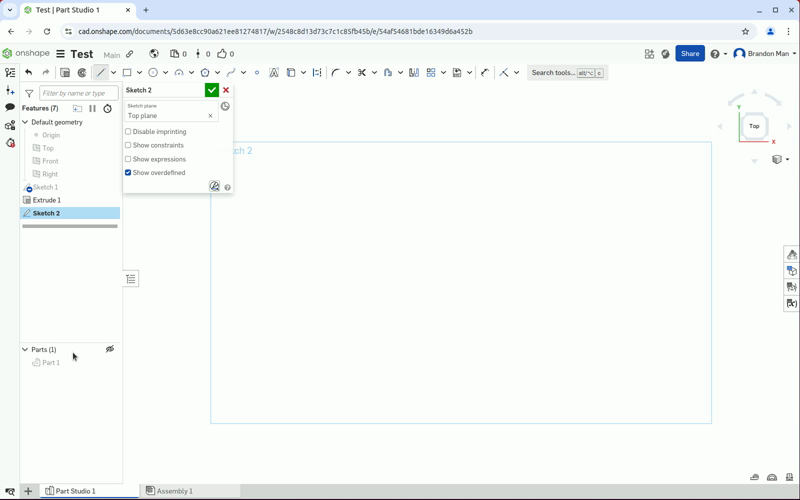
mouse_move(526, 276)
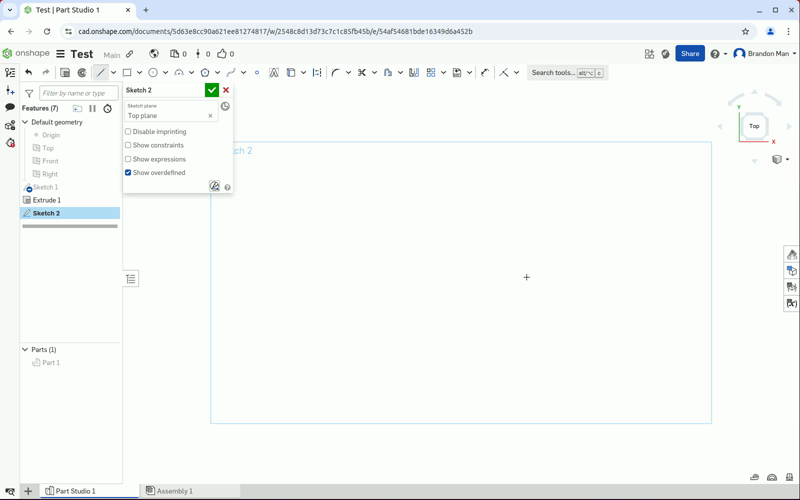
click(526, 276)
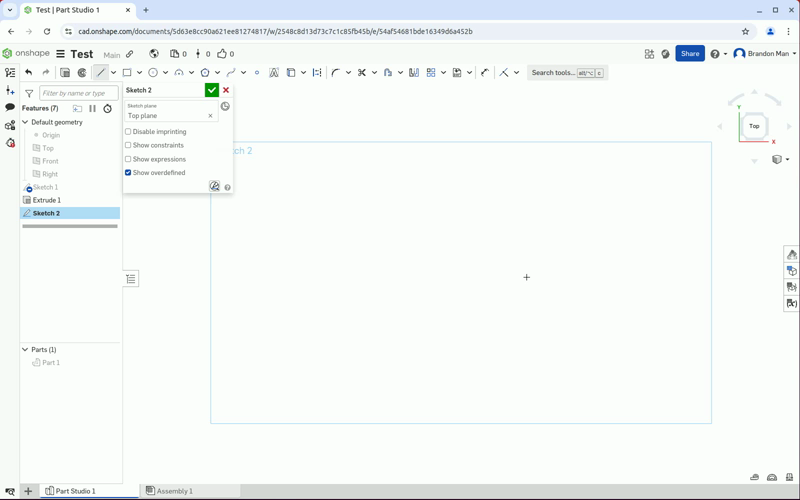
key_up(shift)
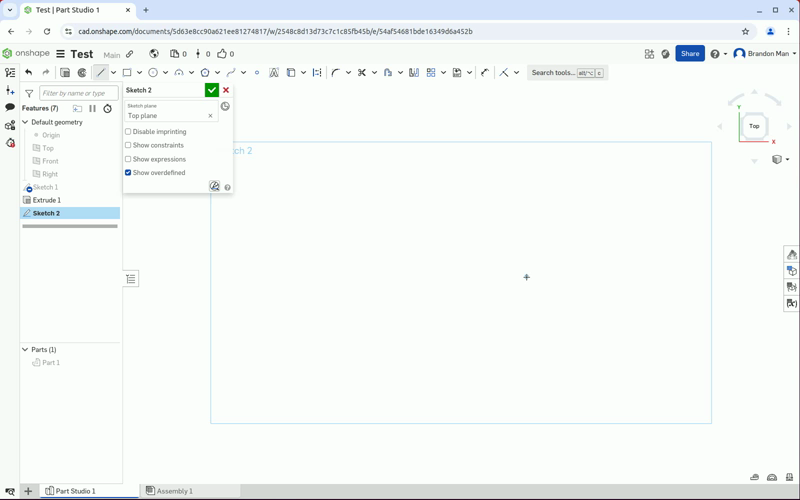
key_down(shift)
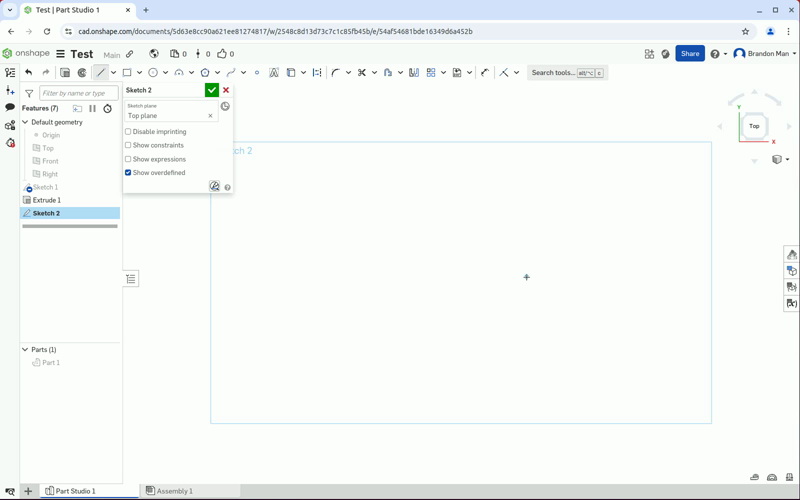
mouse_move(556, 276)
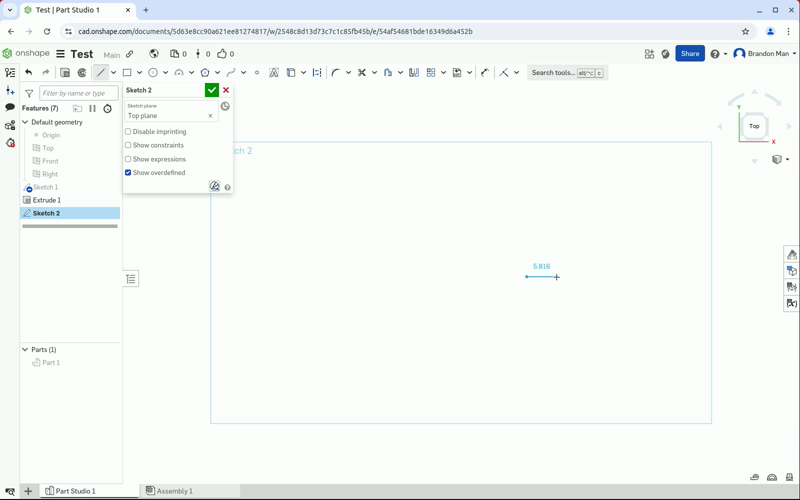
mouse_move(529, 283)
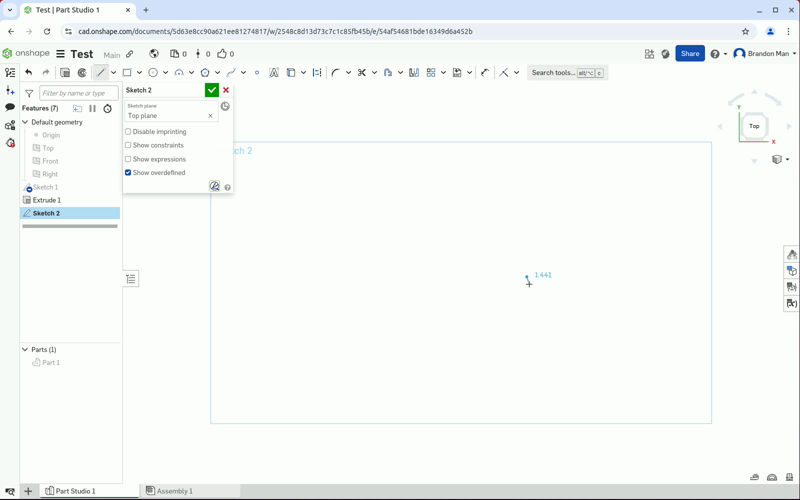
scroll(6)
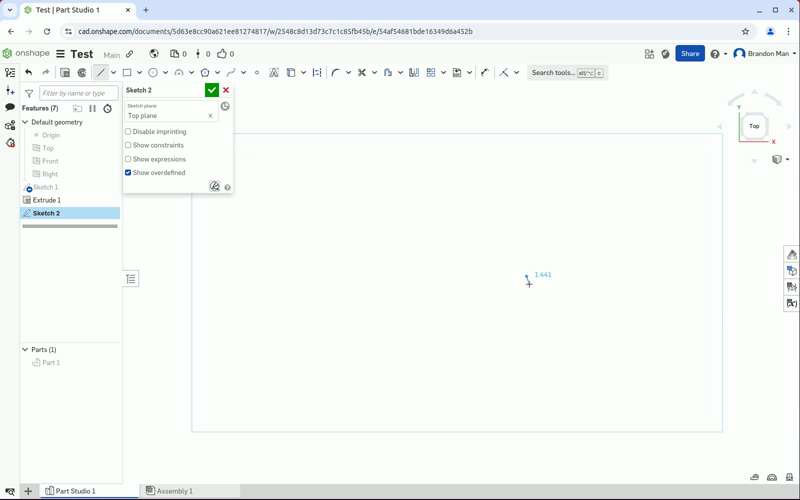
scroll(6)
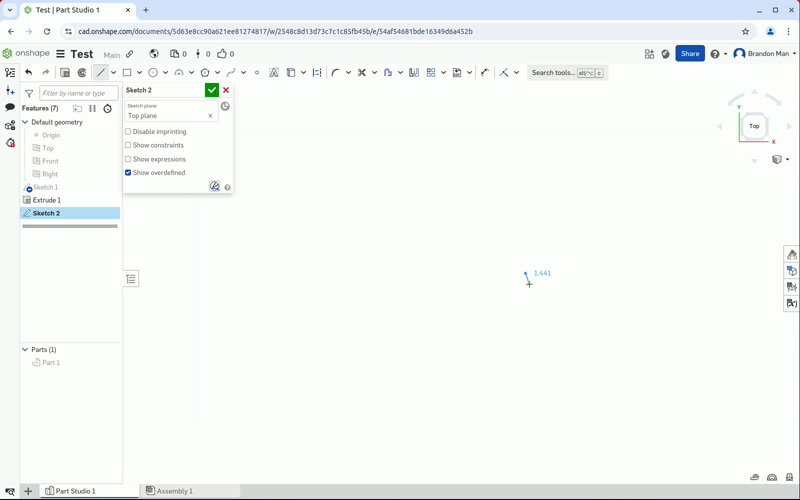
scroll(6)
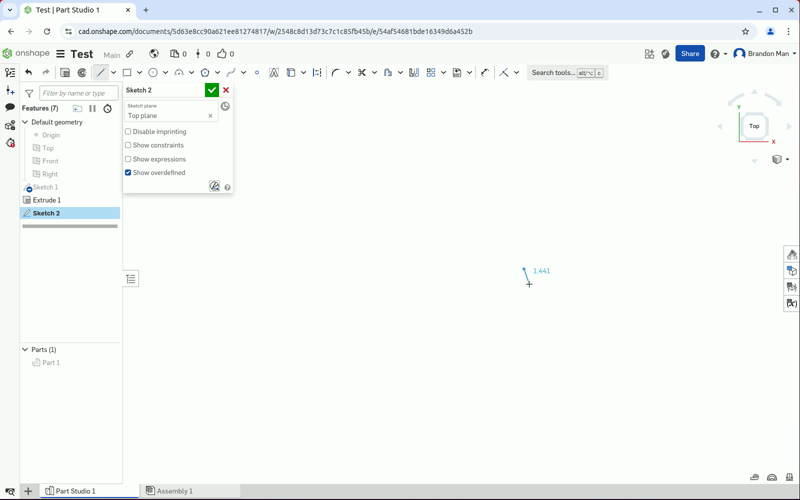
scroll(6)
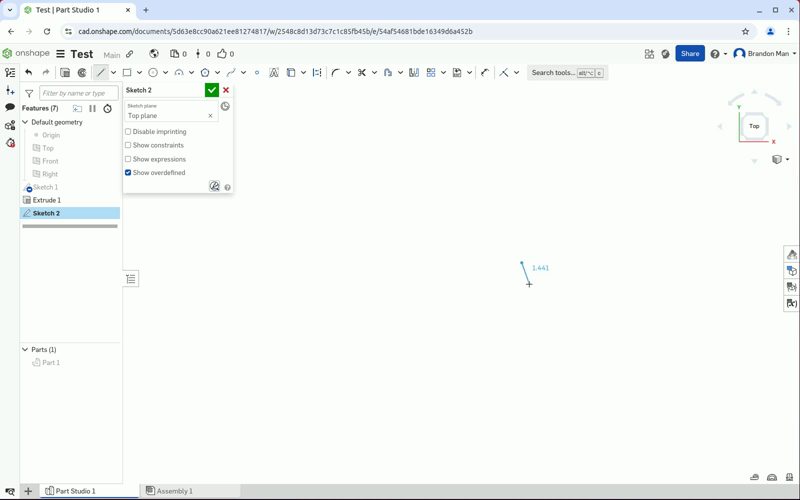
scroll(6)
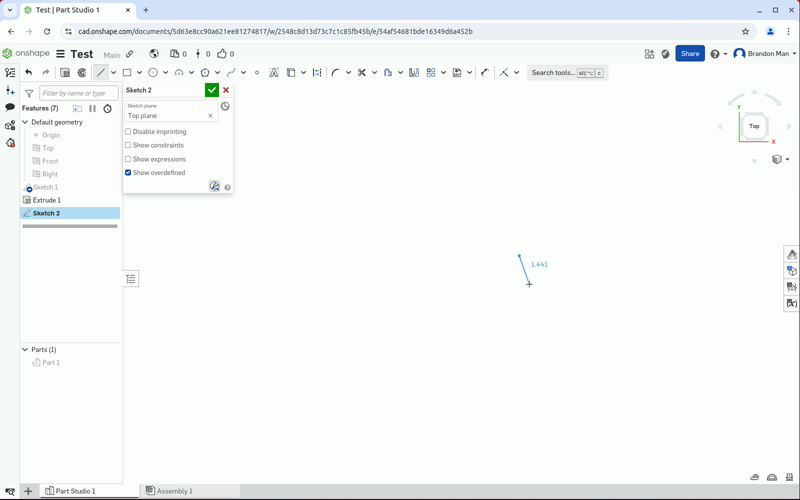
scroll(6)
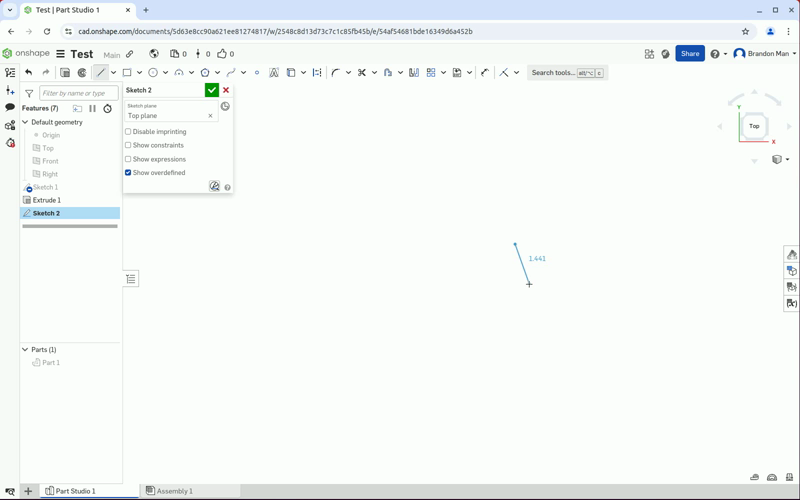
scroll(6)
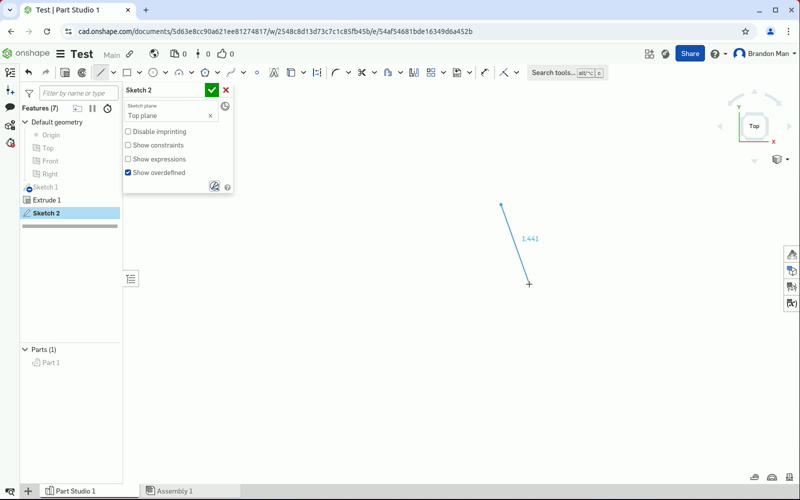
click(529, 283)
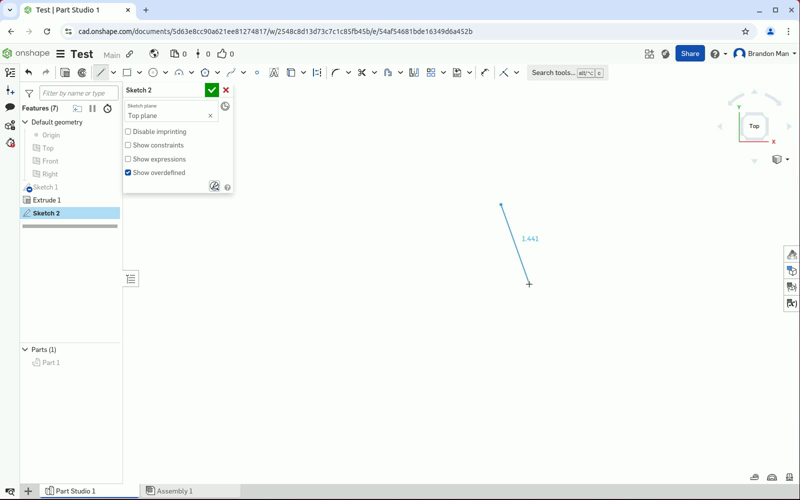
scroll(-6)
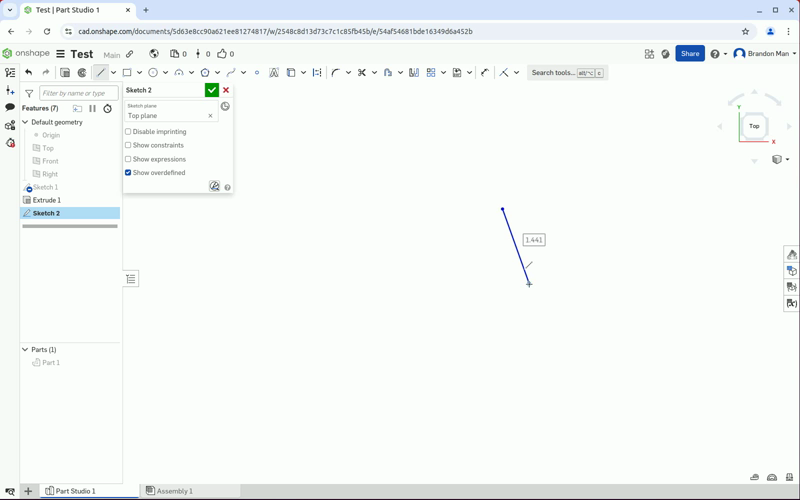
scroll(-6)
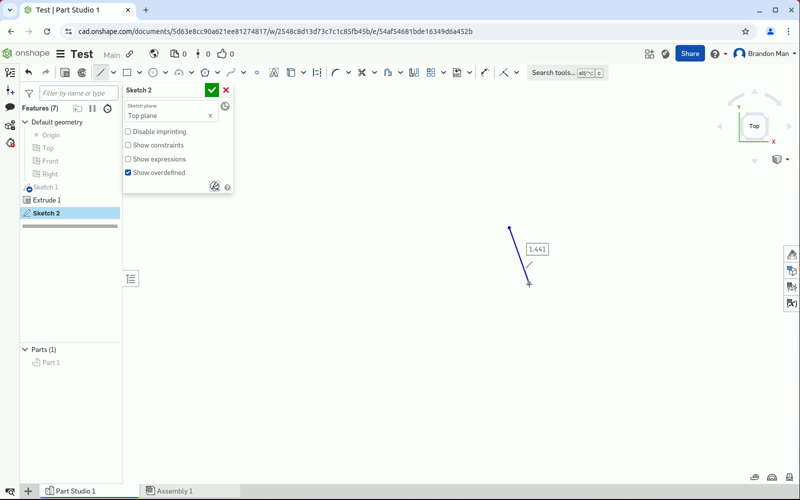
scroll(-6)
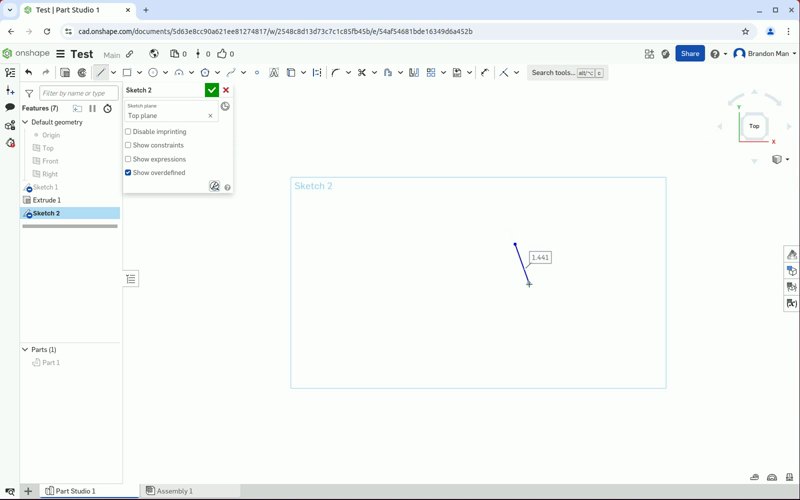
scroll(-6)
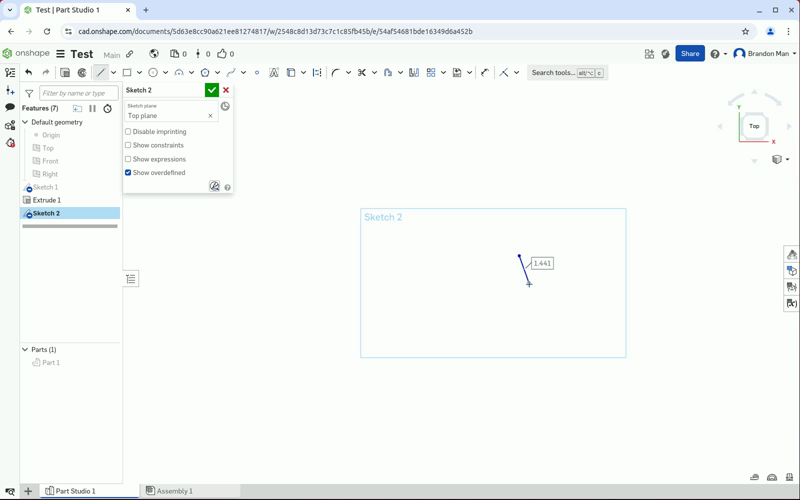
scroll(-6)
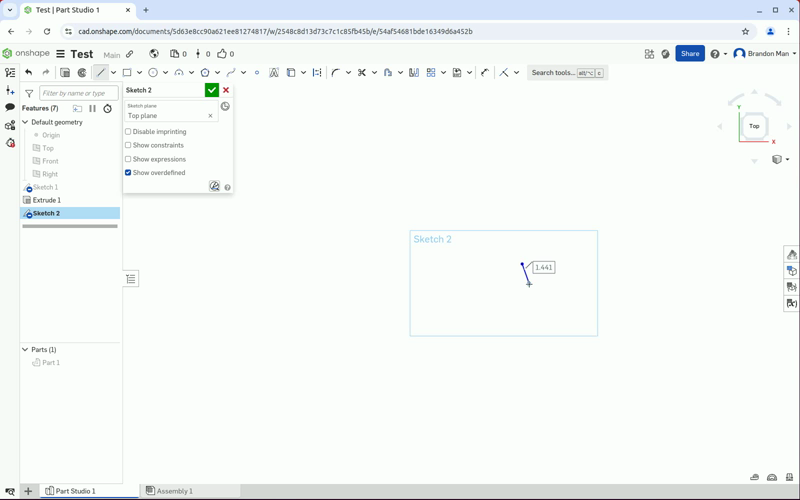
scroll(-6)
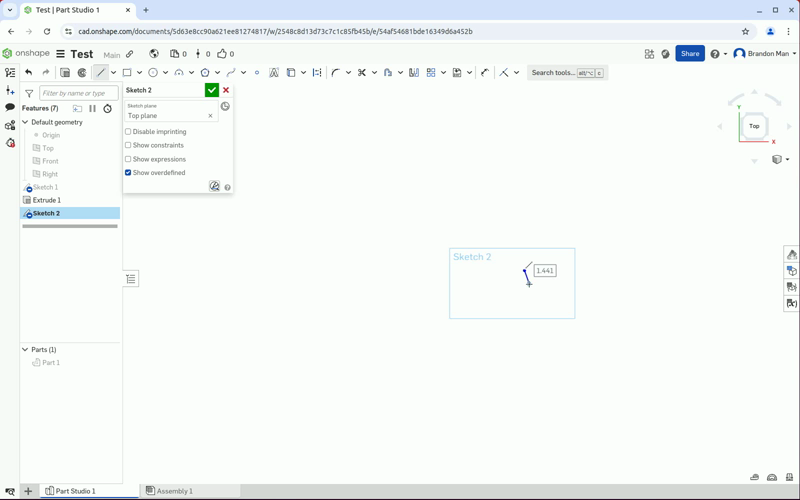
scroll(-6)
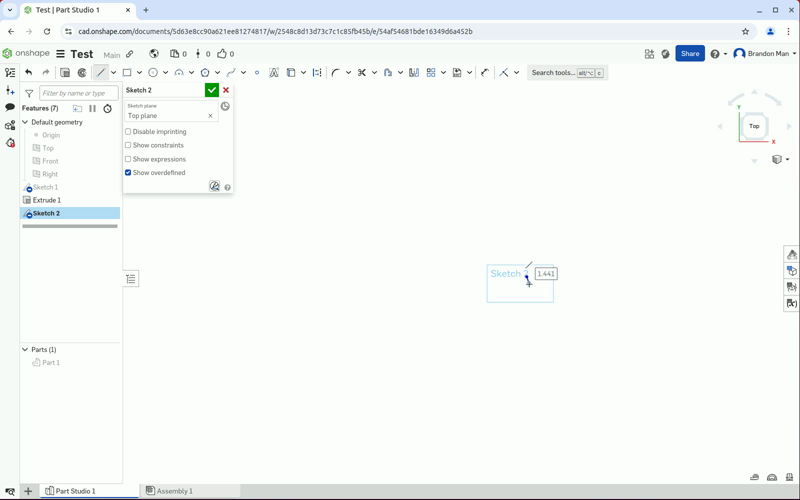
key_up(shift)
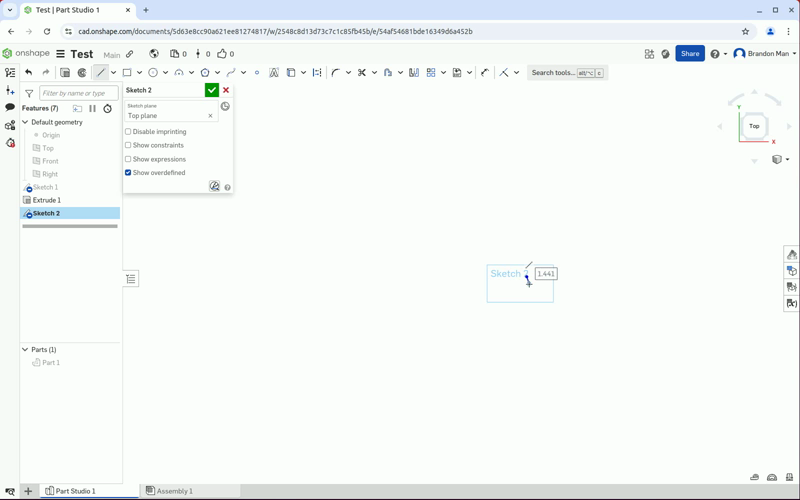
key_down(shift)
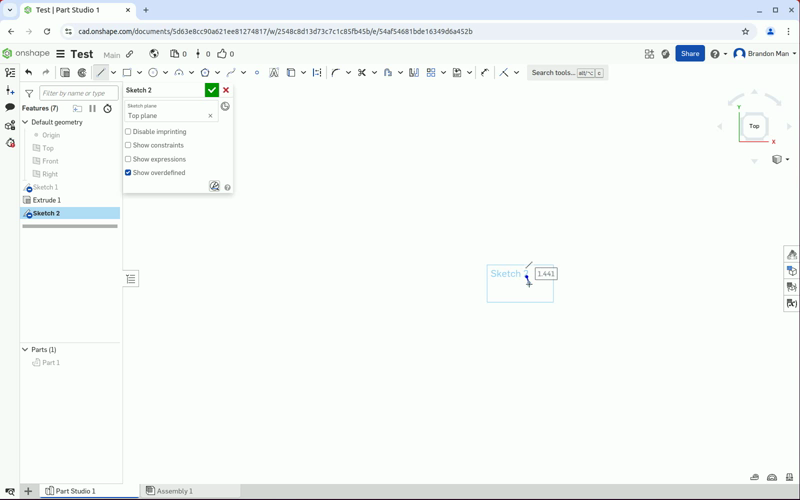
mouse_move(559, 283)
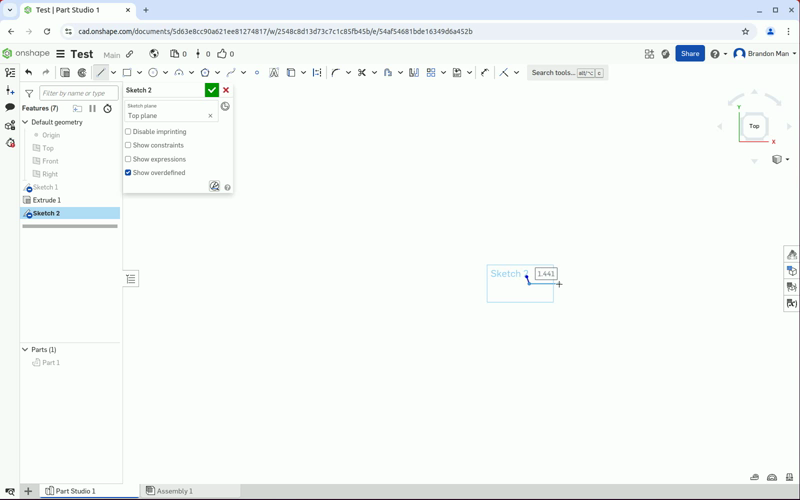
mouse_move(564, 283)
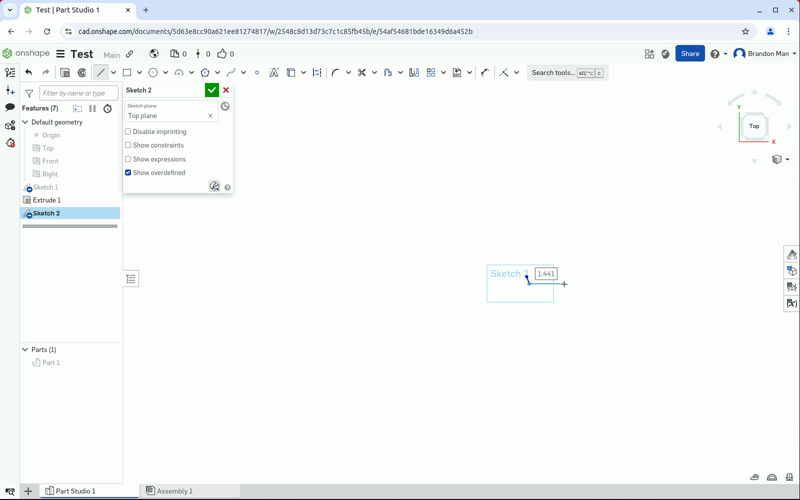
click(564, 283)
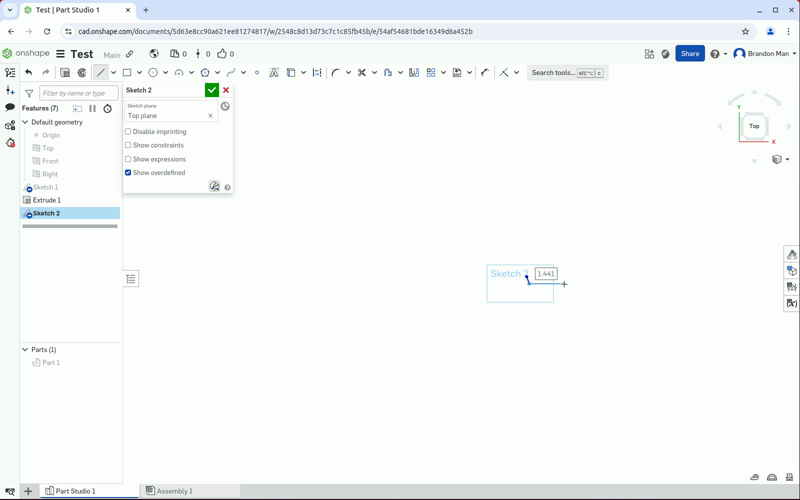
key_up(shift)
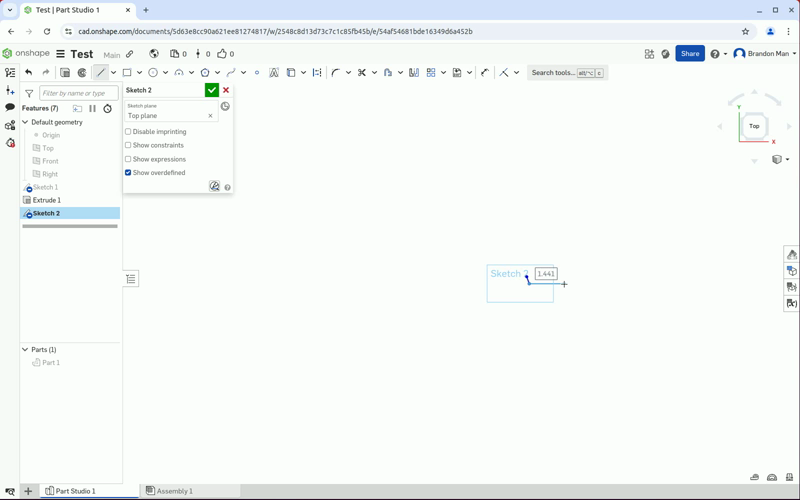
key(esc)
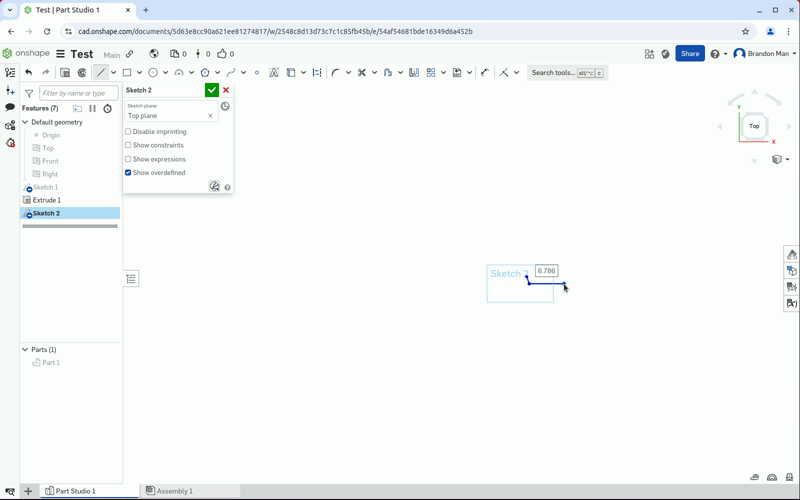
key(a)
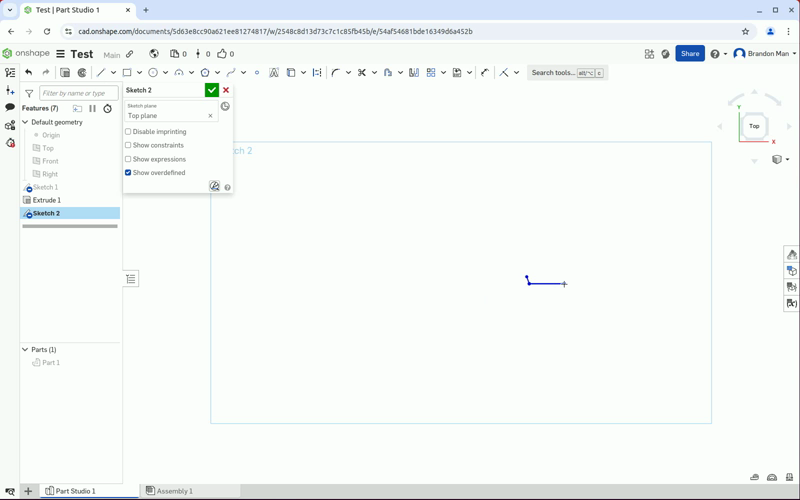
mouse_move(564, 283)
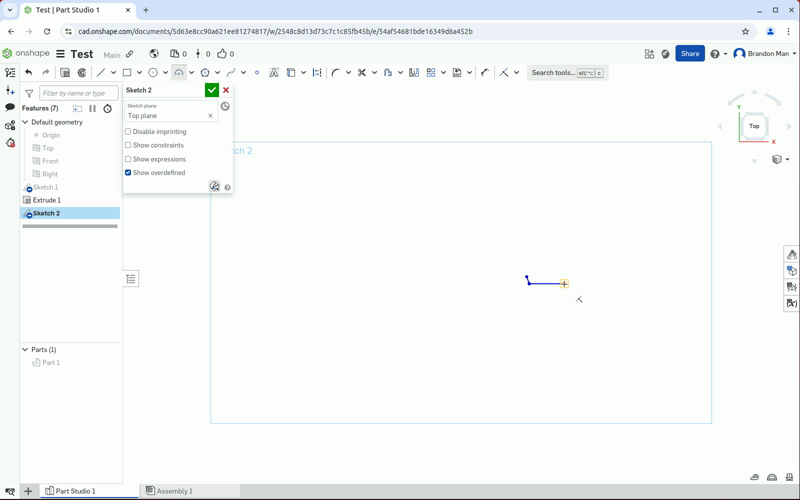
click(564, 283)
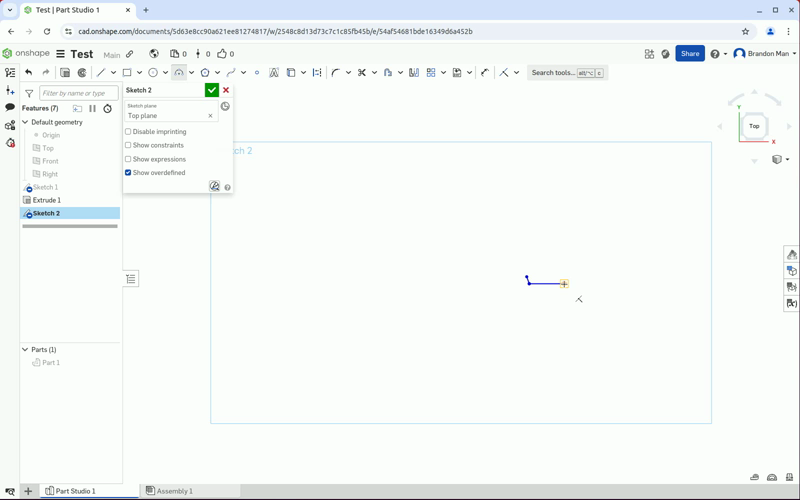
key_down(shift)
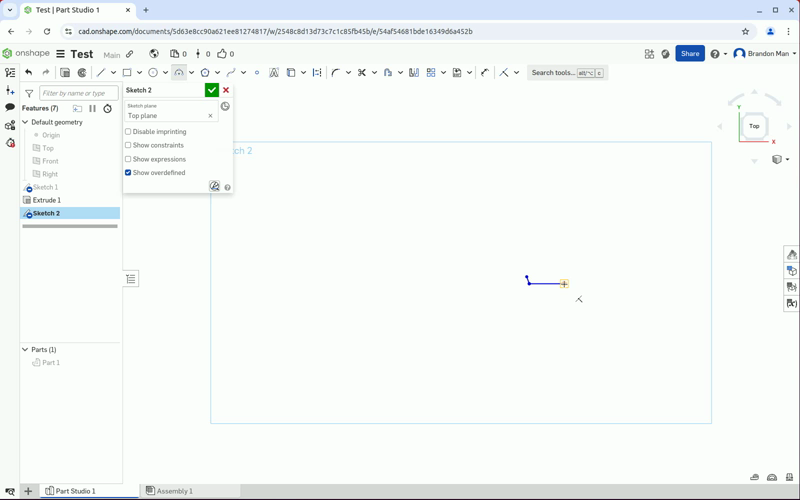
mouse_move(567, 279)
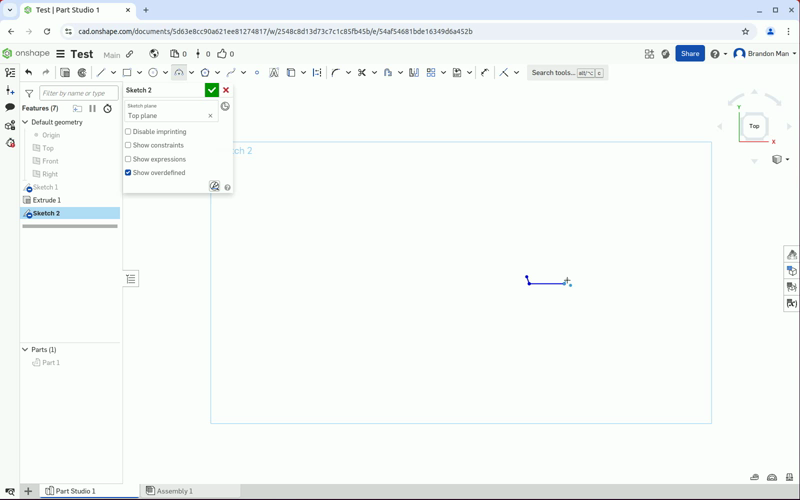
scroll(6)
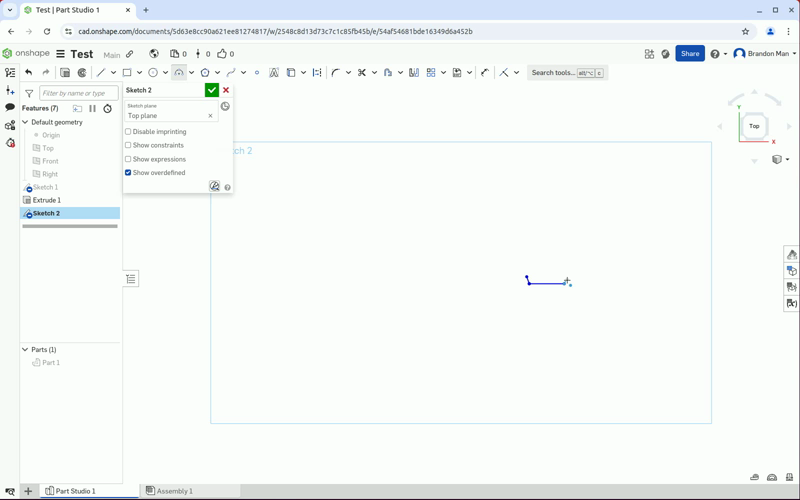
scroll(6)
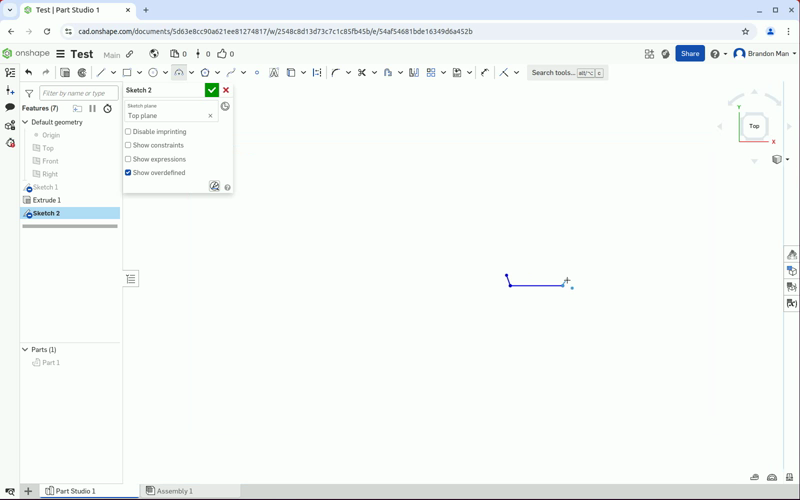
scroll(6)
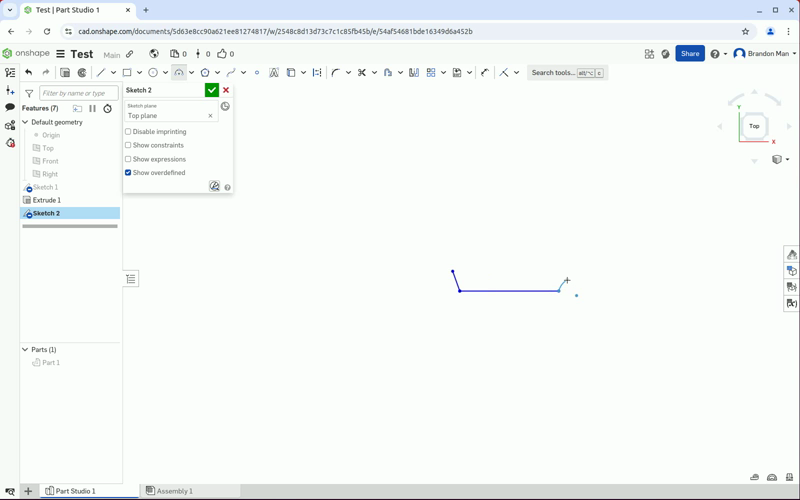
scroll(6)
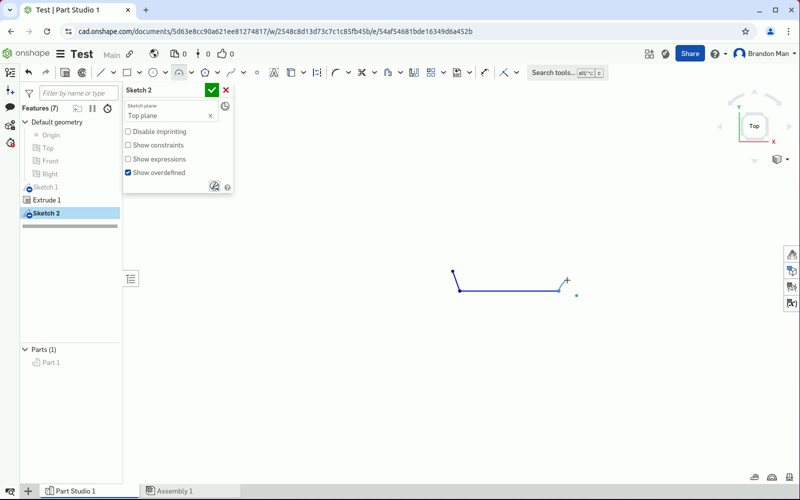
scroll(6)
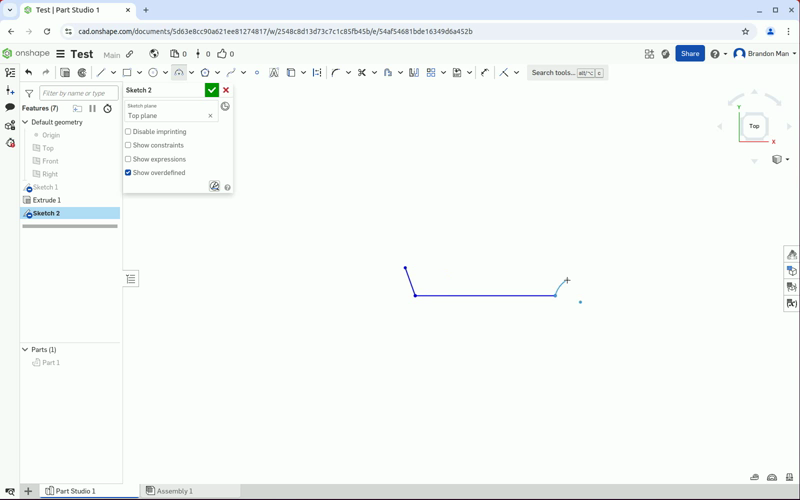
scroll(6)
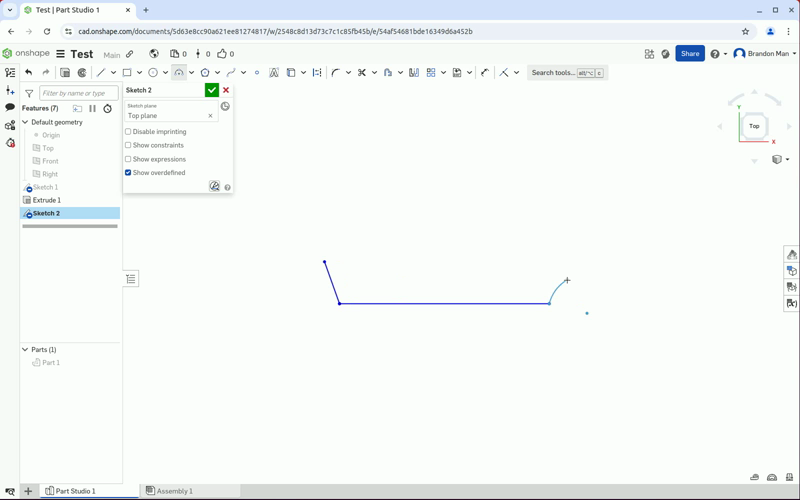
scroll(6)
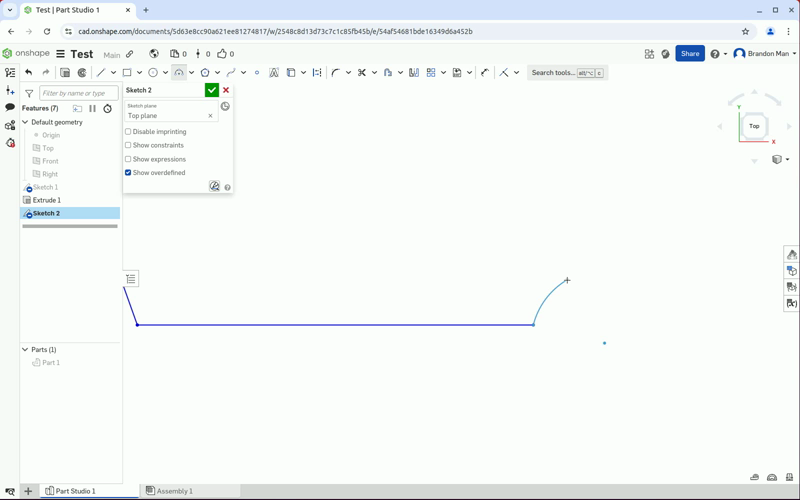
click(567, 279)
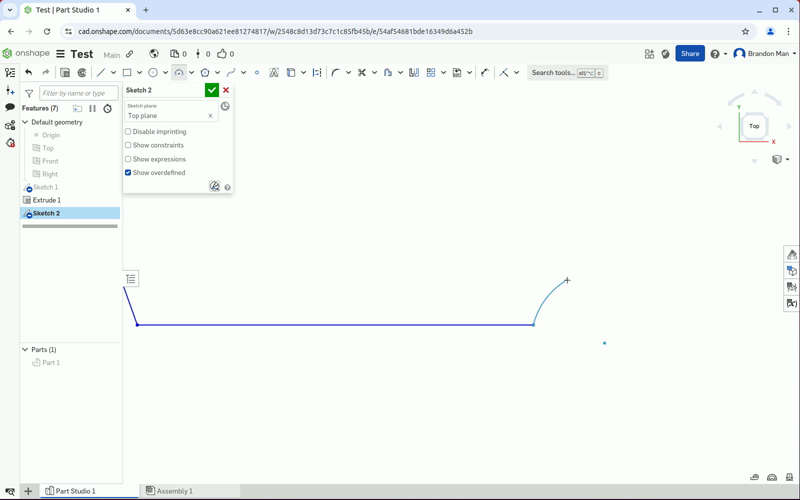
scroll(-6)
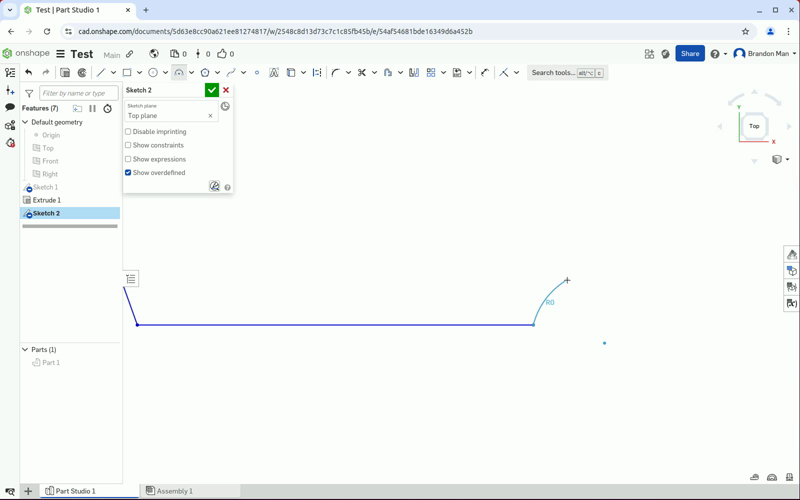
scroll(-6)
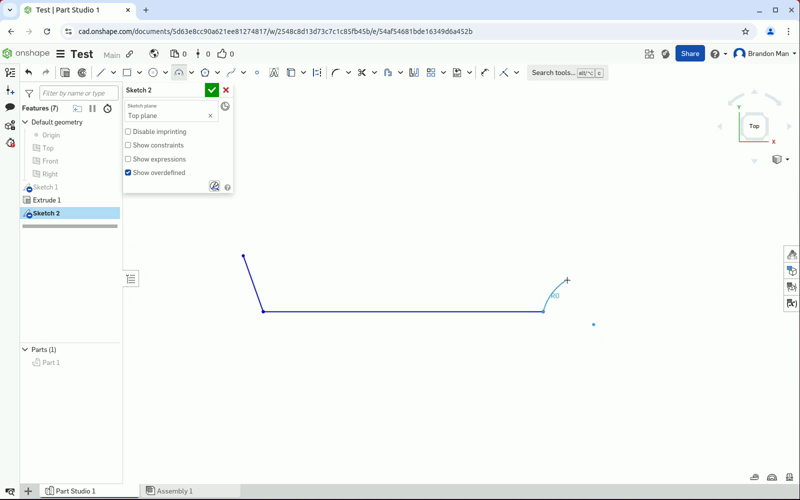
scroll(-6)
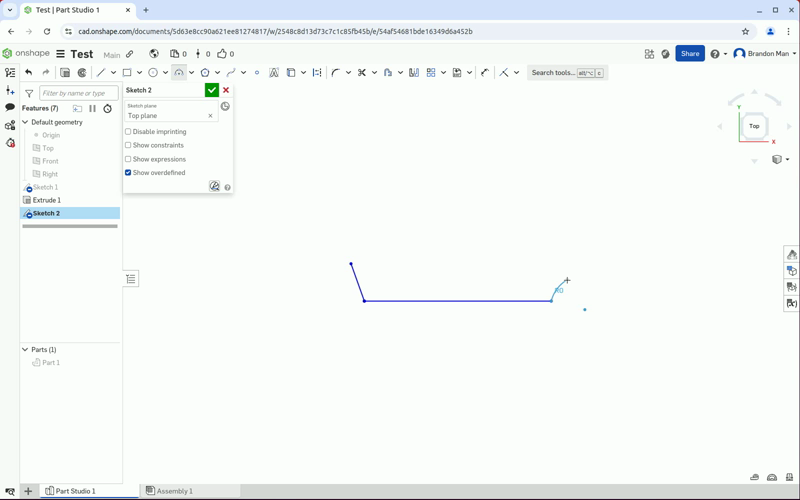
scroll(-6)
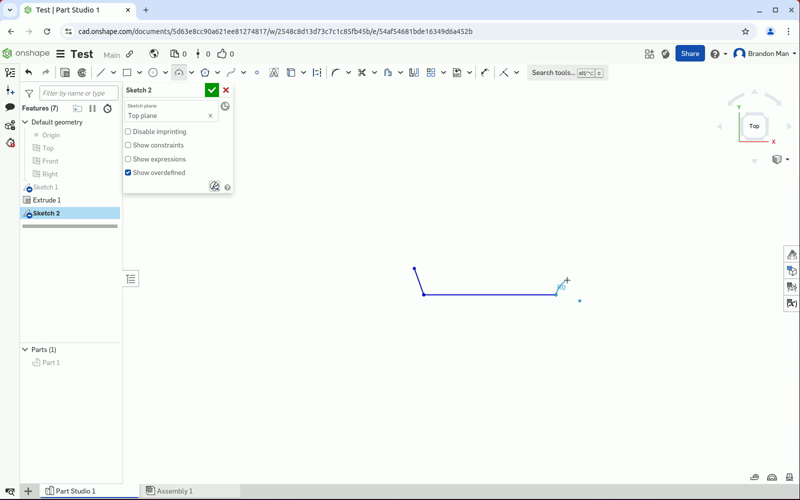
scroll(-6)
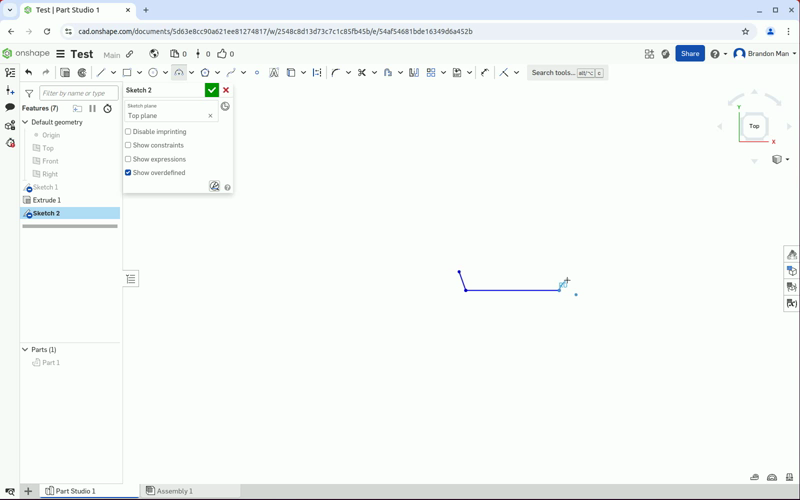
scroll(-6)
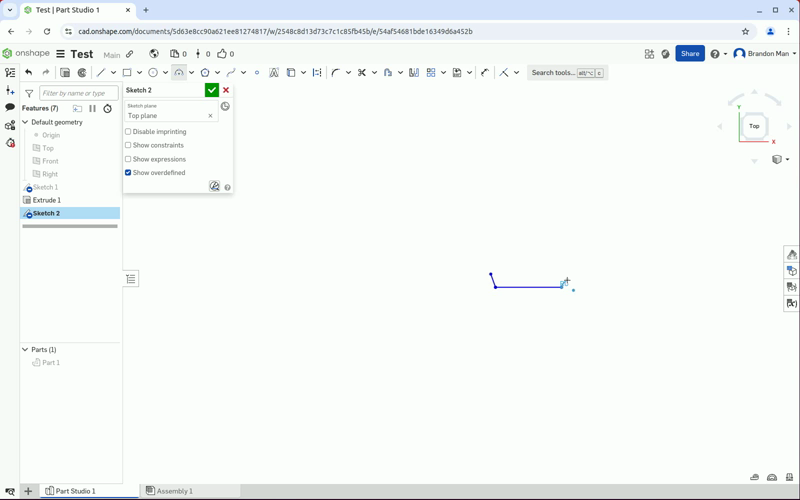
scroll(-6)
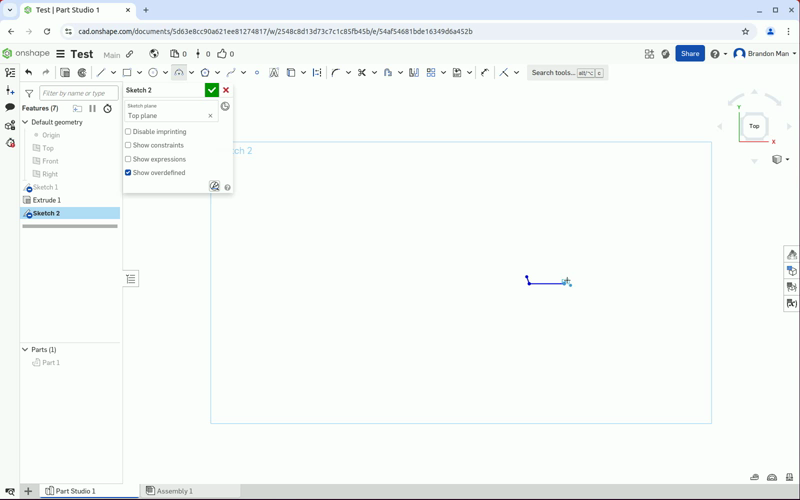
mouse_move(566, 282)
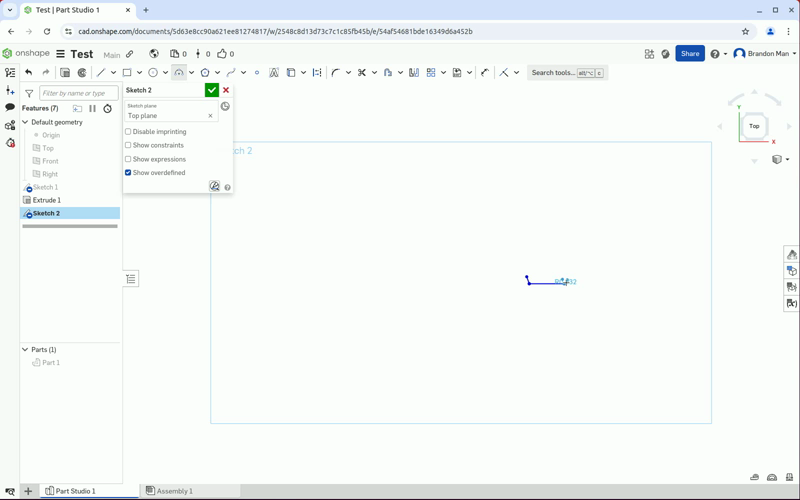
scroll(6)
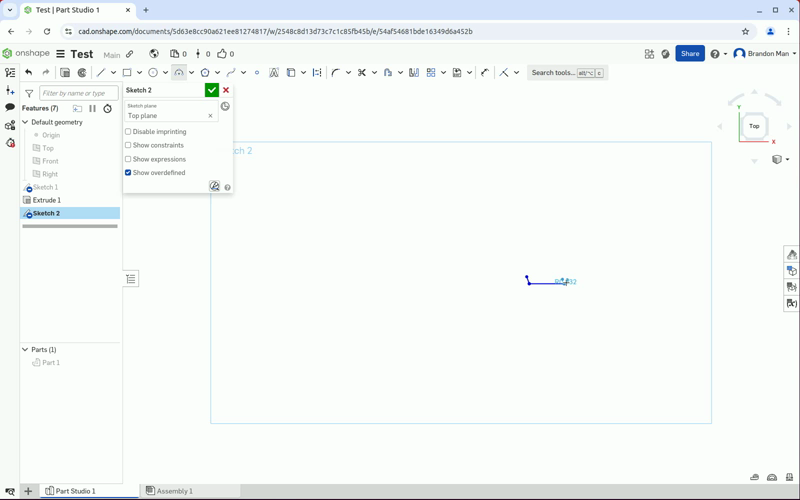
scroll(6)
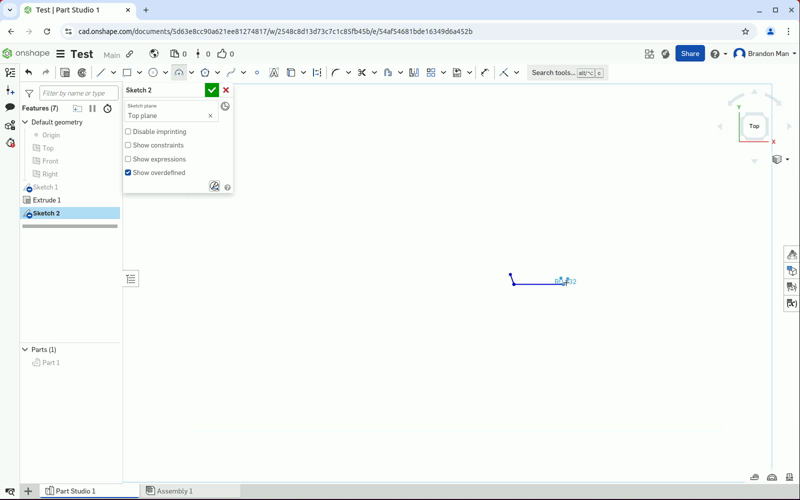
scroll(6)
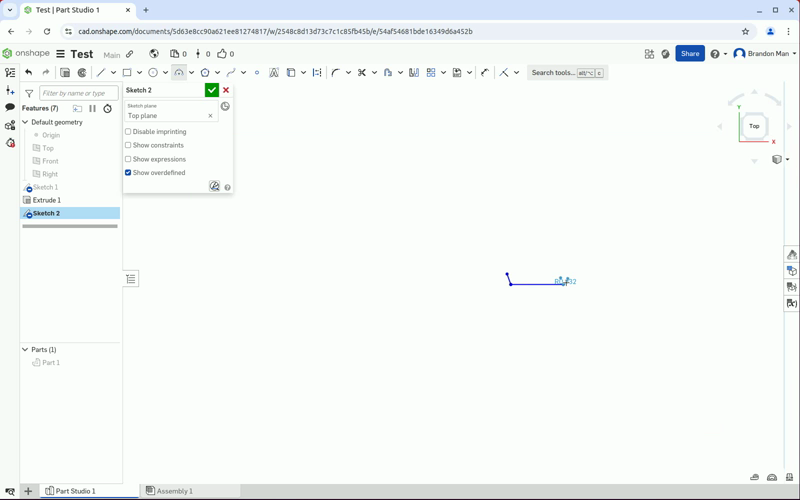
scroll(6)
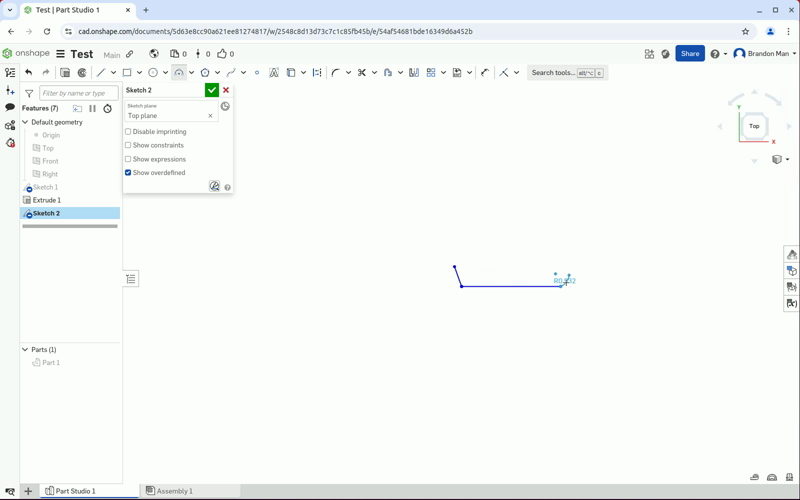
scroll(6)
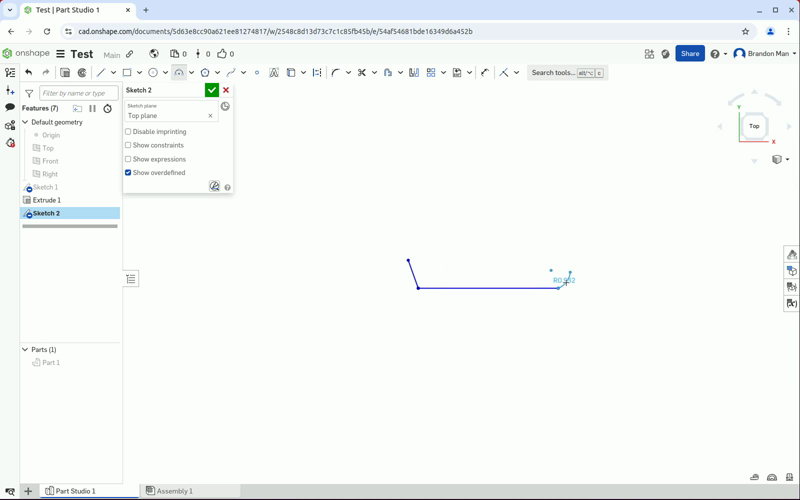
scroll(6)
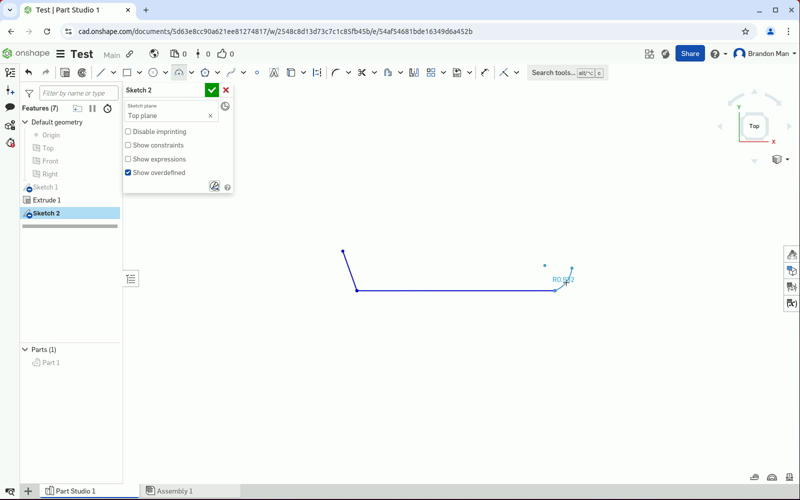
scroll(6)
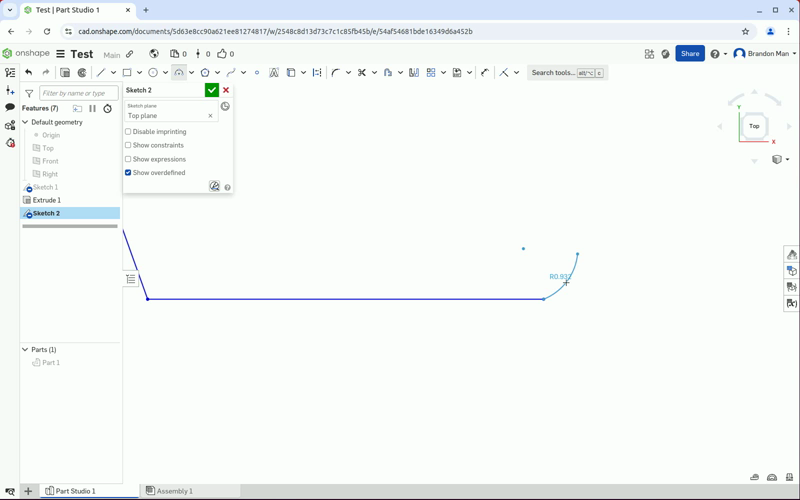
click(566, 282)
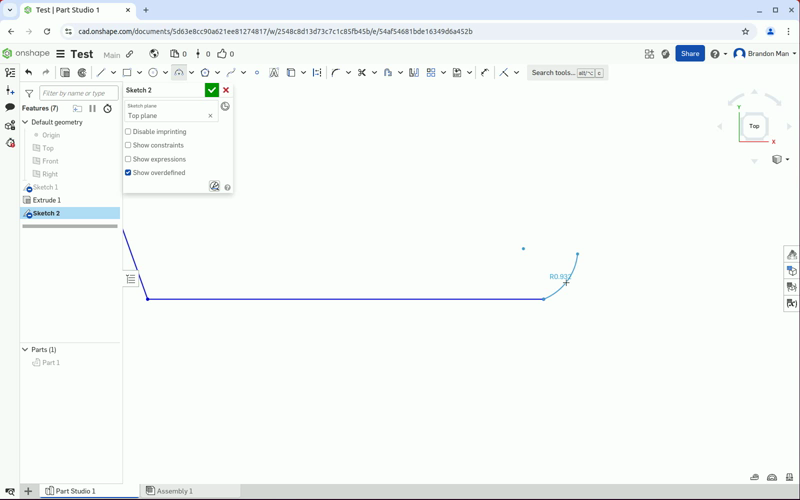
scroll(-6)
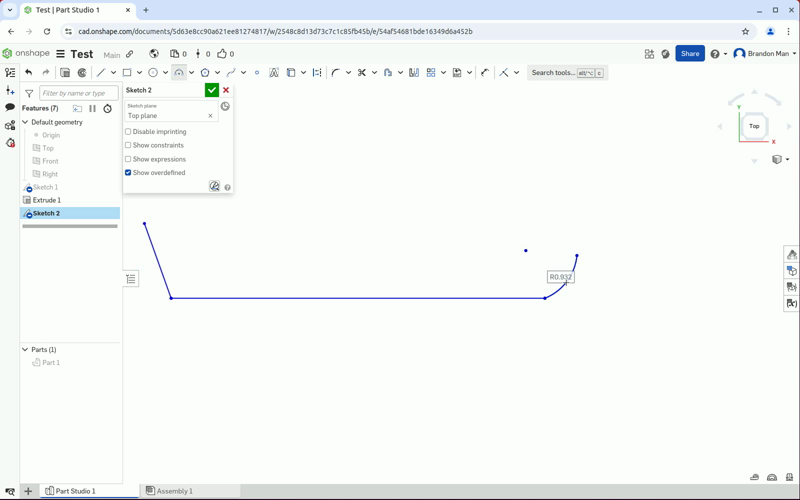
scroll(-6)
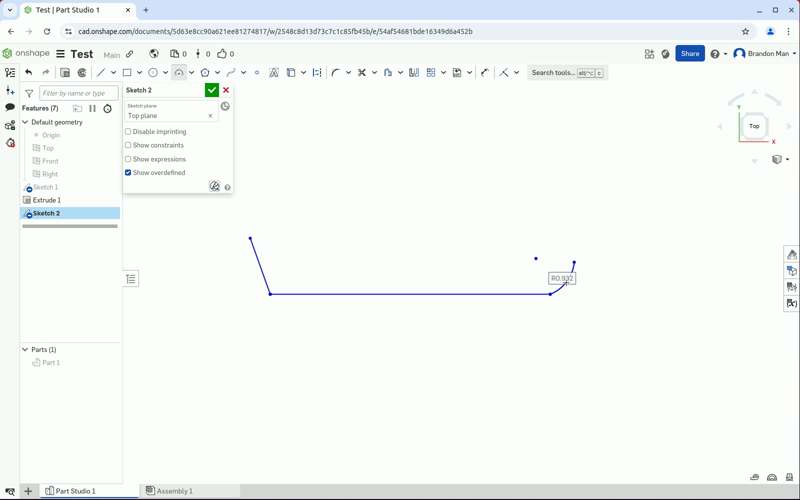
scroll(-6)
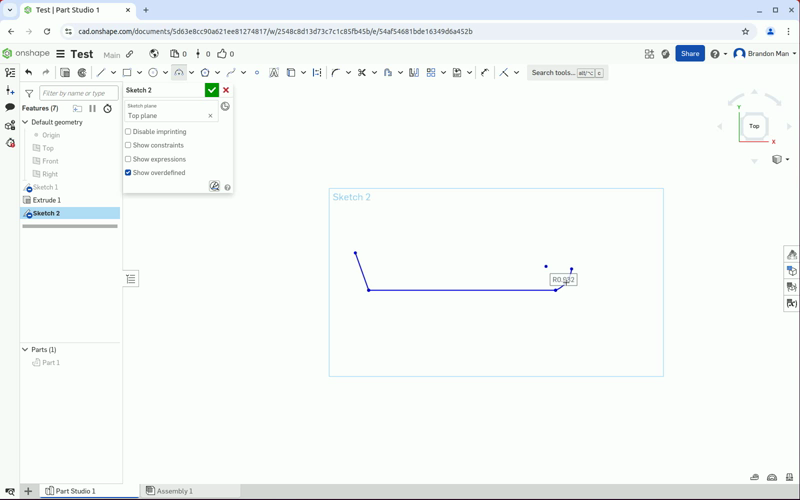
scroll(-6)
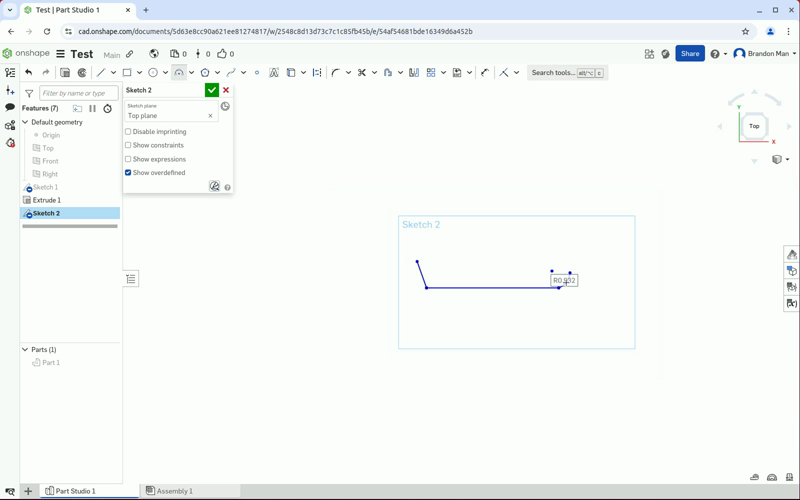
scroll(-6)
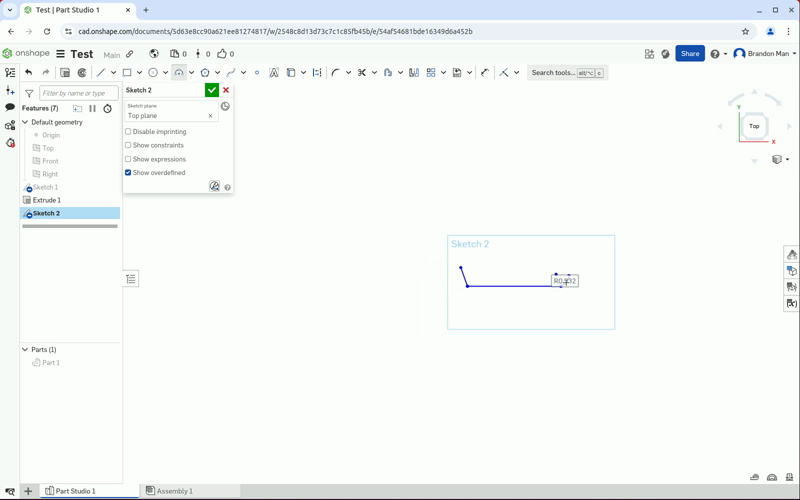
scroll(-6)
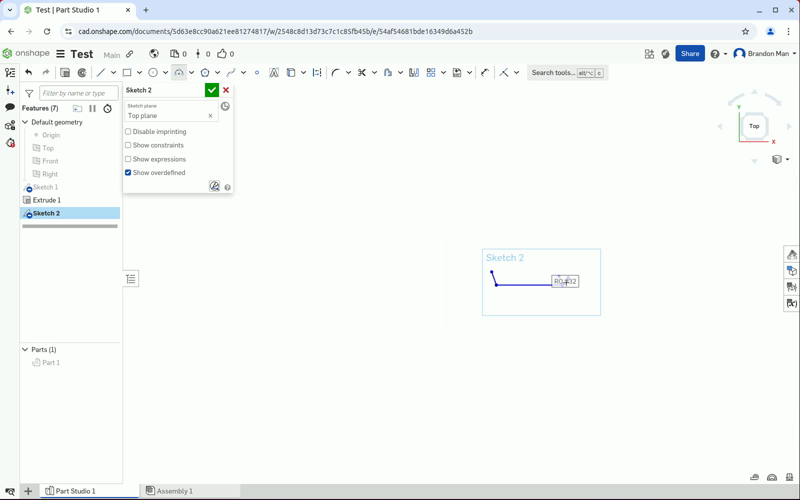
scroll(-6)
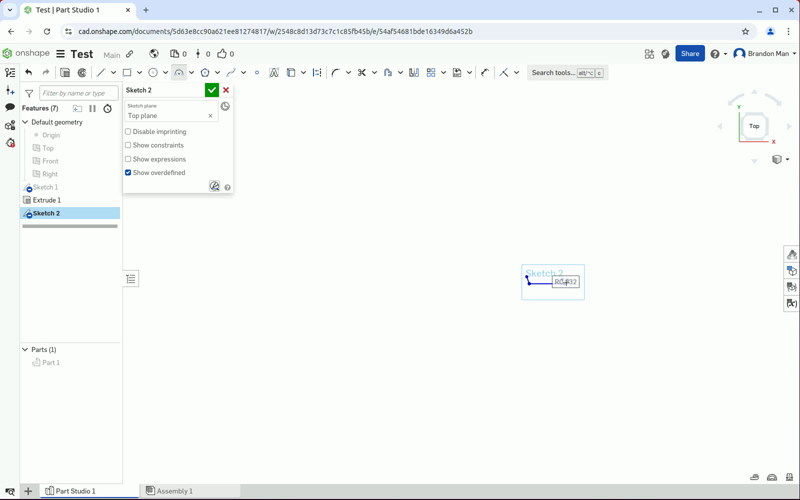
key_up(shift)
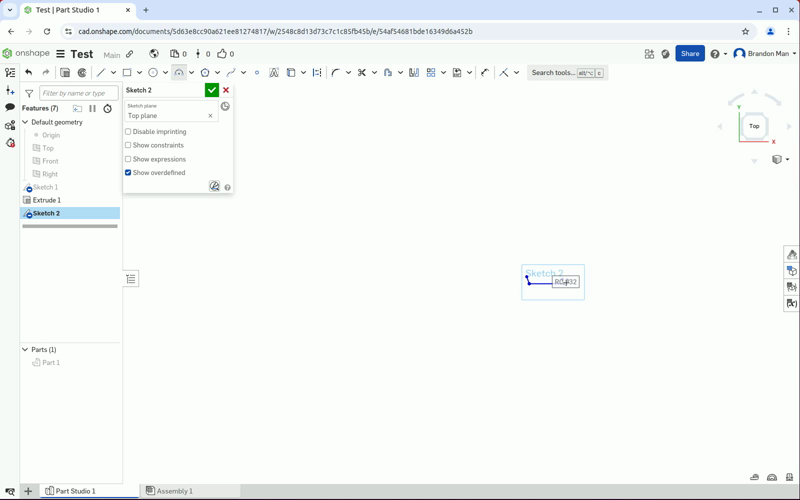
key(esc)
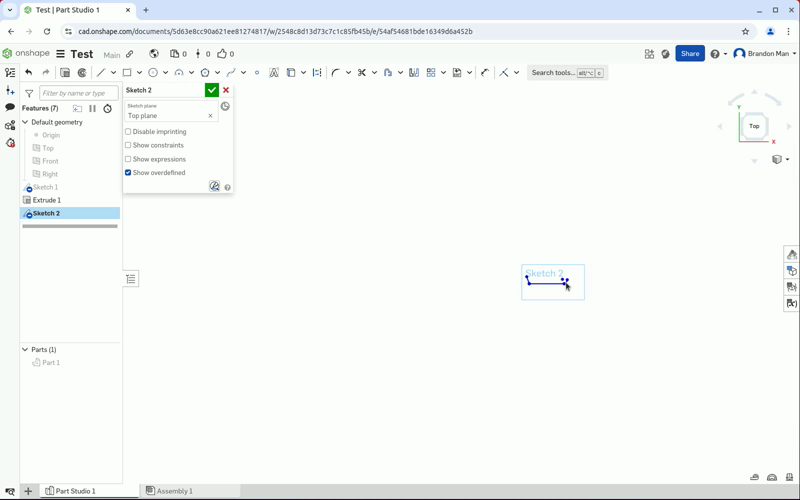
key(l)
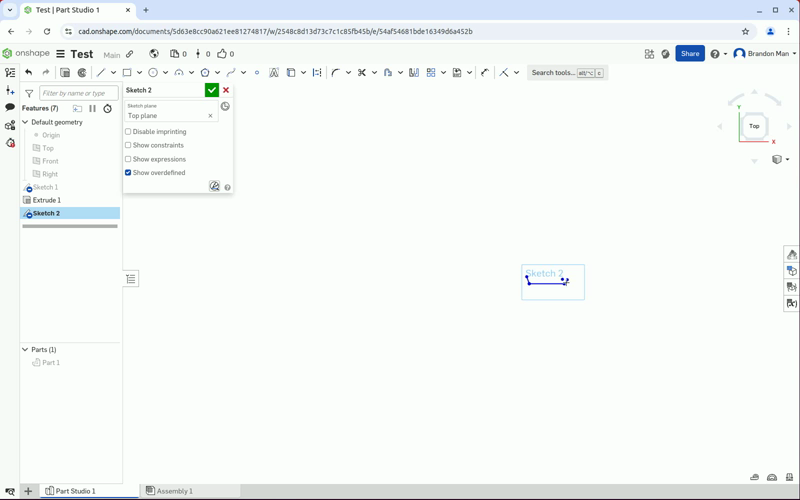
mouse_move(567, 279)
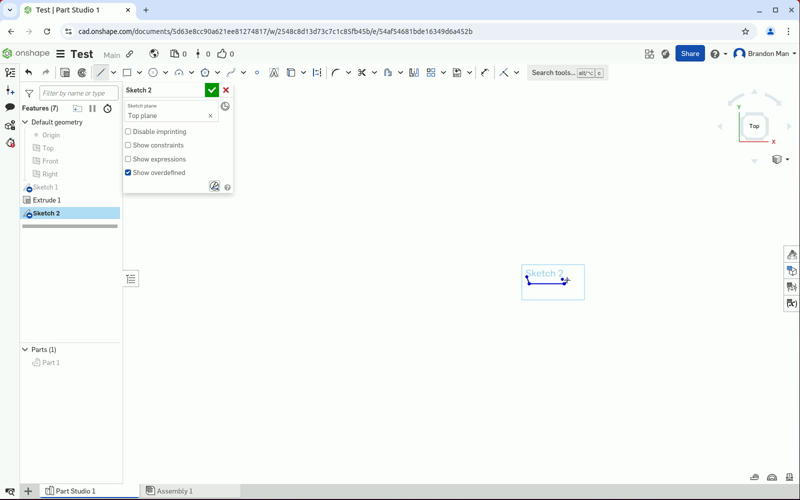
scroll(6)
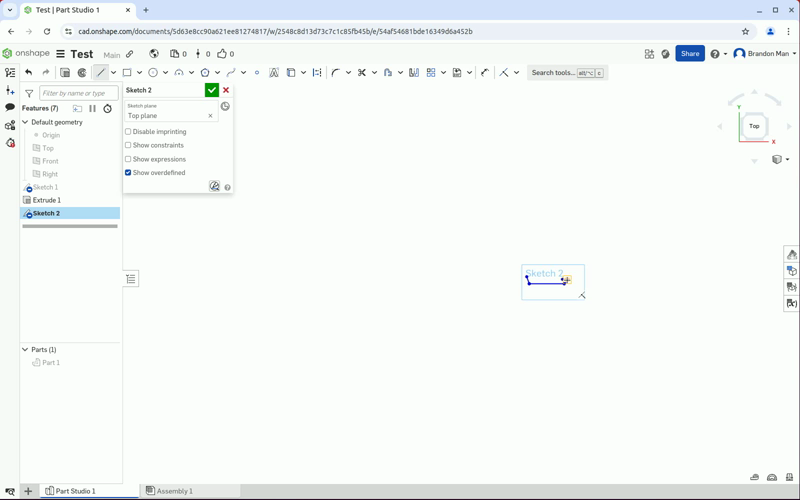
scroll(6)
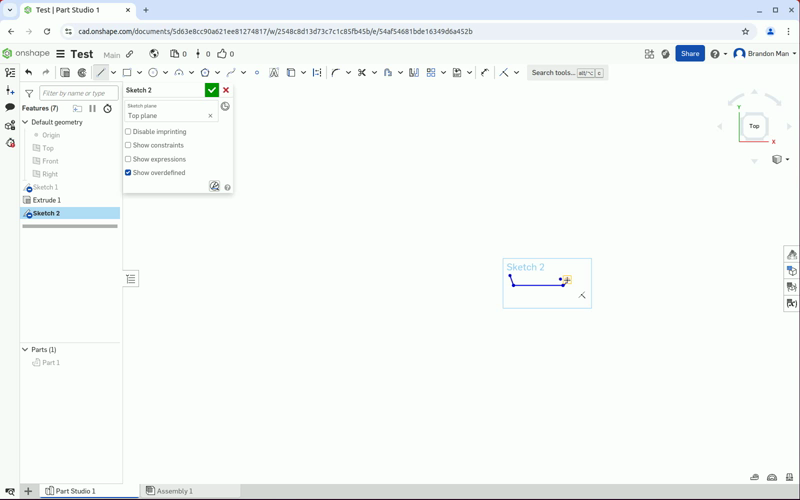
scroll(6)
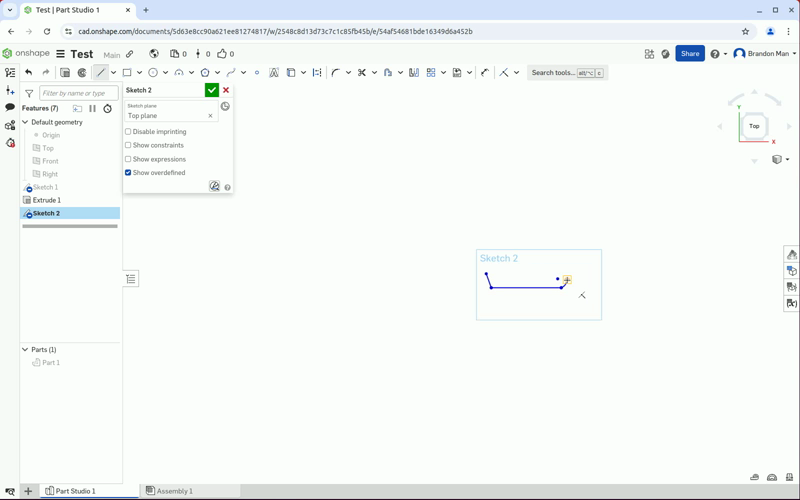
scroll(6)
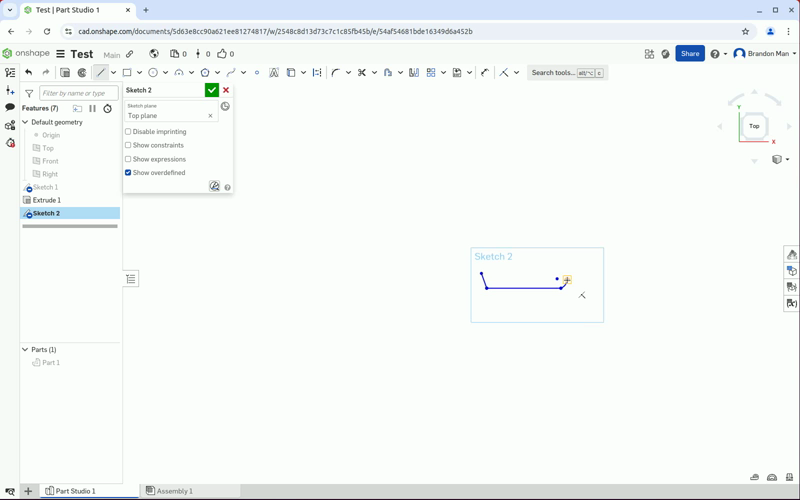
scroll(6)
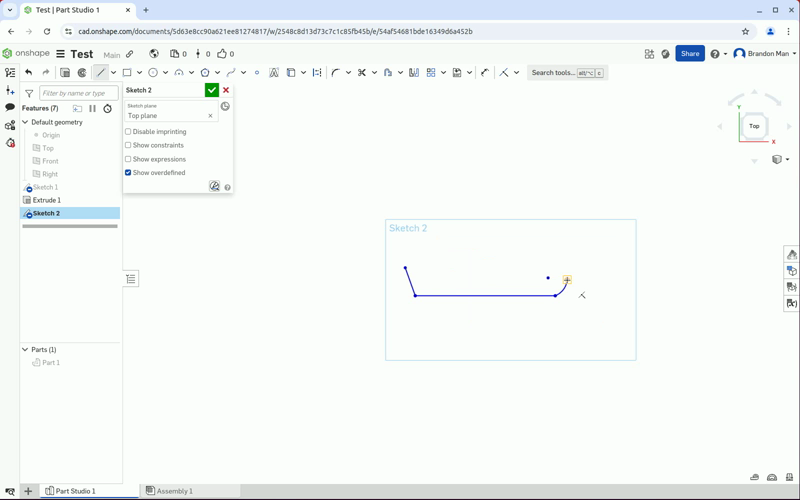
scroll(6)
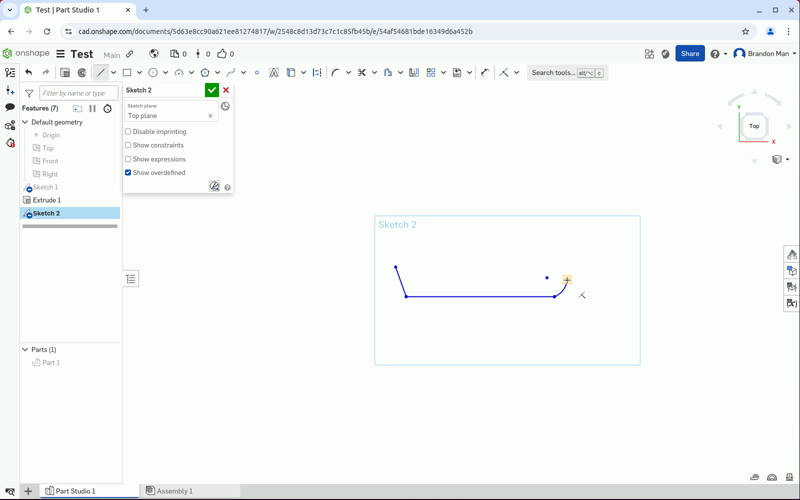
scroll(6)
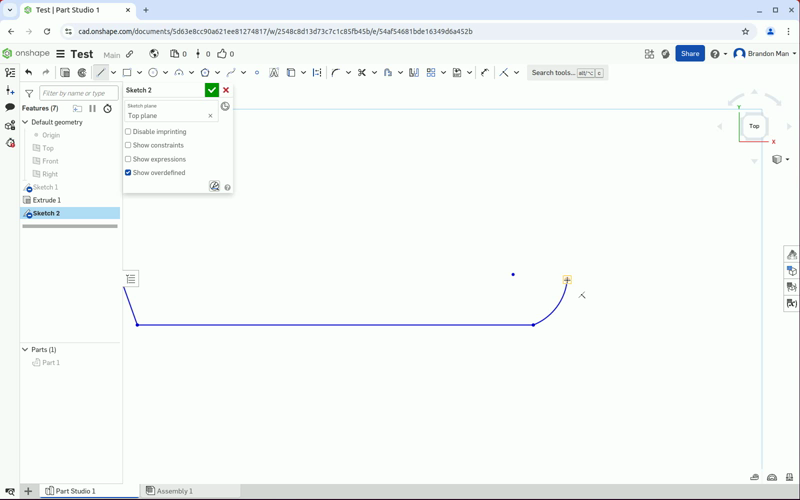
click(567, 279)
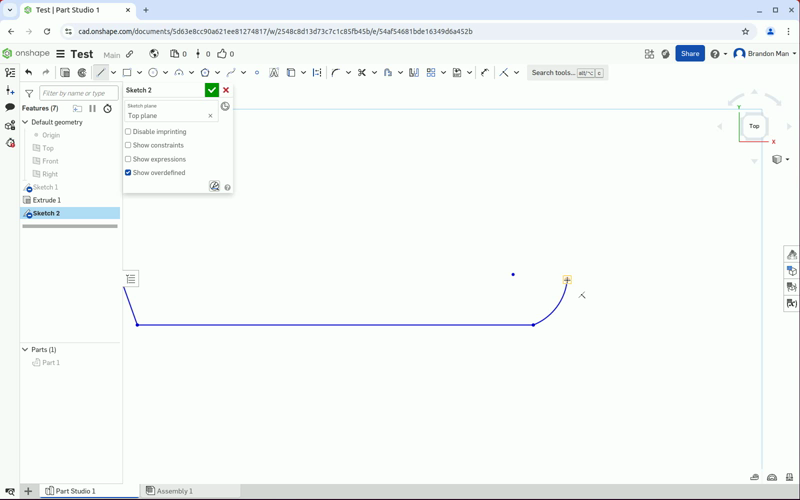
scroll(-6)
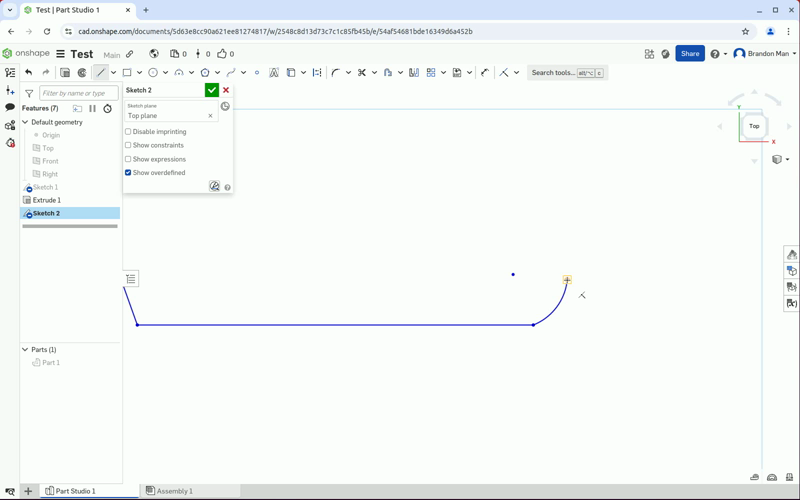
scroll(-6)
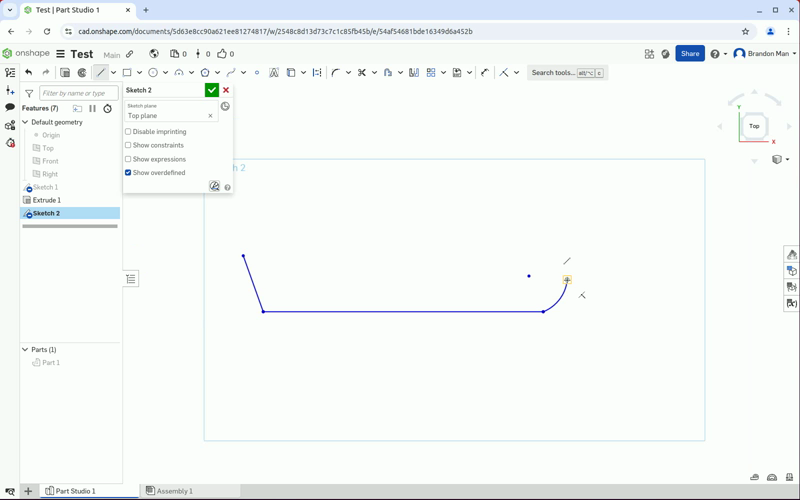
scroll(-6)
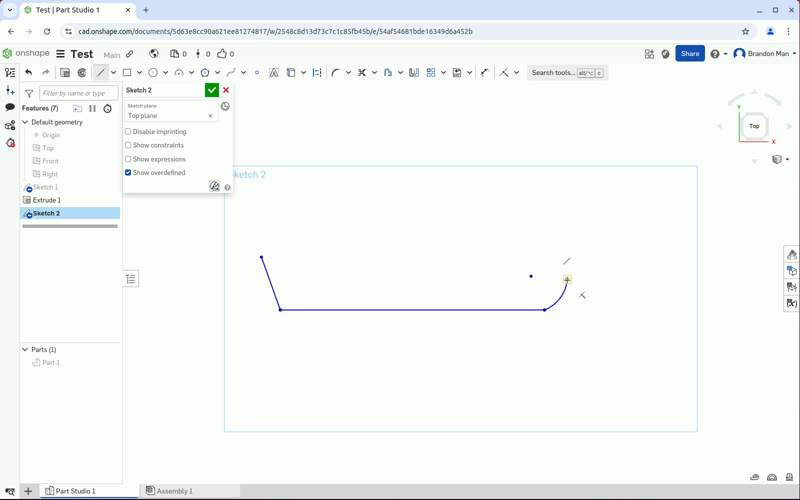
scroll(-6)
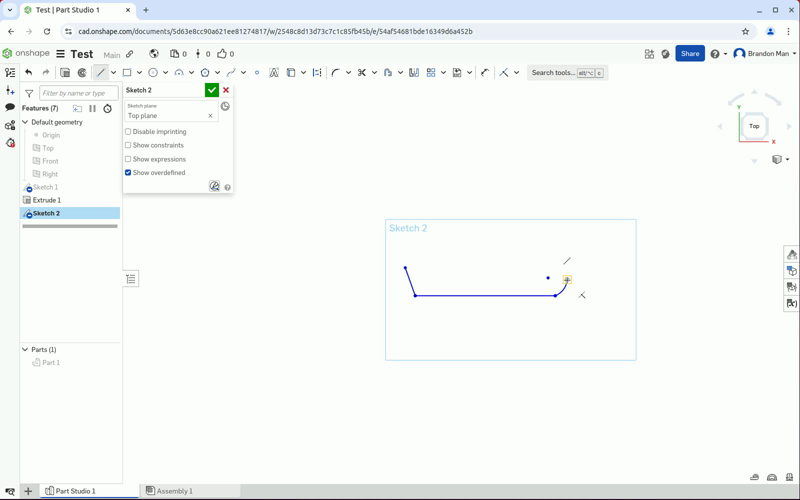
scroll(-6)
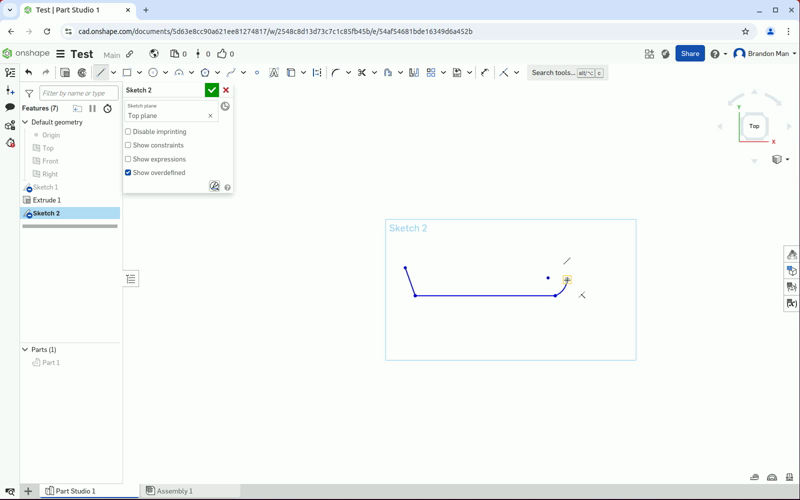
scroll(-6)
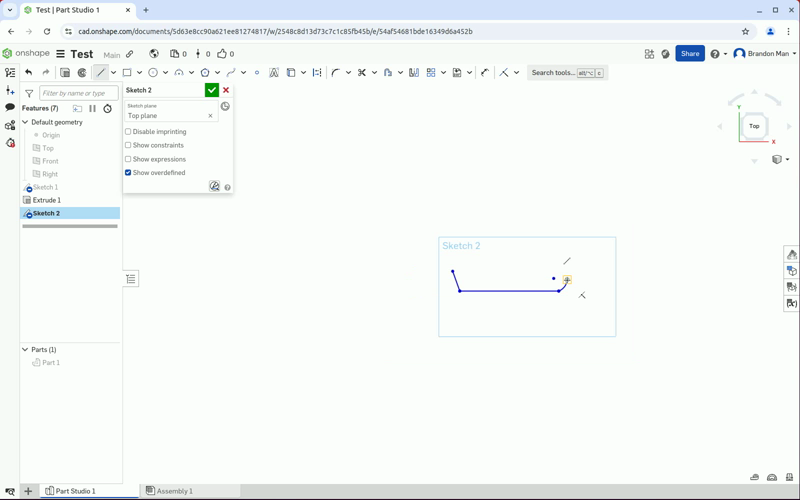
scroll(-6)
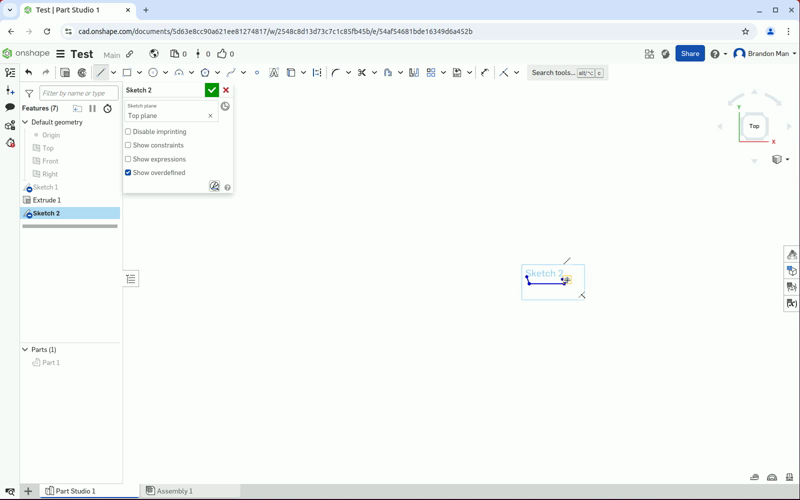
key_down(shift)
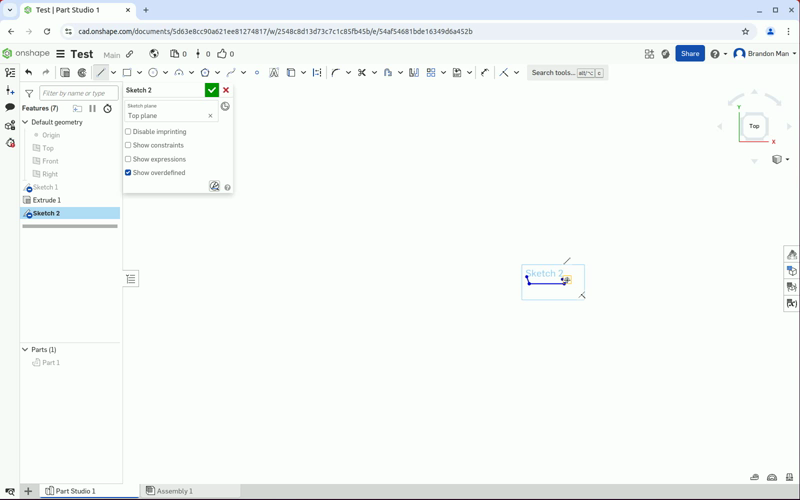
mouse_move(589, 279)
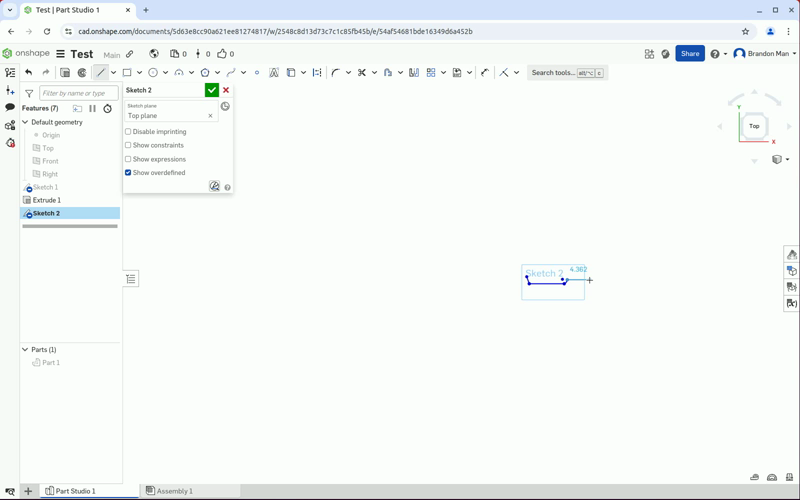
mouse_move(567, 264)
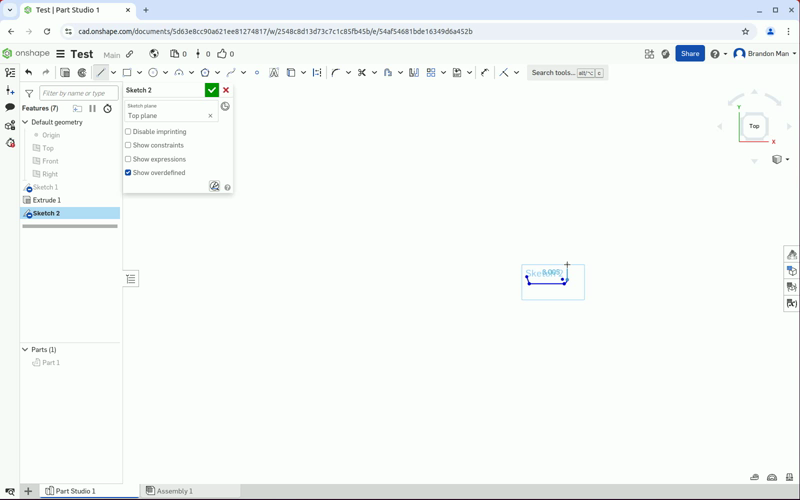
click(567, 264)
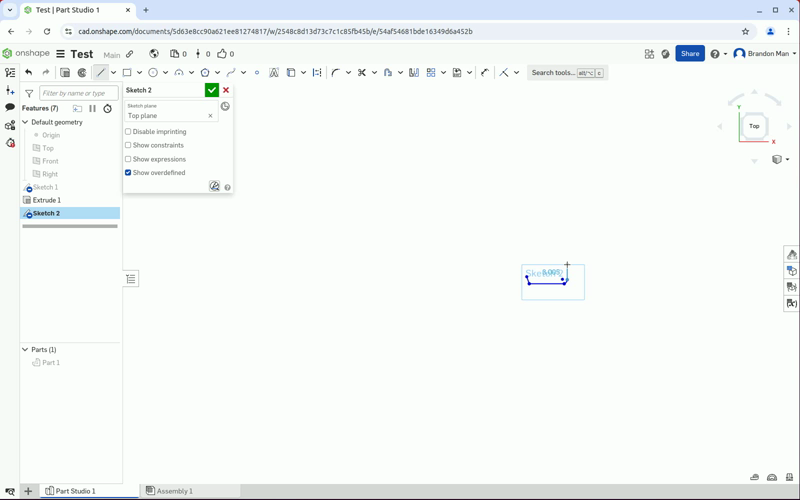
key_up(shift)
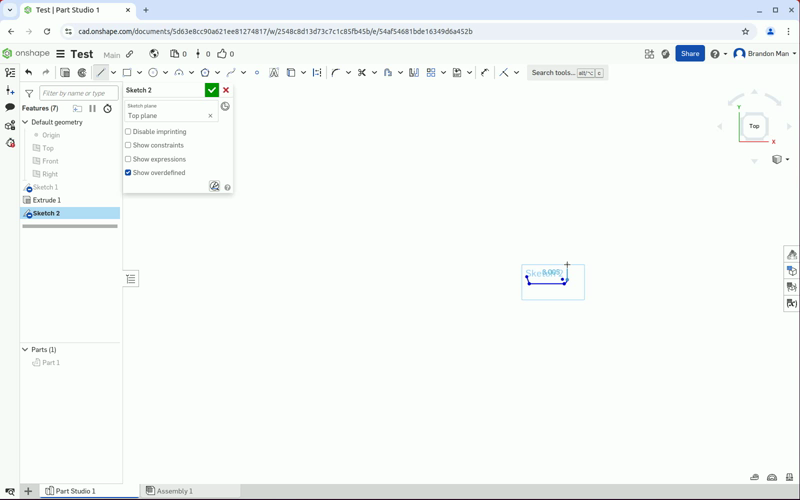
key(esc)
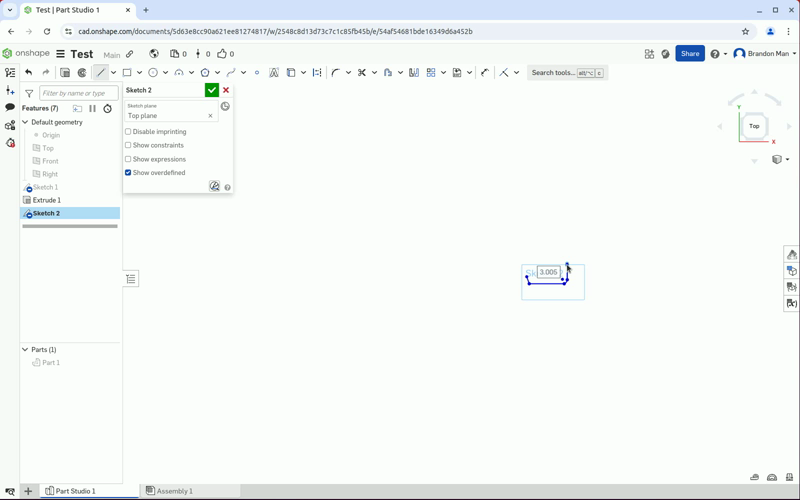
key(a)
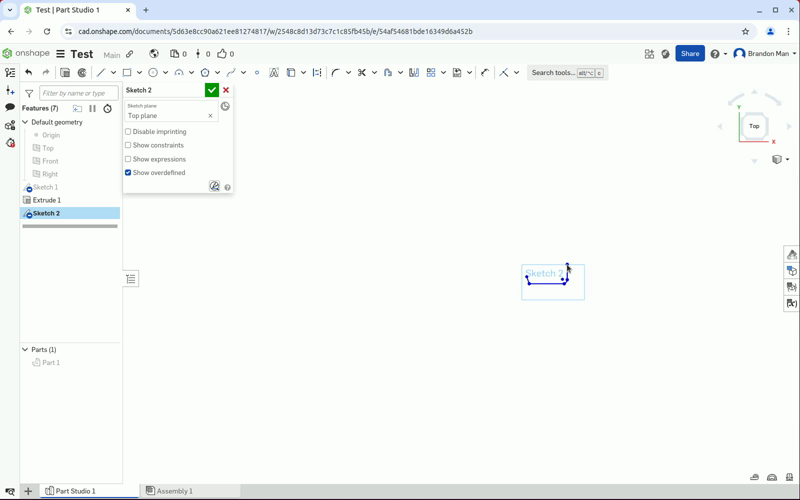
mouse_move(567, 264)
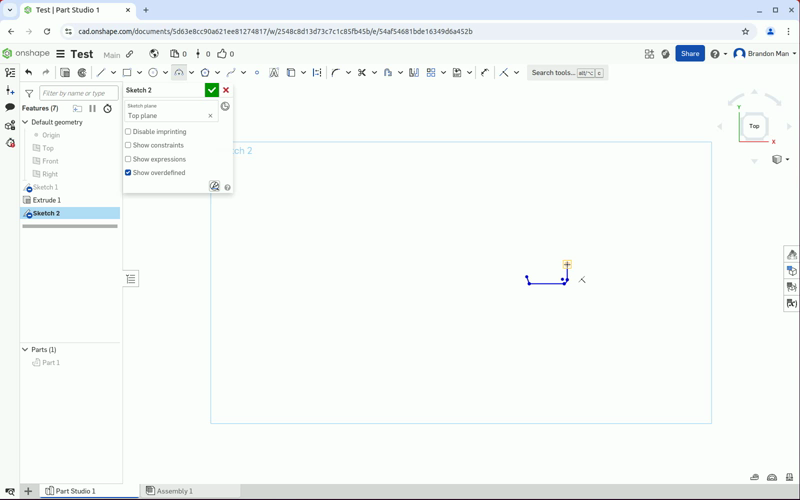
click(567, 264)
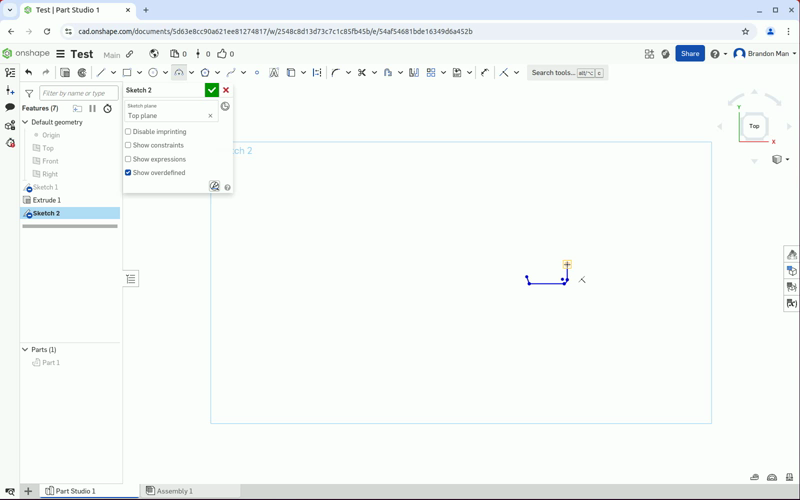
key_down(shift)
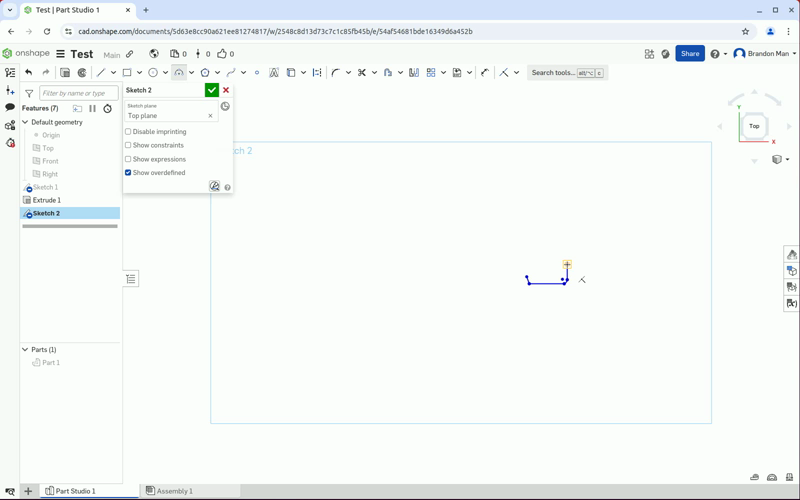
mouse_move(560, 264)
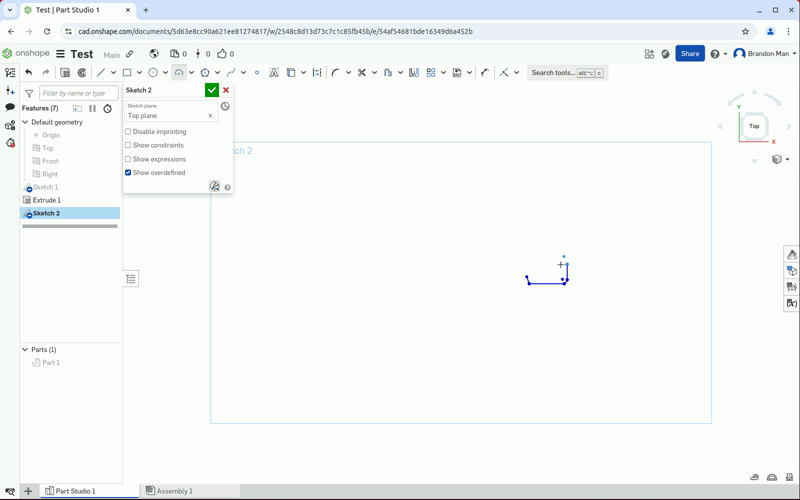
scroll(6)
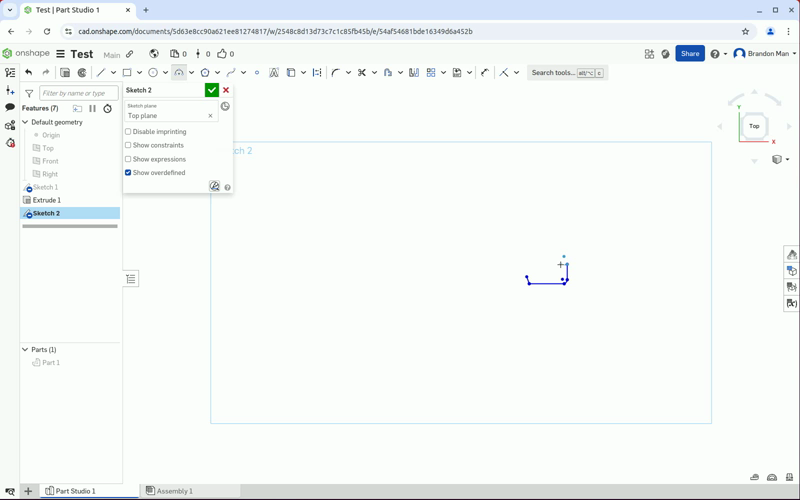
scroll(6)
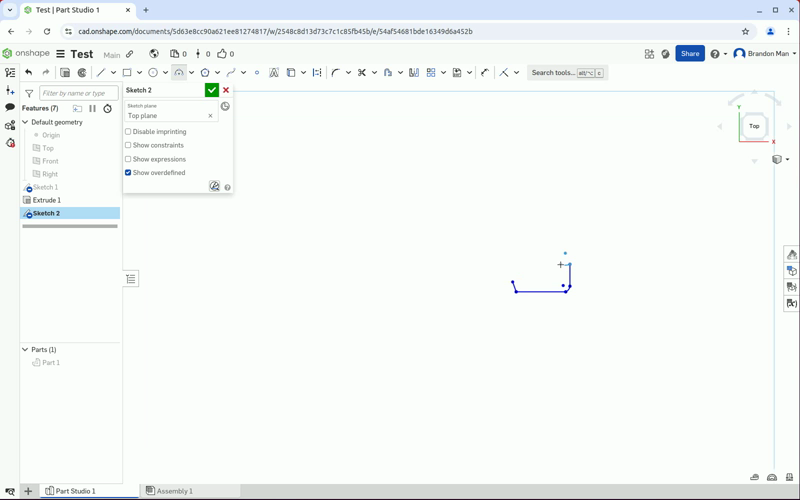
scroll(6)
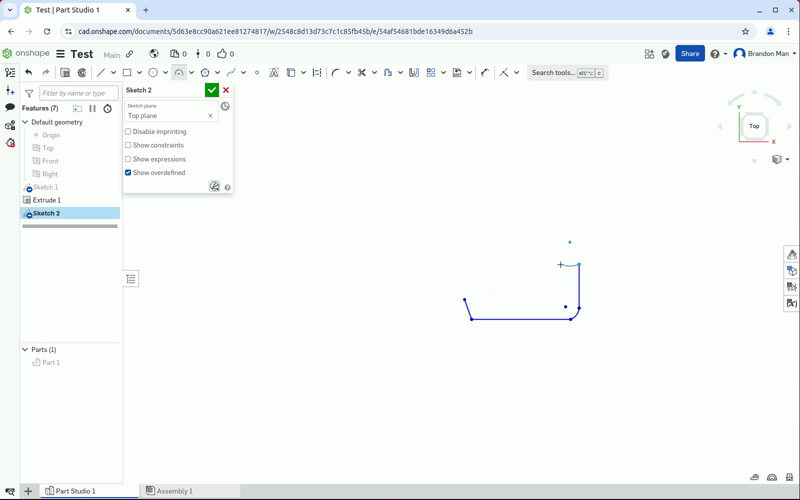
scroll(6)
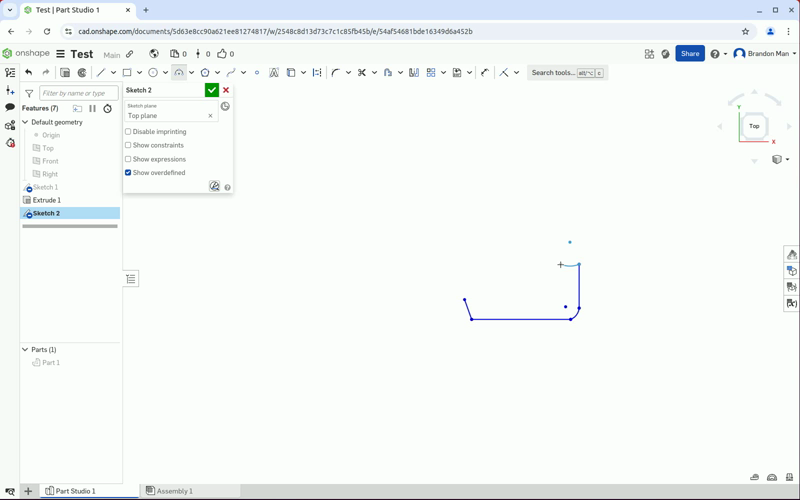
scroll(6)
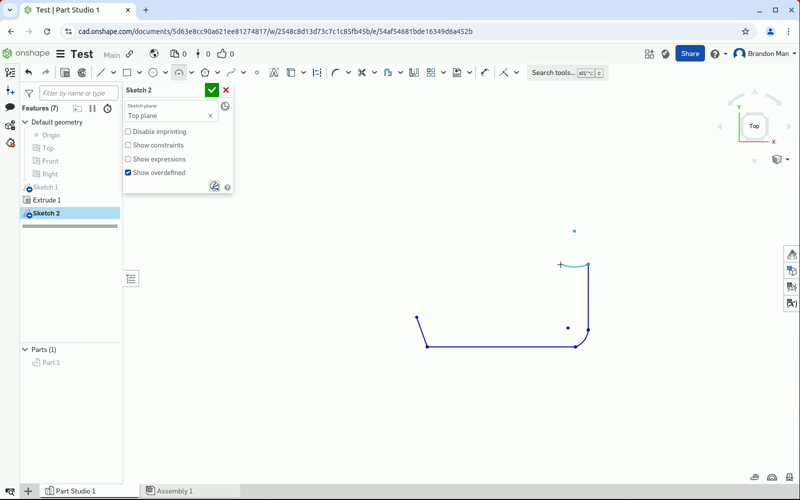
scroll(6)
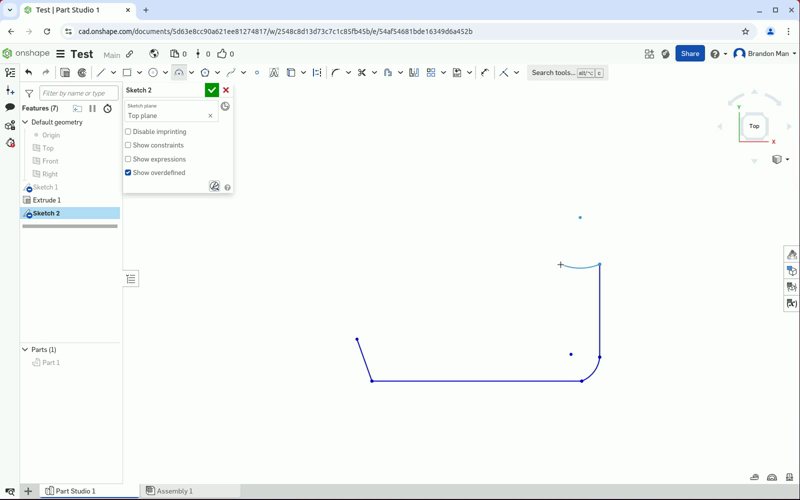
scroll(6)
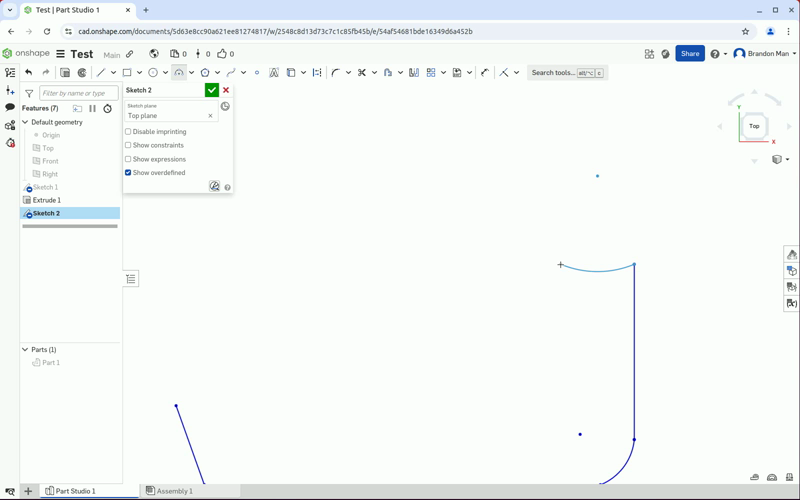
click(560, 264)
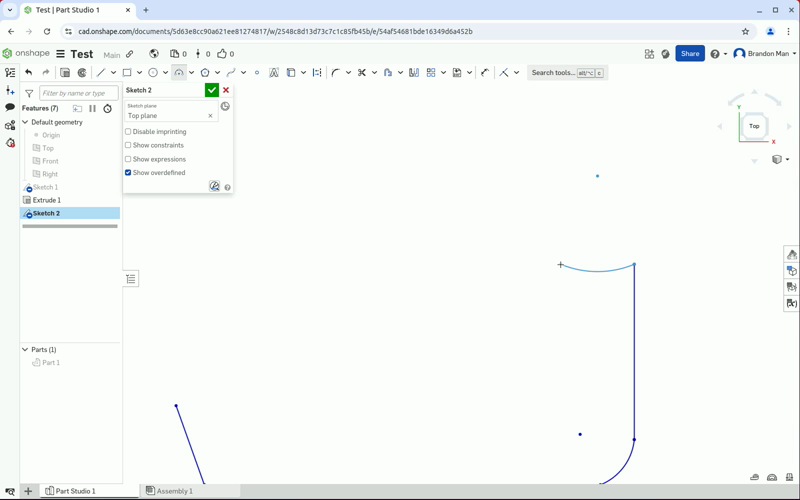
scroll(-6)
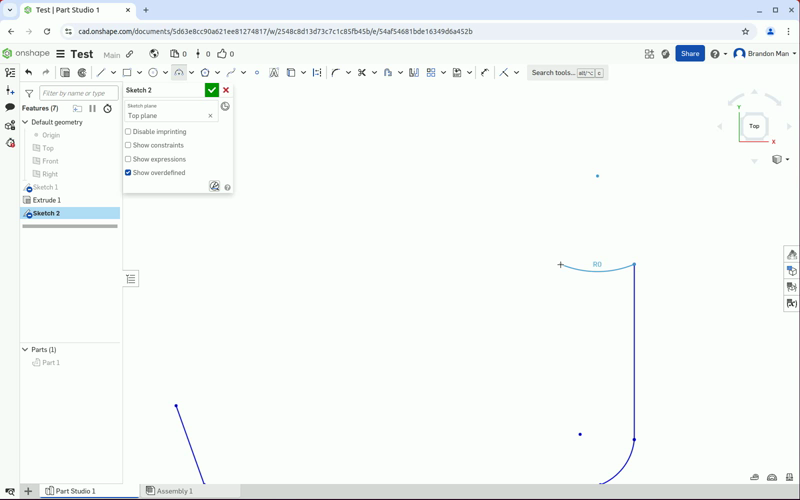
scroll(-6)
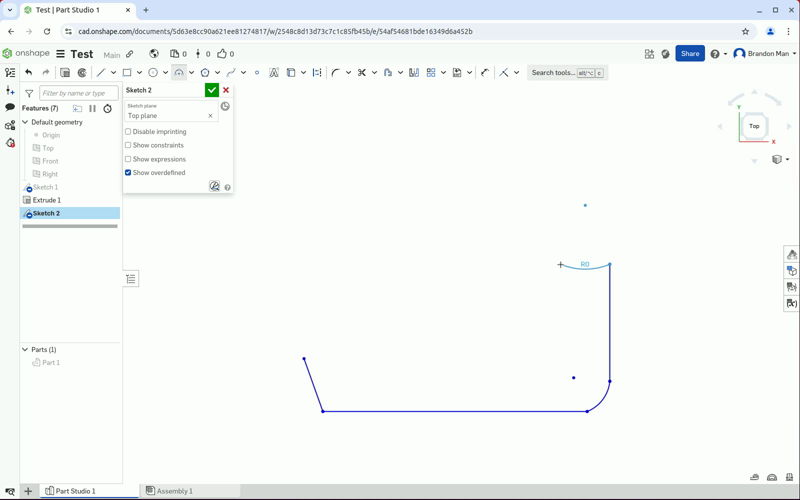
scroll(-6)
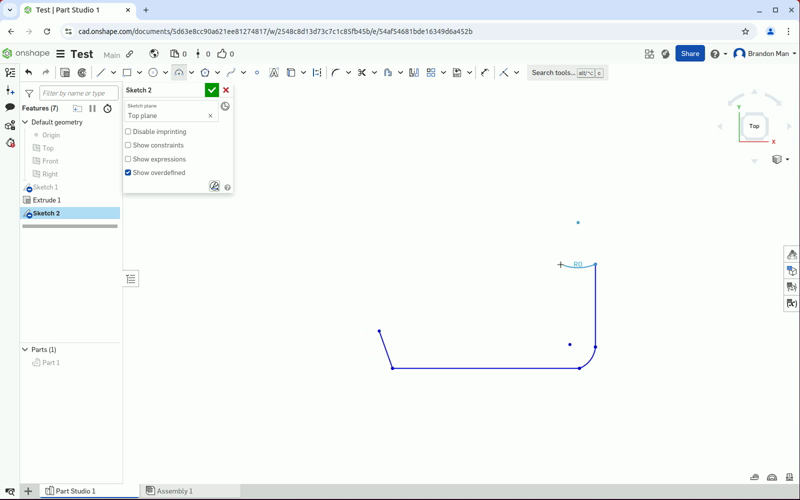
scroll(-6)
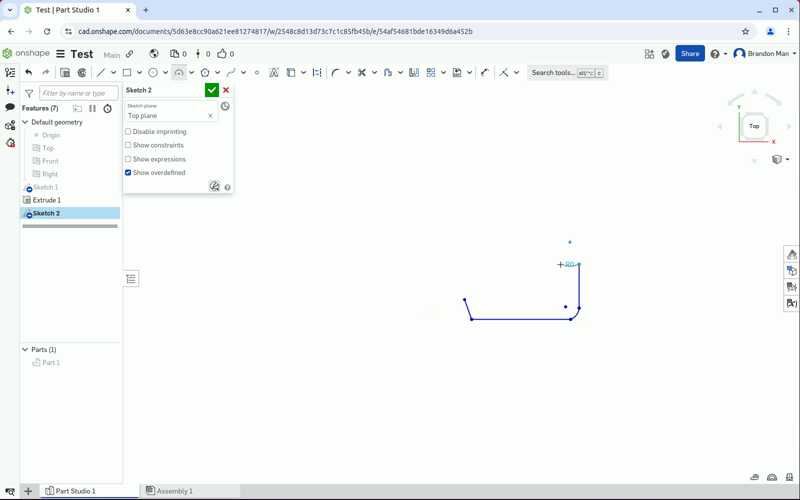
scroll(-6)
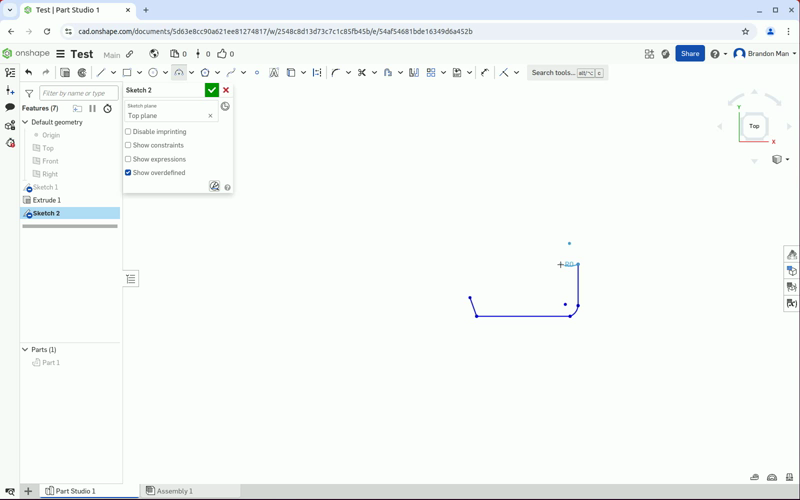
scroll(-6)
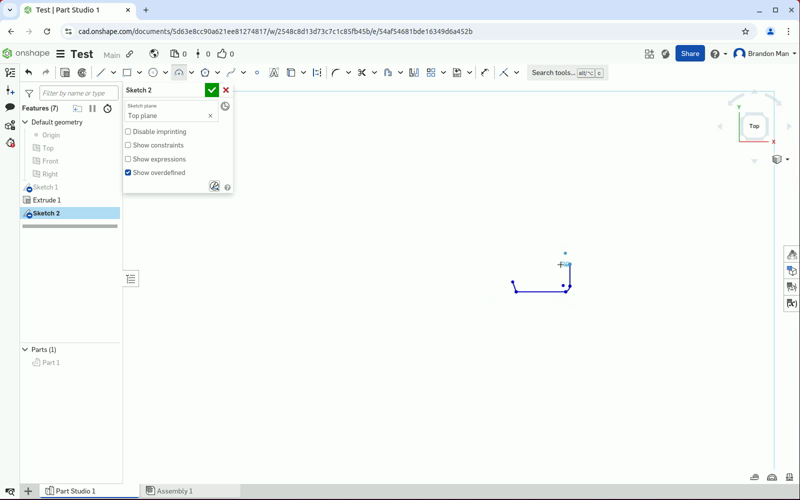
scroll(-6)
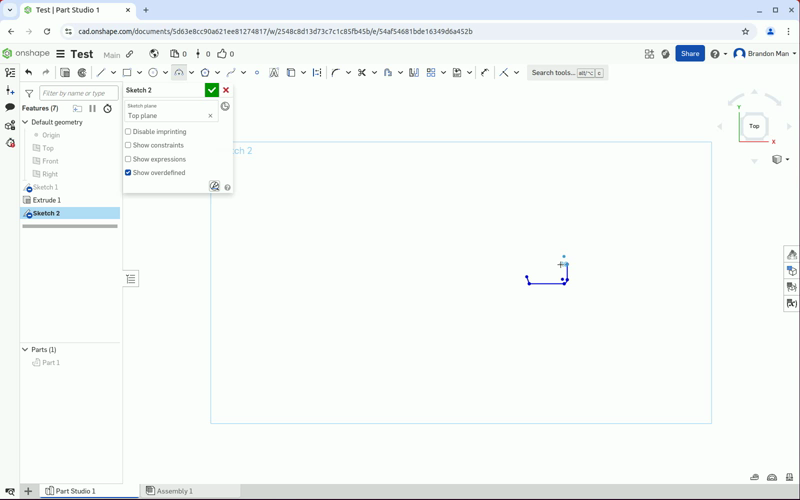
mouse_move(564, 261)
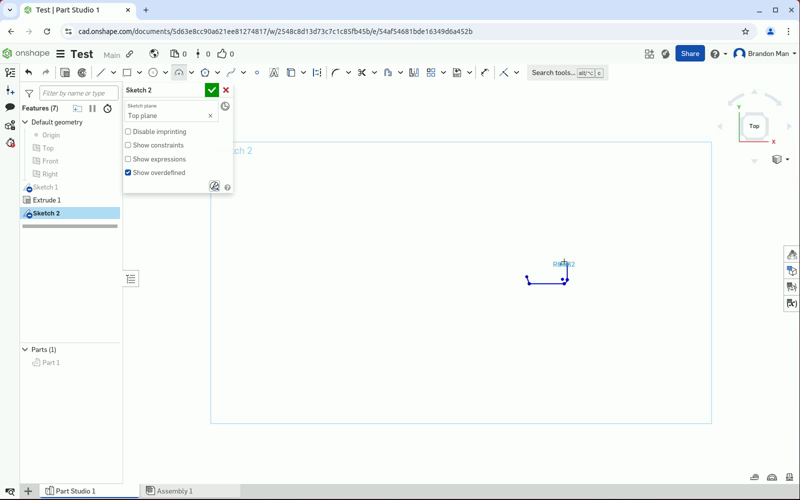
scroll(6)
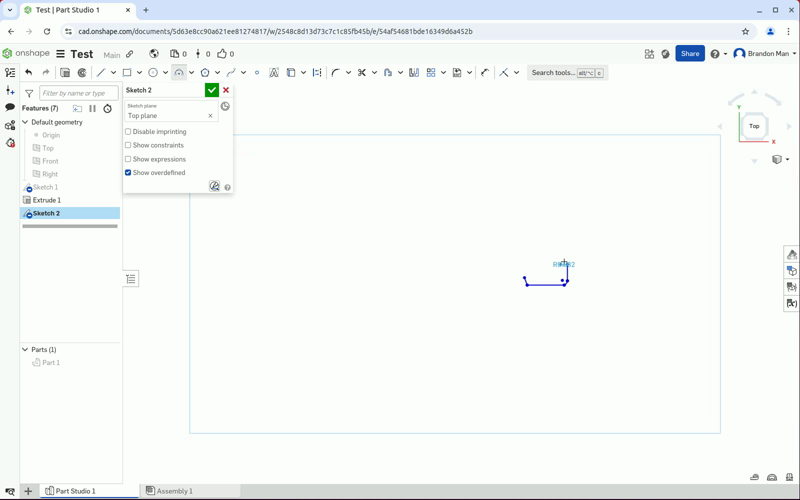
scroll(6)
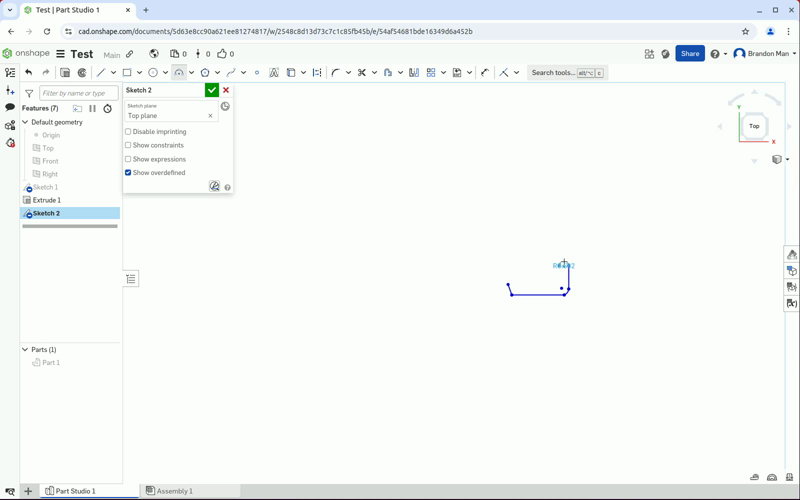
scroll(6)
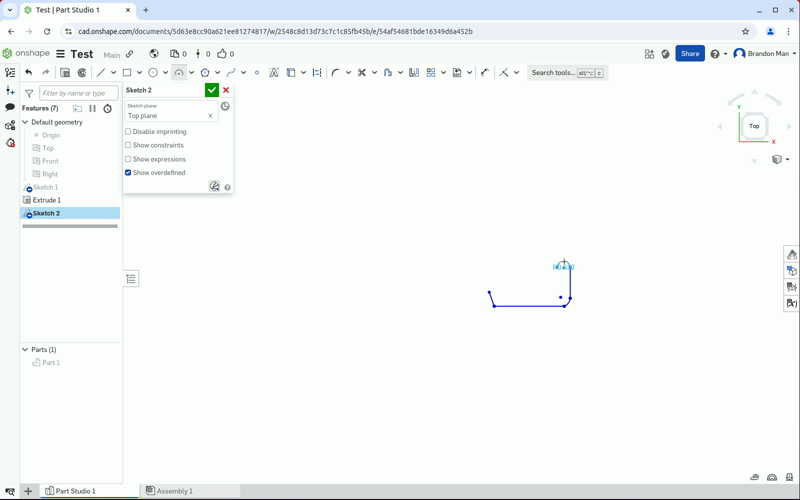
scroll(6)
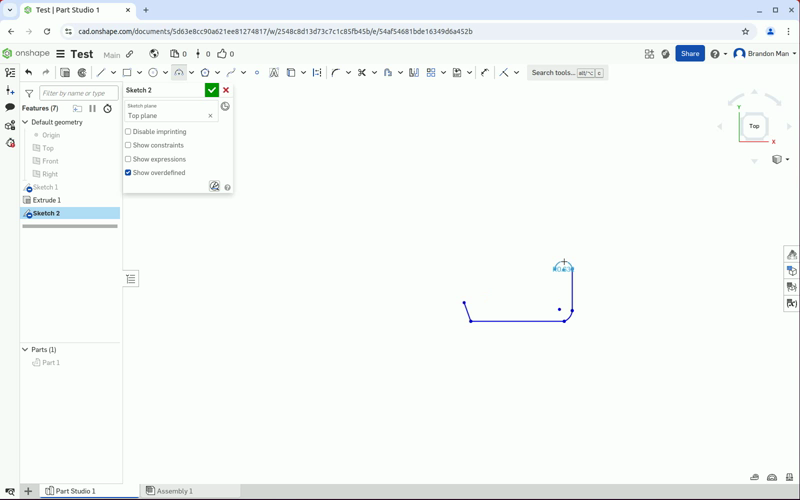
scroll(6)
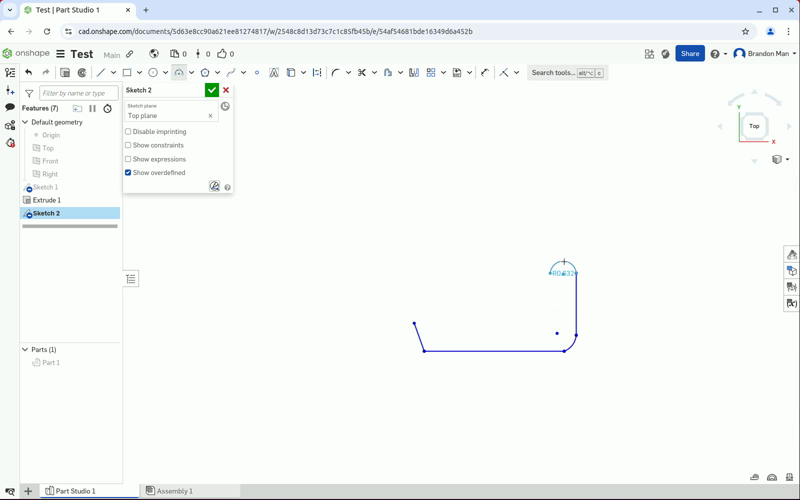
scroll(6)
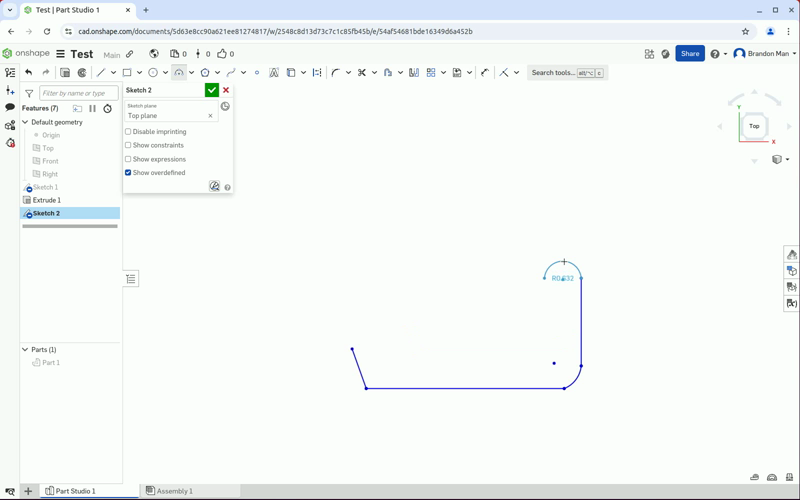
scroll(6)
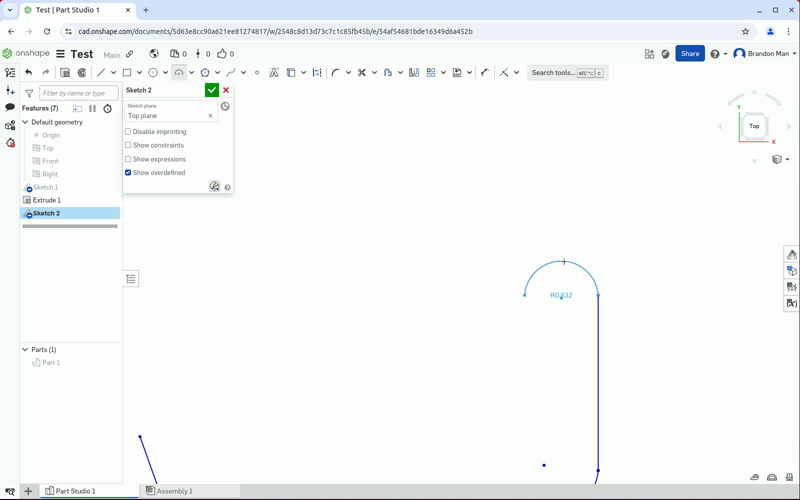
click(564, 261)
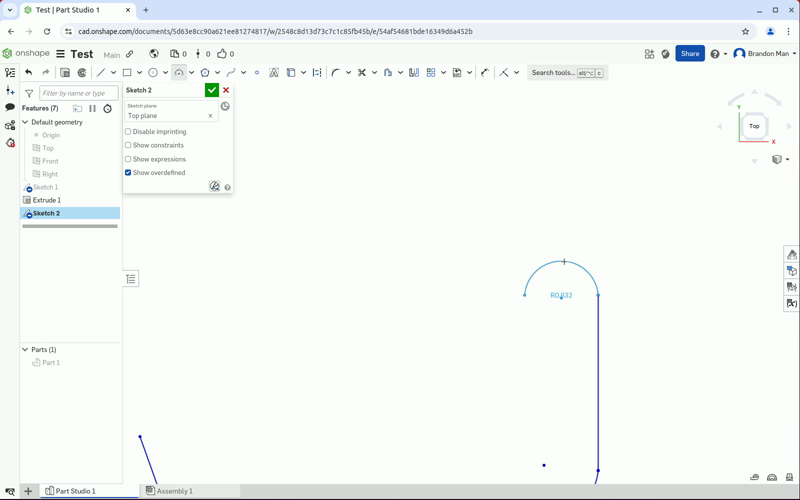
scroll(-6)
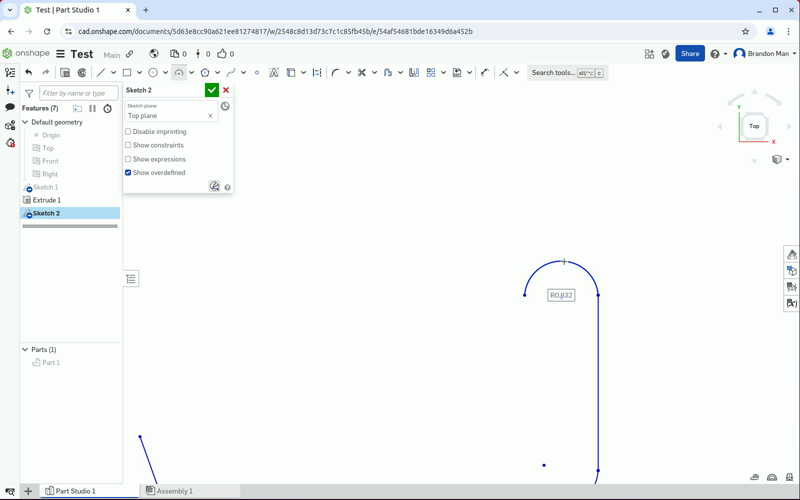
scroll(-6)
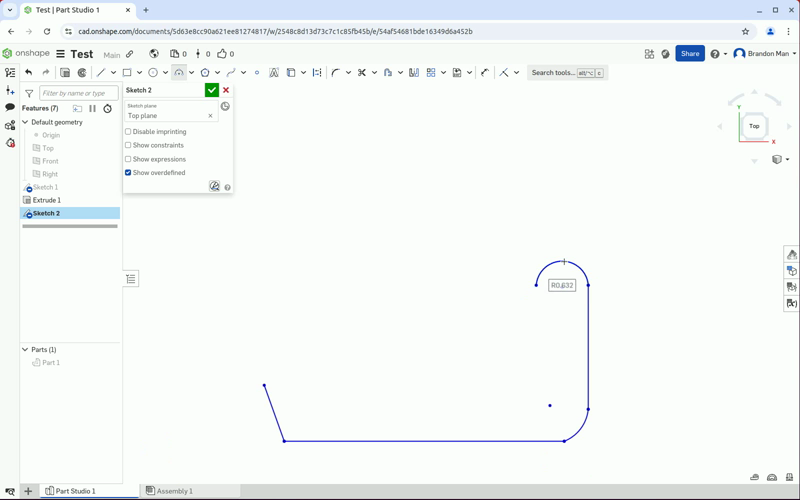
scroll(-6)
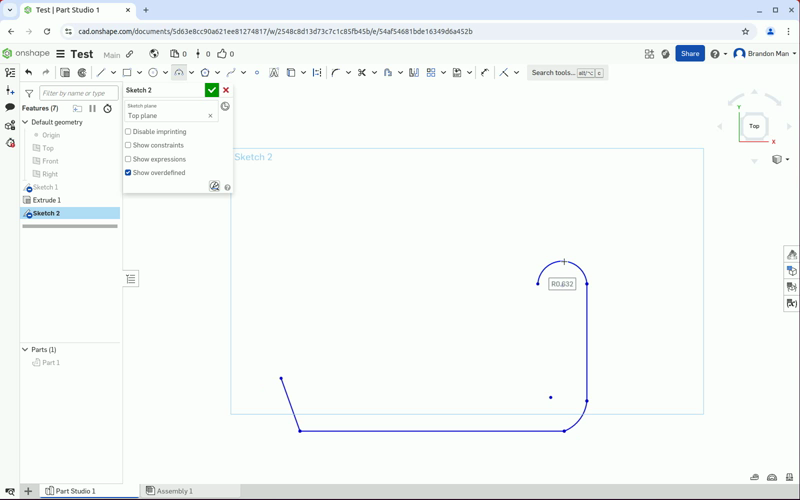
scroll(-6)
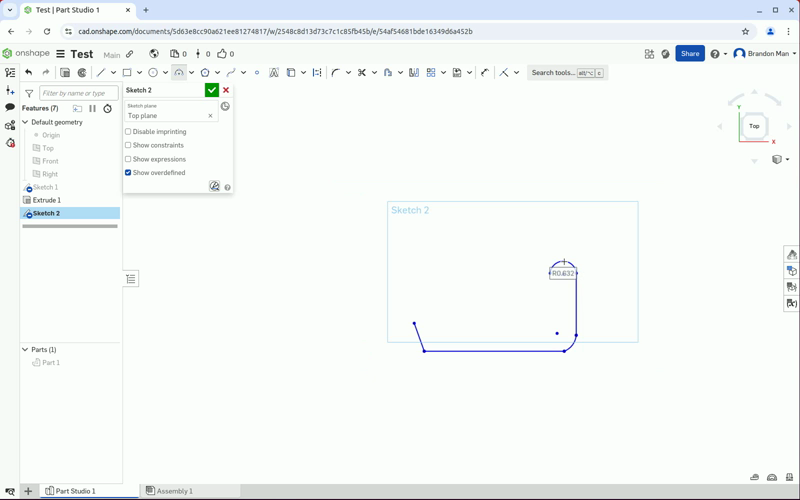
scroll(-6)
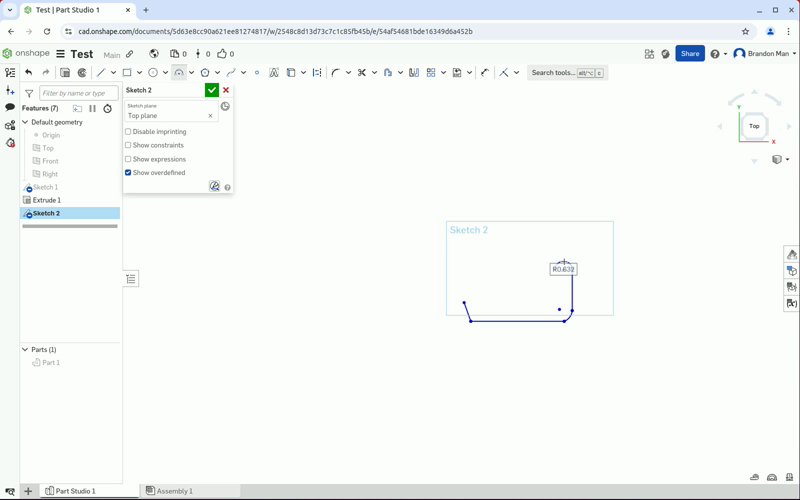
scroll(-6)
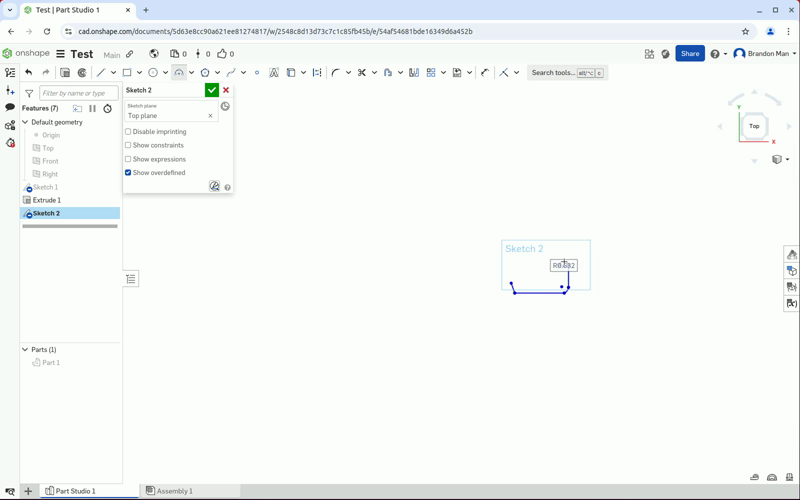
scroll(-6)
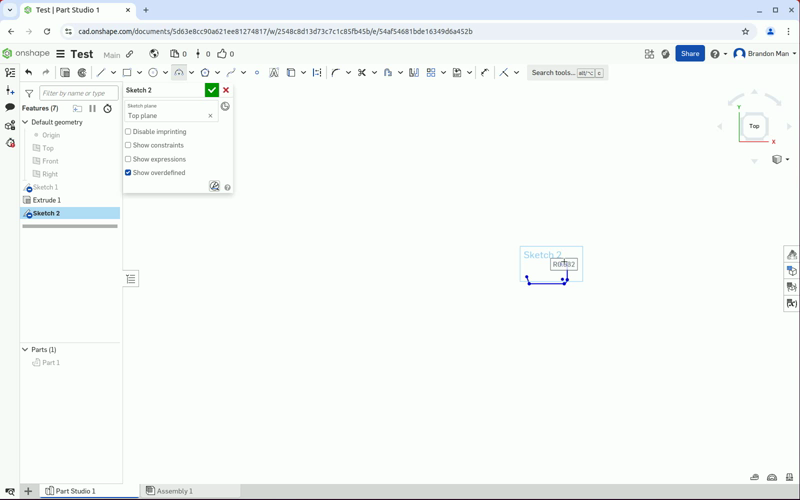
key_up(shift)
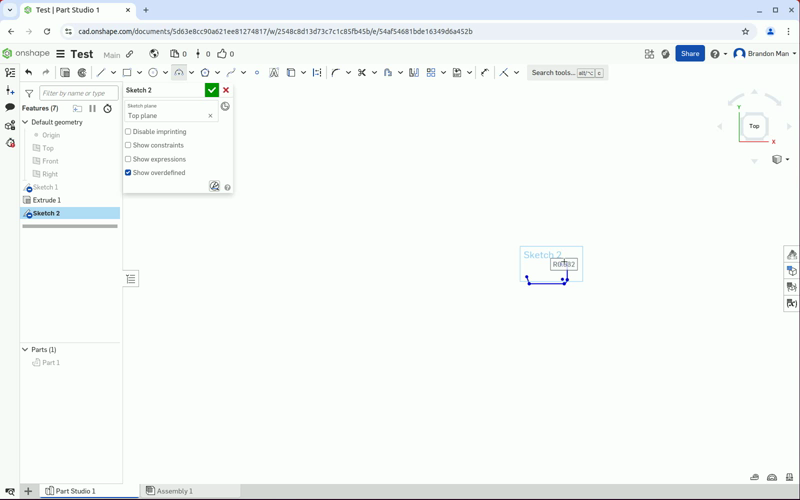
key(esc)
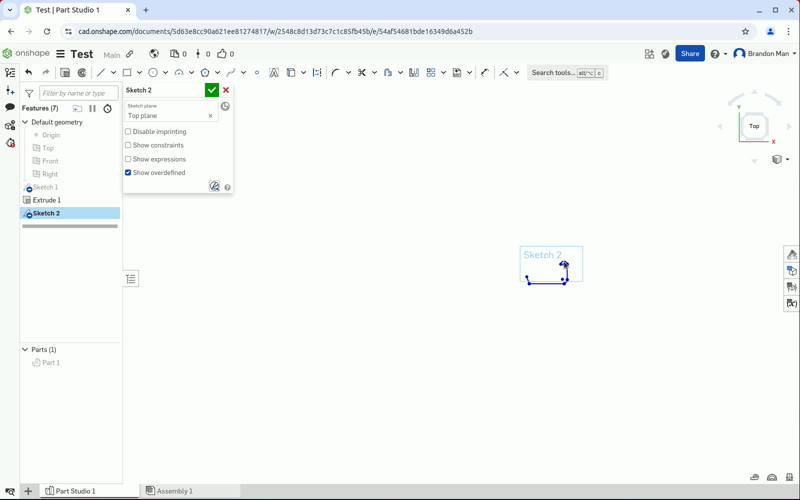
key(l)
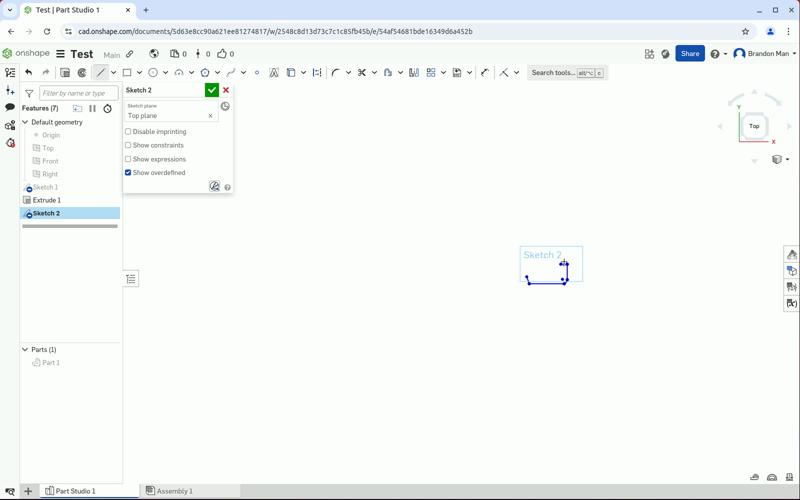
mouse_move(560, 264)
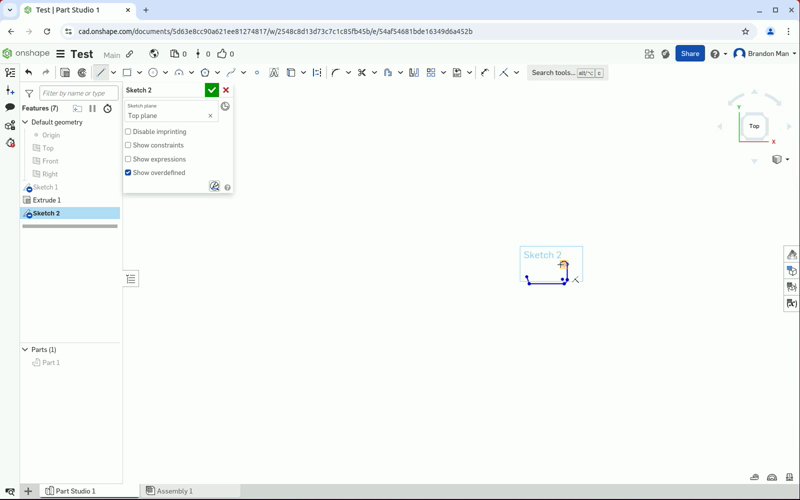
scroll(6)
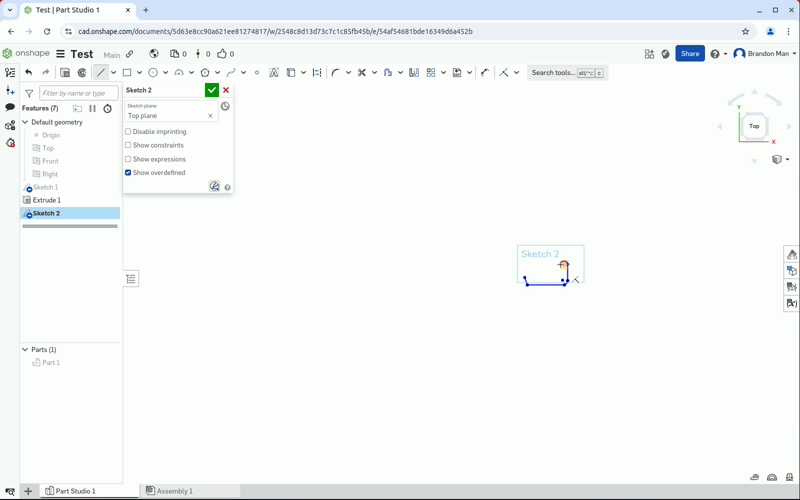
scroll(6)
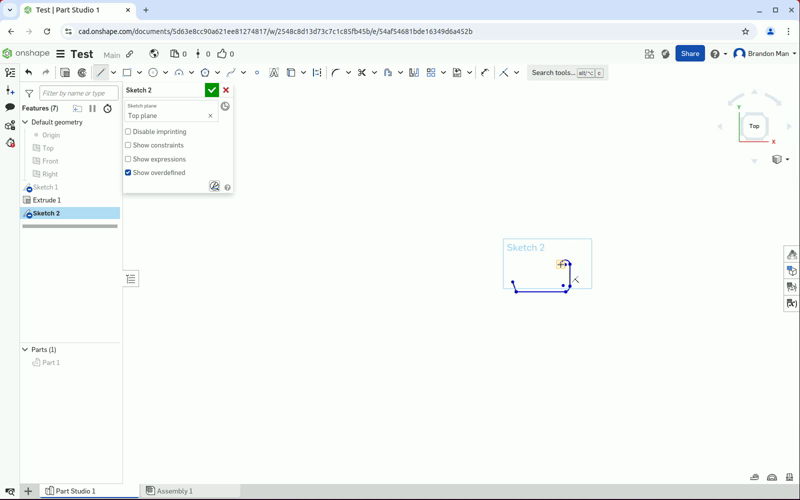
scroll(6)
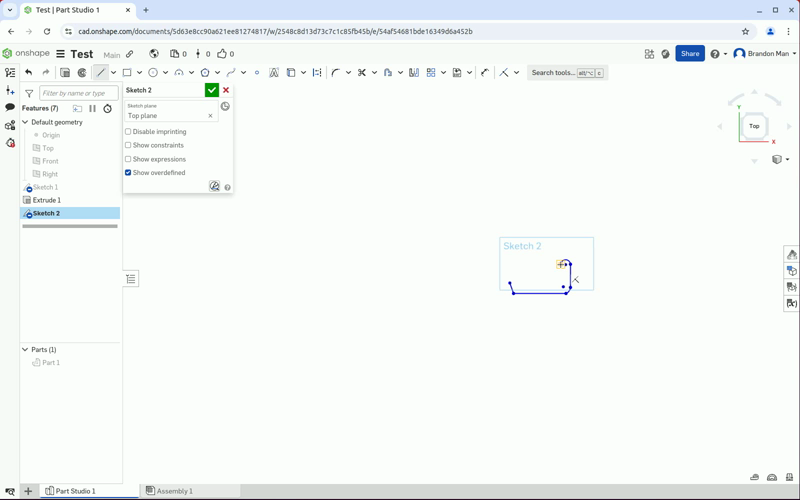
scroll(6)
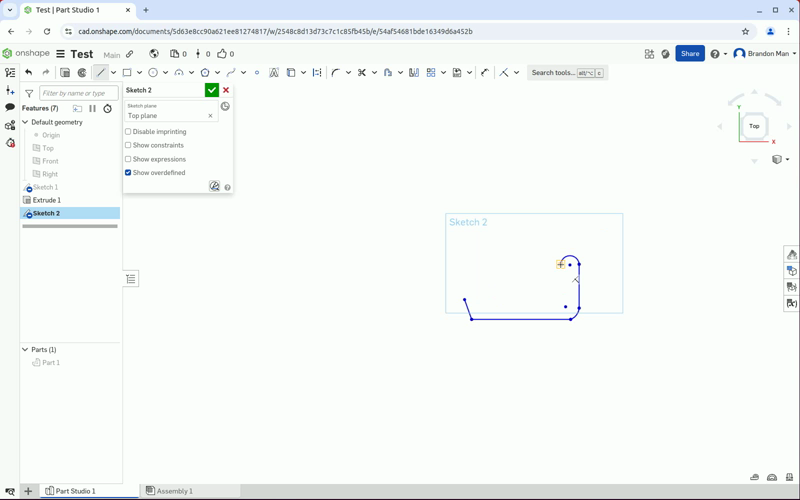
scroll(6)
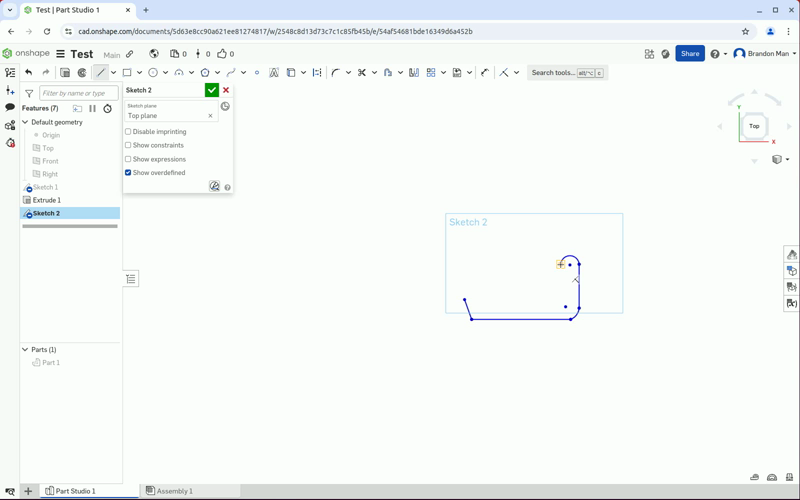
scroll(6)
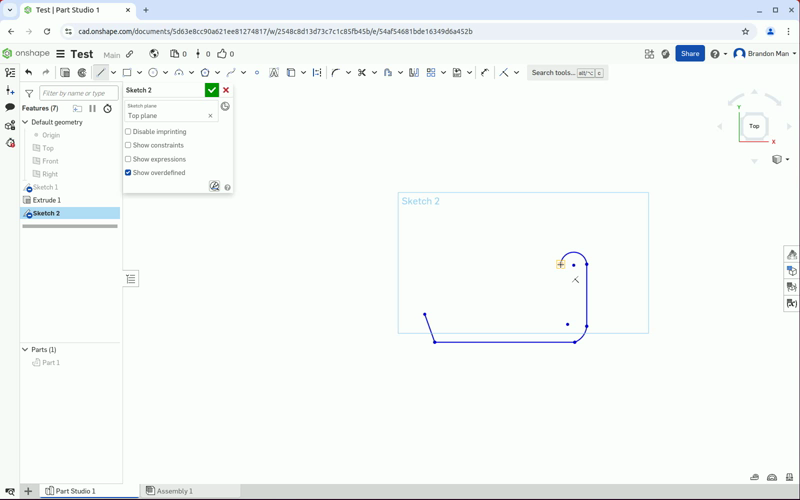
scroll(6)
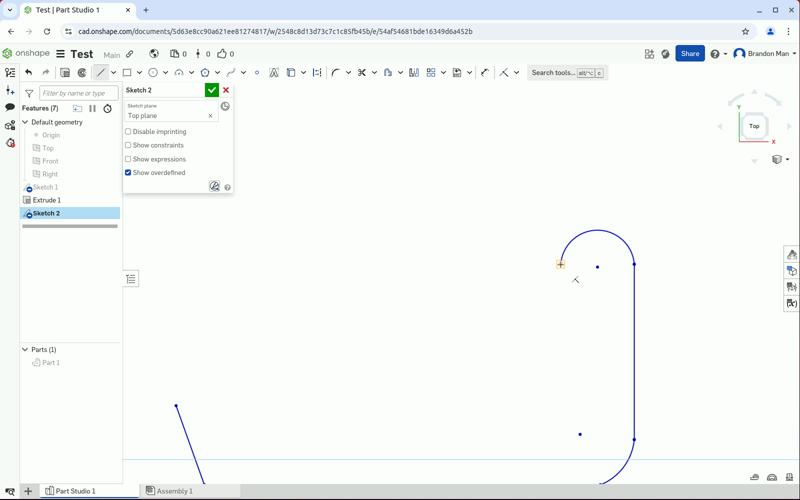
click(560, 264)
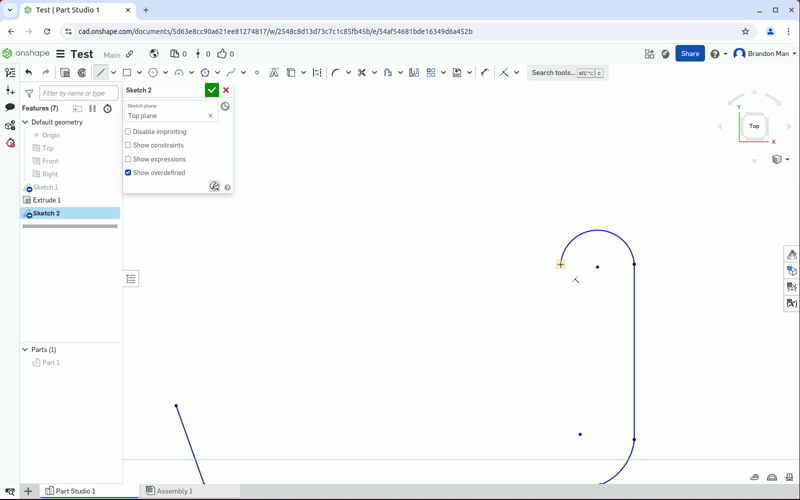
scroll(-6)
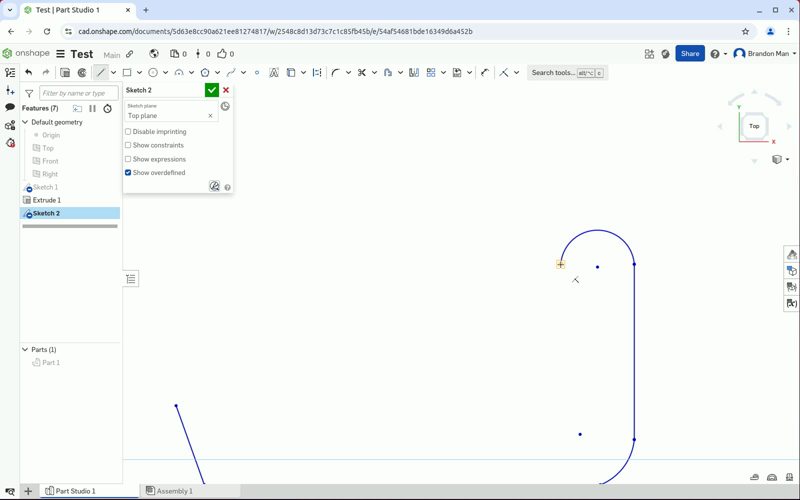
scroll(-6)
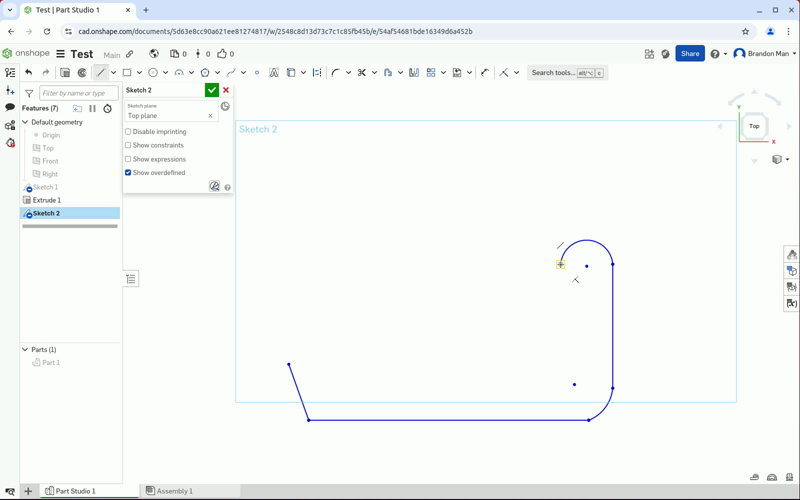
scroll(-6)
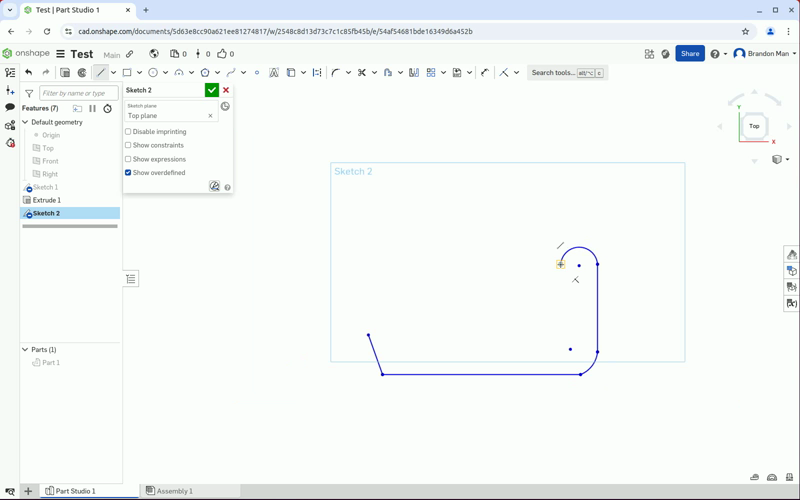
scroll(-6)
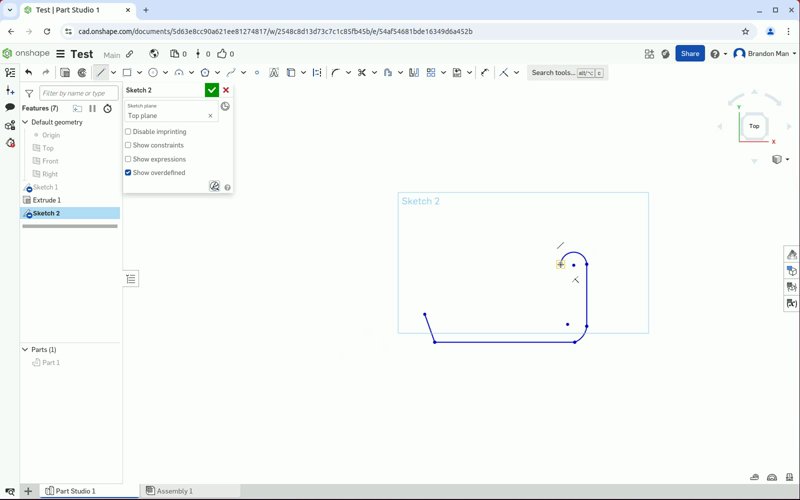
scroll(-6)
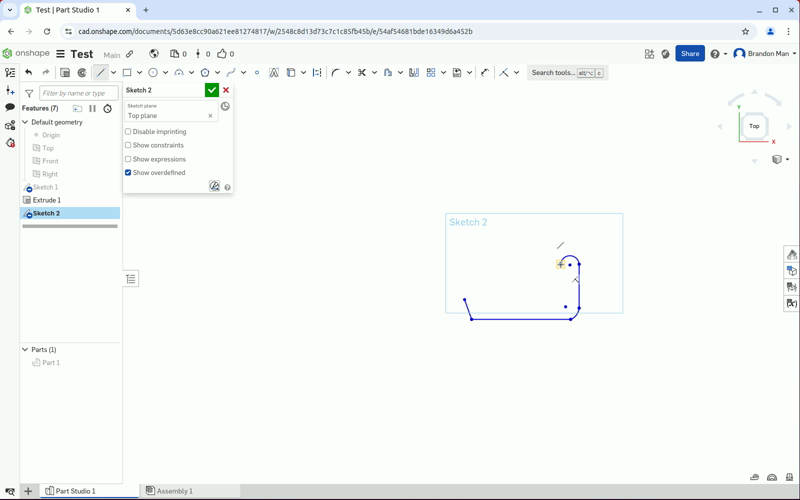
scroll(-6)
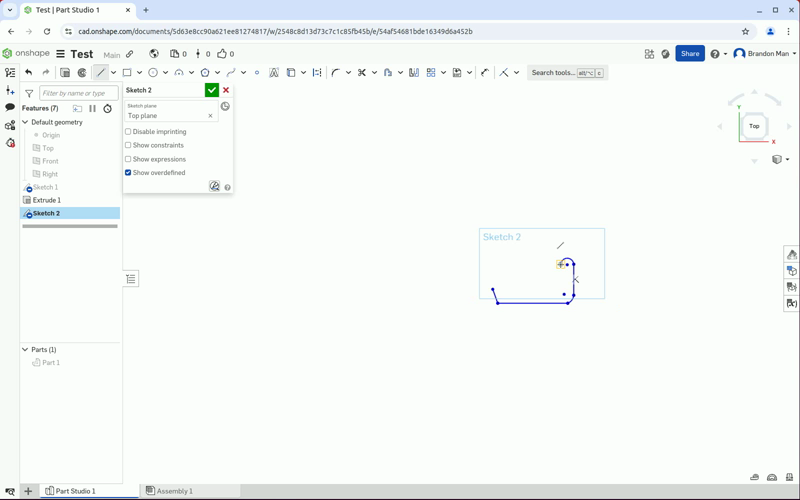
scroll(-6)
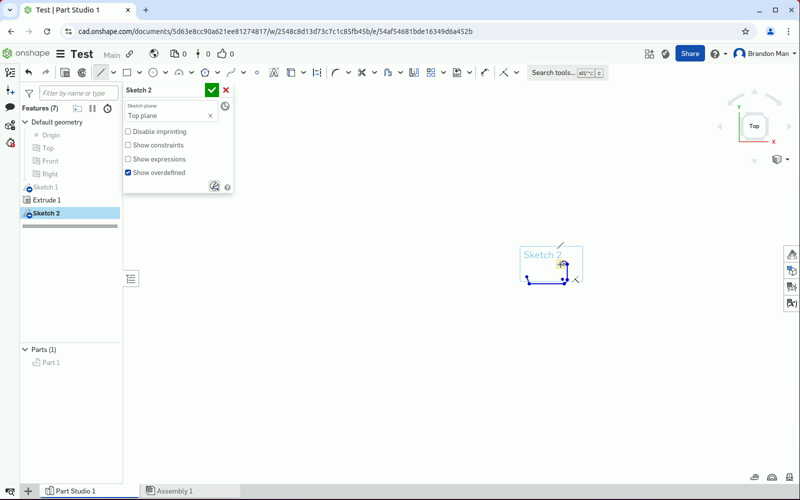
key_down(shift)
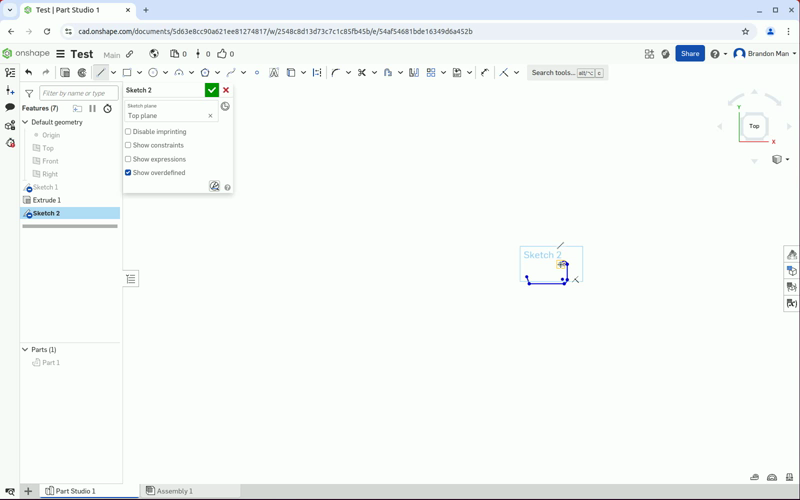
mouse_move(589, 264)
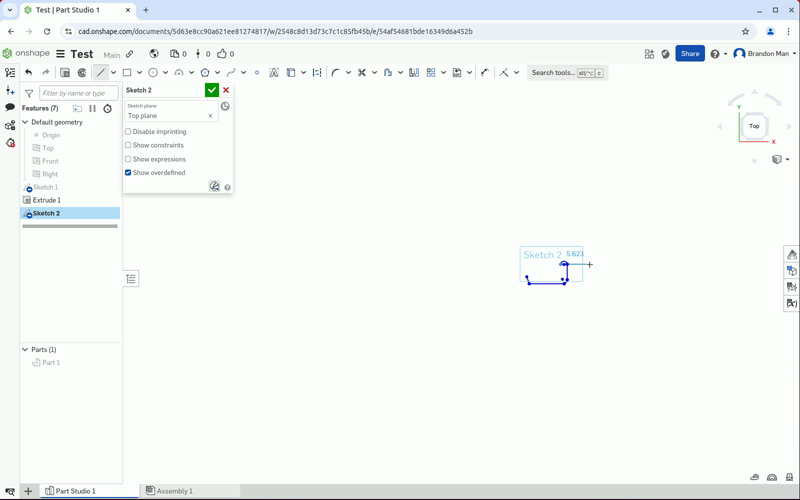
mouse_move(560, 276)
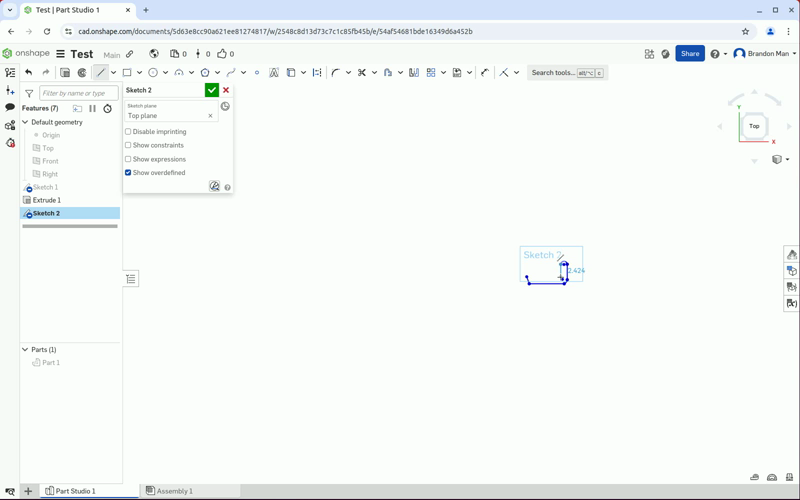
click(560, 276)
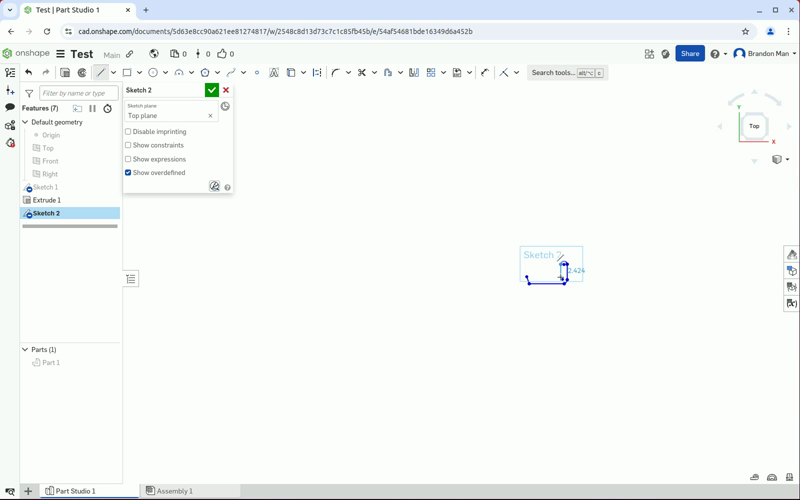
key_up(shift)
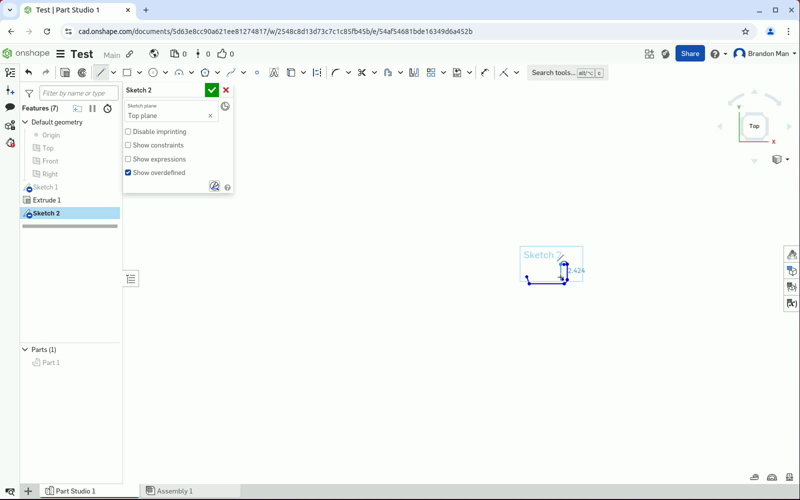
mouse_move(589, 276)
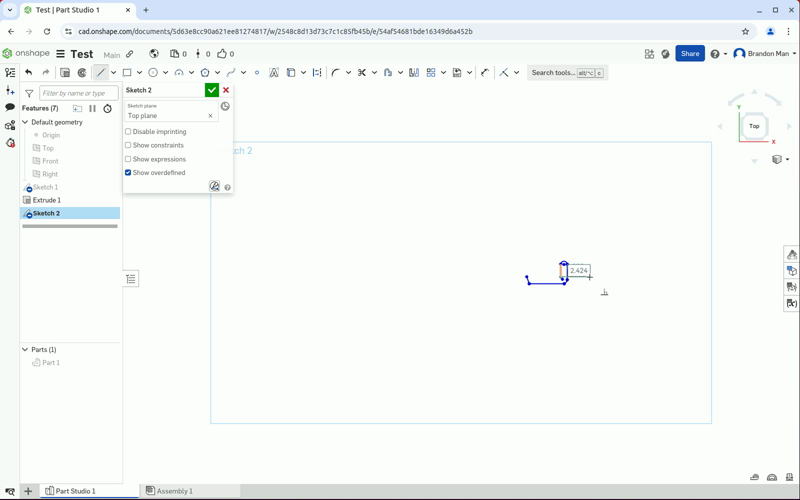
key_down(shift)
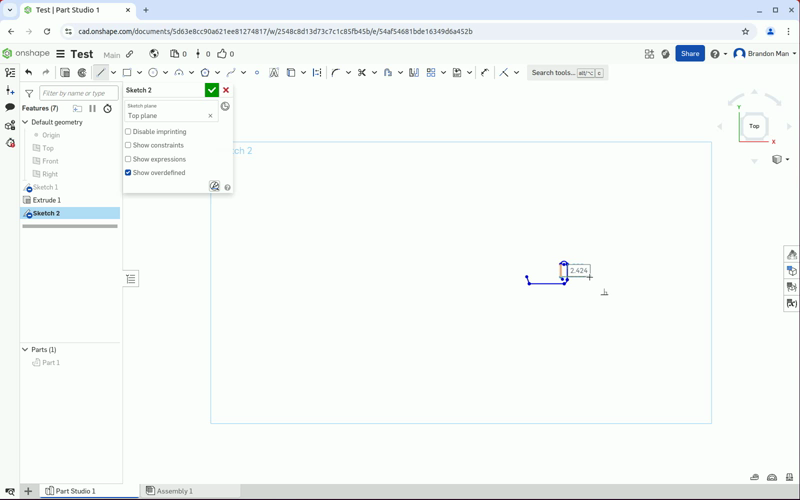
mouse_move(526, 276)
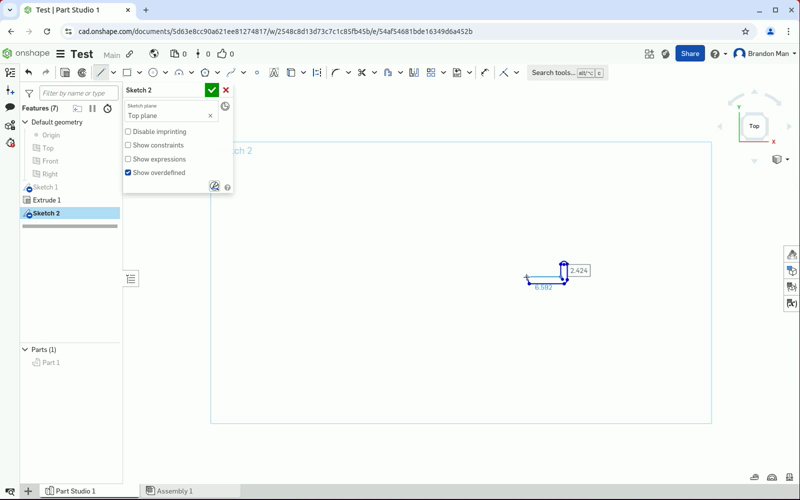
key_up(shift)
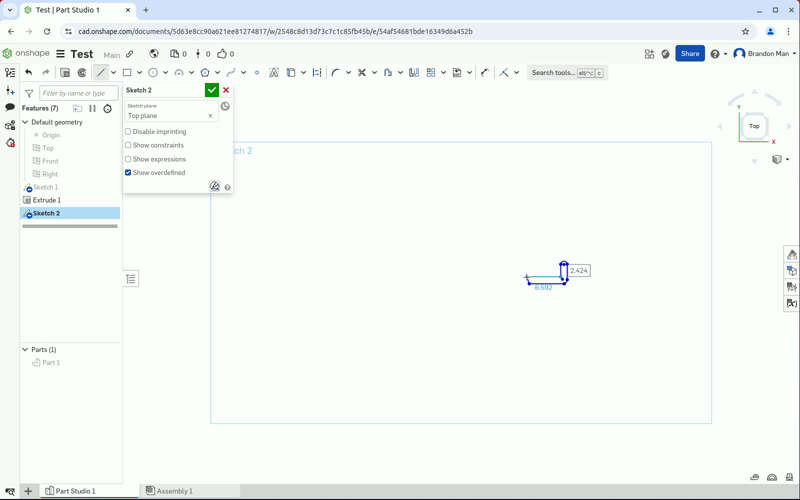
click(526, 276)
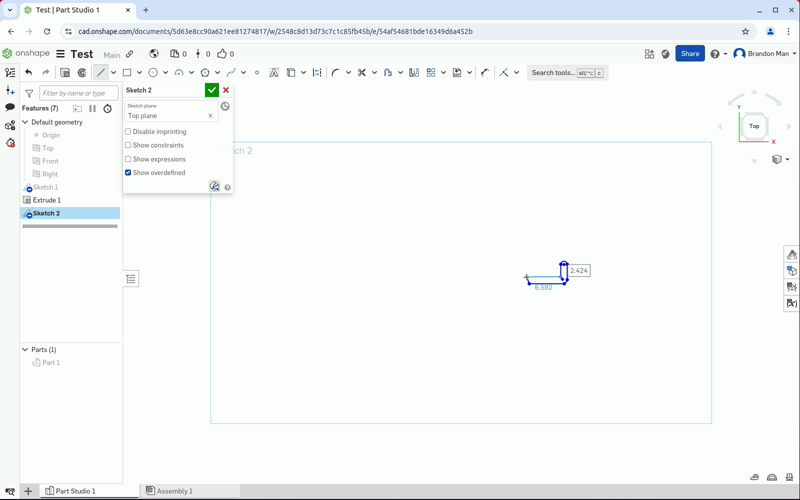
key(esc)
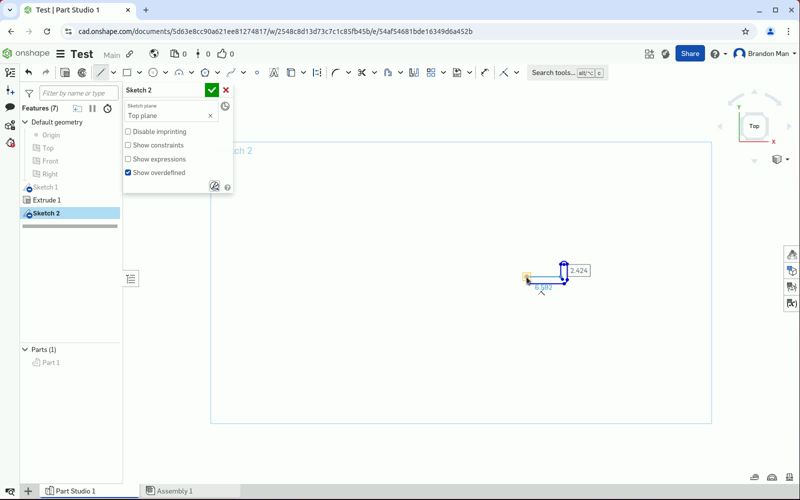
mouse_move(565, 277)
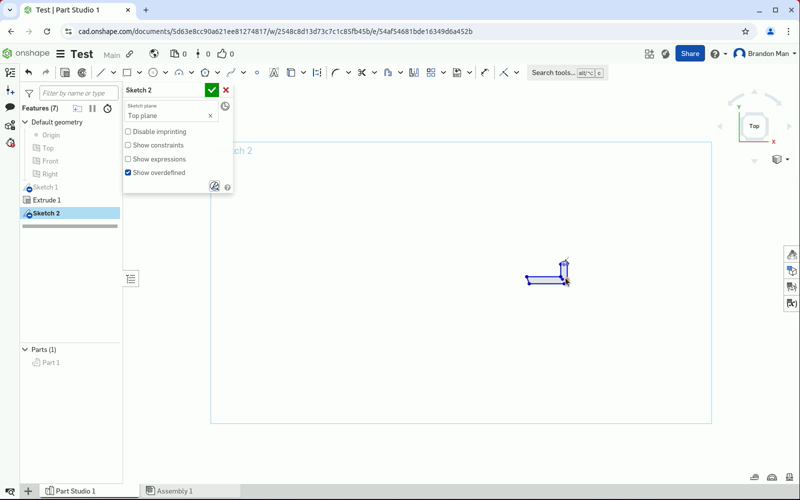
scroll(6)
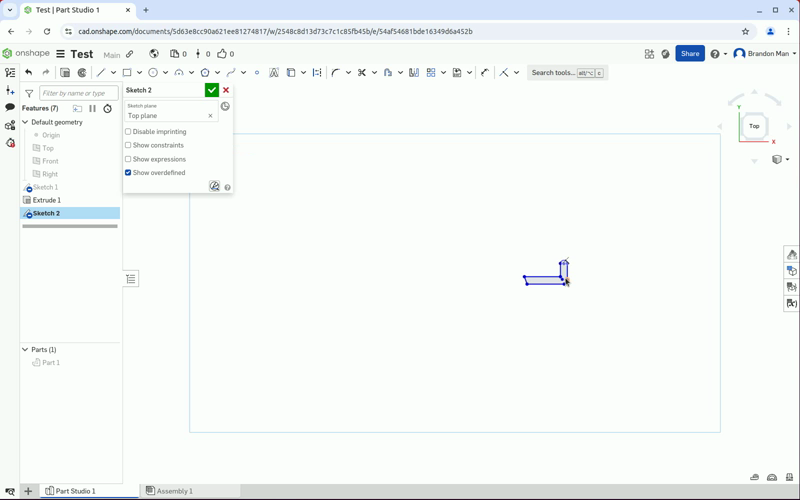
scroll(6)
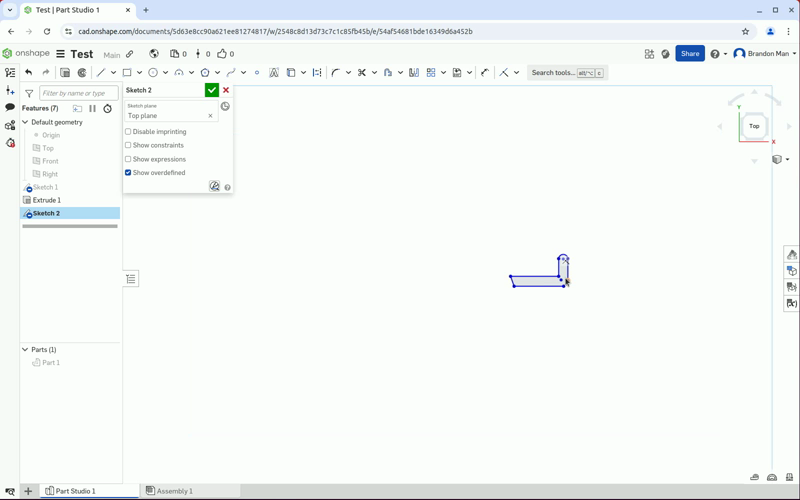
scroll(6)
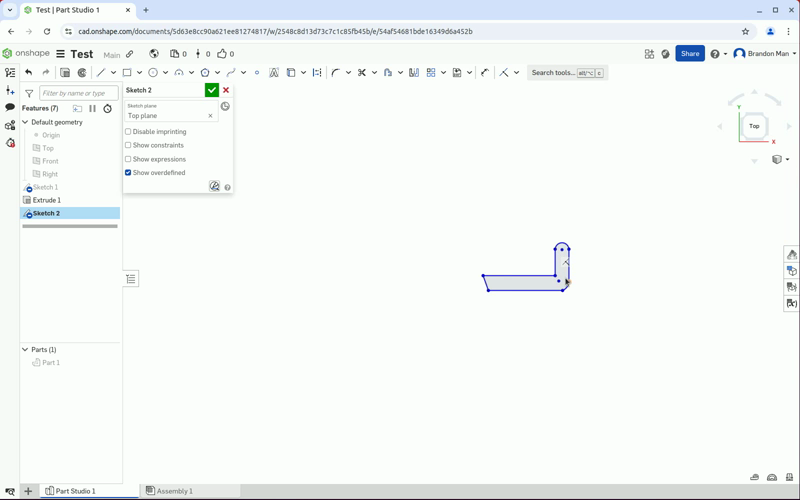
scroll(6)
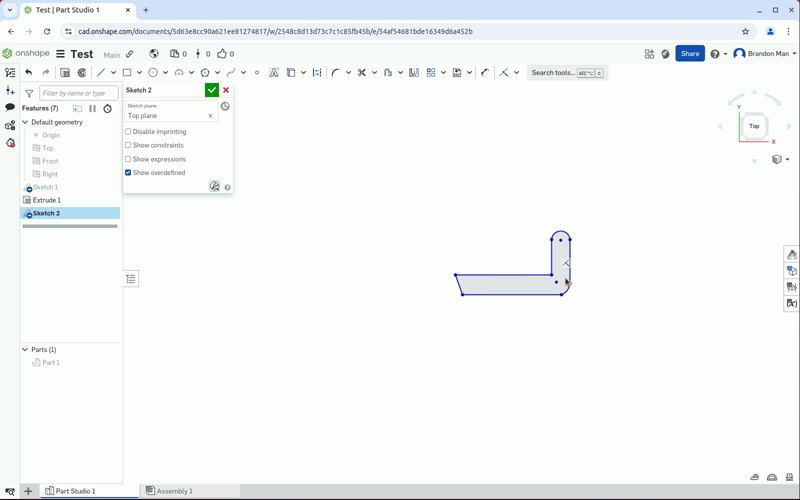
scroll(6)
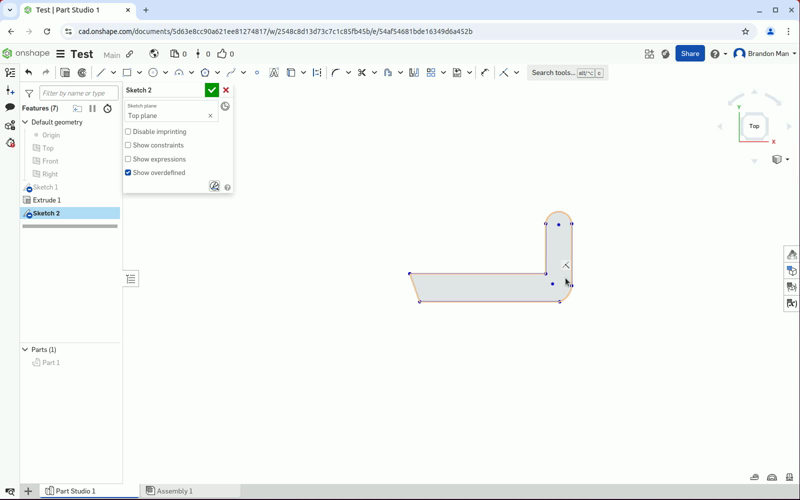
scroll(6)
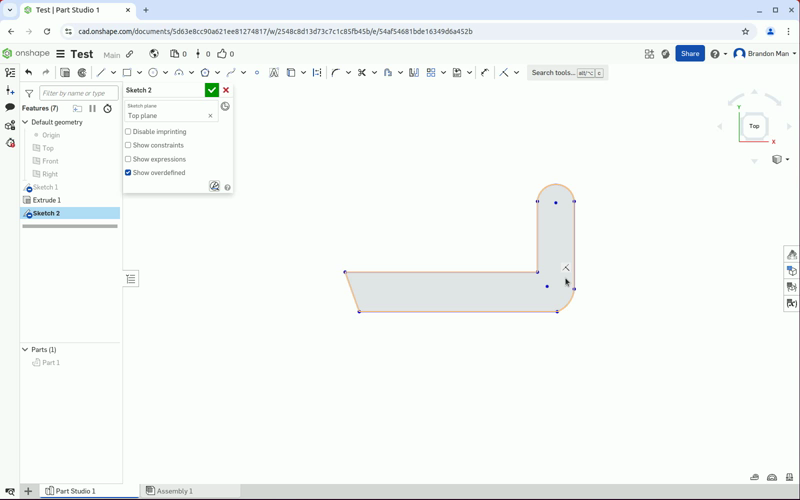
scroll(6)
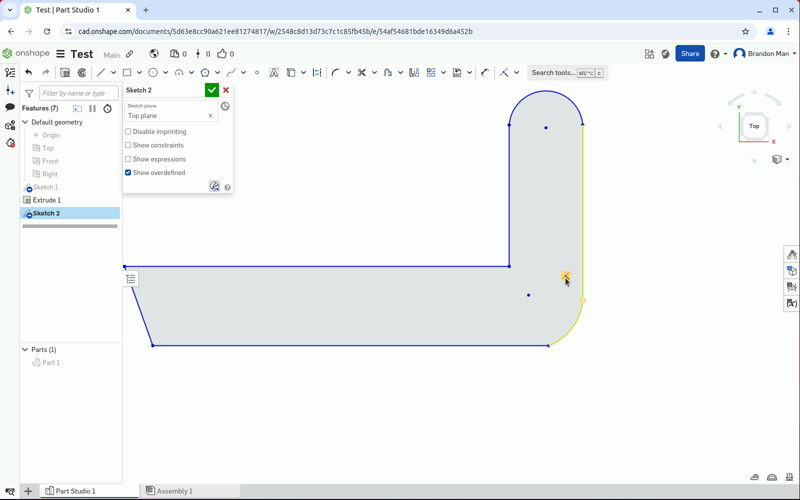
click(565, 277)
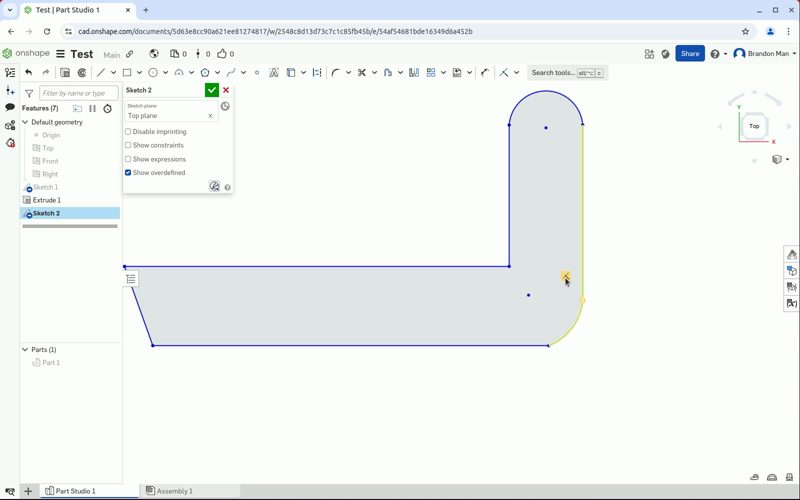
scroll(-6)
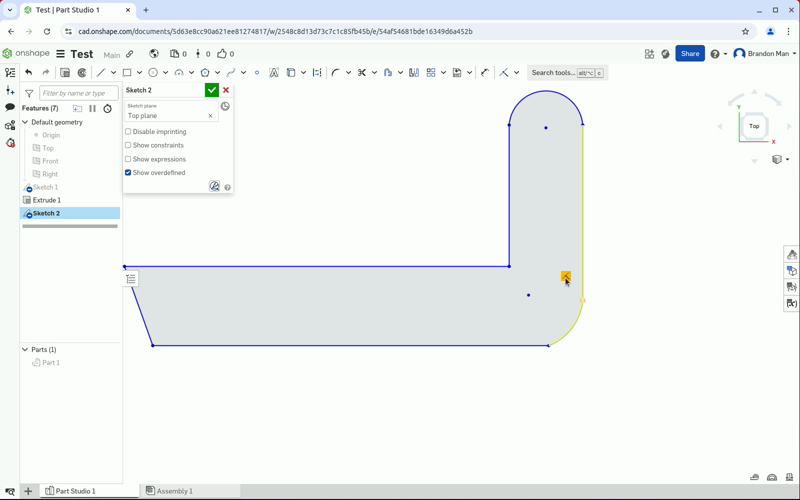
scroll(-6)
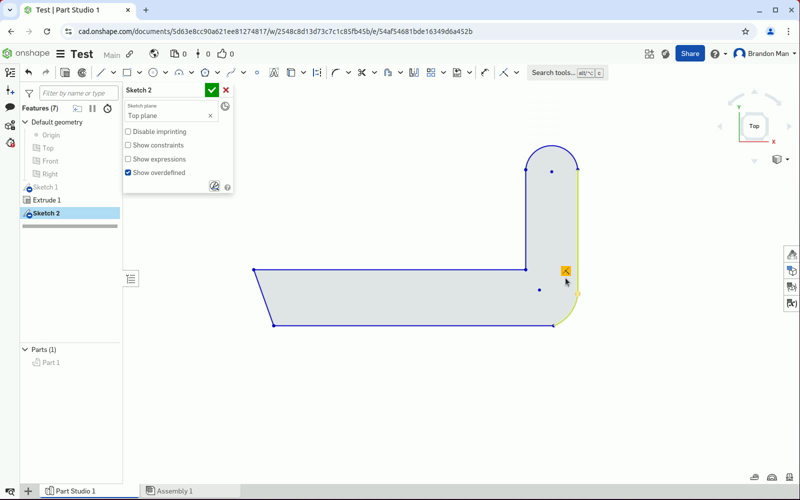
scroll(-6)
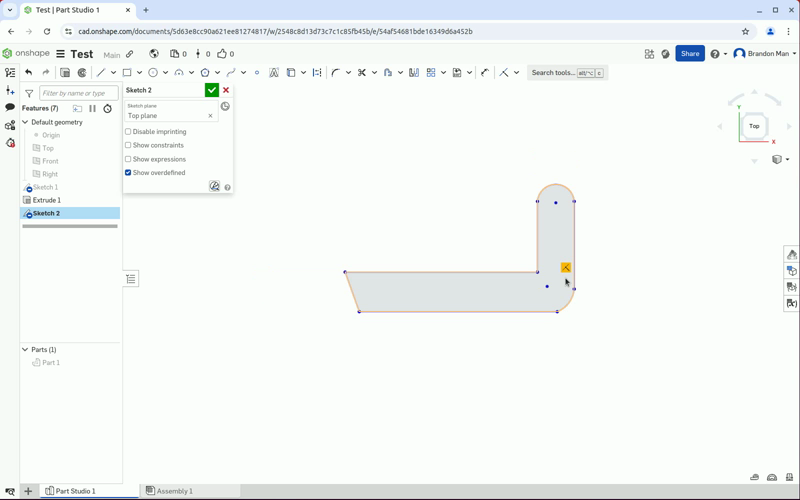
scroll(-6)
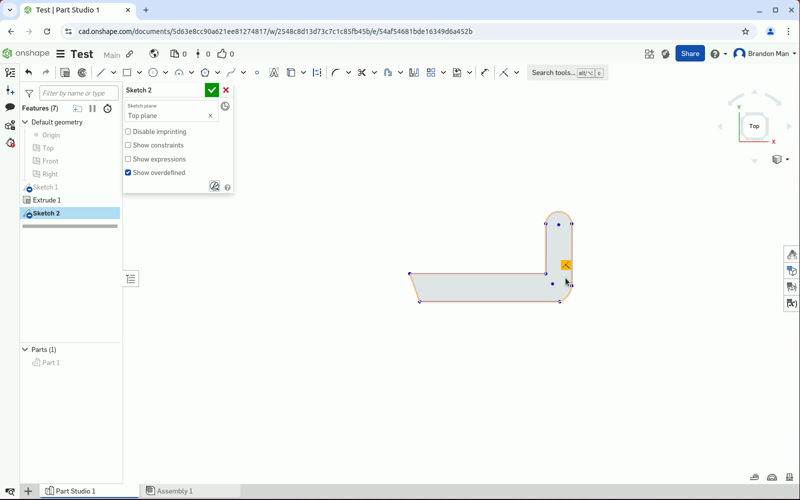
scroll(-6)
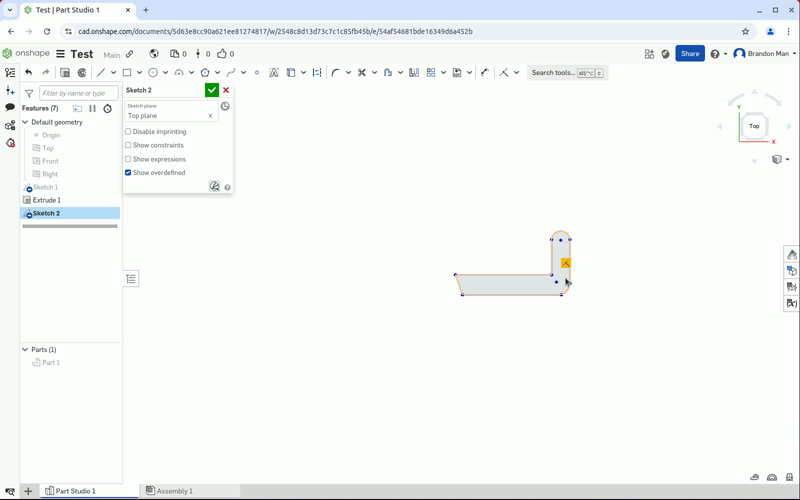
scroll(-6)
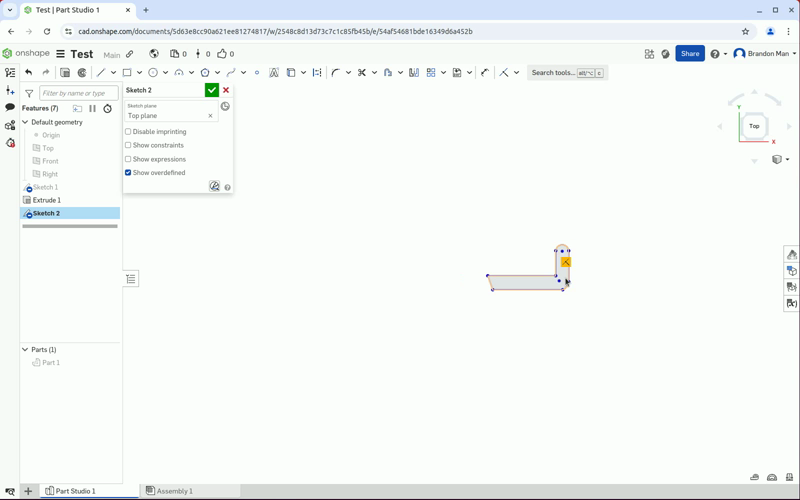
scroll(-6)
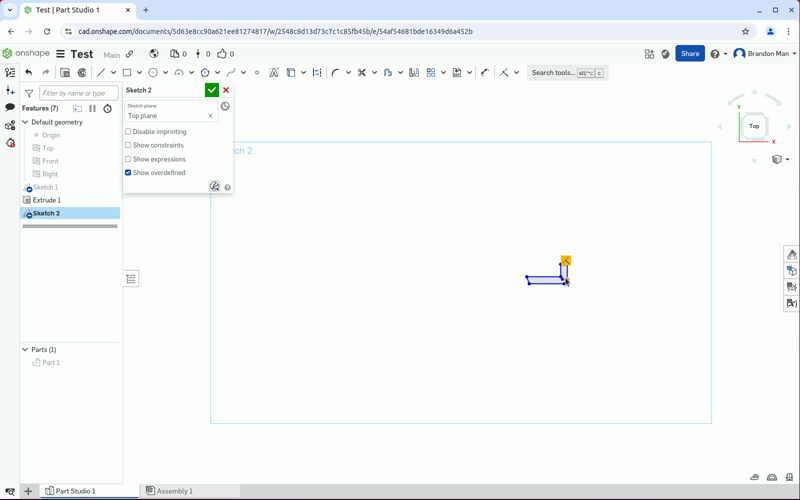
mouse_move(73, 352)
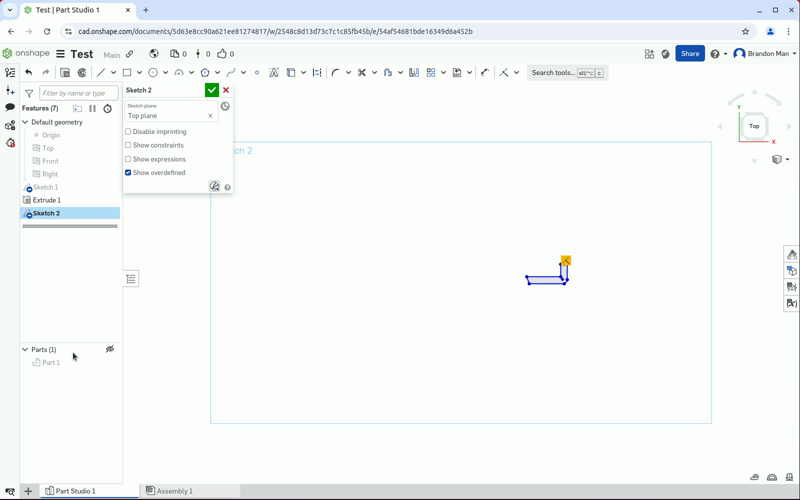
key(shift+y)
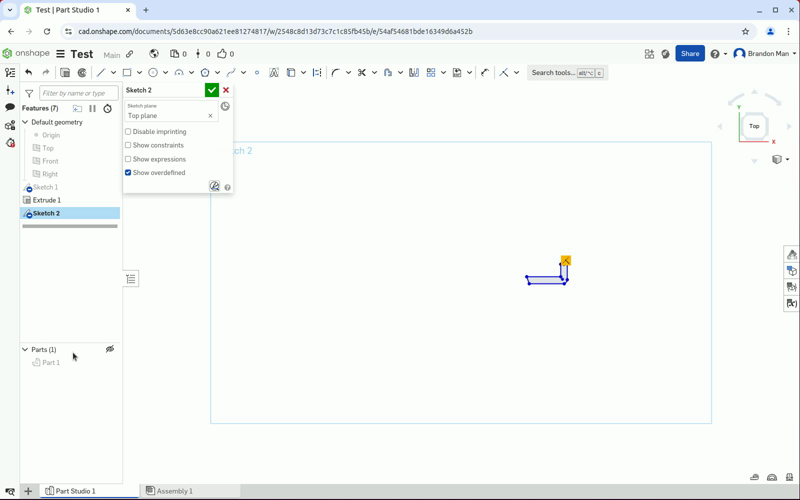
key(shift+e)
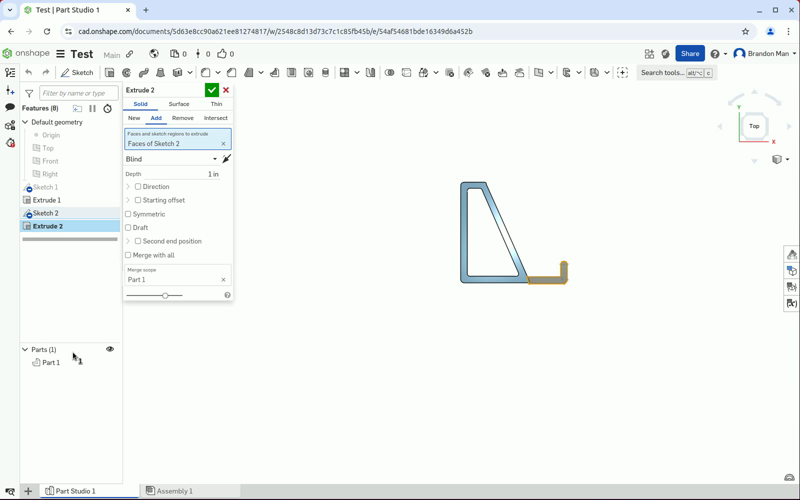
mouse_move(143, 106)
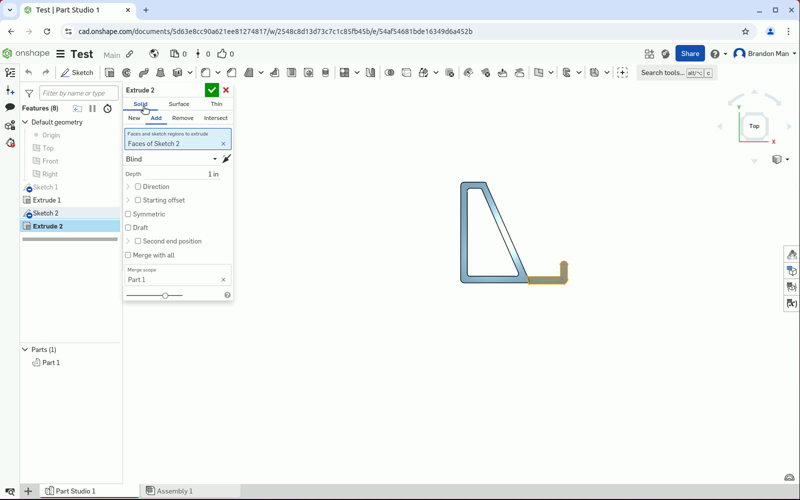
click(143, 106)
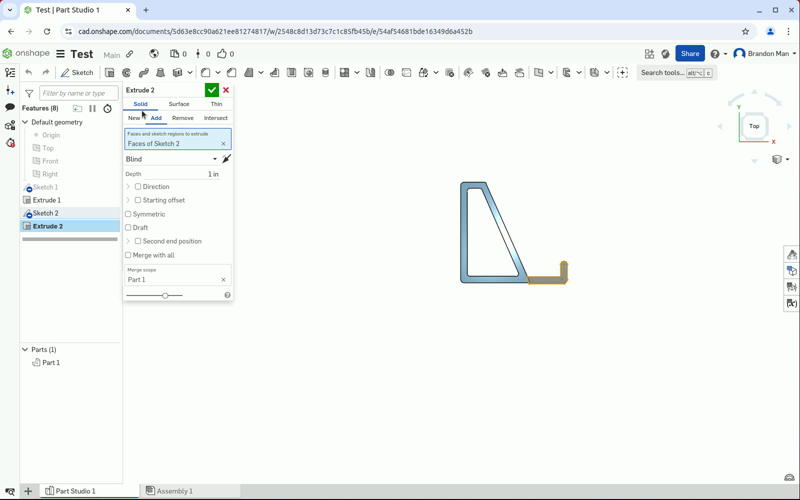
mouse_move(137, 120)
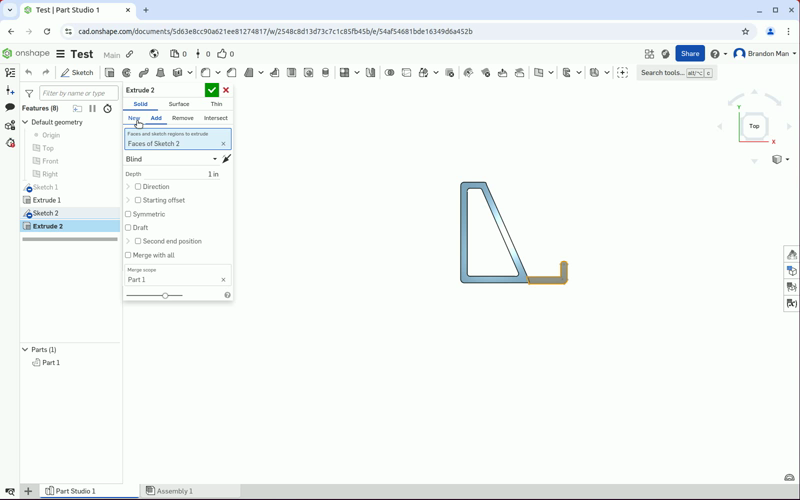
click(137, 120)
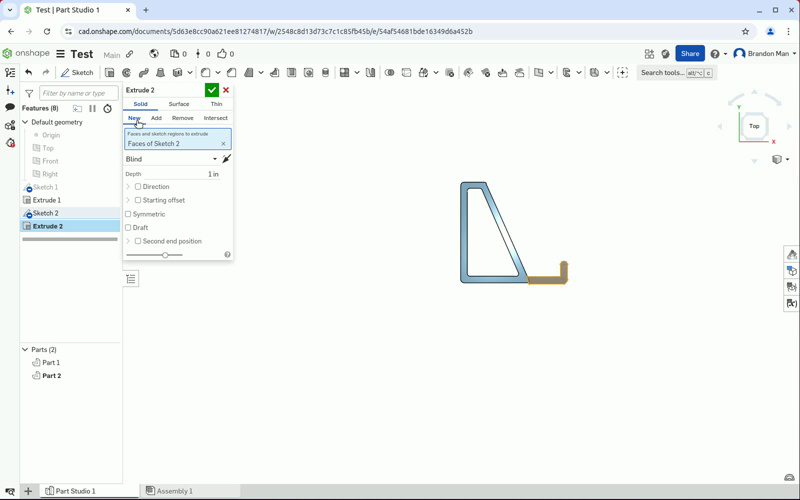
key(tab, 4)
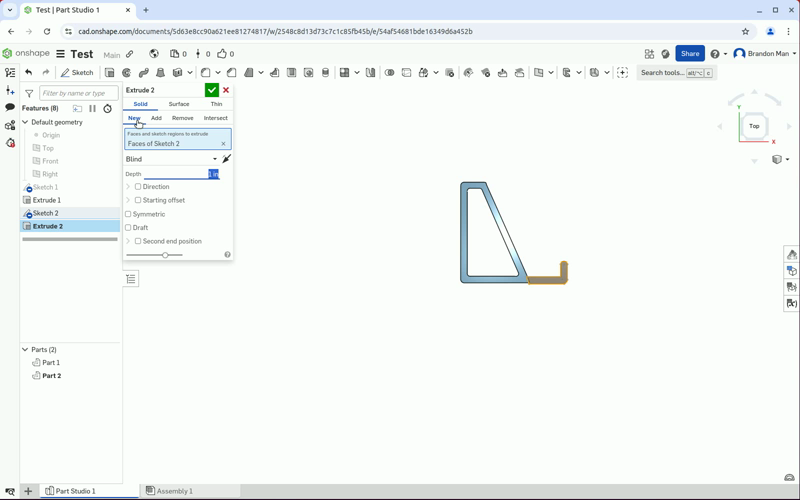
text(23.108)
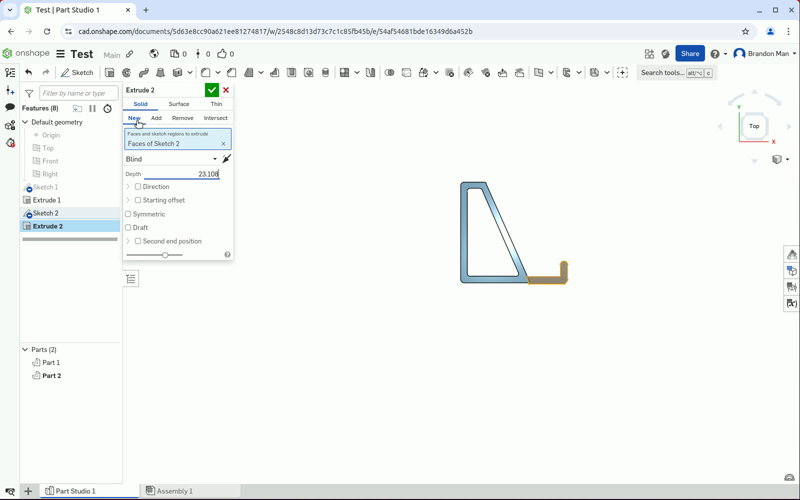
key(enter)
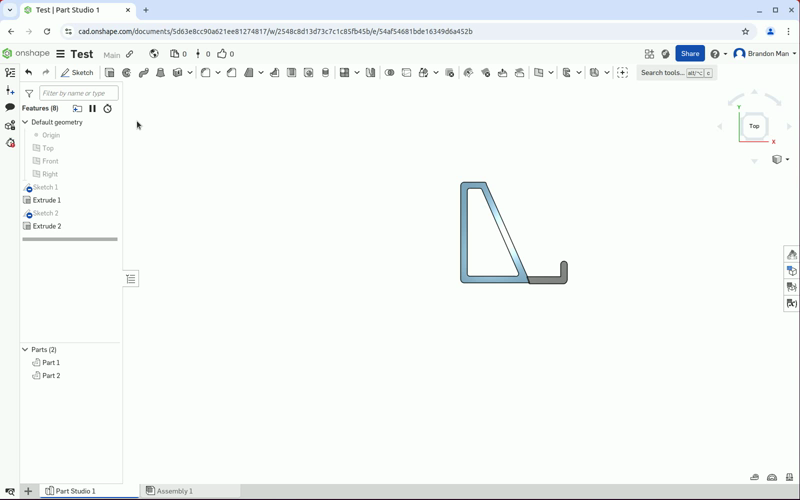
key(shift+h)
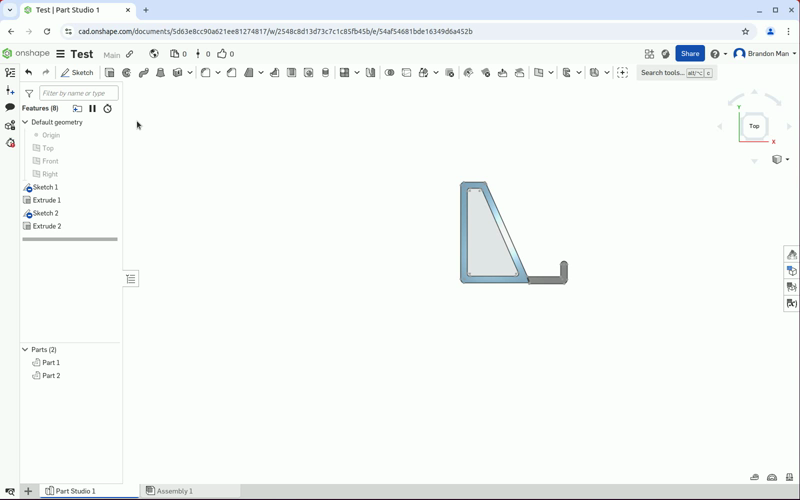
key(shift+h)
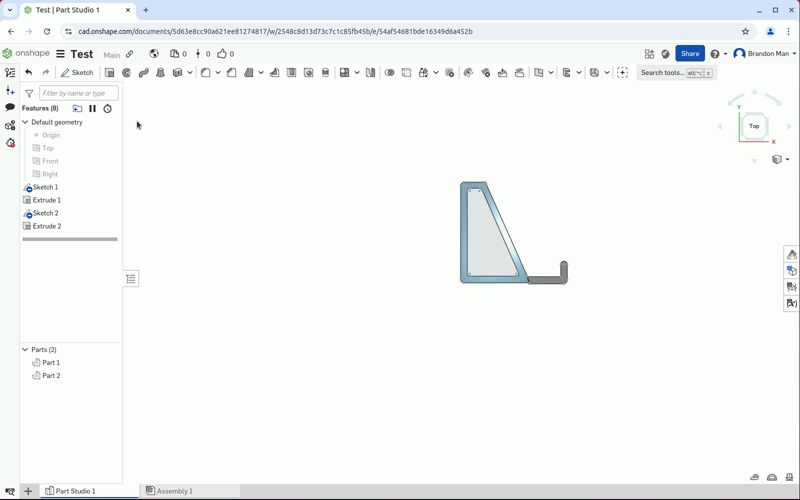
key(shift+7)
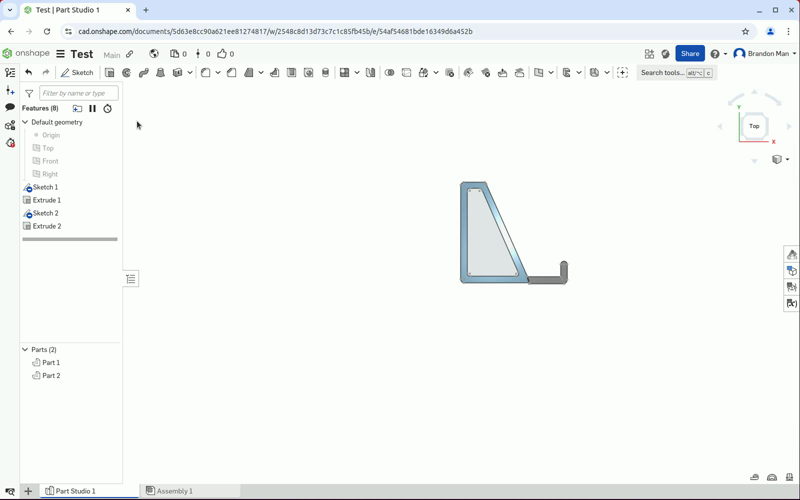
key(up, 3)
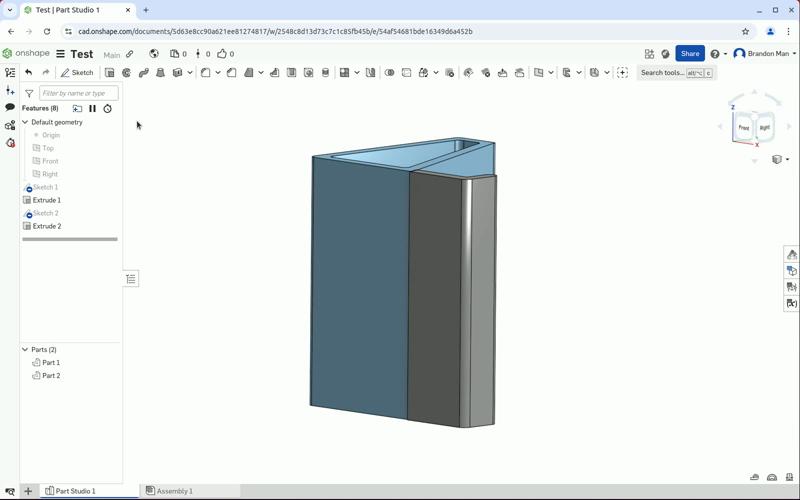
key(left, 3)
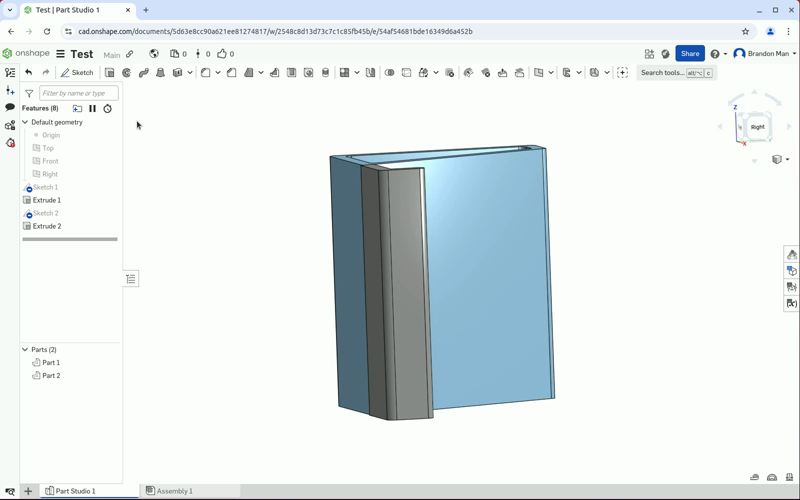
key(right, 3)
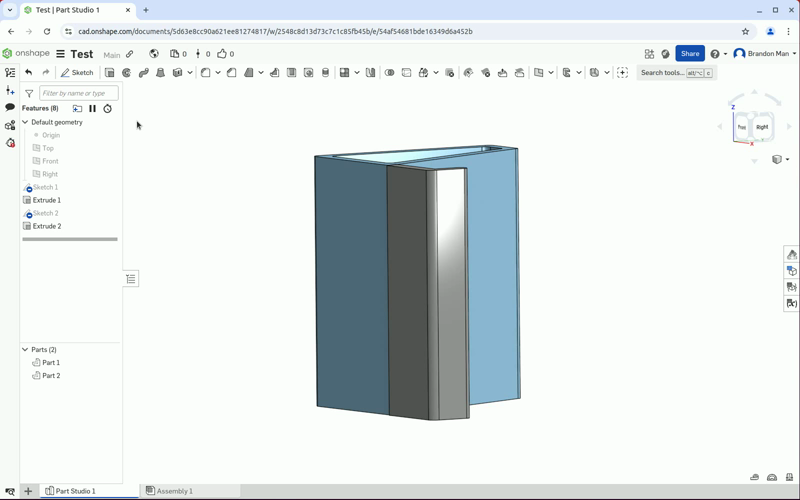
key(down, 3)
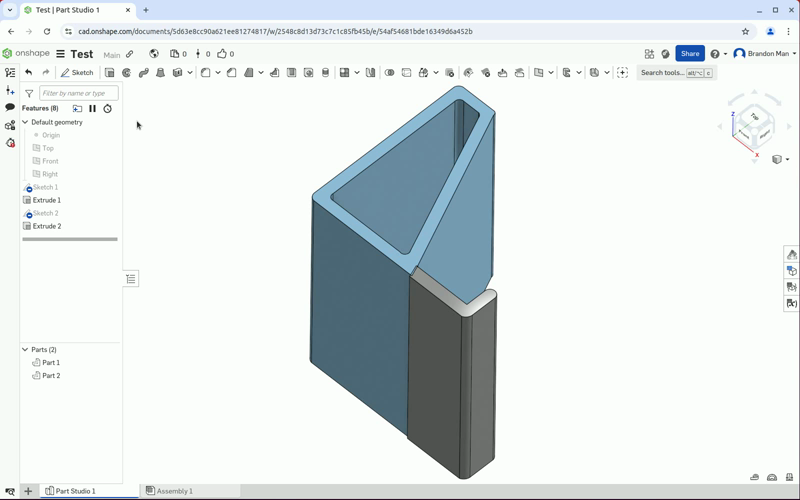
mouse_move(73, 189)
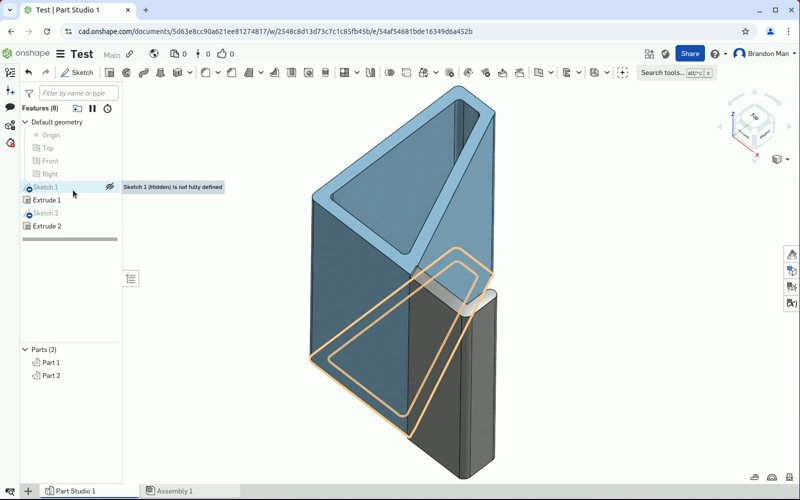
click(73, 189)